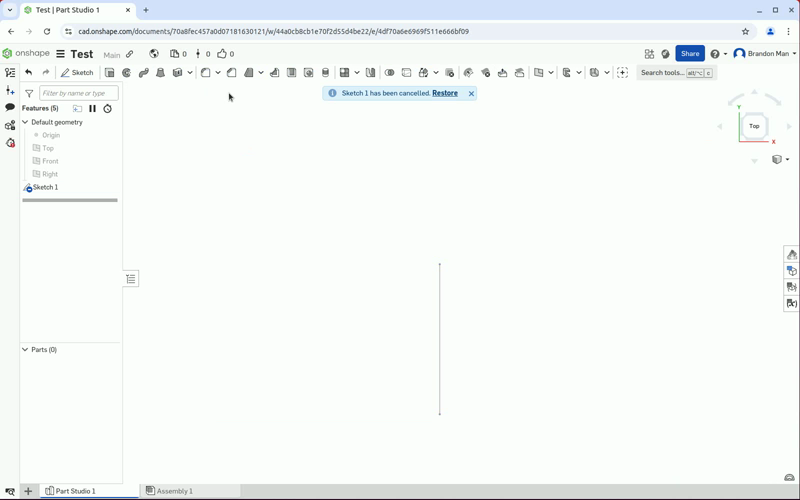
key(shift+h)
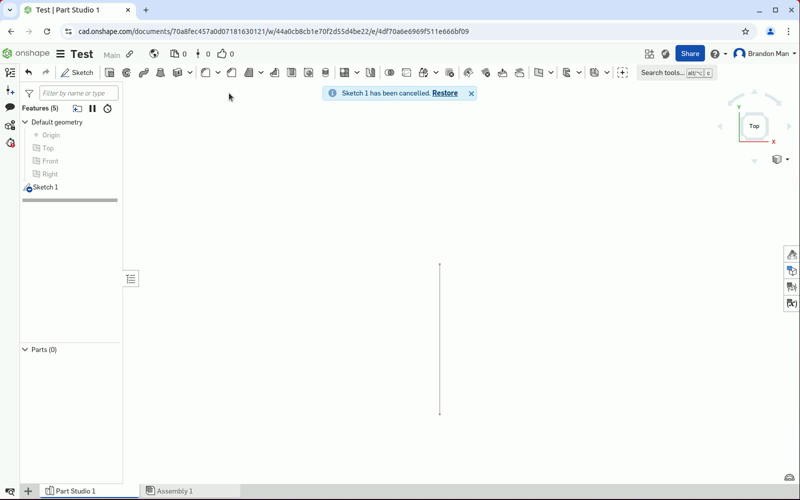
key(shift+s)
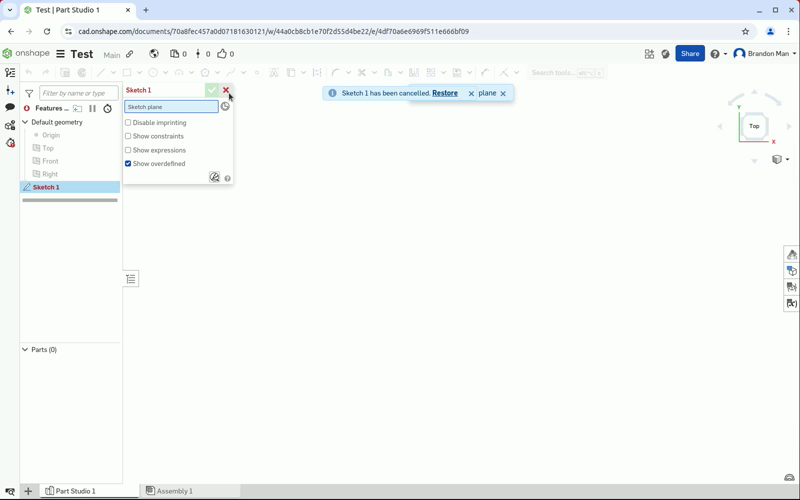
mouse_move(73, 150)
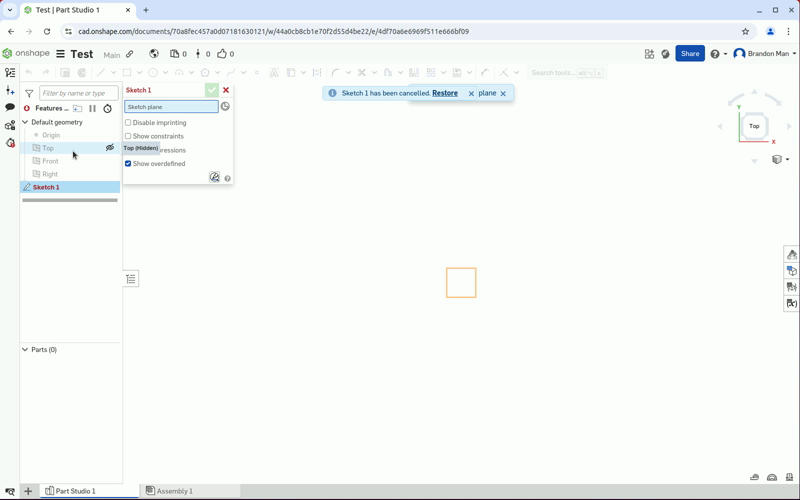
click(73, 150)
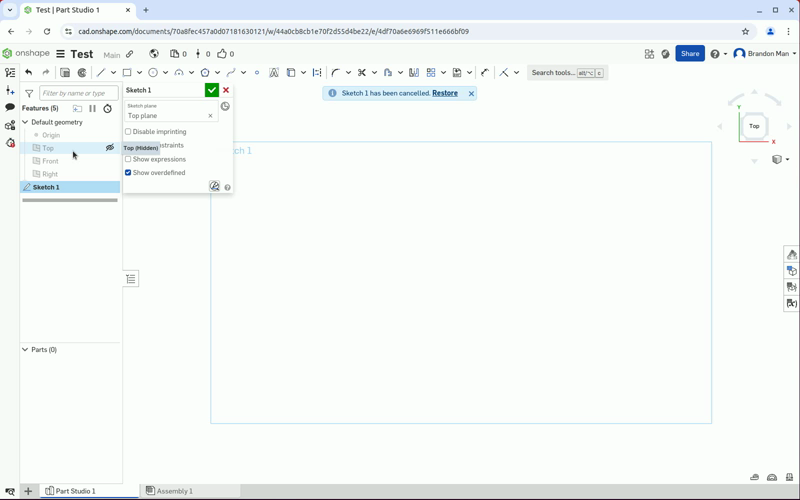
mouse_move(73, 352)
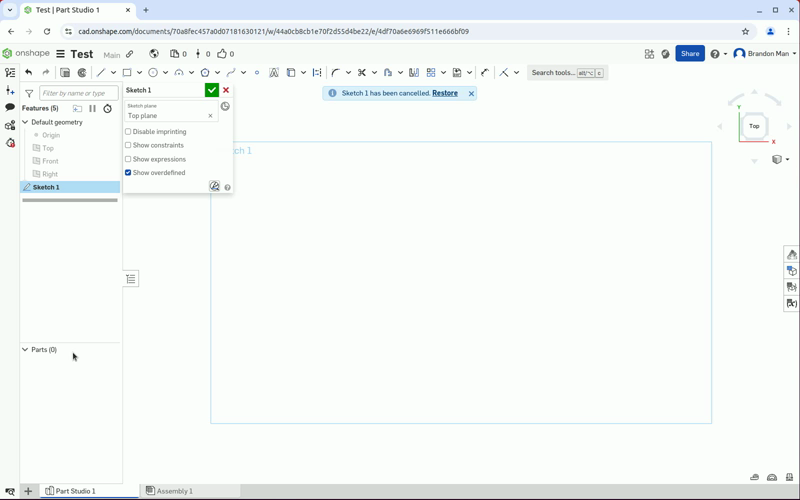
key(y)
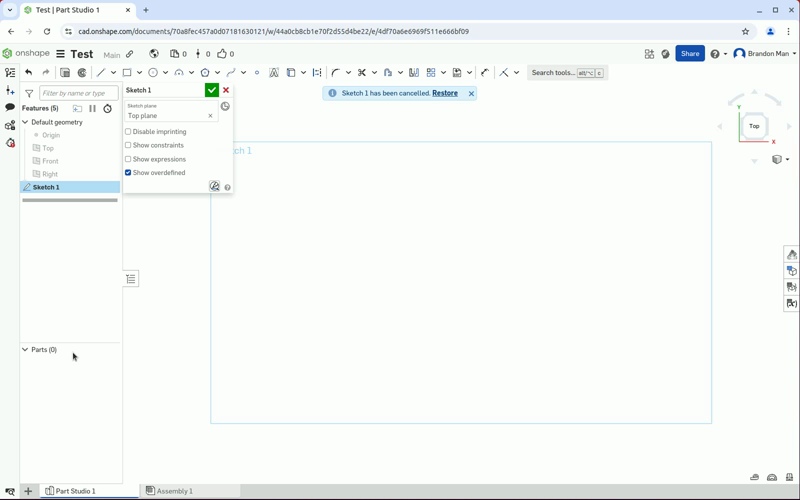
key(l)
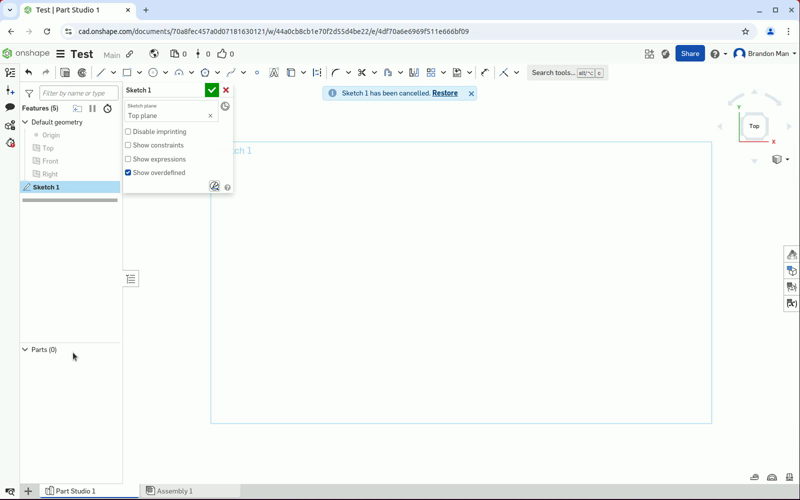
key_down(shift)
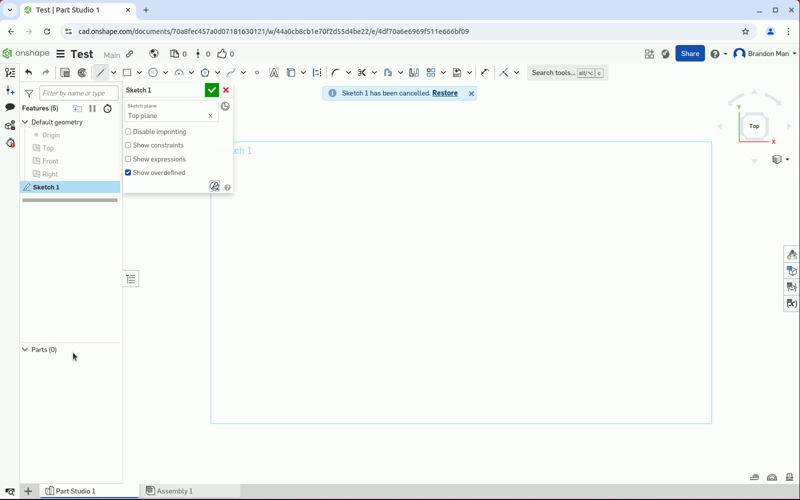
mouse_move(476, 280)
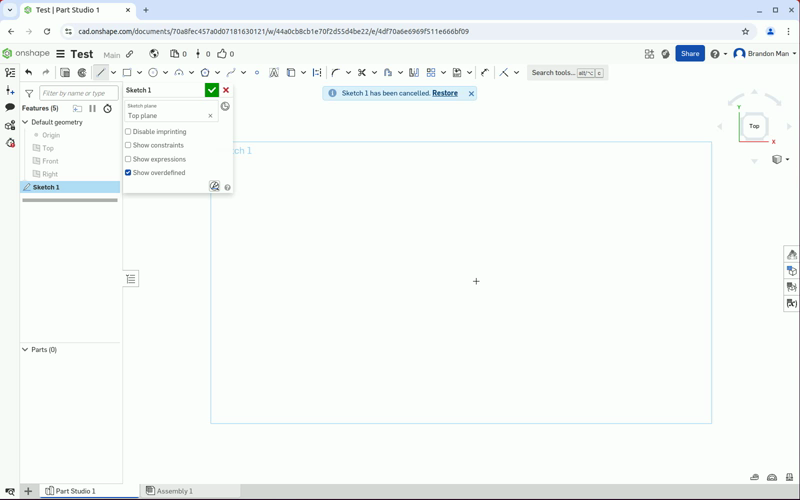
click(476, 280)
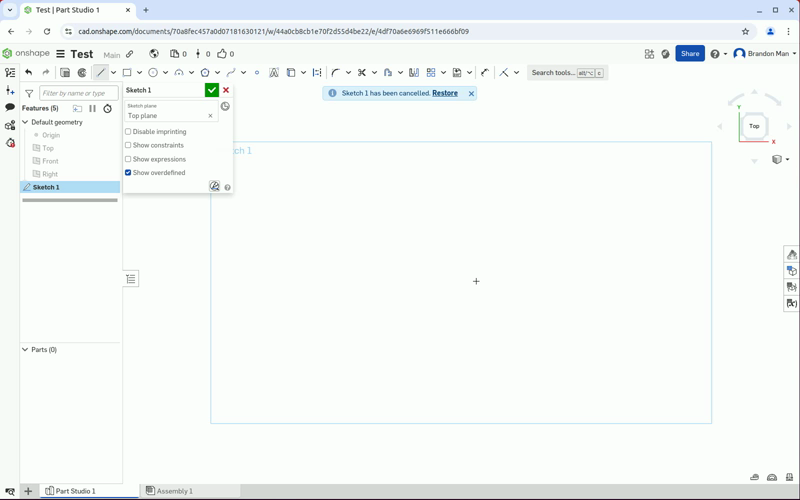
key_up(shift)
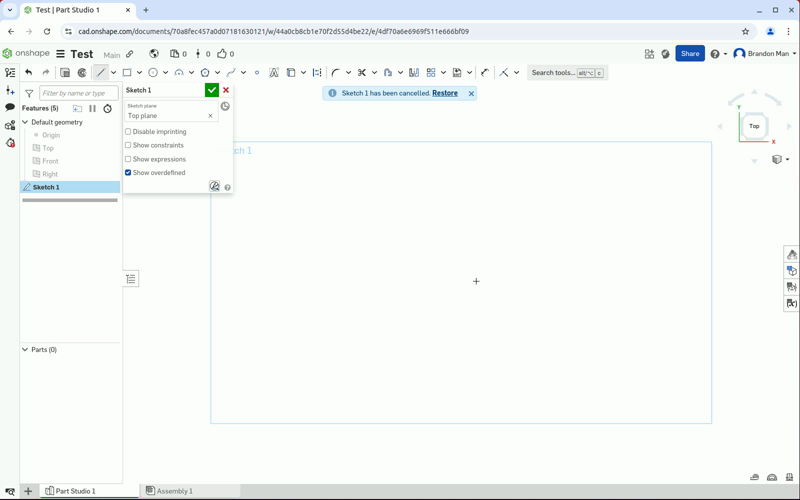
key_down(shift)
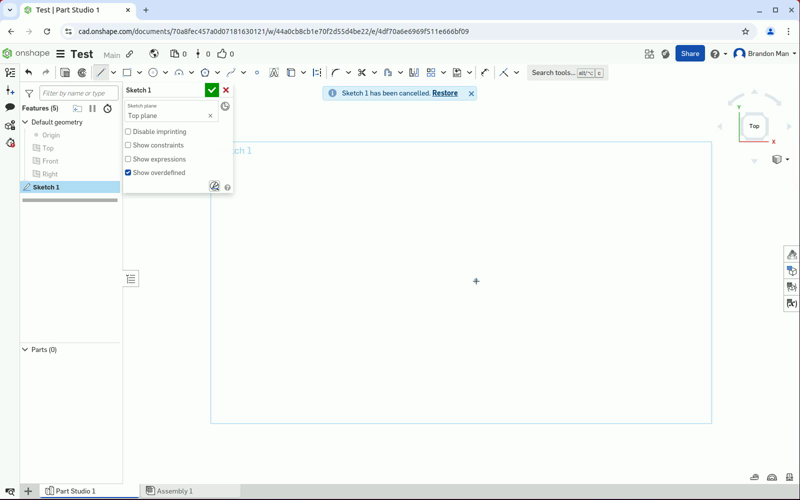
mouse_move(506, 280)
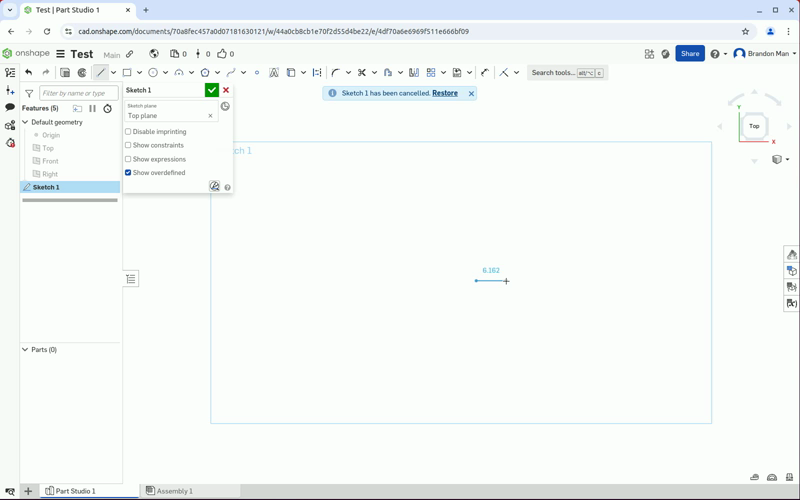
mouse_move(476, 284)
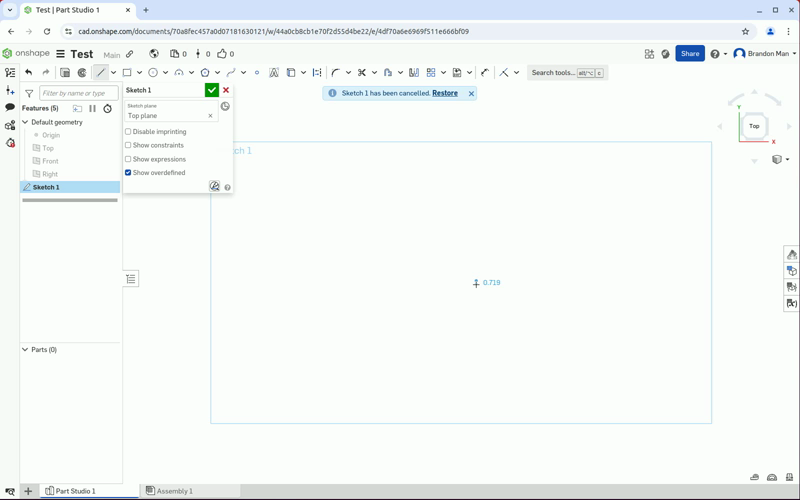
scroll(6)
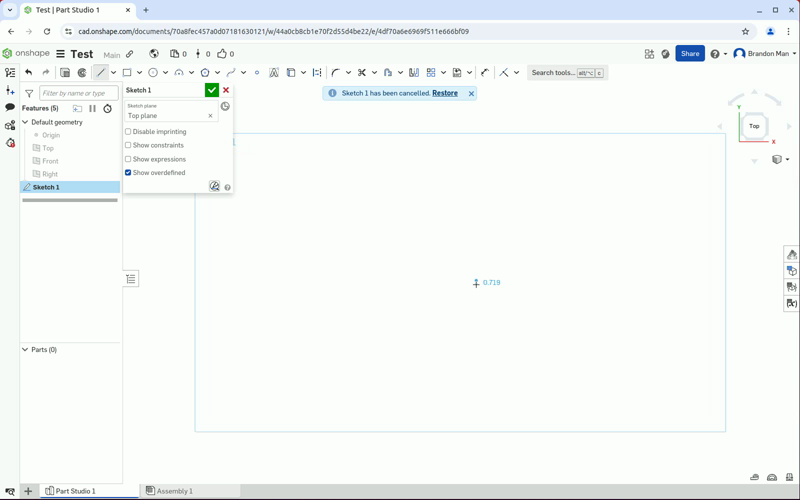
scroll(6)
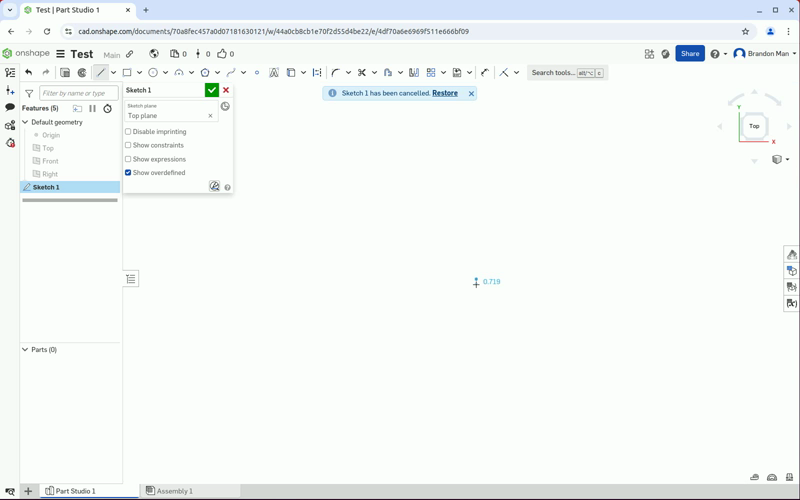
scroll(6)
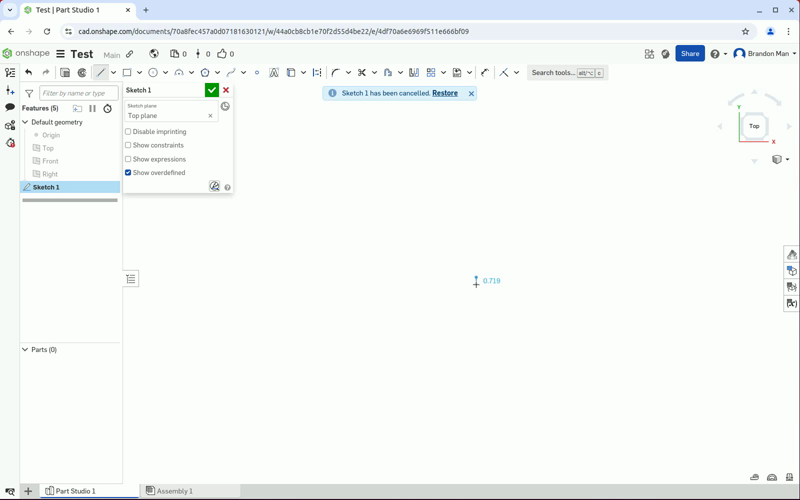
scroll(6)
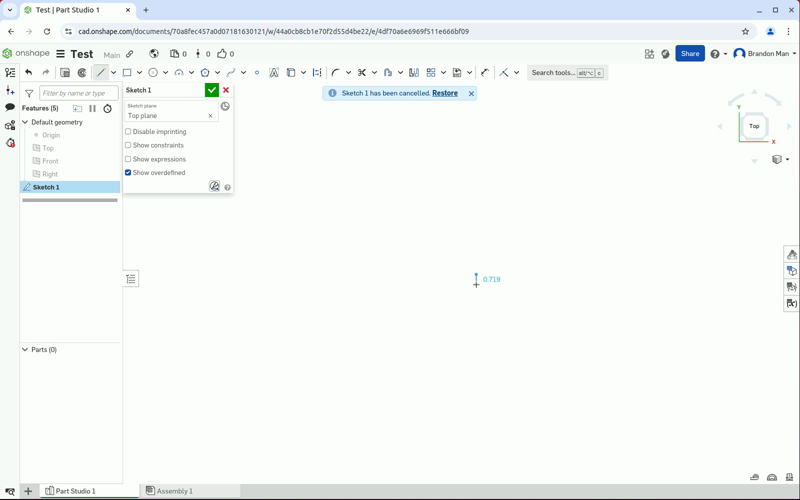
scroll(6)
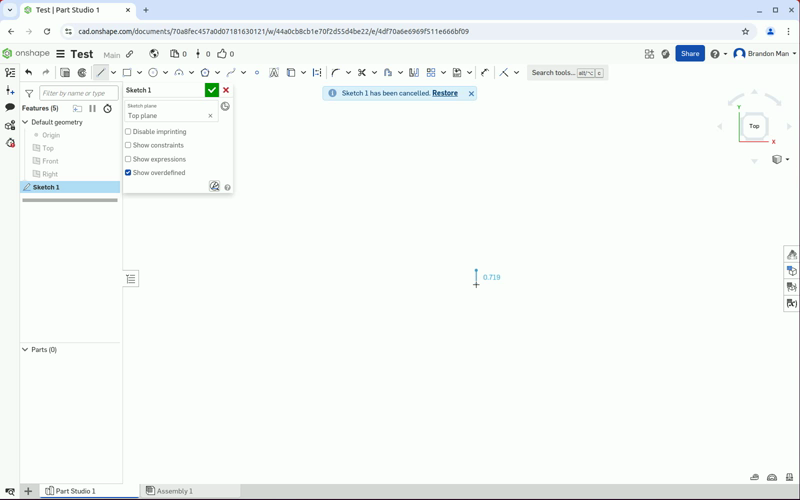
scroll(6)
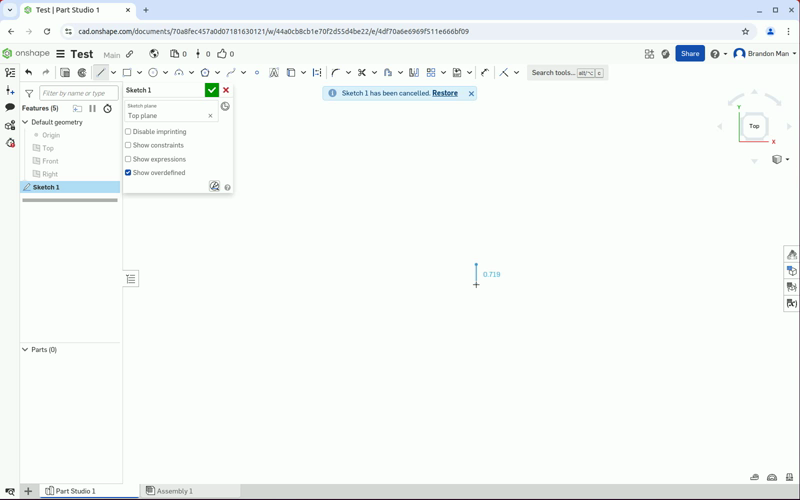
scroll(6)
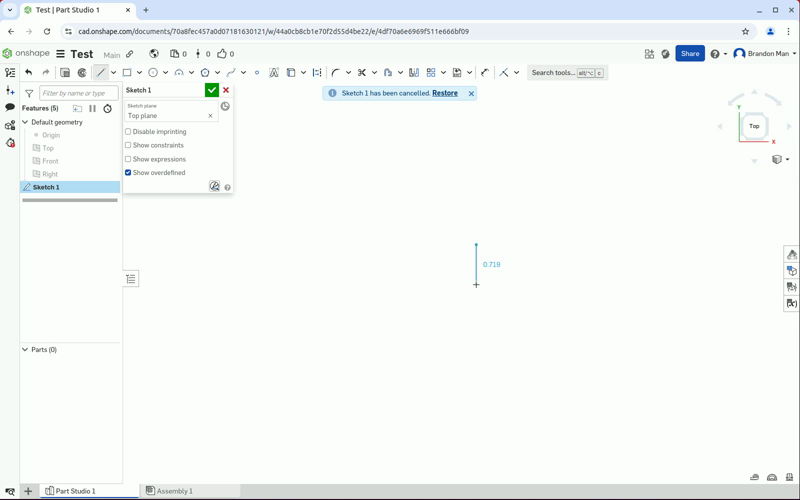
click(476, 284)
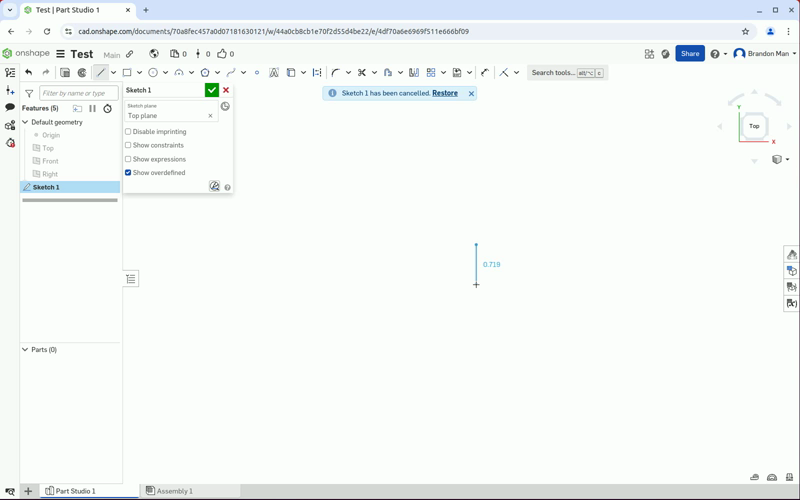
scroll(-6)
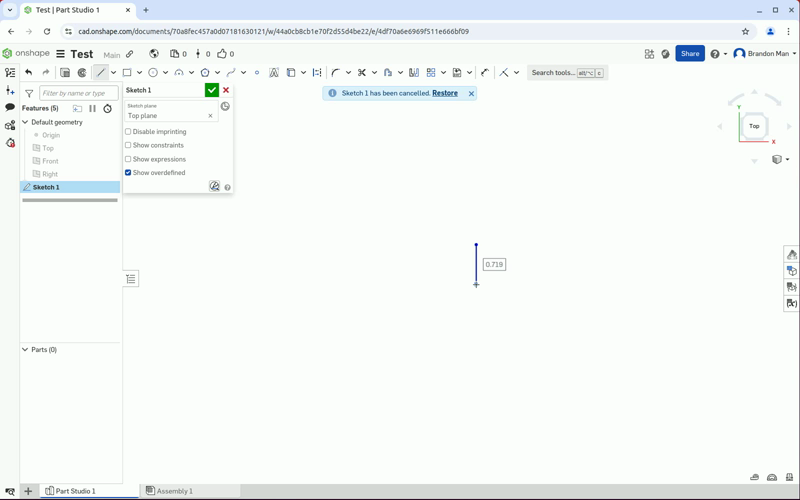
scroll(-6)
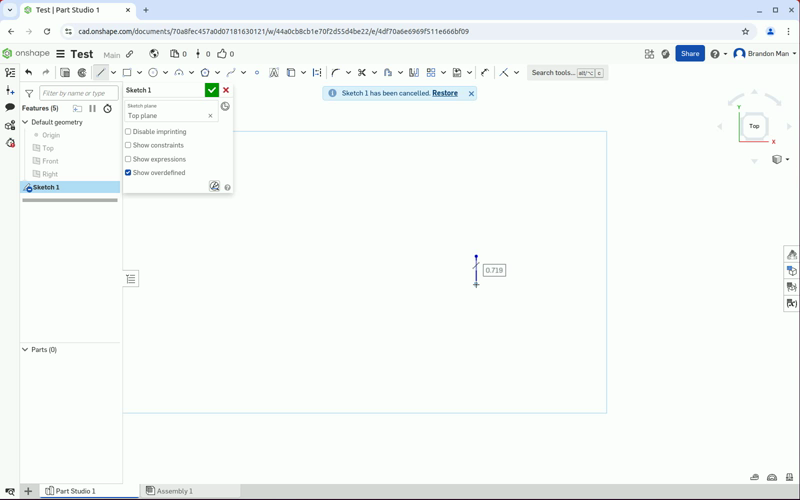
scroll(-6)
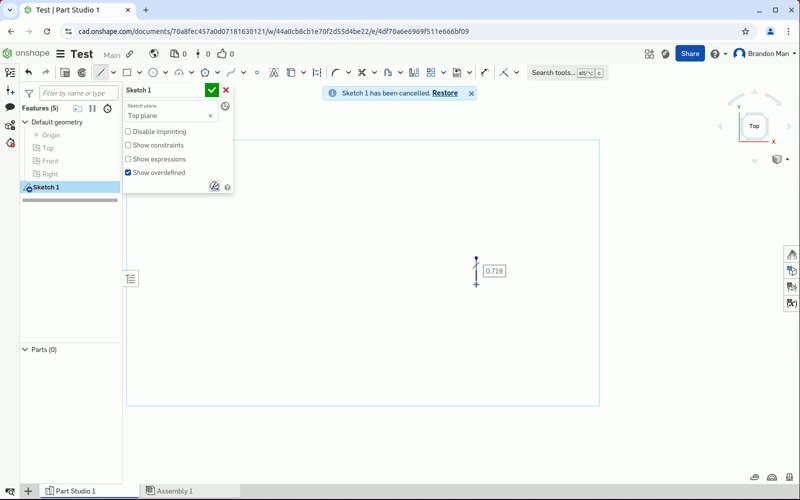
scroll(-6)
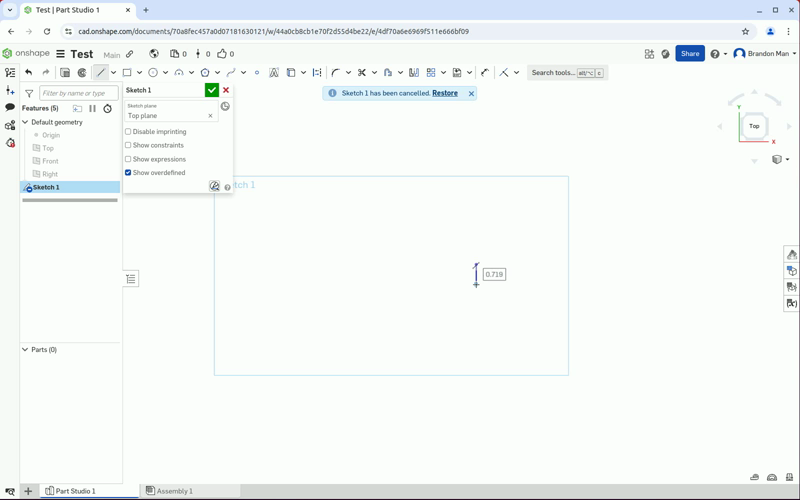
scroll(-6)
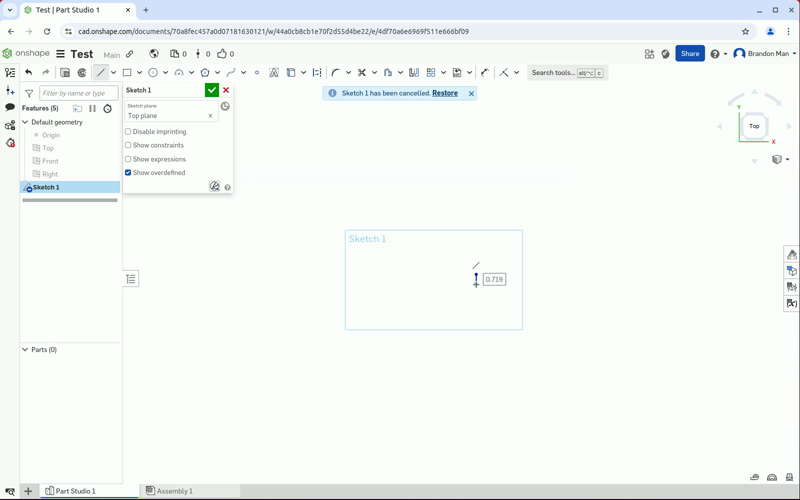
scroll(-6)
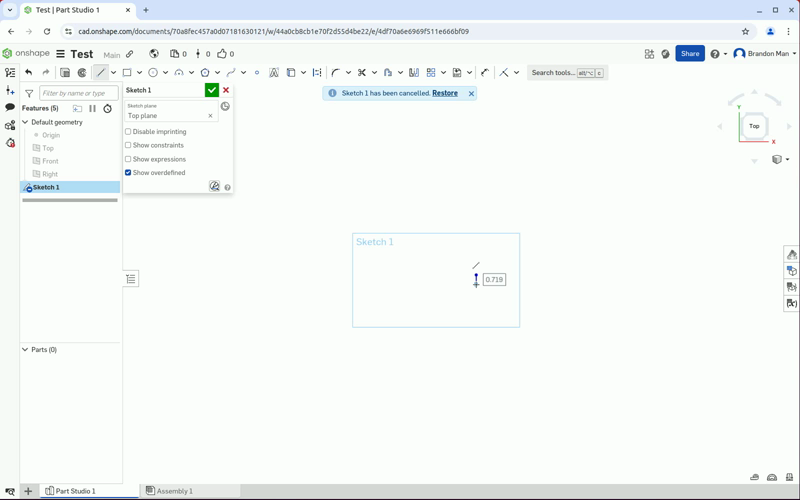
scroll(-6)
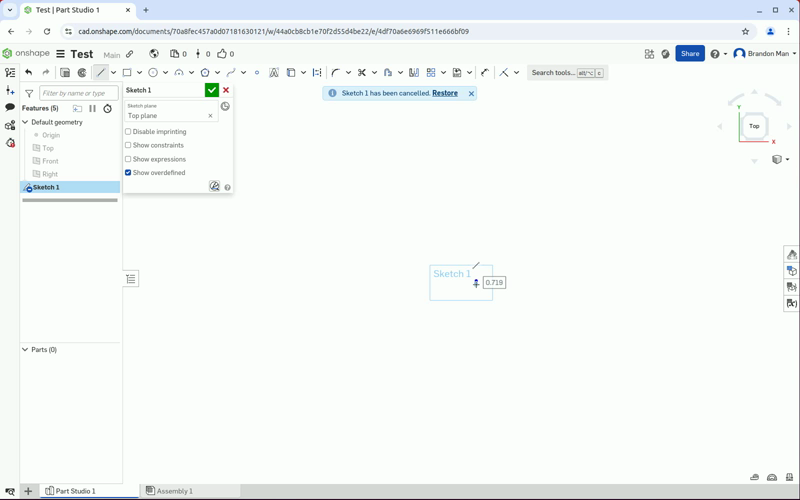
key_up(shift)
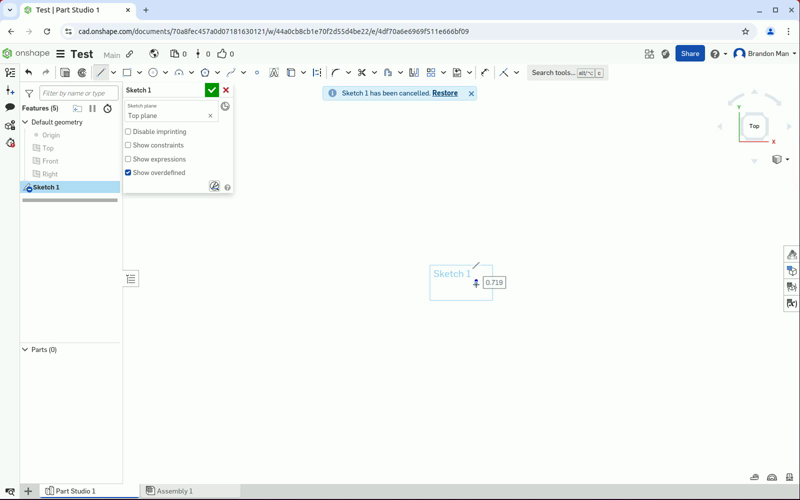
key(esc)
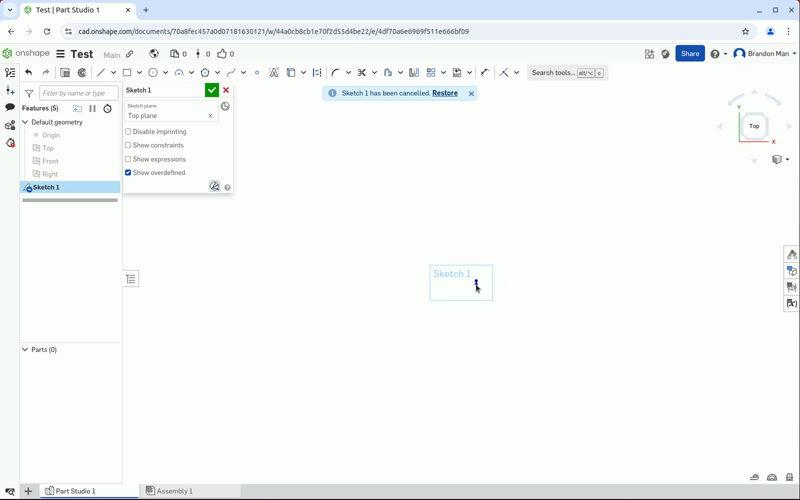
key(a)
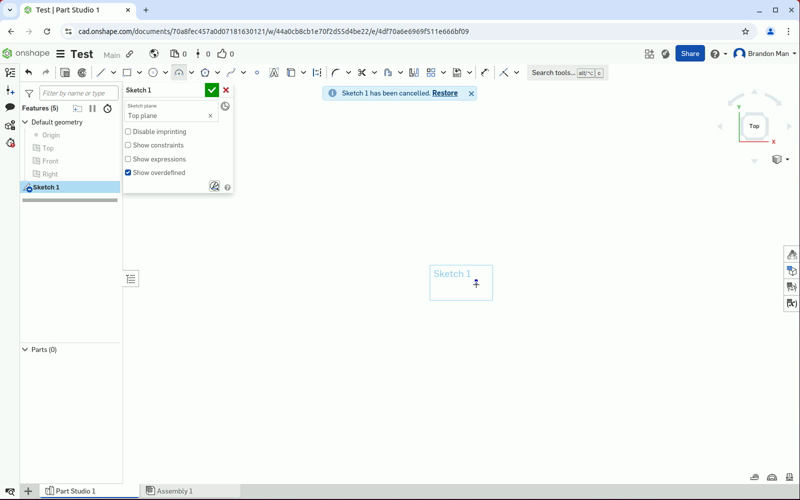
mouse_move(476, 284)
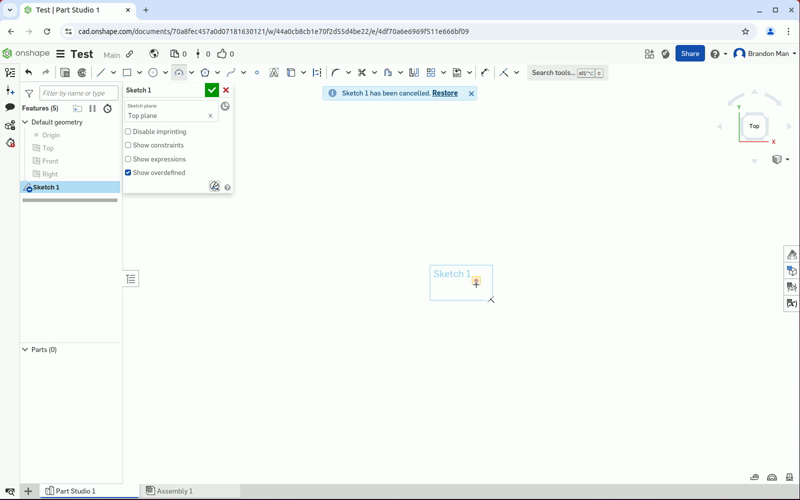
scroll(6)
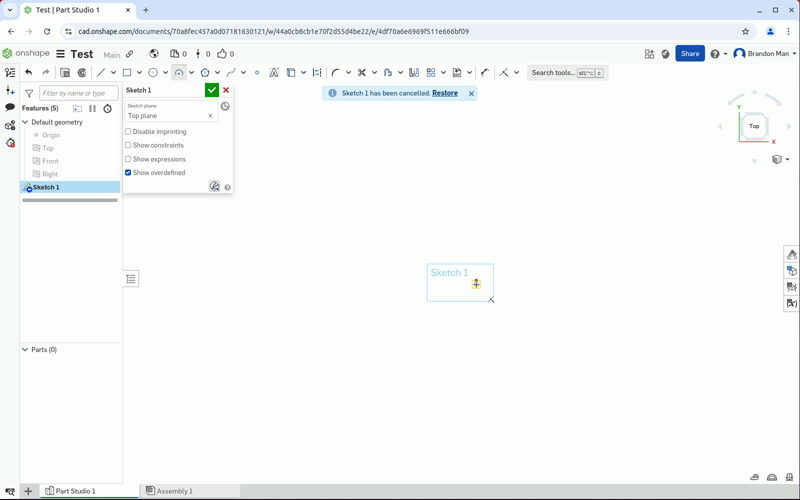
scroll(6)
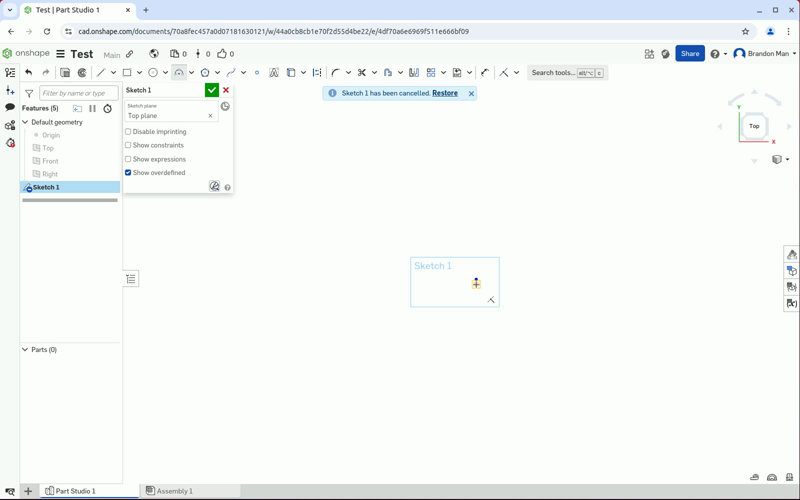
scroll(6)
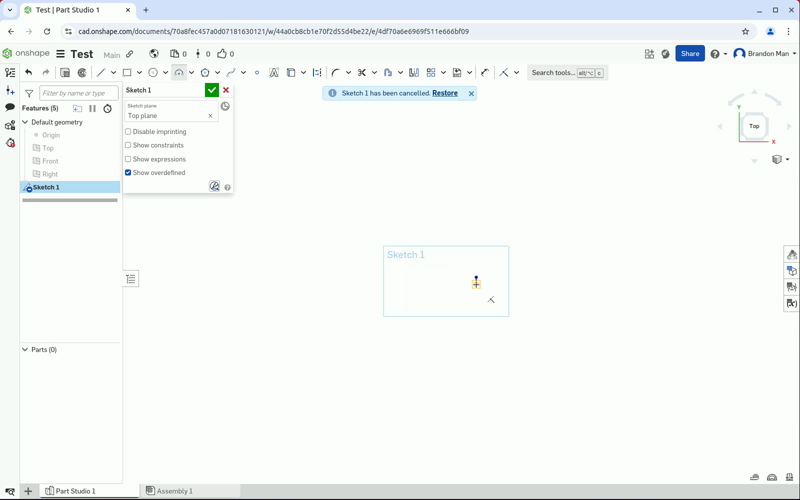
scroll(6)
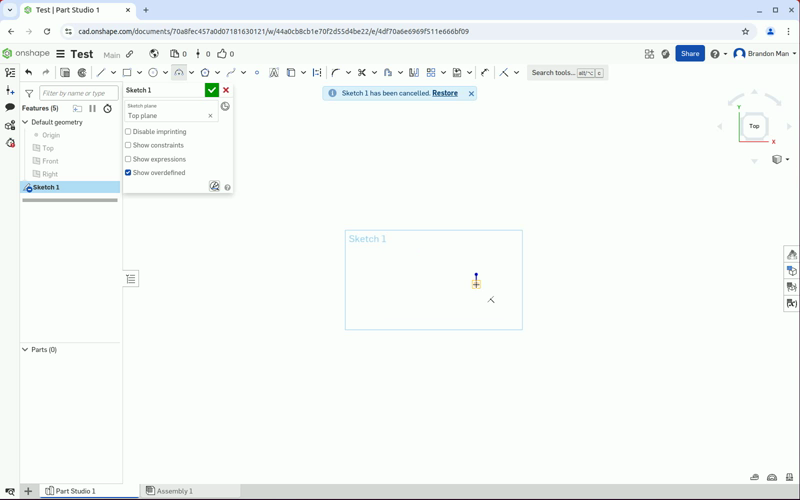
scroll(6)
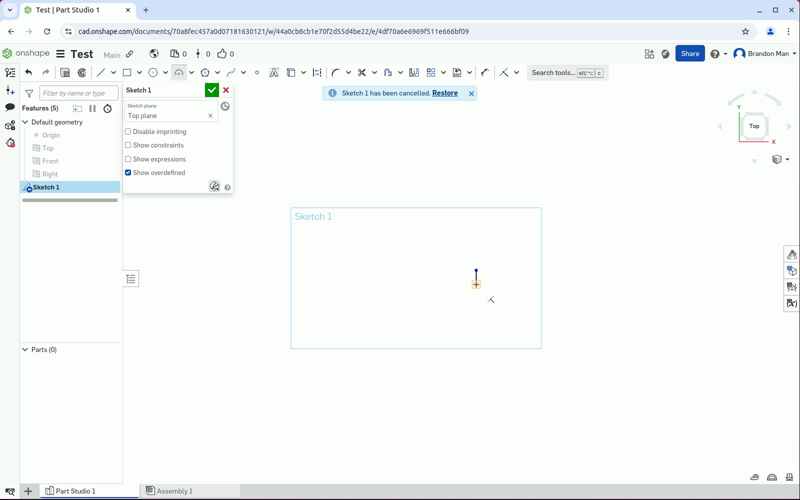
scroll(6)
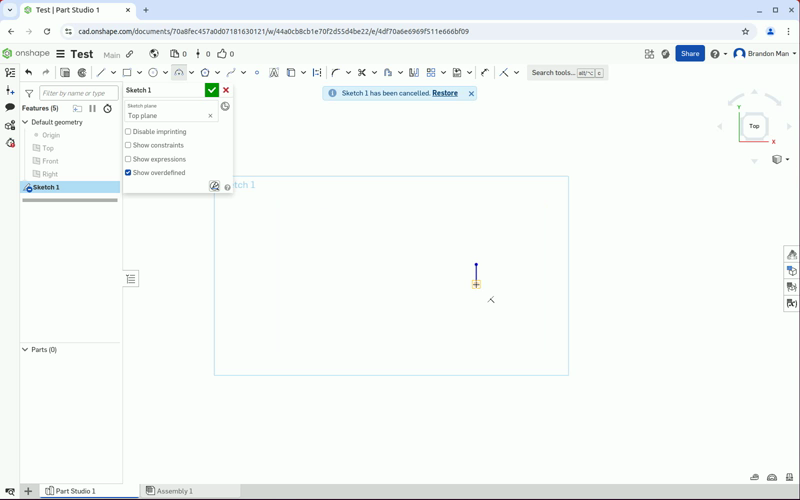
scroll(6)
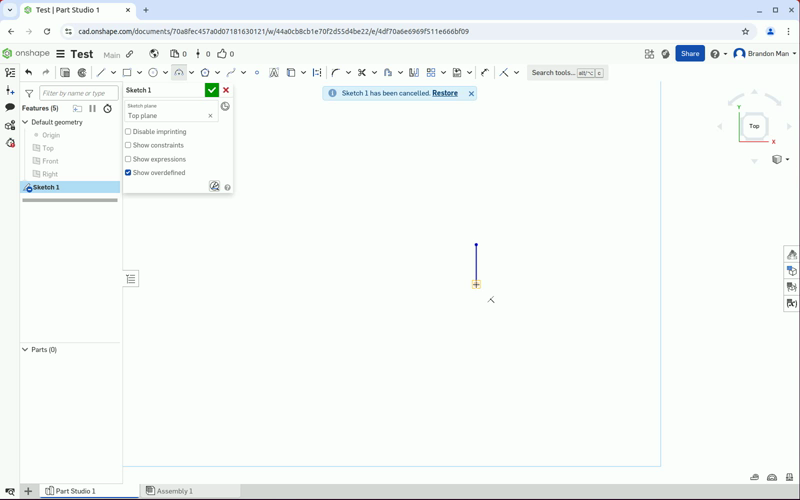
click(476, 284)
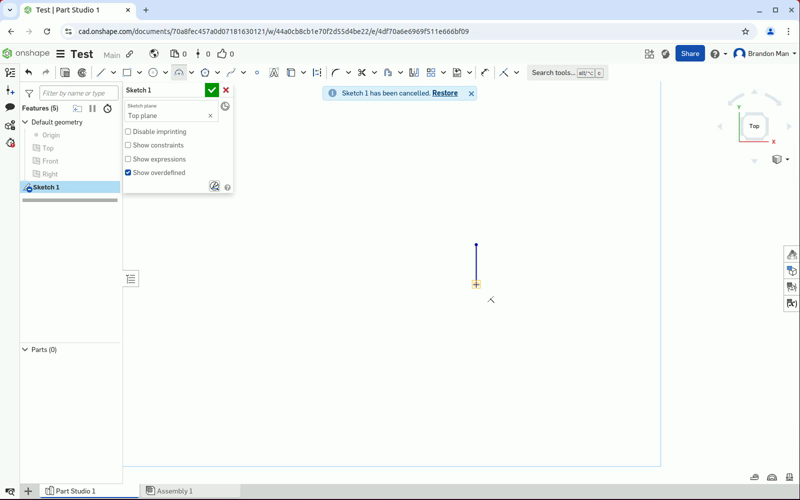
scroll(-6)
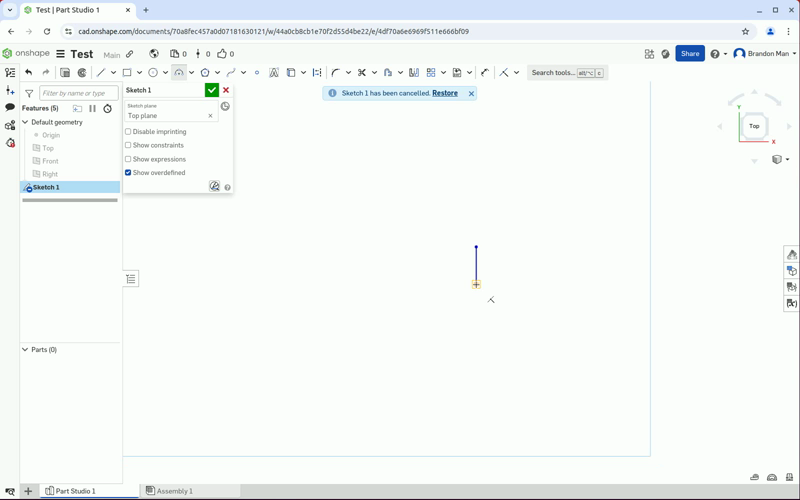
scroll(-6)
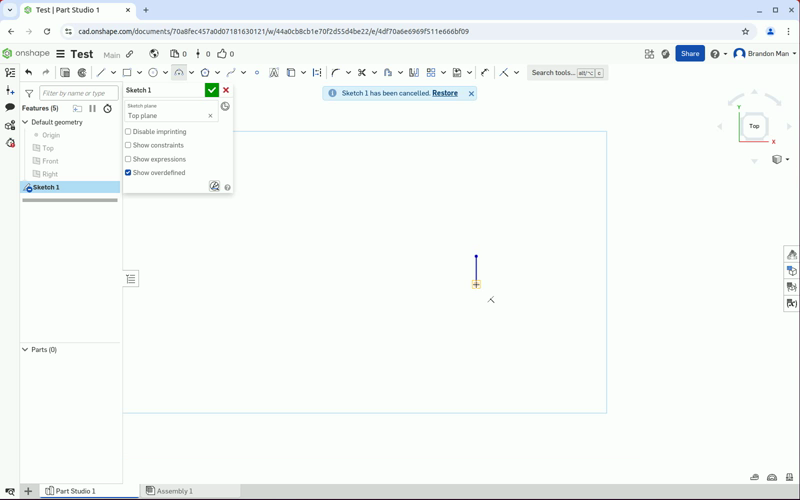
scroll(-6)
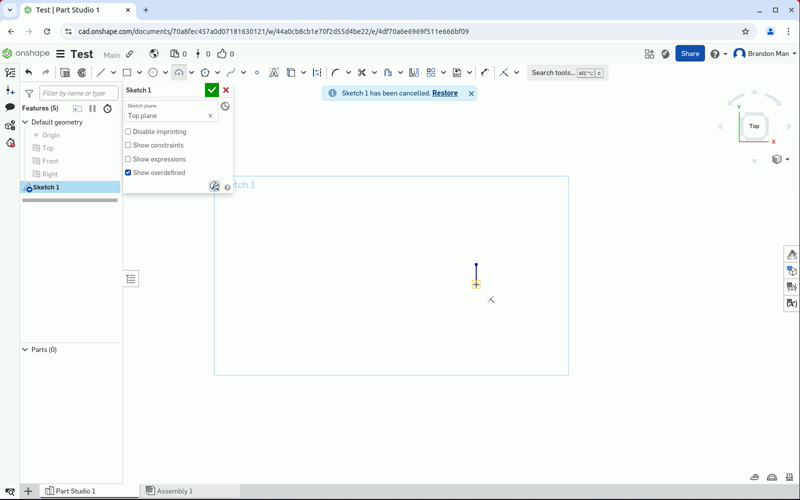
scroll(-6)
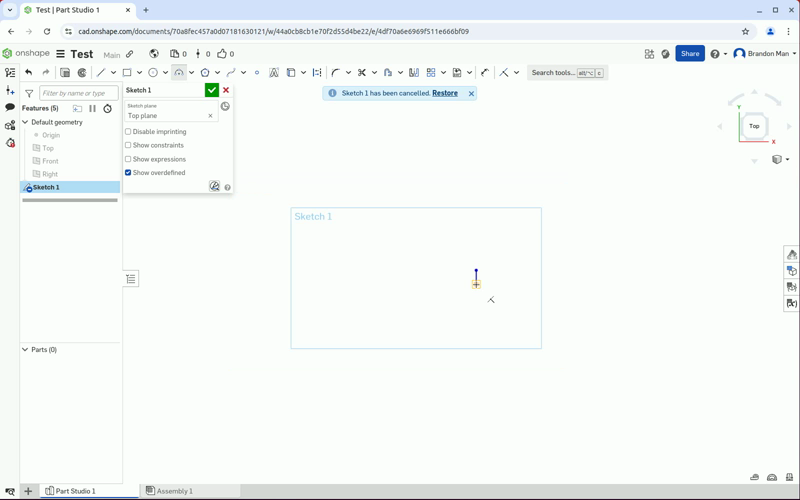
scroll(-6)
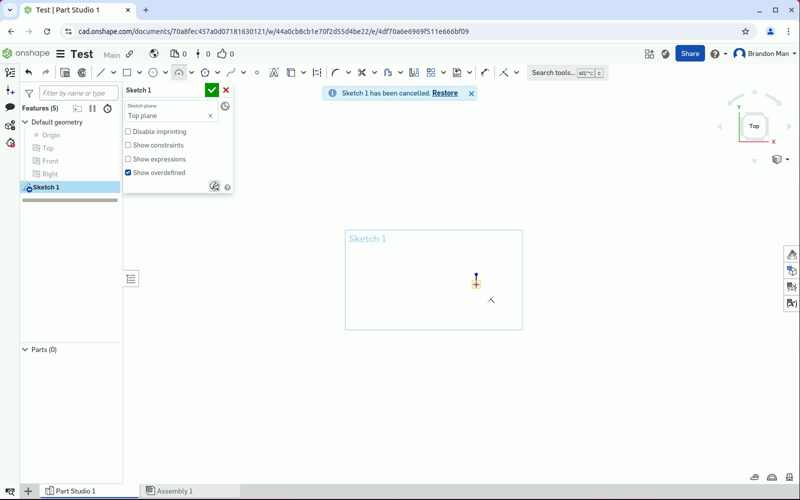
scroll(-6)
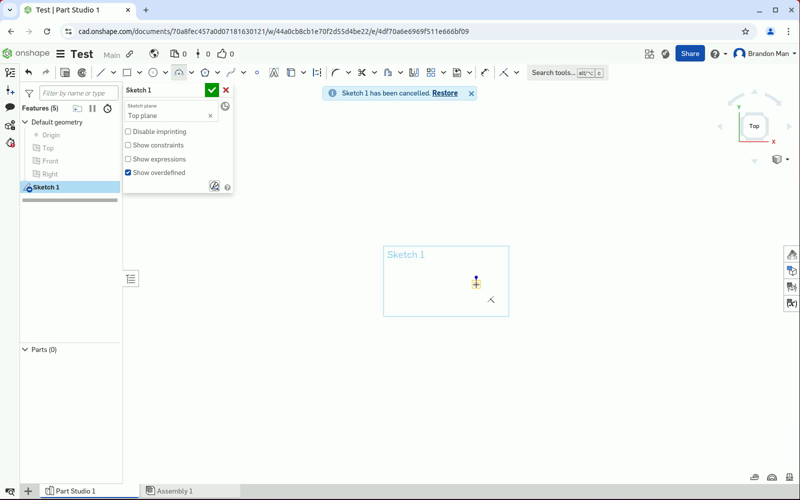
scroll(-6)
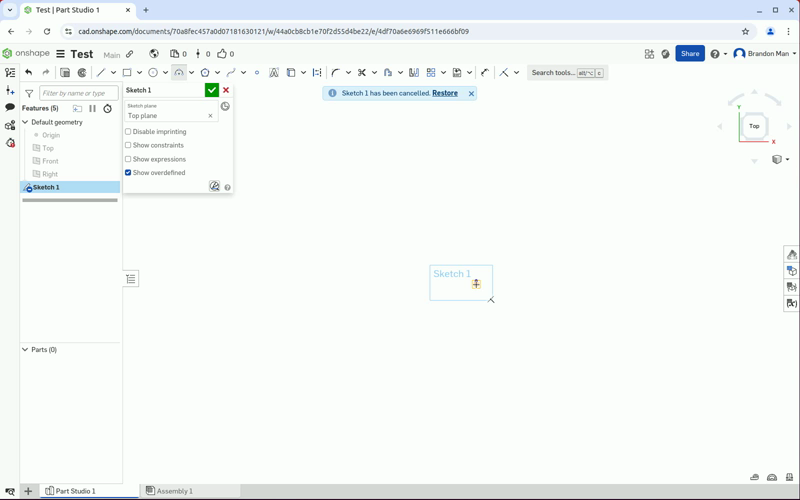
mouse_move(476, 280)
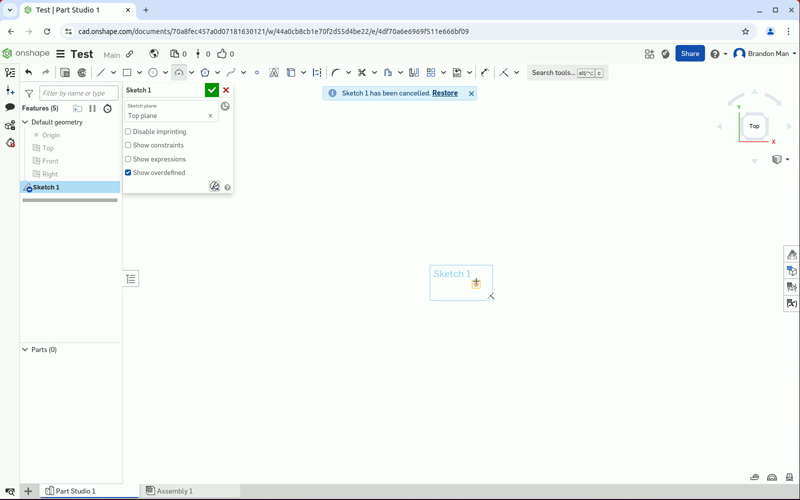
scroll(6)
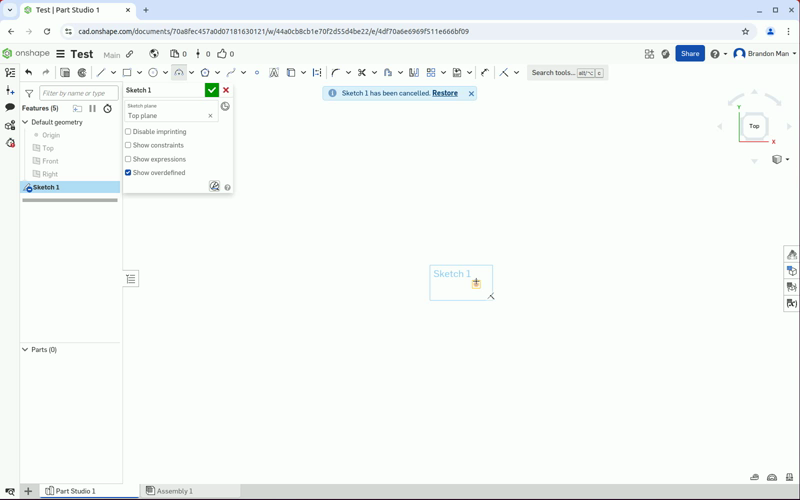
scroll(6)
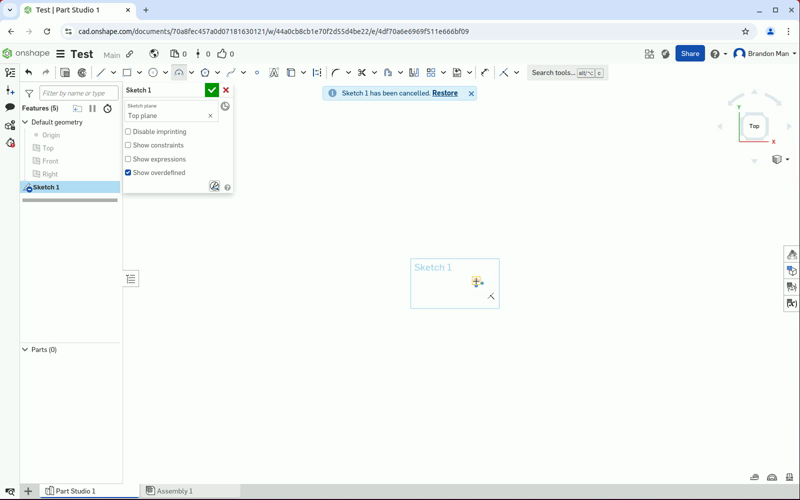
scroll(6)
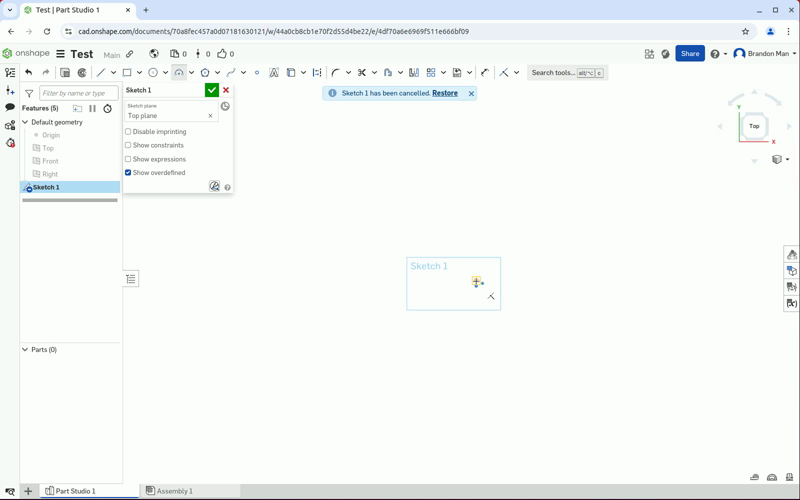
scroll(6)
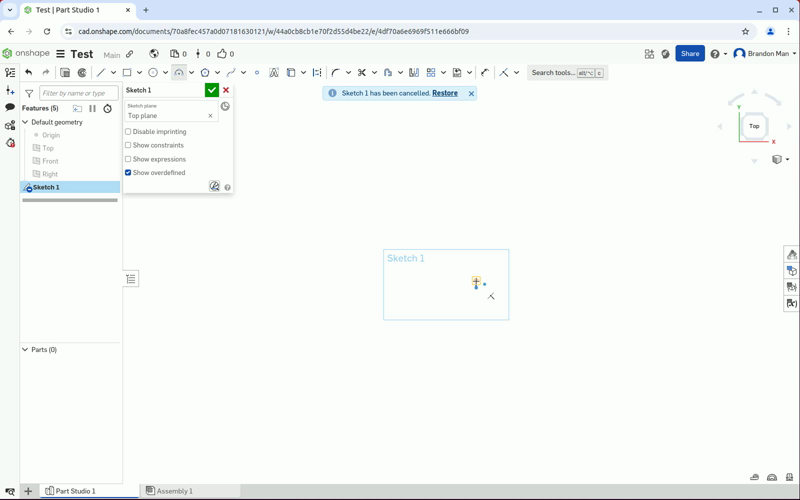
scroll(6)
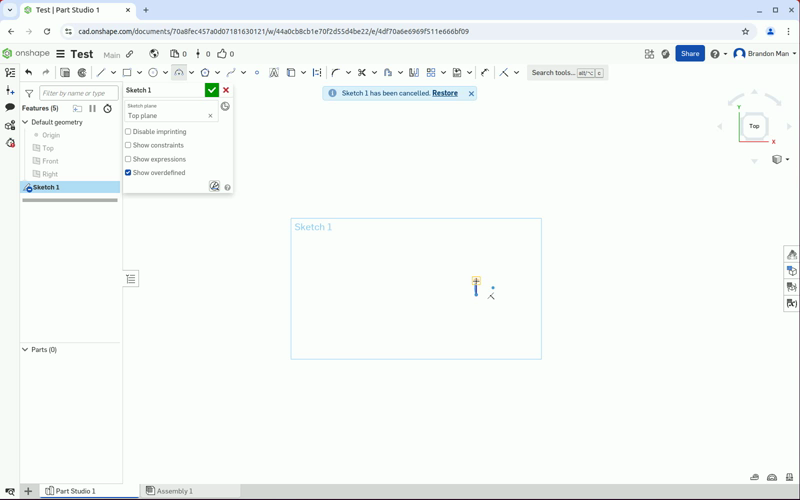
scroll(6)
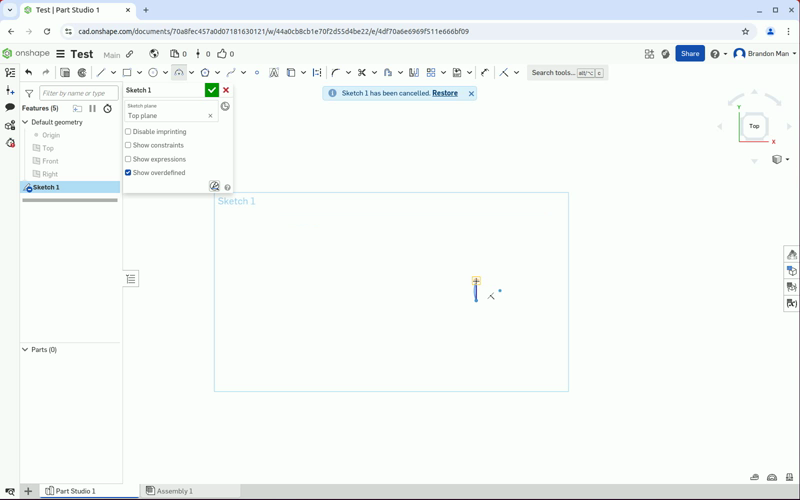
scroll(6)
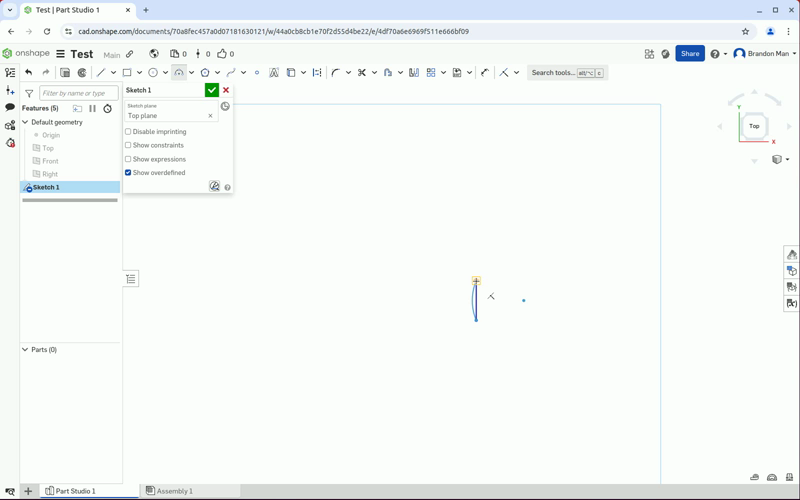
click(476, 280)
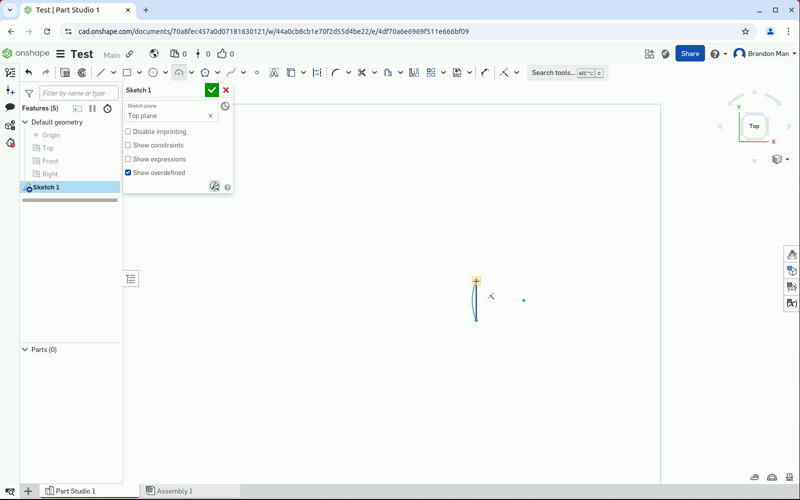
scroll(-6)
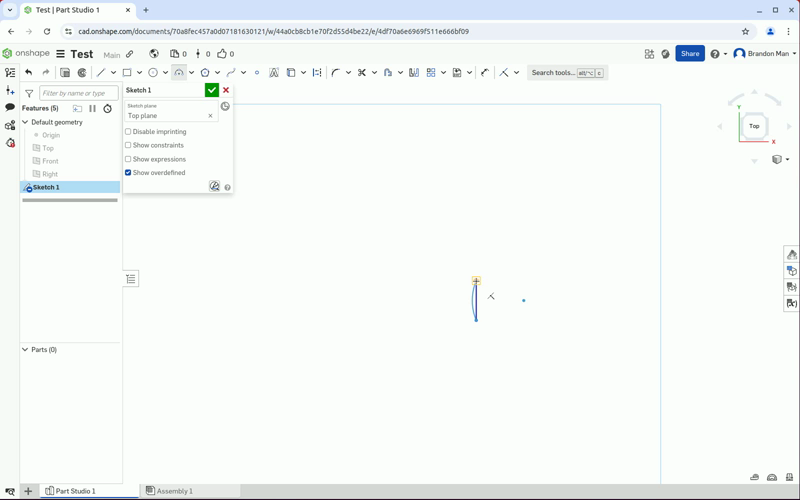
scroll(-6)
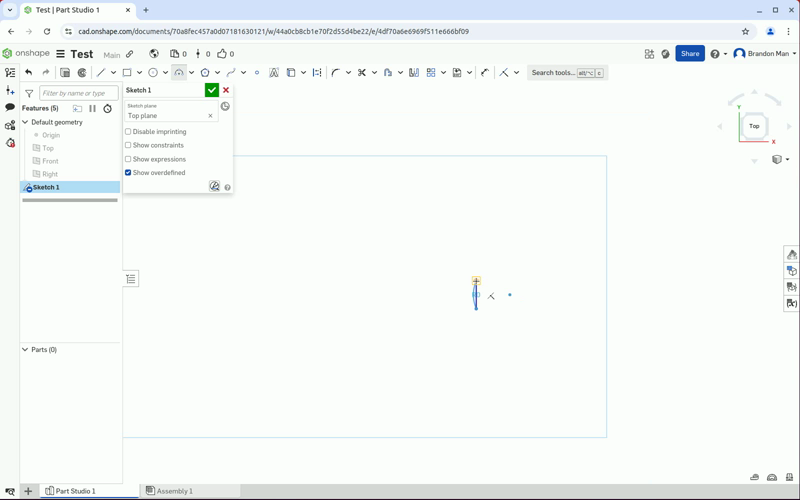
scroll(-6)
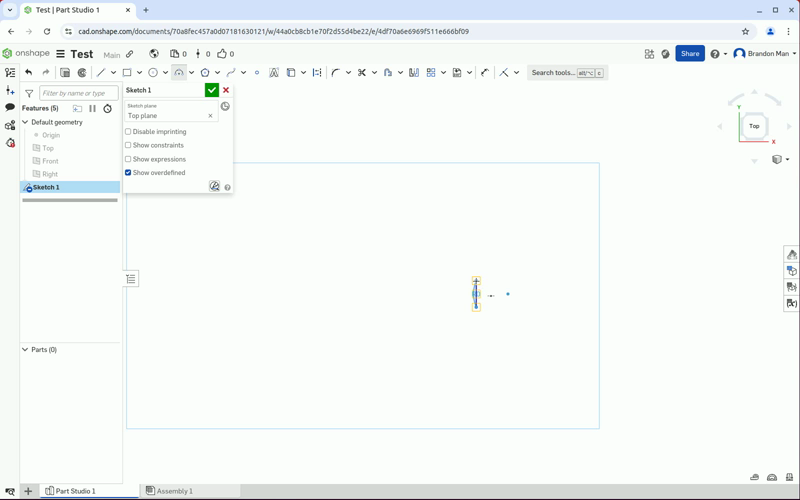
scroll(-6)
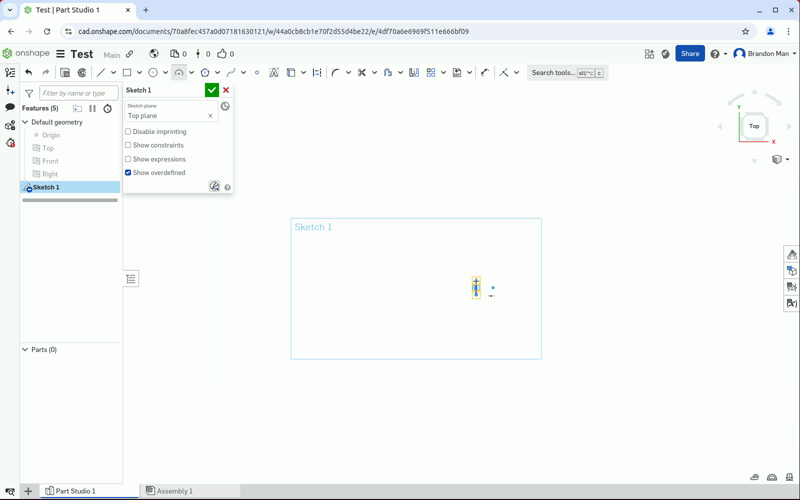
scroll(-6)
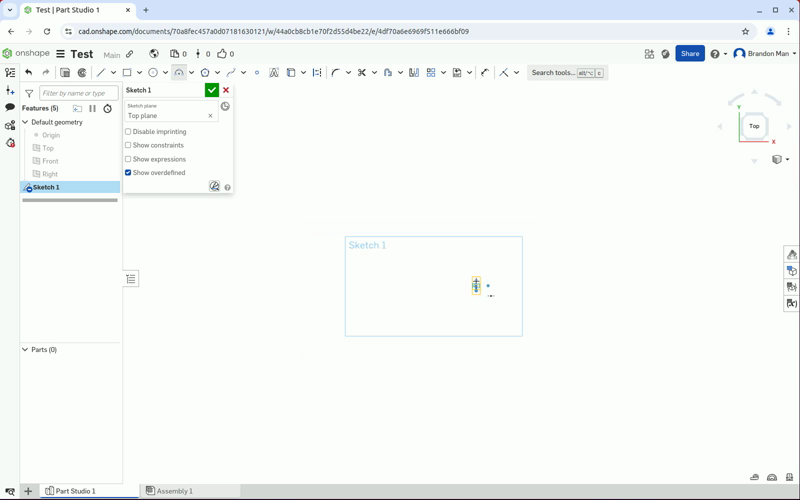
scroll(-6)
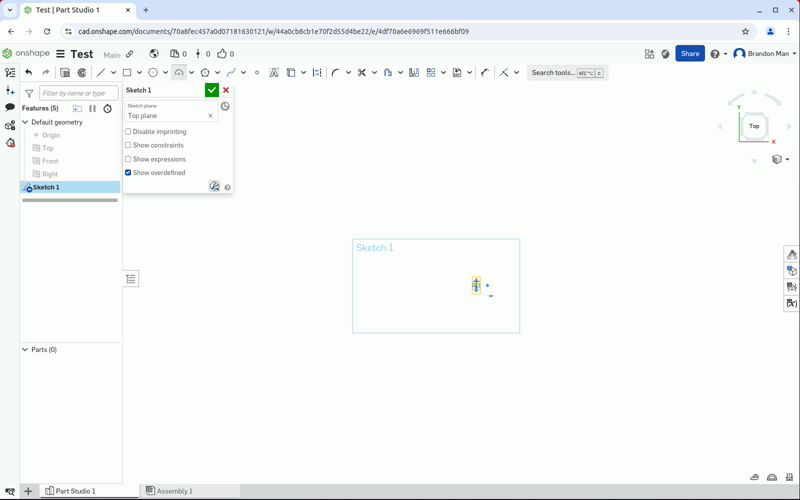
scroll(-6)
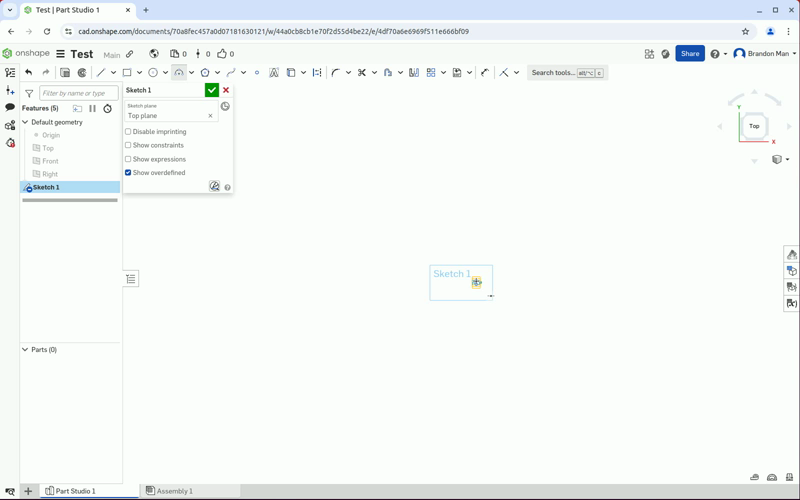
key_down(shift)
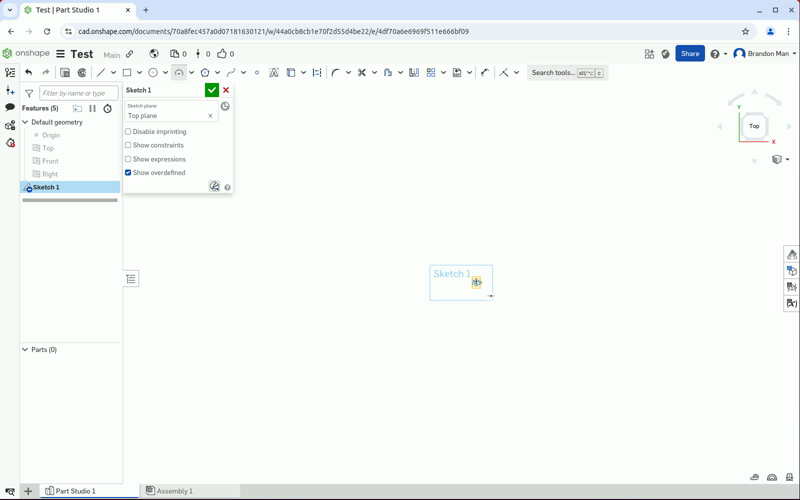
mouse_move(477, 282)
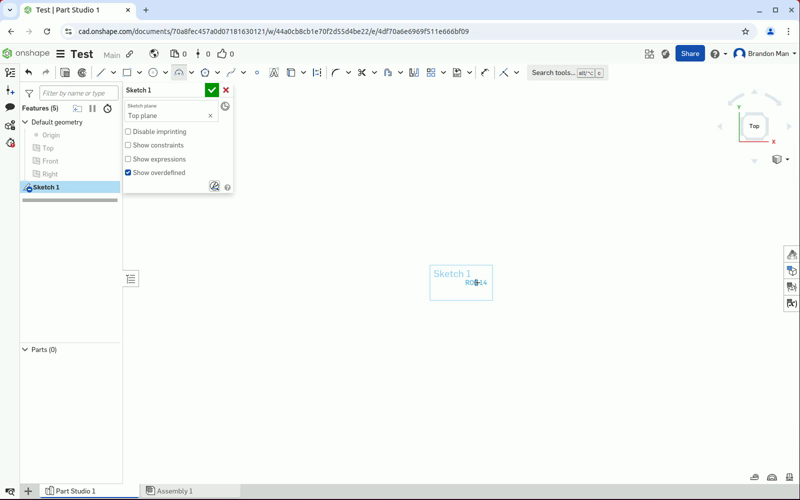
scroll(6)
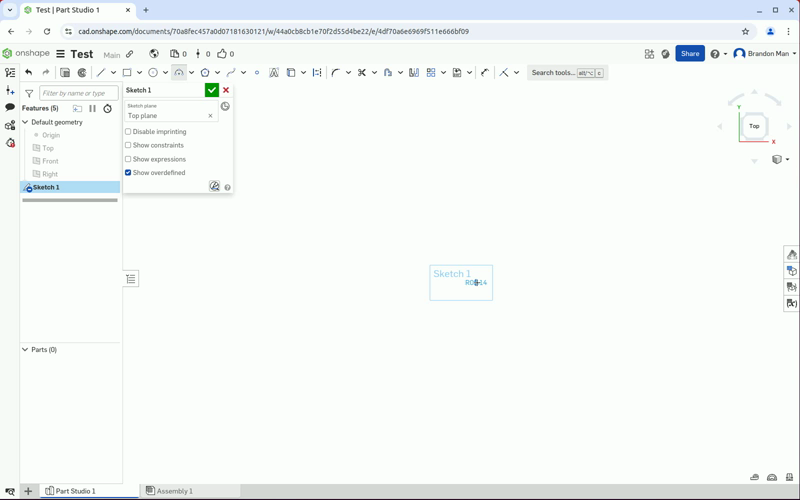
scroll(6)
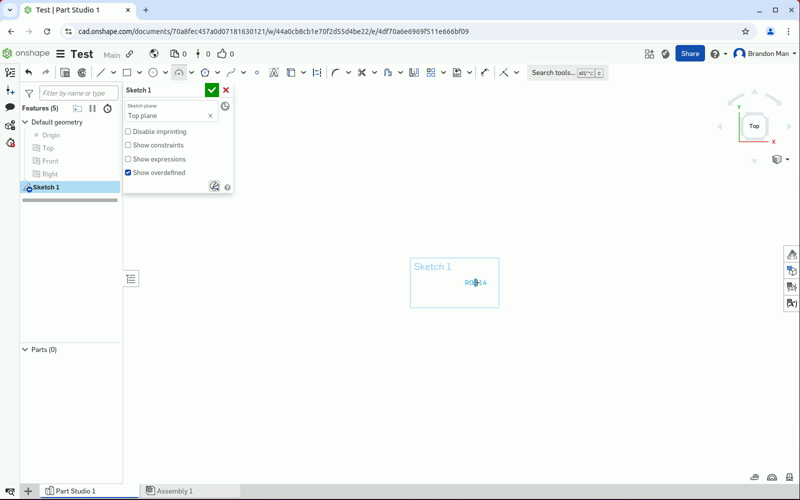
scroll(6)
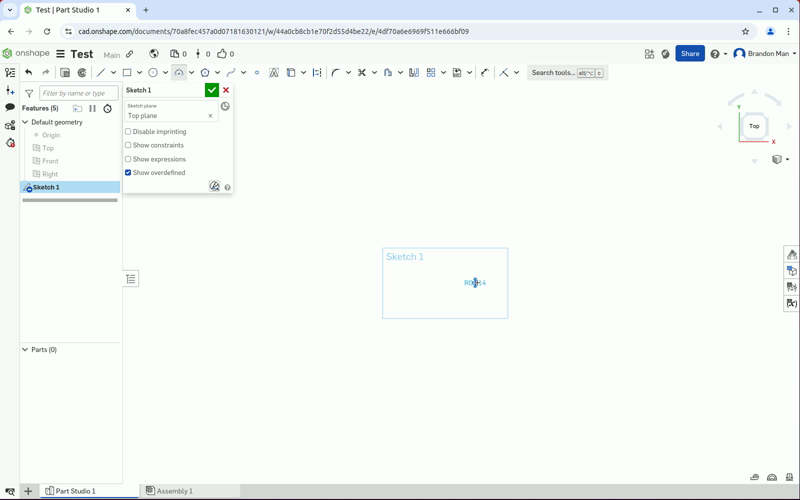
scroll(6)
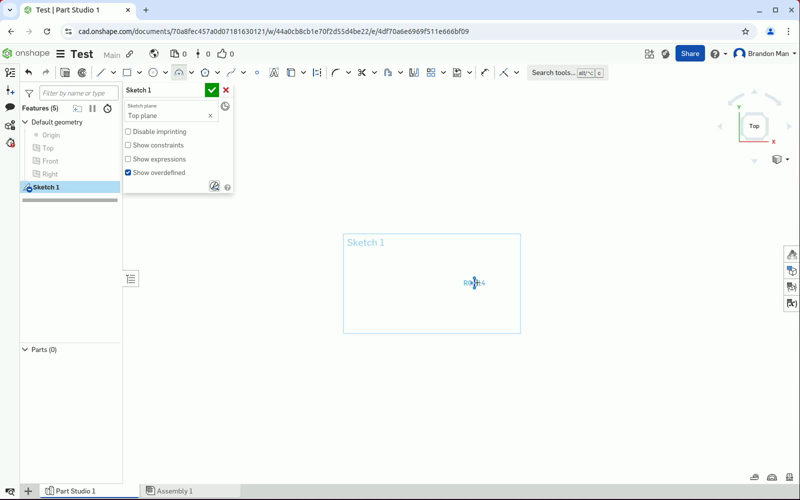
scroll(6)
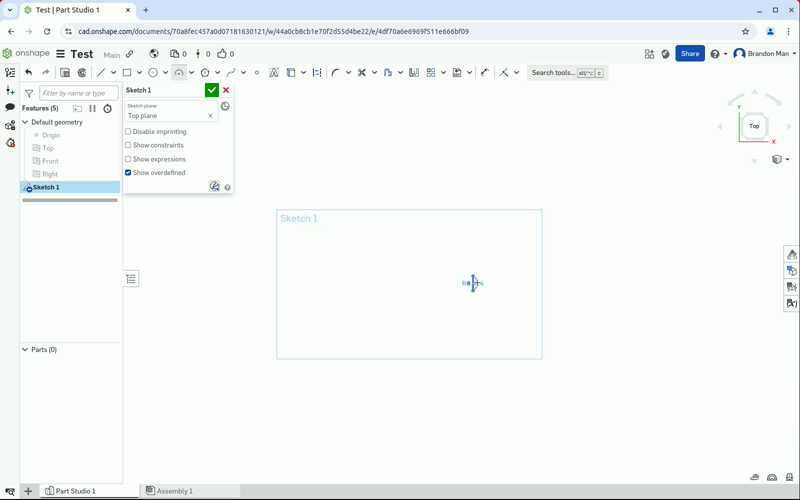
scroll(6)
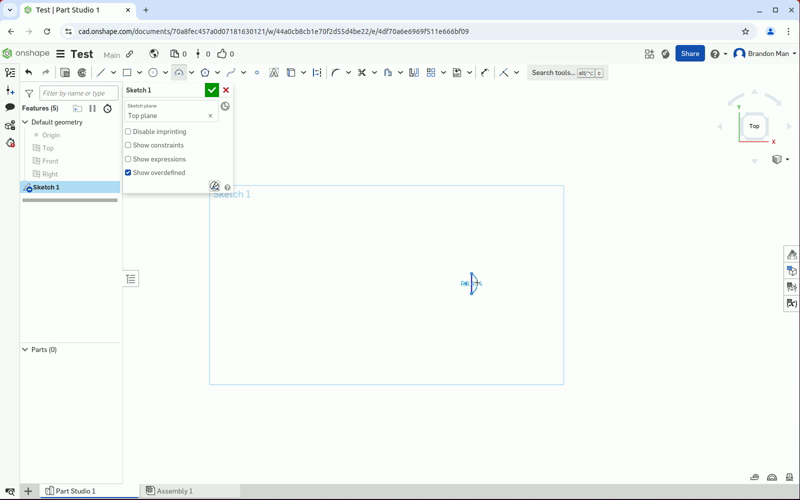
scroll(6)
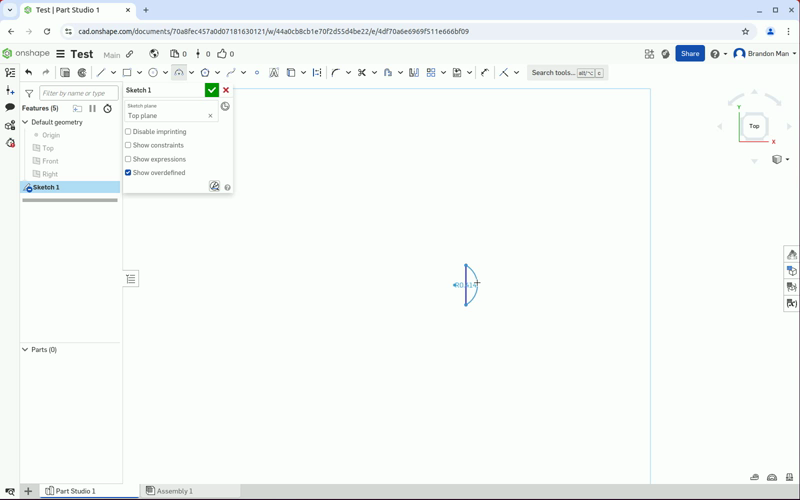
click(477, 282)
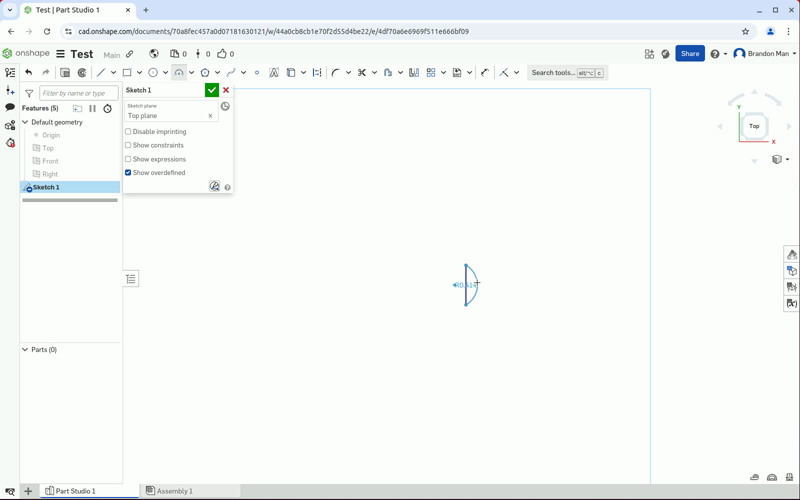
scroll(-6)
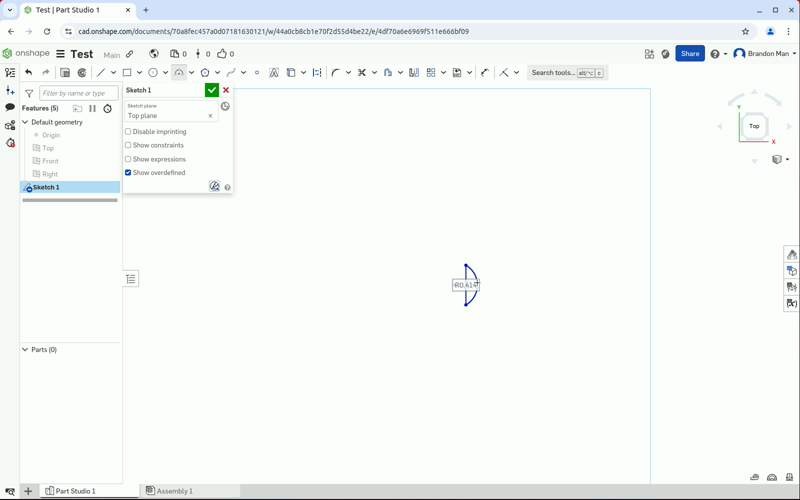
scroll(-6)
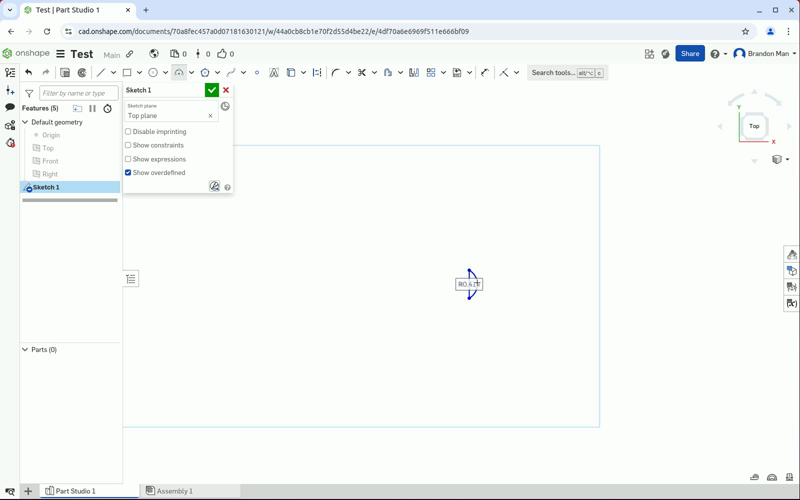
scroll(-6)
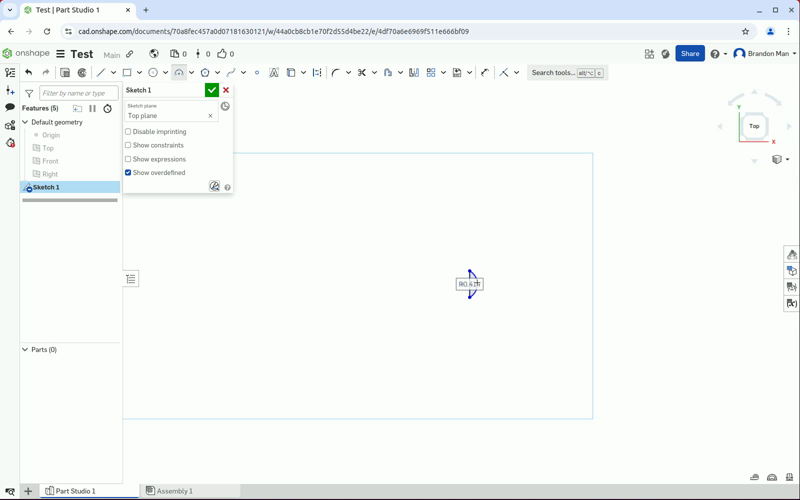
scroll(-6)
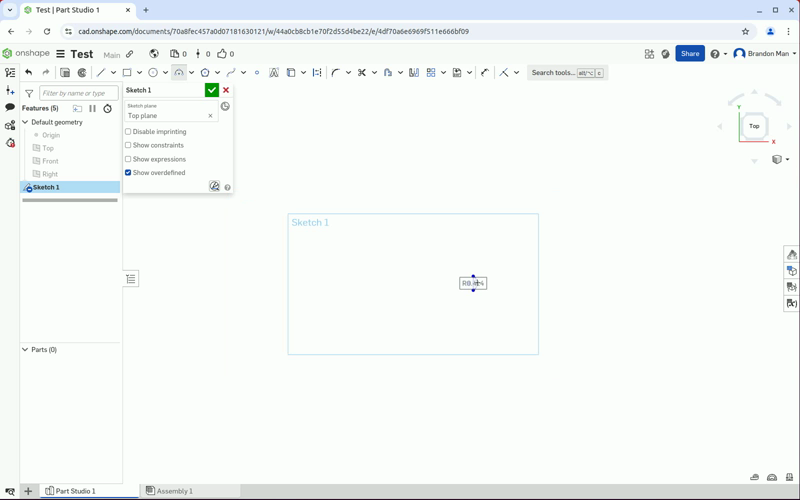
scroll(-6)
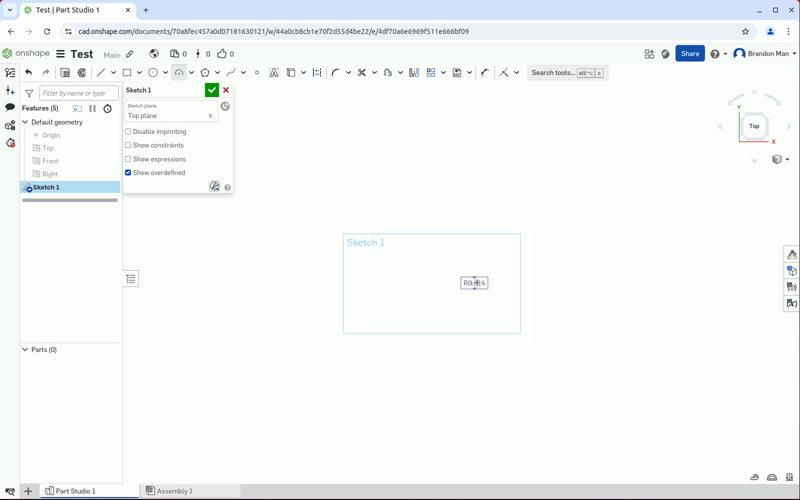
scroll(-6)
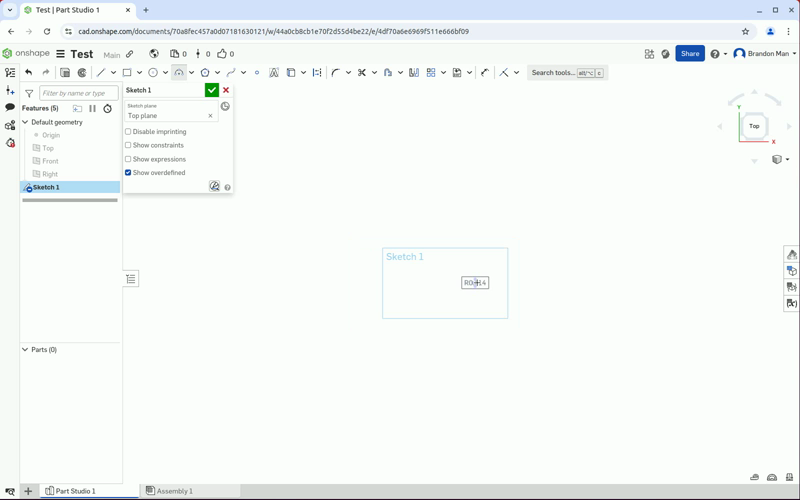
scroll(-6)
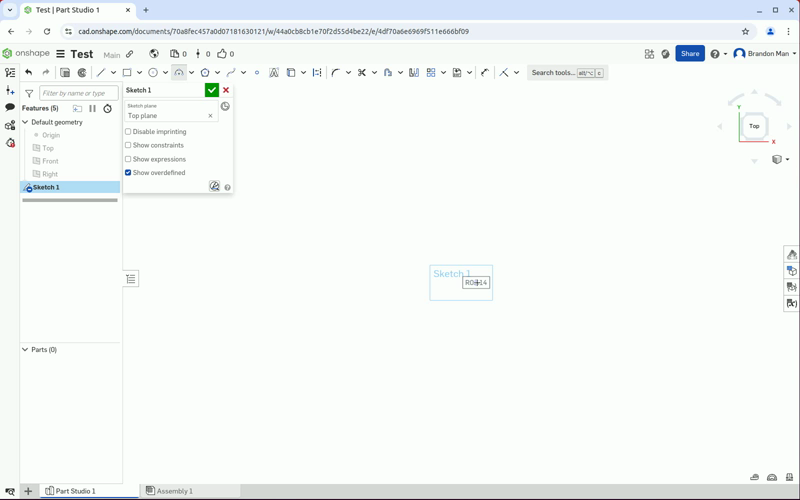
key_up(shift)
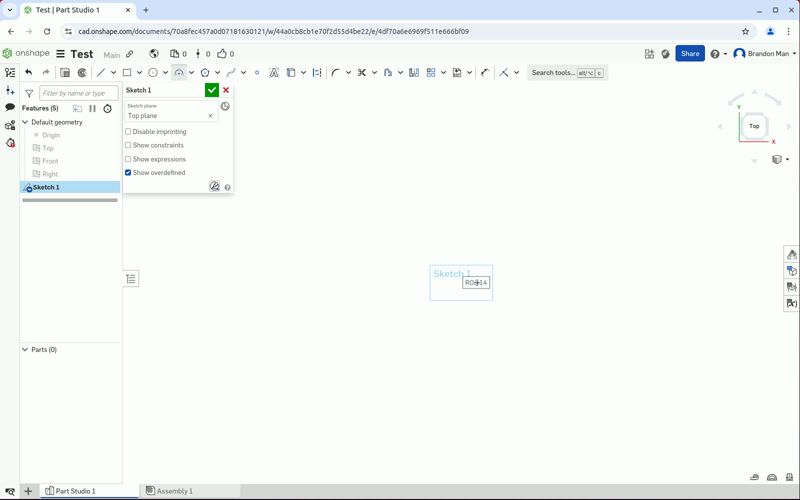
key(esc)
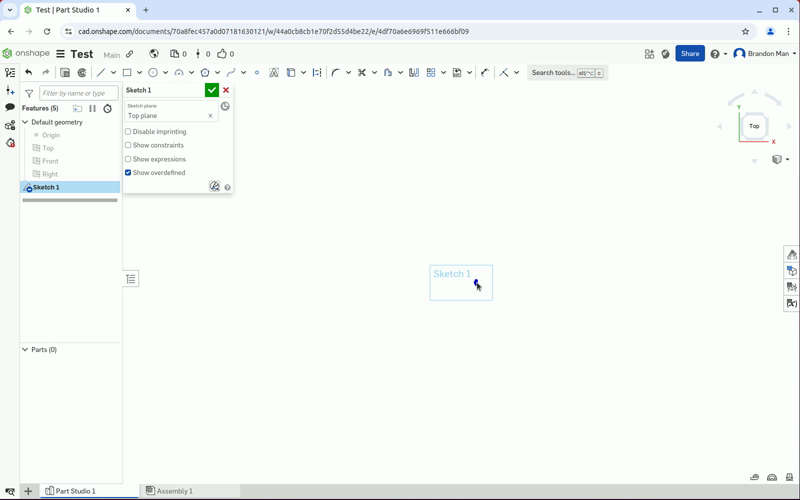
mouse_move(476, 281)
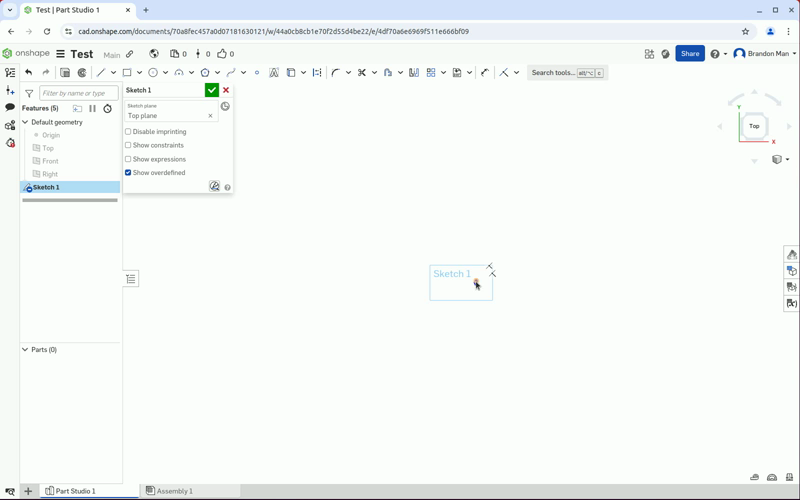
scroll(6)
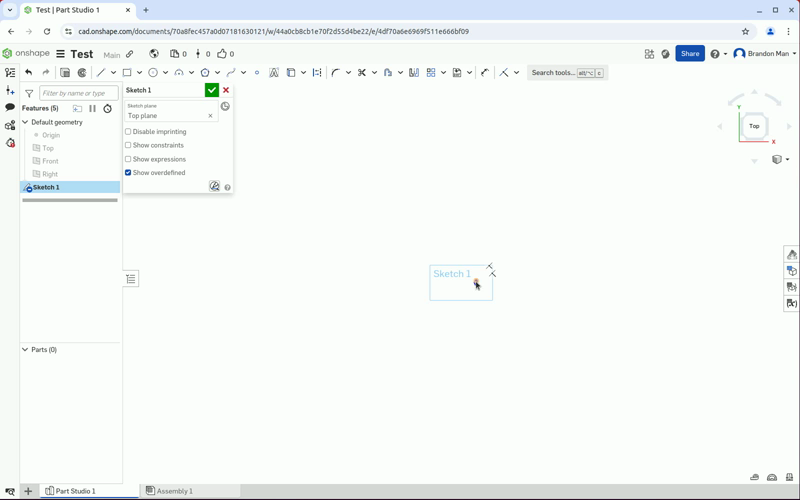
scroll(6)
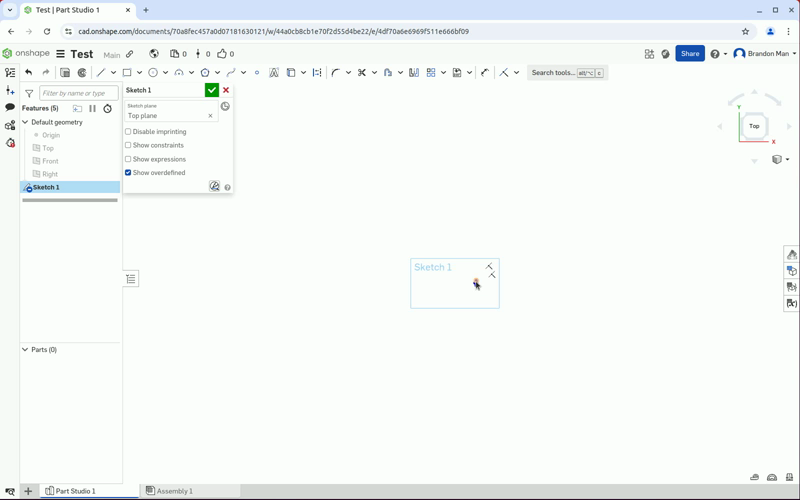
scroll(6)
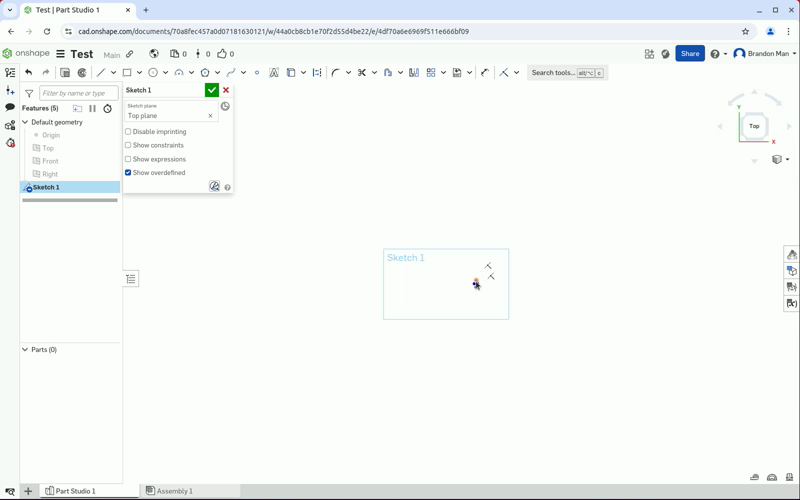
scroll(6)
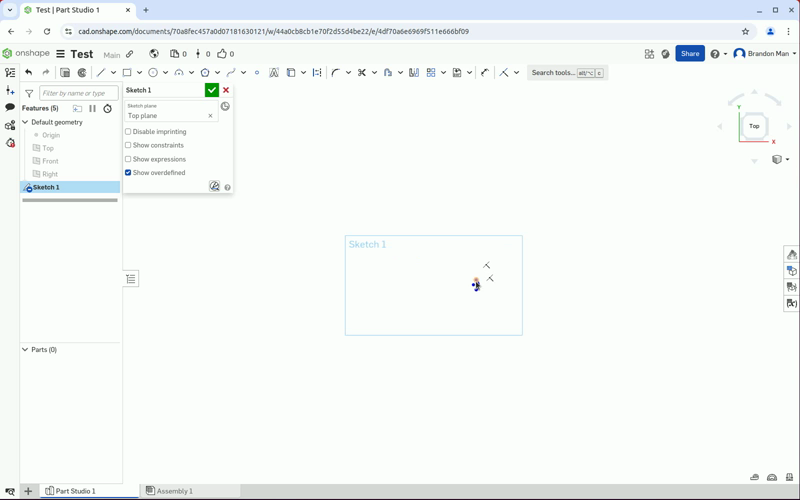
scroll(6)
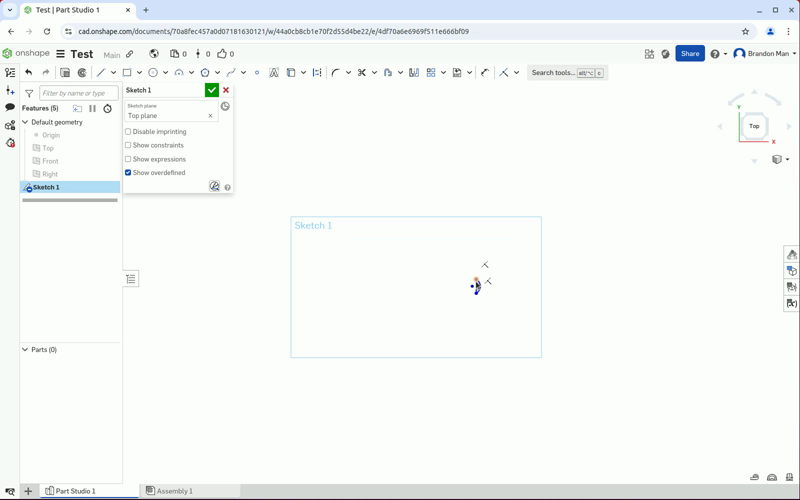
scroll(6)
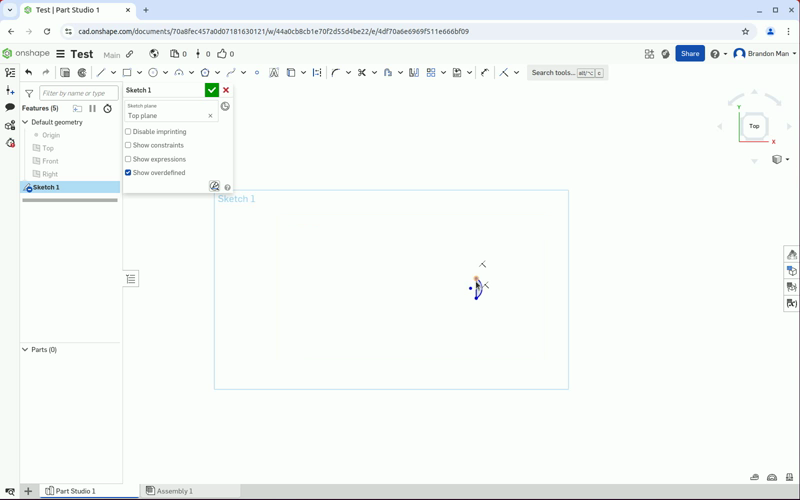
scroll(6)
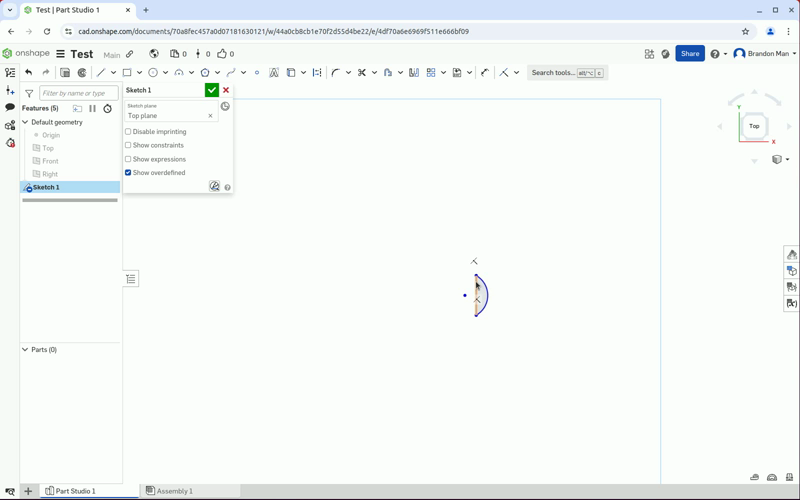
click(476, 281)
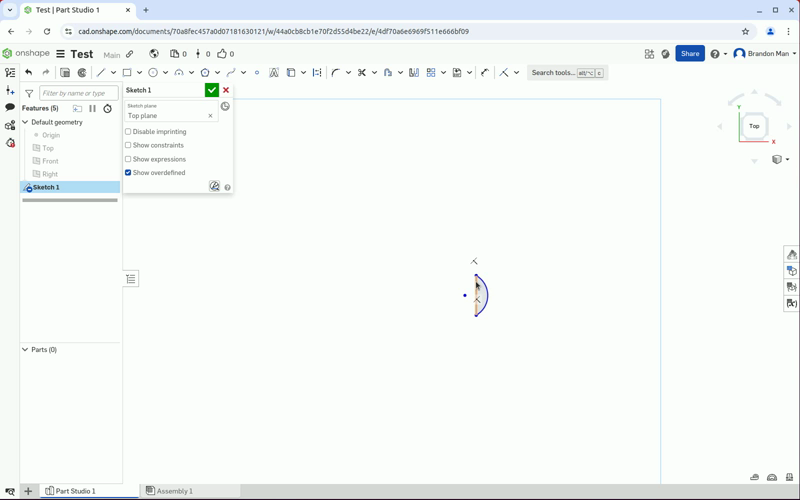
scroll(-6)
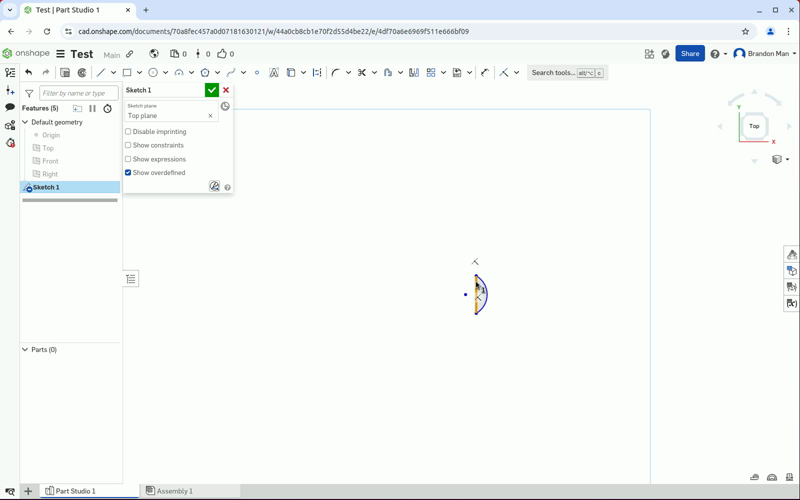
scroll(-6)
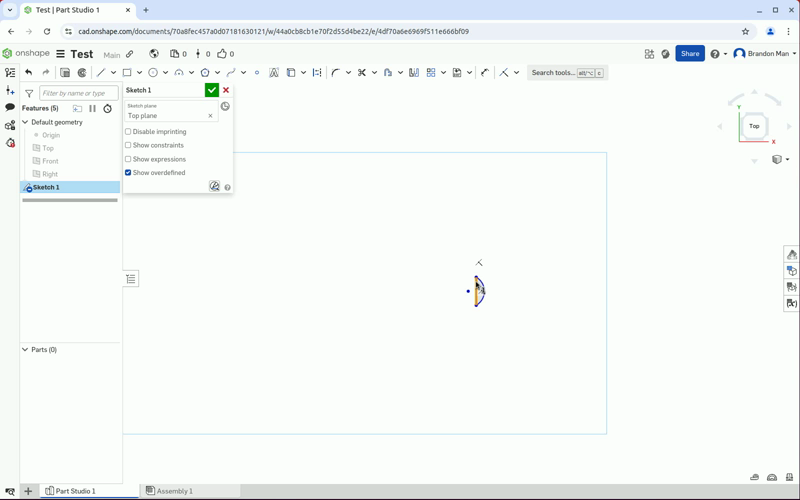
scroll(-6)
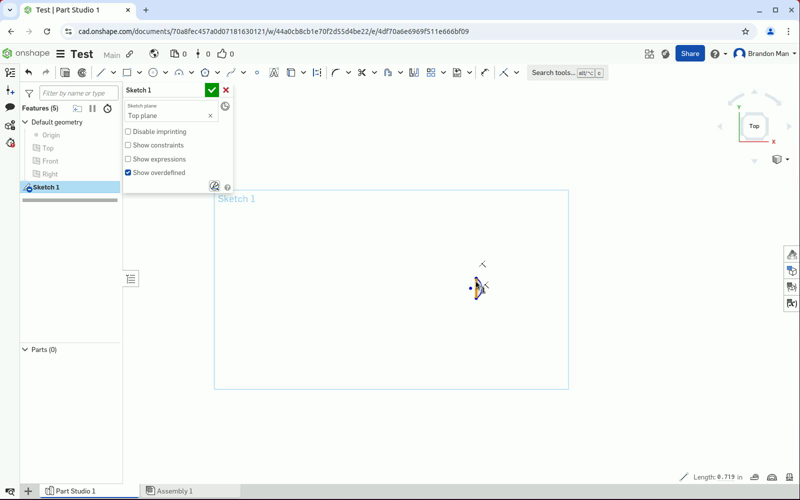
scroll(-6)
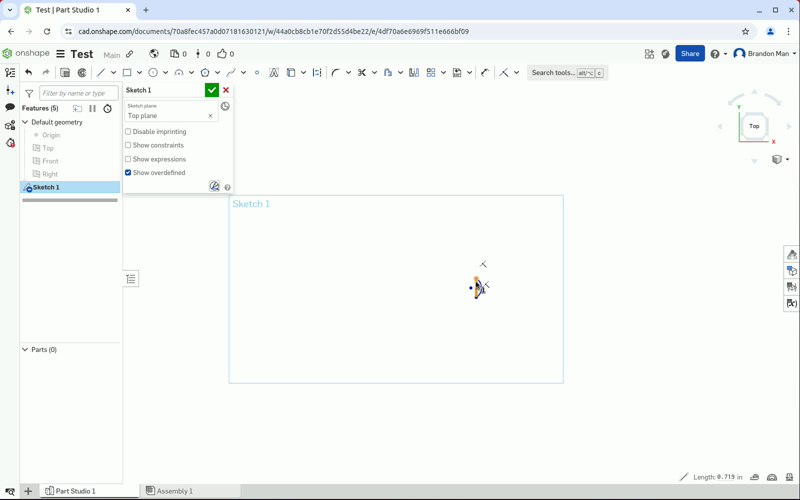
scroll(-6)
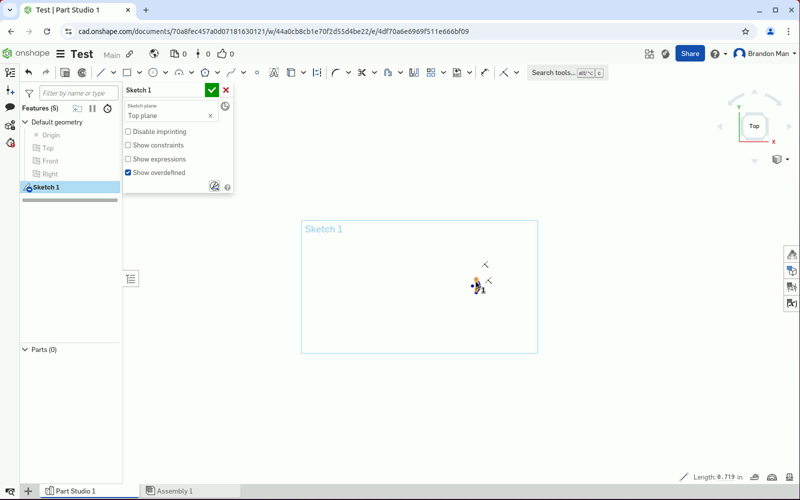
scroll(-6)
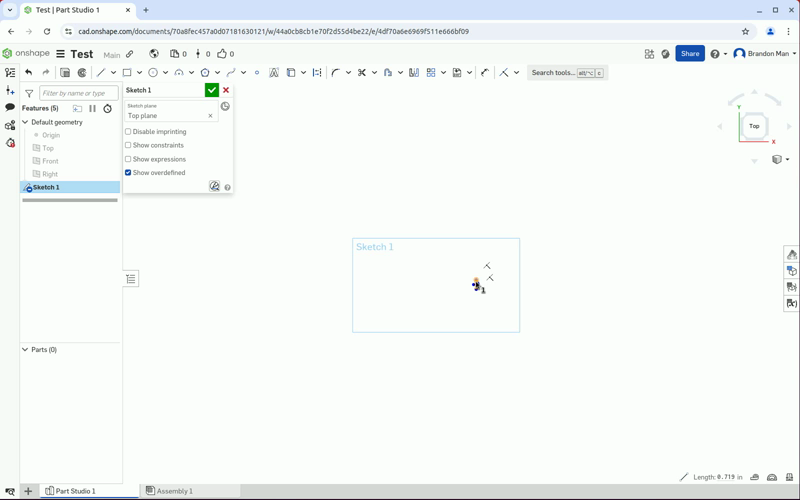
scroll(-6)
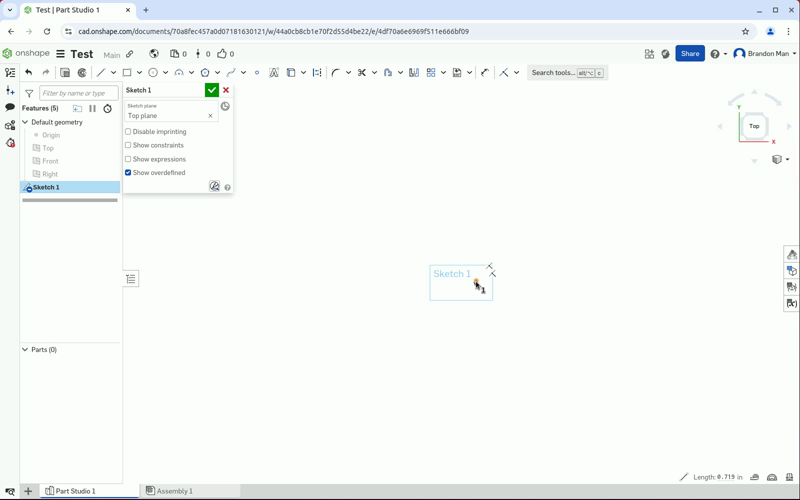
mouse_move(73, 352)
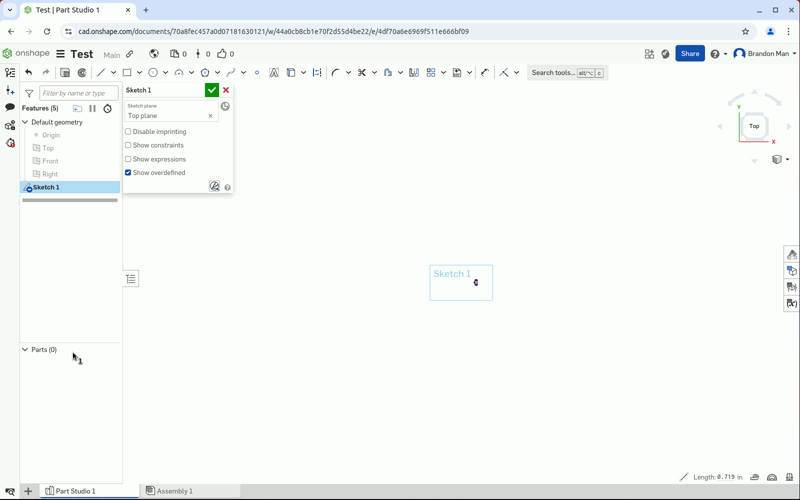
key(shift+y)
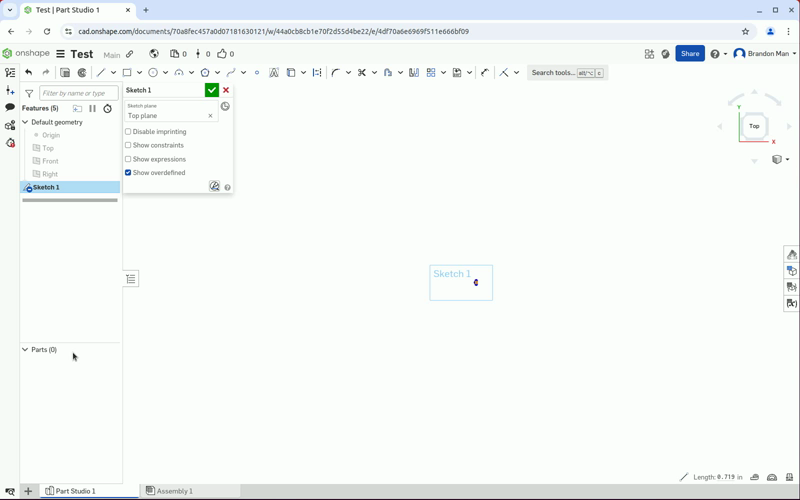
key(shift+e)
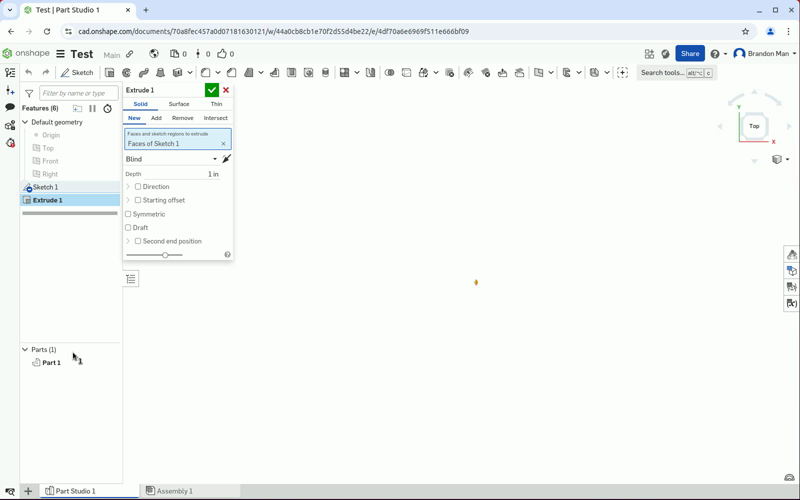
mouse_move(143, 106)
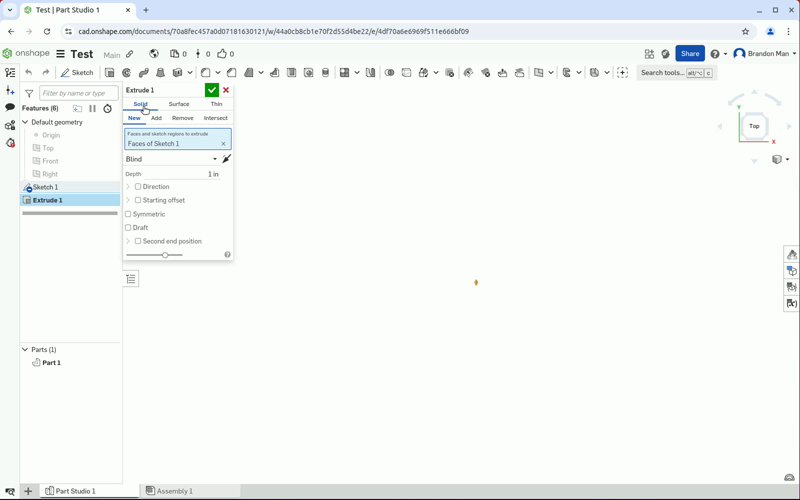
click(143, 106)
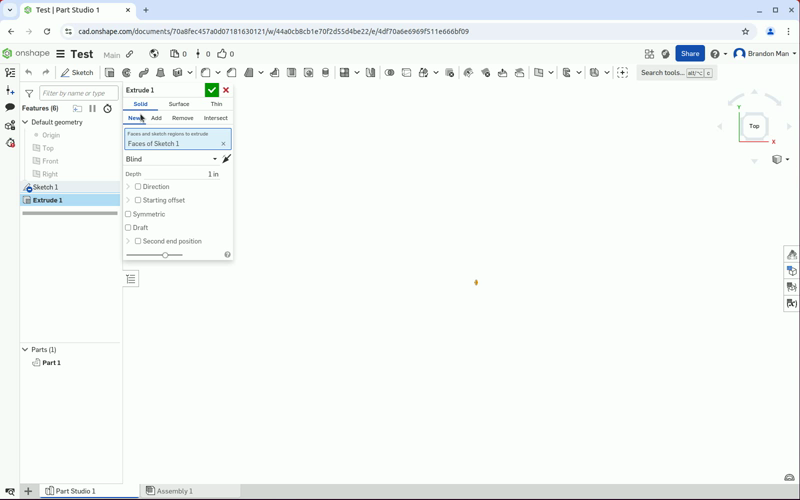
mouse_move(137, 120)
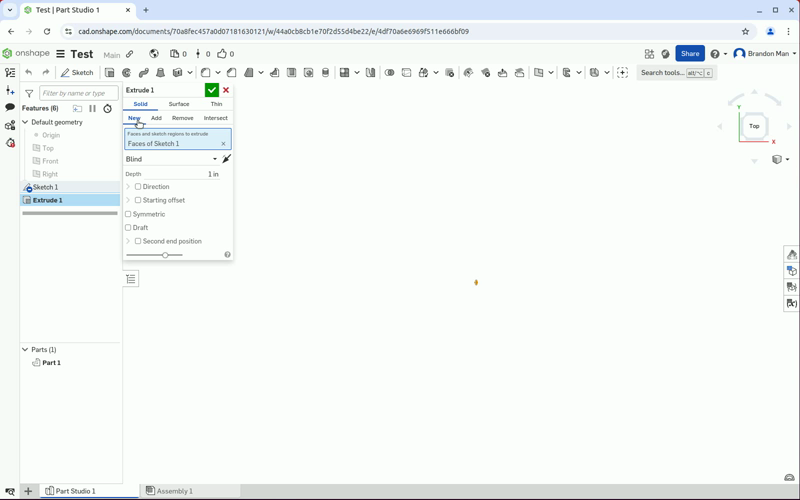
click(137, 120)
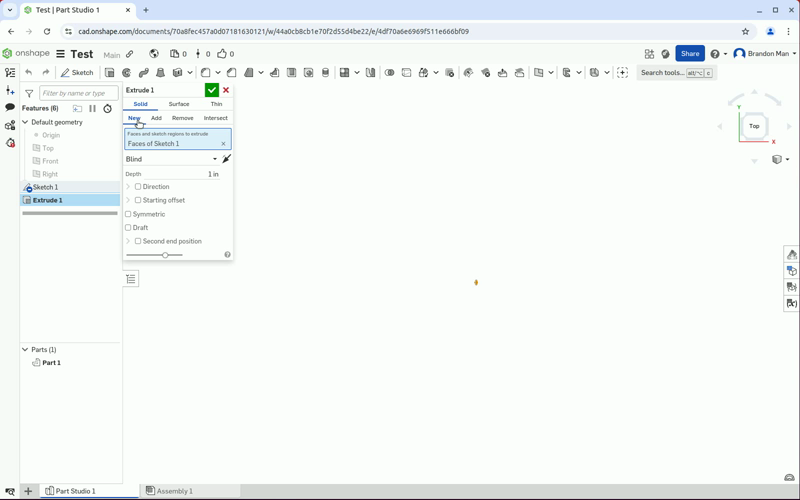
key(tab, 4)
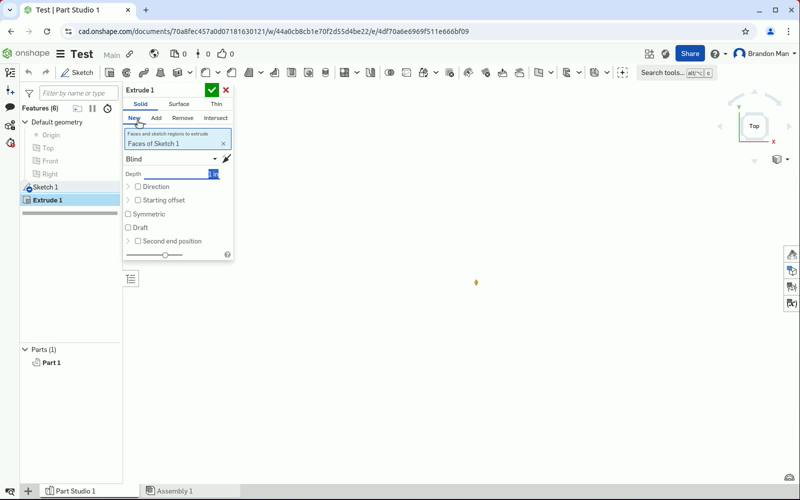
text(1.926)
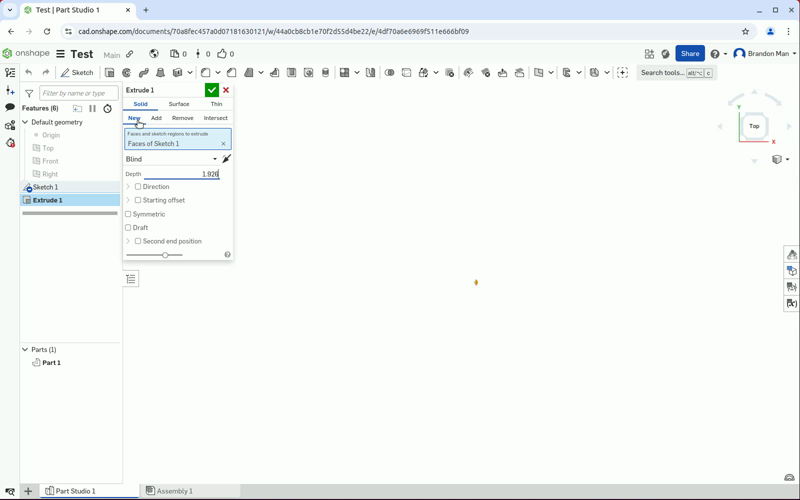
key(tab, 3)
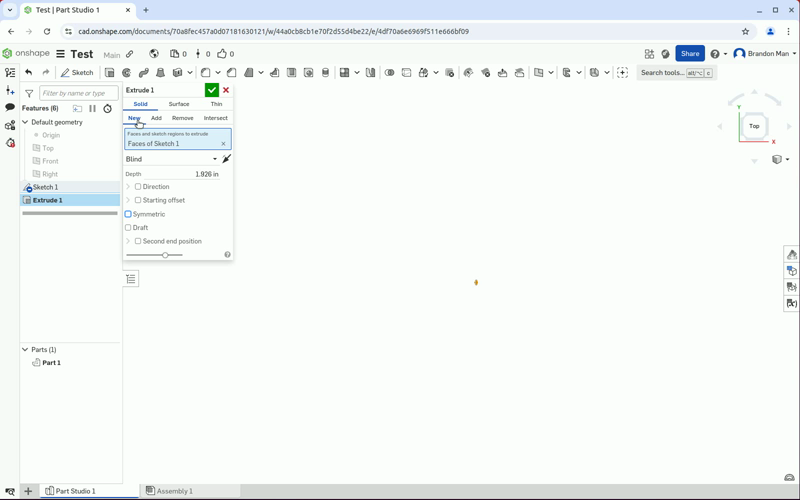
key(space)
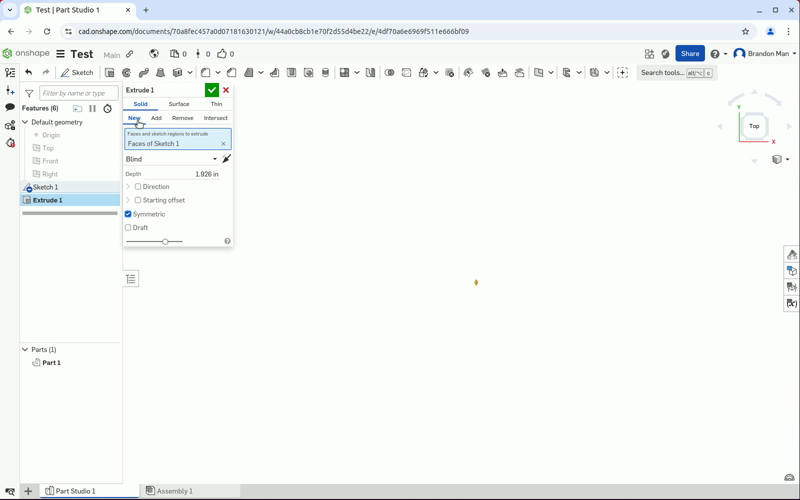
key(enter)
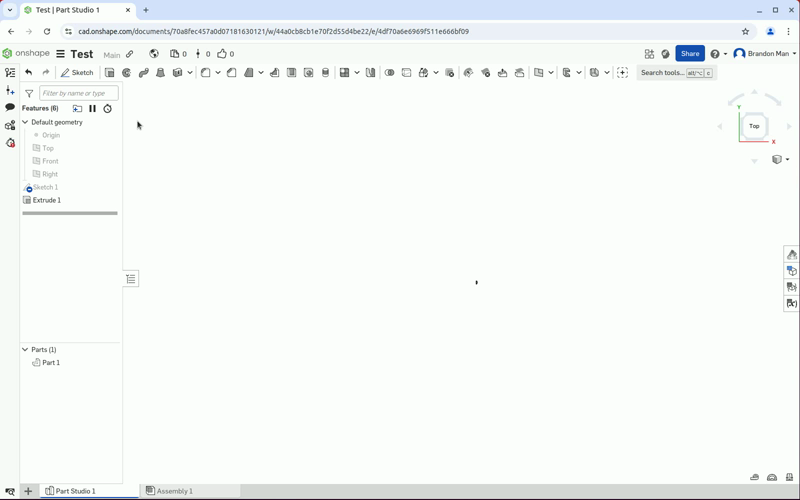
key(shift+h)
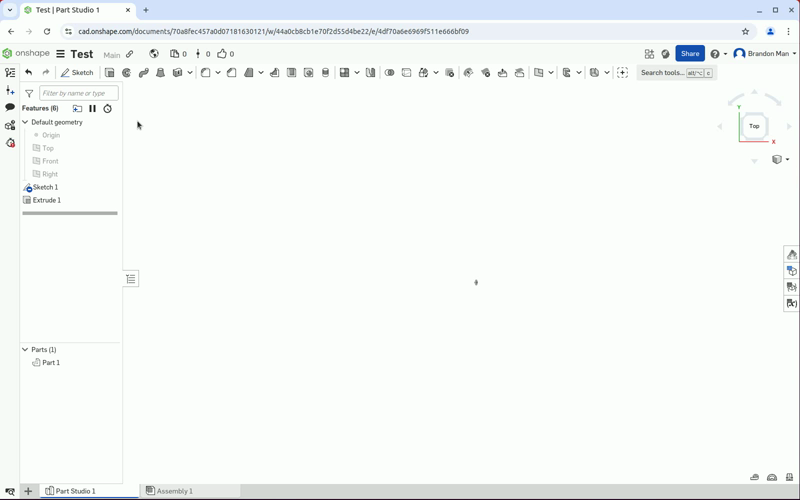
key(shift+h)
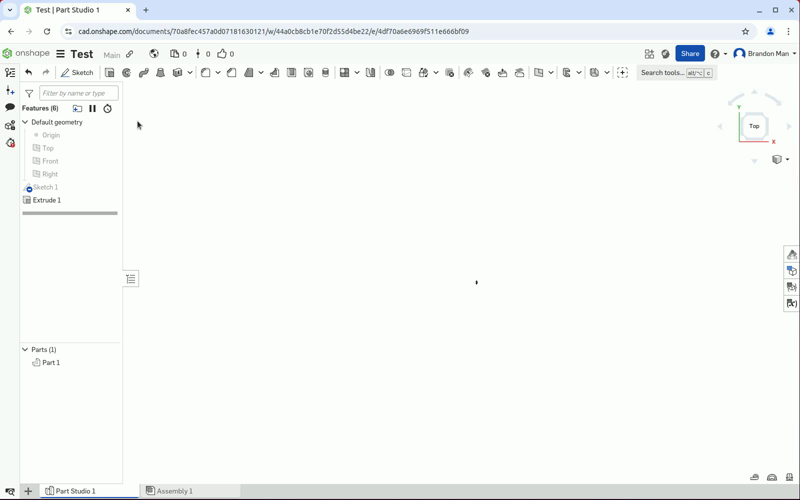
mouse_move(73, 189)
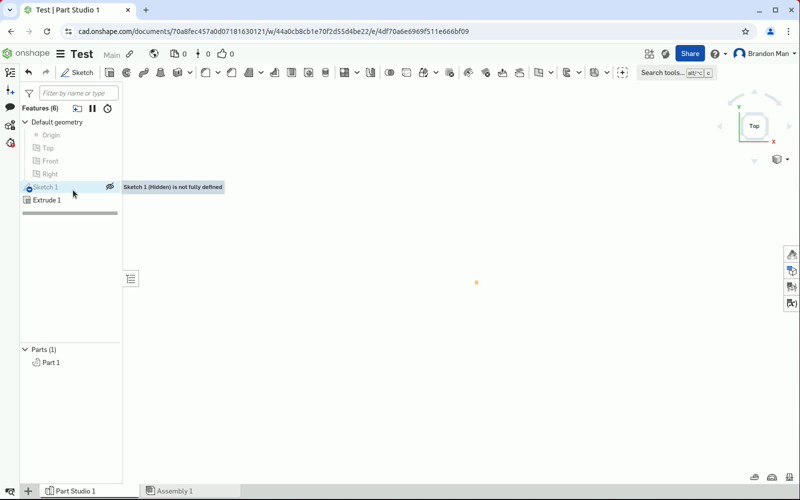
click(73, 189)
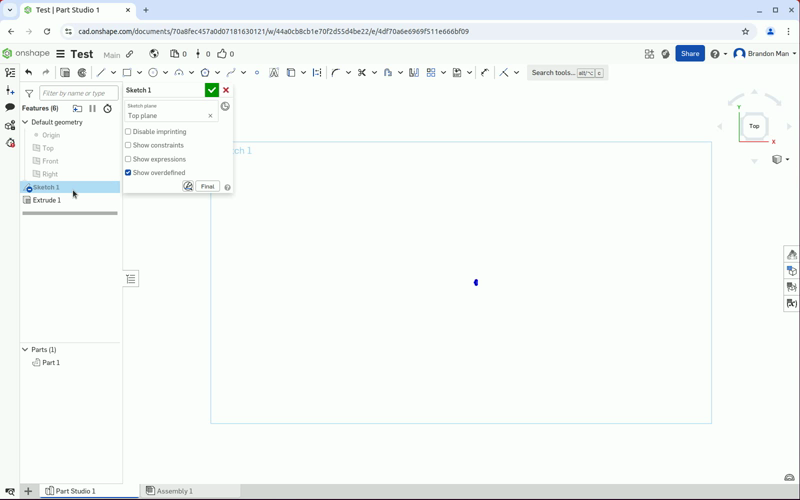
mouse_move(229, 92)
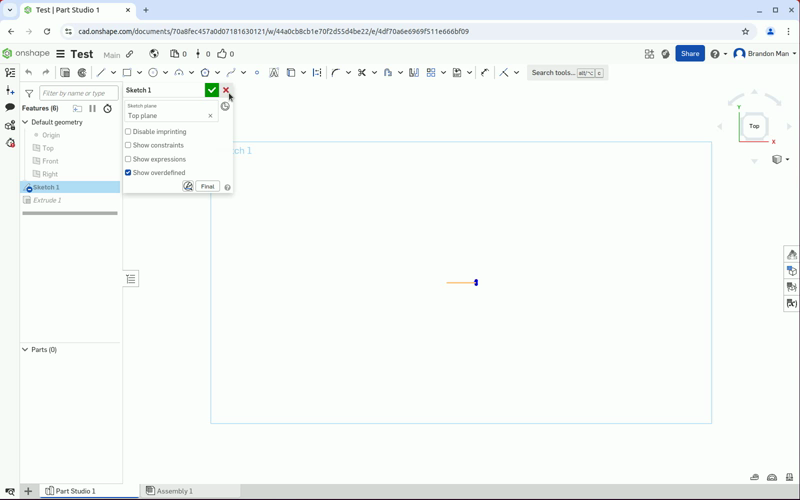
click(229, 92)
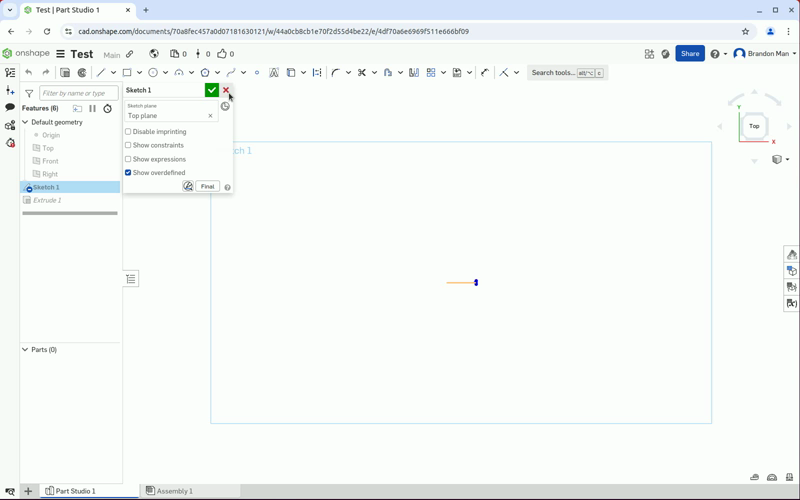
key(shift+s)
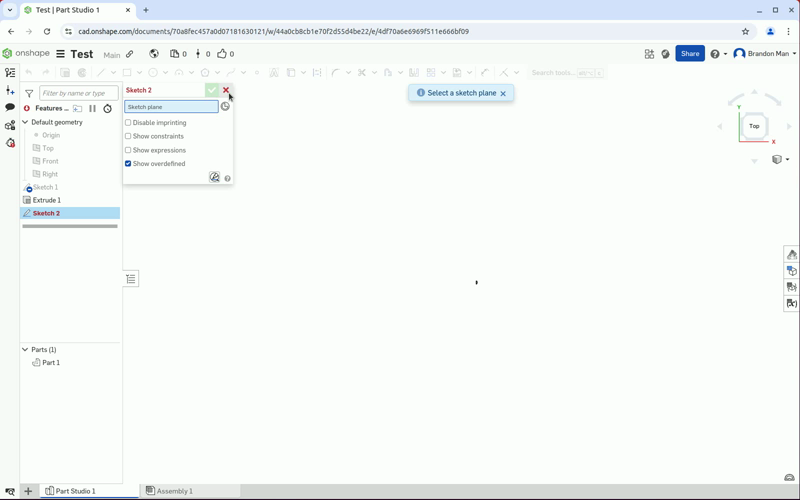
mouse_move(73, 150)
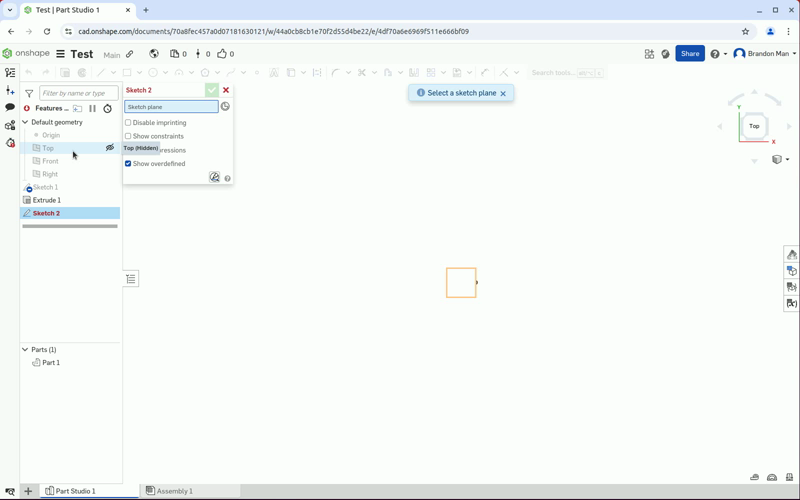
click(73, 150)
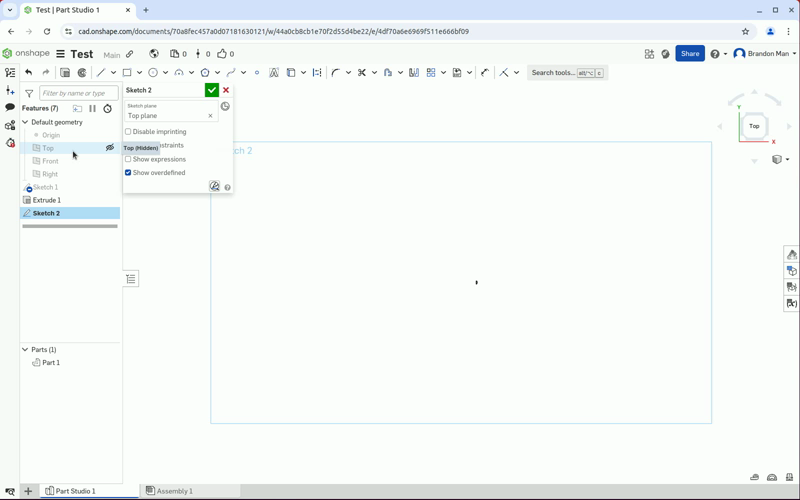
mouse_move(73, 352)
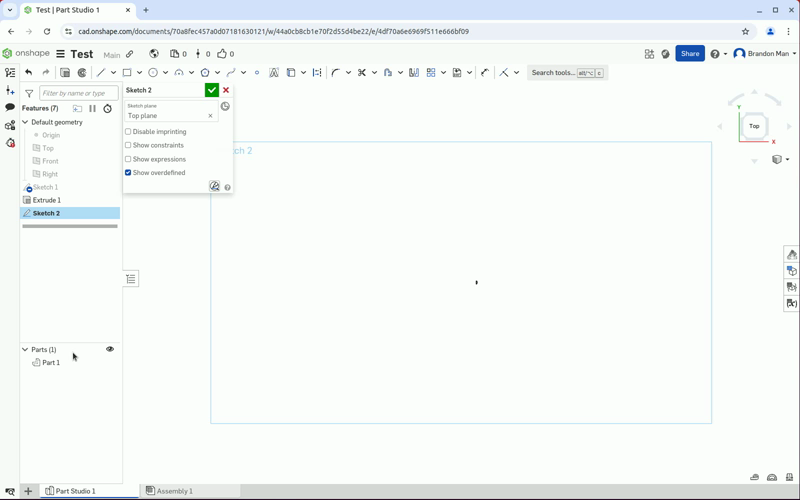
key(y)
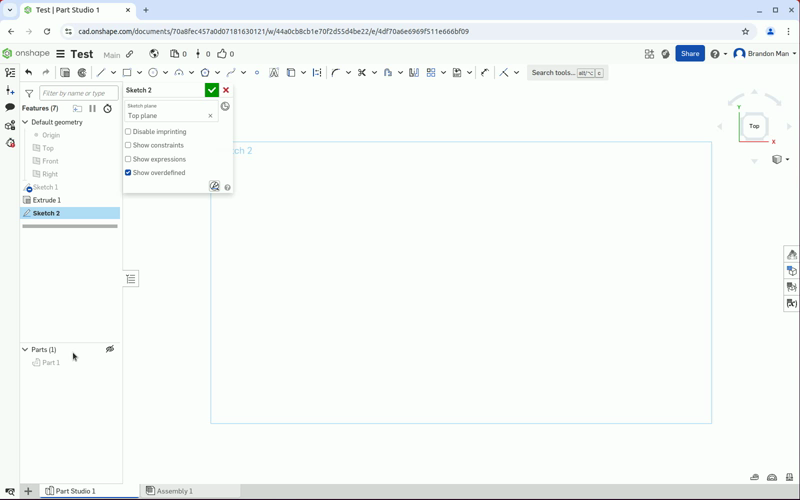
key(l)
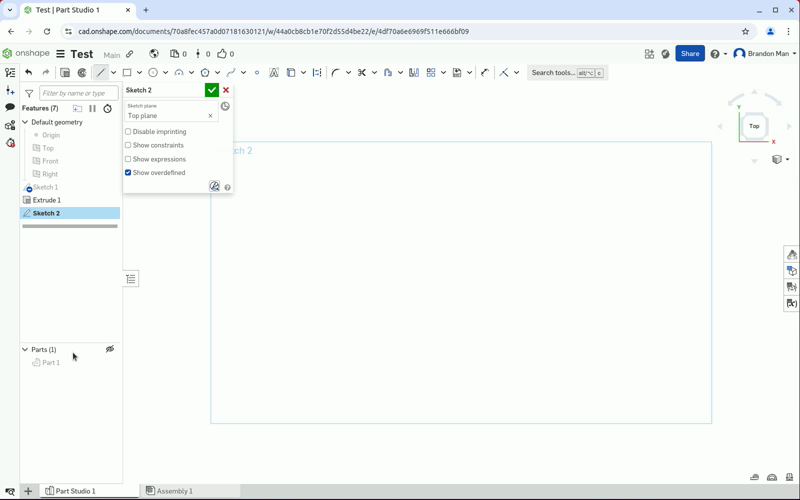
key_down(shift)
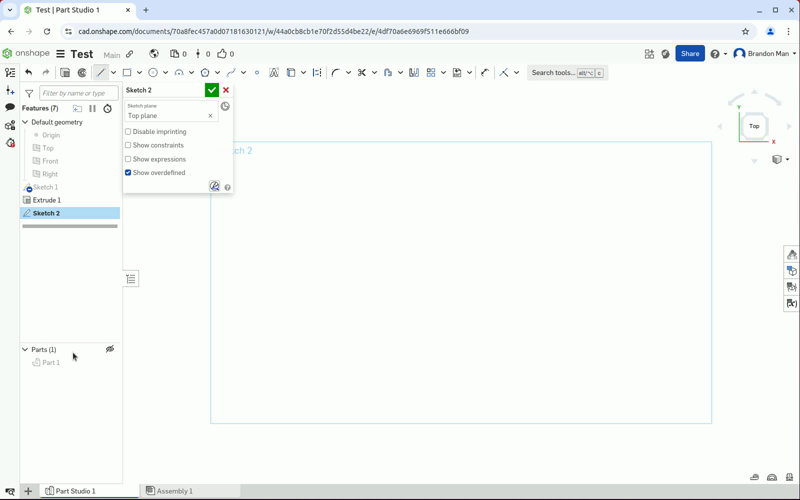
mouse_move(445, 282)
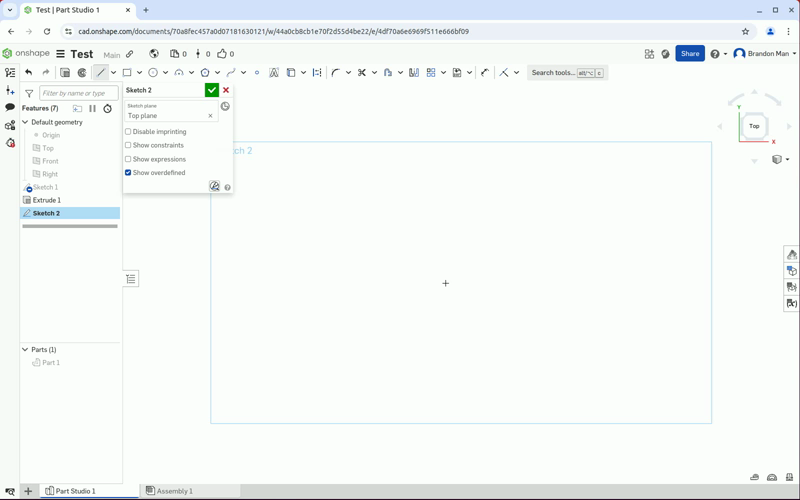
click(445, 282)
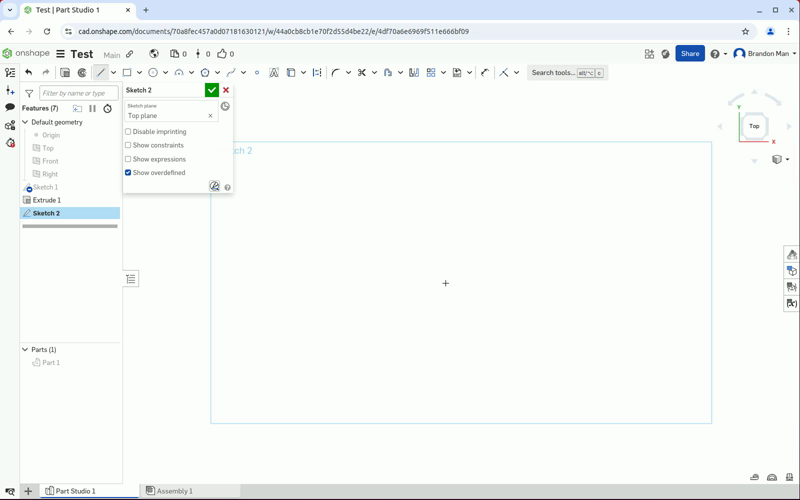
key_up(shift)
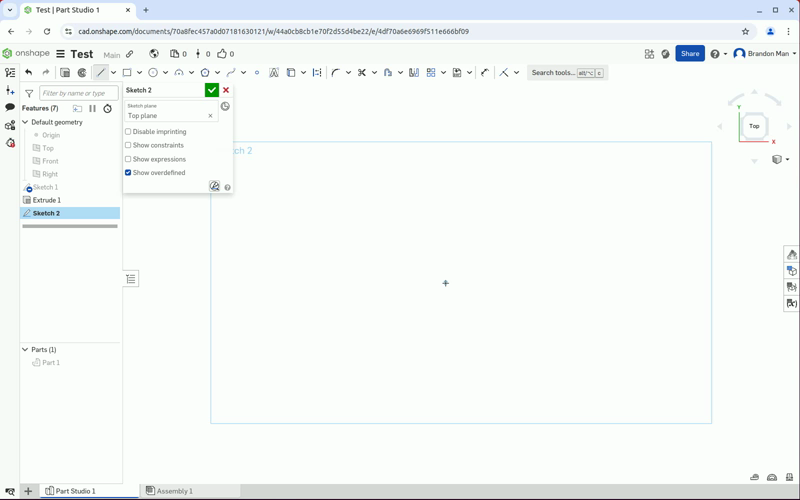
key_down(shift)
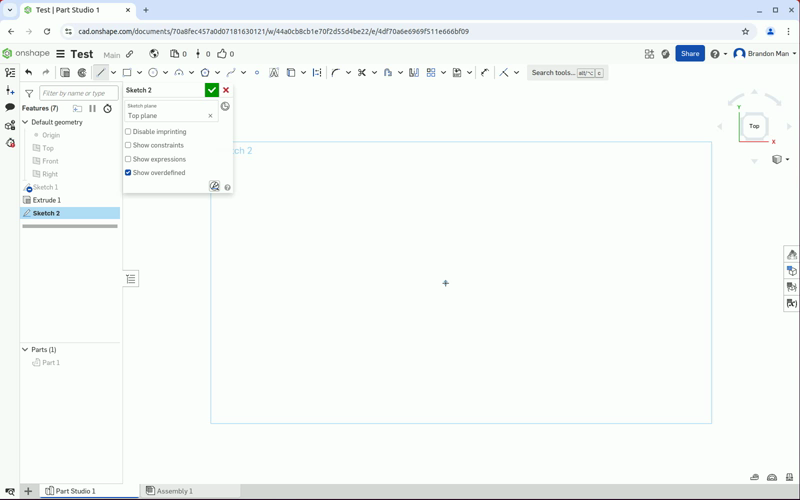
mouse_move(475, 282)
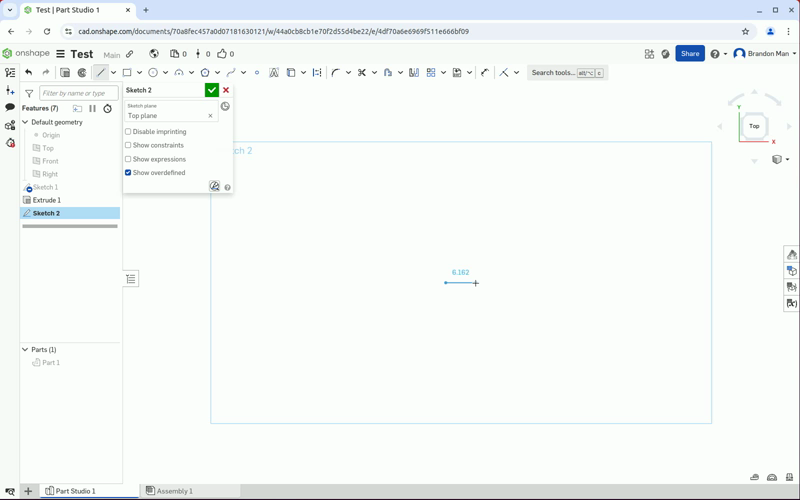
mouse_move(445, 279)
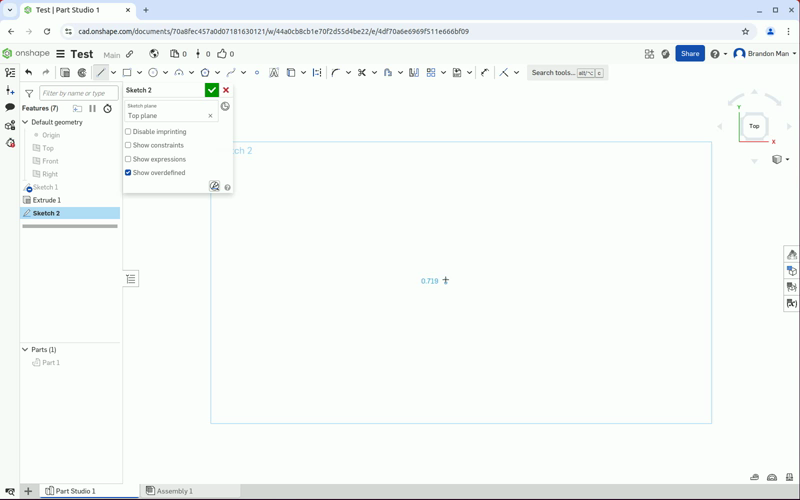
scroll(6)
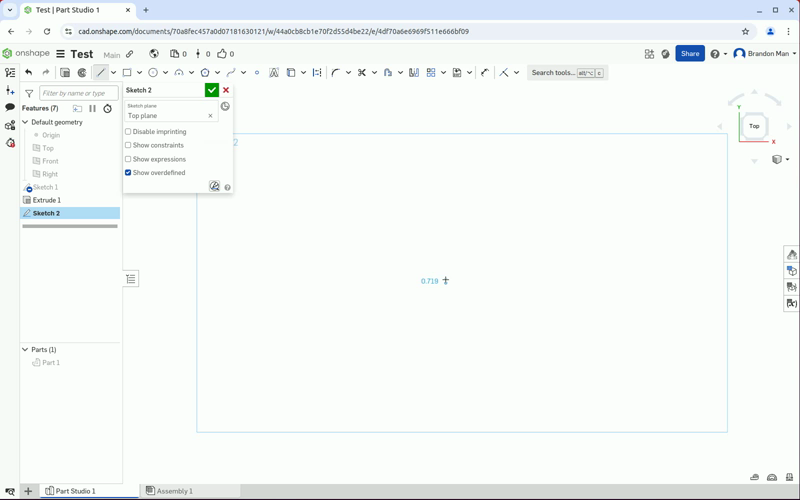
scroll(6)
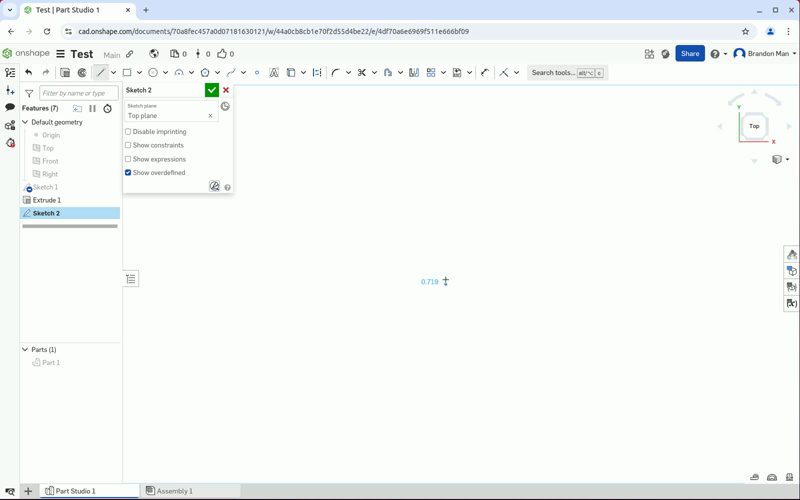
scroll(6)
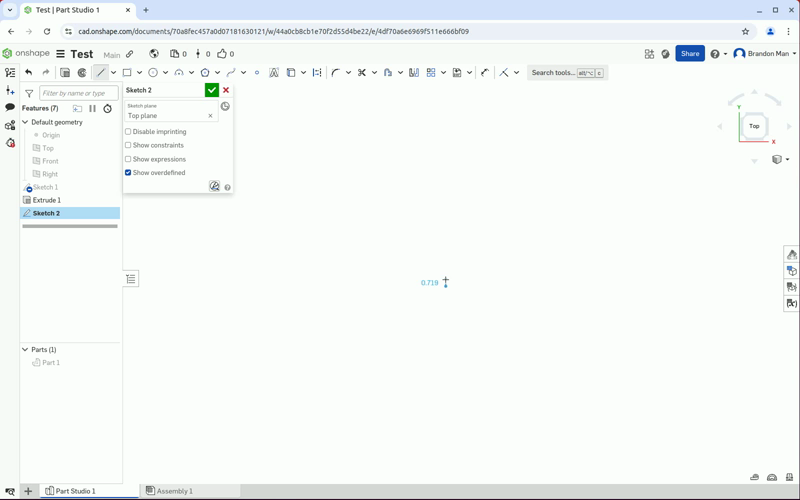
scroll(6)
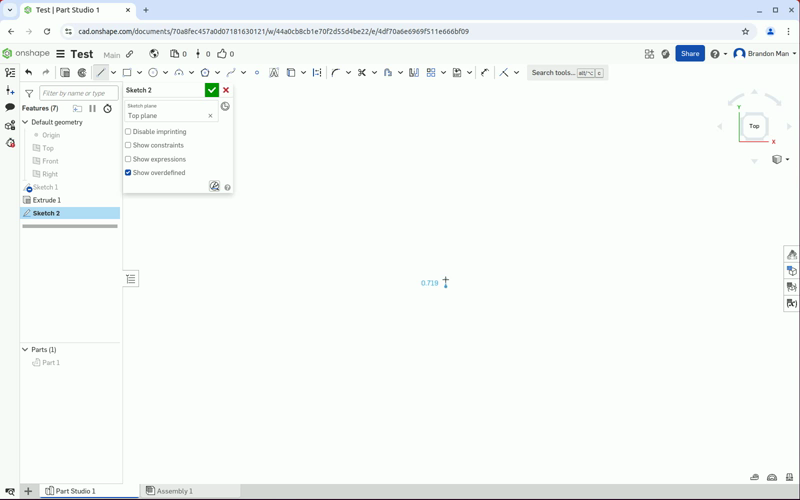
scroll(6)
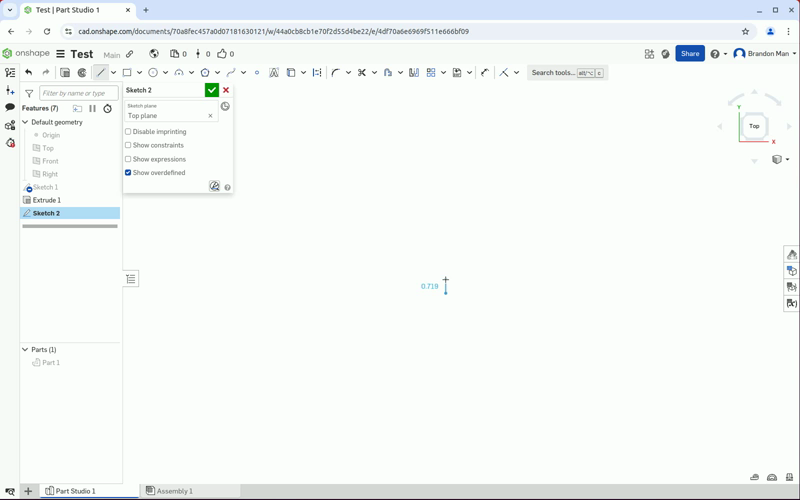
scroll(6)
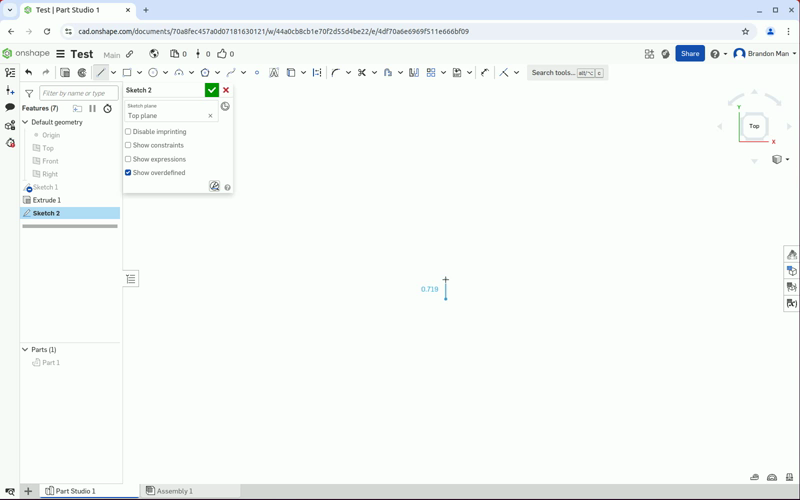
scroll(6)
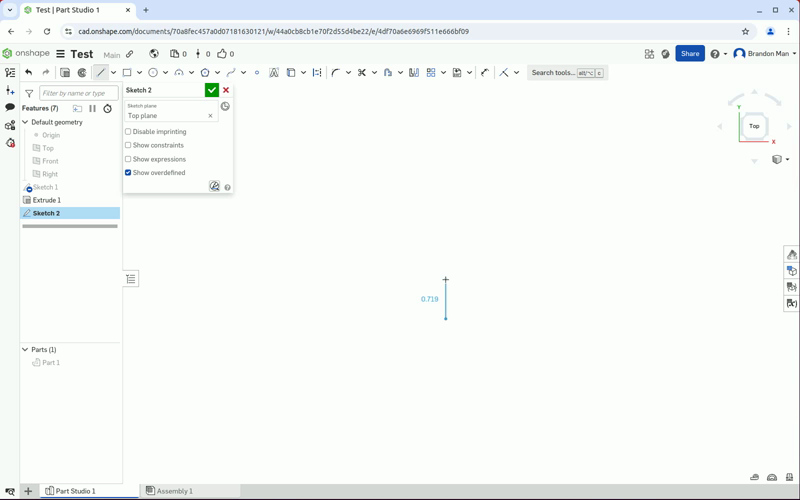
click(445, 279)
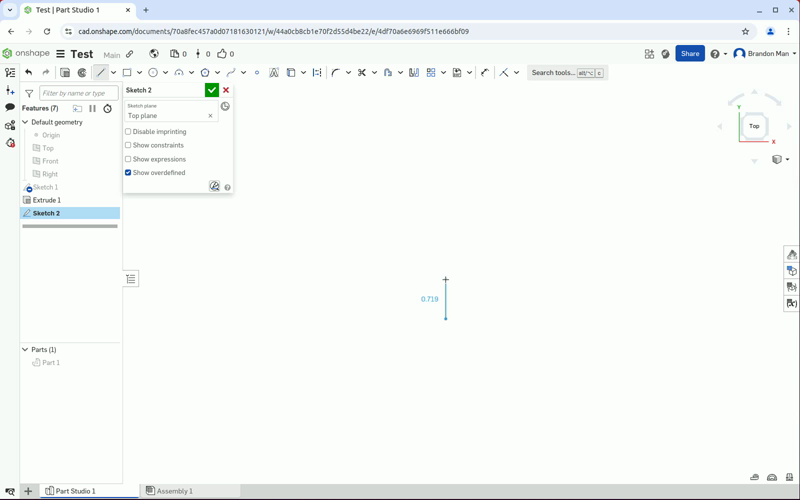
scroll(-6)
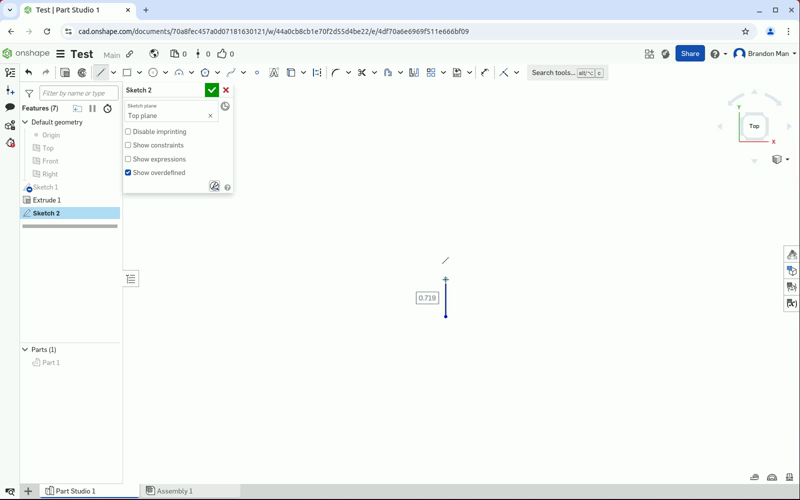
scroll(-6)
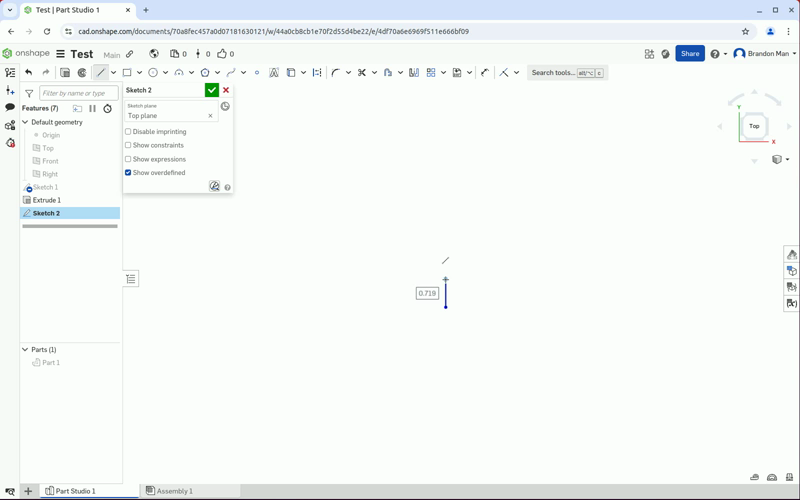
scroll(-6)
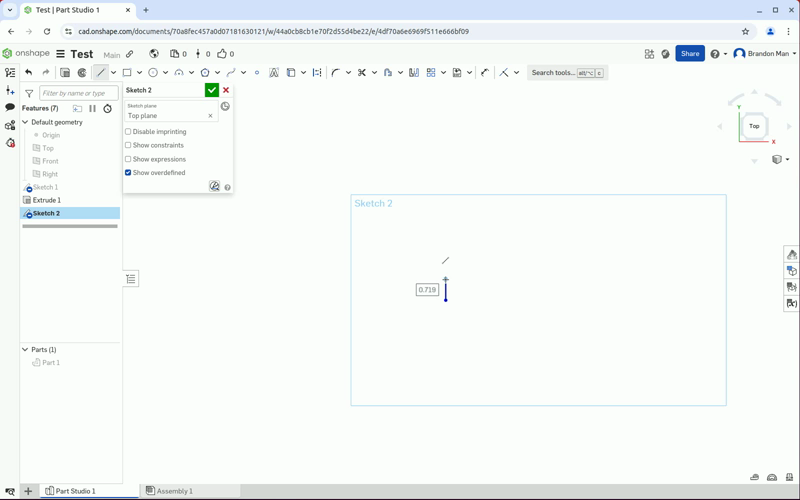
scroll(-6)
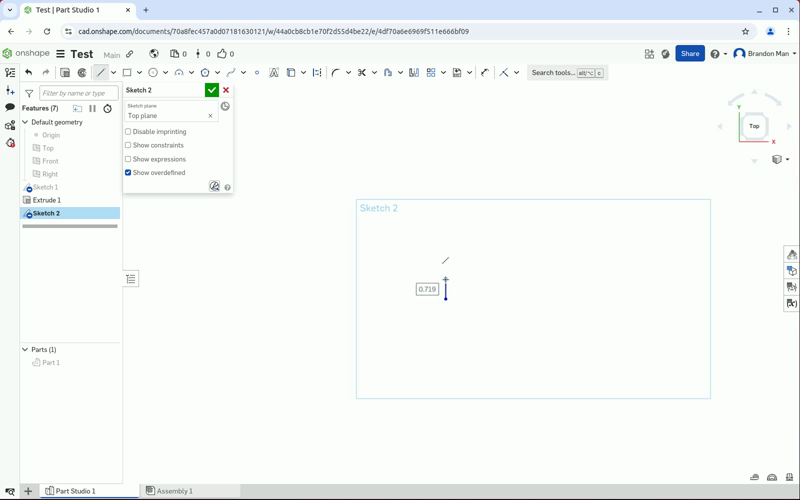
scroll(-6)
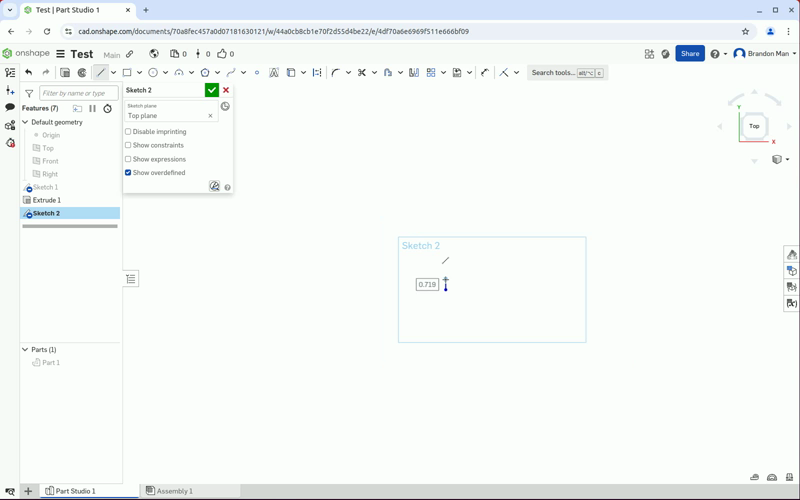
scroll(-6)
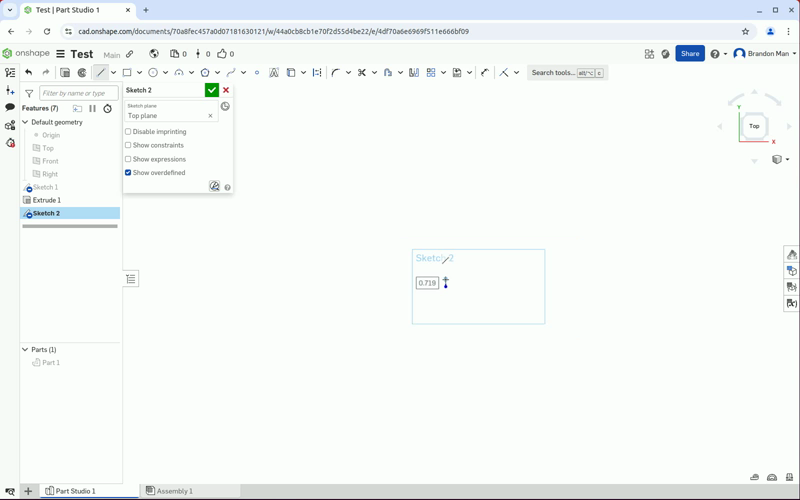
scroll(-6)
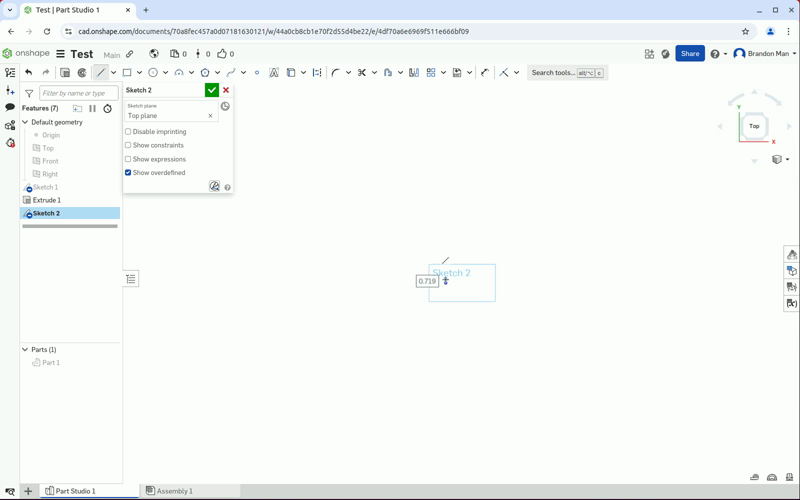
key_up(shift)
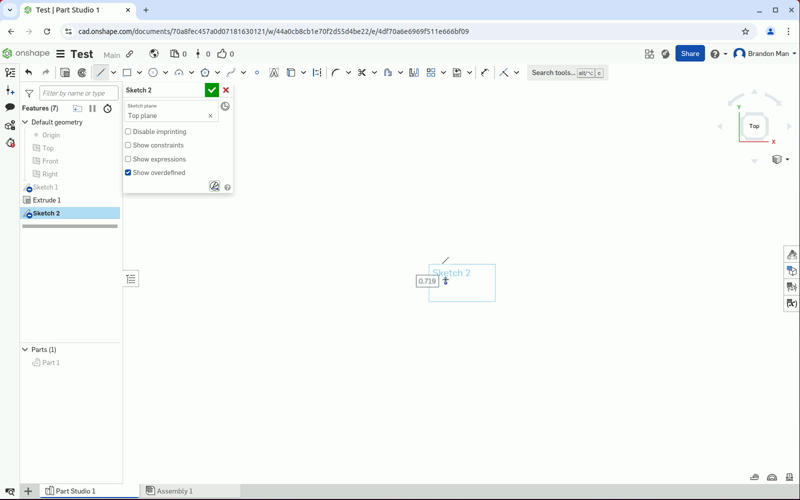
key(esc)
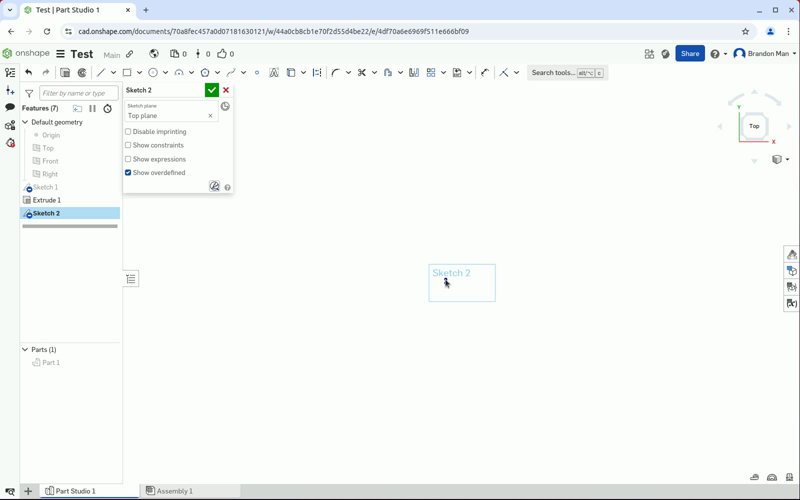
key(a)
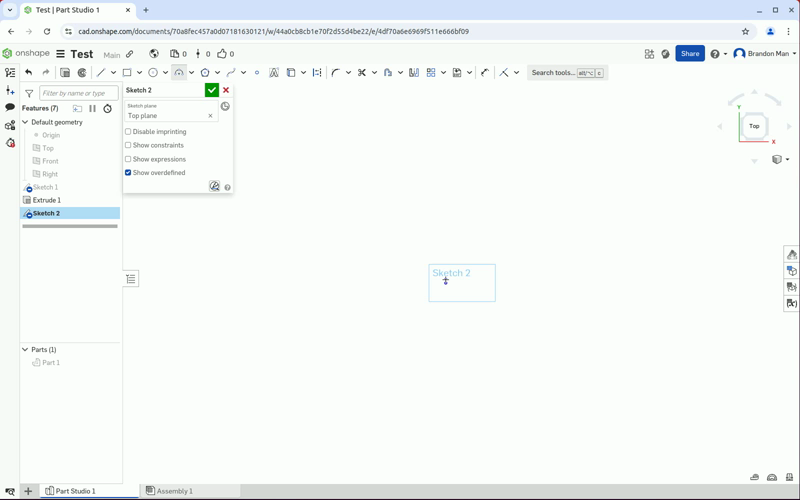
mouse_move(445, 279)
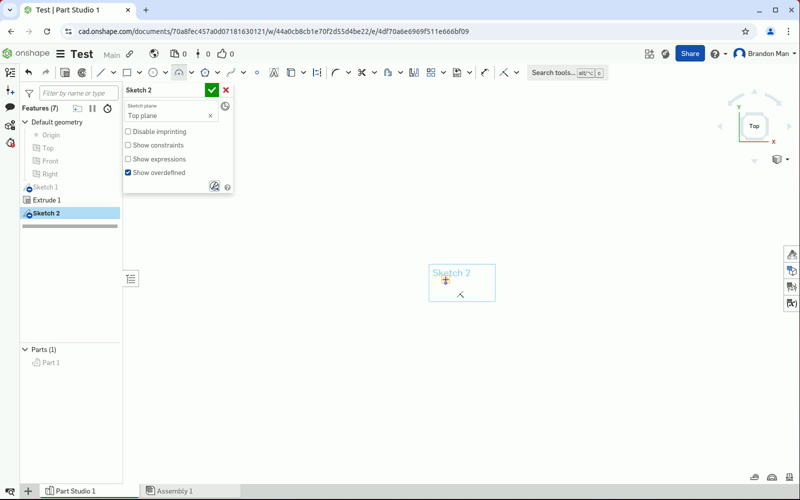
scroll(6)
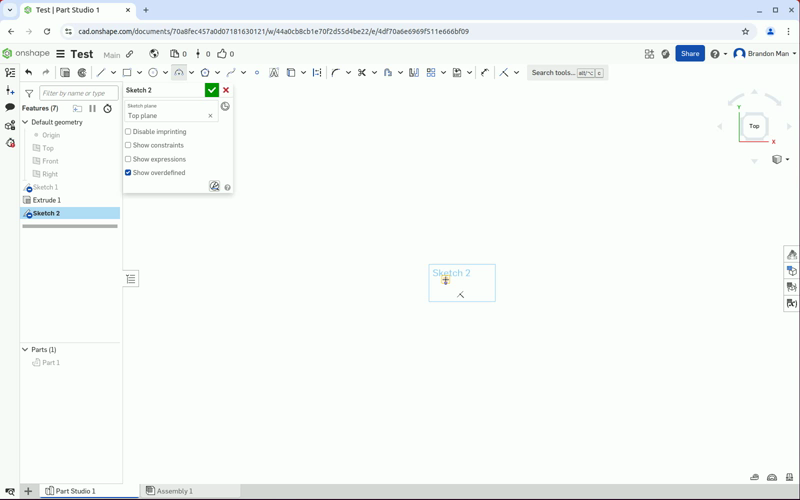
scroll(6)
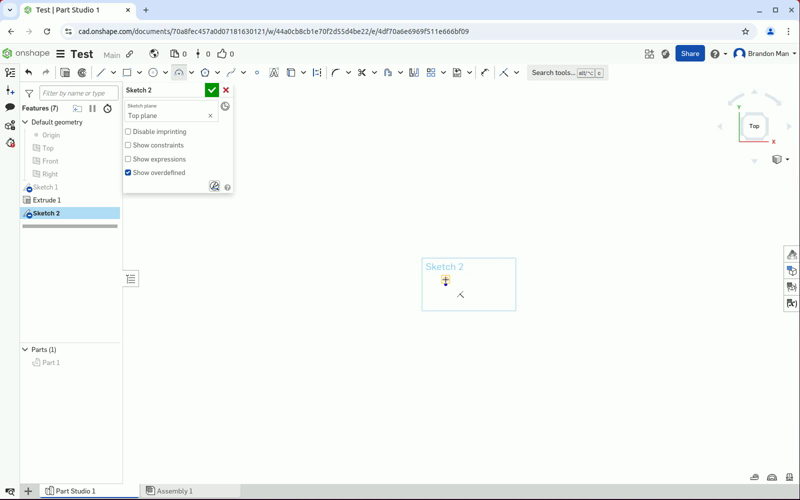
scroll(6)
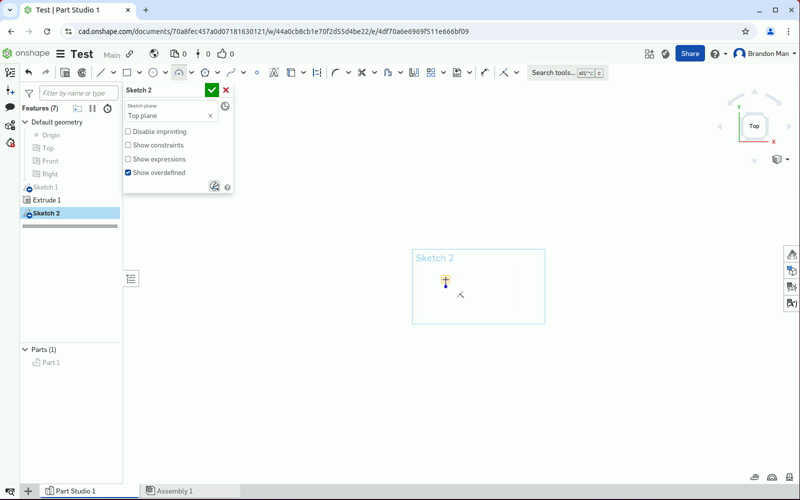
scroll(6)
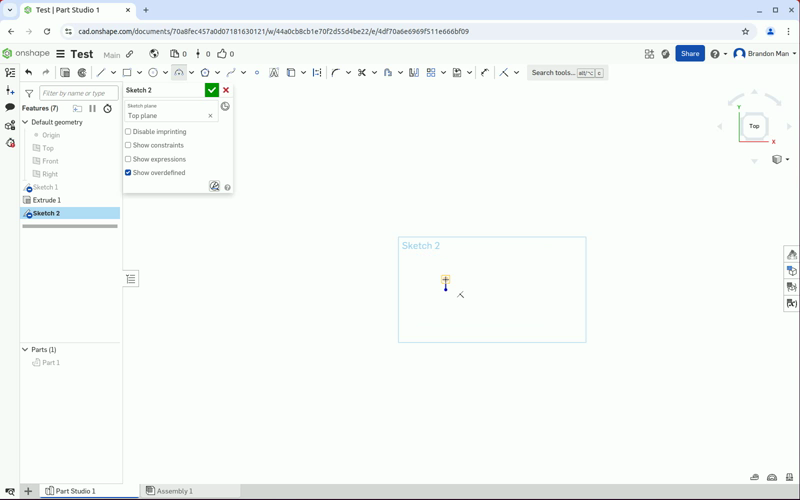
scroll(6)
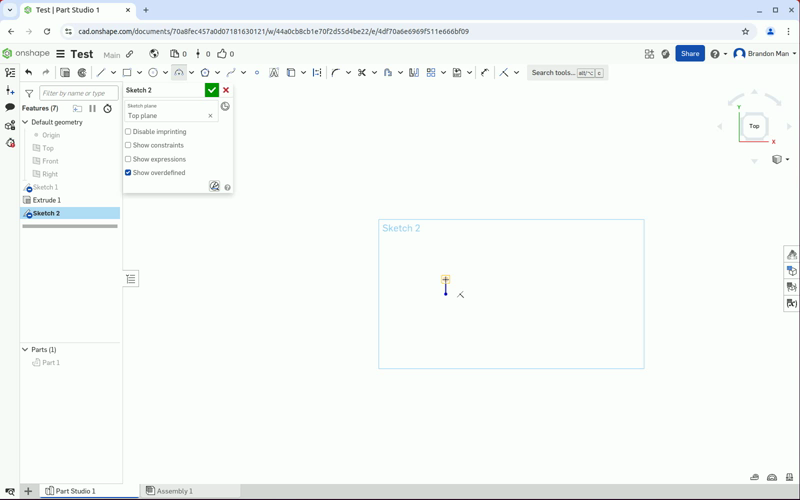
scroll(6)
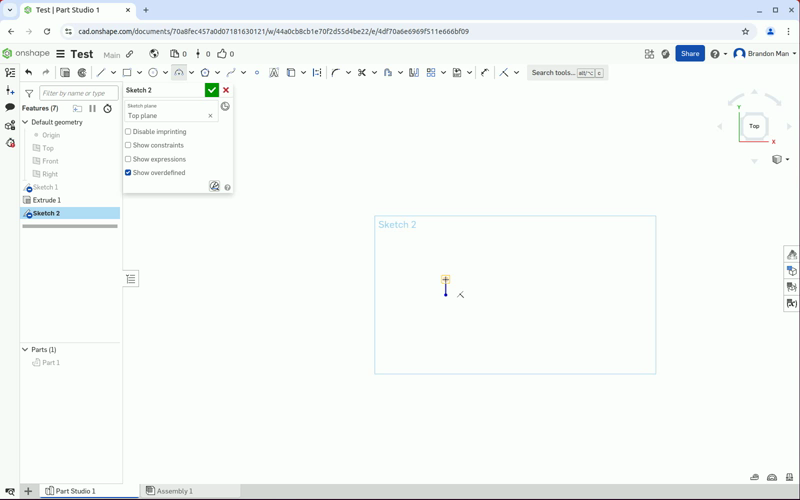
scroll(6)
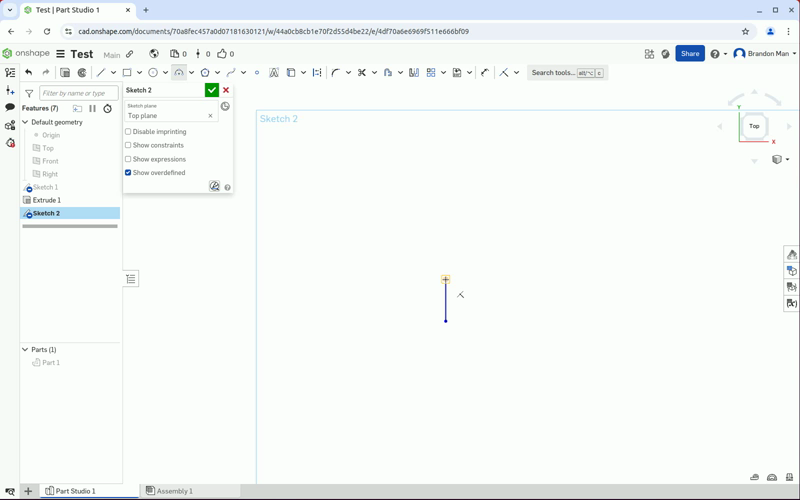
click(445, 279)
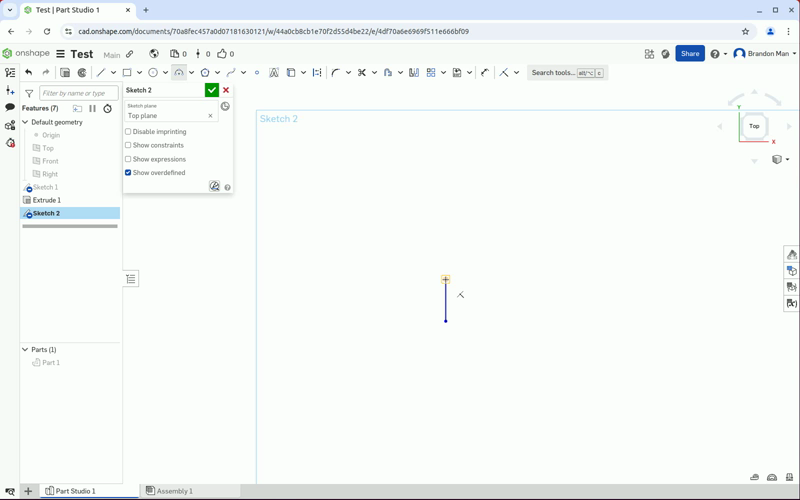
scroll(-6)
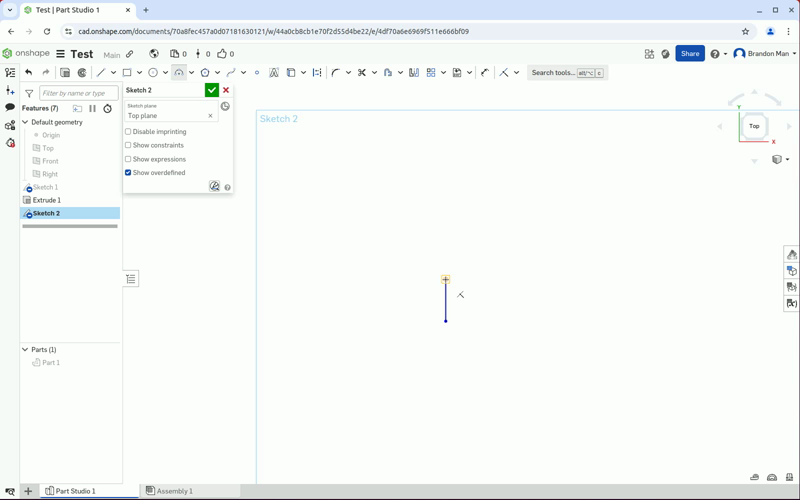
scroll(-6)
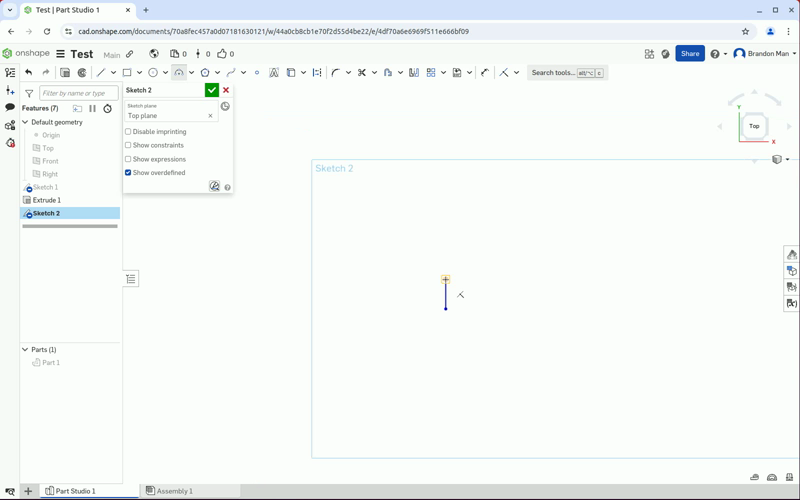
scroll(-6)
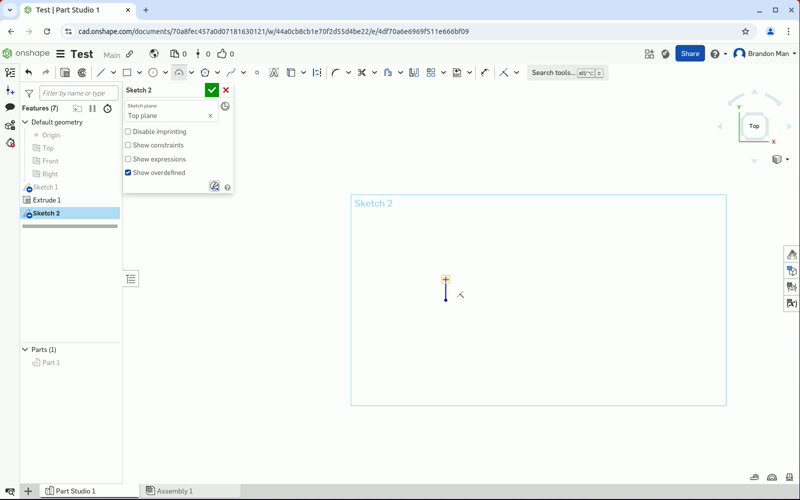
scroll(-6)
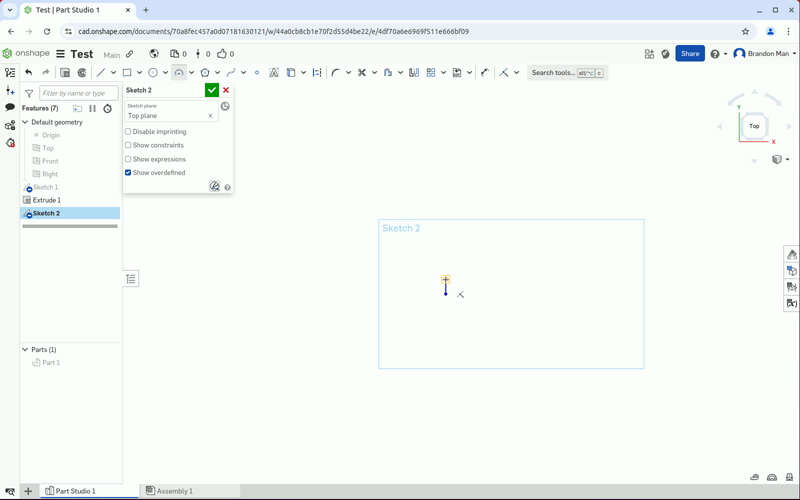
scroll(-6)
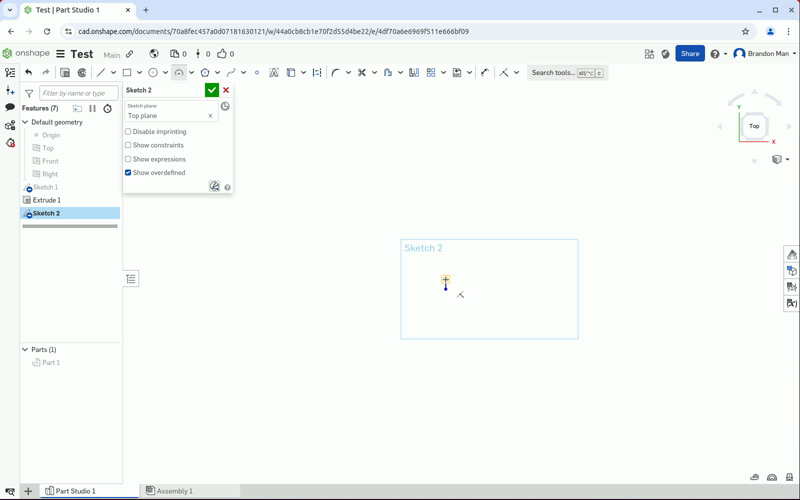
scroll(-6)
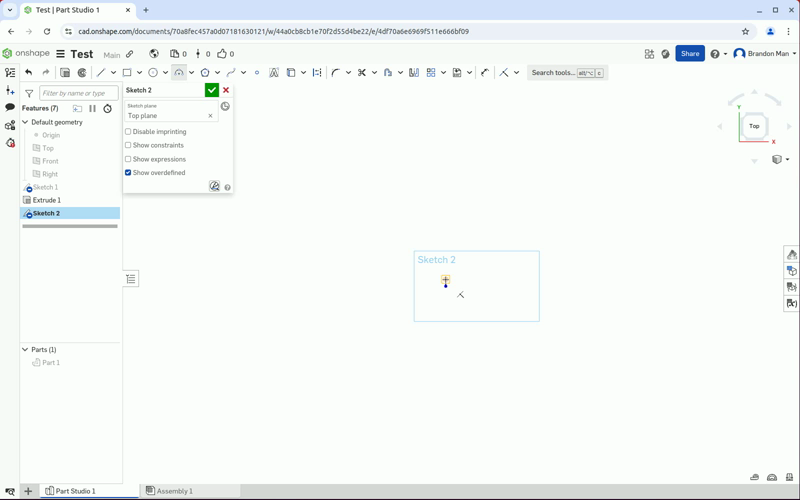
scroll(-6)
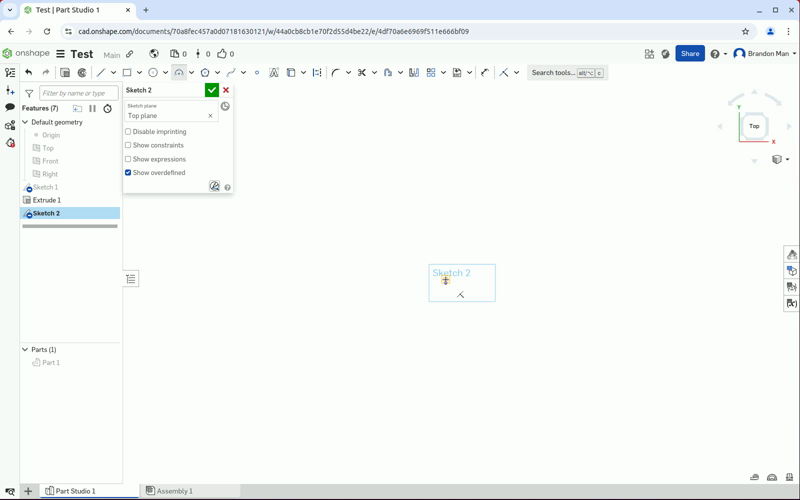
mouse_move(445, 282)
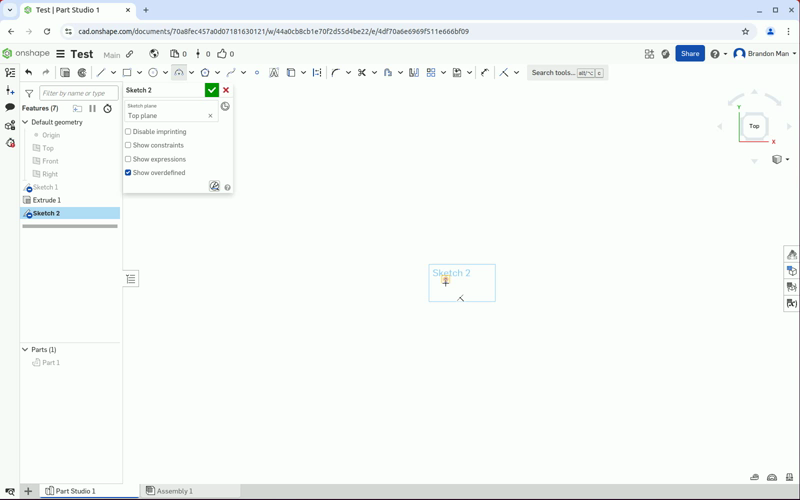
scroll(6)
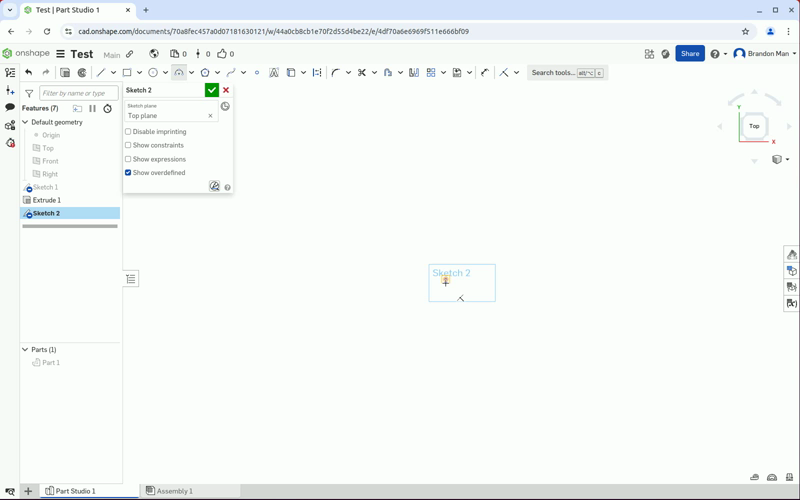
scroll(6)
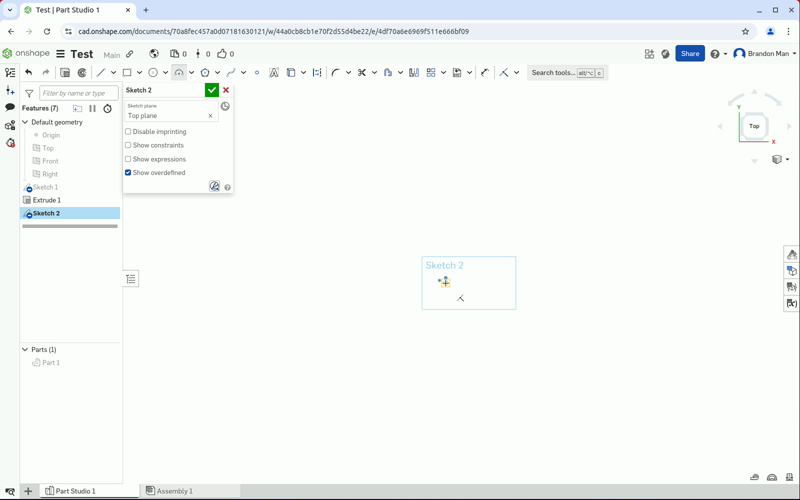
scroll(6)
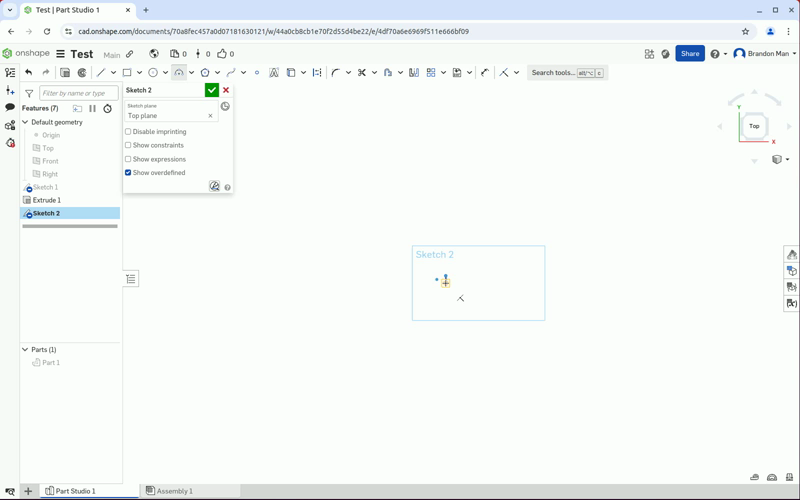
scroll(6)
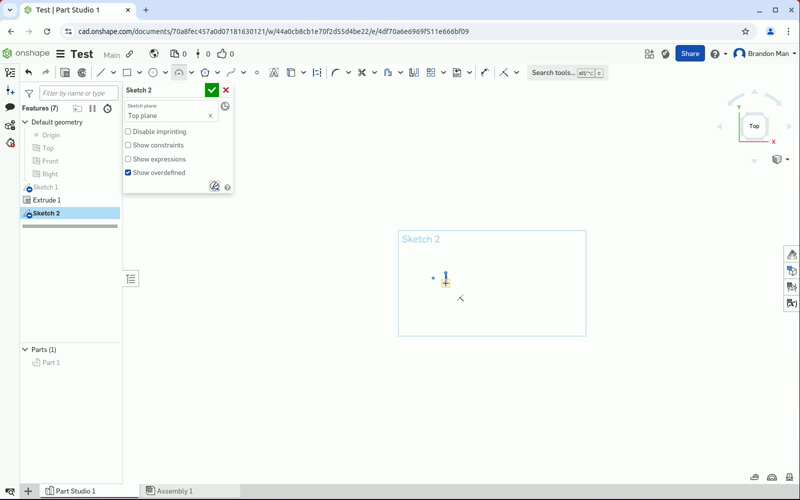
scroll(6)
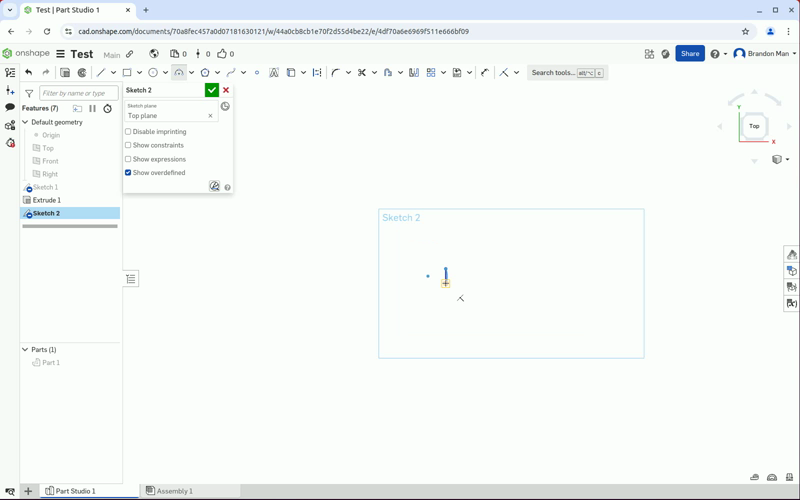
scroll(6)
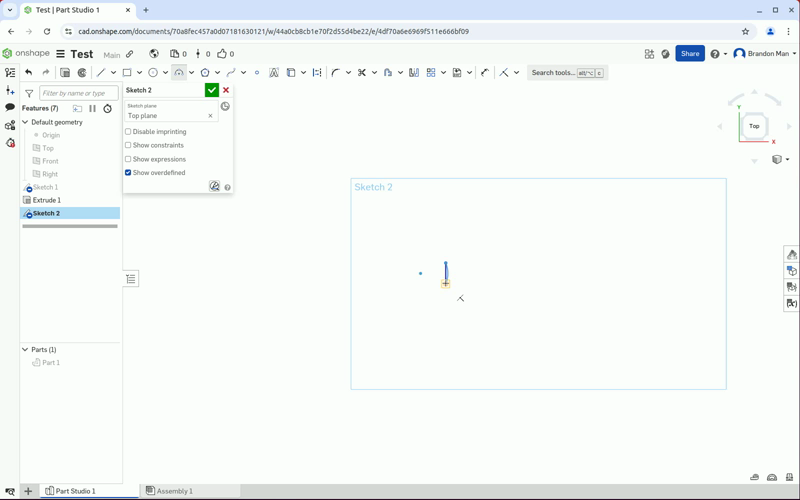
scroll(6)
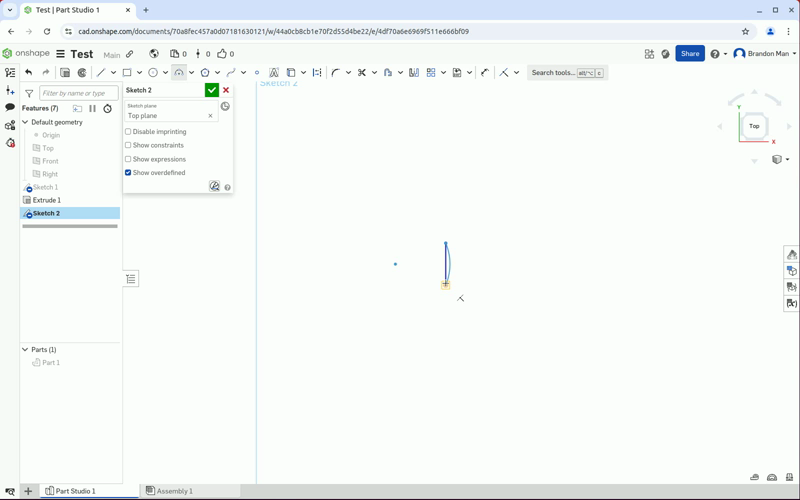
click(445, 282)
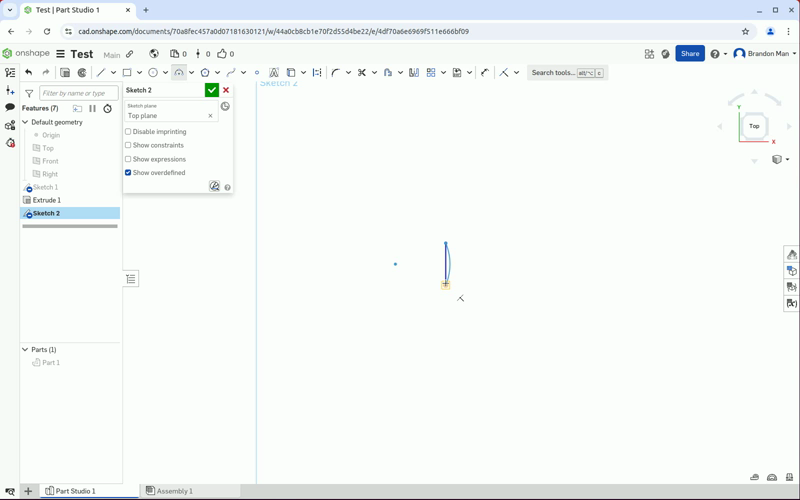
scroll(-6)
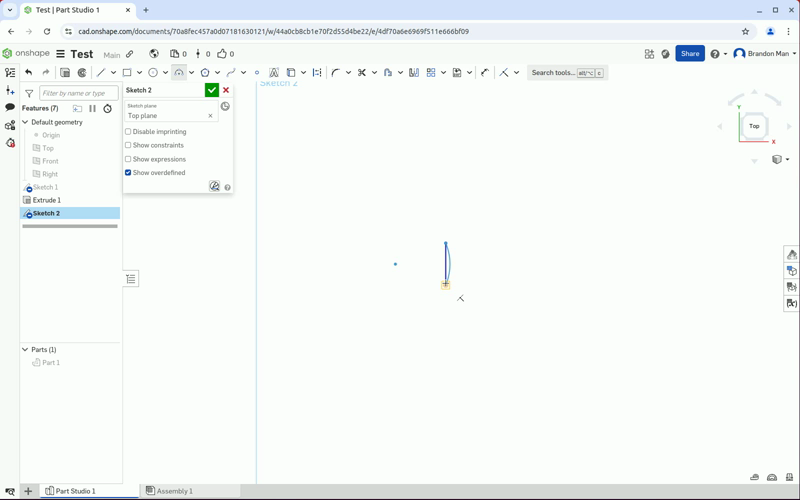
scroll(-6)
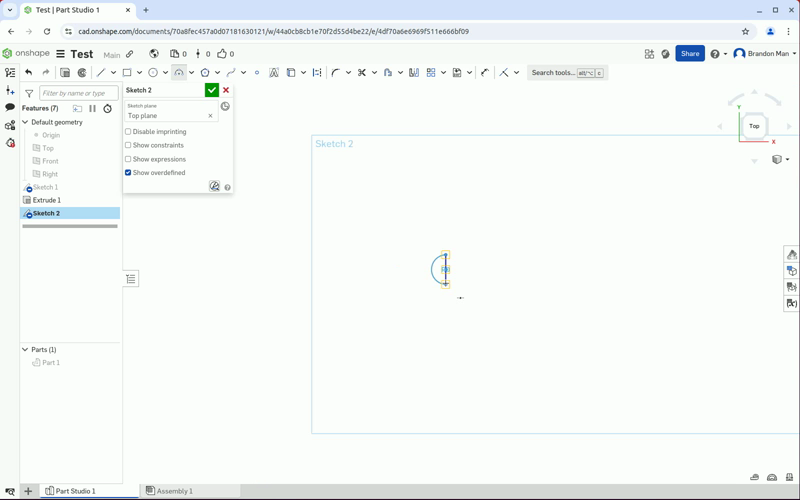
scroll(-6)
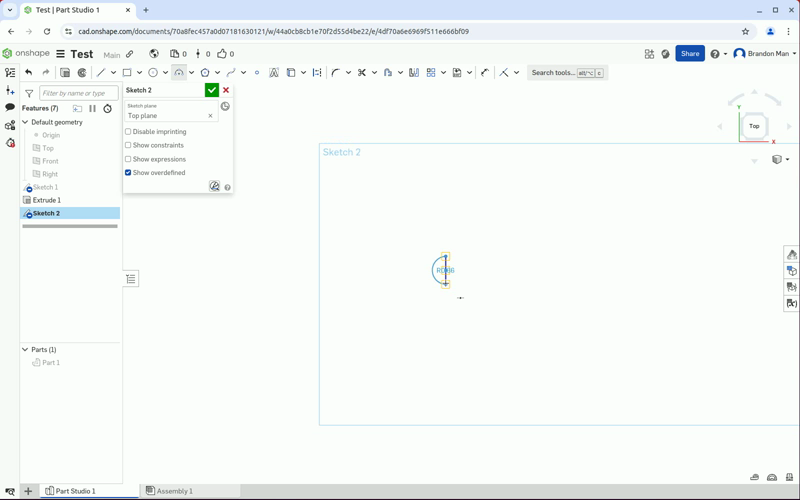
scroll(-6)
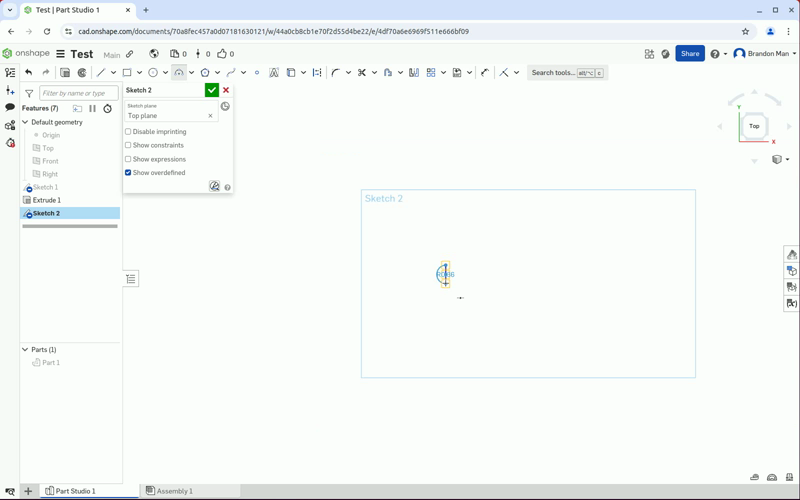
scroll(-6)
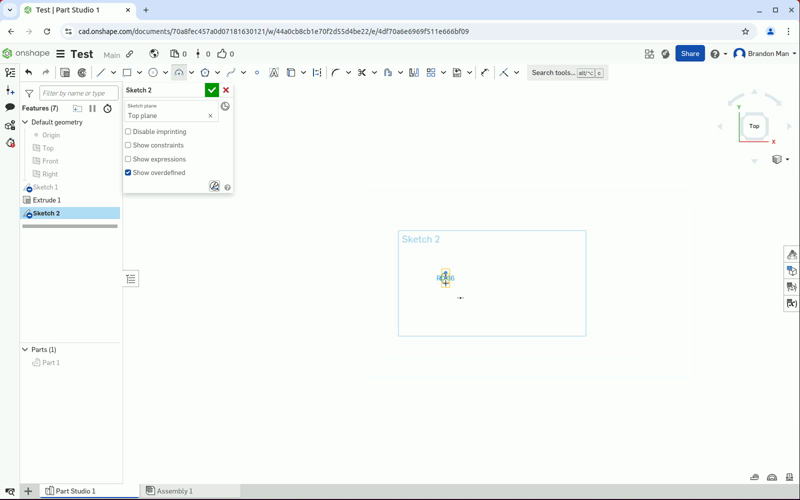
scroll(-6)
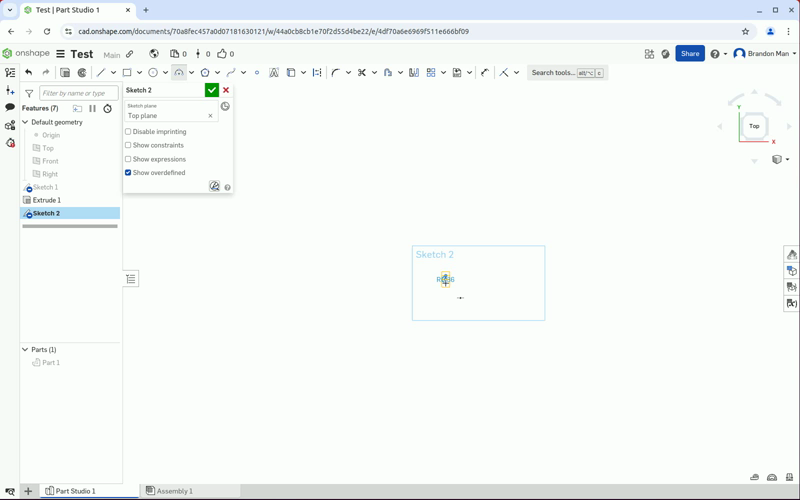
scroll(-6)
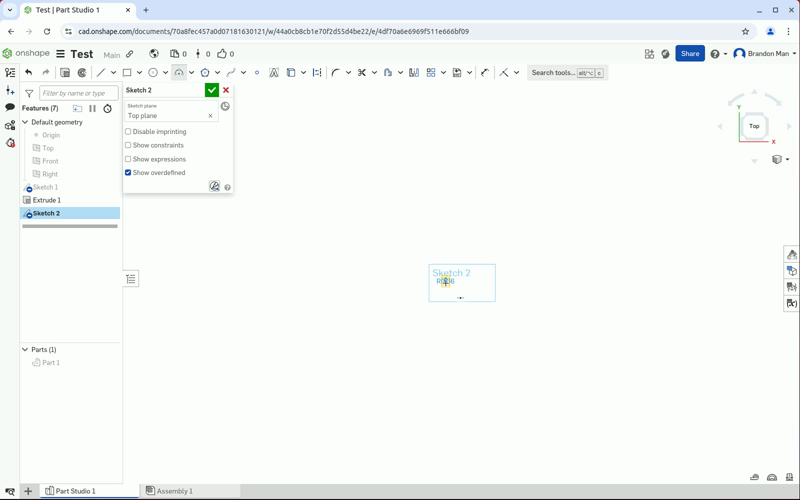
key_down(shift)
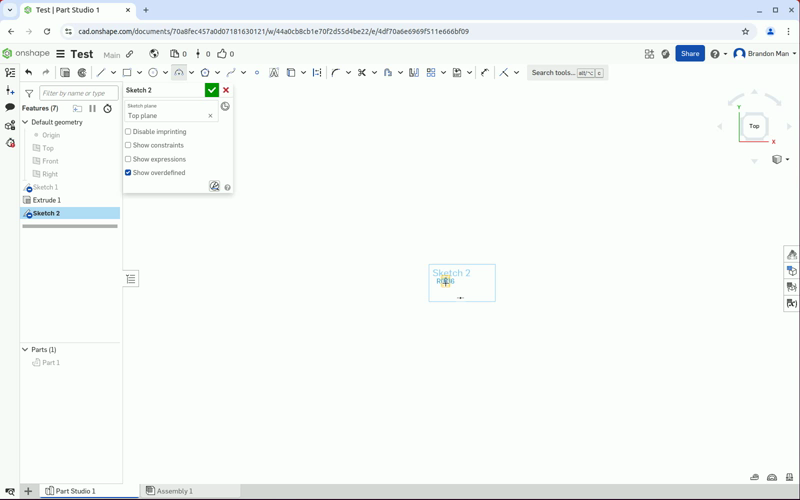
mouse_move(444, 281)
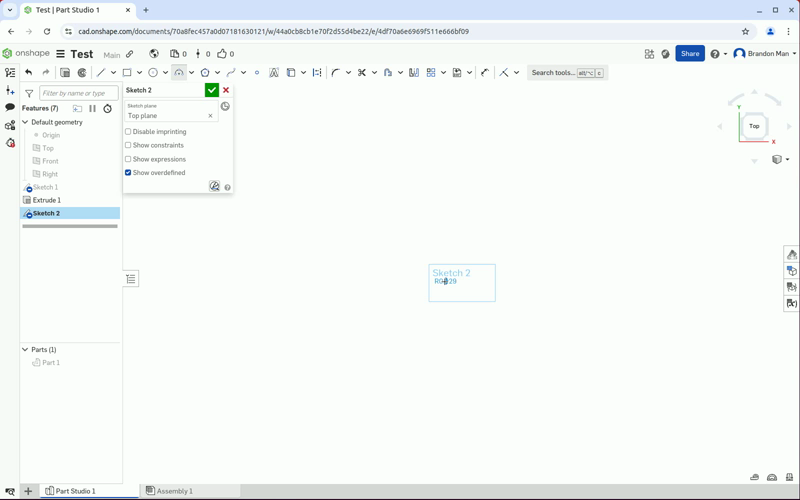
scroll(6)
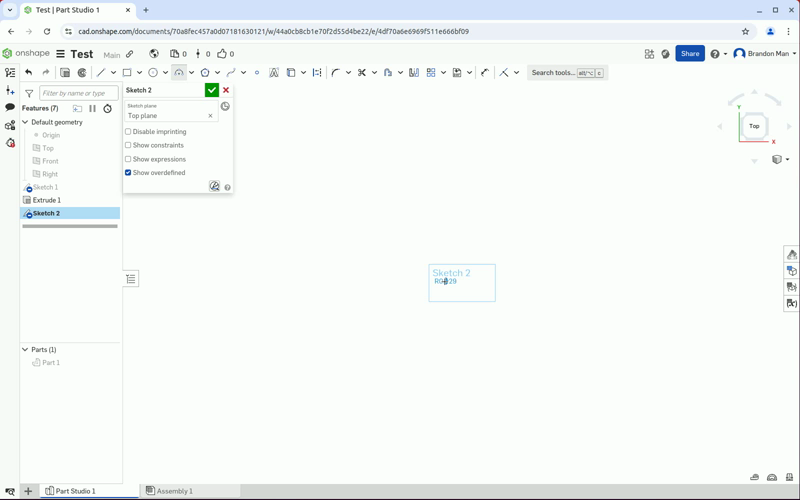
scroll(6)
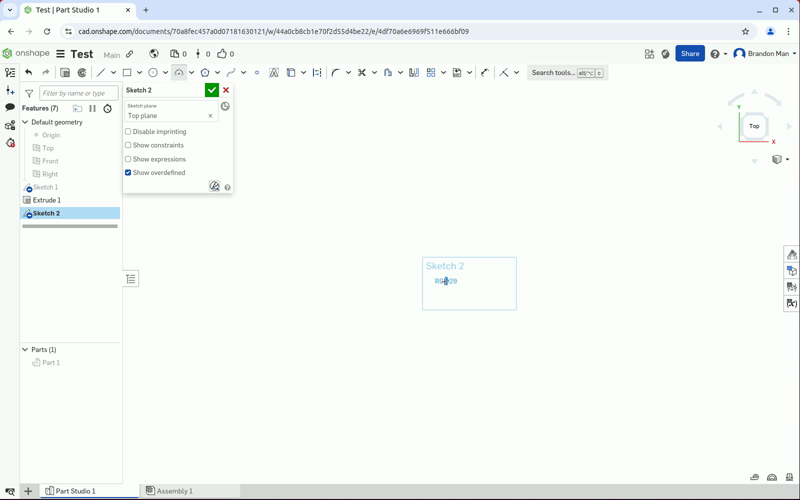
scroll(6)
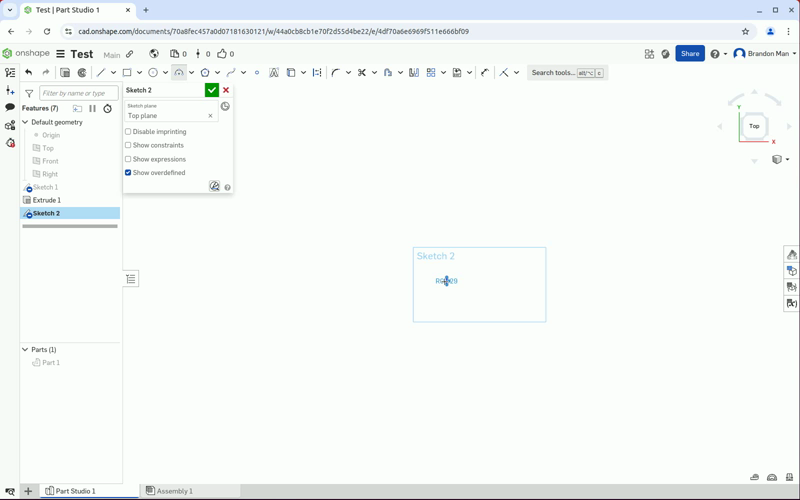
scroll(6)
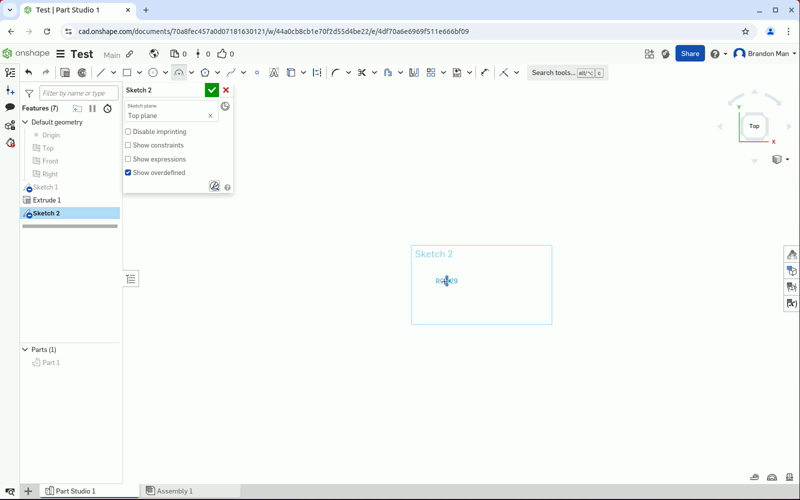
scroll(6)
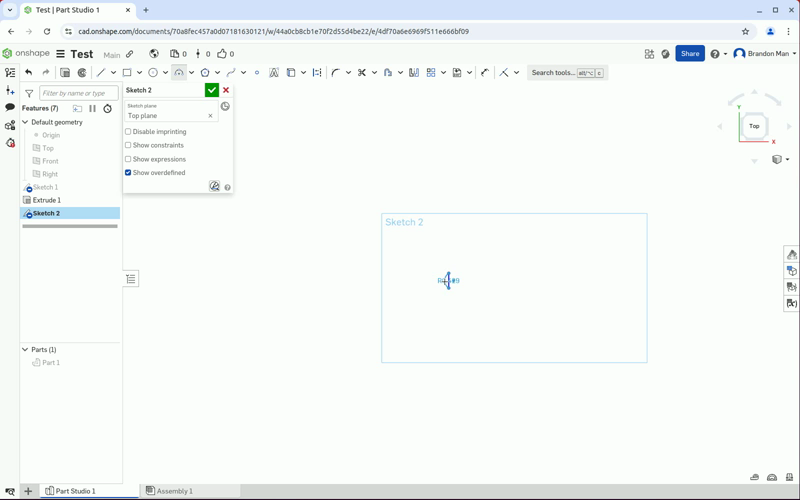
scroll(6)
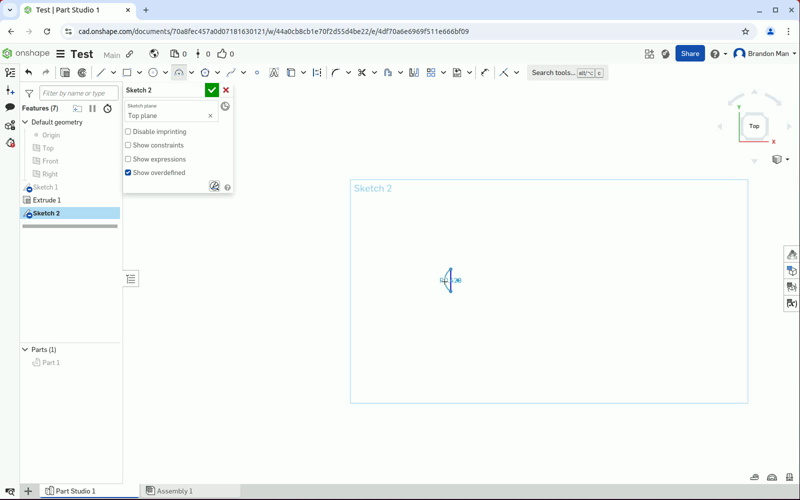
scroll(6)
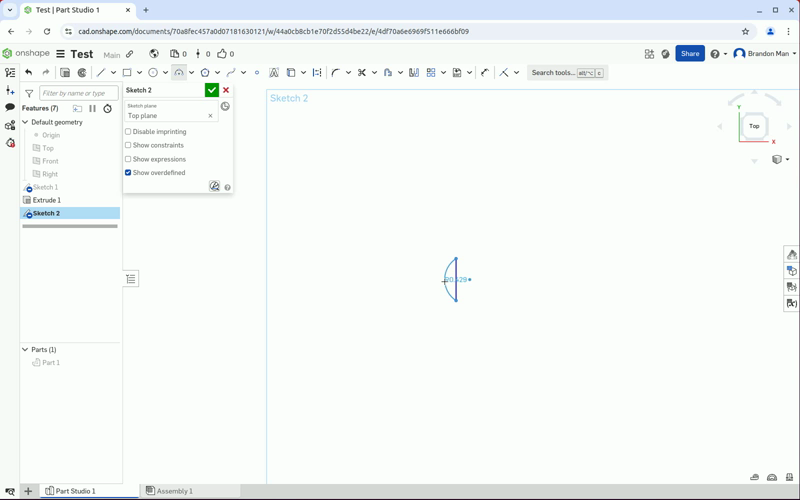
click(444, 281)
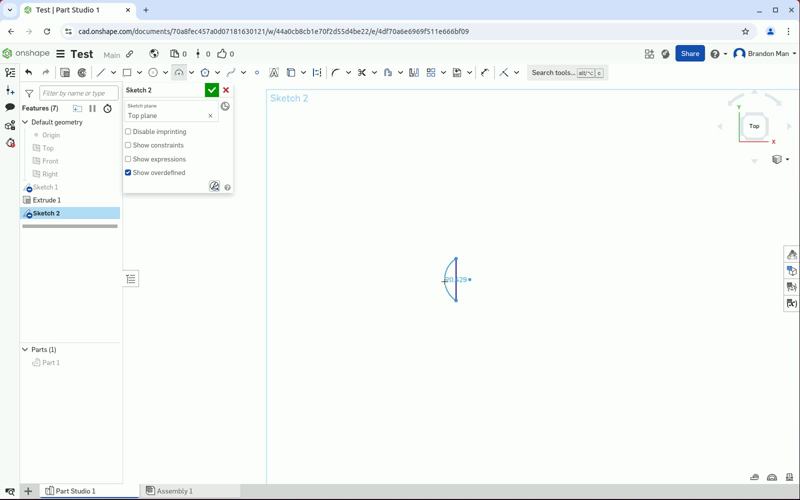
scroll(-6)
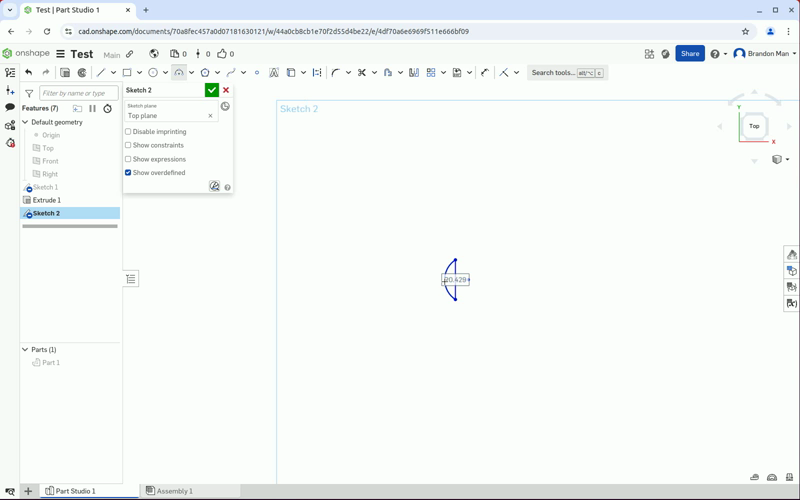
scroll(-6)
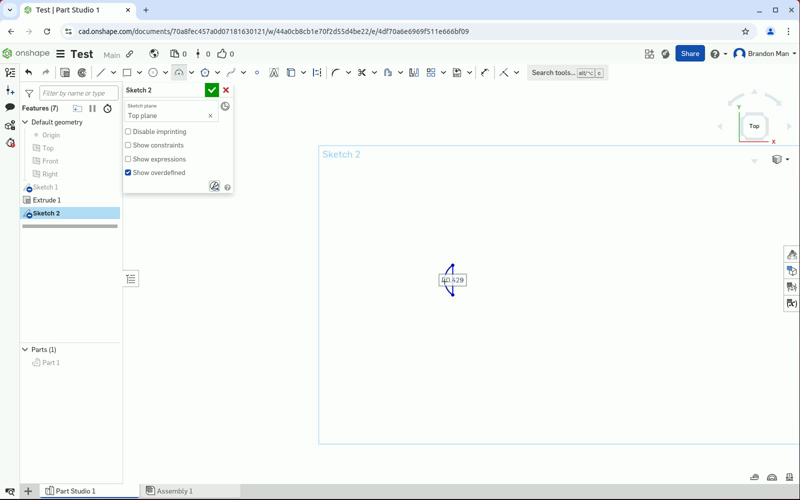
scroll(-6)
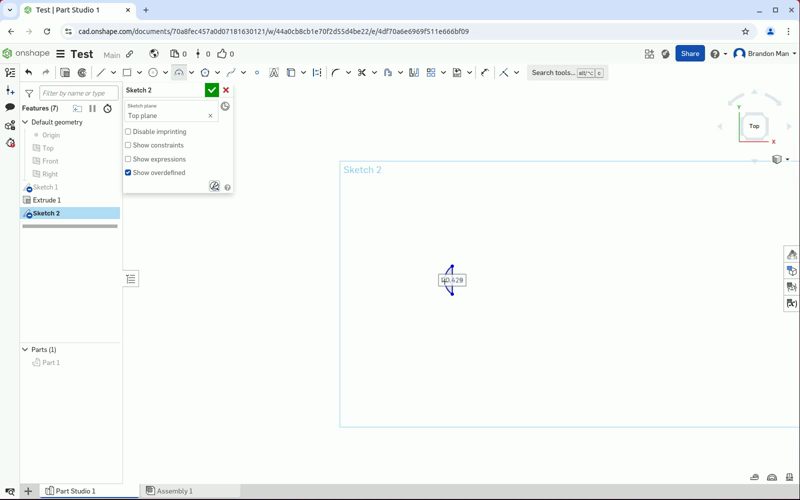
scroll(-6)
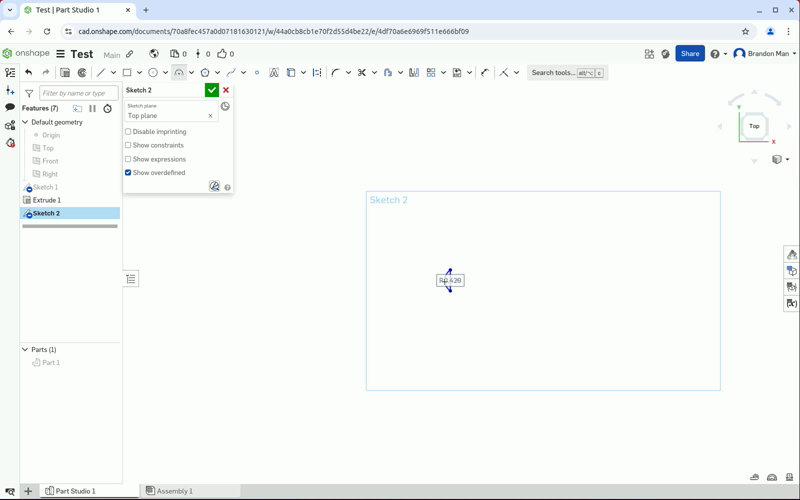
scroll(-6)
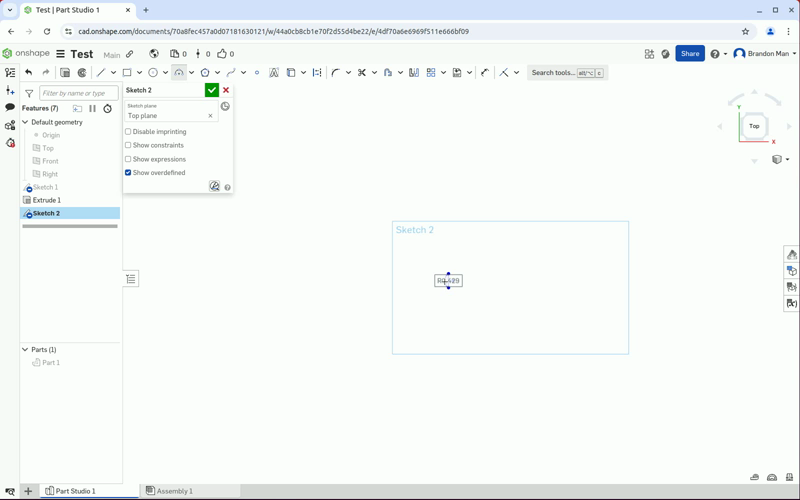
scroll(-6)
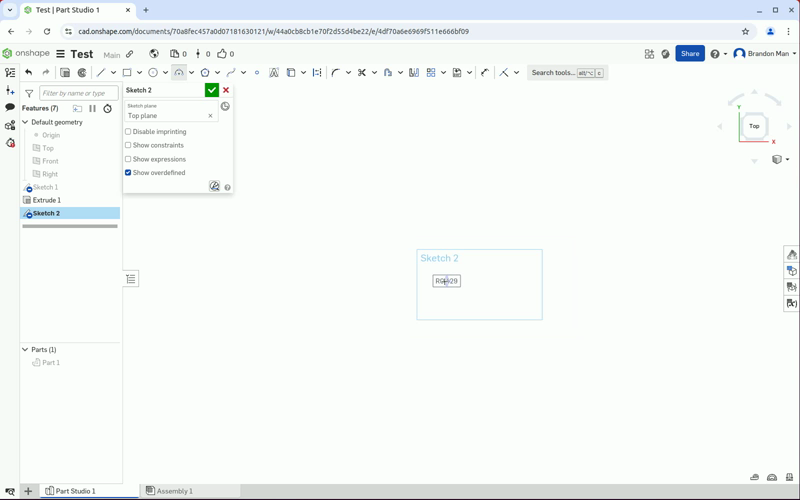
scroll(-6)
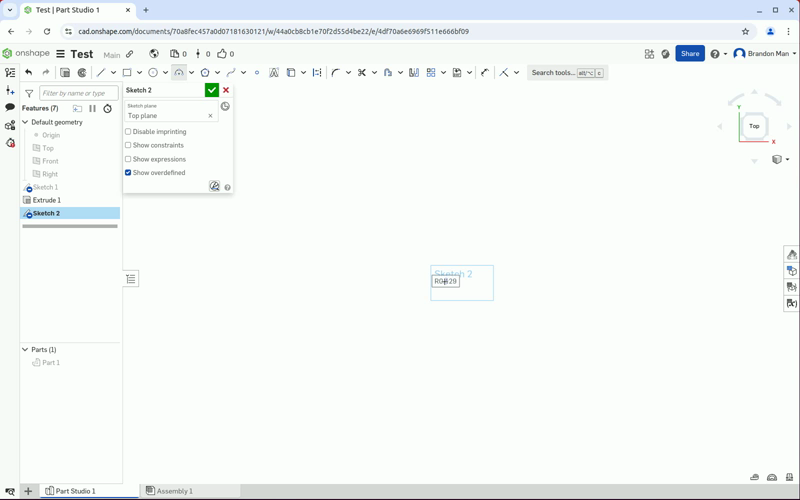
key_up(shift)
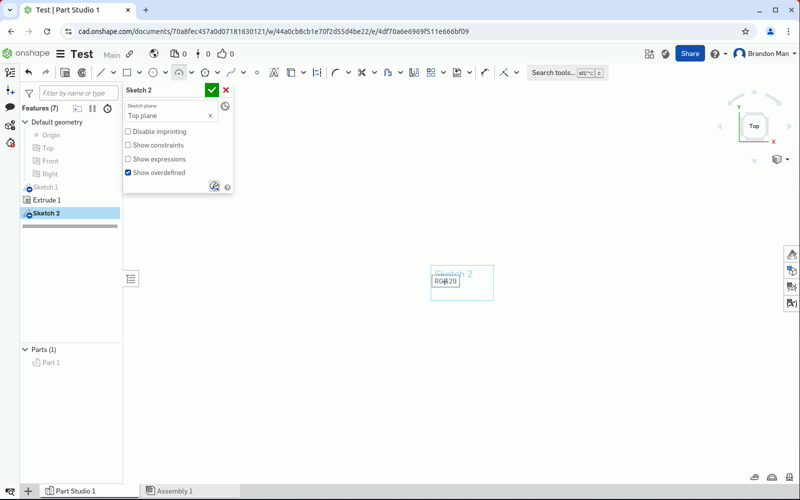
key(esc)
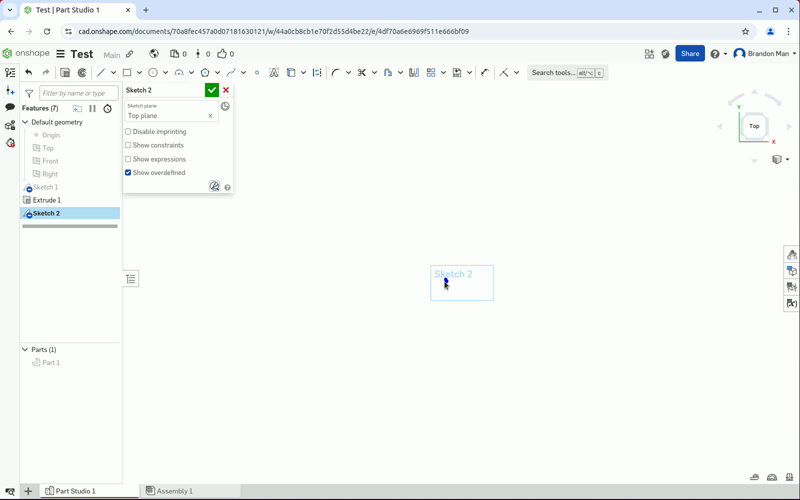
mouse_move(445, 281)
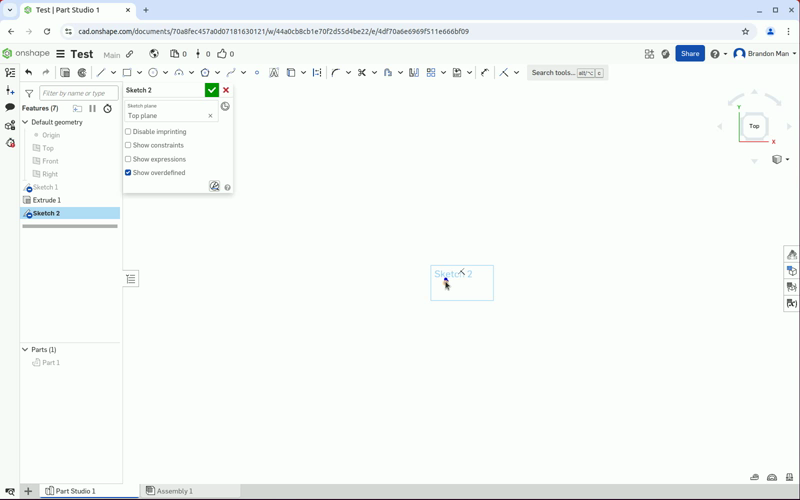
scroll(6)
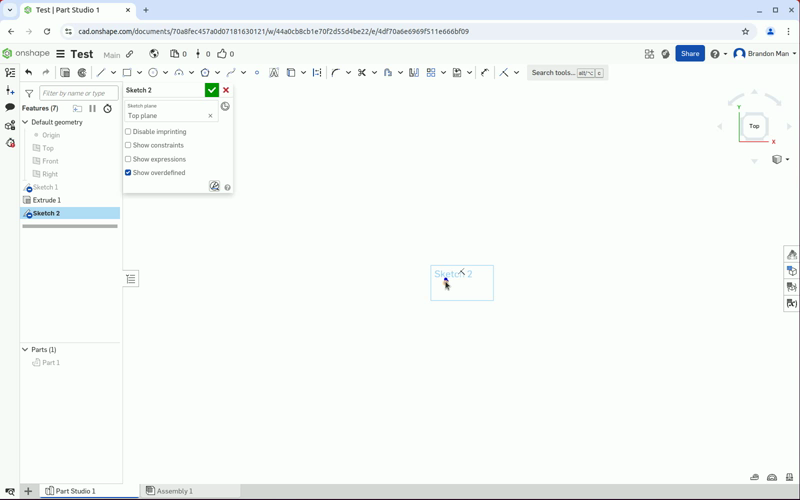
scroll(6)
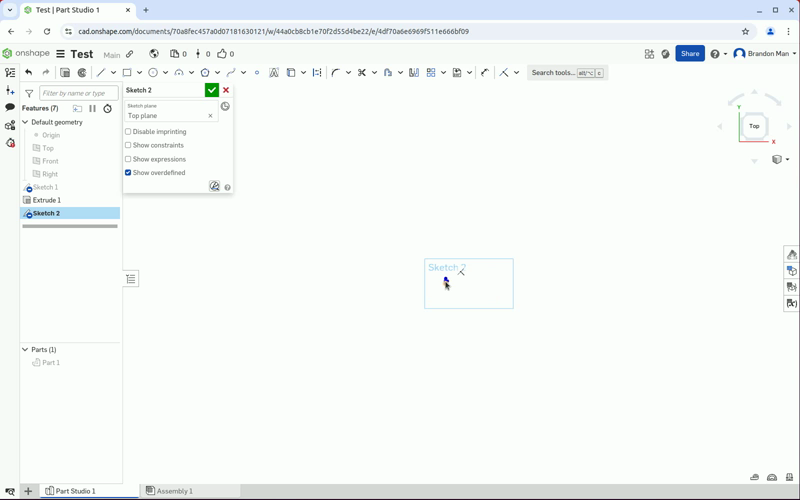
scroll(6)
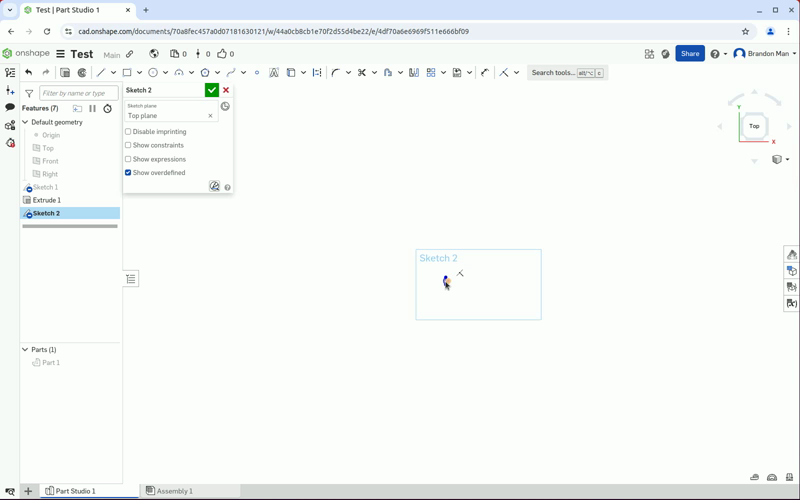
scroll(6)
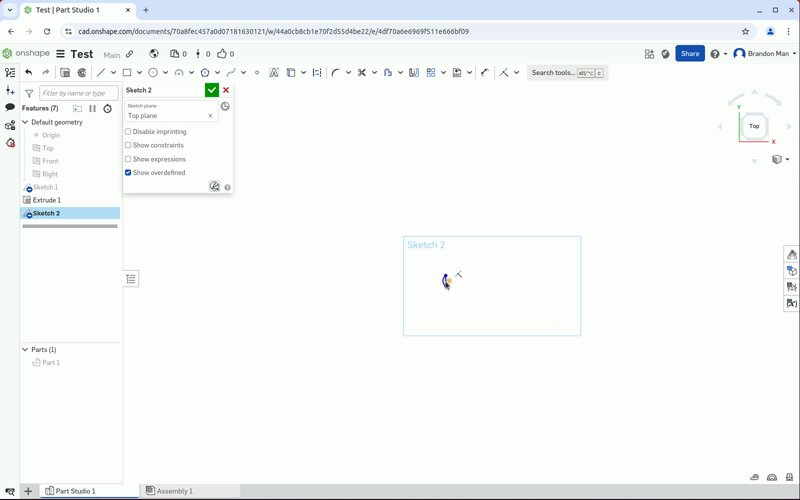
scroll(6)
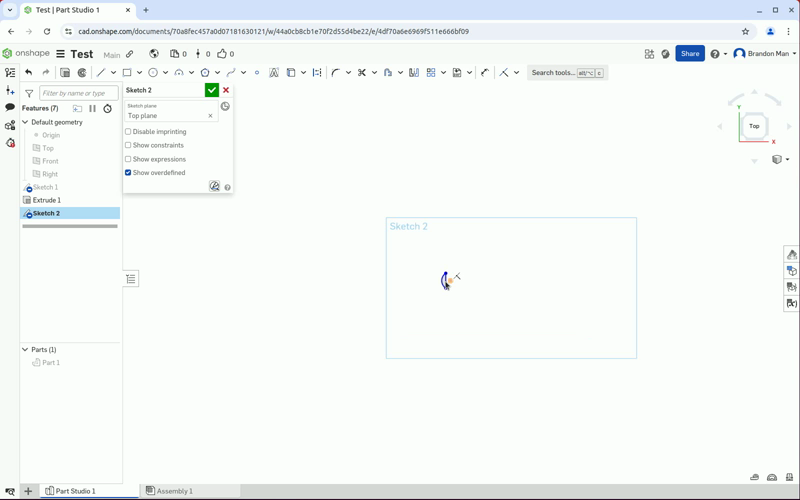
scroll(6)
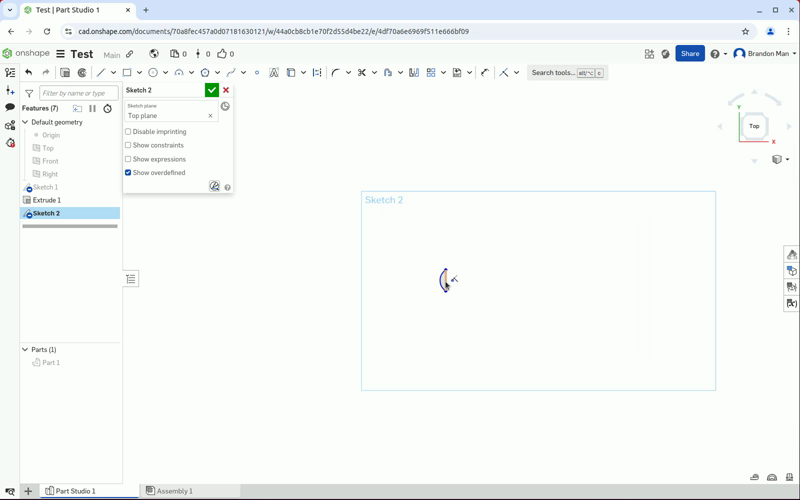
scroll(6)
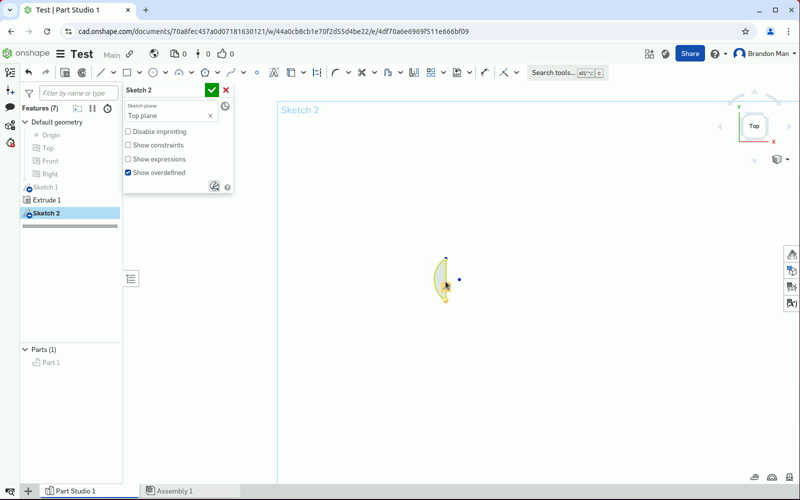
click(445, 281)
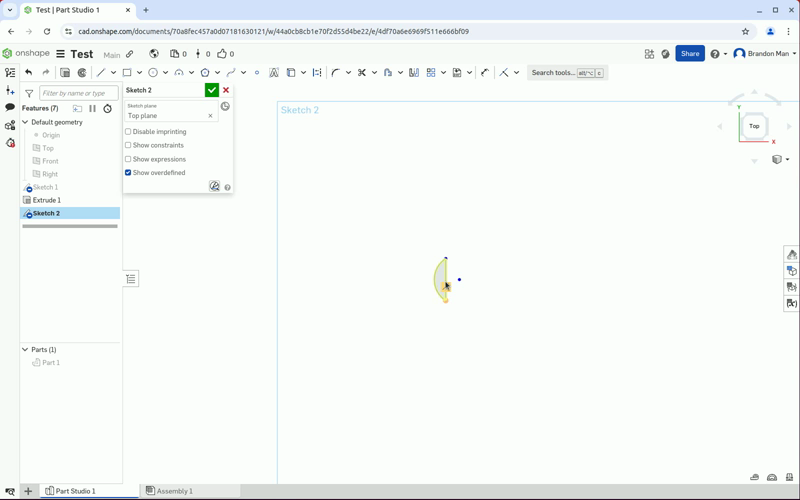
scroll(-6)
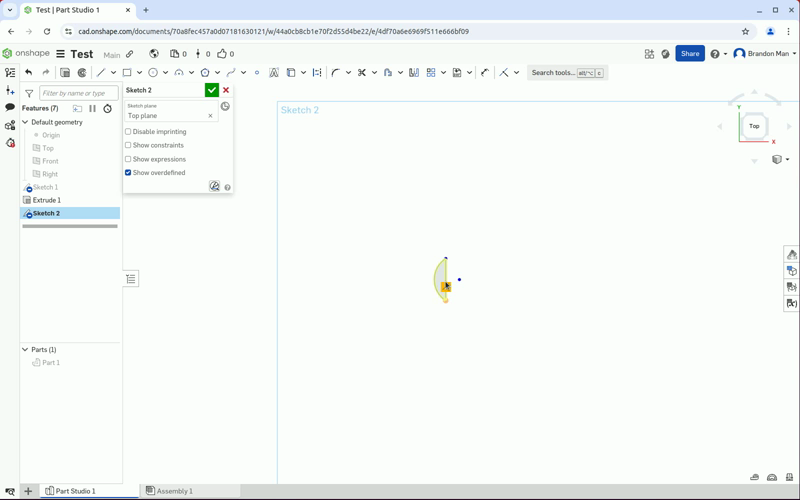
scroll(-6)
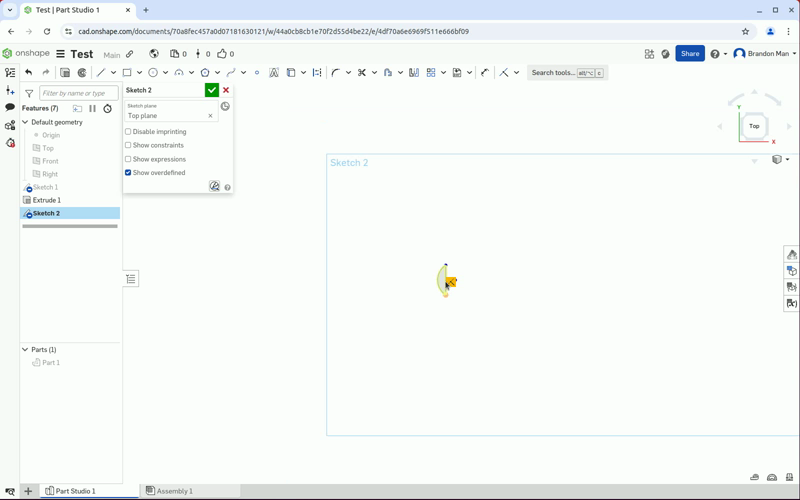
scroll(-6)
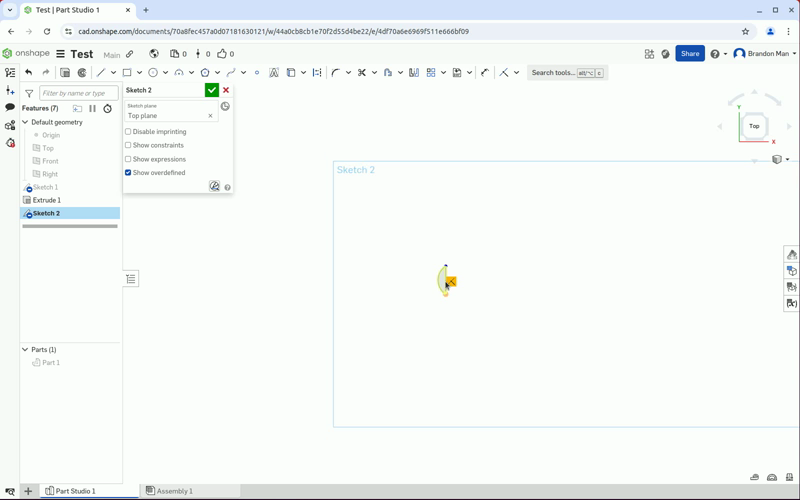
scroll(-6)
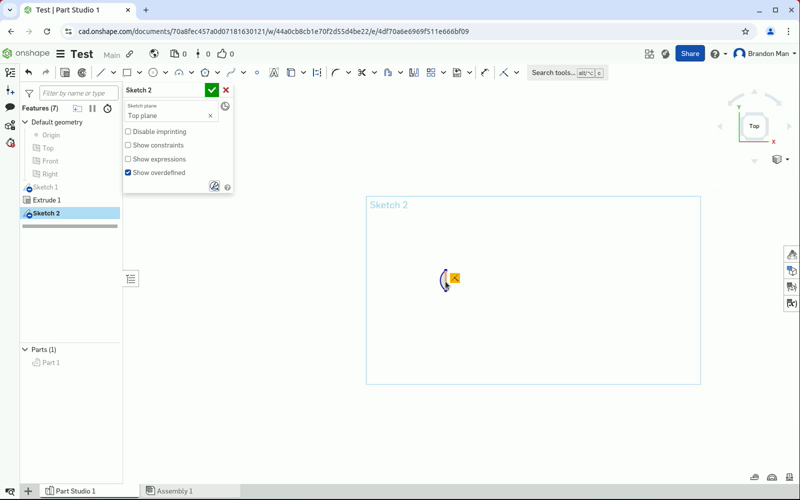
scroll(-6)
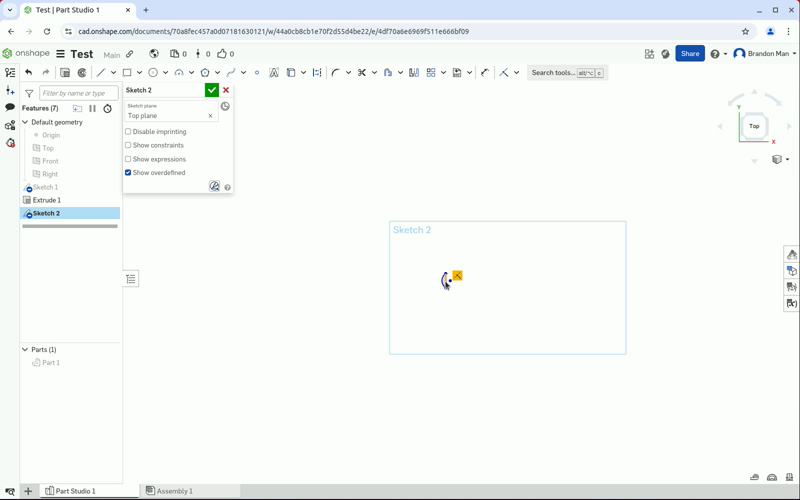
scroll(-6)
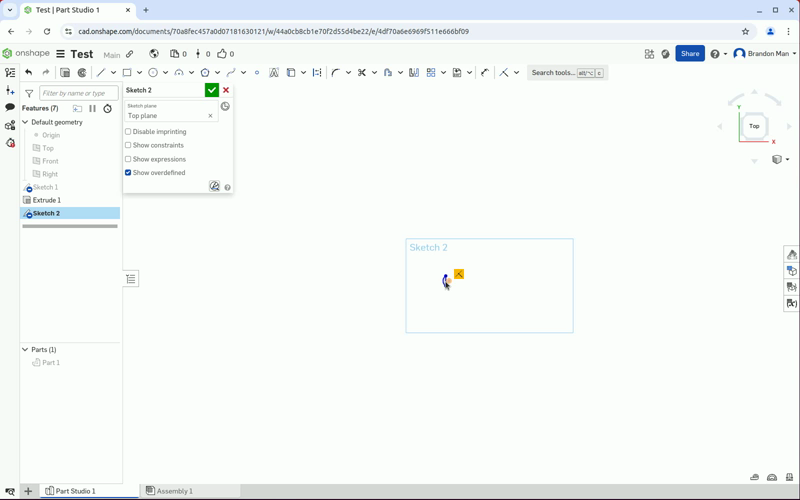
scroll(-6)
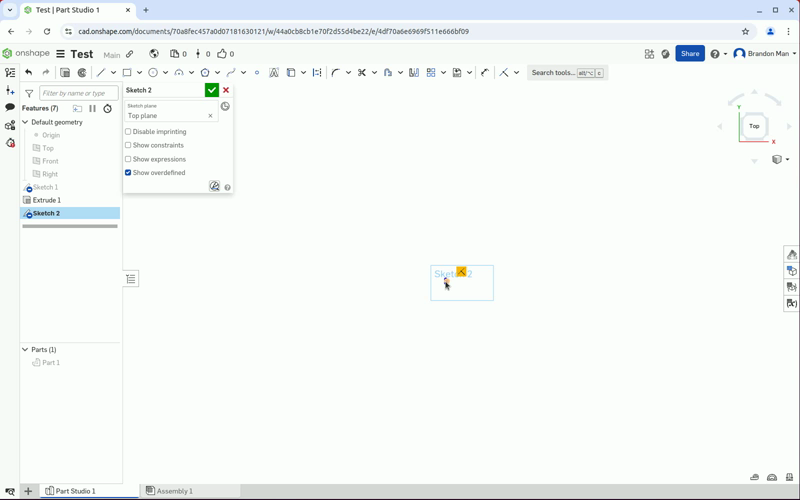
mouse_move(73, 352)
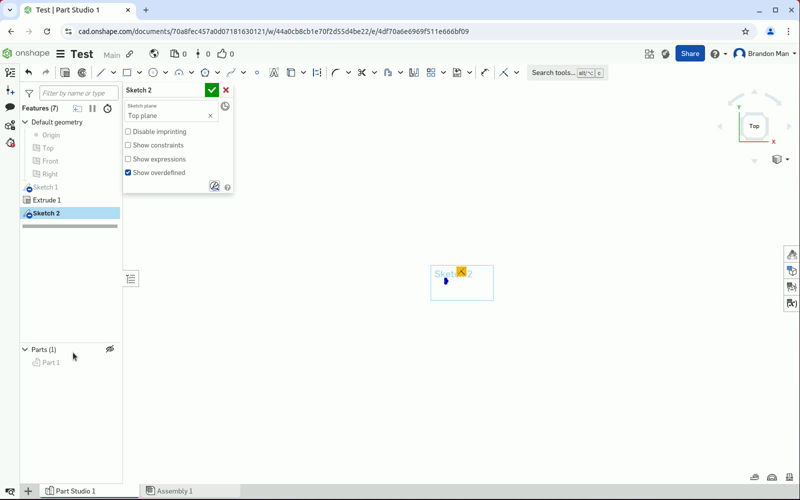
key(shift+y)
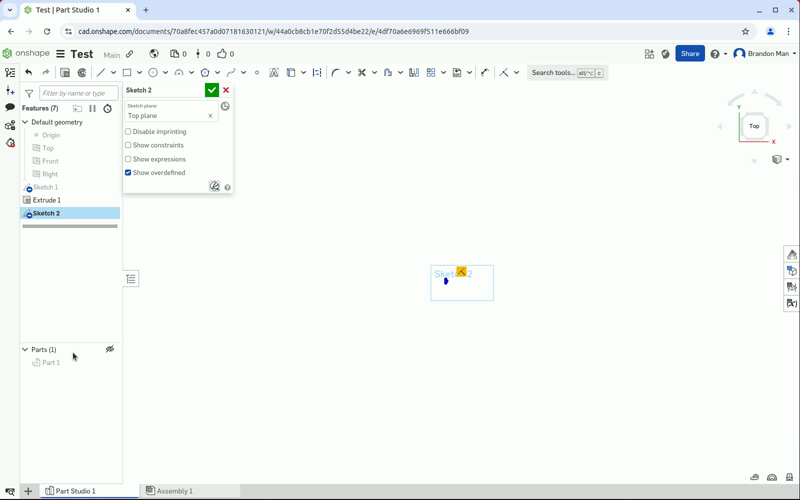
key(shift+e)
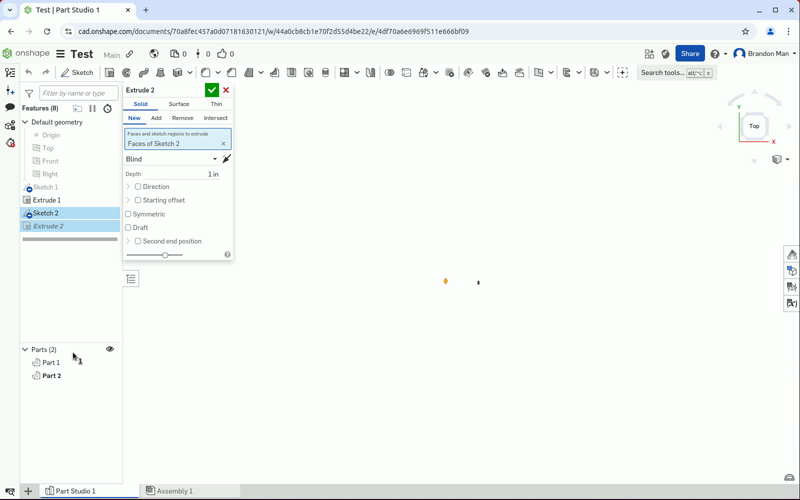
mouse_move(143, 106)
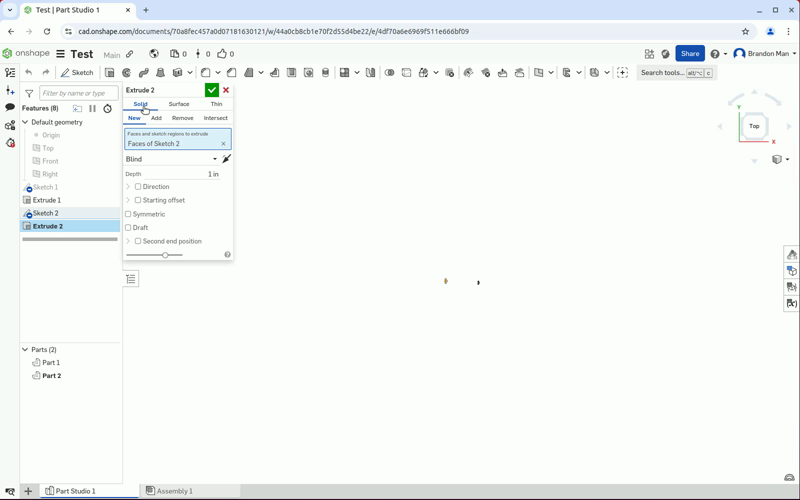
click(143, 106)
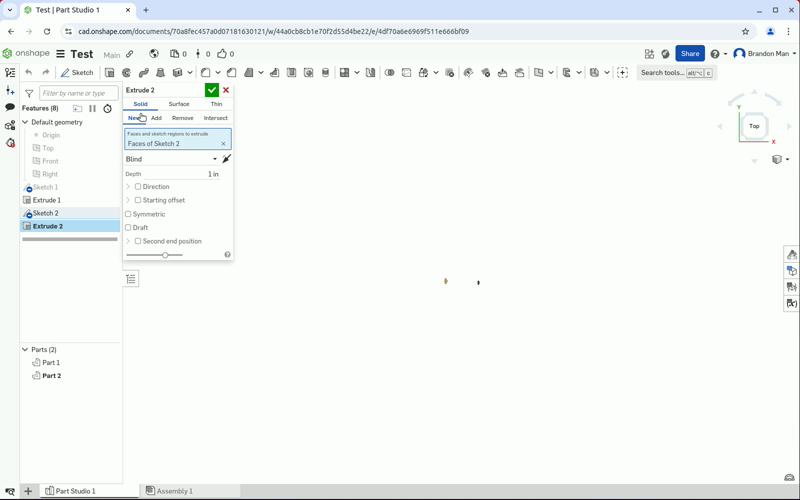
mouse_move(137, 120)
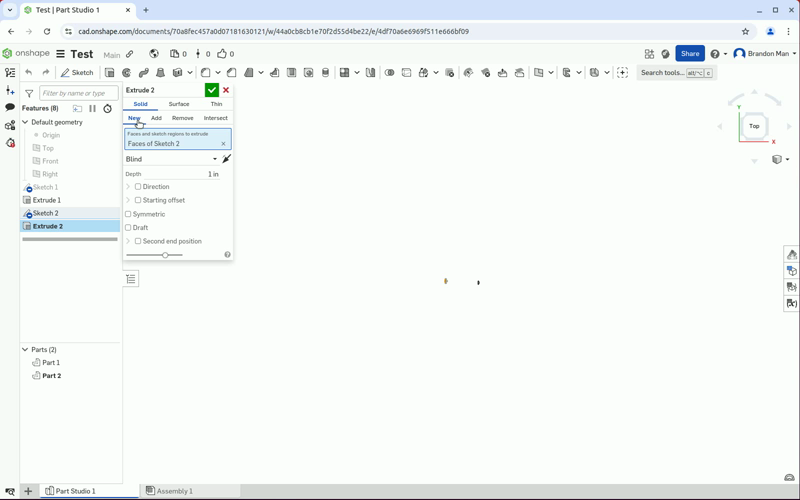
click(137, 120)
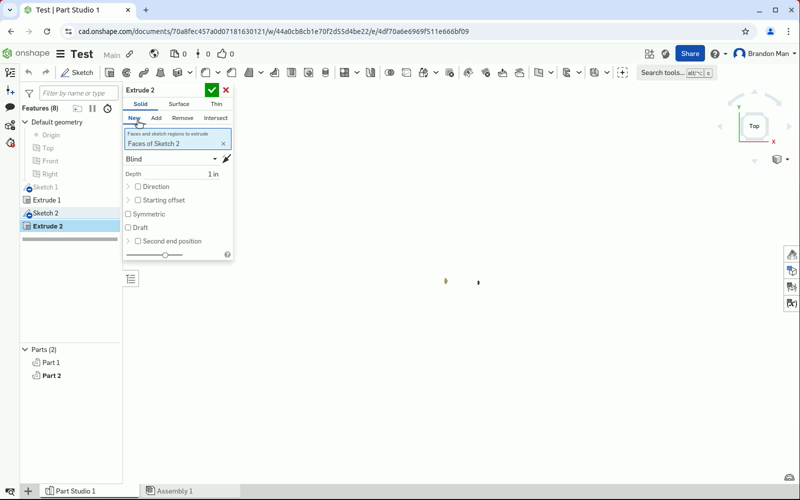
key(tab, 4)
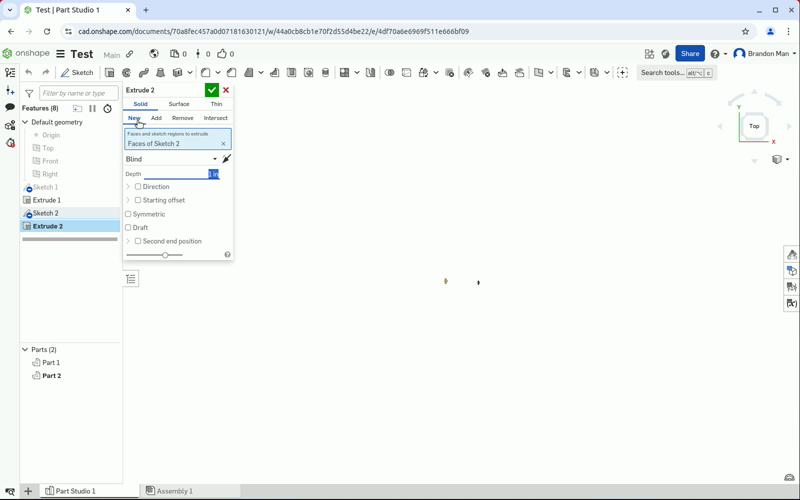
text(1.926)
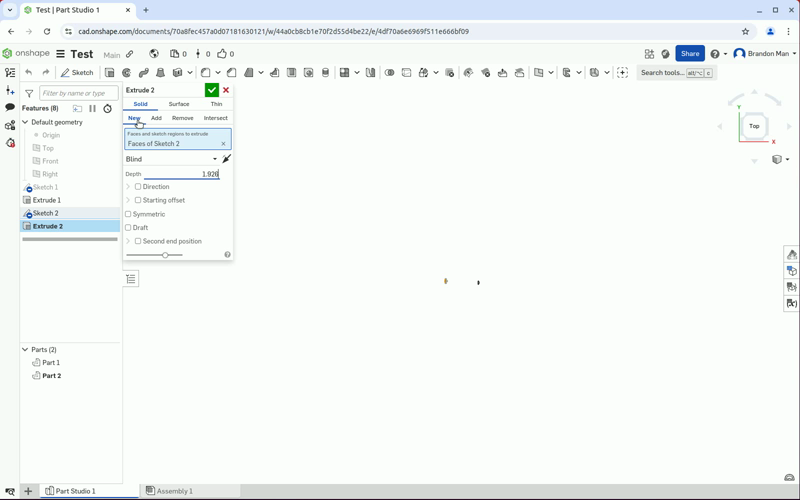
key(tab, 3)
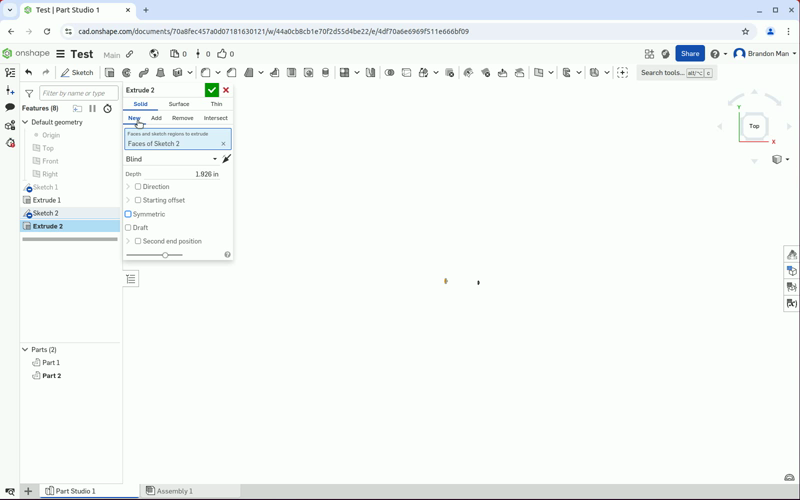
key(space)
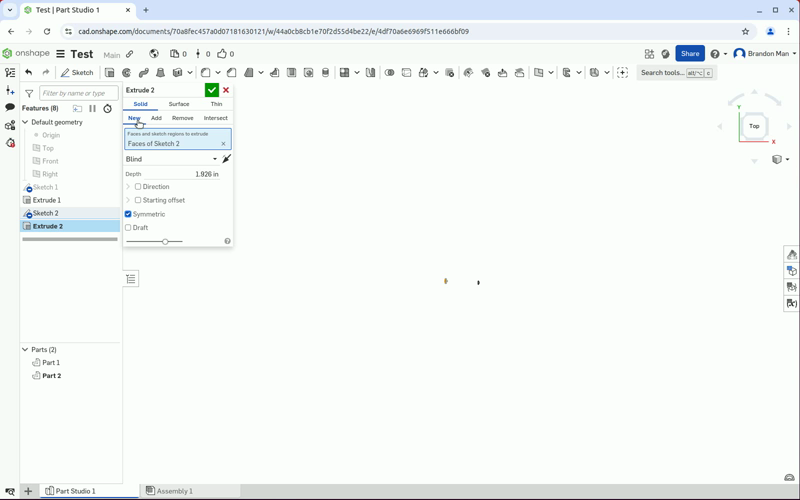
key(enter)
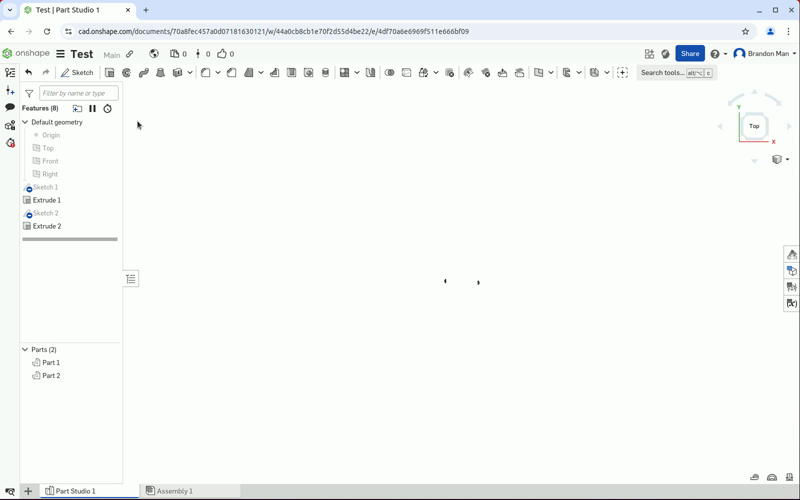
key(shift+h)
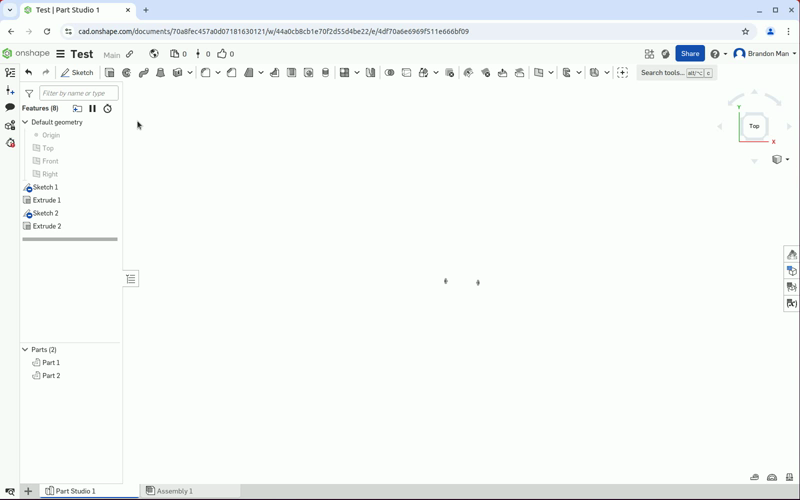
key(shift+h)
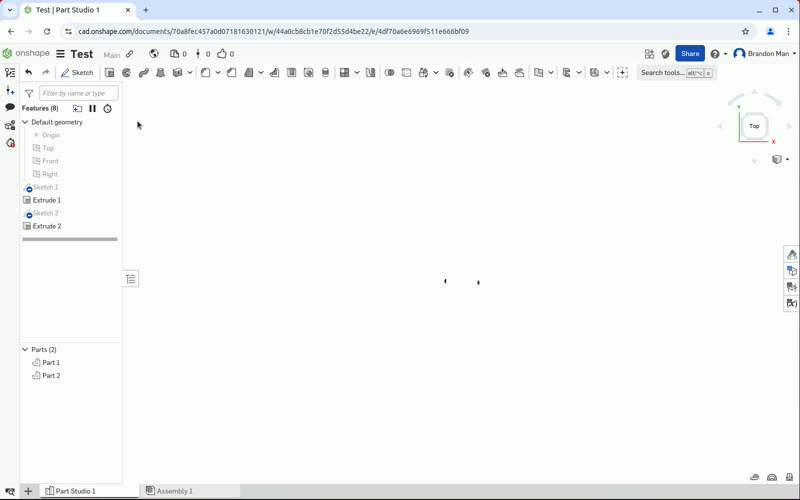
mouse_move(73, 189)
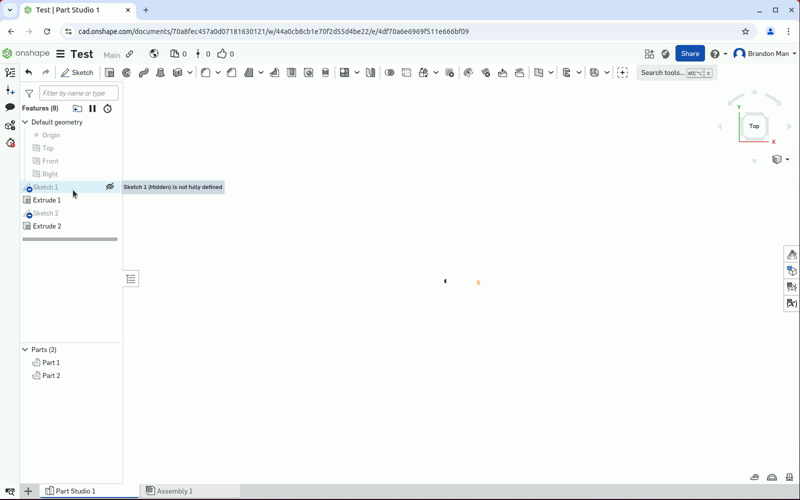
click(73, 189)
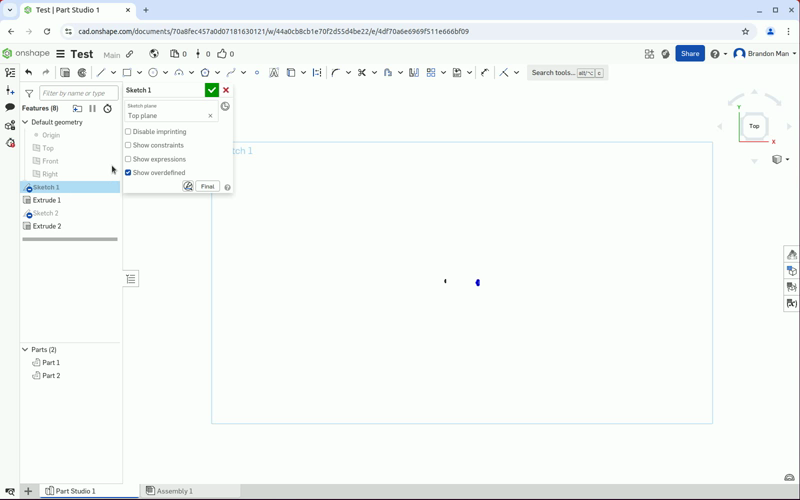
mouse_move(229, 92)
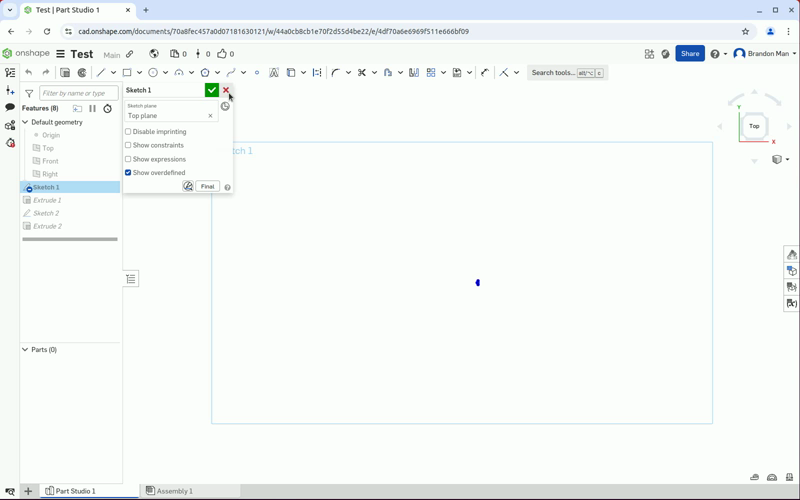
click(229, 92)
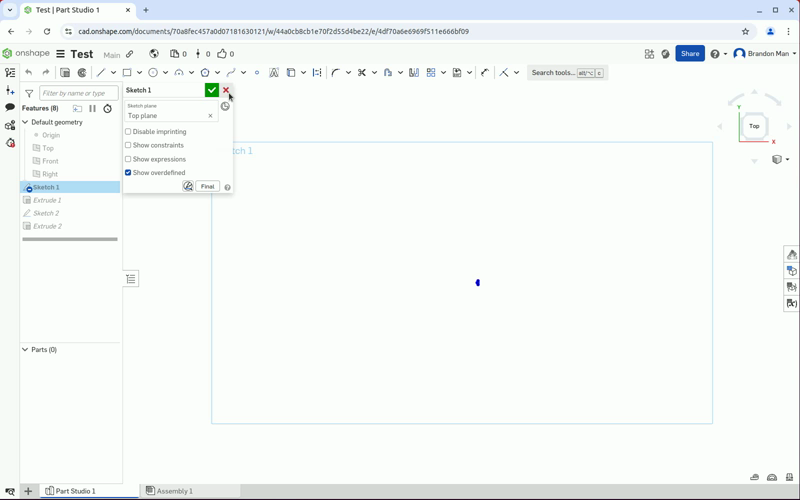
key(shift+s)
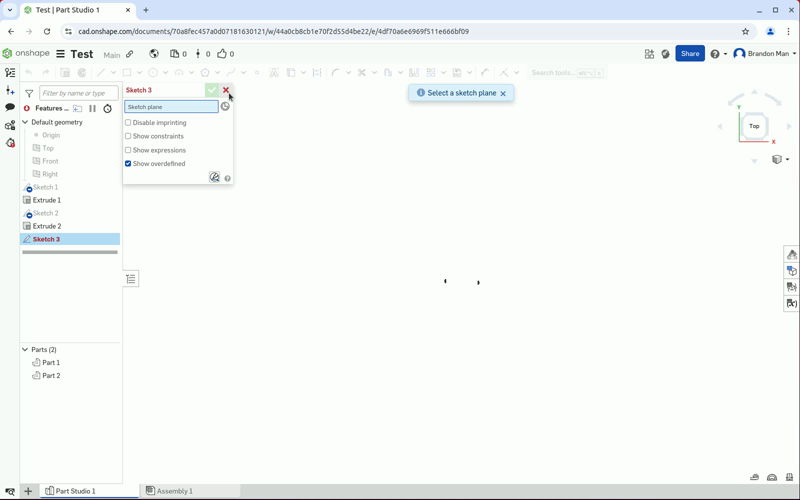
mouse_move(73, 150)
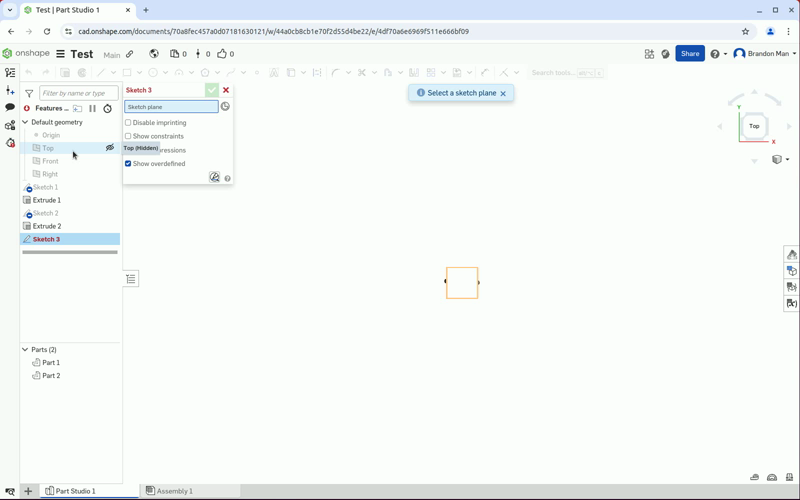
click(73, 150)
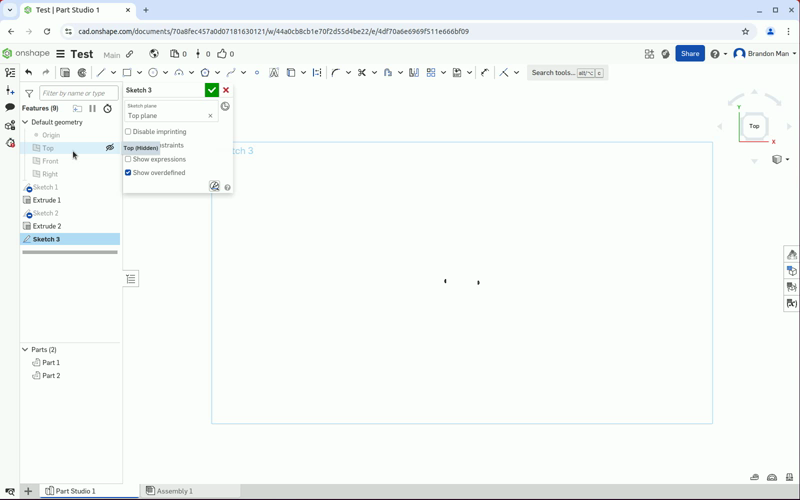
mouse_move(73, 352)
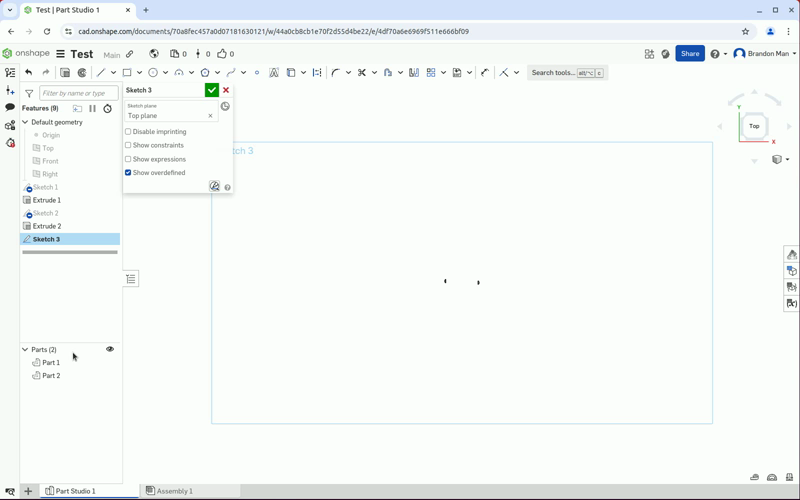
key(y)
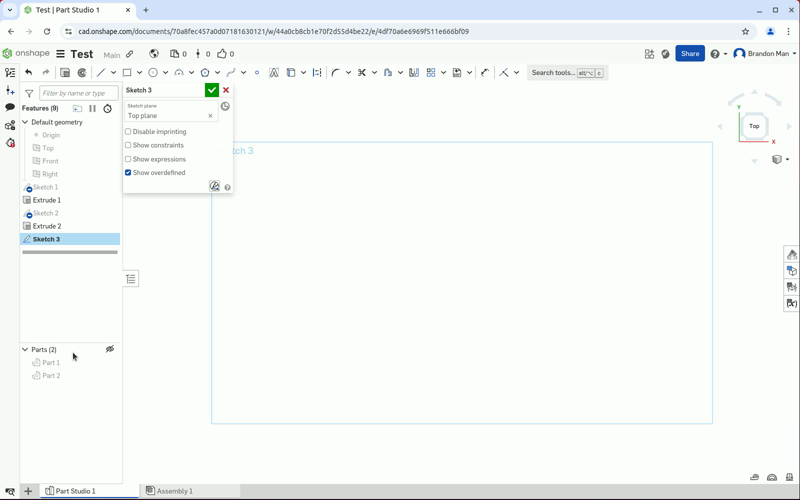
key(a)
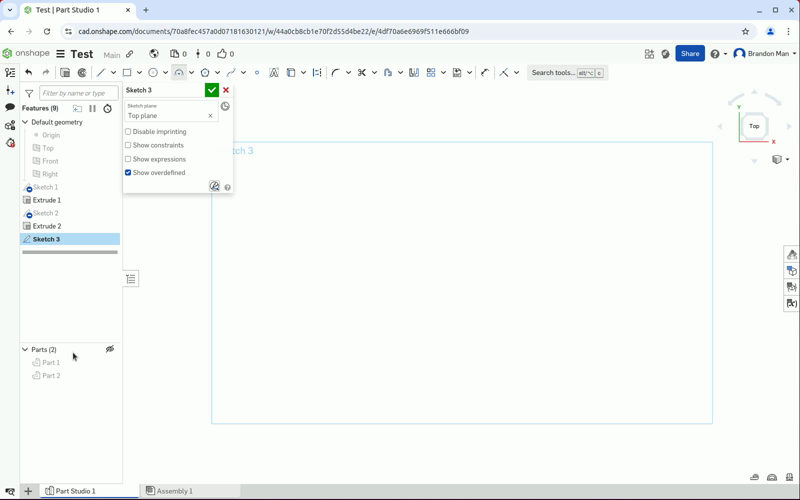
key_down(shift)
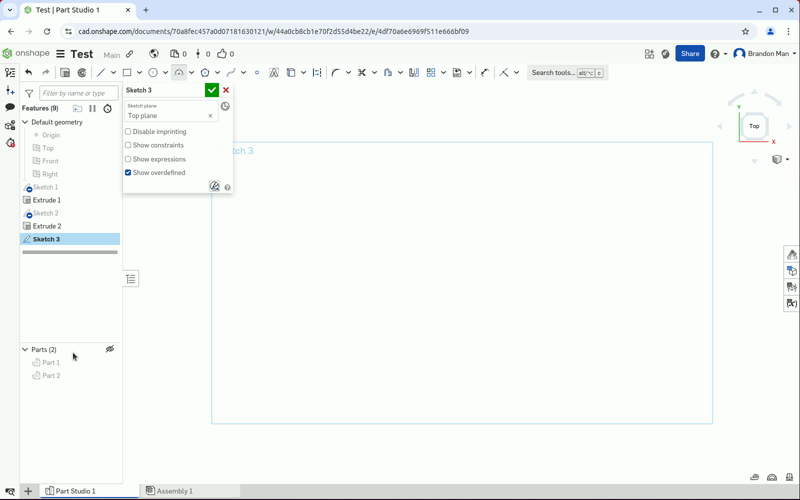
mouse_move(445, 280)
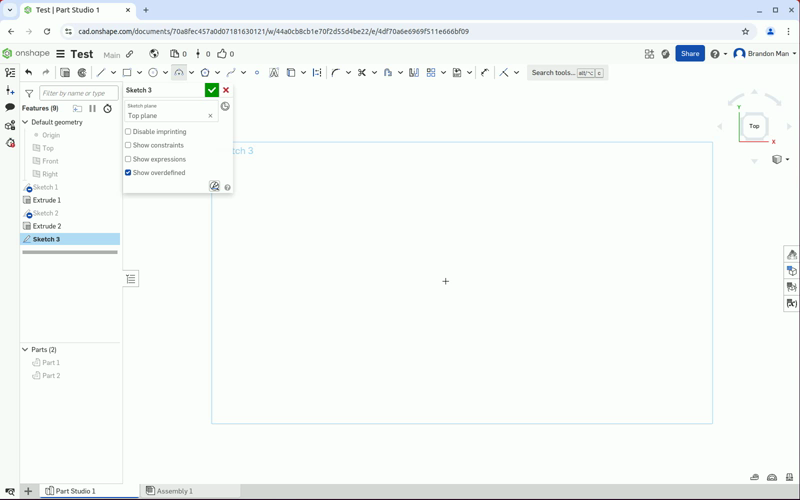
click(445, 280)
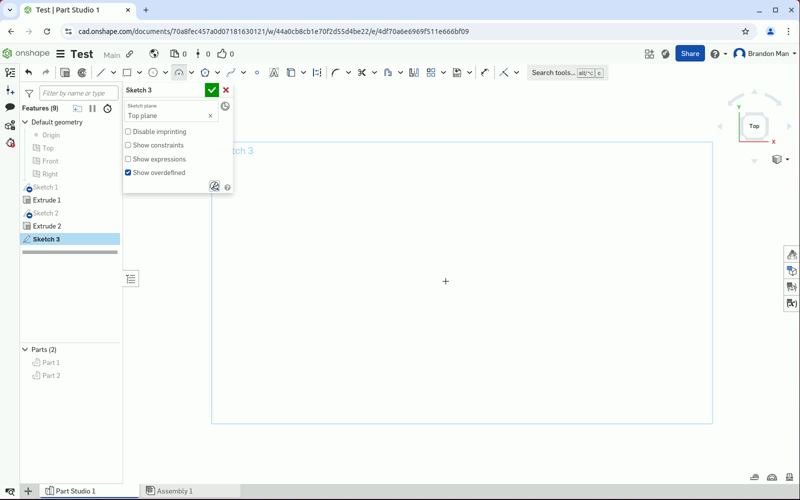
key_up(shift)
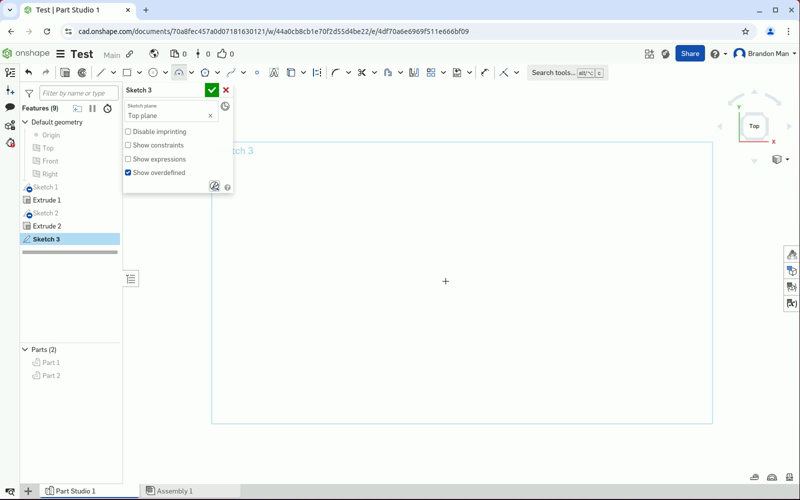
key_down(shift)
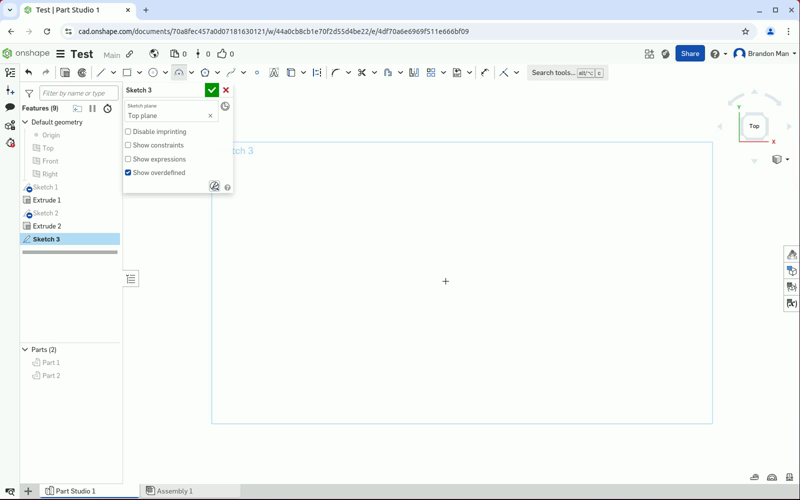
mouse_move(450, 270)
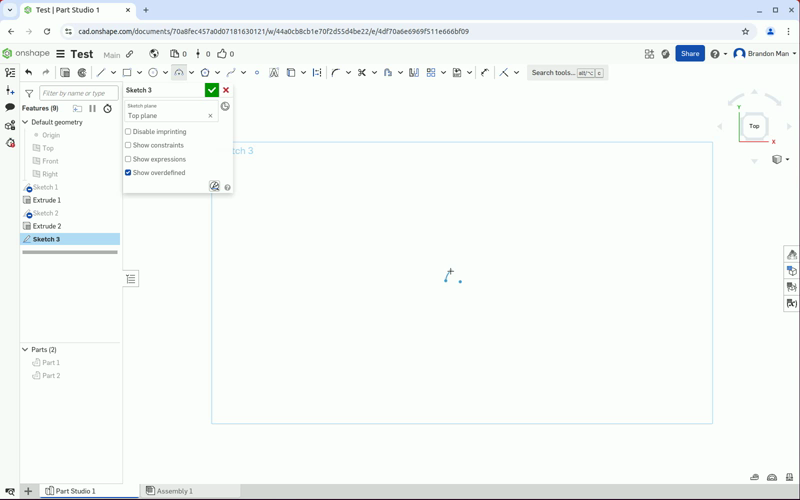
click(450, 270)
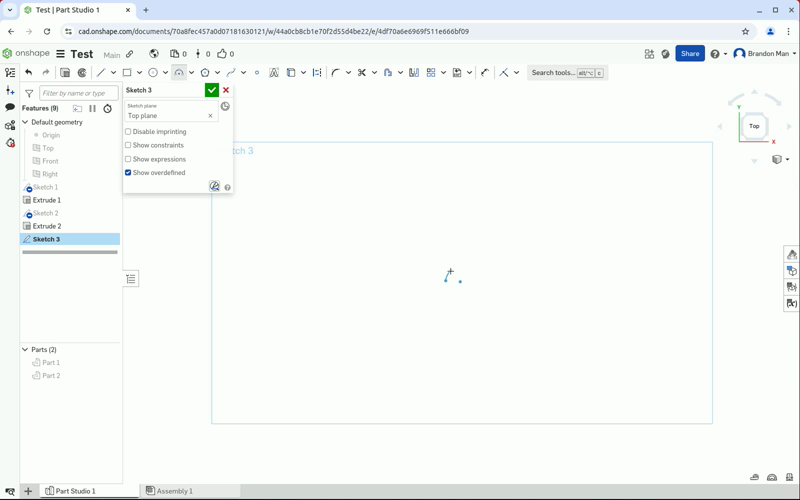
mouse_move(447, 275)
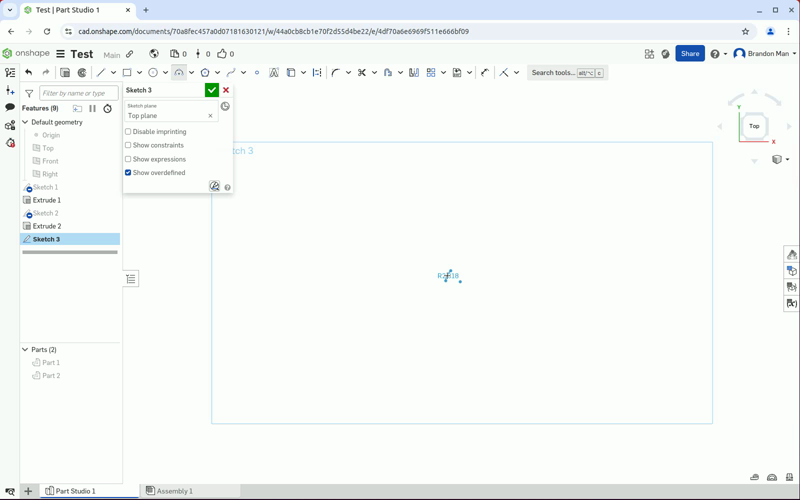
click(447, 275)
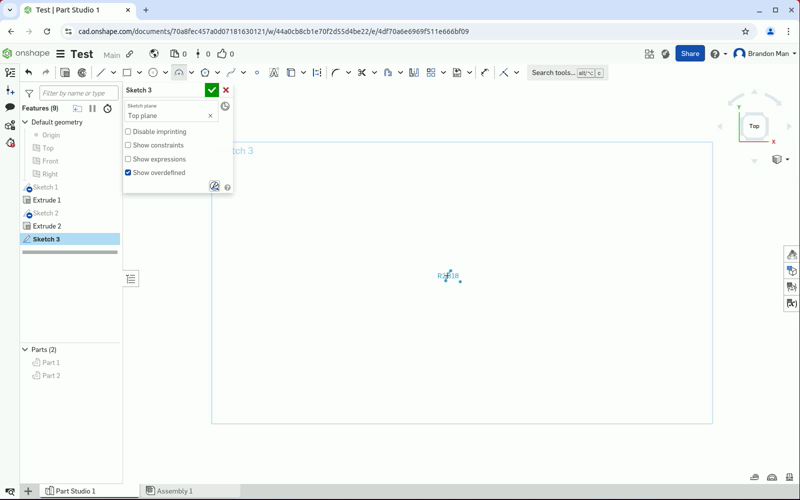
key_up(shift)
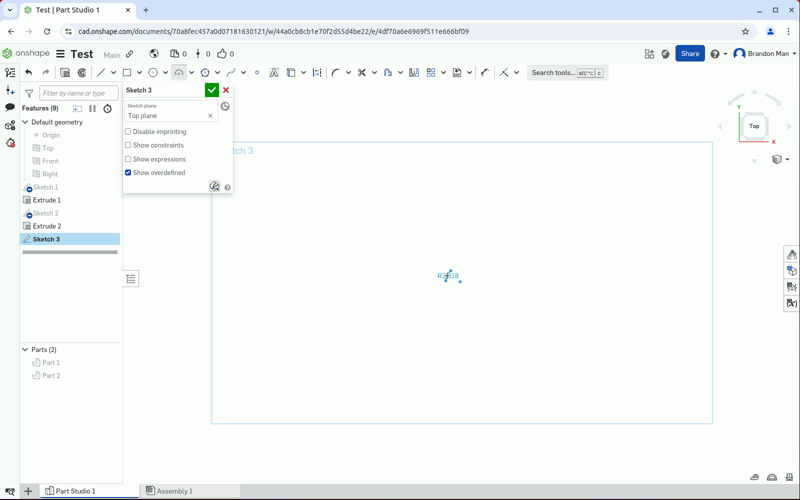
key(esc)
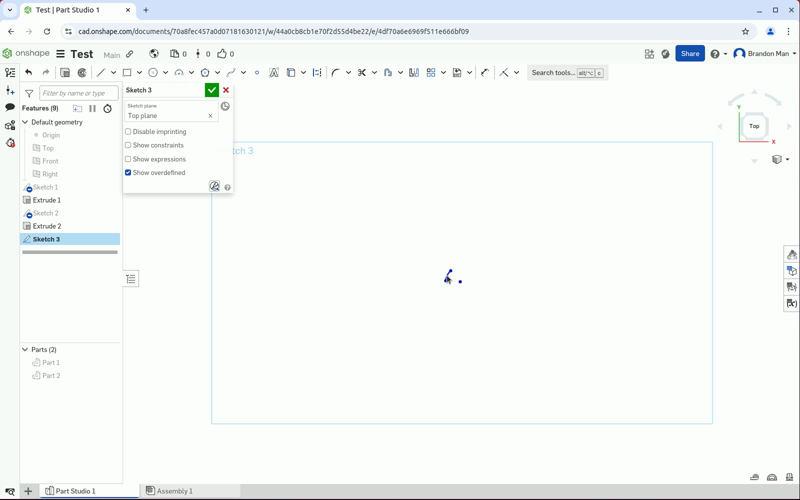
key(l)
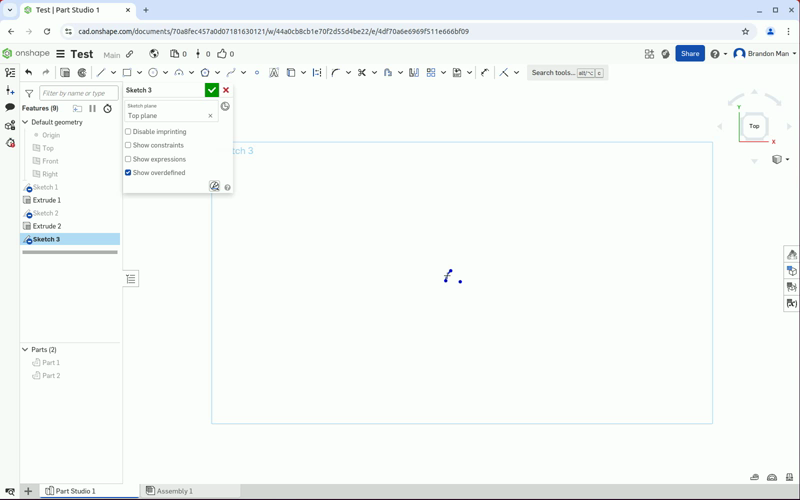
mouse_move(450, 270)
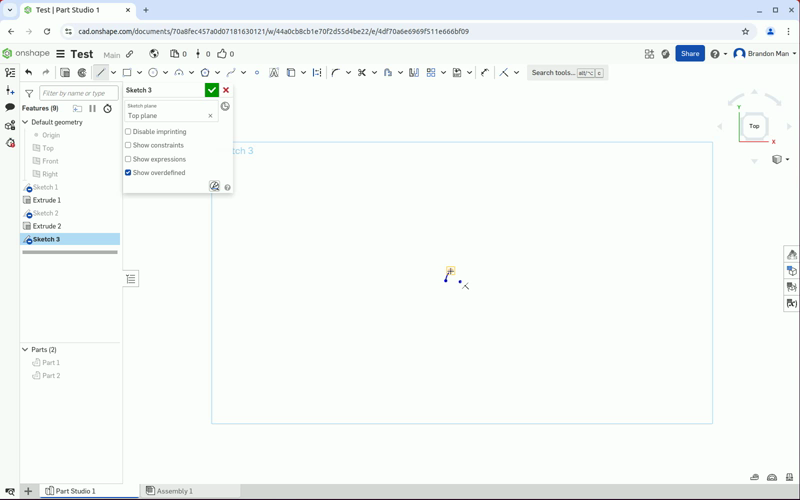
click(450, 270)
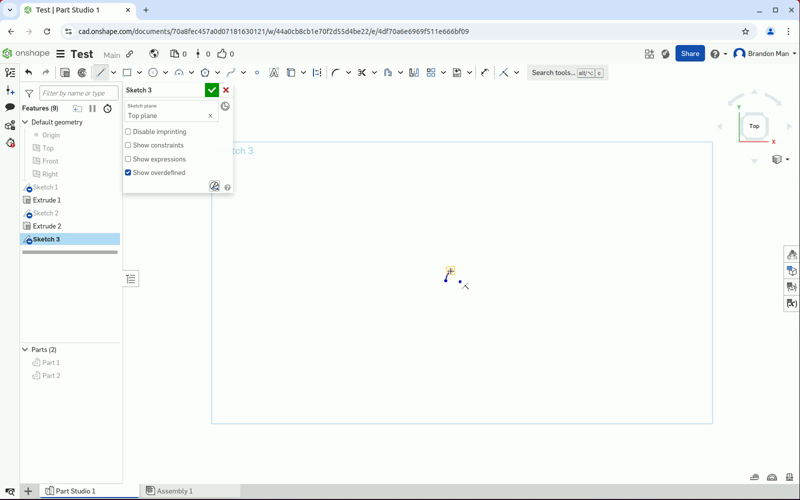
key_down(shift)
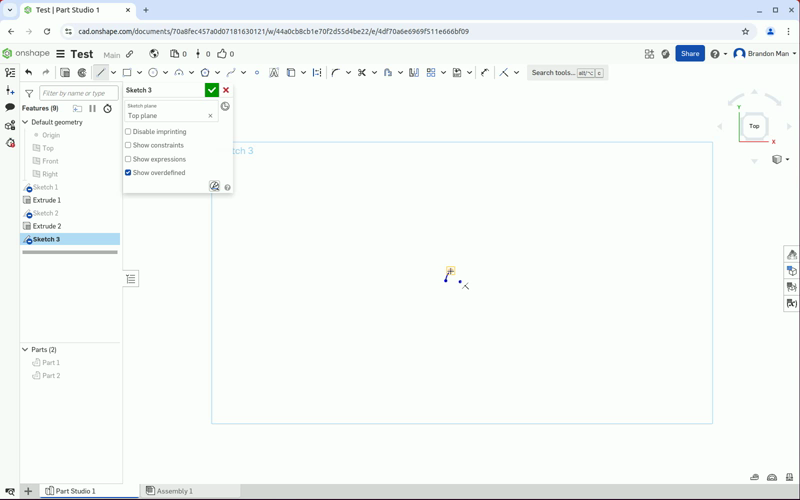
mouse_move(455, 183)
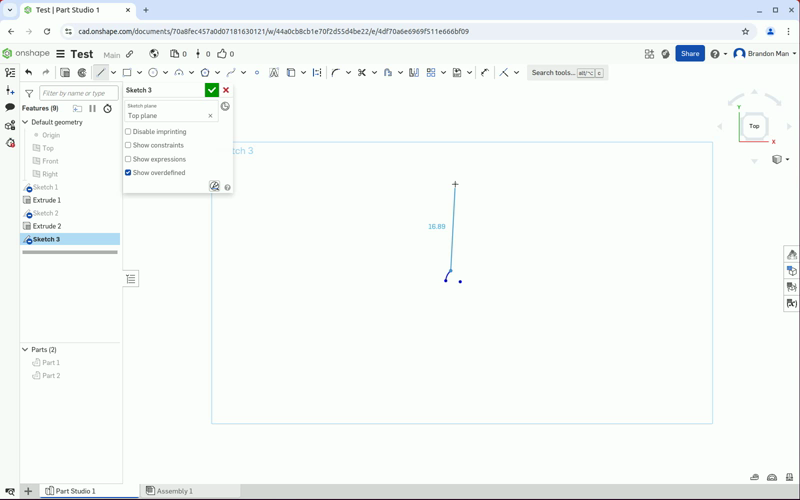
click(455, 183)
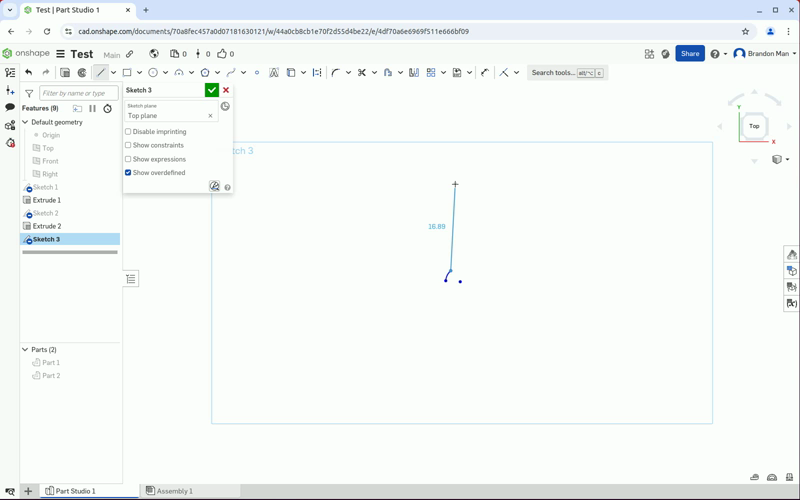
key_up(shift)
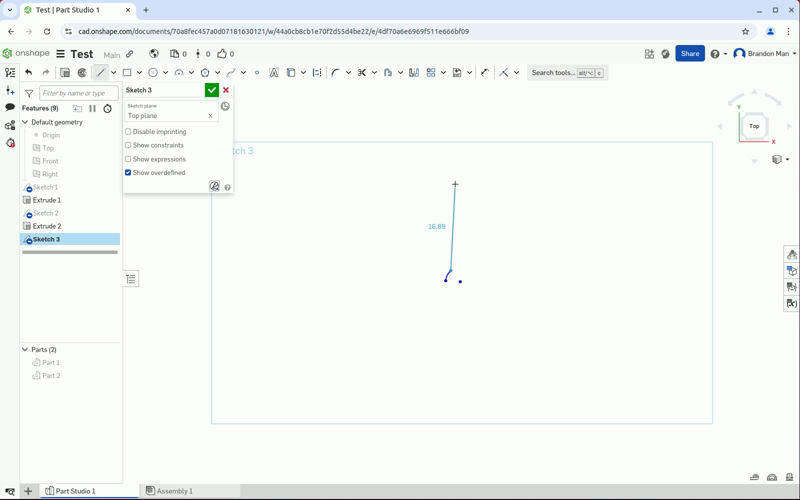
key(esc)
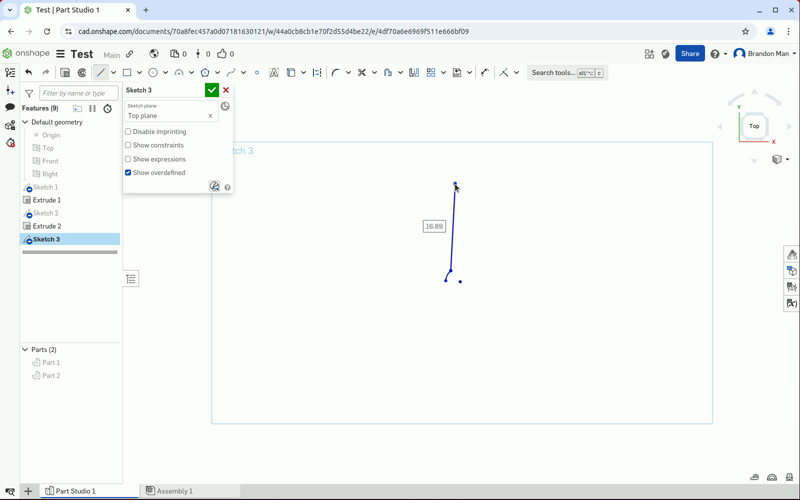
key(a)
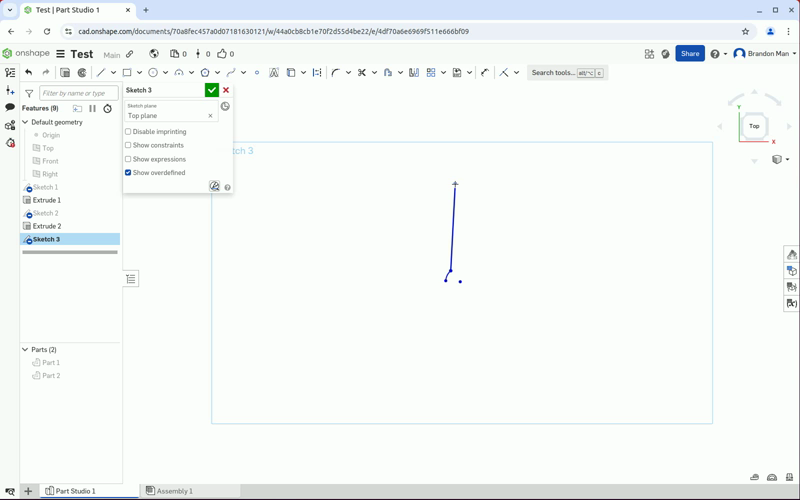
mouse_move(455, 183)
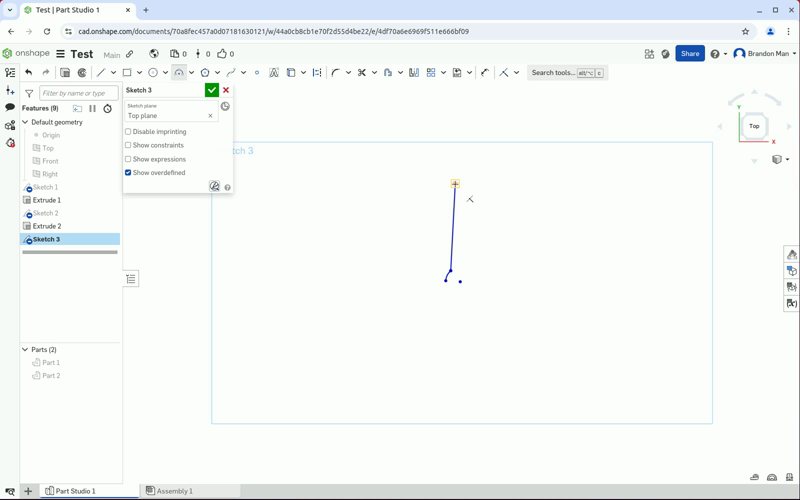
click(455, 183)
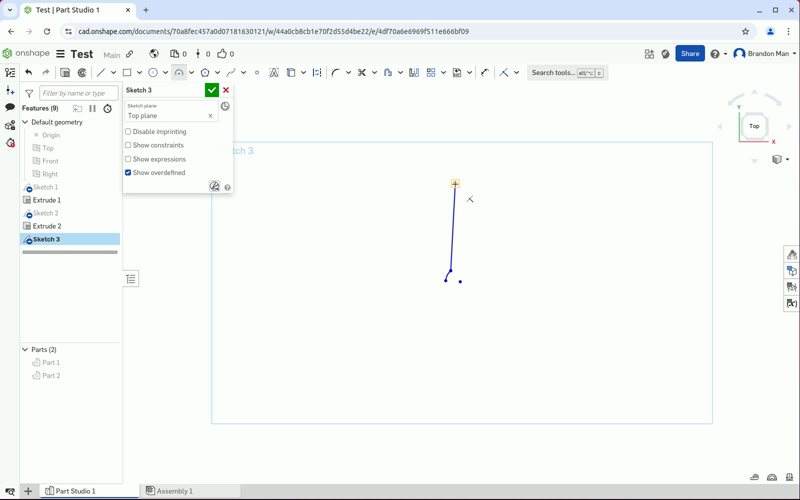
key_down(shift)
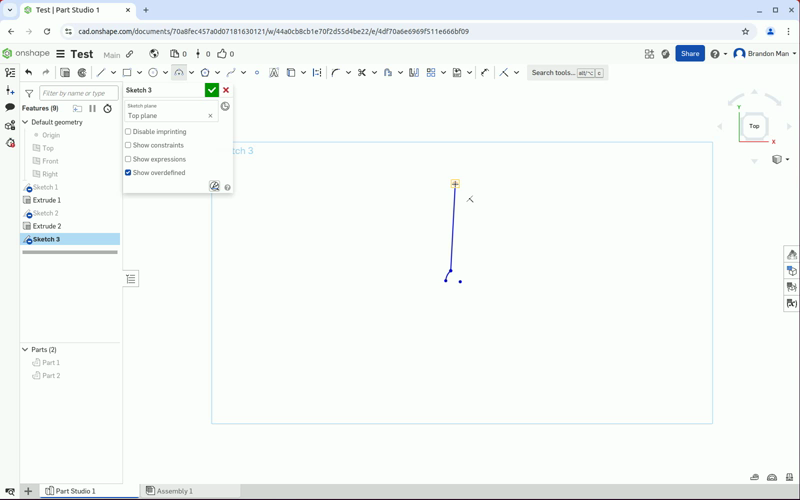
mouse_move(453, 178)
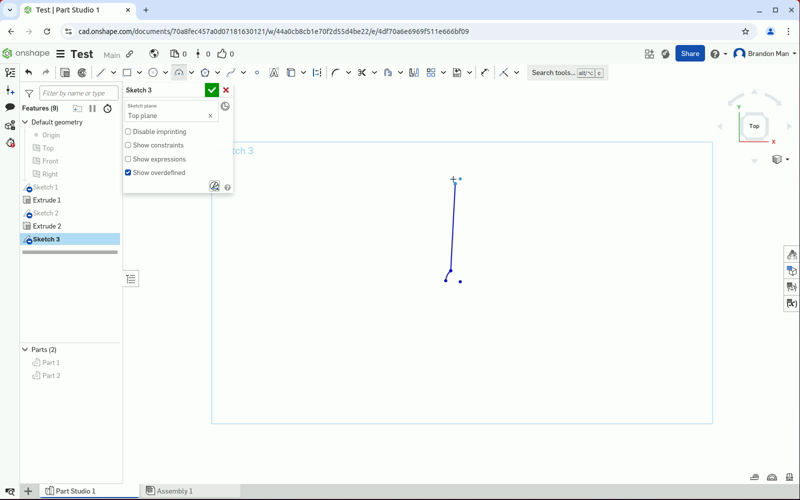
scroll(6)
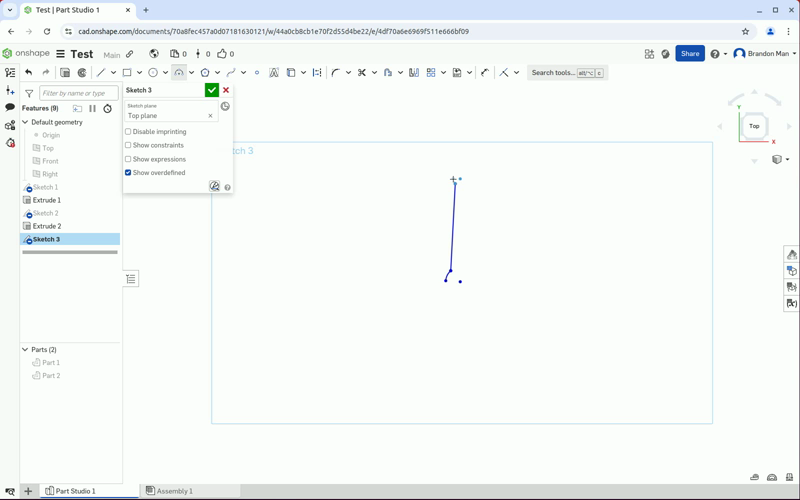
scroll(6)
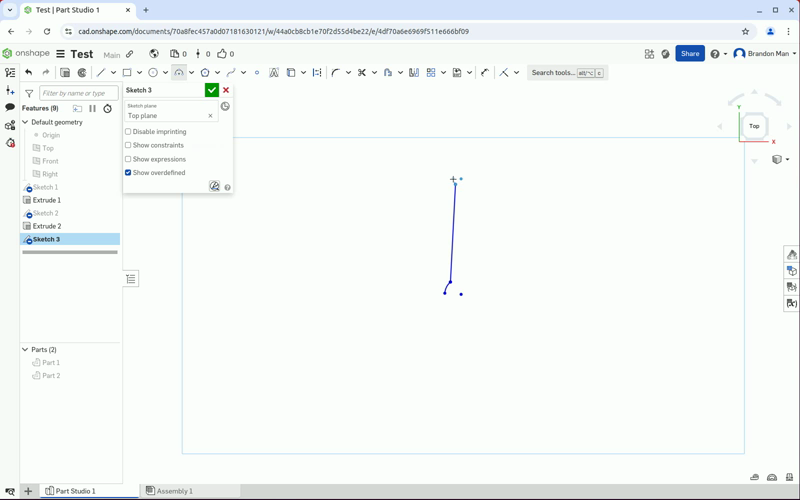
scroll(6)
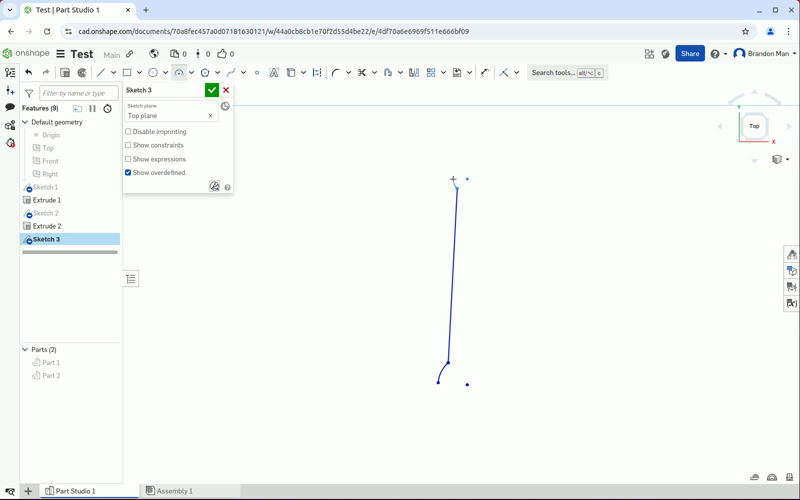
scroll(6)
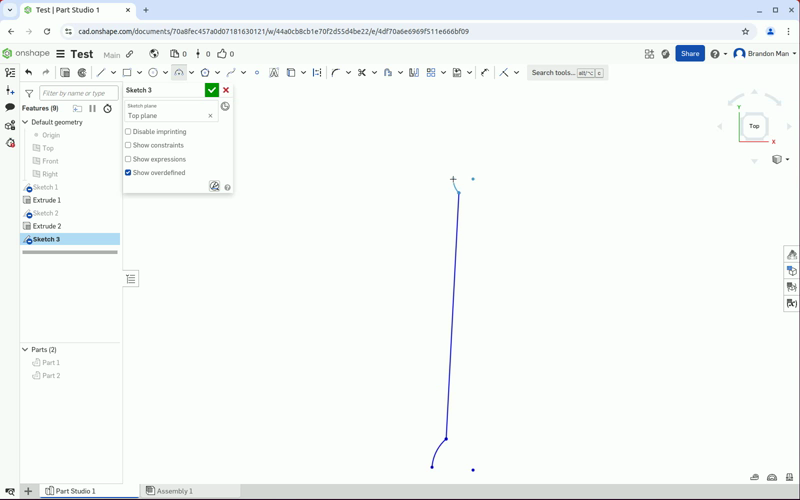
scroll(6)
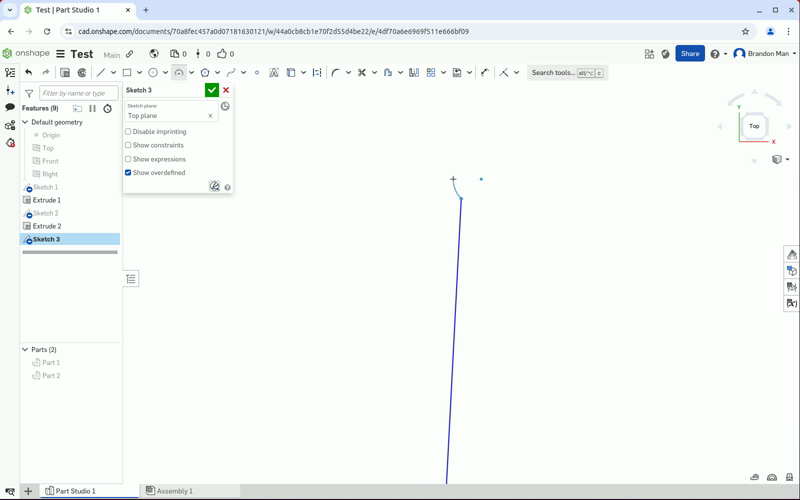
scroll(6)
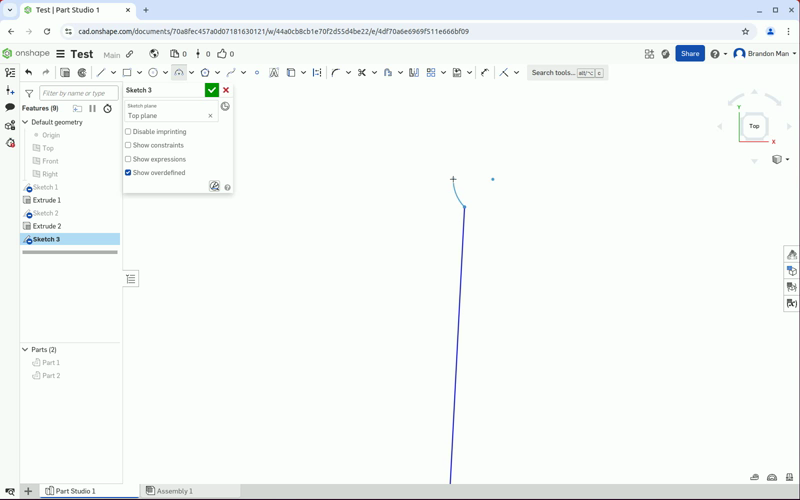
scroll(6)
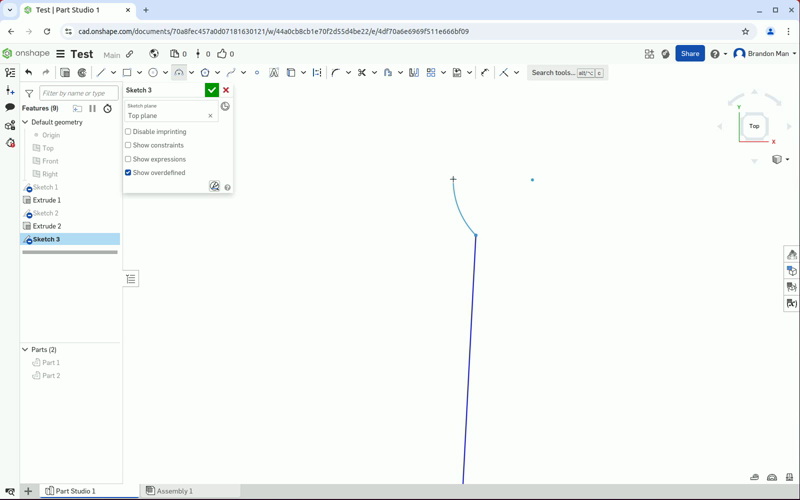
click(453, 178)
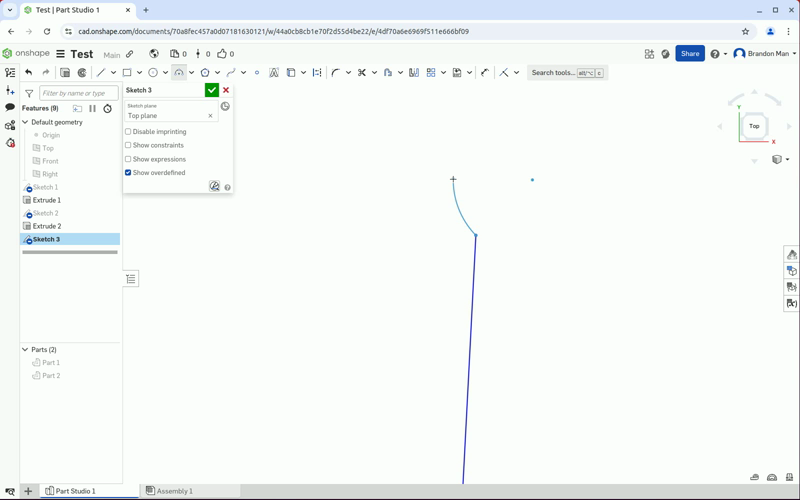
scroll(-6)
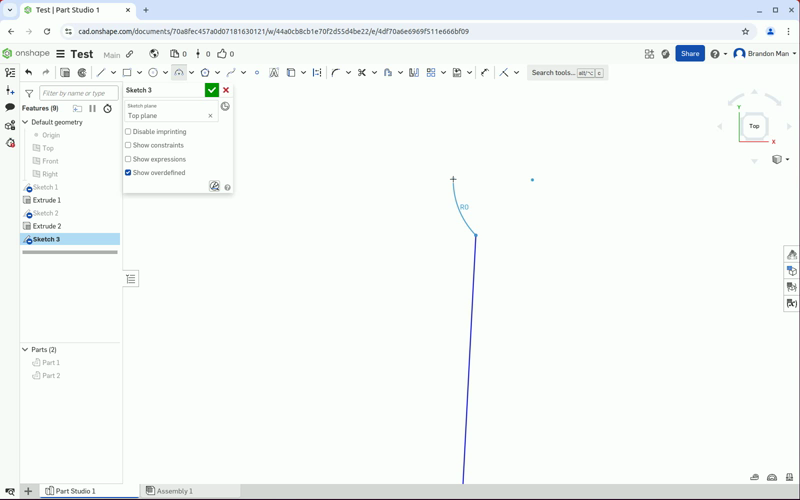
scroll(-6)
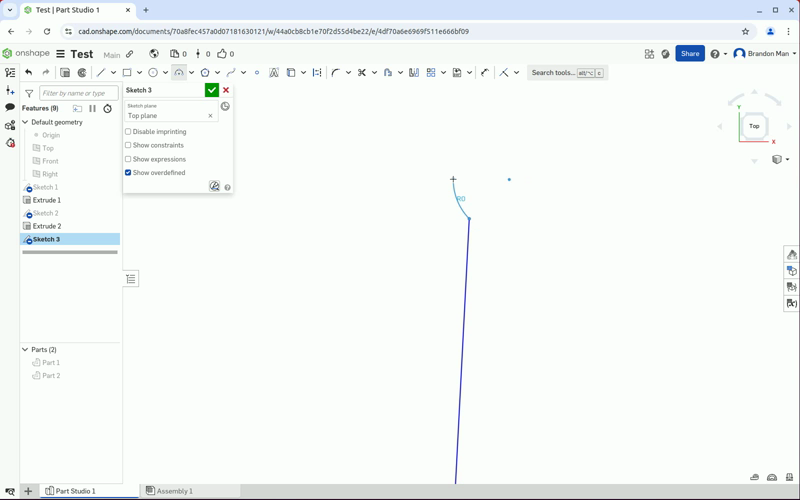
scroll(-6)
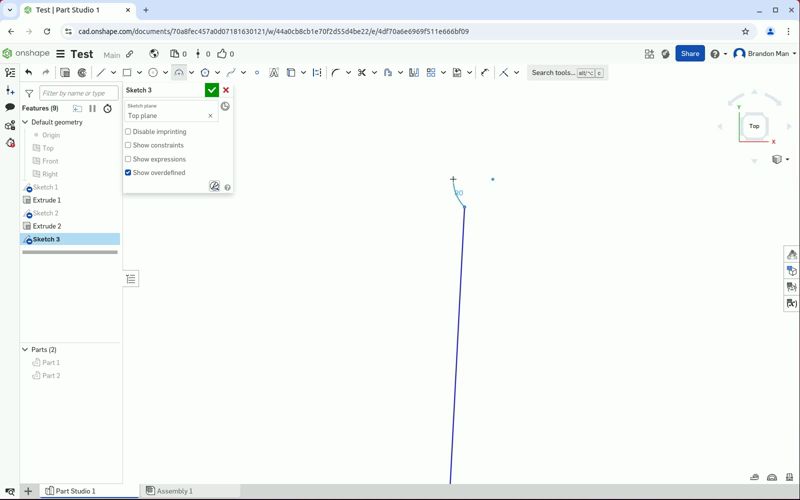
scroll(-6)
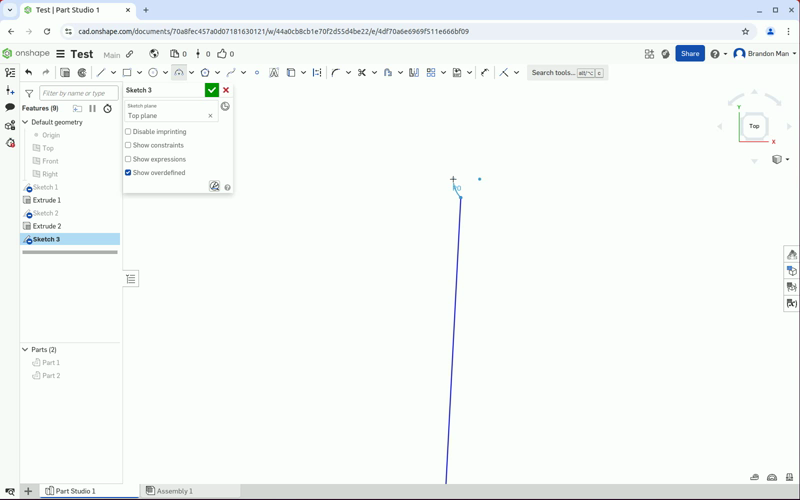
scroll(-6)
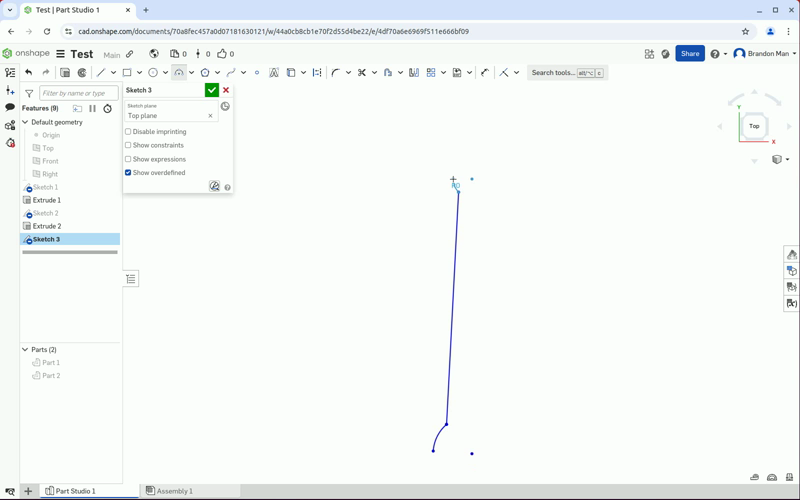
scroll(-6)
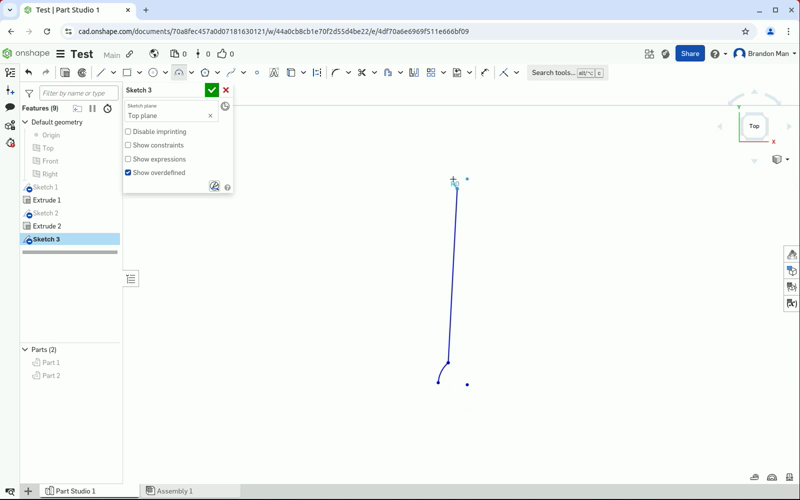
scroll(-6)
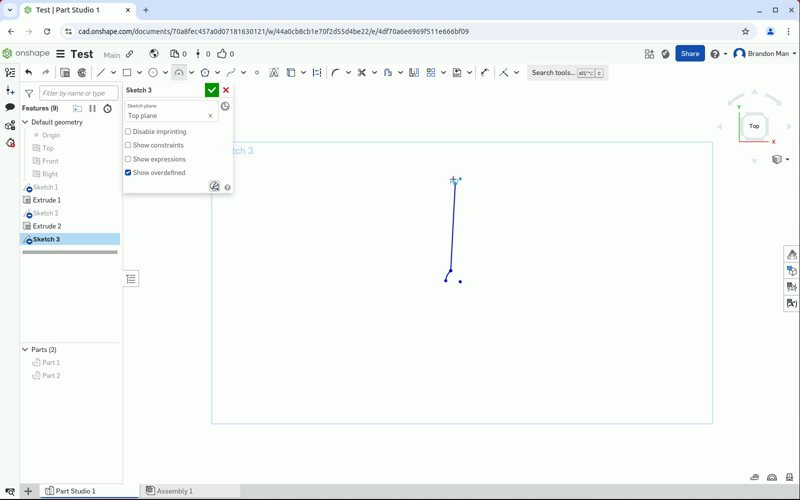
mouse_move(453, 181)
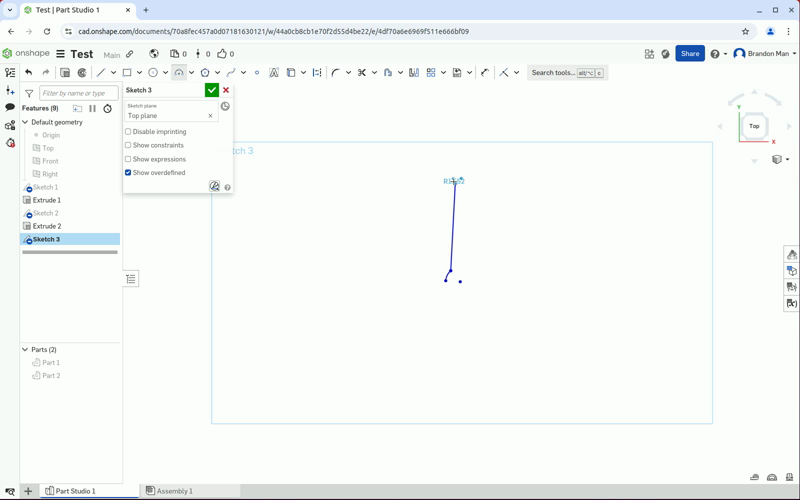
scroll(6)
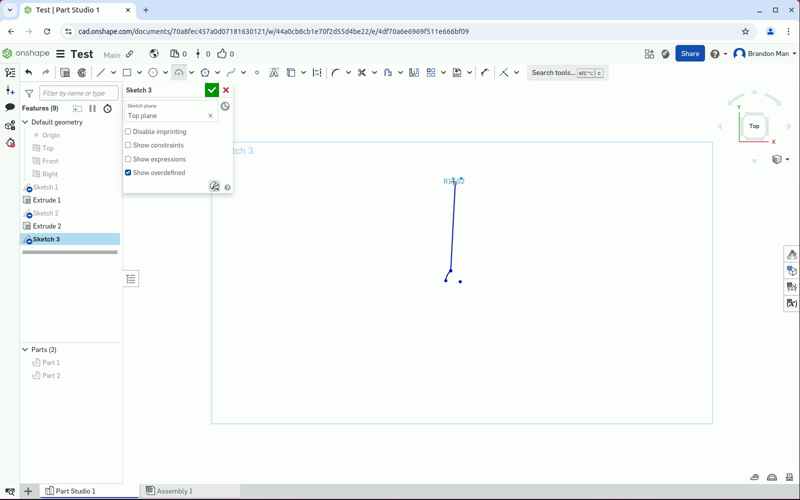
scroll(6)
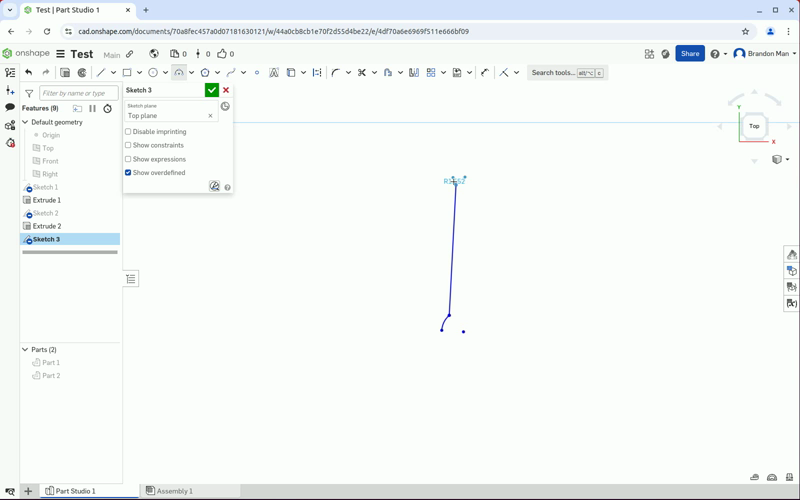
scroll(6)
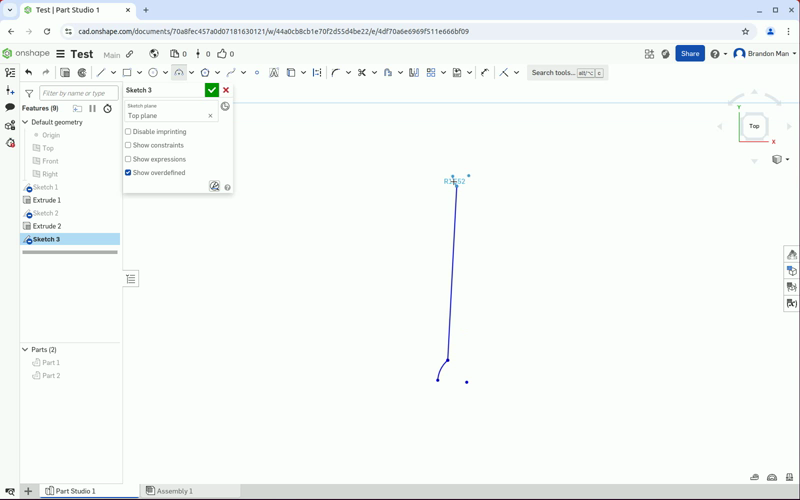
scroll(6)
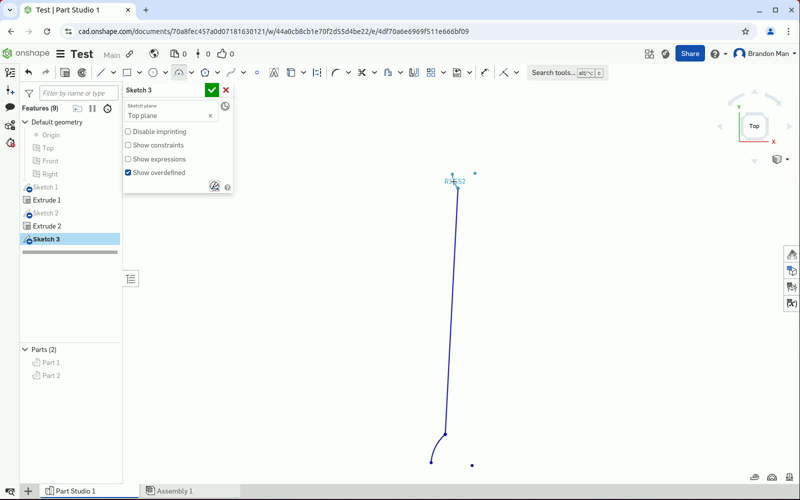
scroll(6)
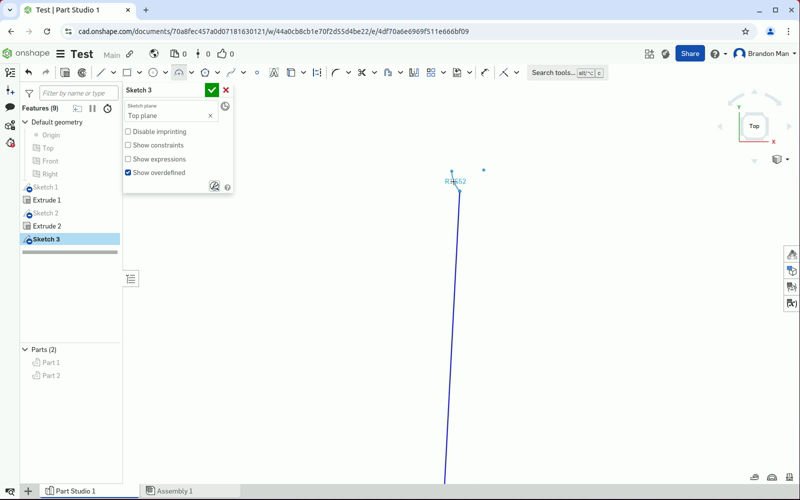
scroll(6)
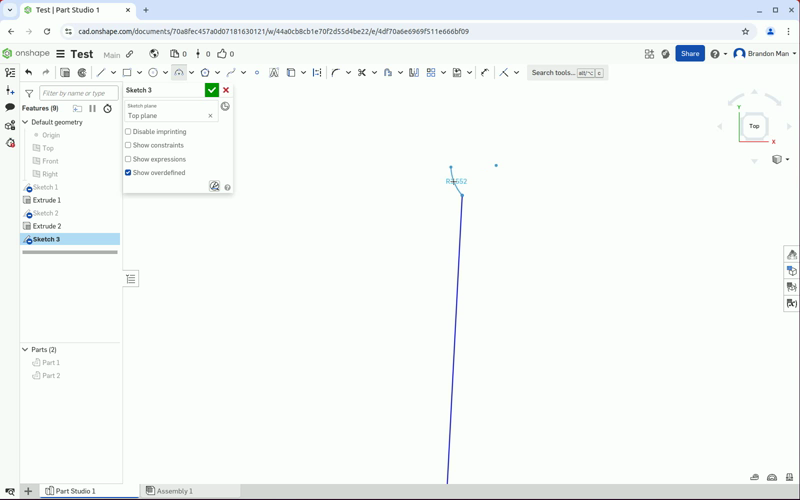
scroll(6)
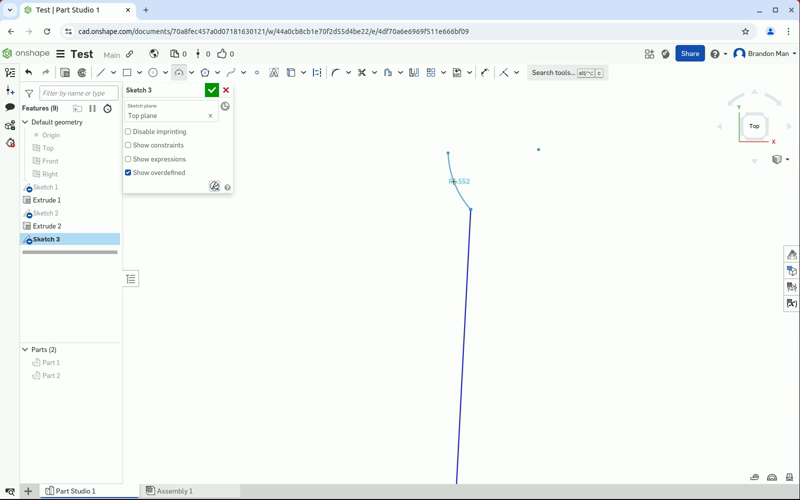
click(453, 181)
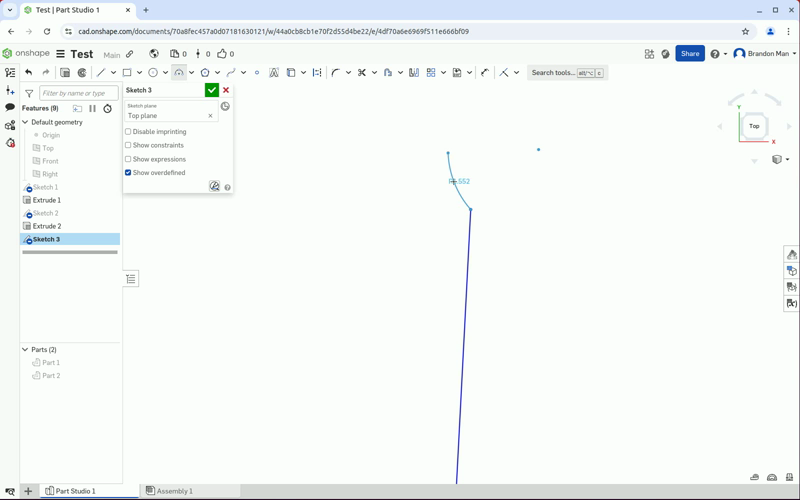
scroll(-6)
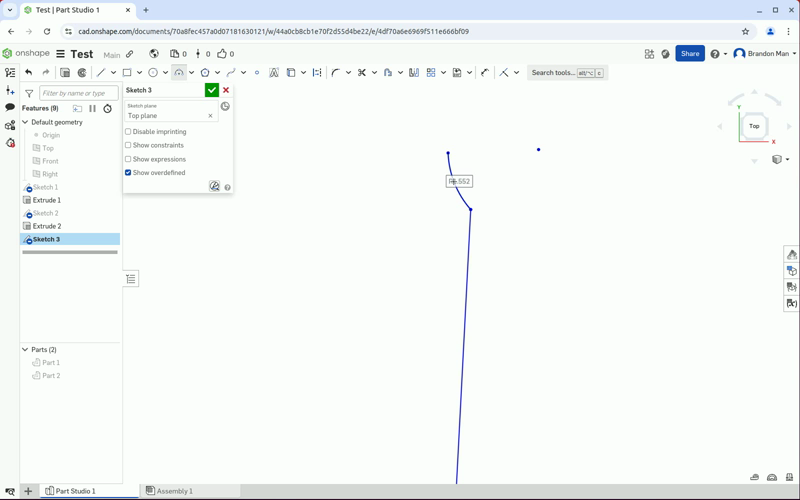
scroll(-6)
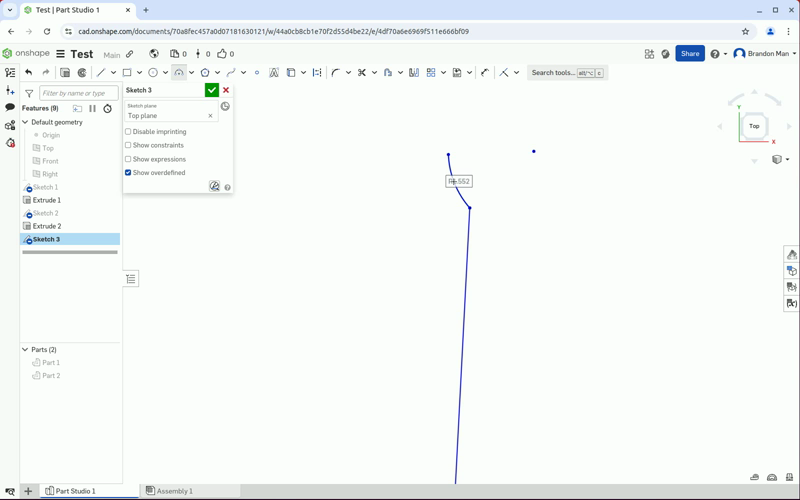
scroll(-6)
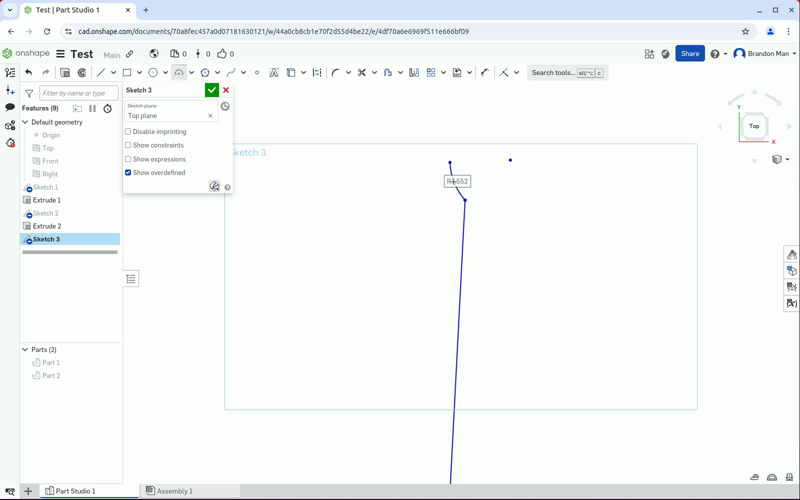
scroll(-6)
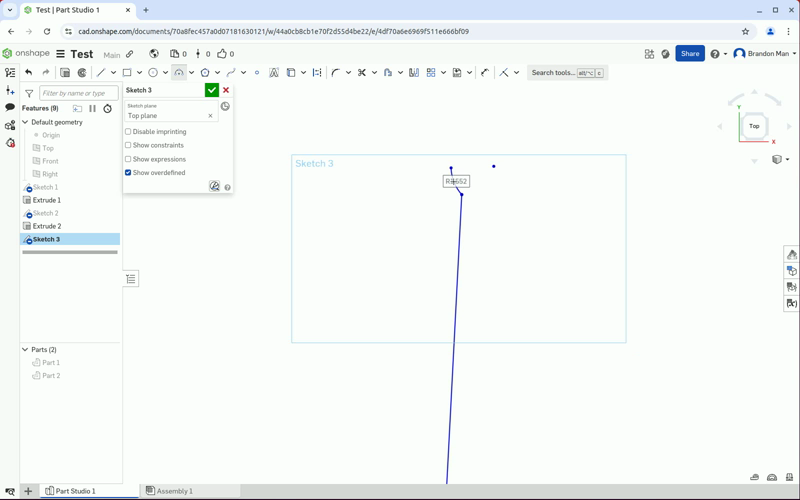
scroll(-6)
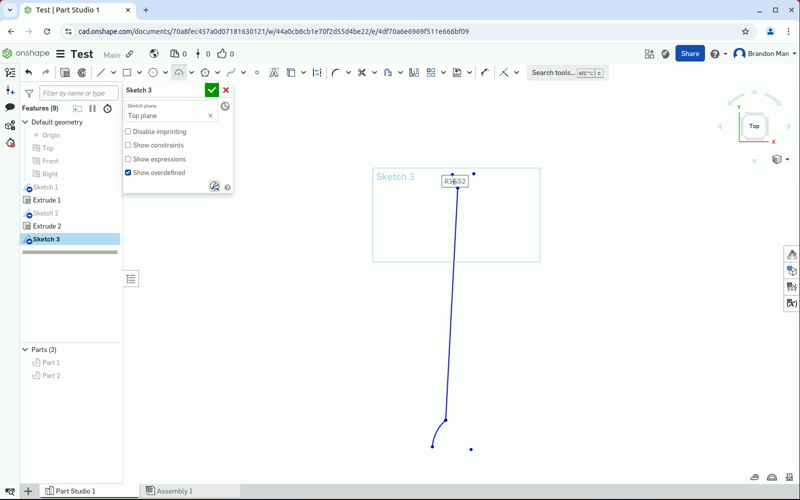
scroll(-6)
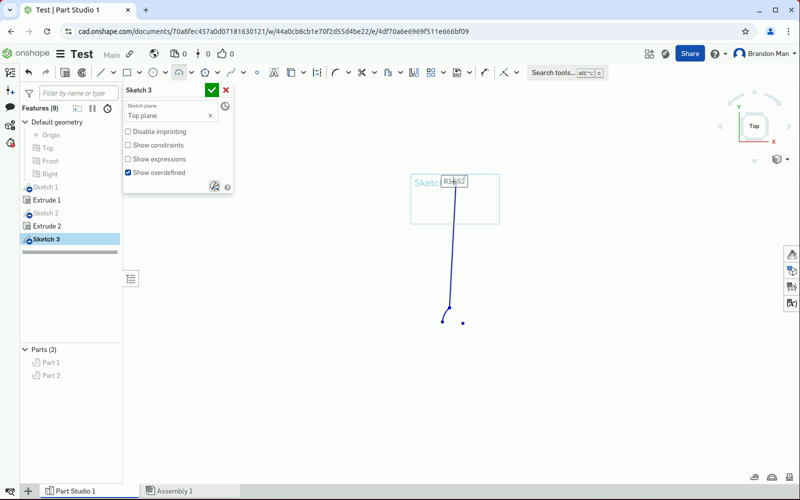
scroll(-6)
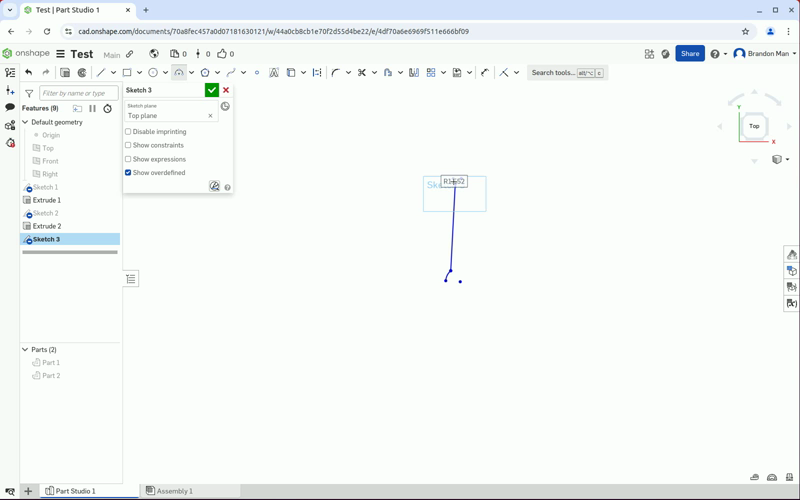
key_up(shift)
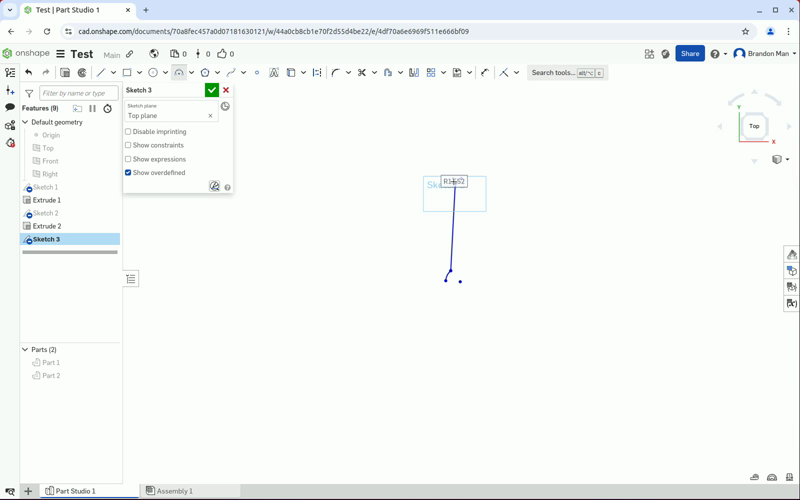
key(esc)
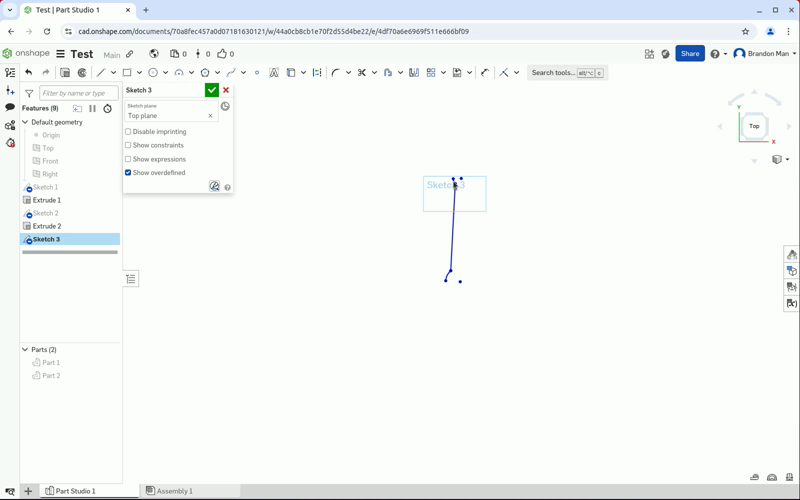
key(l)
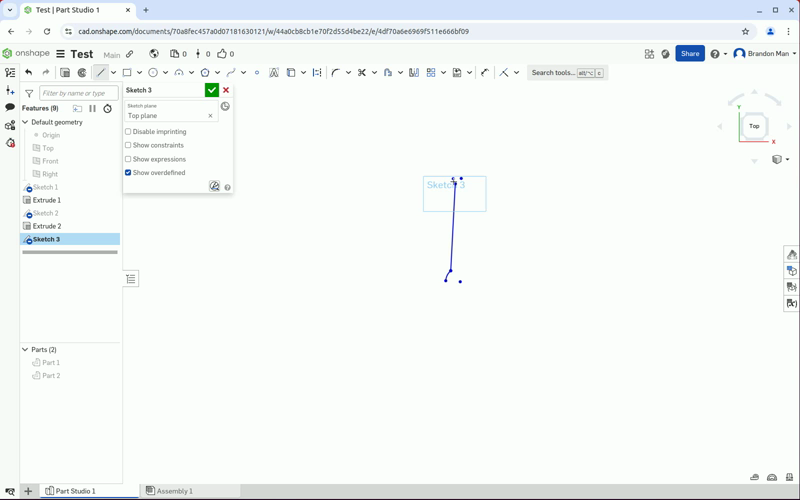
mouse_move(453, 178)
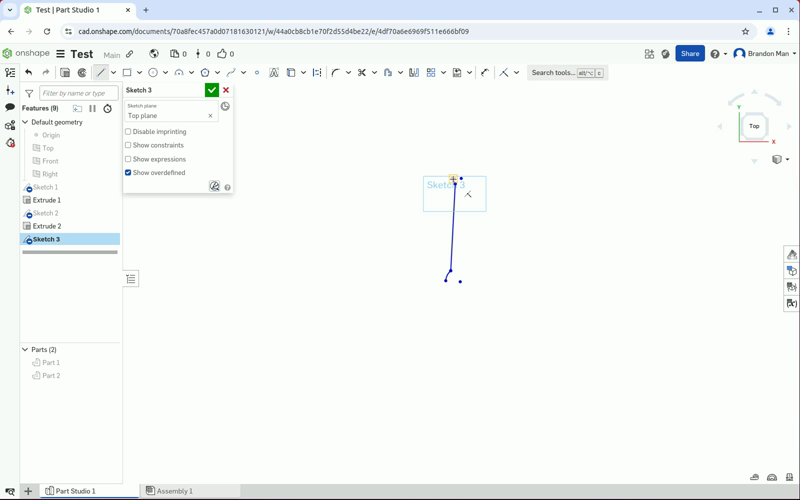
scroll(6)
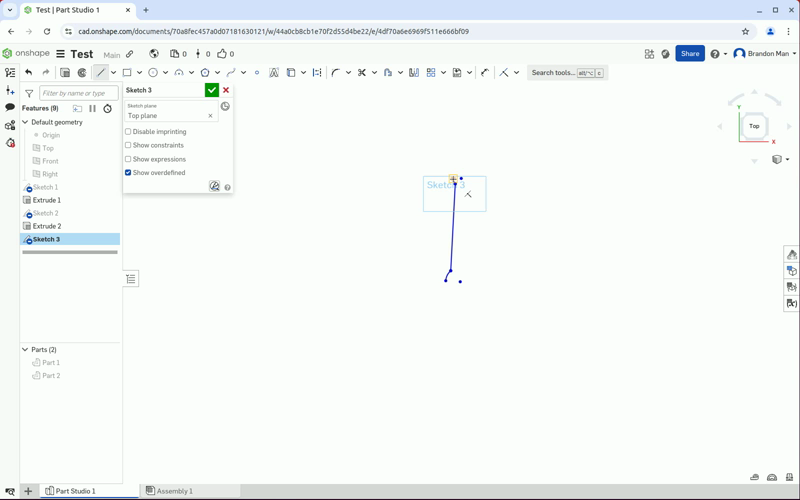
scroll(6)
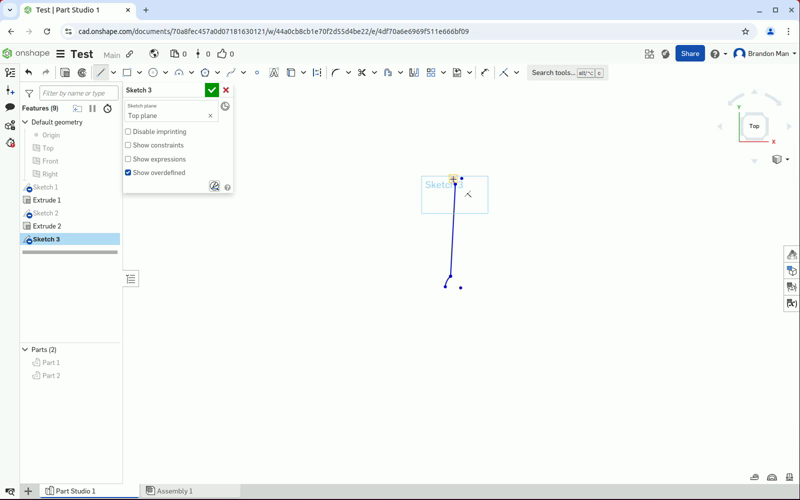
scroll(6)
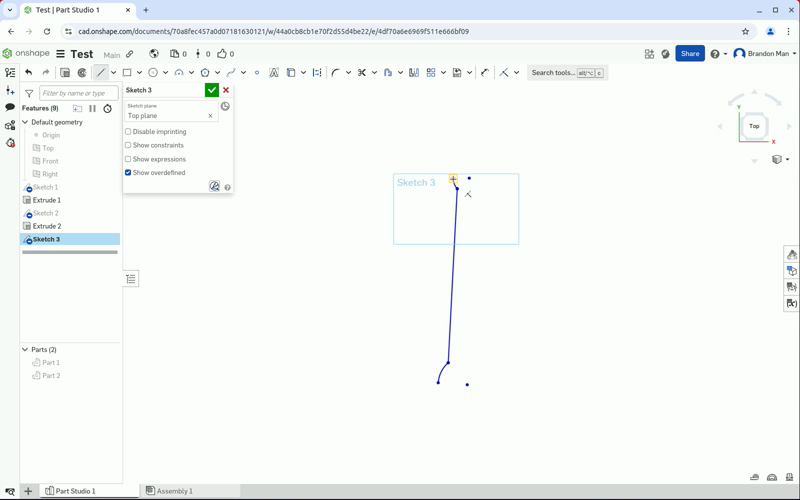
scroll(6)
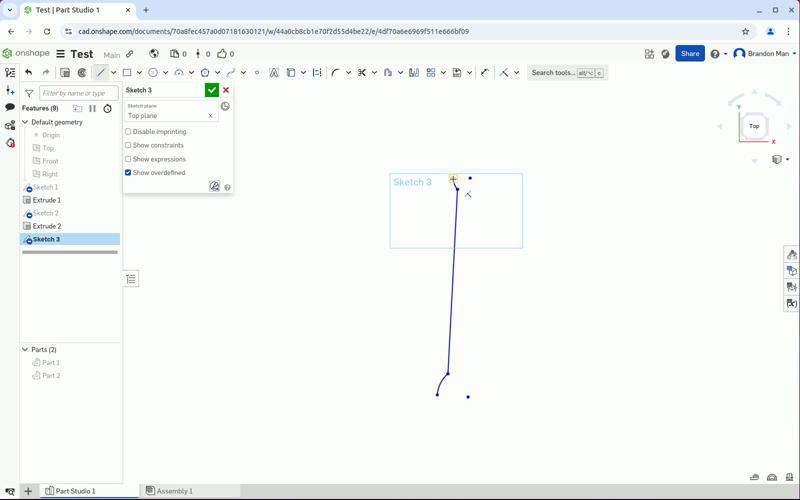
scroll(6)
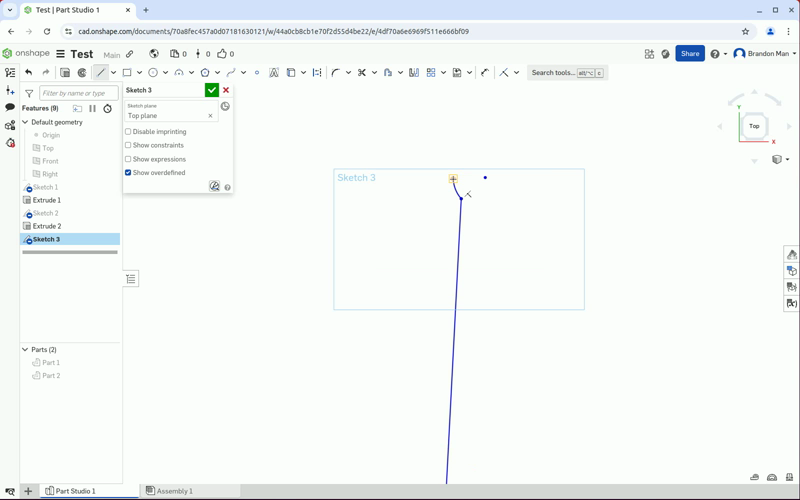
scroll(6)
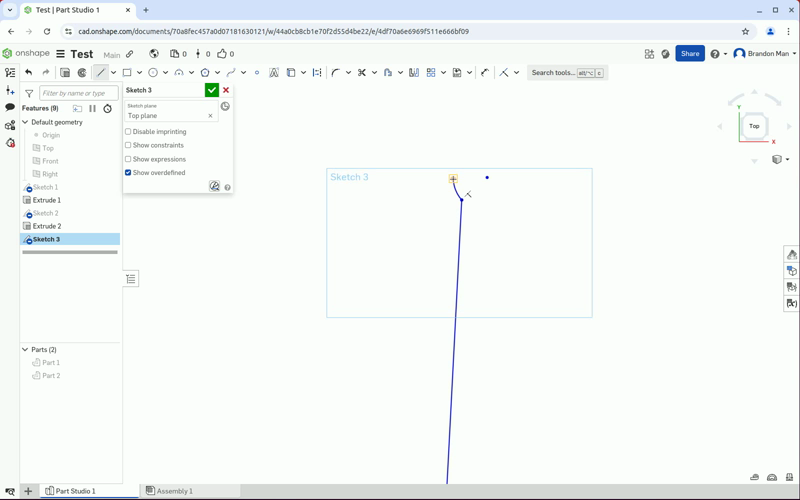
scroll(6)
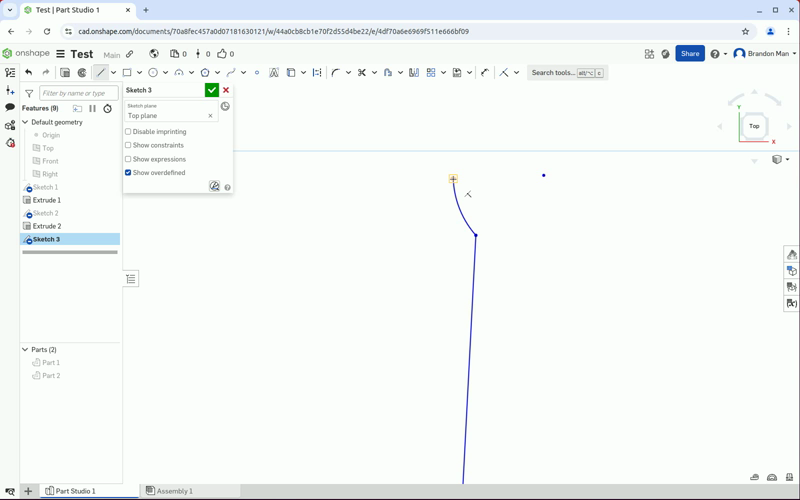
click(453, 178)
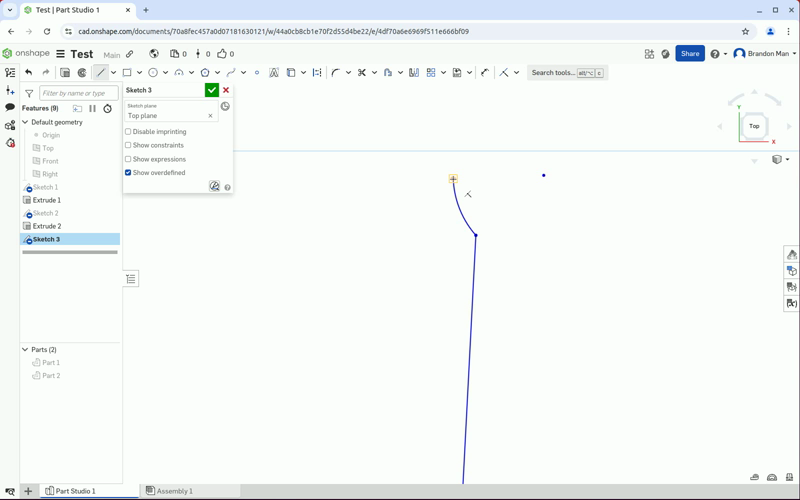
scroll(-6)
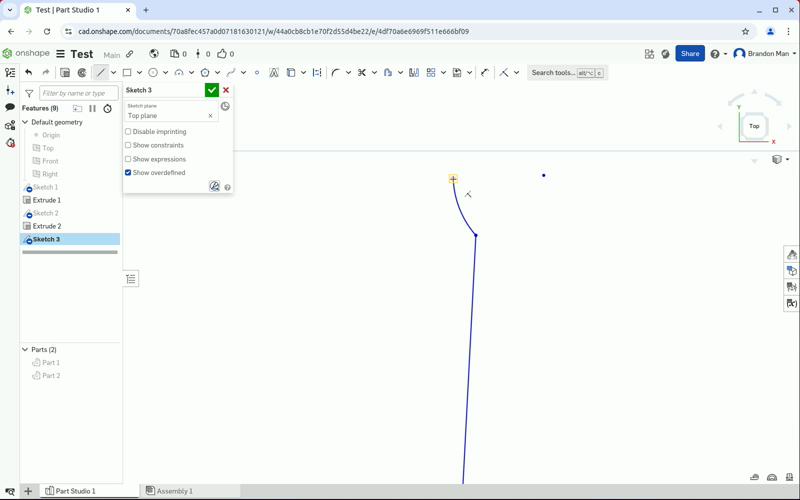
scroll(-6)
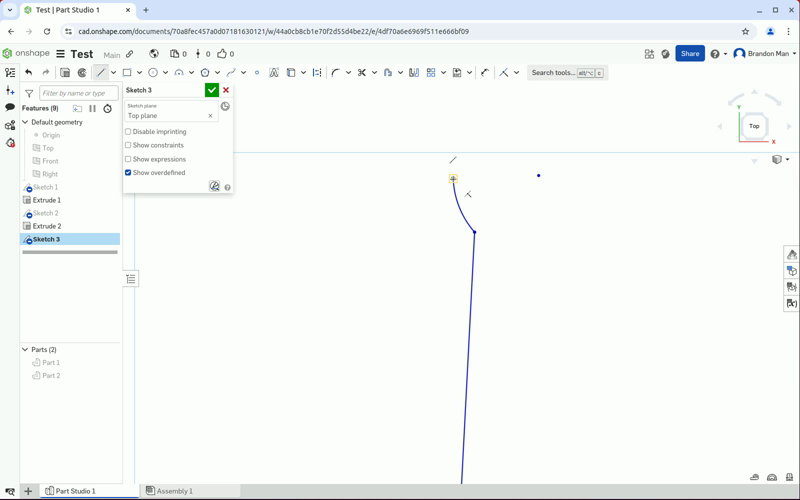
scroll(-6)
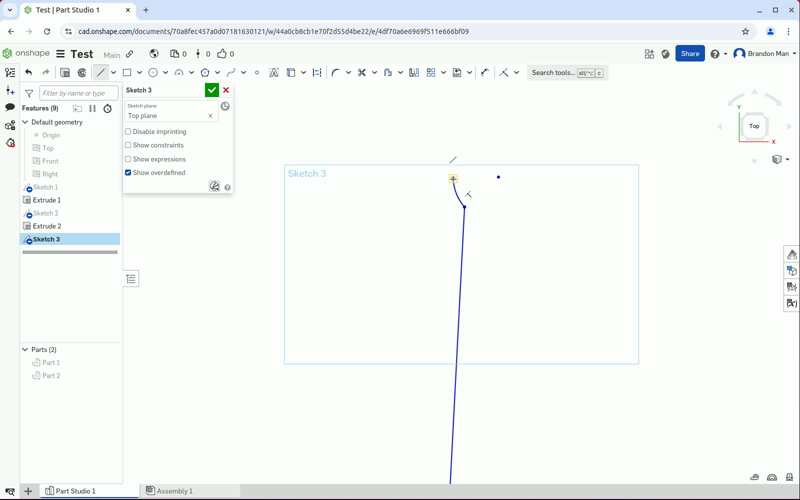
scroll(-6)
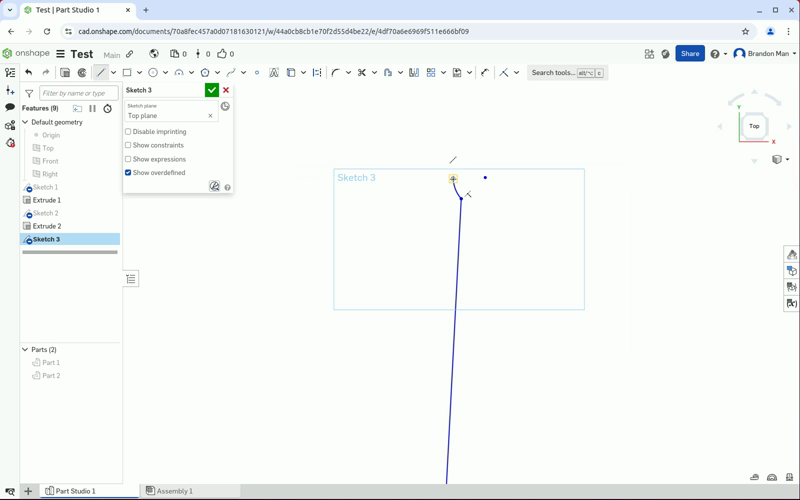
scroll(-6)
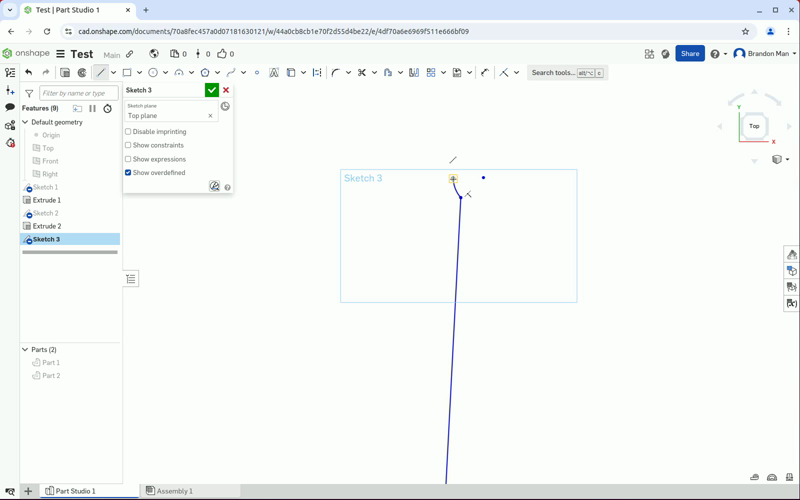
scroll(-6)
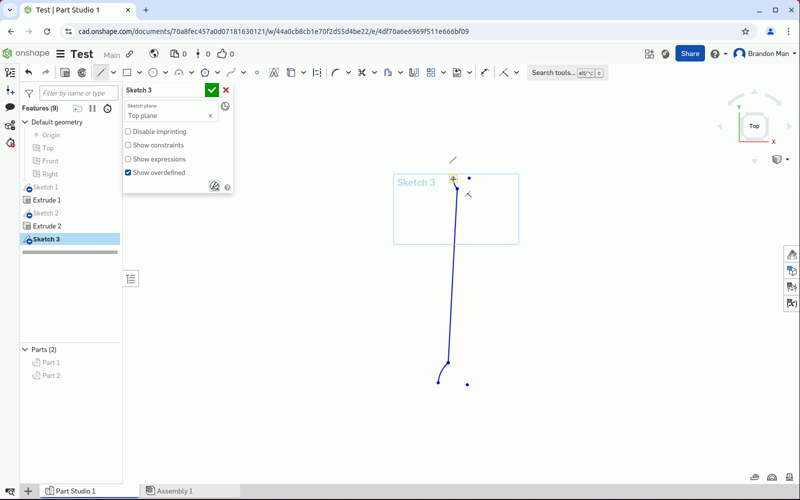
scroll(-6)
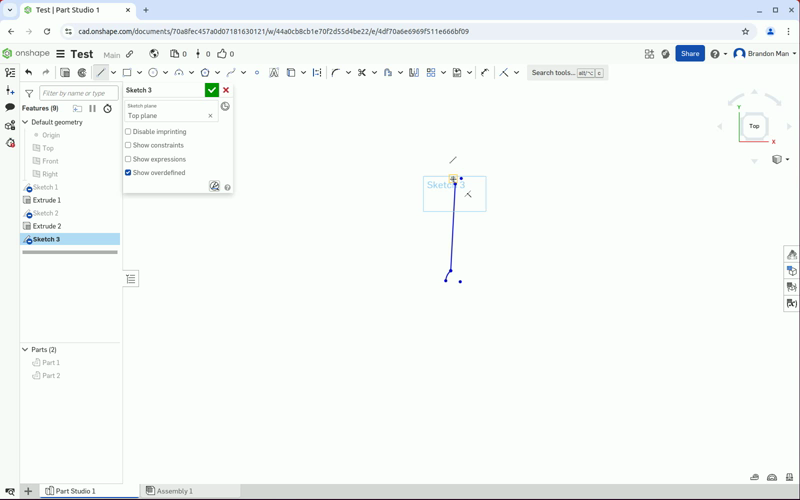
key_down(shift)
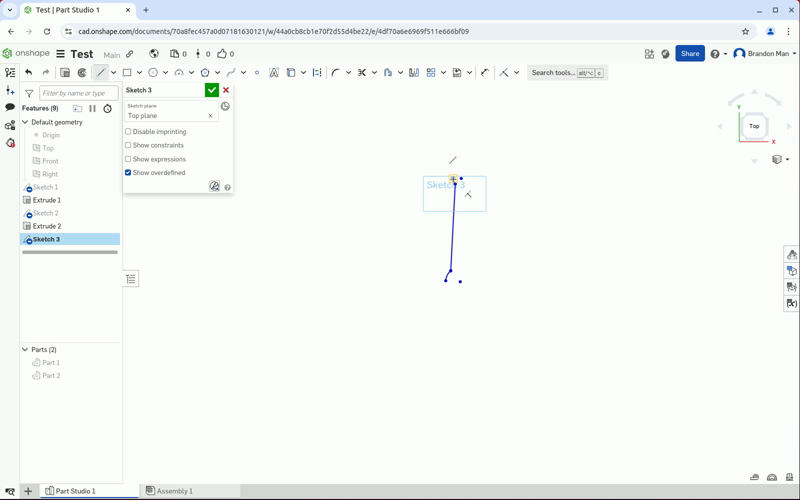
mouse_move(445, 280)
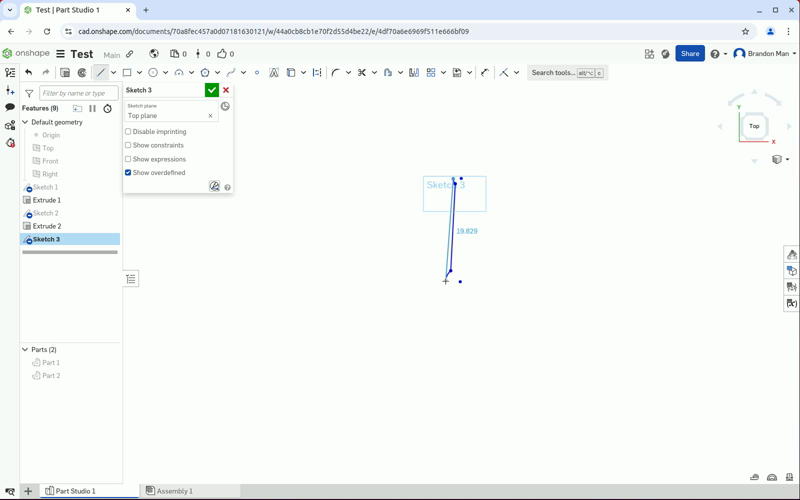
key_up(shift)
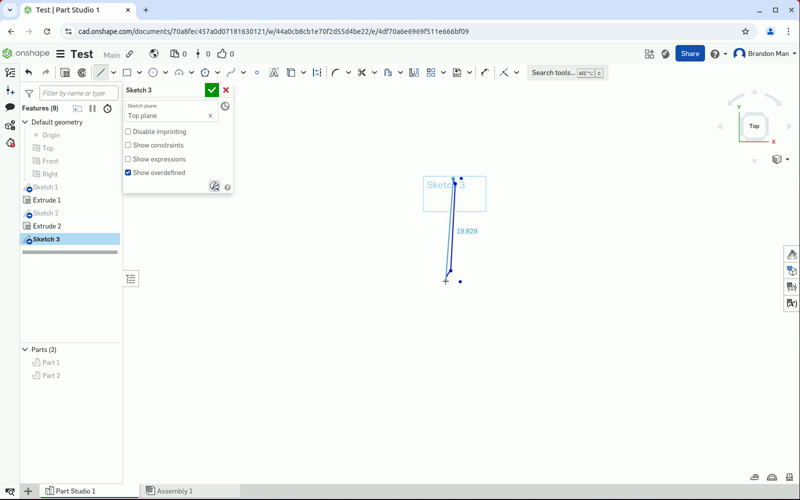
click(445, 280)
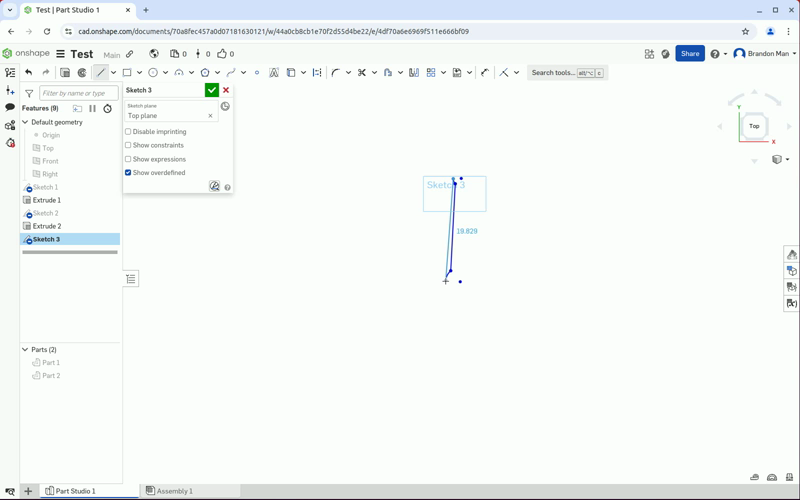
key(esc)
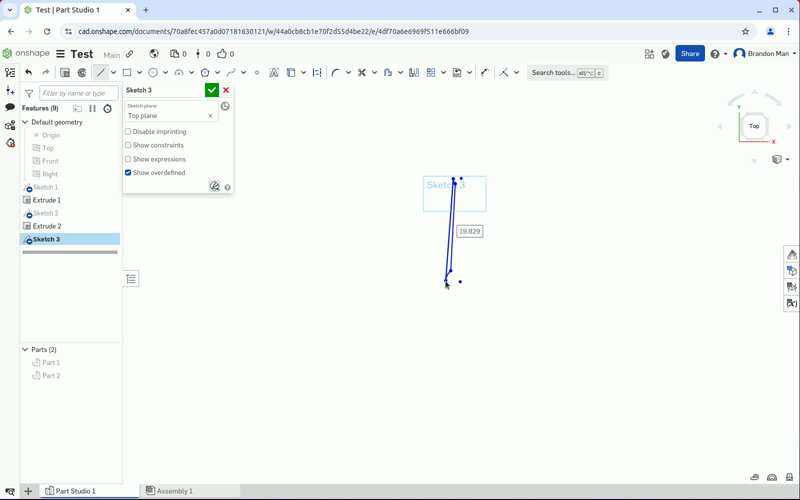
mouse_move(452, 204)
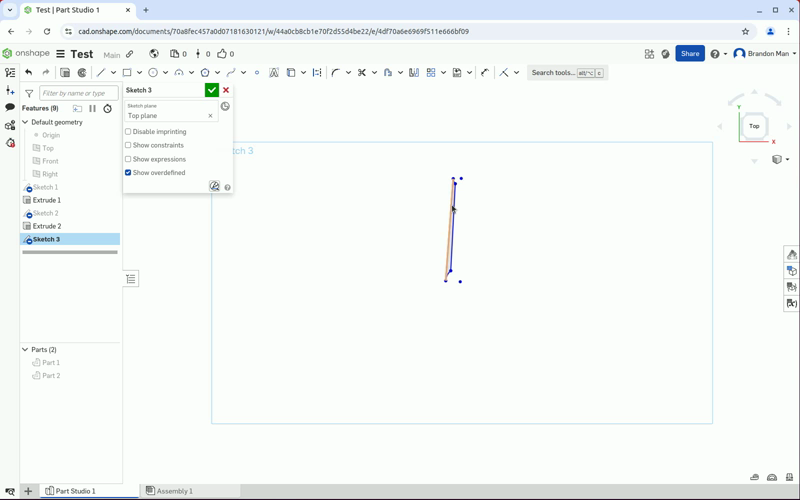
scroll(6)
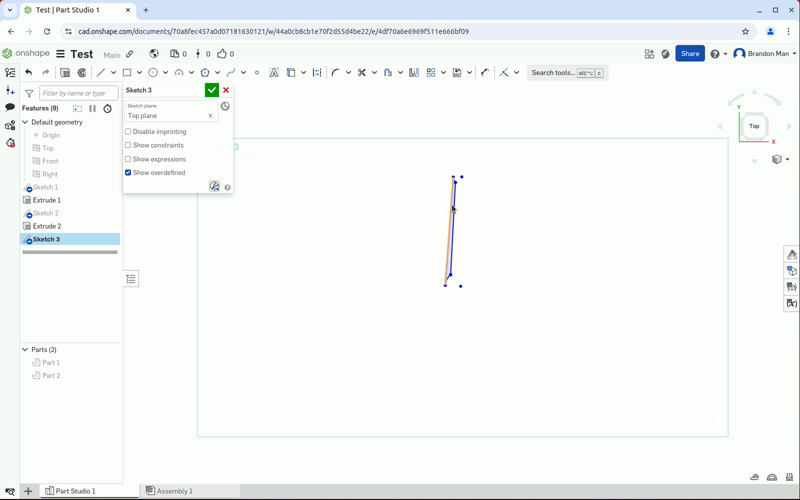
scroll(6)
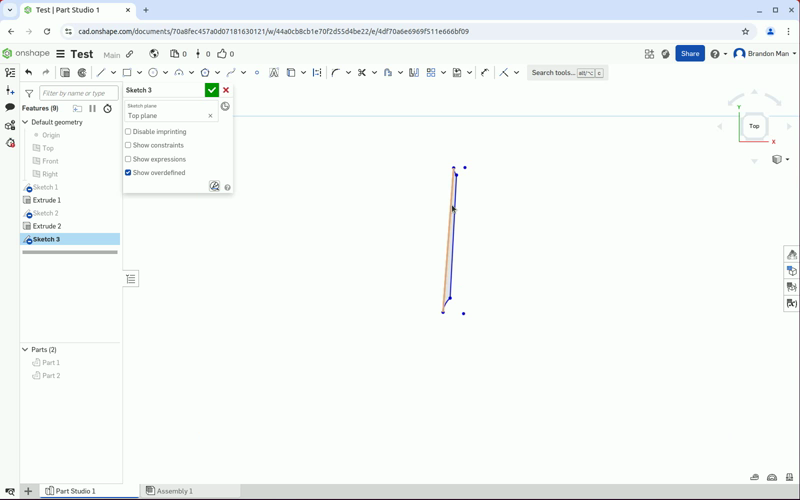
scroll(6)
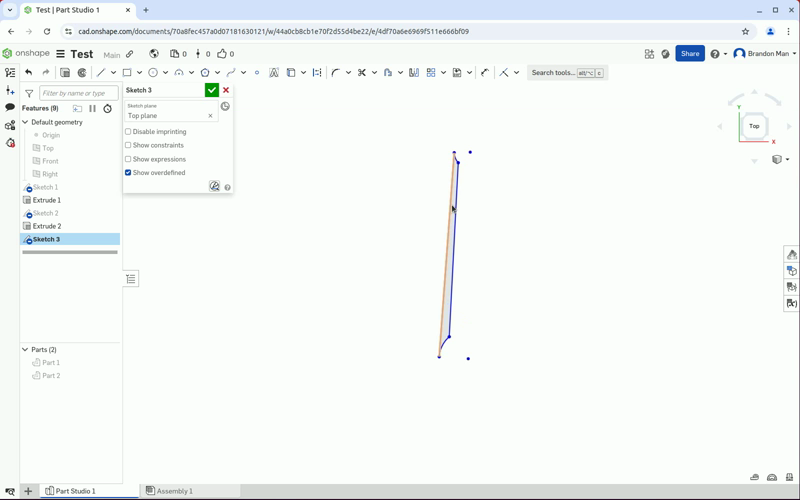
scroll(6)
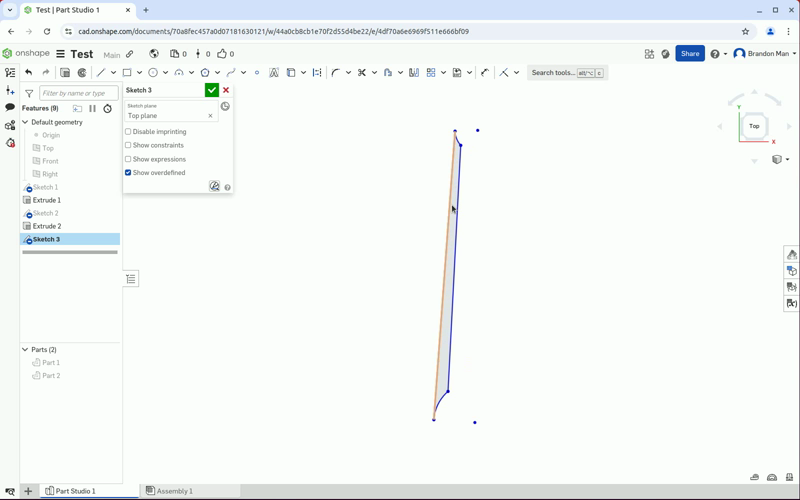
scroll(6)
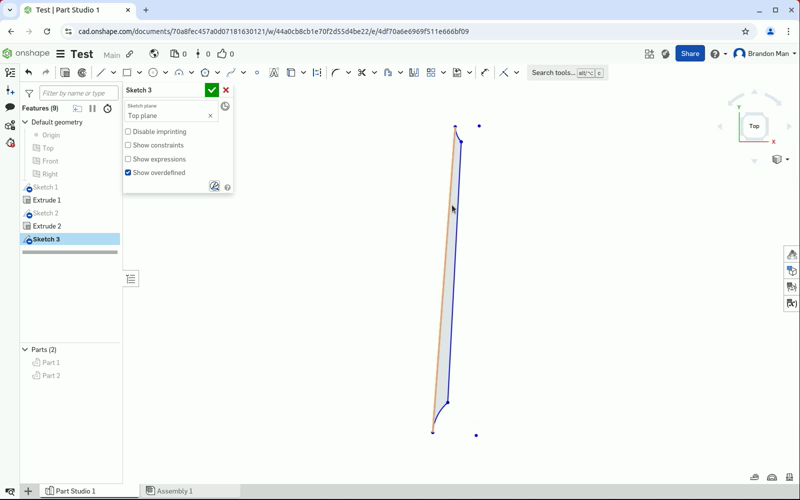
scroll(6)
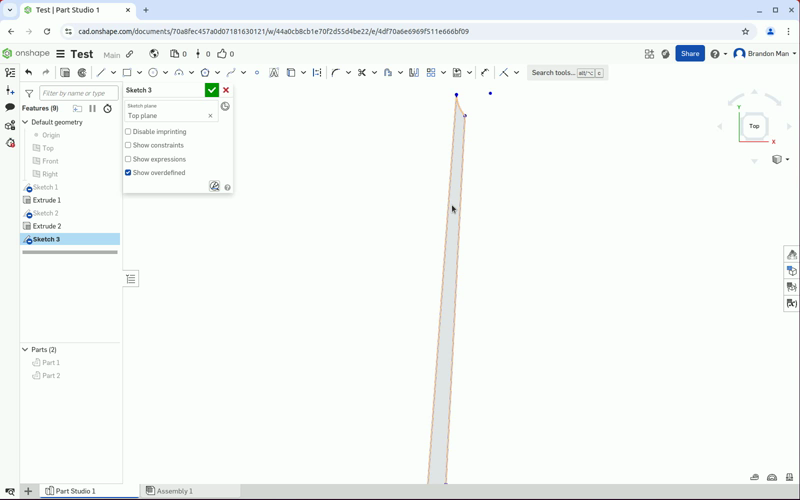
scroll(6)
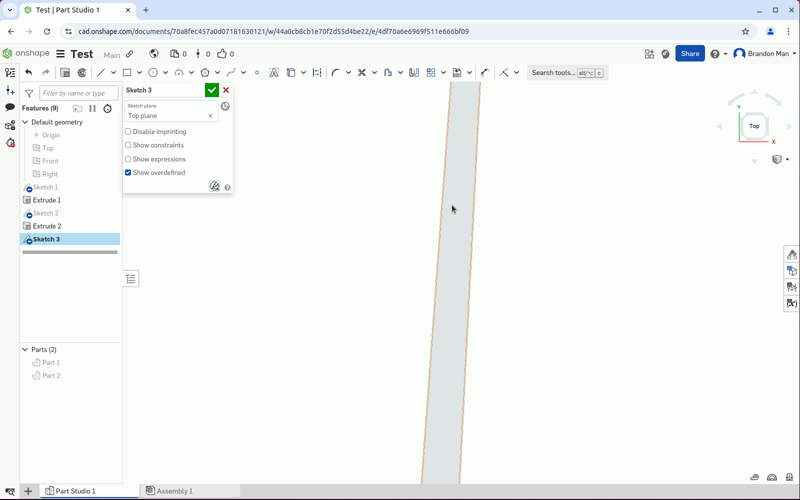
click(452, 204)
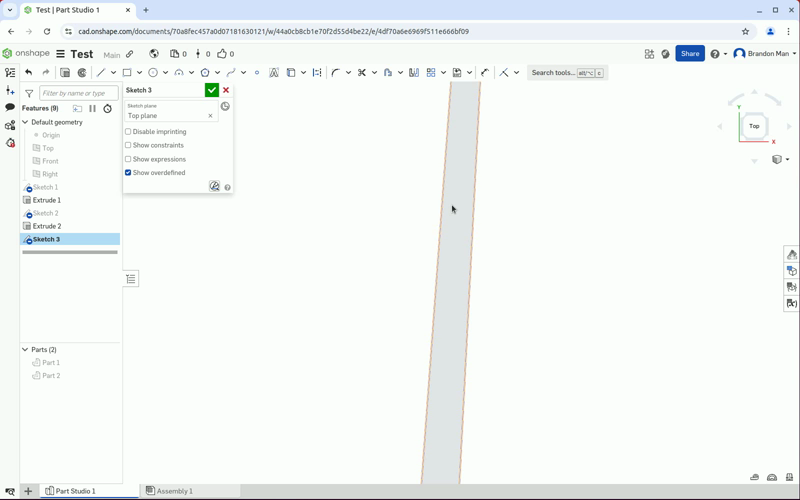
scroll(-6)
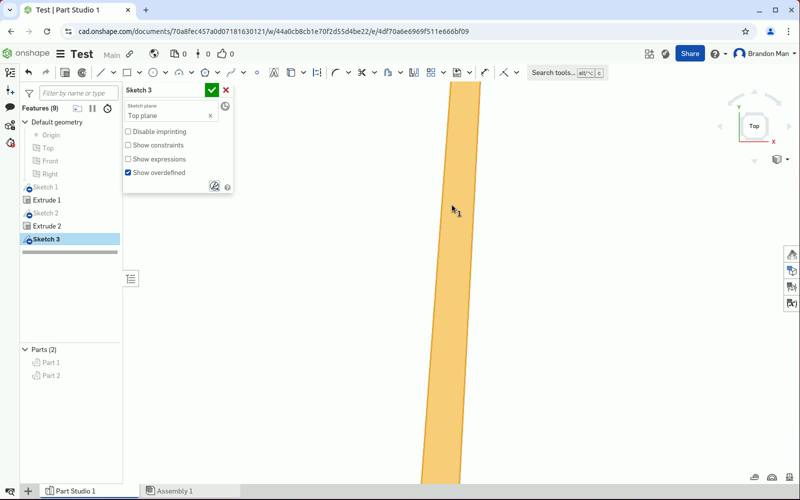
scroll(-6)
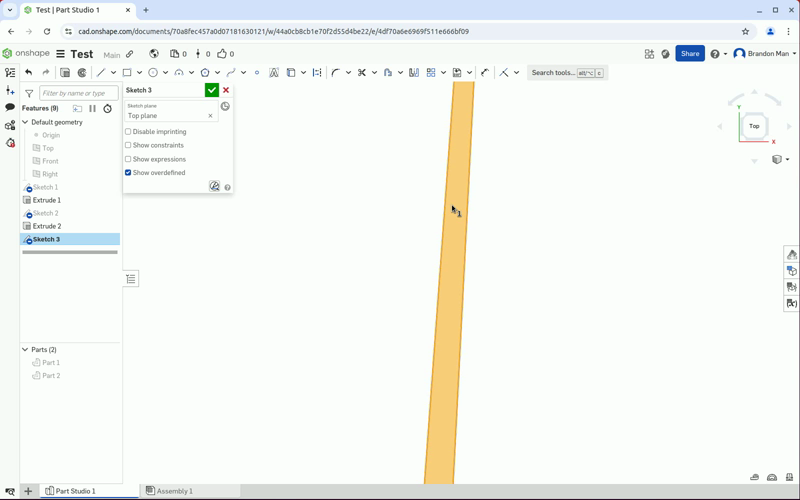
scroll(-6)
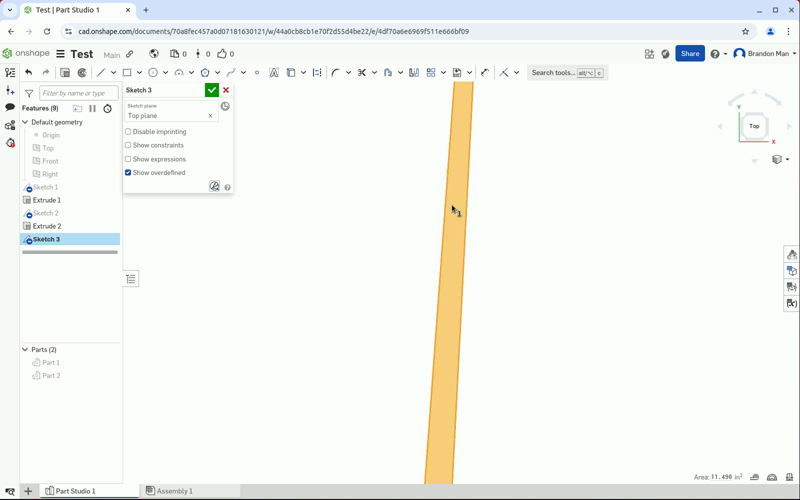
scroll(-6)
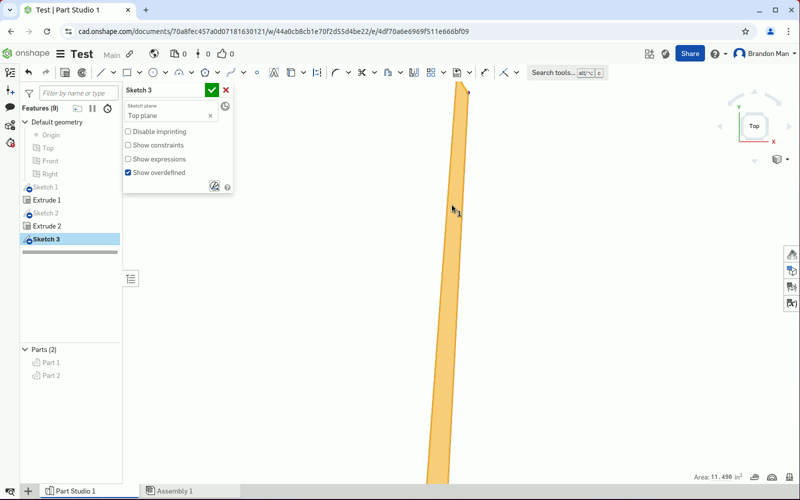
scroll(-6)
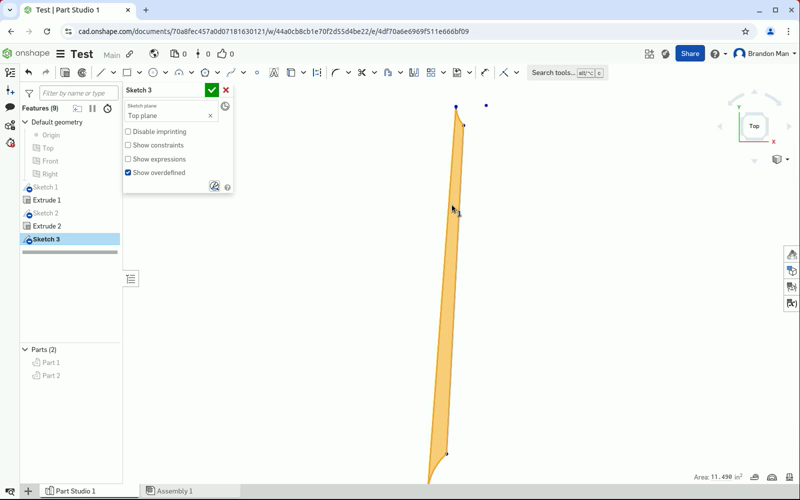
scroll(-6)
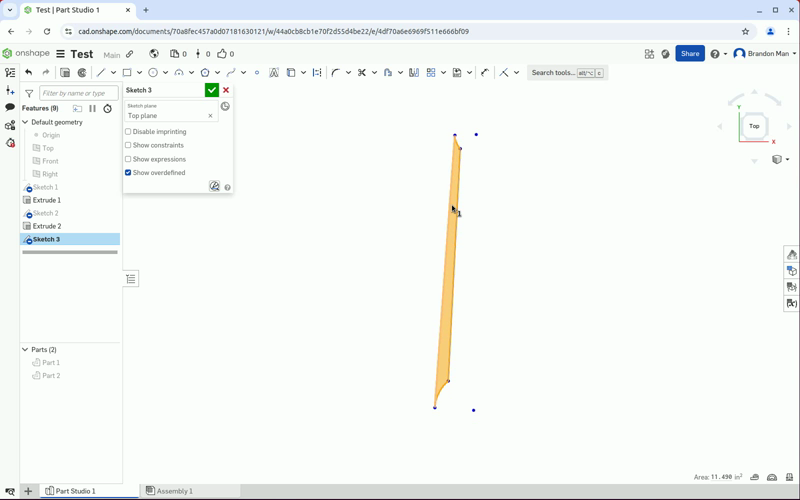
scroll(-6)
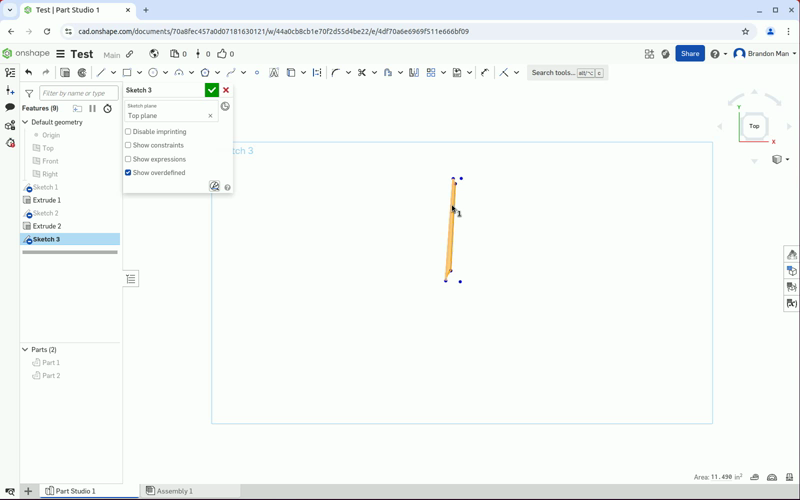
mouse_move(73, 352)
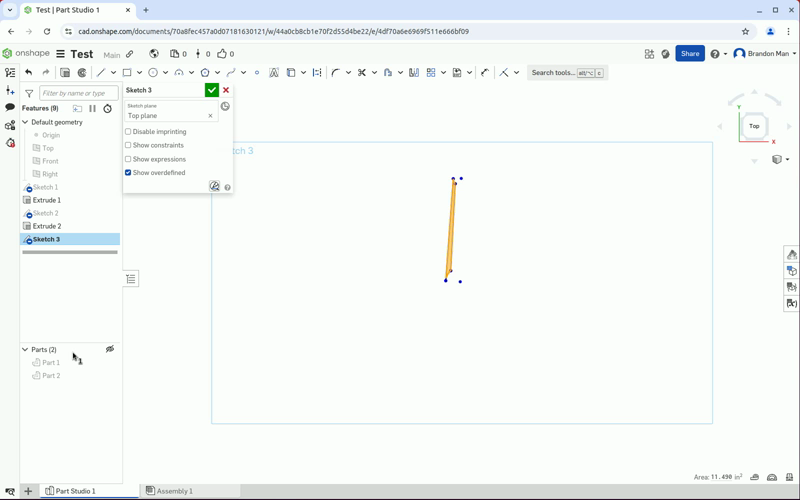
key(shift+y)
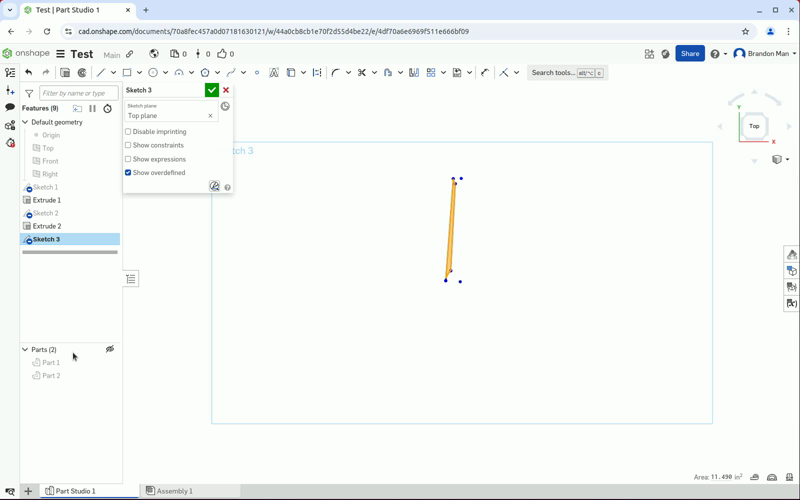
key(shift+e)
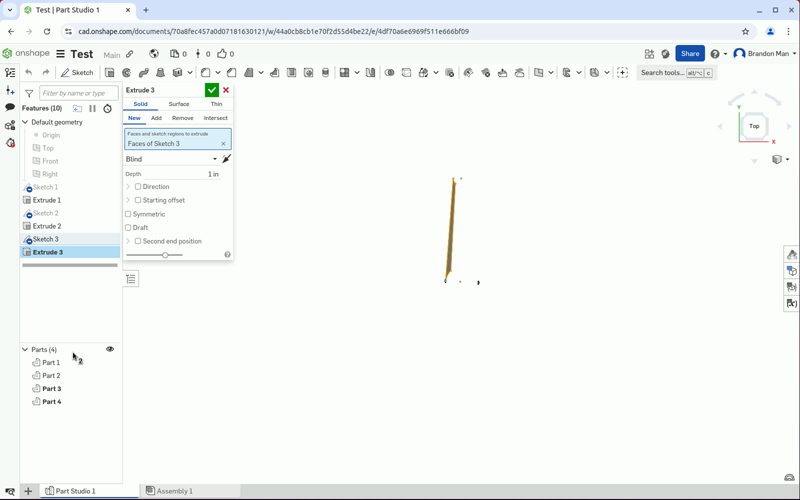
mouse_move(143, 106)
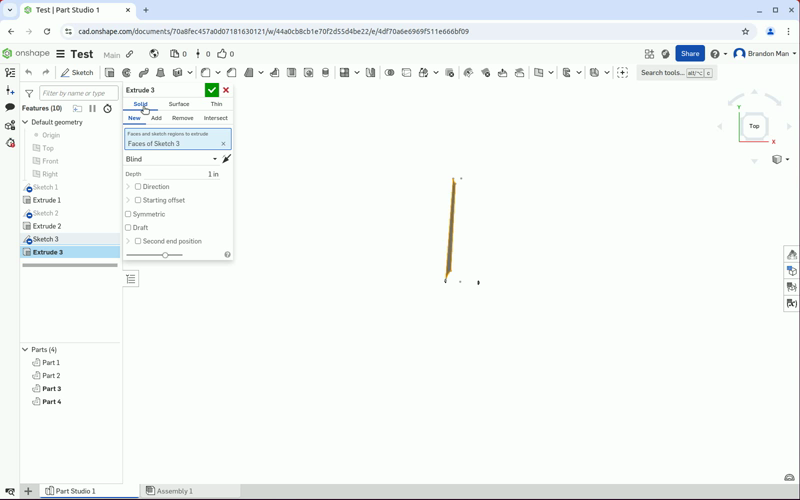
click(143, 106)
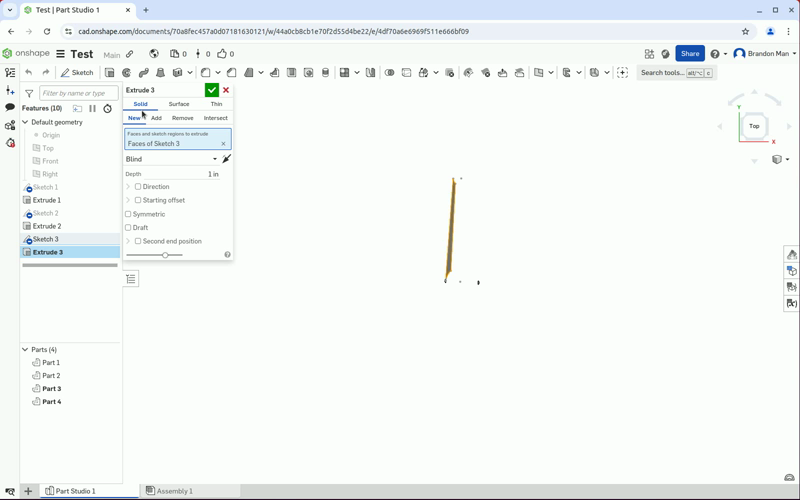
mouse_move(137, 120)
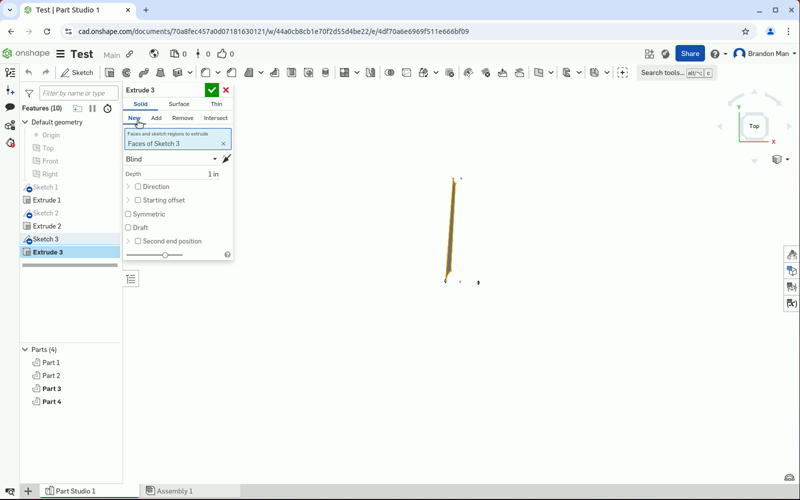
click(137, 120)
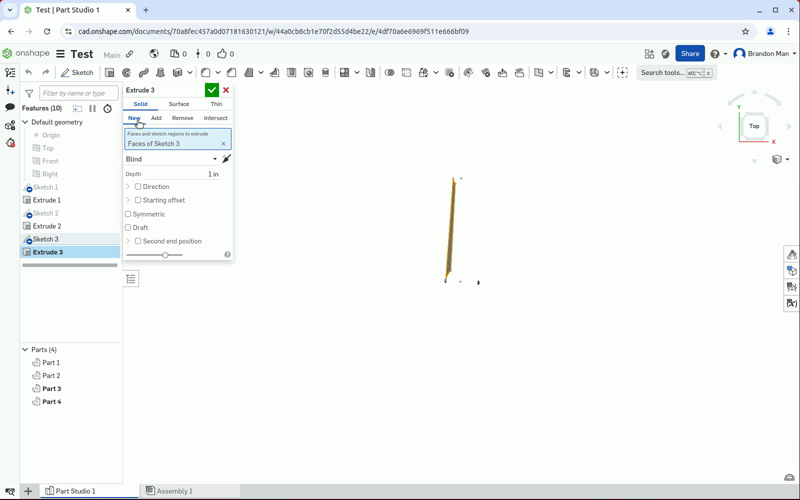
key(tab, 4)
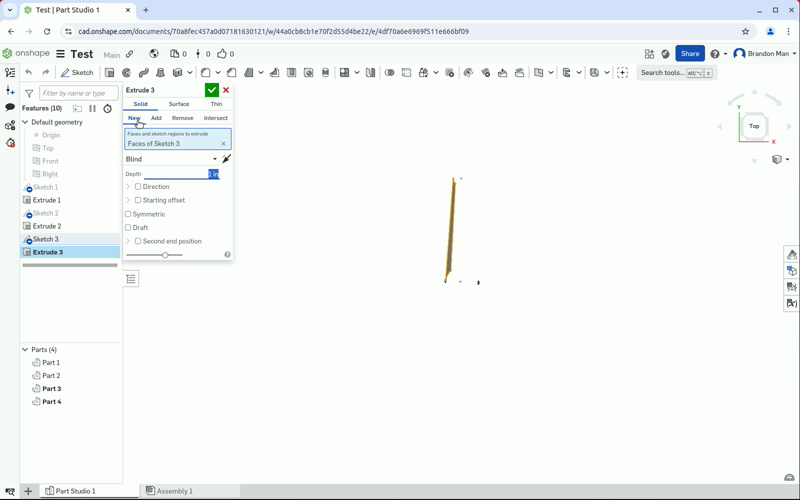
text(1.926)
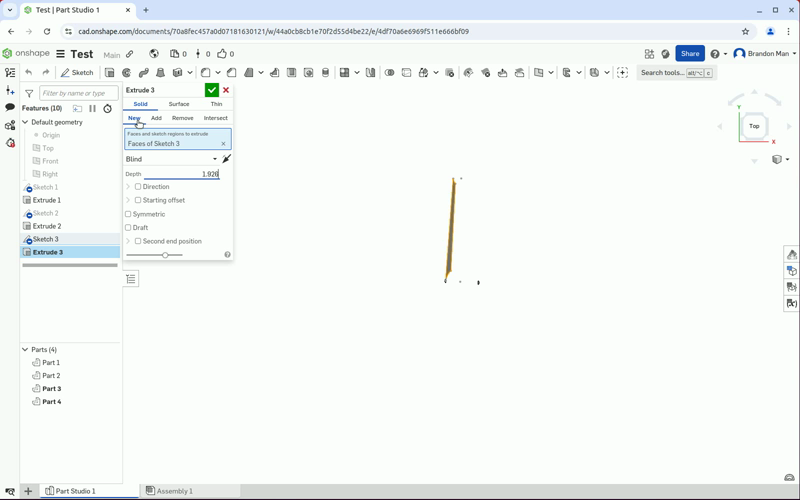
key(tab, 3)
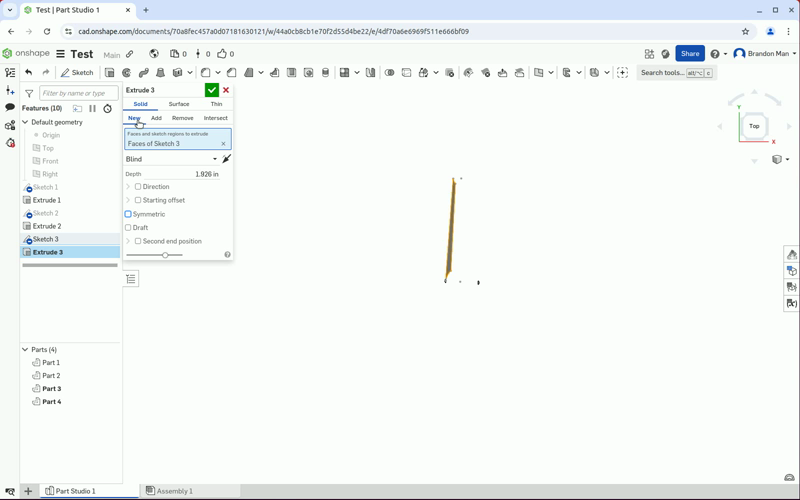
key(space)
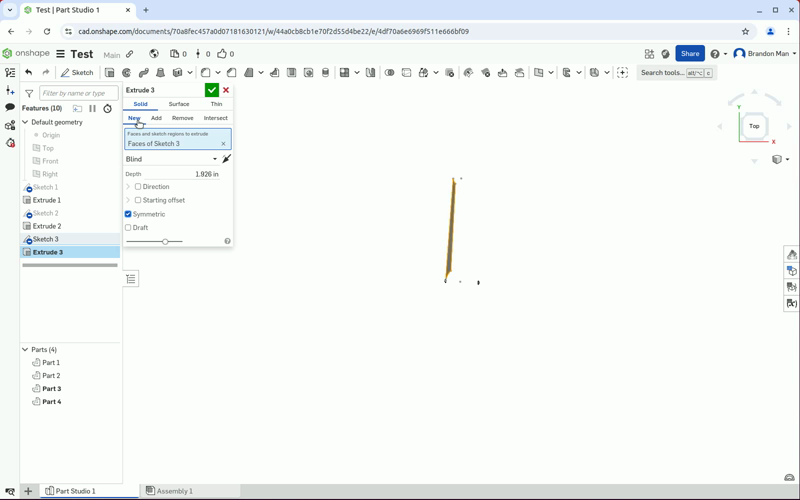
key(enter)
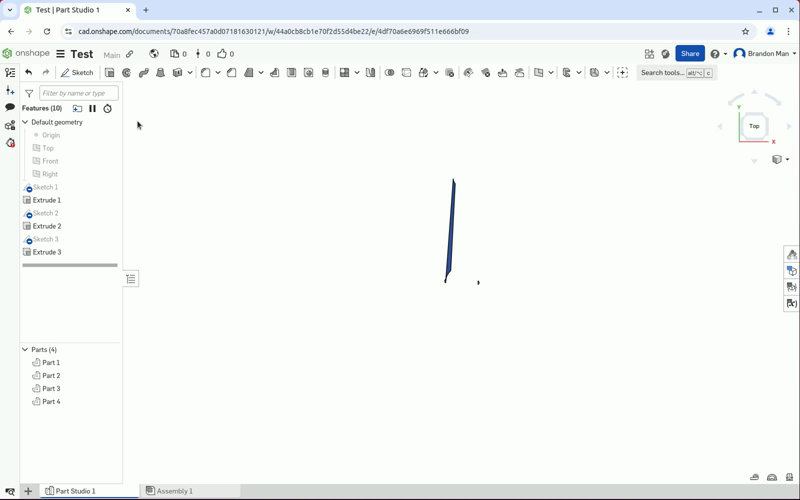
key(shift+h)
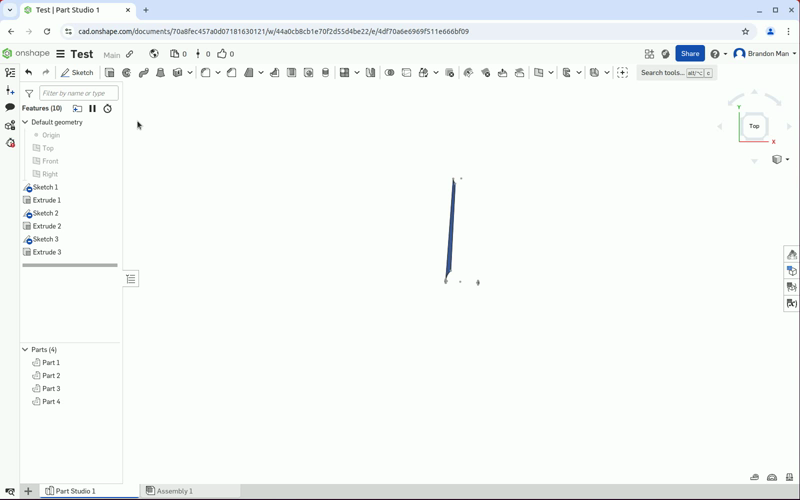
key(shift+h)
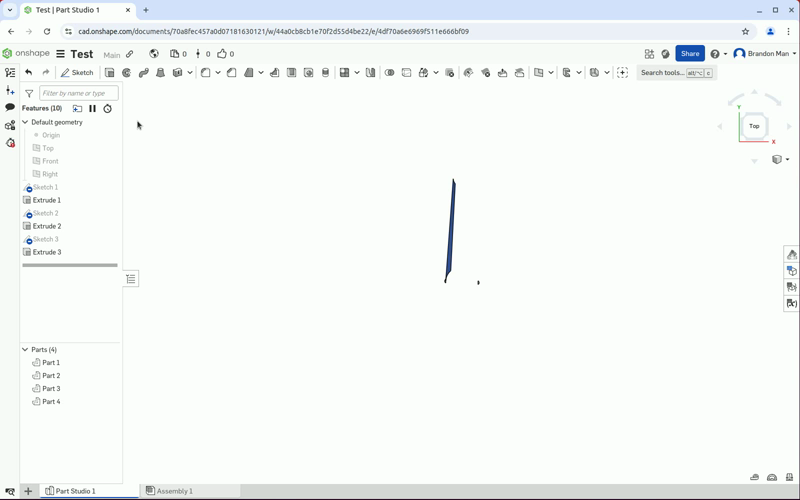
mouse_move(73, 189)
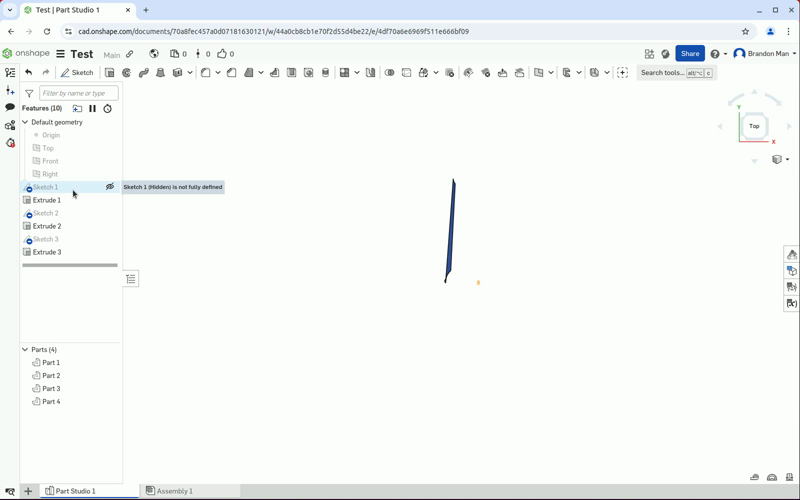
click(73, 189)
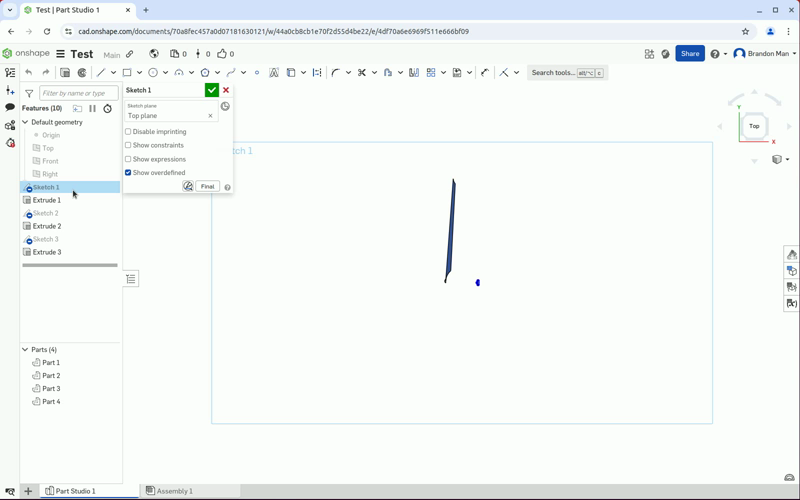
mouse_move(229, 92)
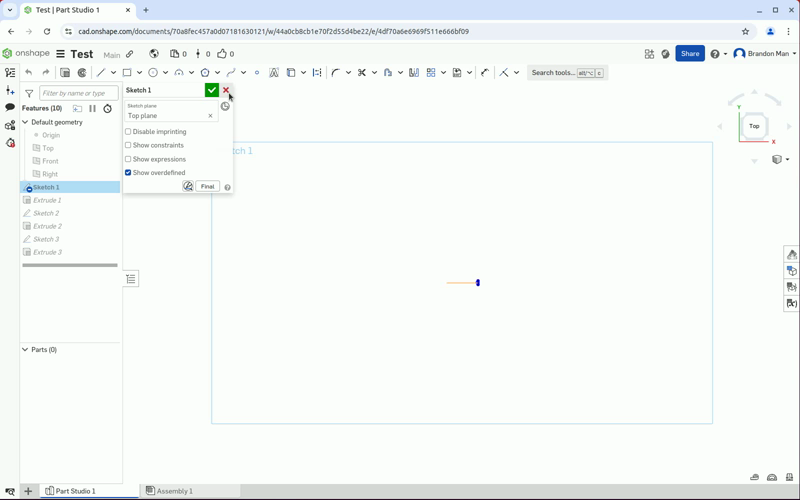
click(229, 92)
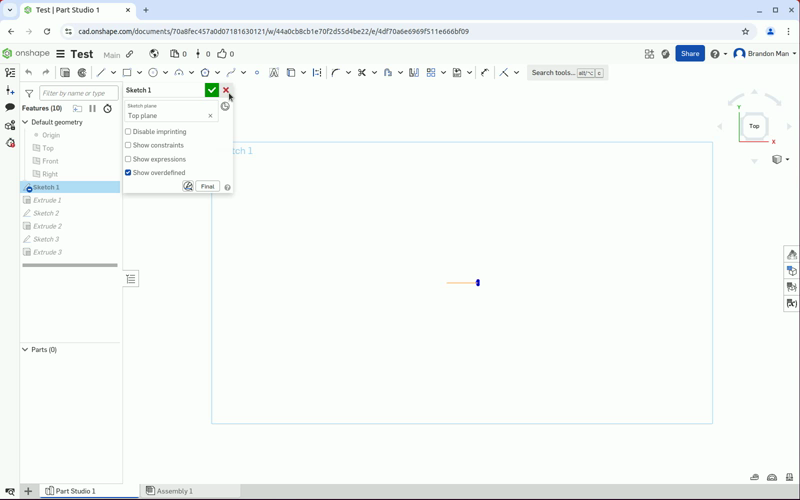
key(shift+s)
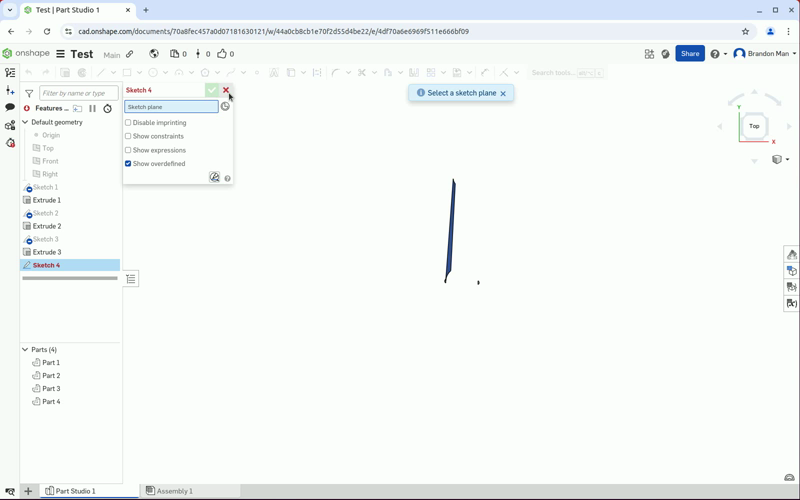
mouse_move(73, 150)
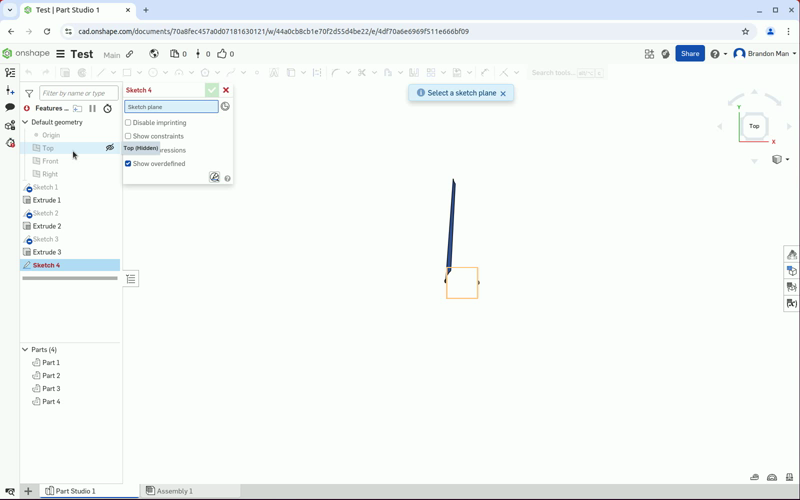
click(73, 150)
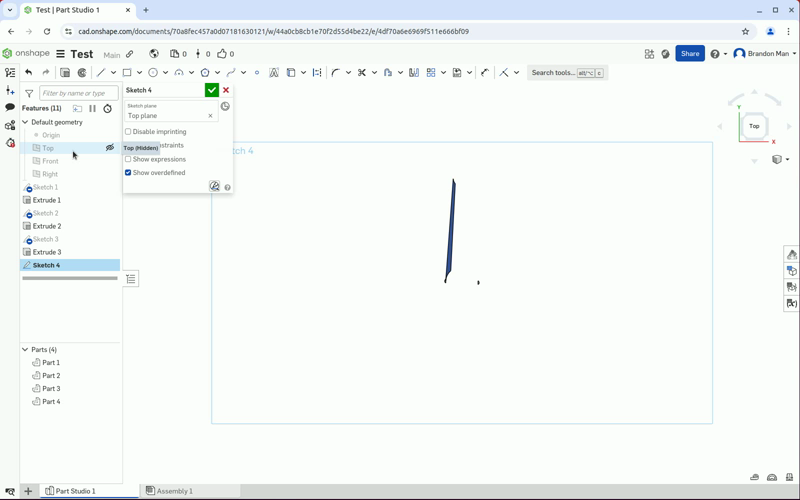
mouse_move(73, 352)
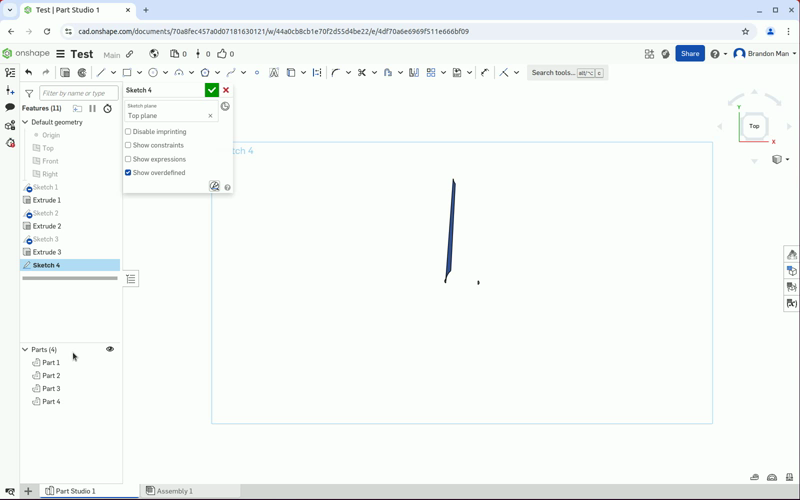
key(y)
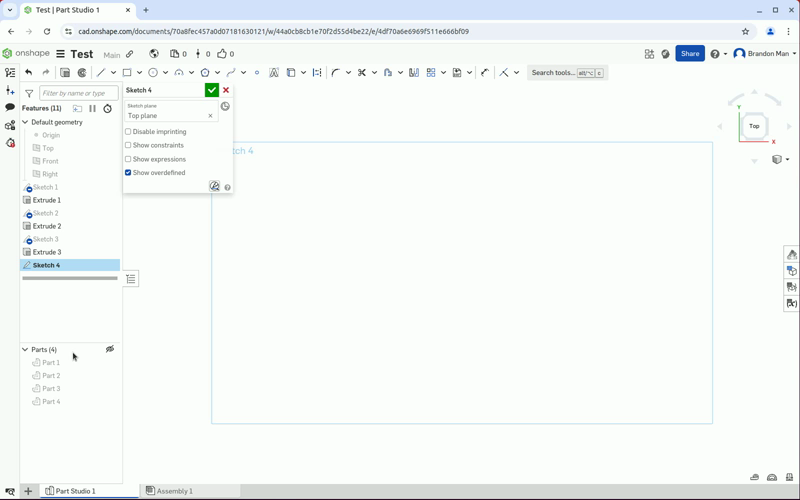
key(l)
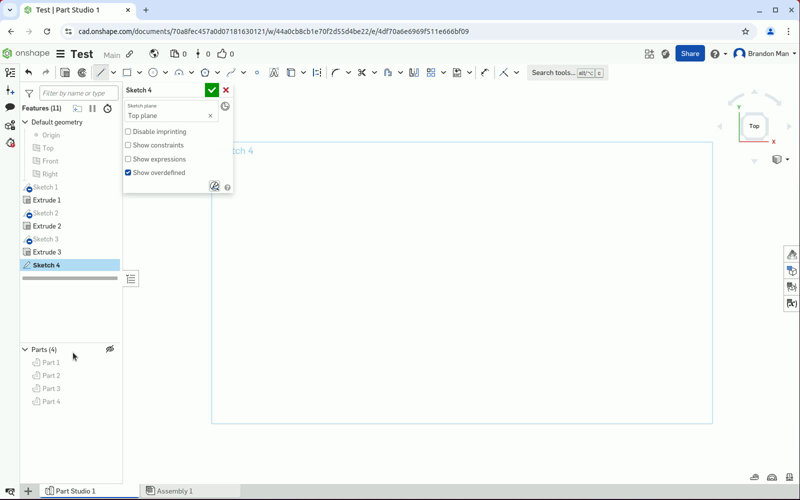
key_down(shift)
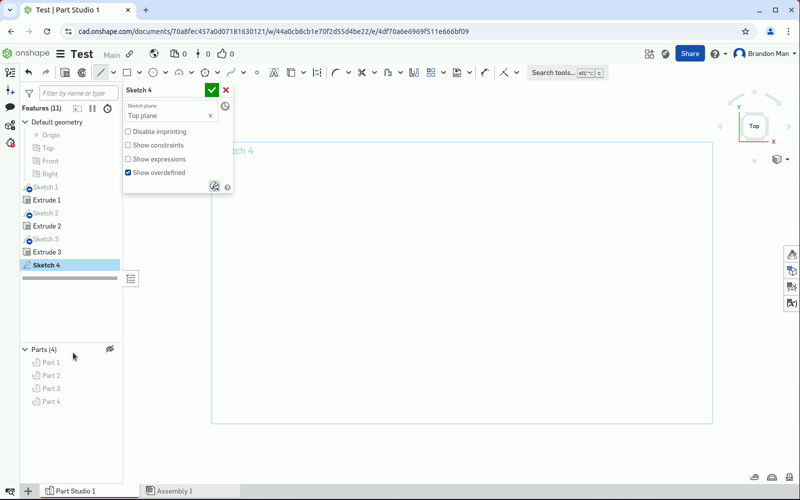
mouse_move(466, 183)
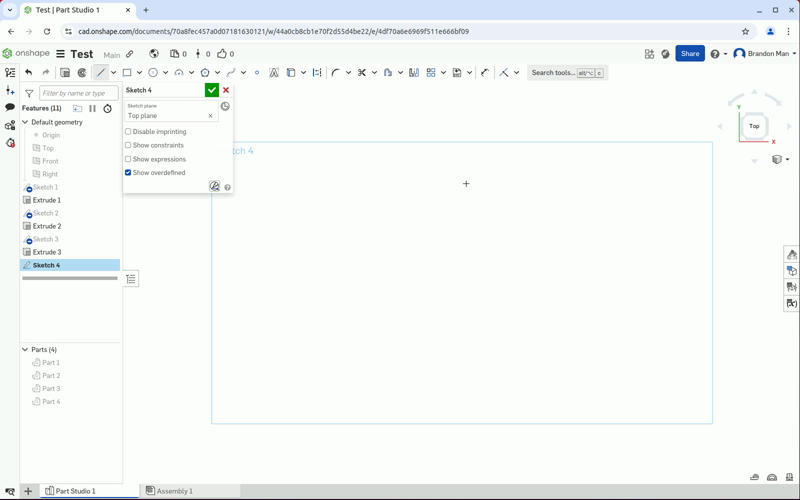
click(466, 183)
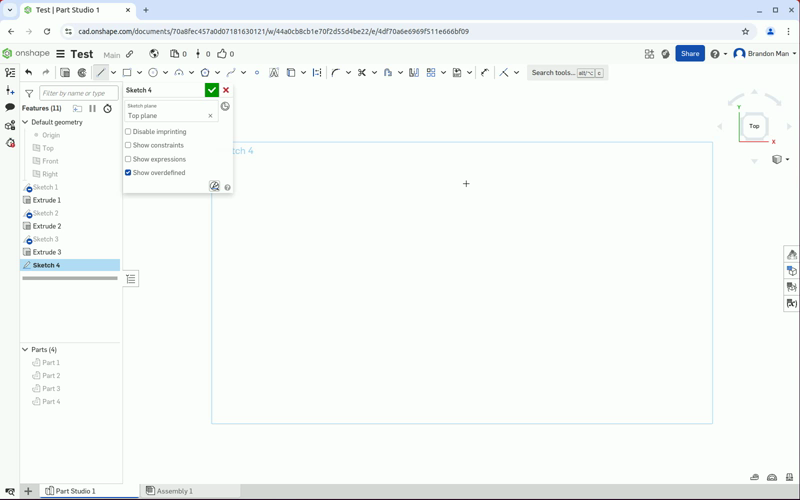
key_up(shift)
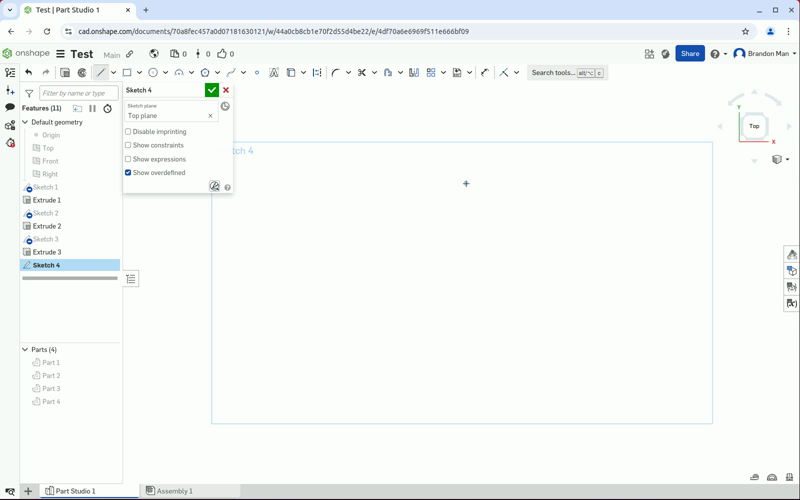
key_down(shift)
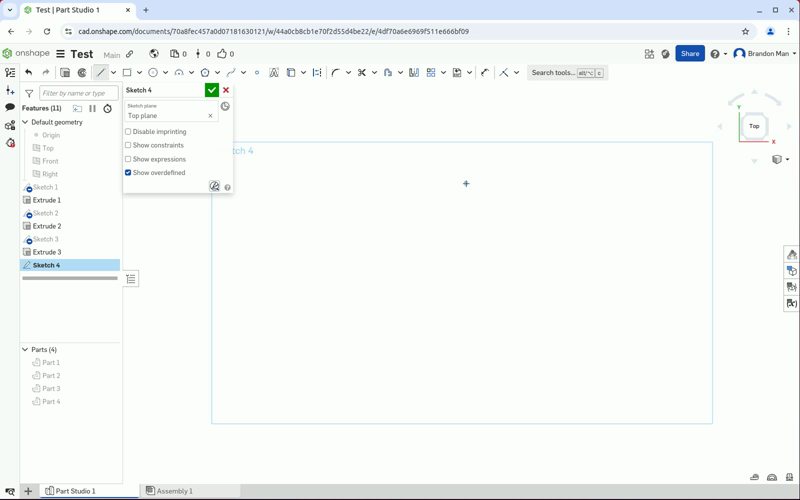
mouse_move(470, 270)
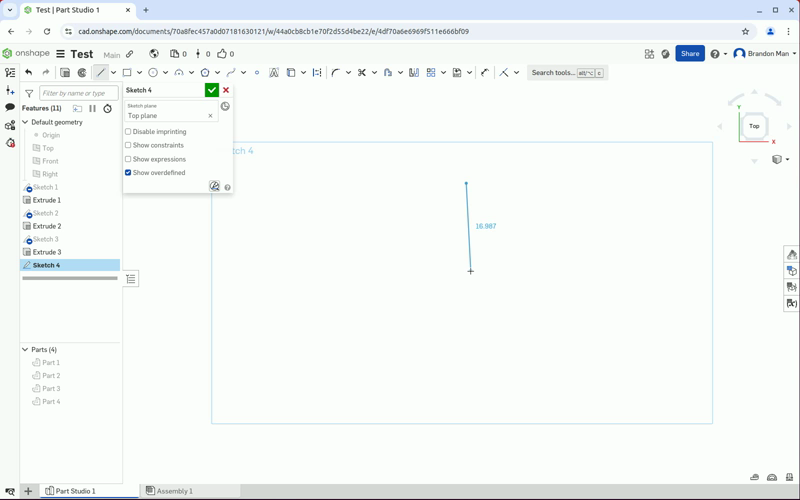
click(470, 270)
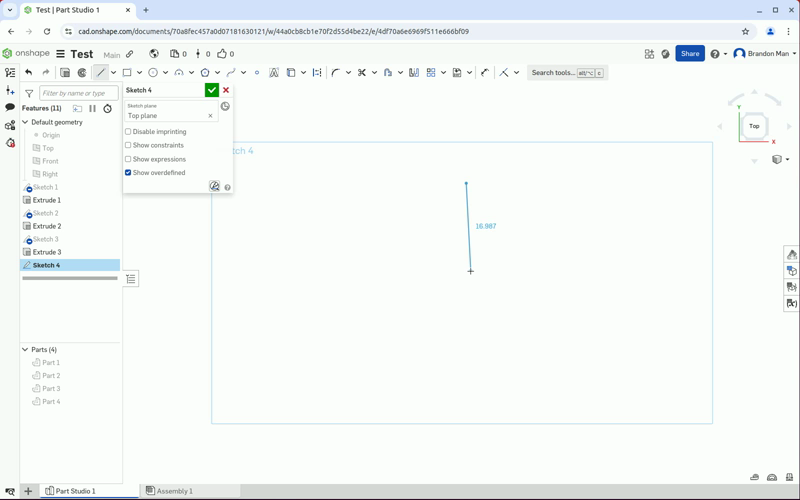
key_up(shift)
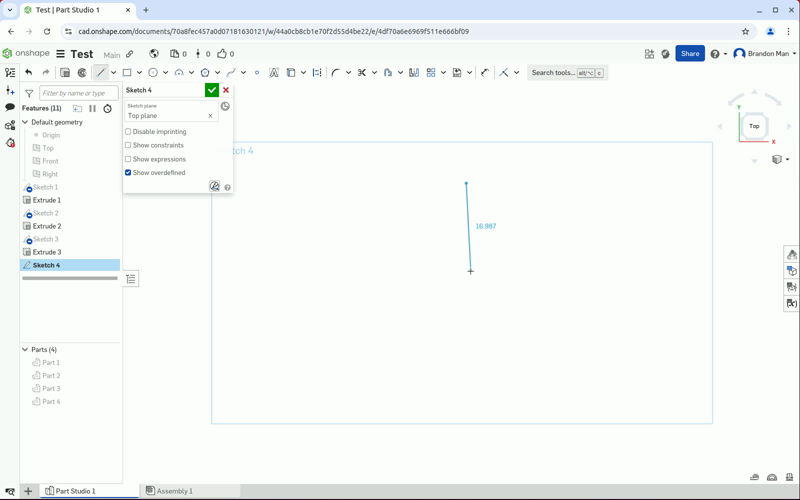
key(esc)
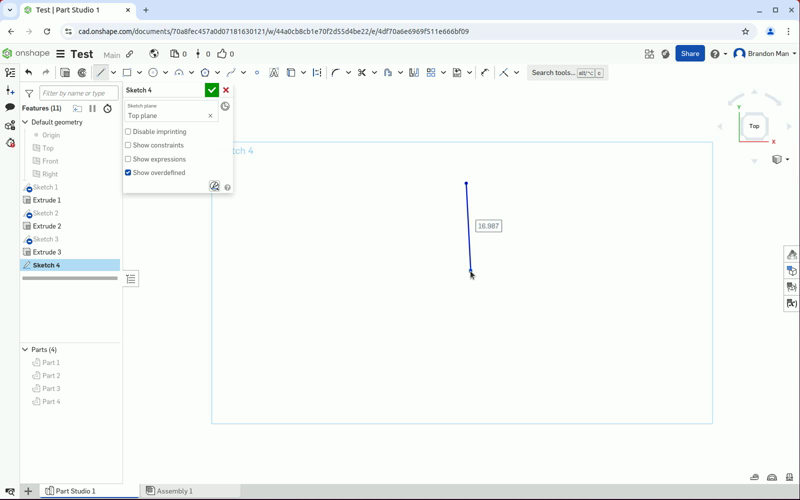
key(a)
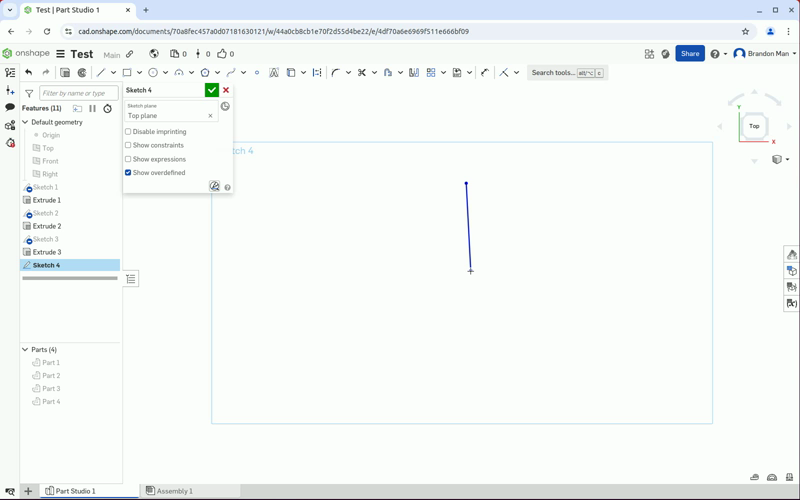
mouse_move(470, 270)
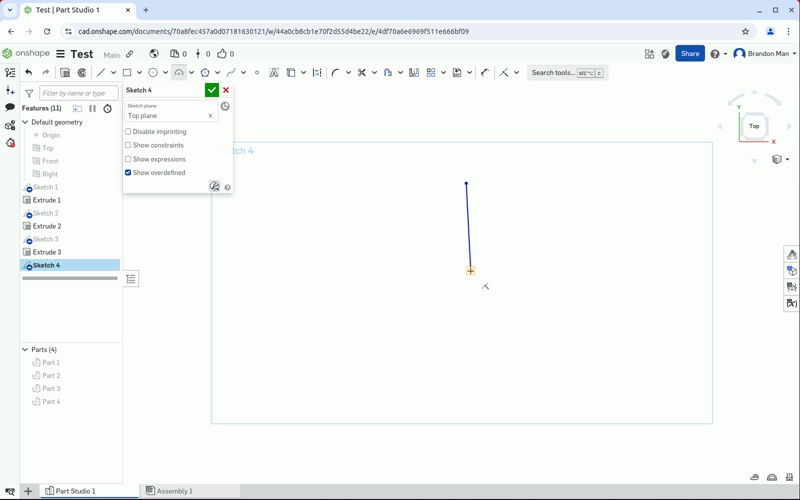
click(470, 270)
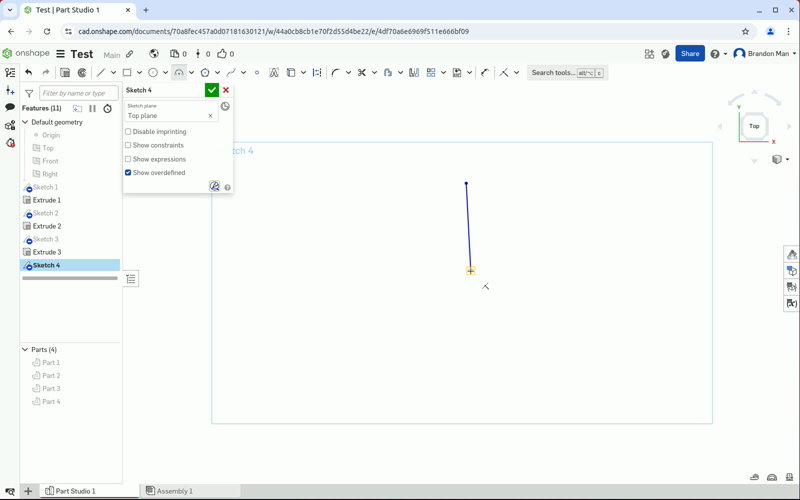
key_down(shift)
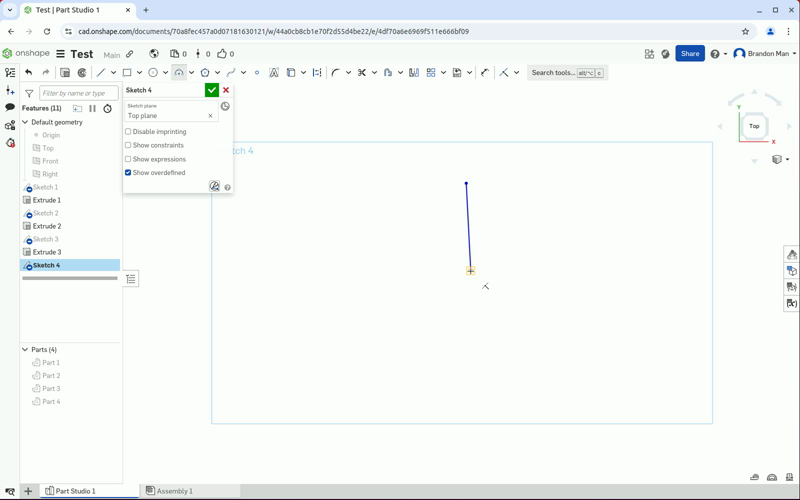
mouse_move(477, 280)
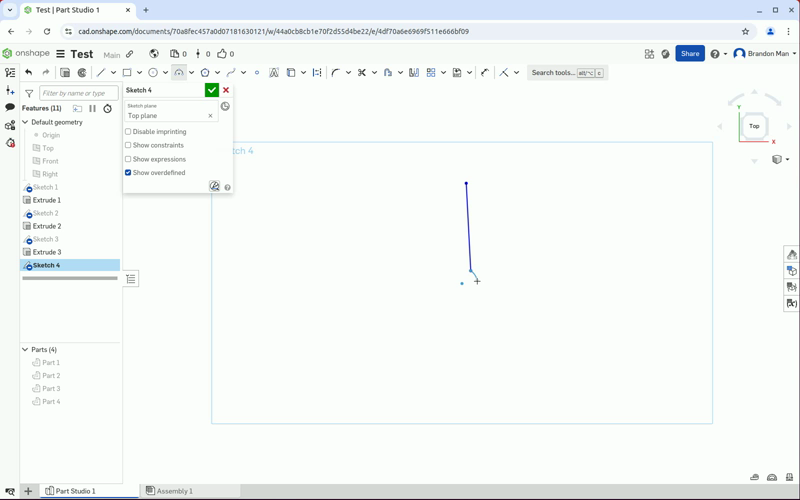
click(477, 280)
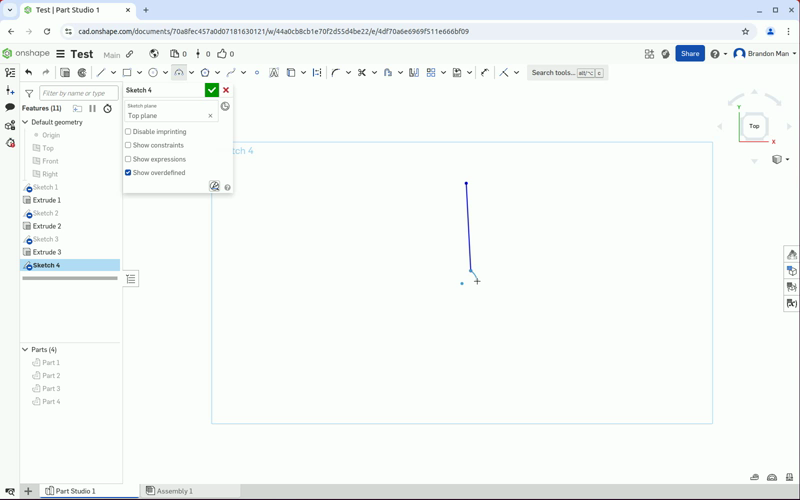
mouse_move(474, 275)
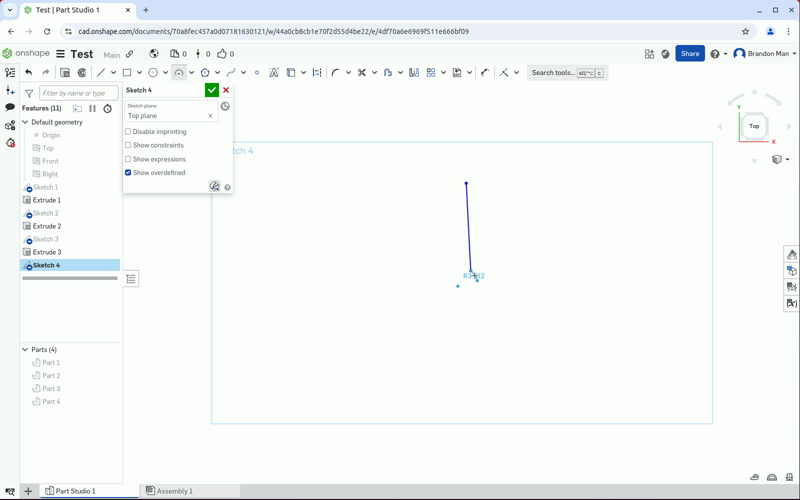
click(474, 275)
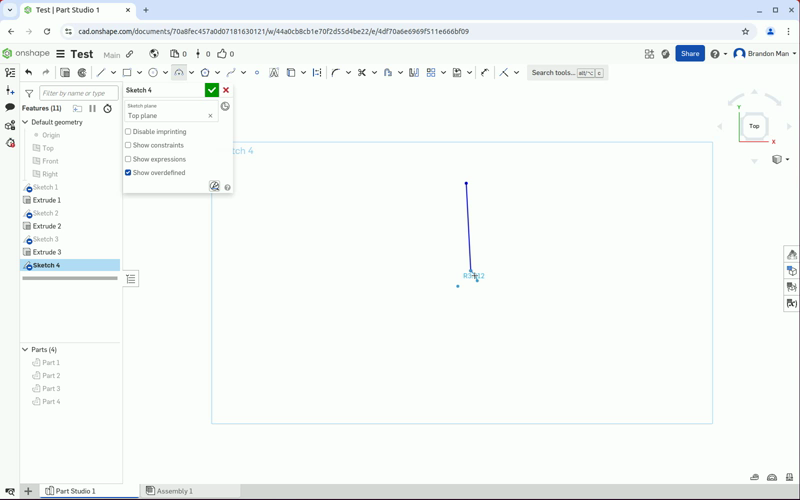
key_up(shift)
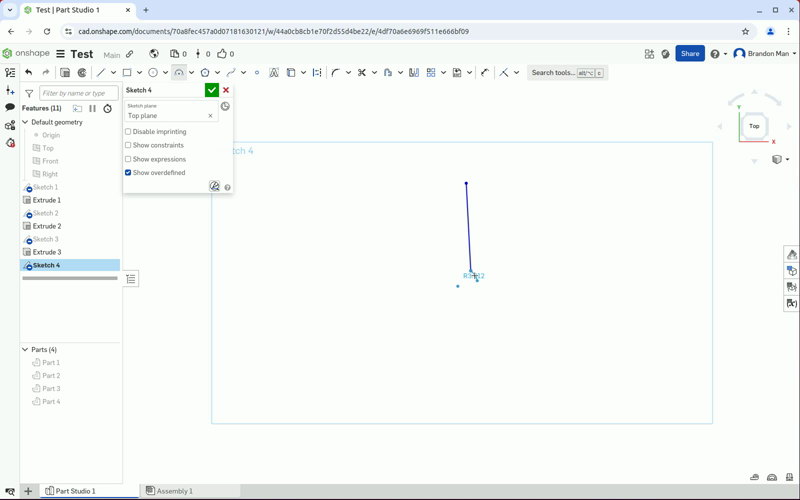
key(esc)
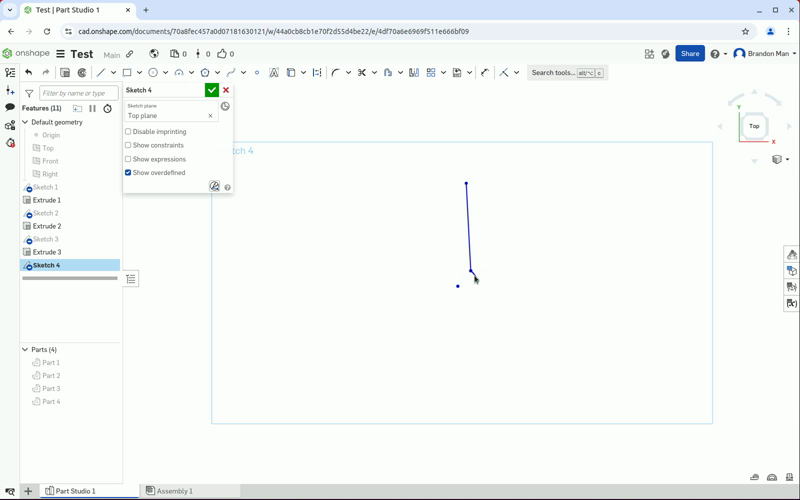
key(l)
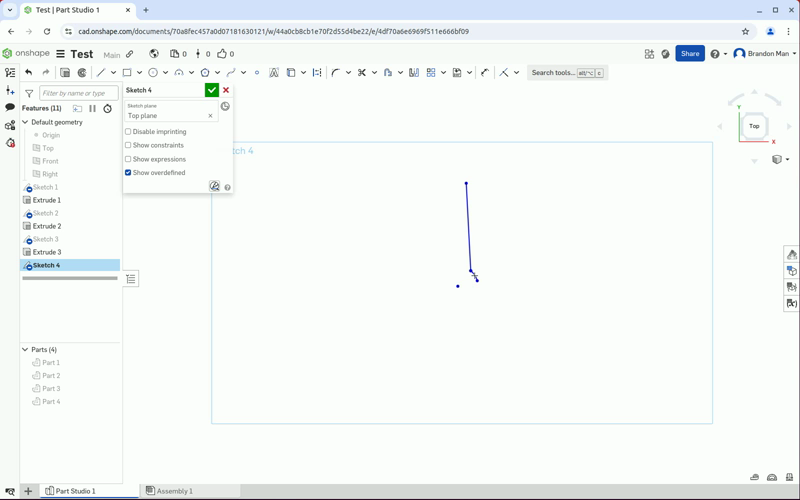
mouse_move(477, 280)
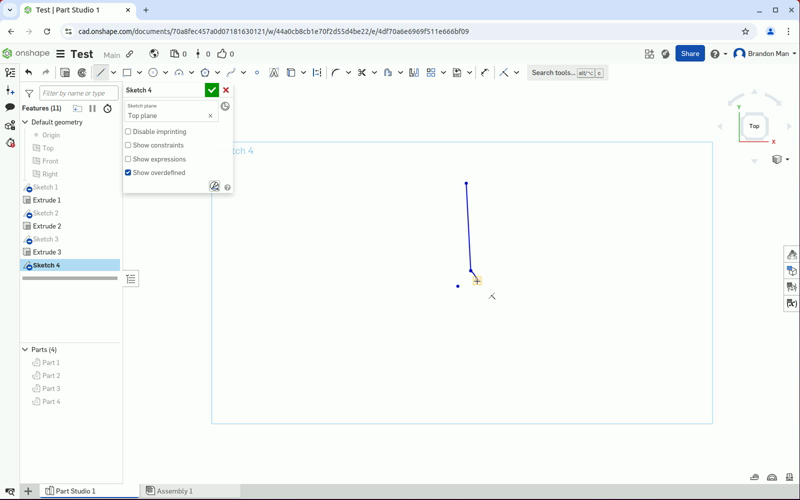
click(477, 280)
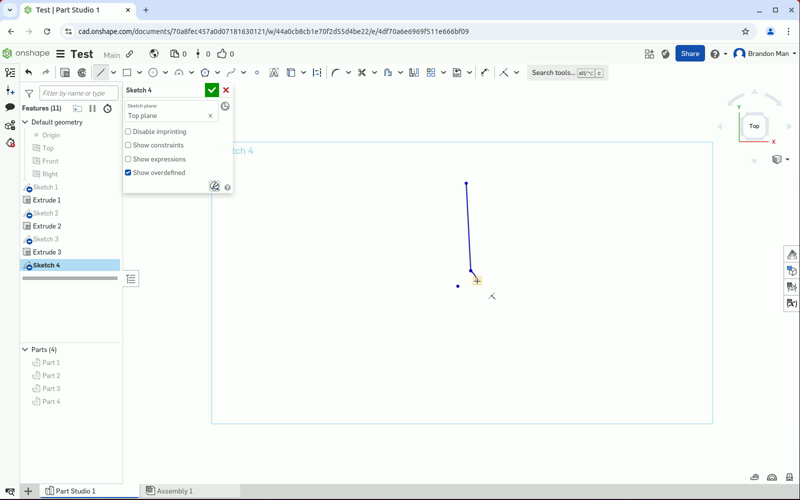
key_down(shift)
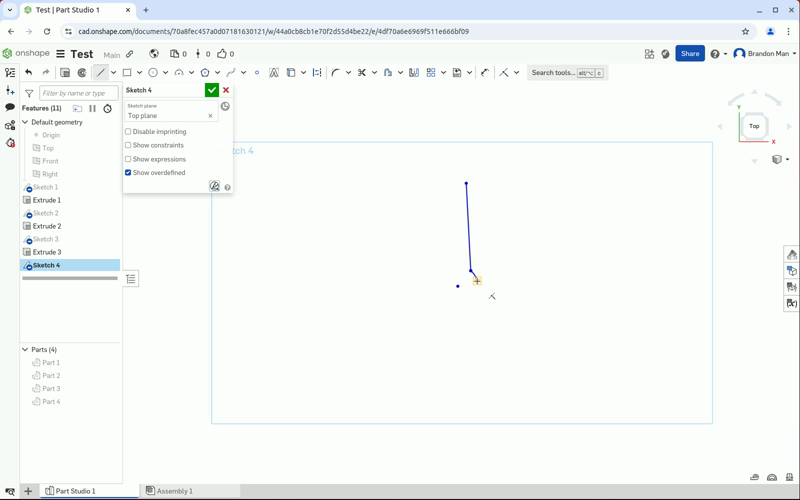
mouse_move(468, 178)
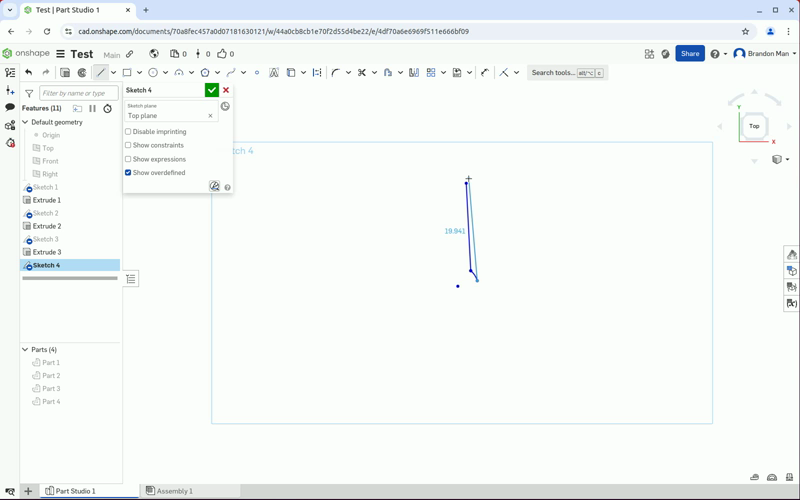
click(468, 178)
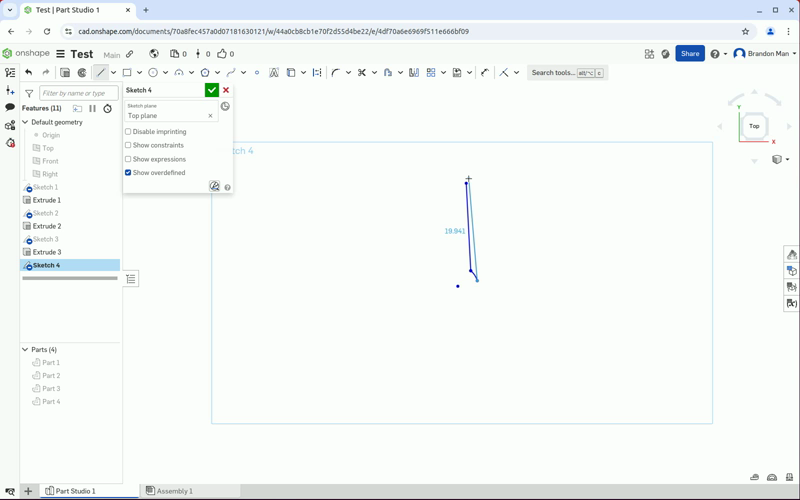
key_up(shift)
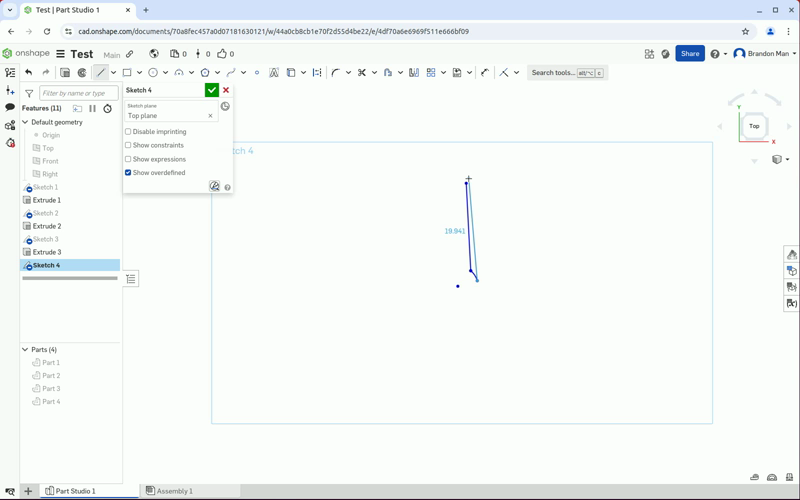
key(esc)
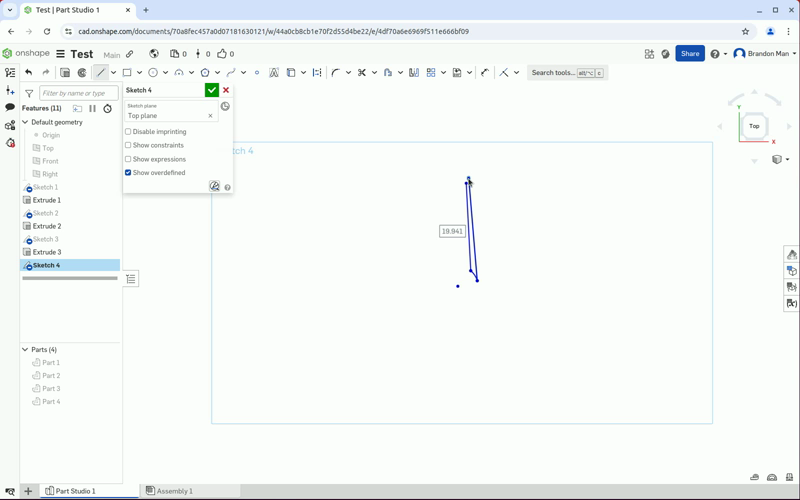
key(a)
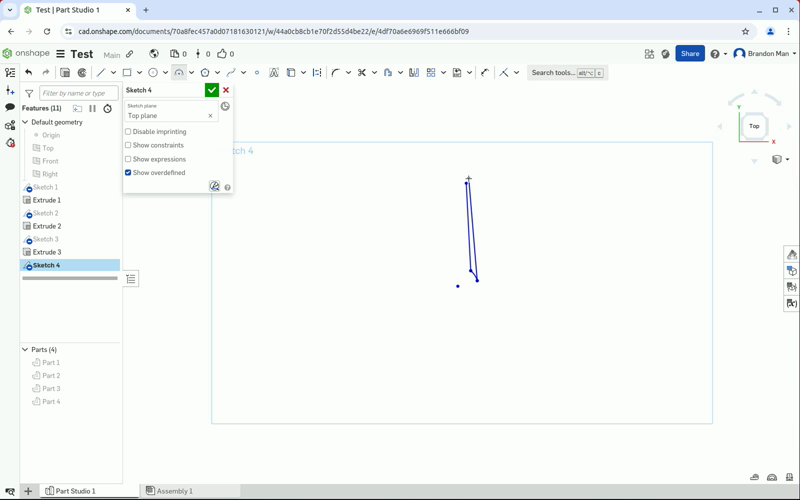
mouse_move(468, 178)
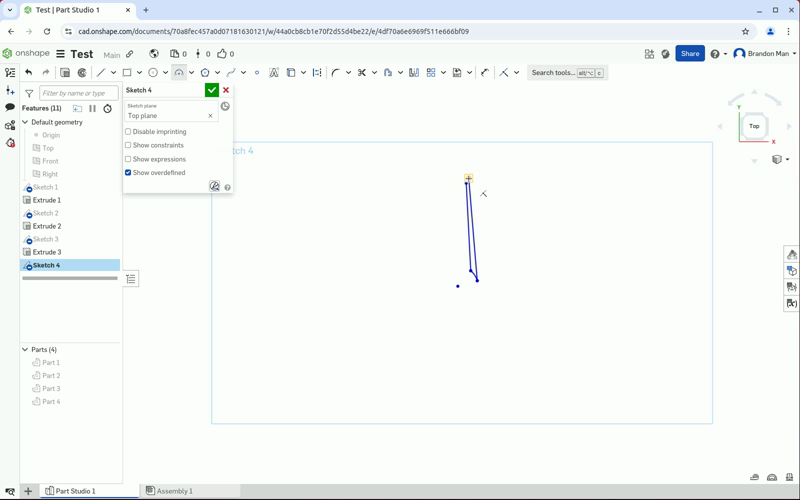
click(468, 178)
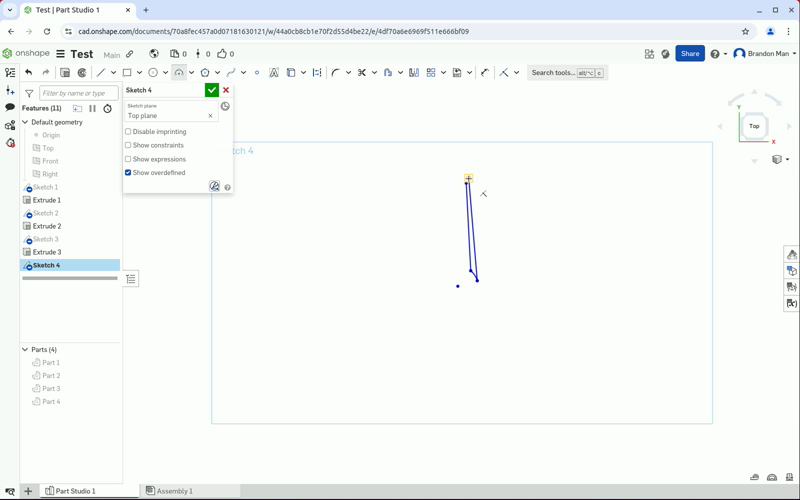
mouse_move(466, 183)
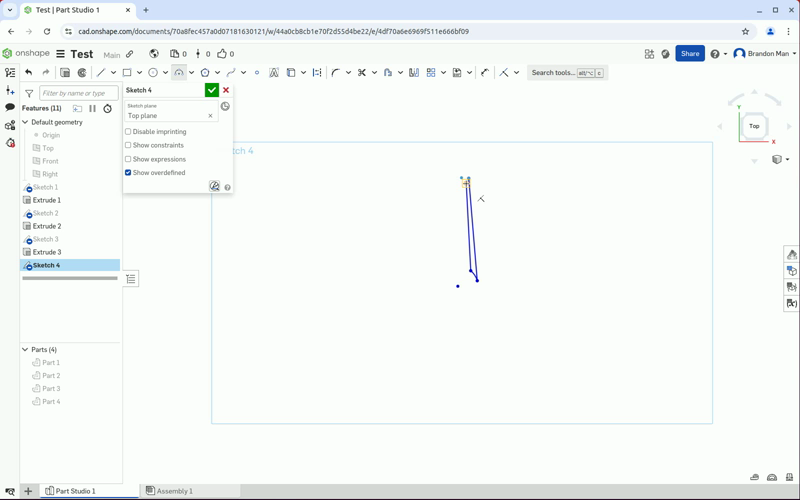
scroll(6)
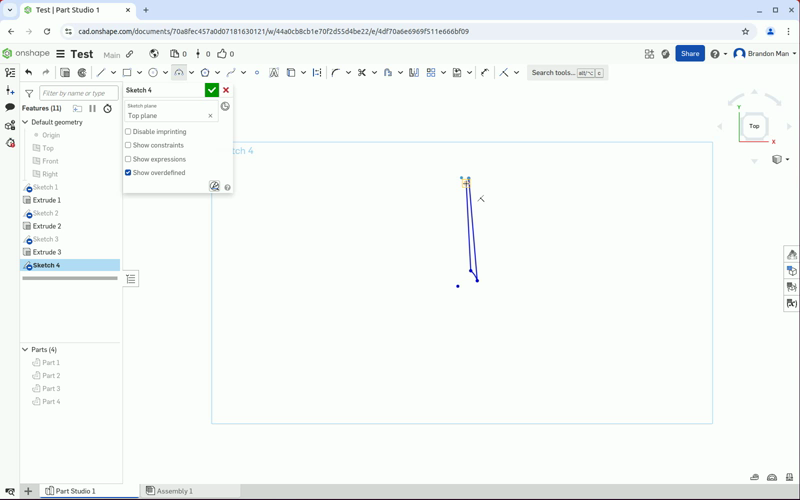
scroll(6)
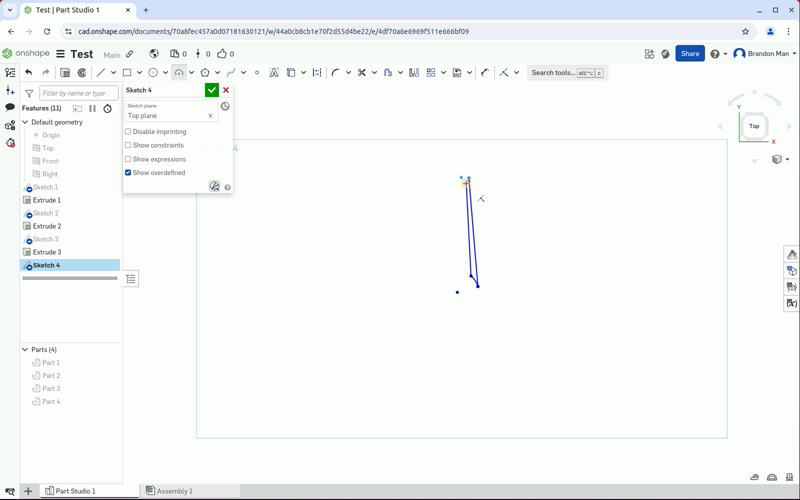
scroll(6)
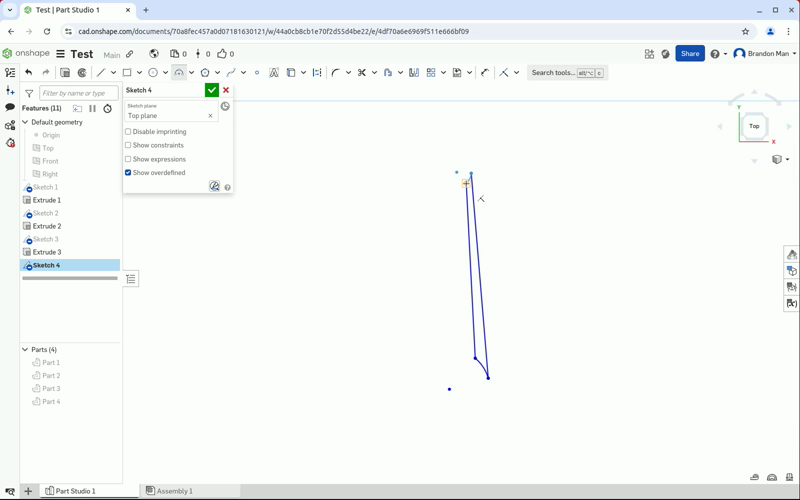
scroll(6)
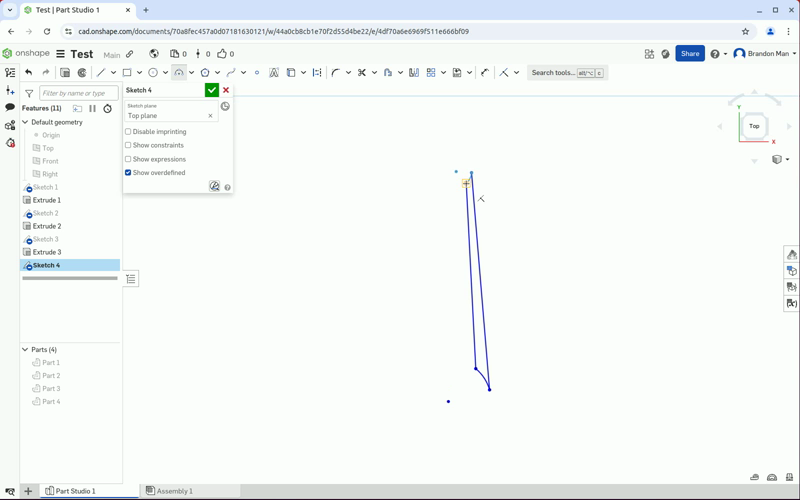
scroll(6)
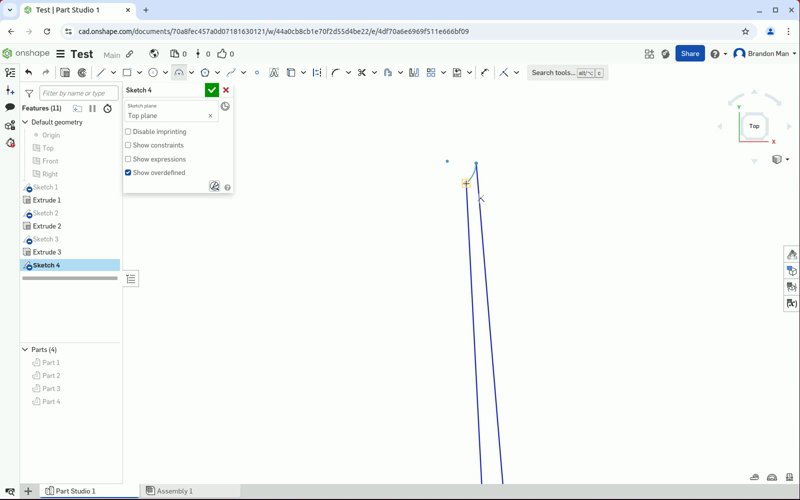
scroll(6)
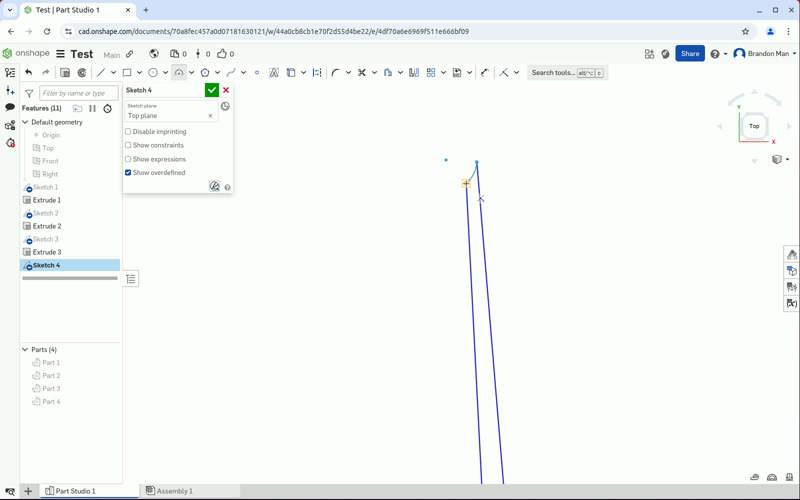
scroll(6)
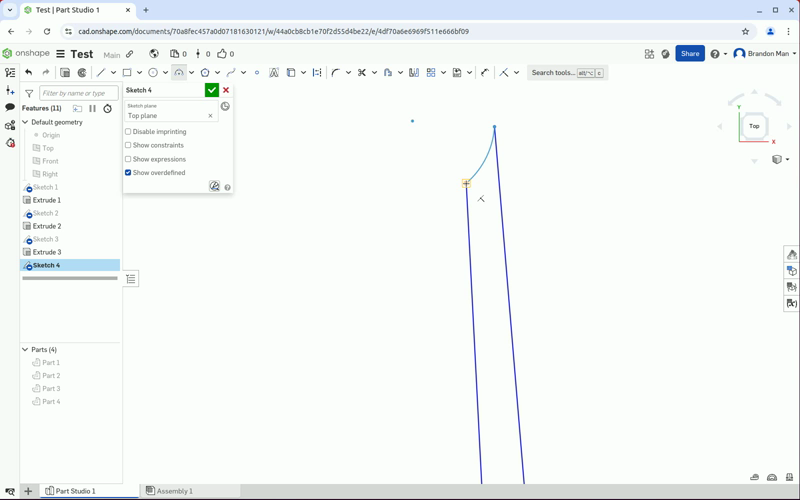
click(466, 183)
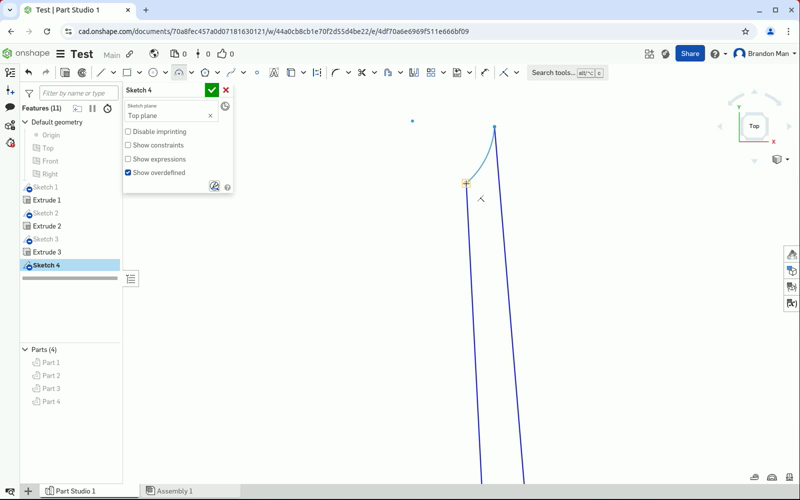
scroll(-6)
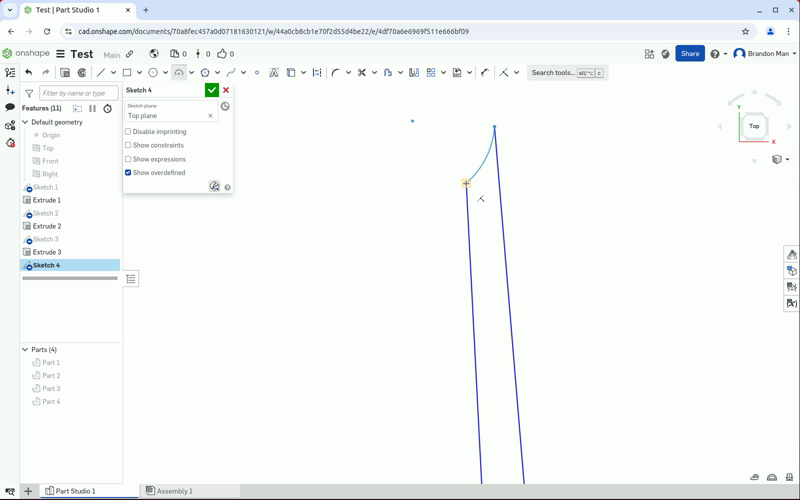
scroll(-6)
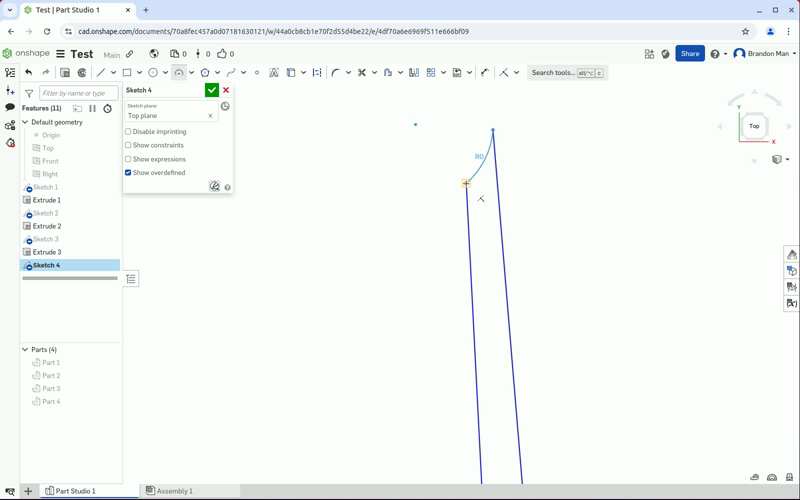
scroll(-6)
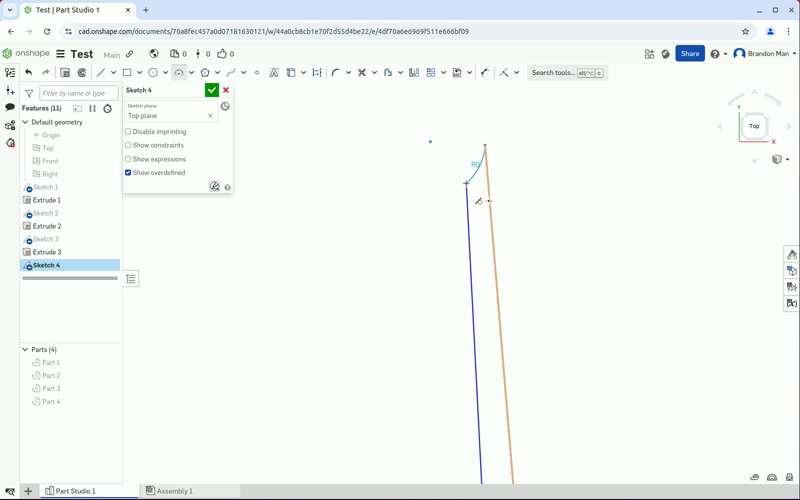
scroll(-6)
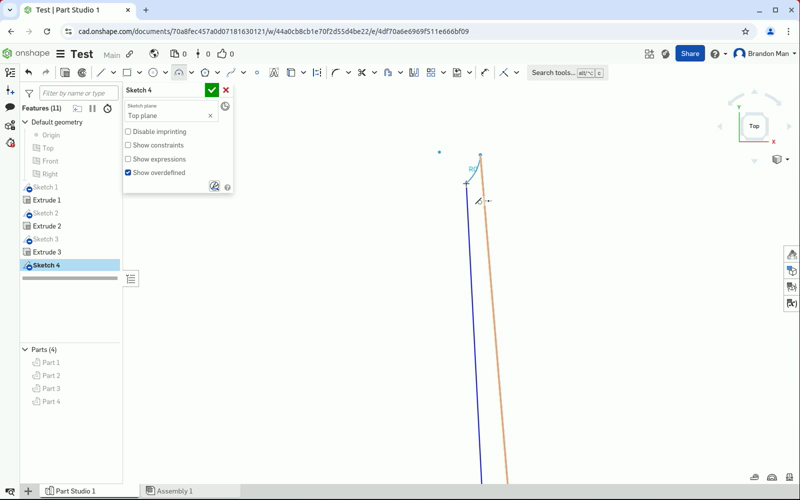
scroll(-6)
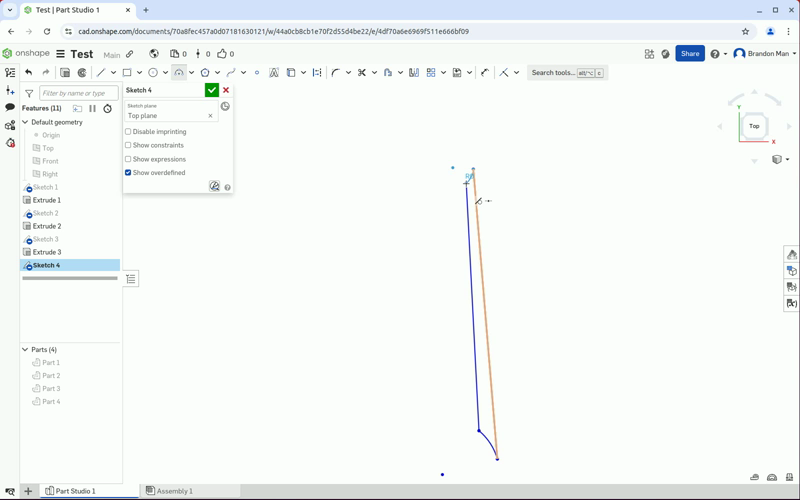
scroll(-6)
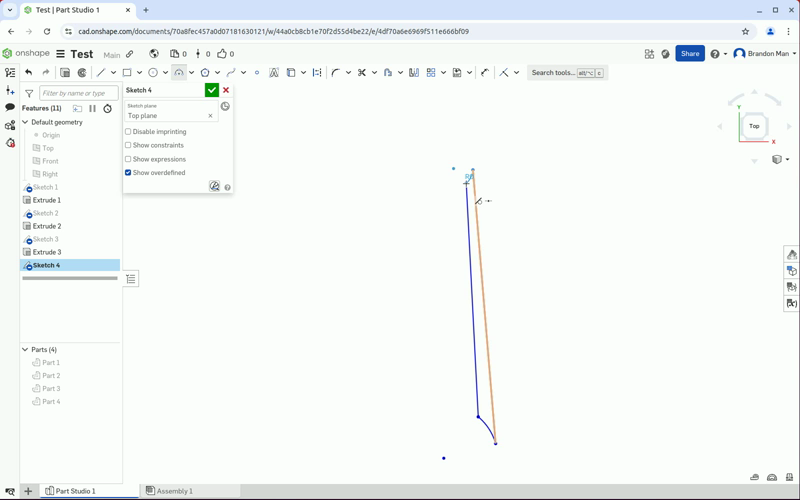
scroll(-6)
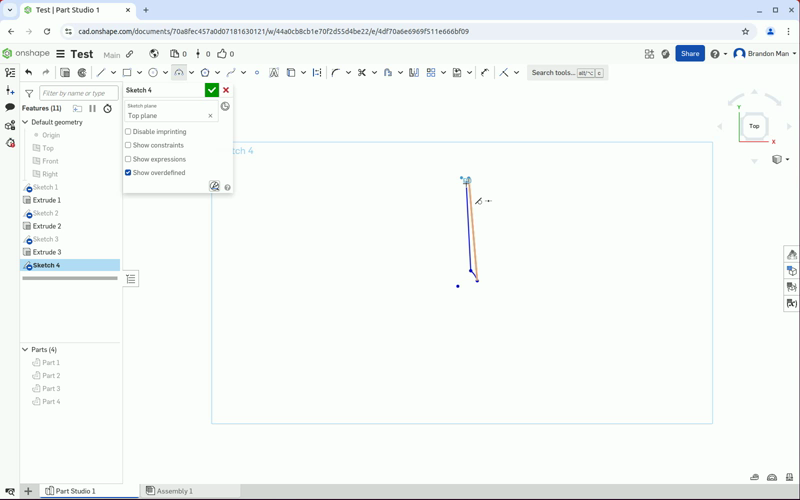
key_down(shift)
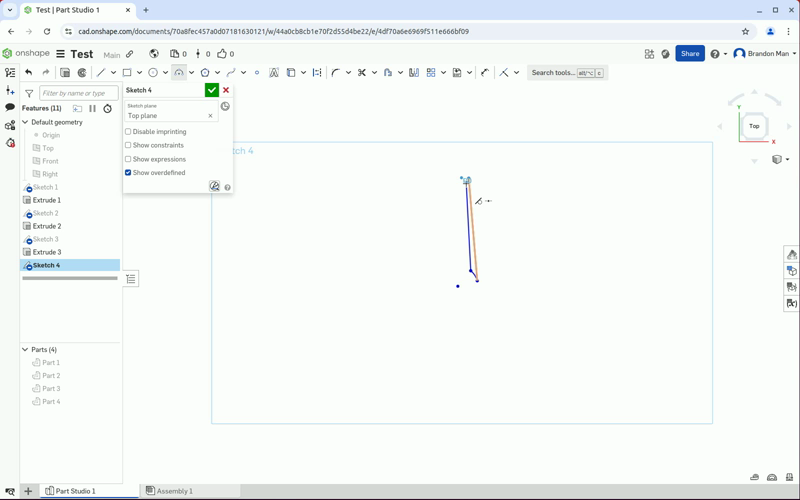
mouse_move(468, 180)
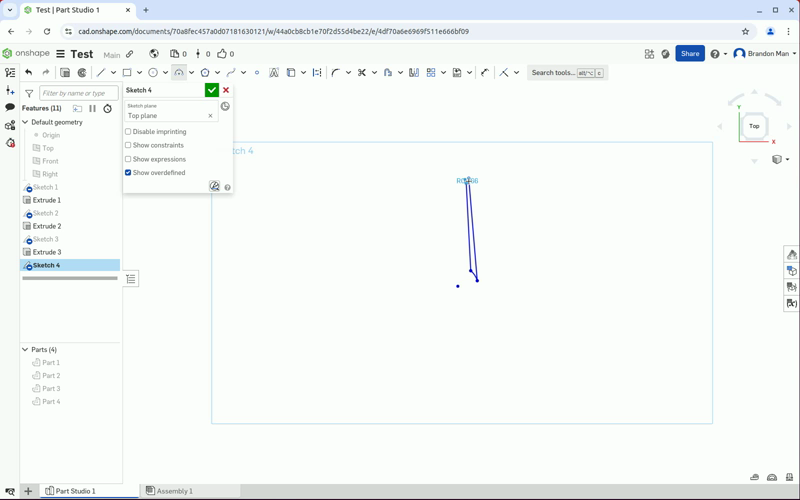
scroll(6)
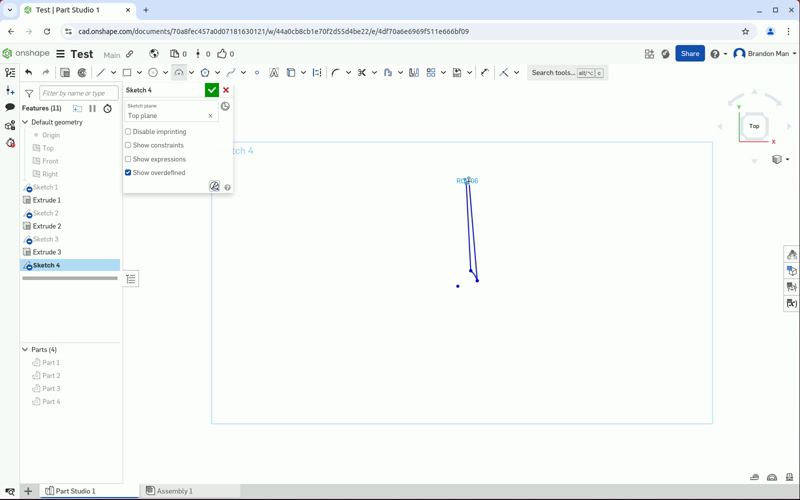
scroll(6)
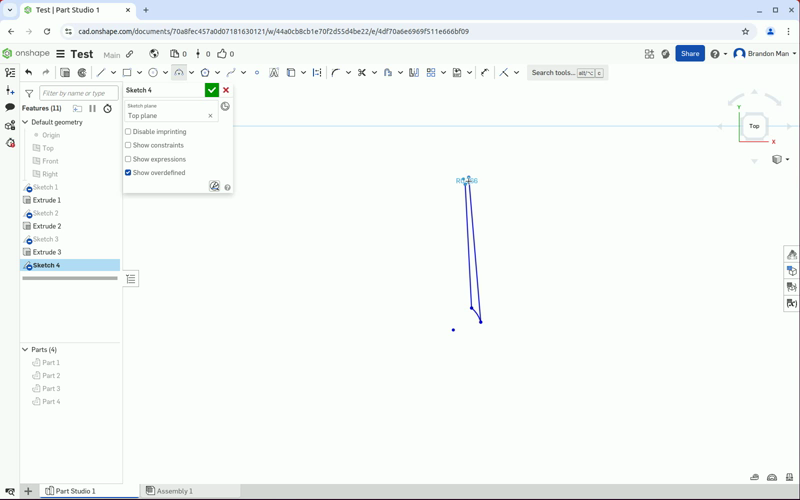
scroll(6)
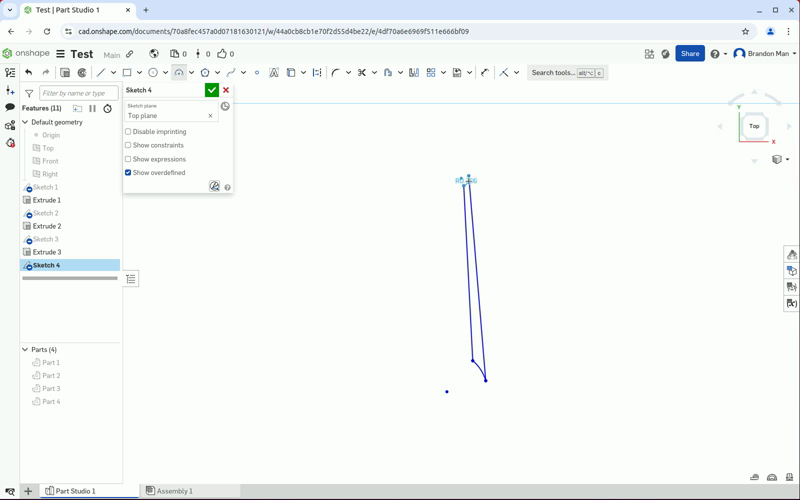
scroll(6)
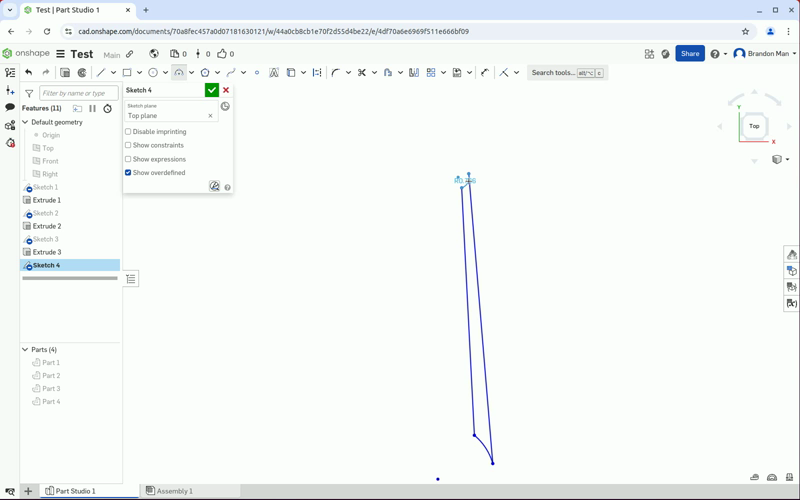
scroll(6)
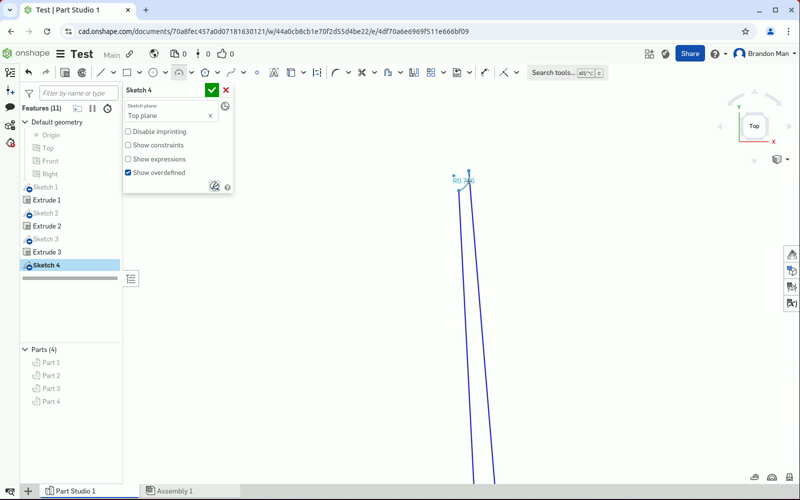
scroll(6)
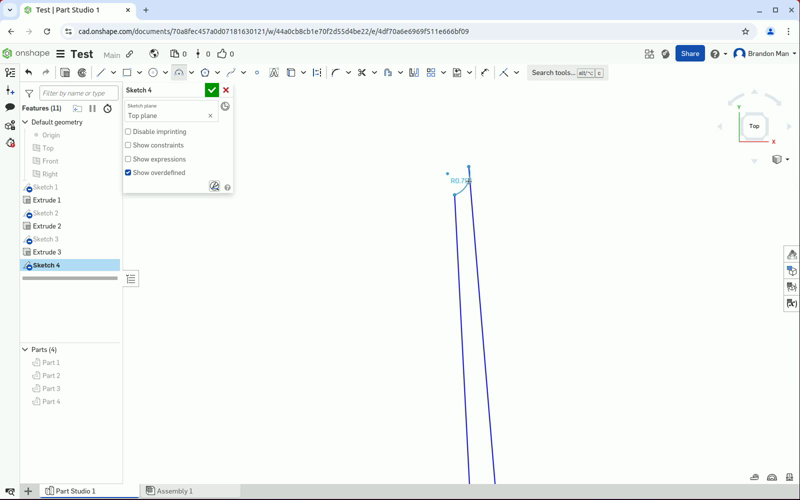
scroll(6)
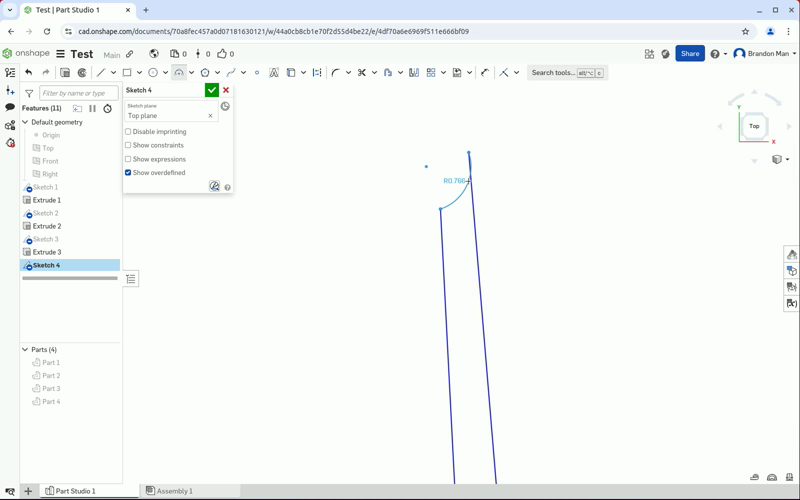
click(468, 180)
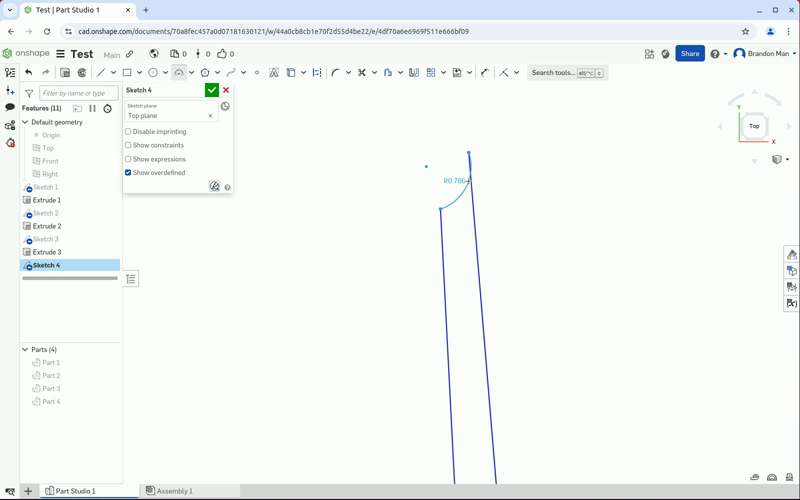
scroll(-6)
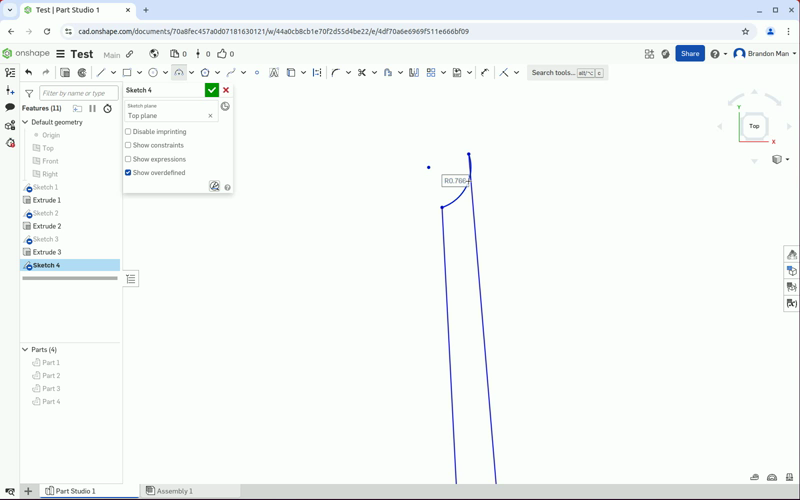
scroll(-6)
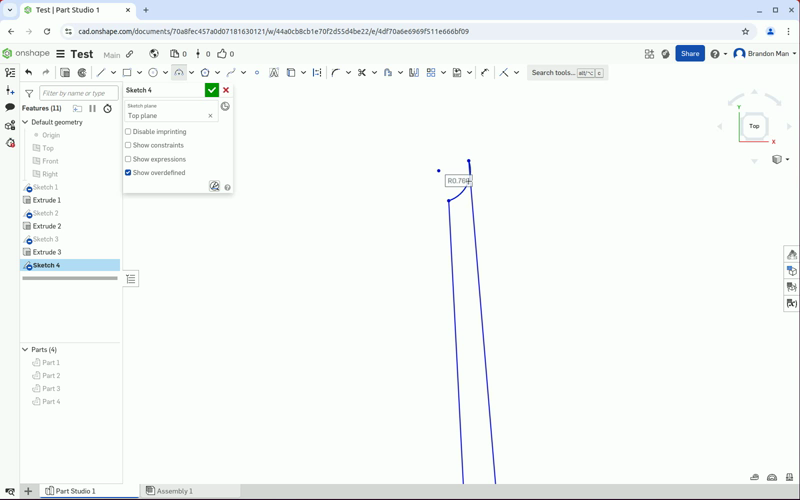
scroll(-6)
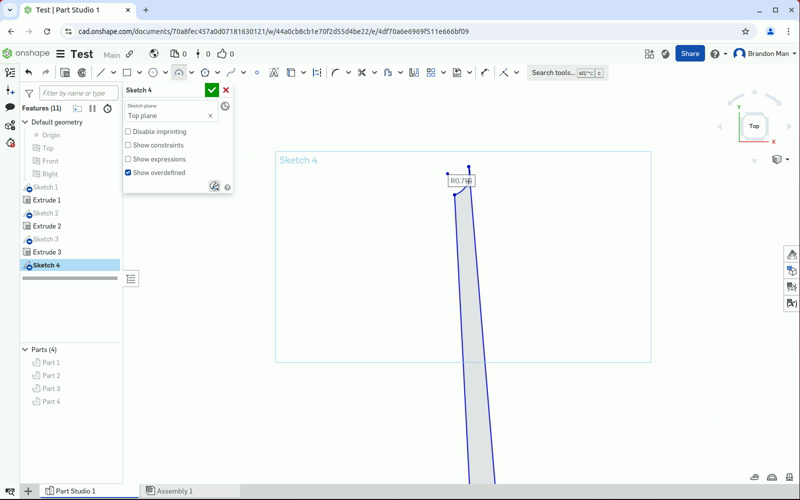
scroll(-6)
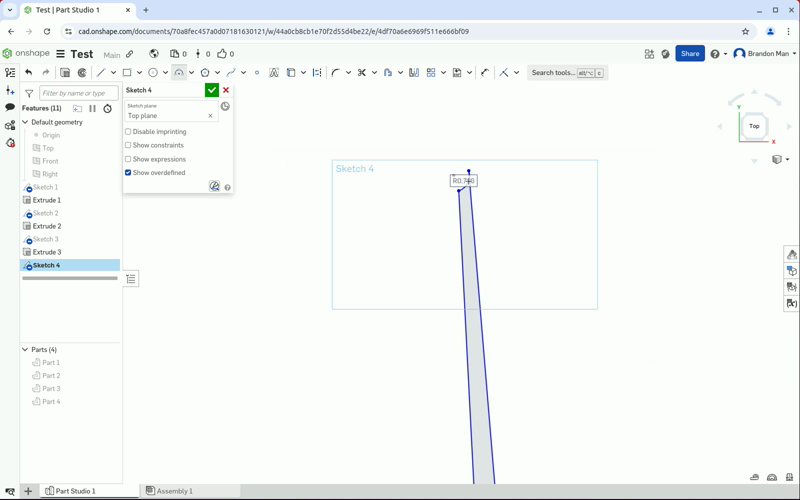
scroll(-6)
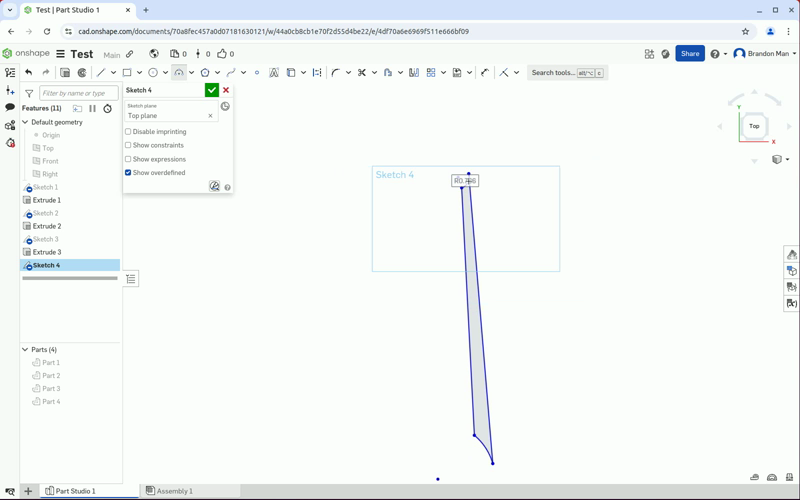
scroll(-6)
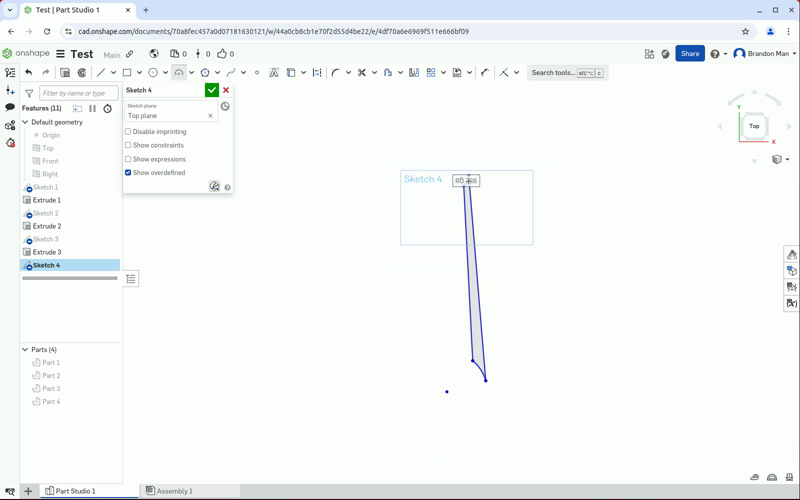
scroll(-6)
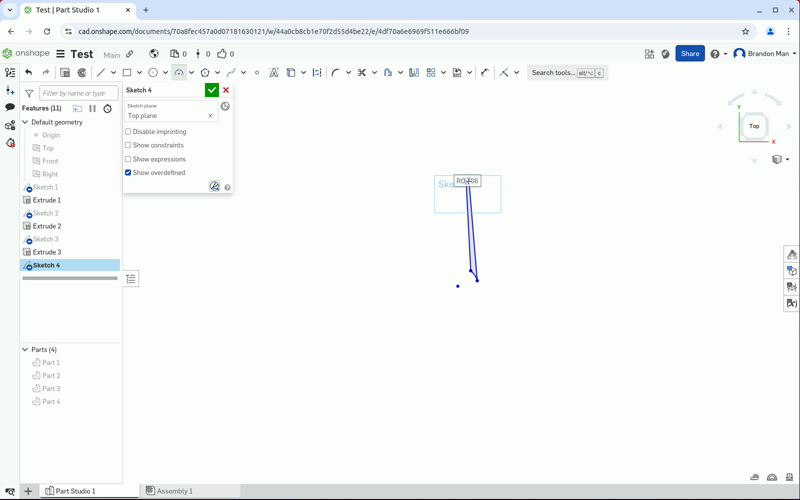
key_up(shift)
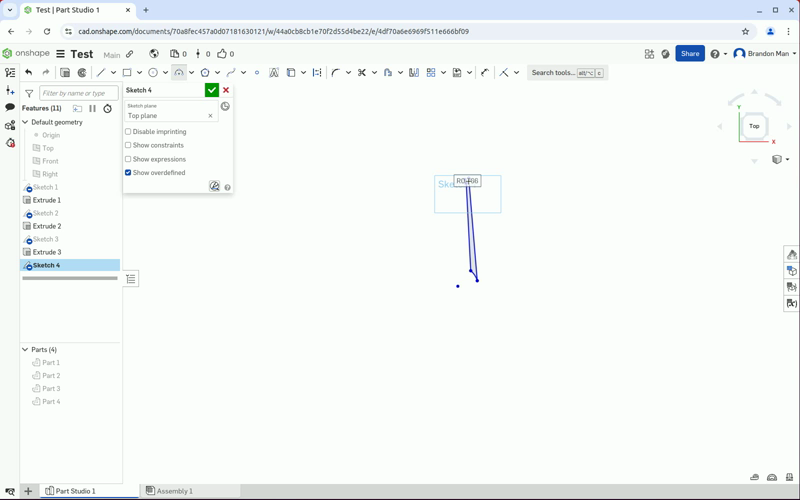
key(esc)
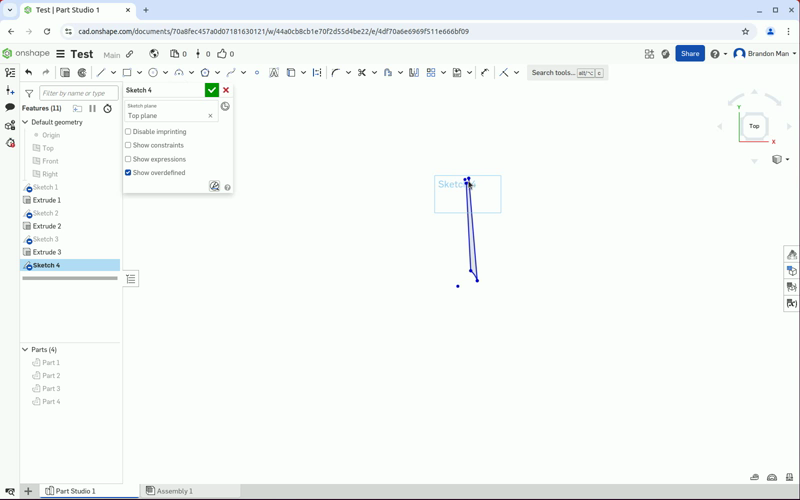
mouse_move(474, 260)
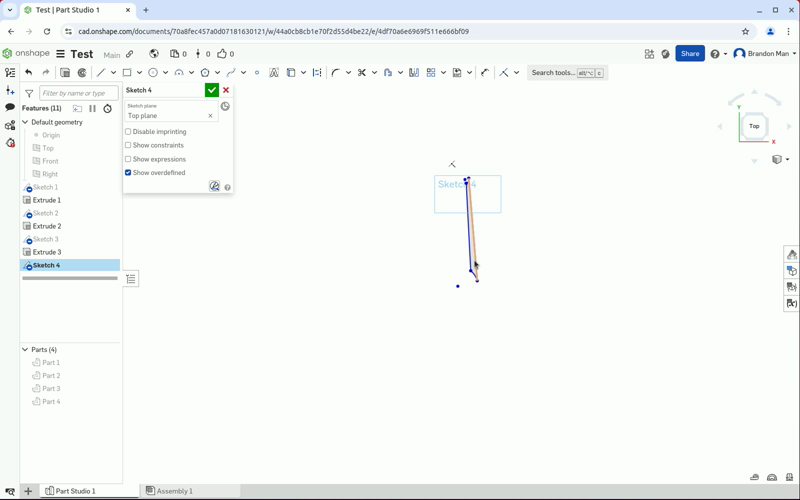
scroll(6)
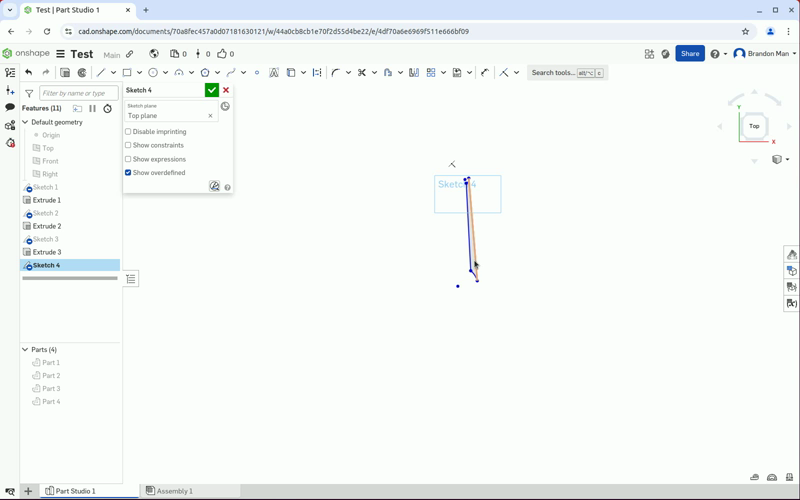
scroll(6)
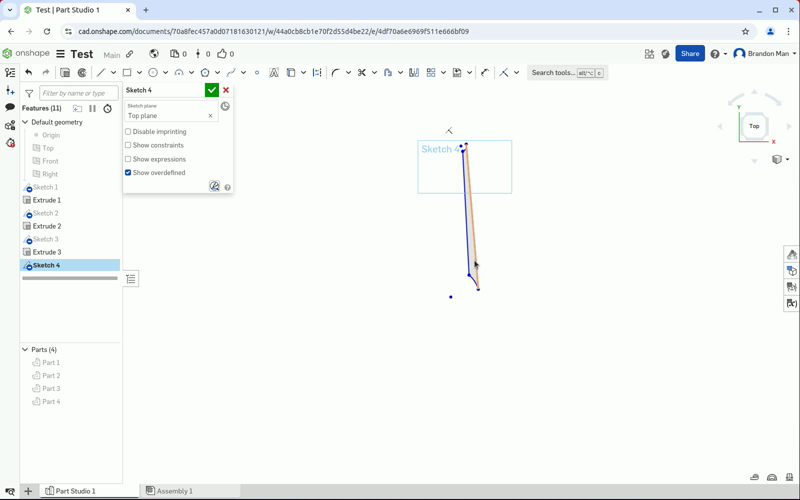
scroll(6)
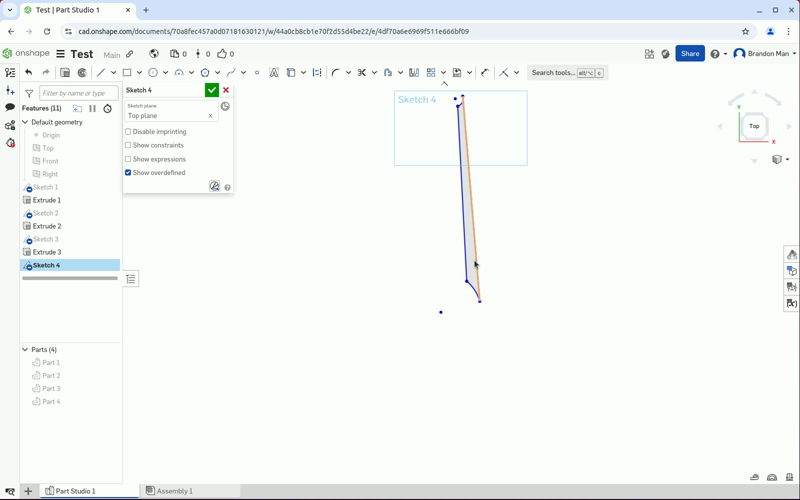
scroll(6)
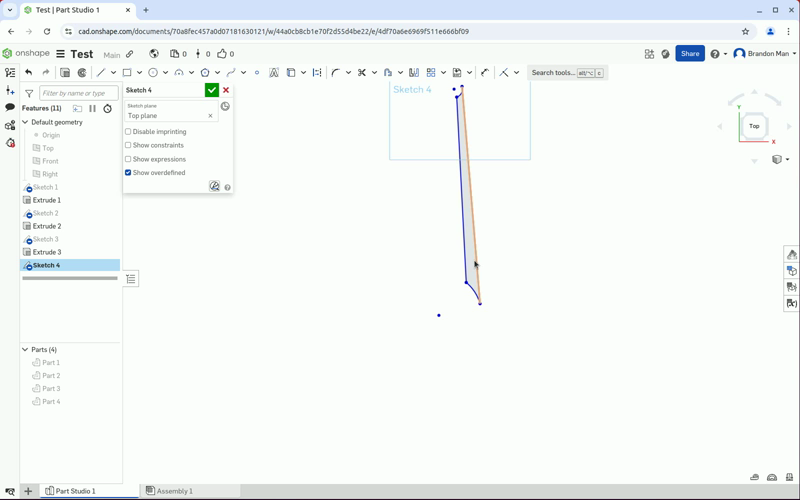
scroll(6)
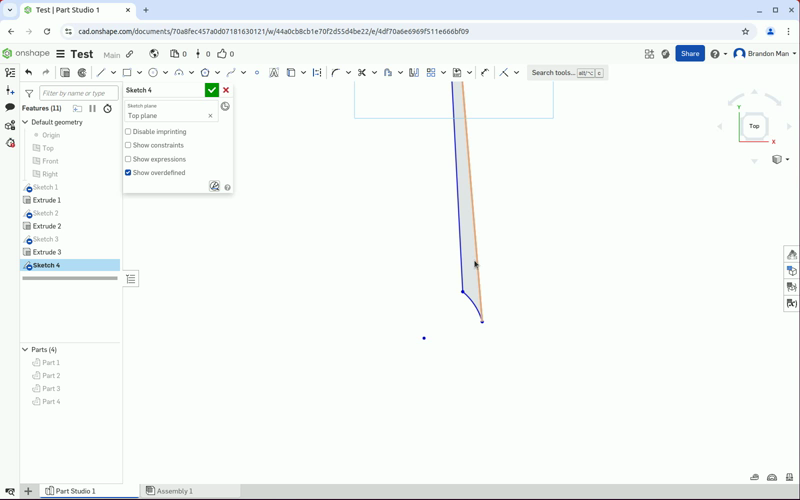
scroll(6)
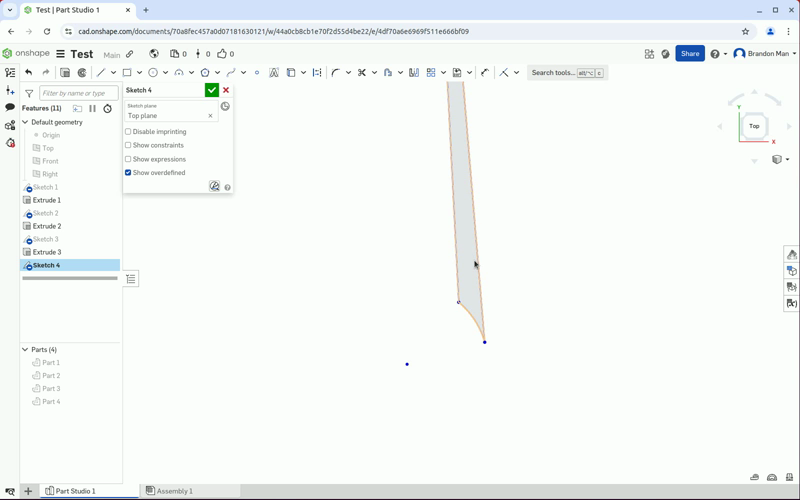
scroll(6)
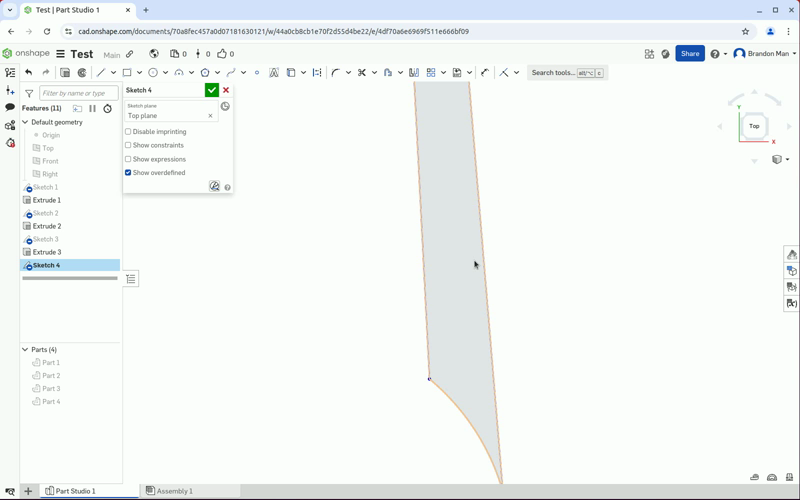
click(474, 260)
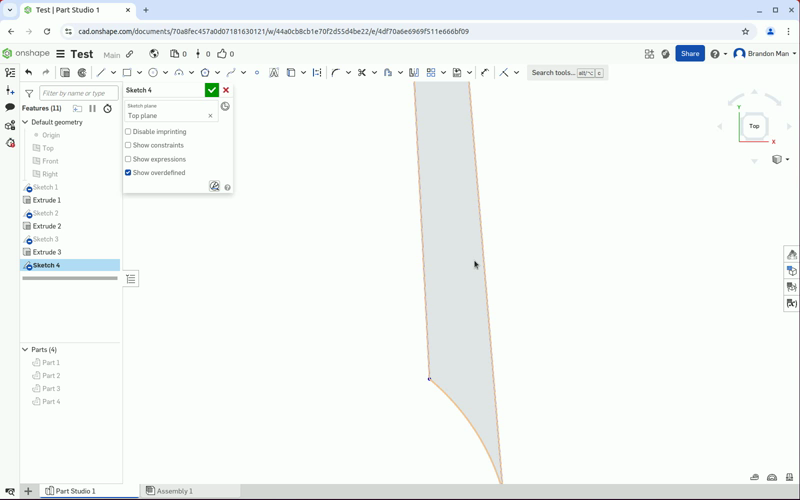
scroll(-6)
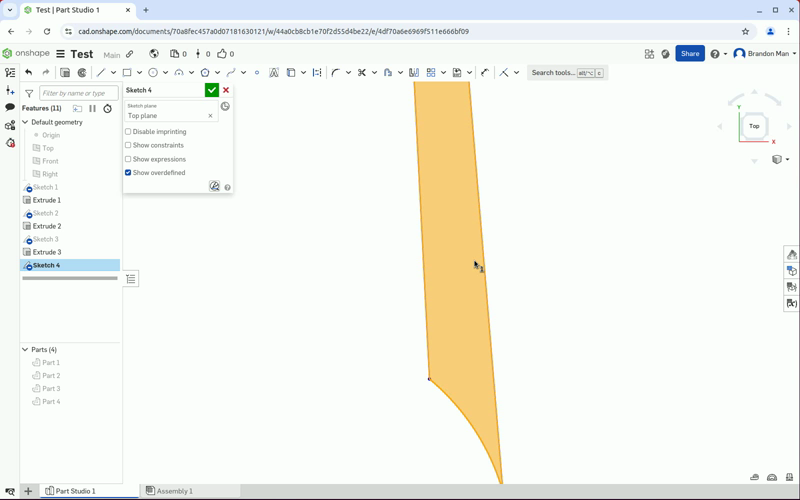
scroll(-6)
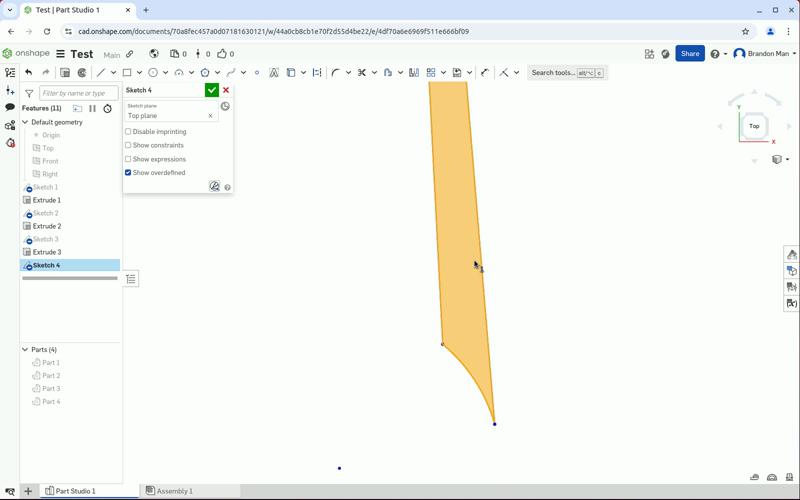
scroll(-6)
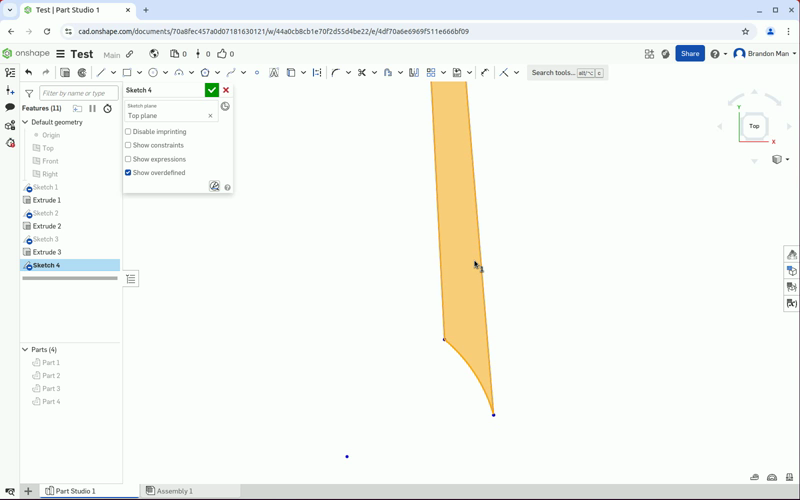
scroll(-6)
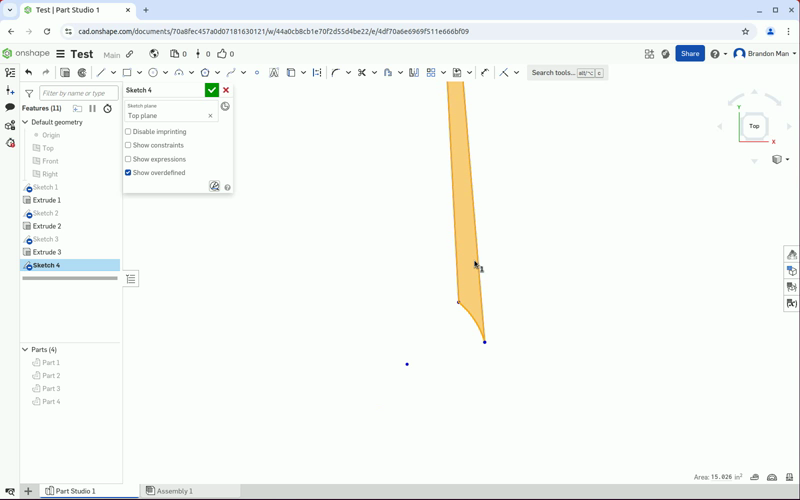
scroll(-6)
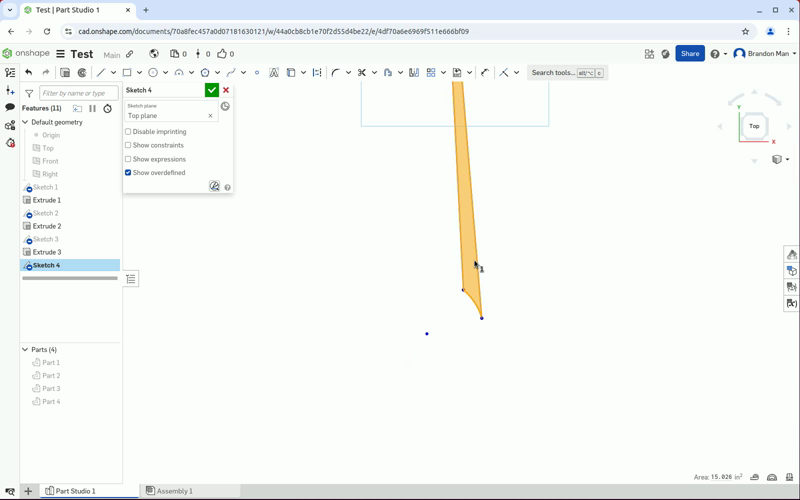
scroll(-6)
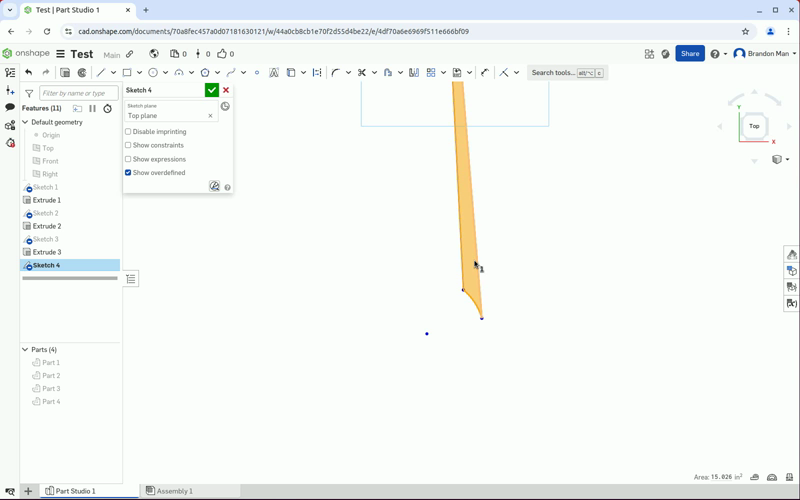
scroll(-6)
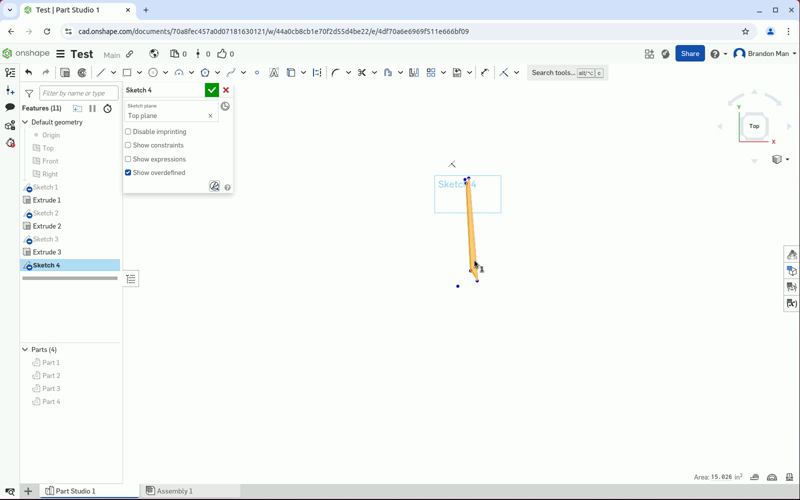
mouse_move(73, 352)
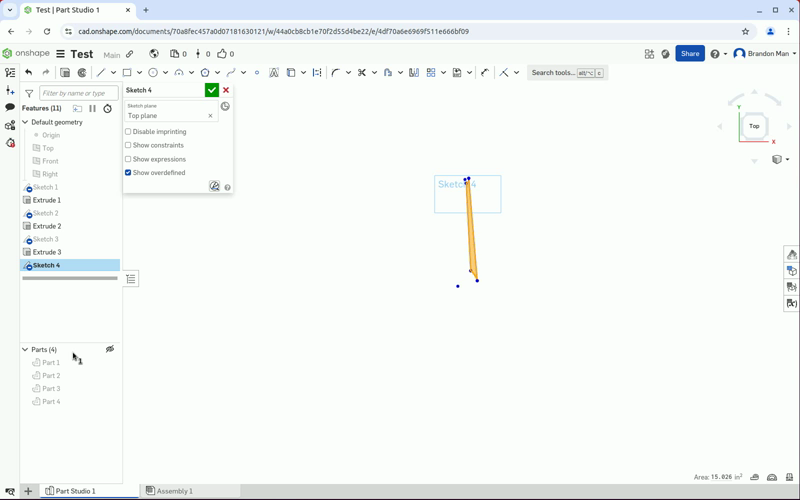
key(shift+y)
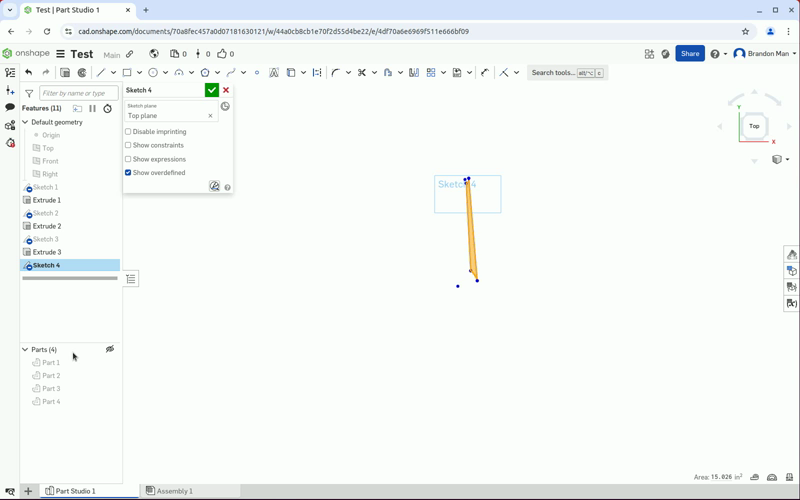
key(shift+e)
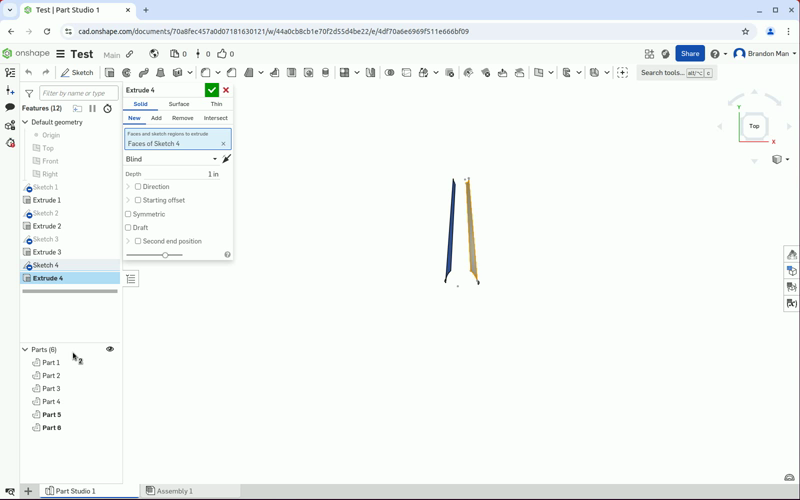
mouse_move(143, 106)
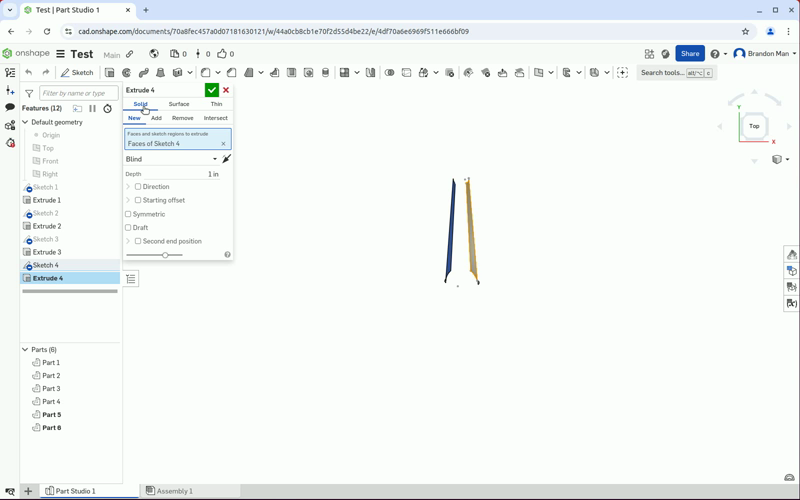
click(143, 106)
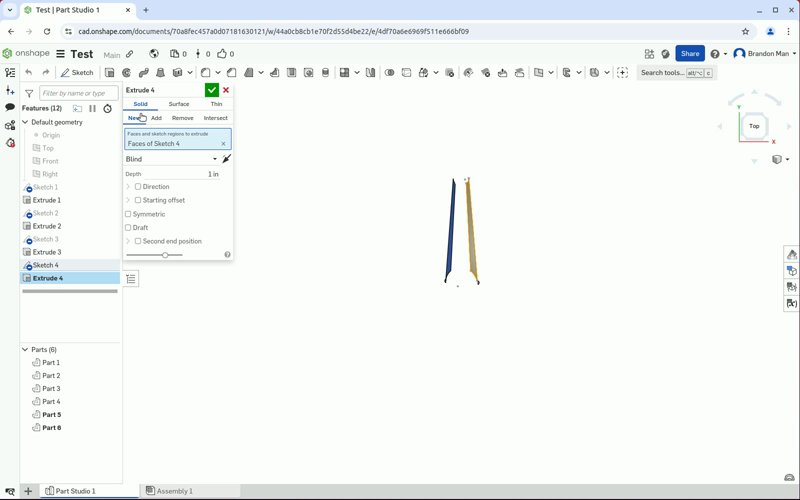
mouse_move(137, 120)
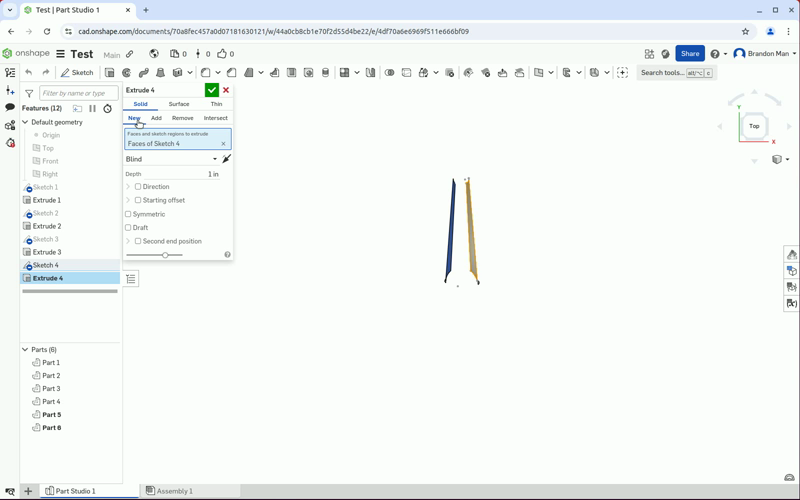
click(137, 120)
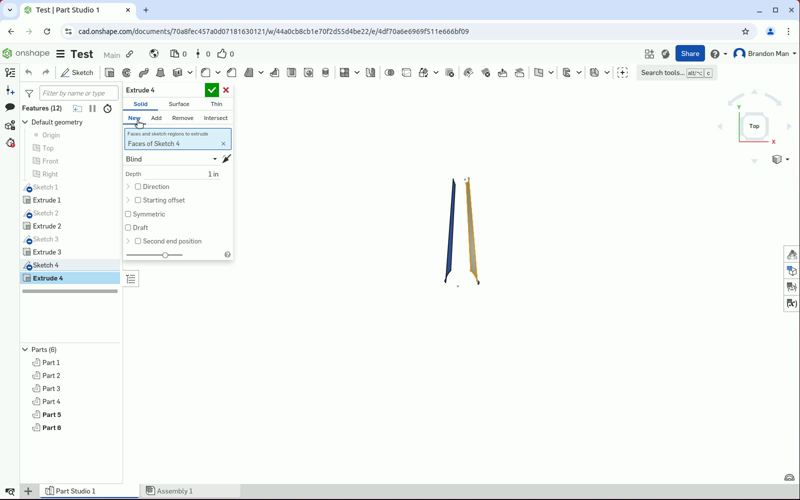
key(tab, 4)
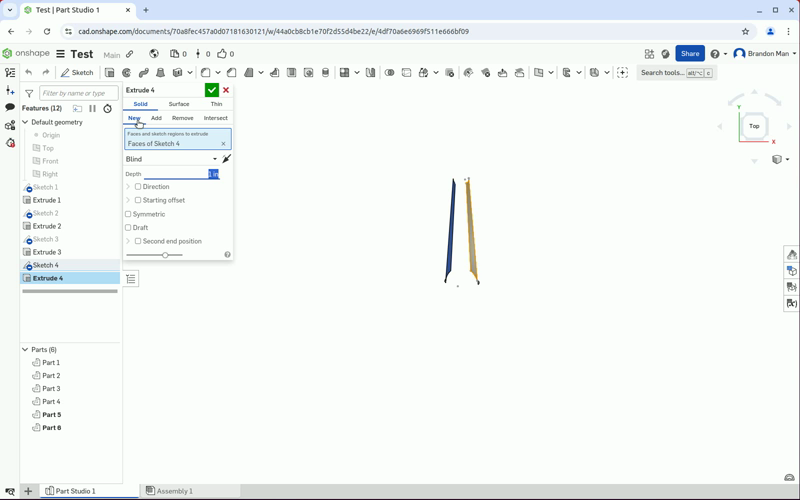
text(1.926)
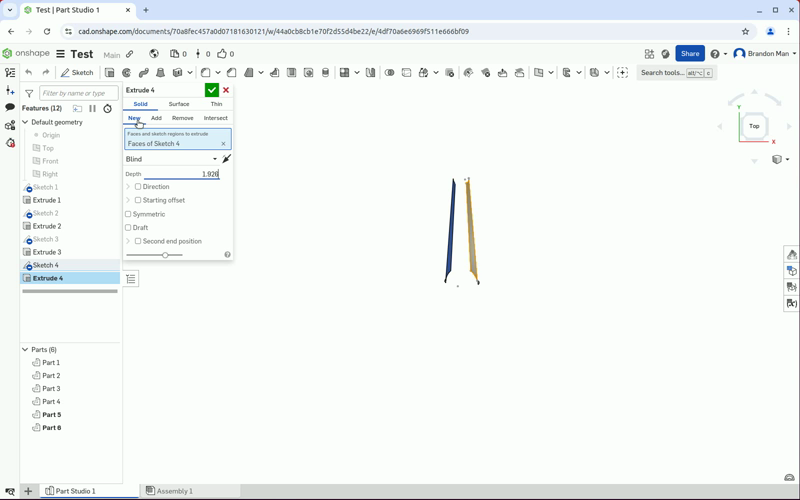
key(tab, 3)
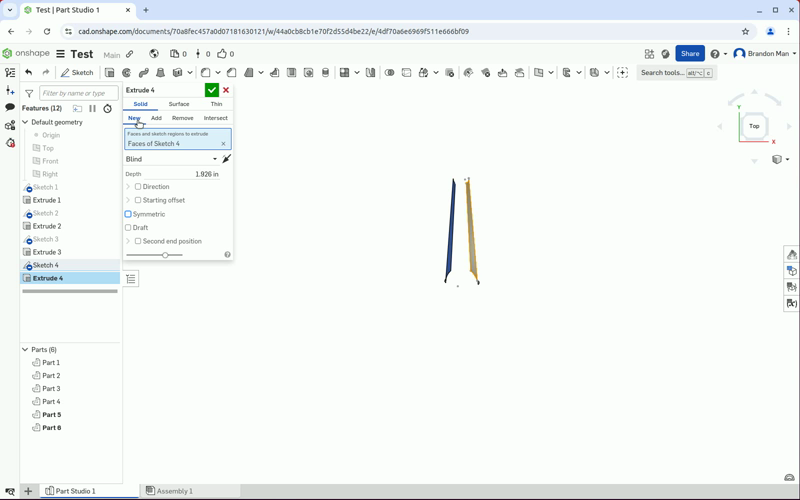
key(space)
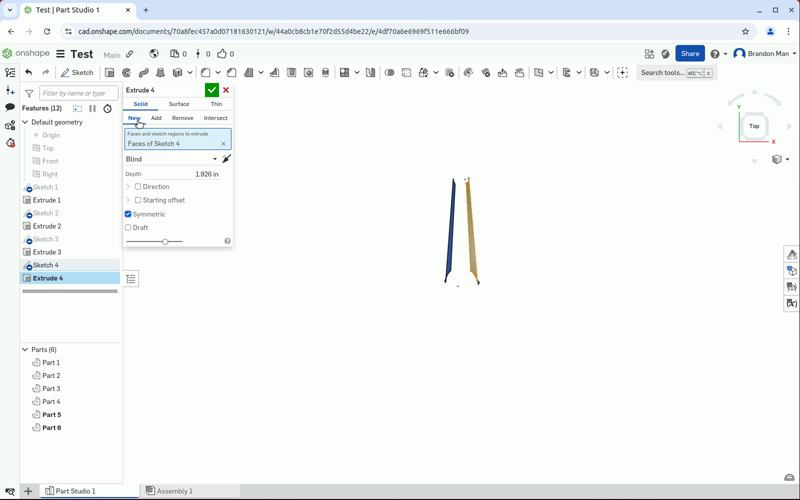
key(enter)
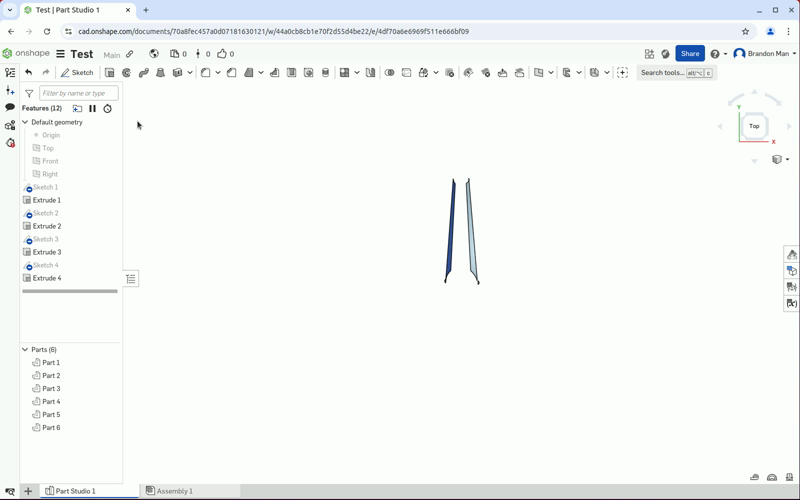
key(shift+h)
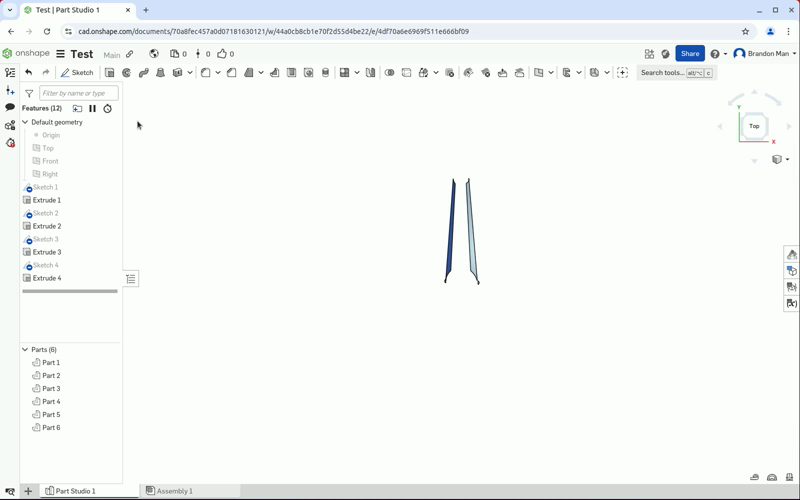
key(shift+h)
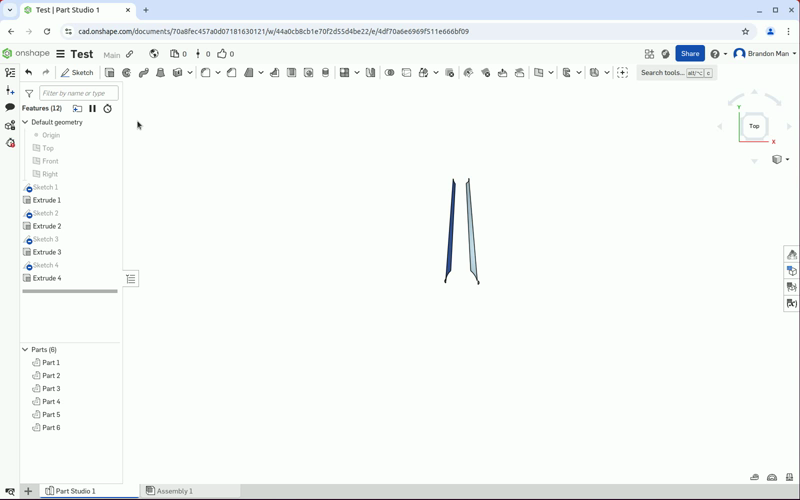
mouse_move(73, 189)
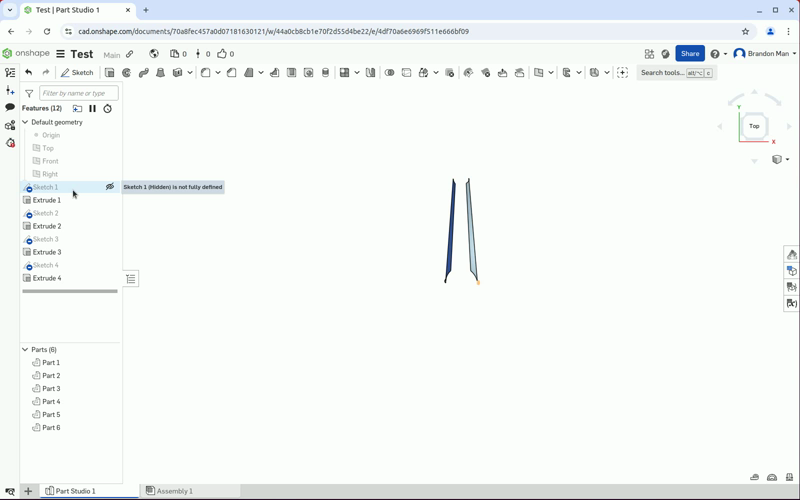
click(73, 189)
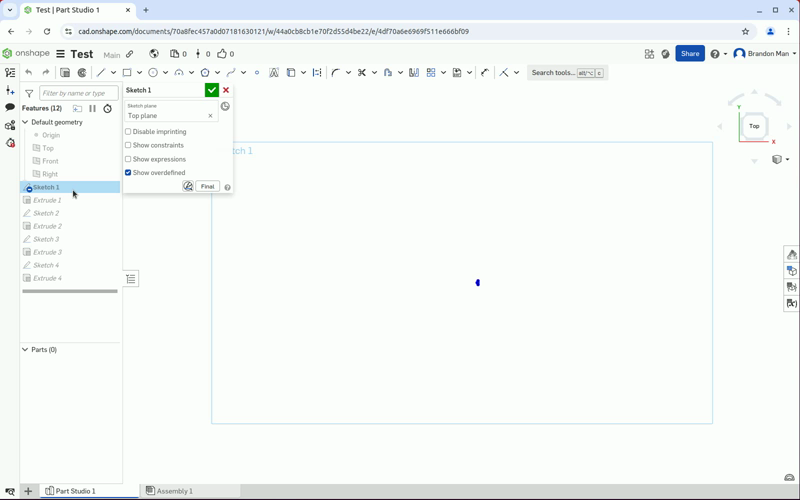
mouse_move(229, 92)
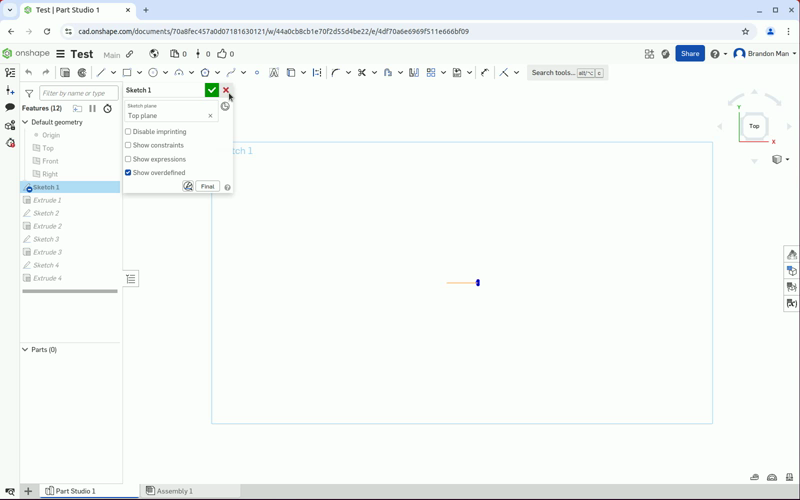
click(229, 92)
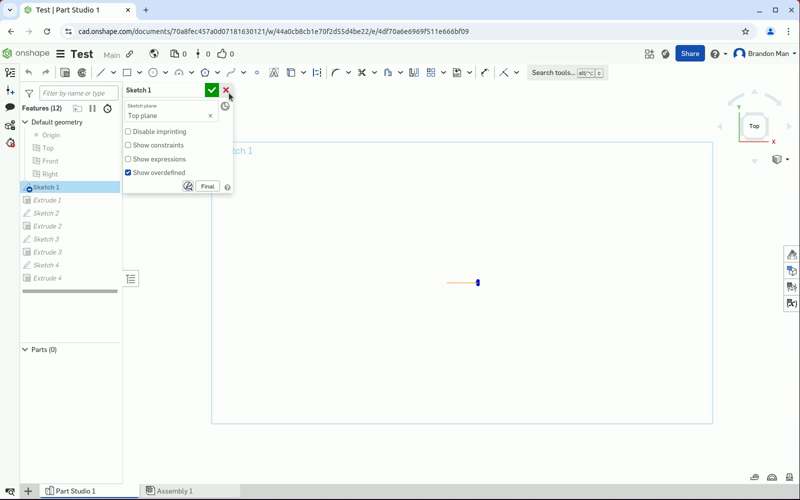
key(shift+s)
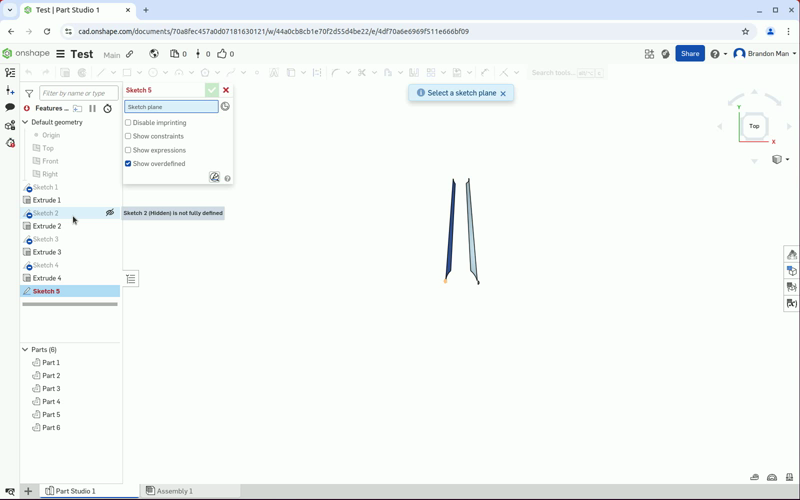
scroll(3)
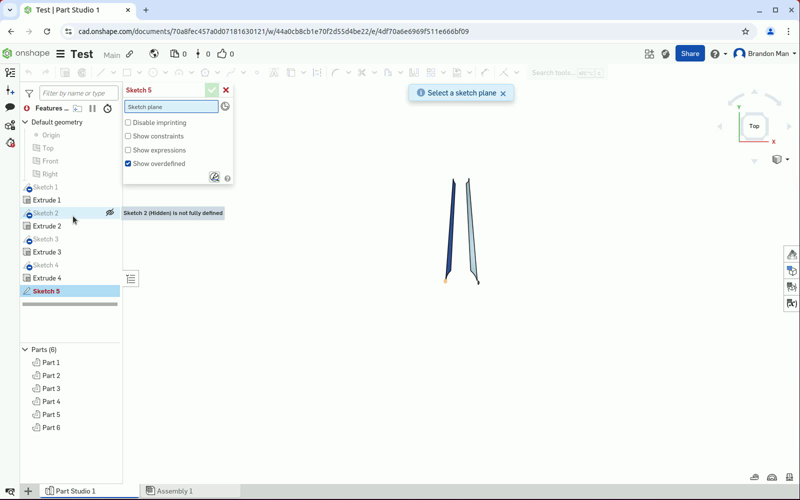
mouse_move(73, 150)
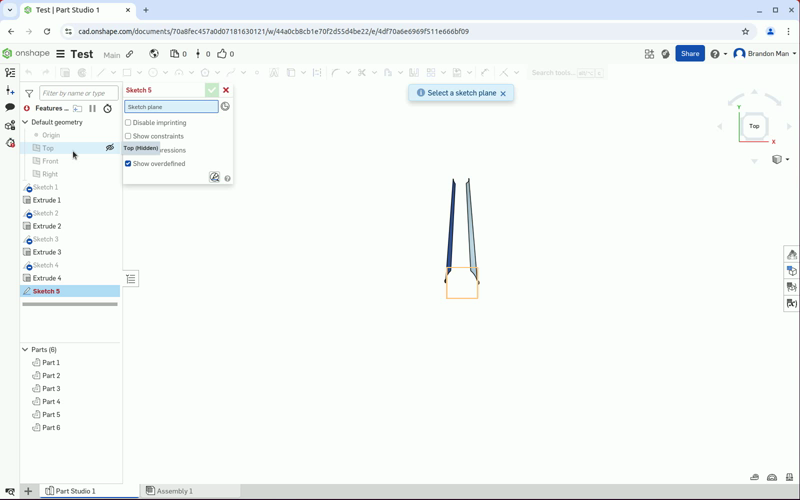
click(73, 150)
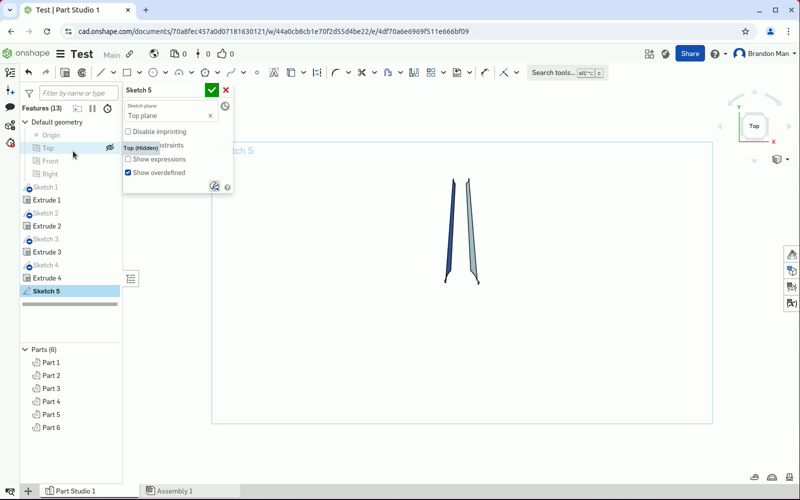
mouse_move(73, 352)
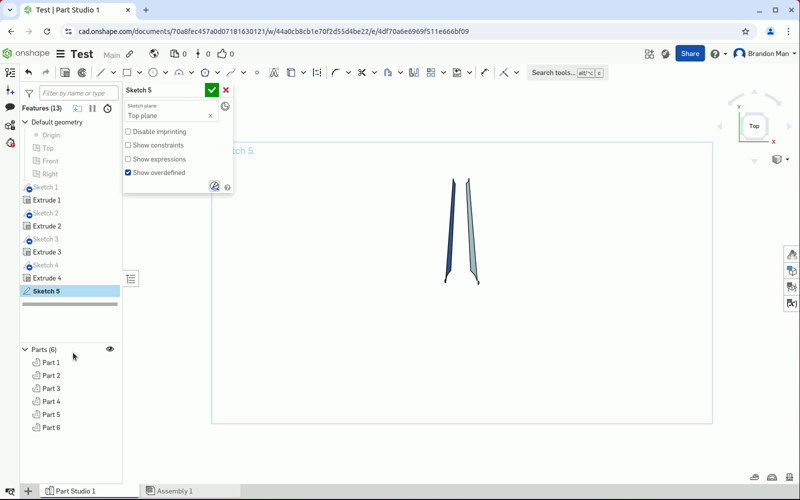
key(y)
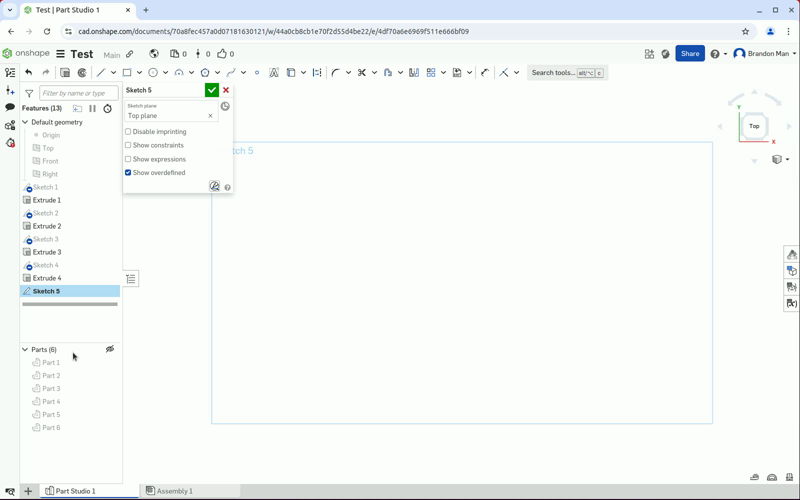
key(a)
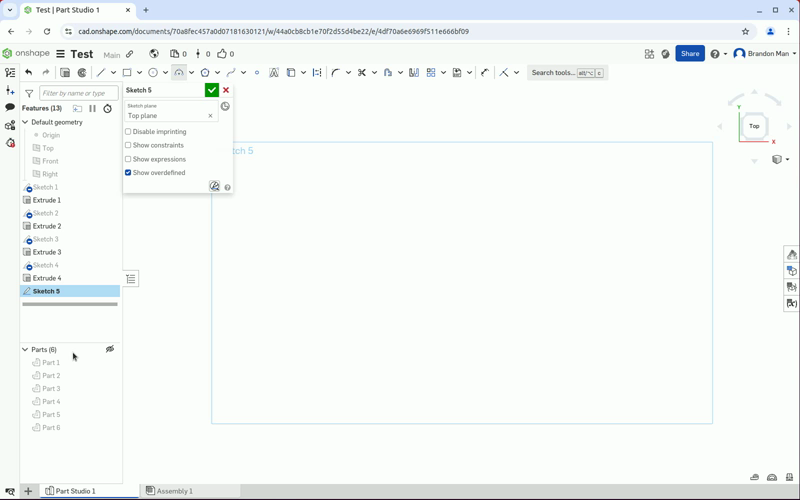
key_down(shift)
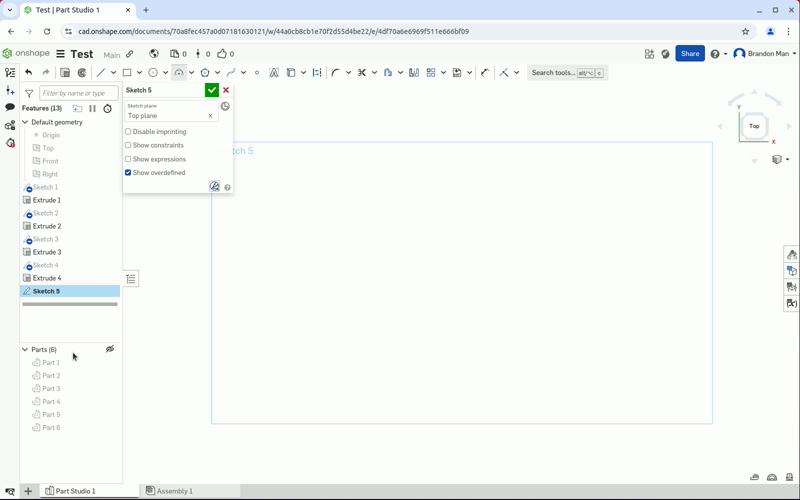
mouse_move(454, 183)
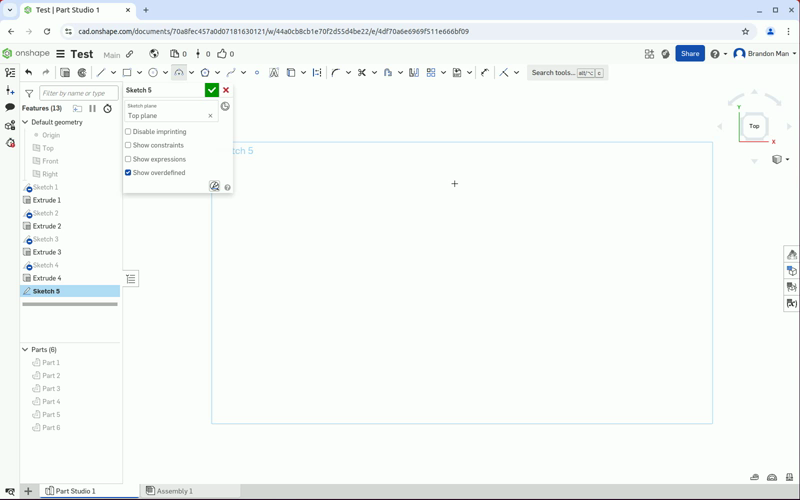
click(454, 183)
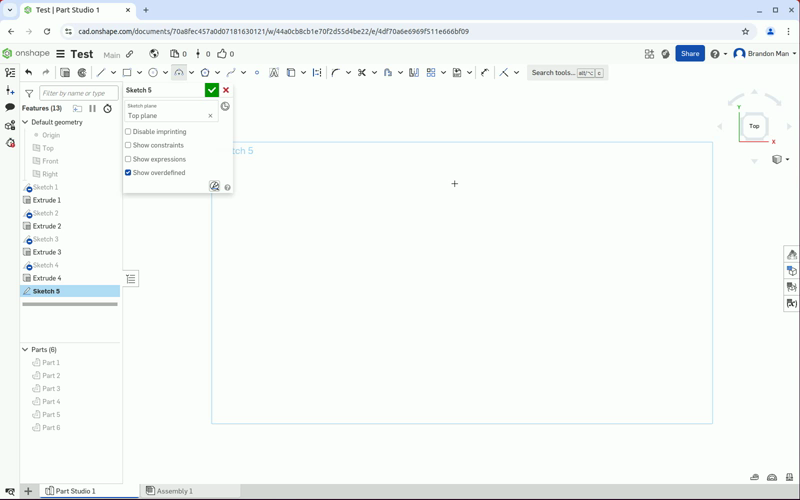
key_up(shift)
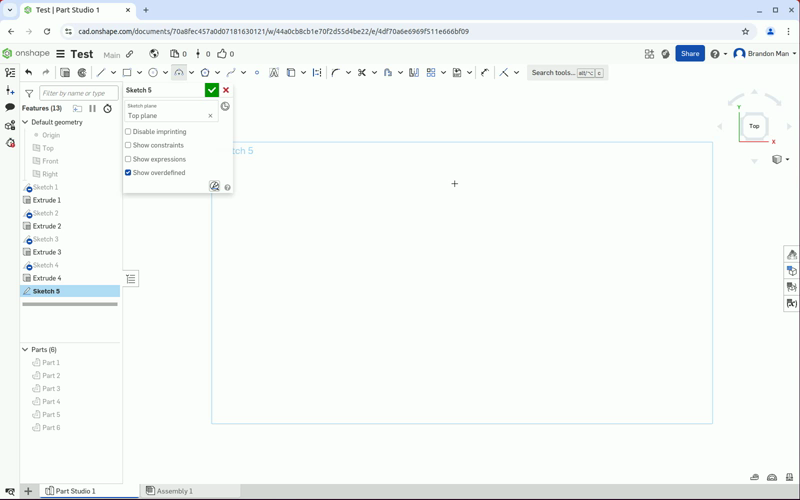
key_down(shift)
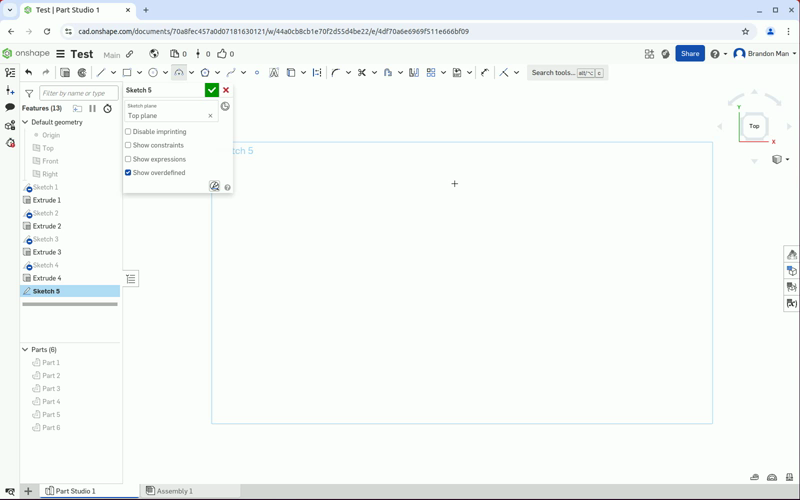
mouse_move(466, 183)
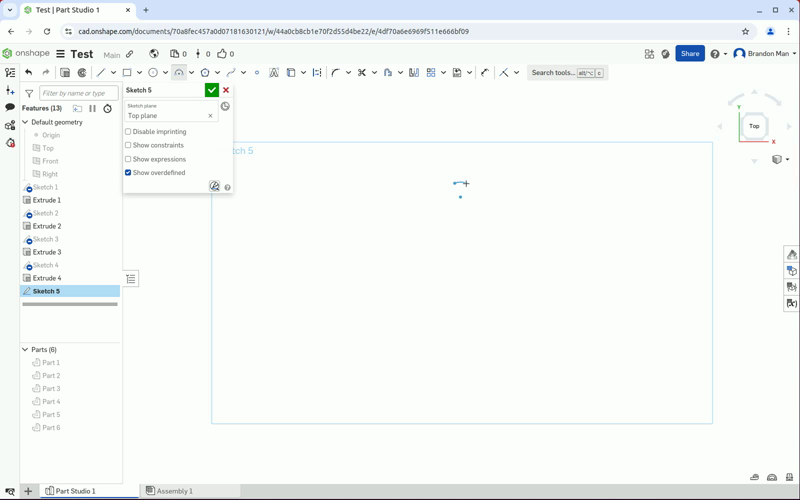
click(466, 183)
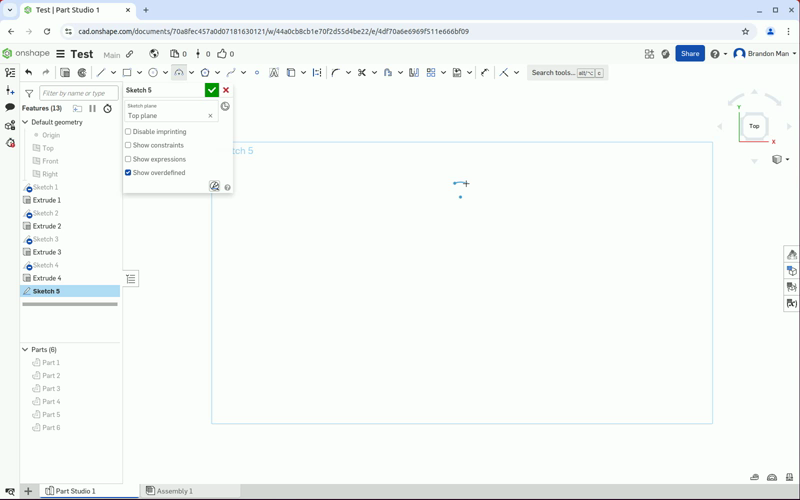
mouse_move(460, 169)
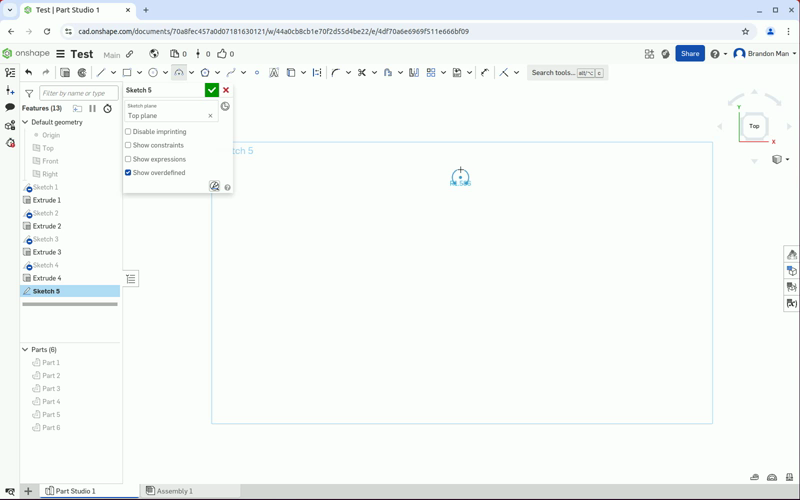
click(460, 169)
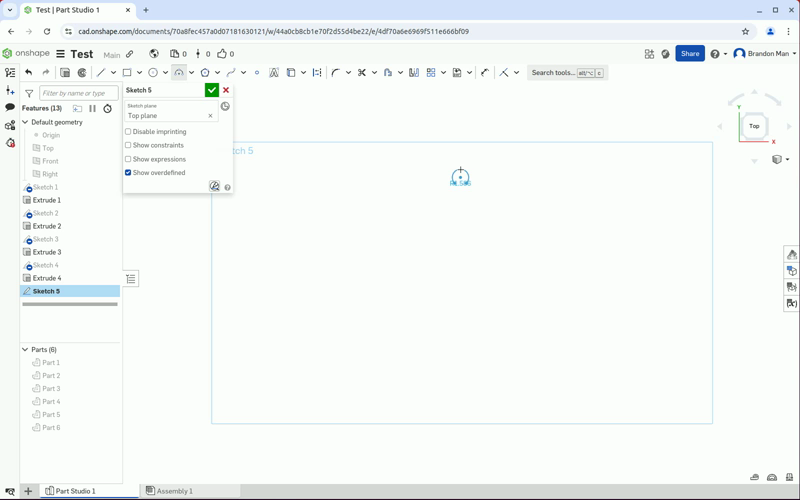
key_up(shift)
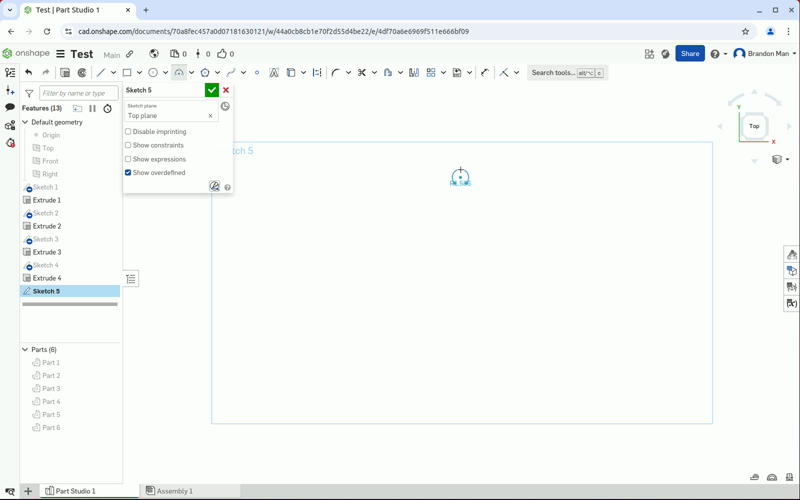
key(esc)
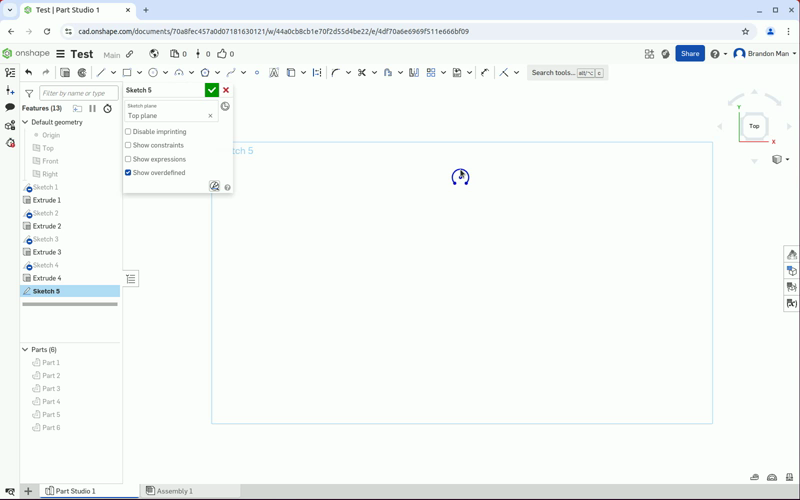
key(l)
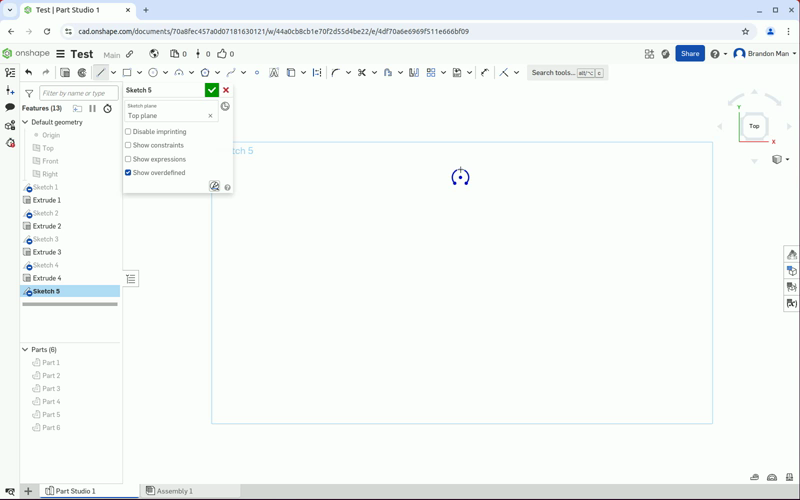
mouse_move(466, 183)
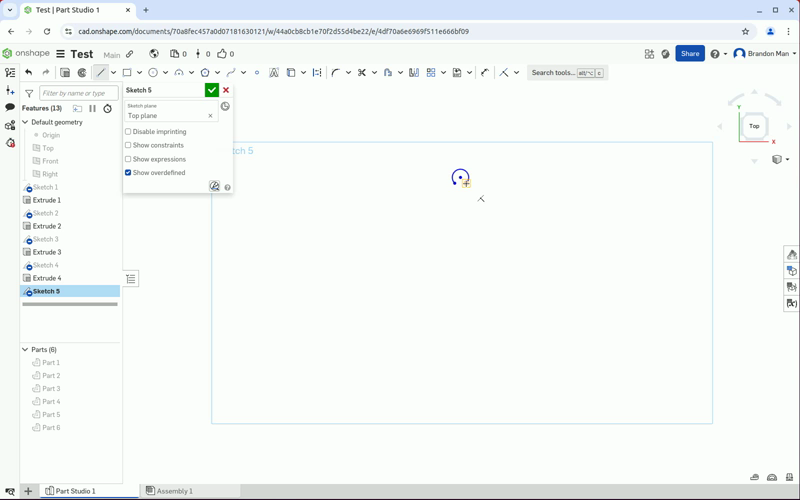
click(466, 183)
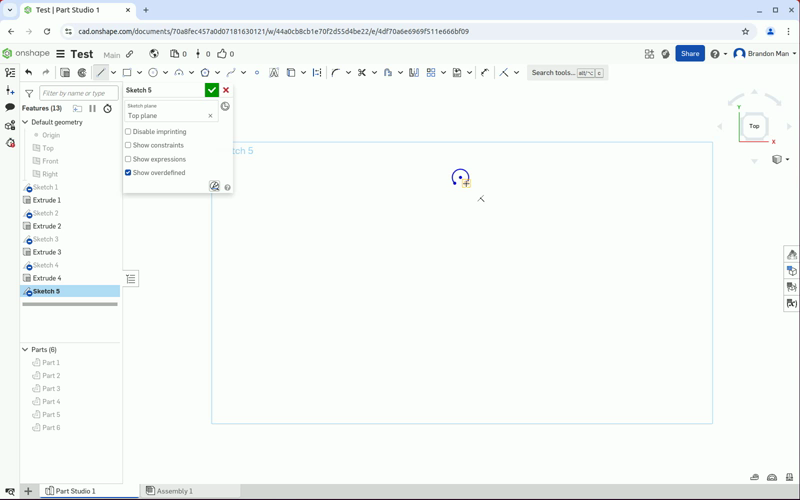
key_down(shift)
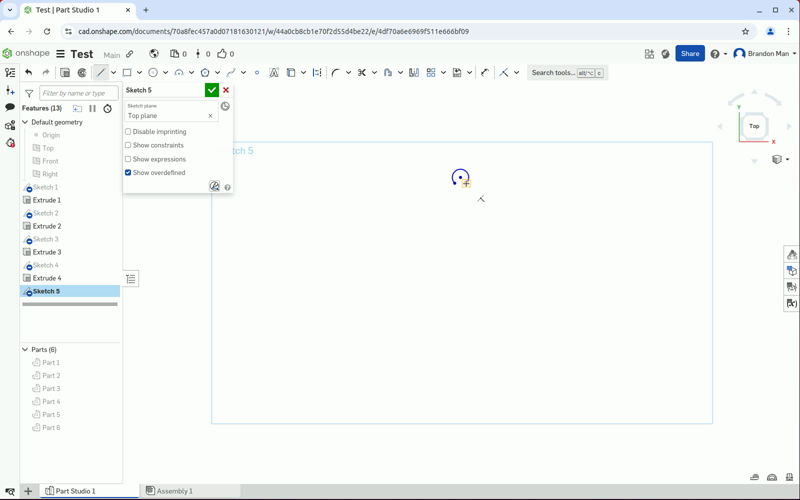
mouse_move(496, 183)
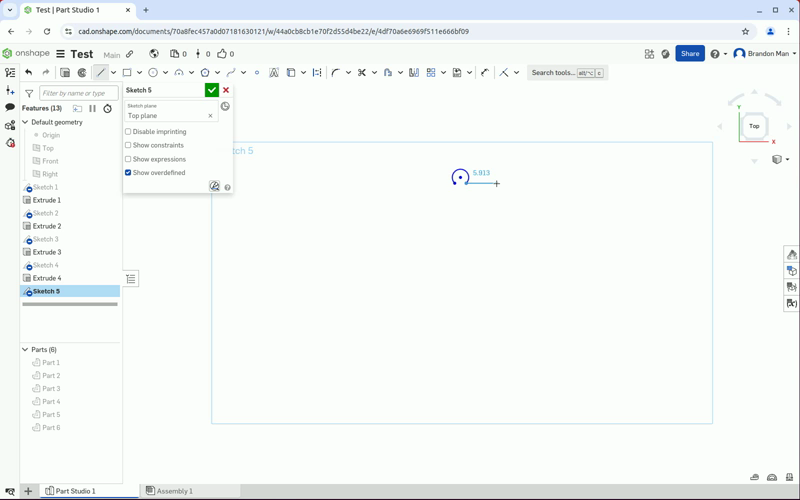
mouse_move(466, 177)
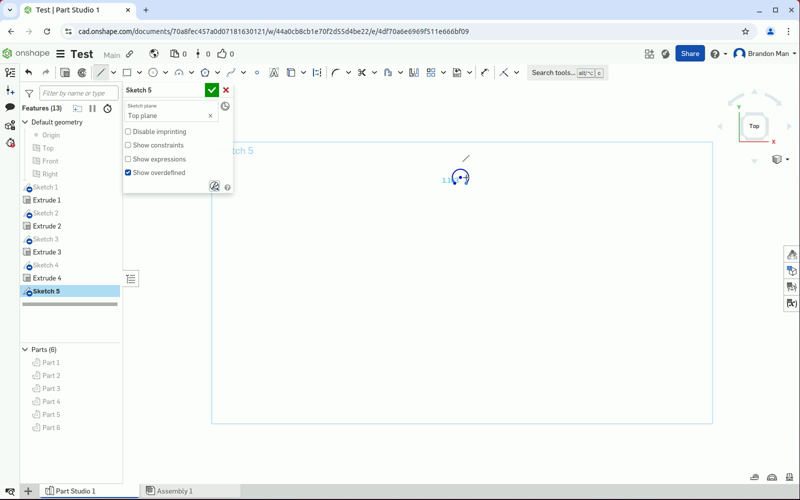
scroll(6)
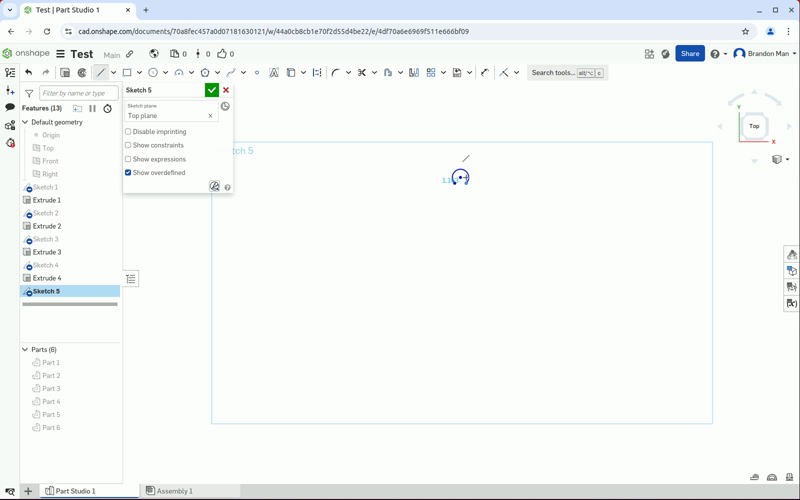
scroll(6)
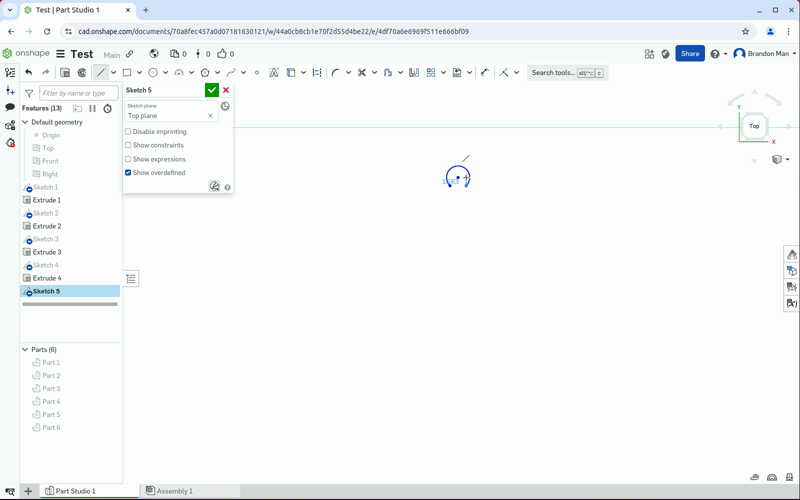
scroll(6)
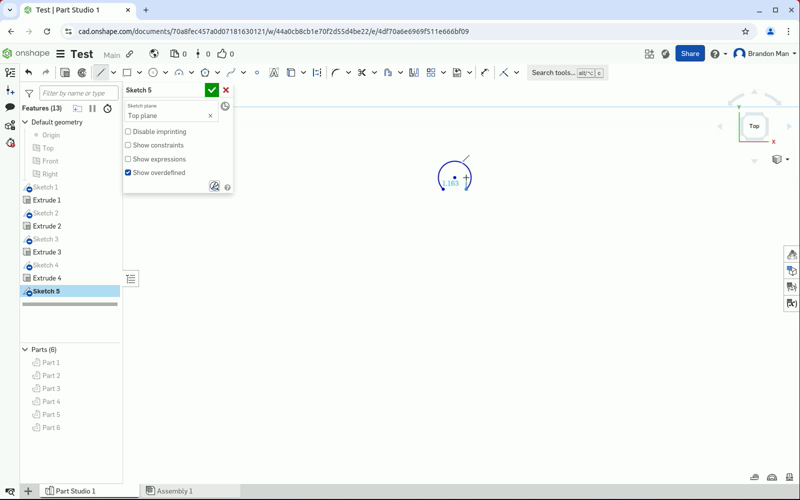
scroll(6)
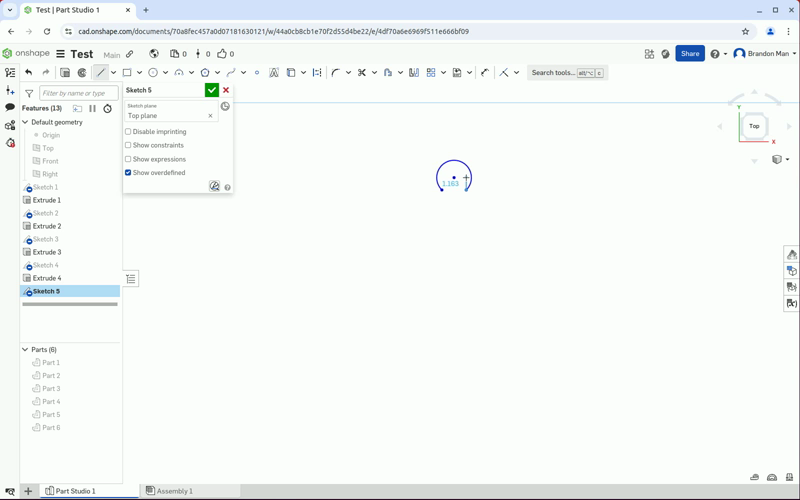
scroll(6)
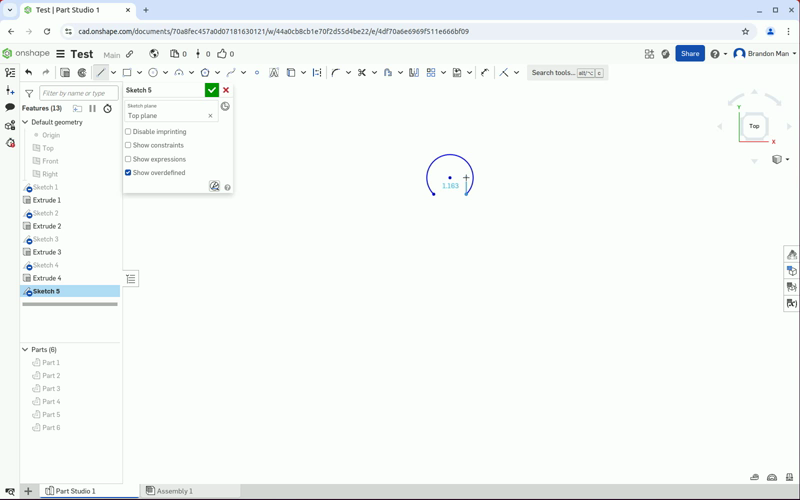
scroll(6)
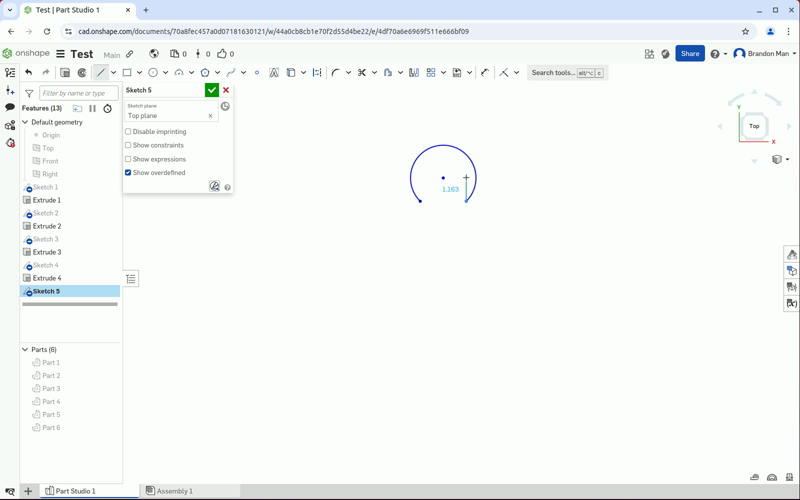
scroll(6)
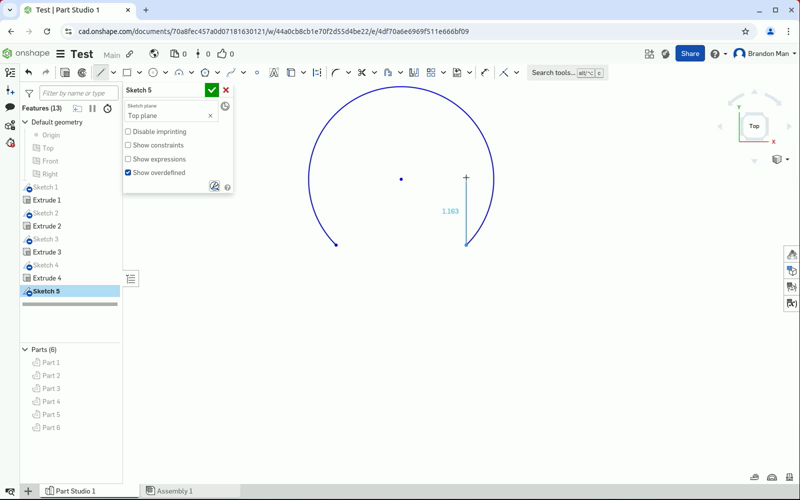
click(466, 177)
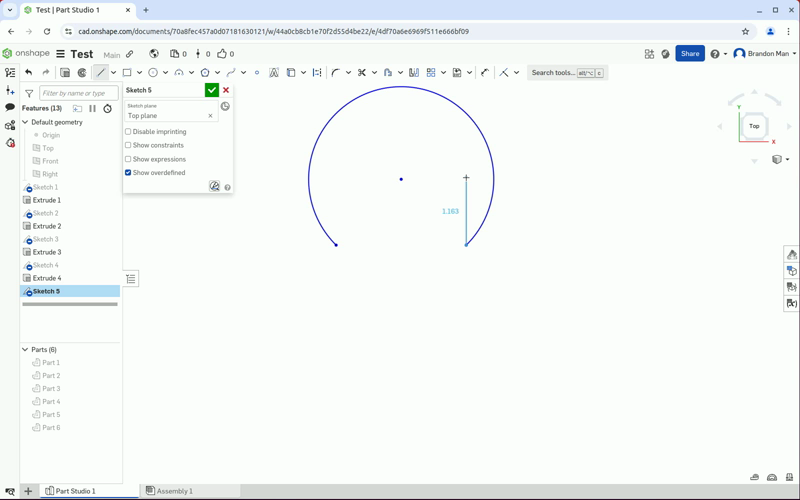
scroll(-6)
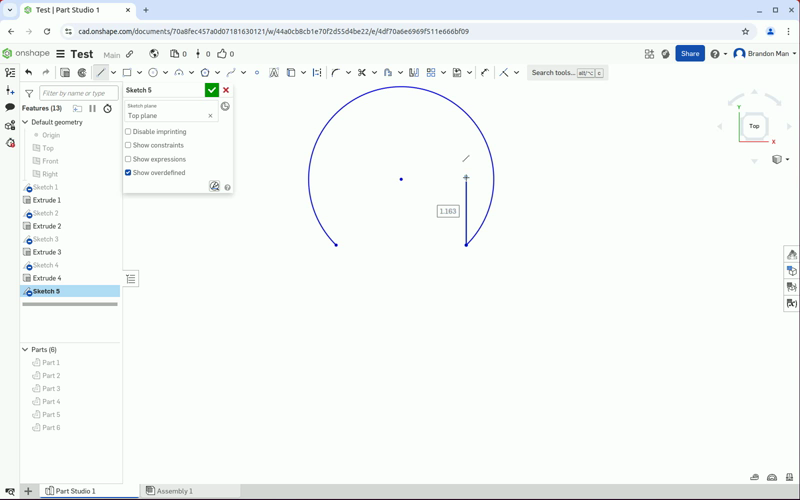
scroll(-6)
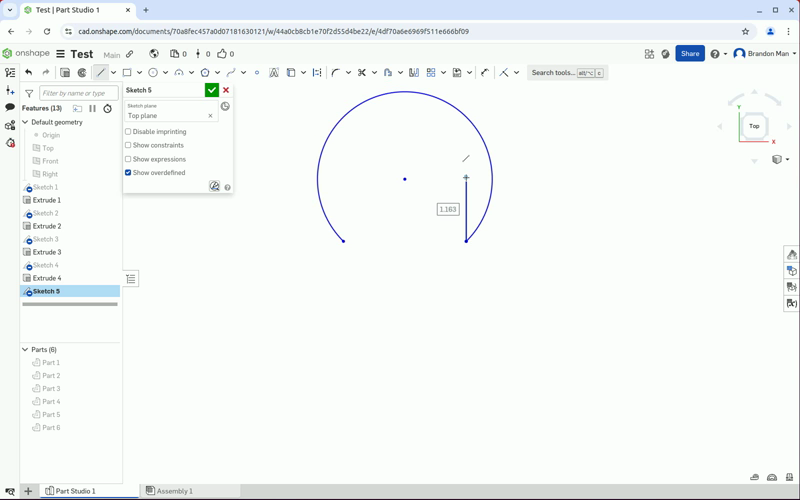
scroll(-6)
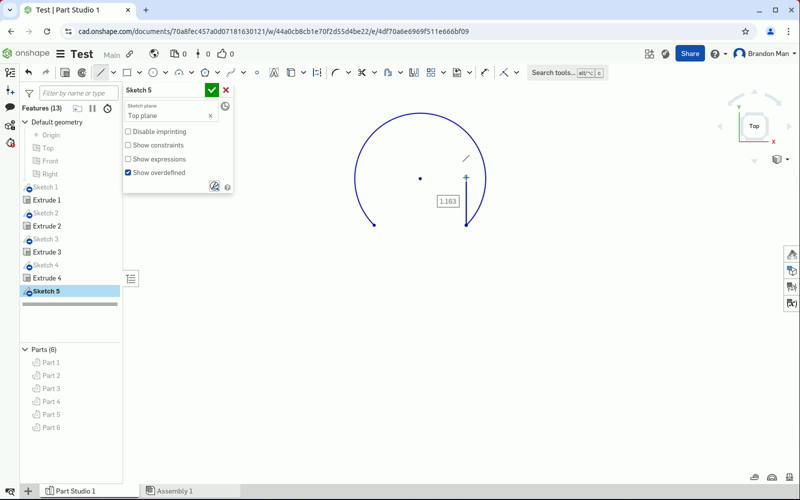
scroll(-6)
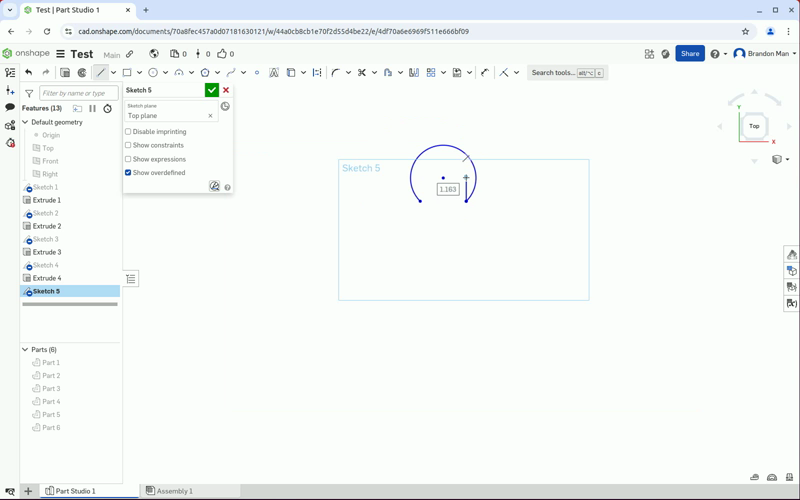
scroll(-6)
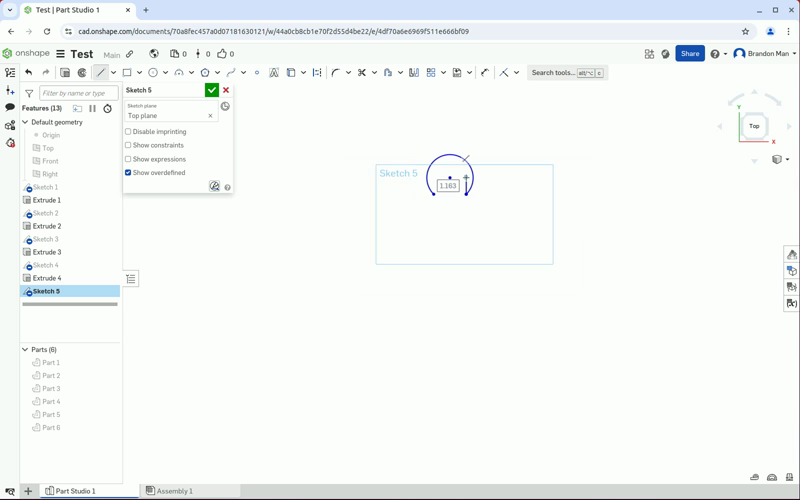
scroll(-6)
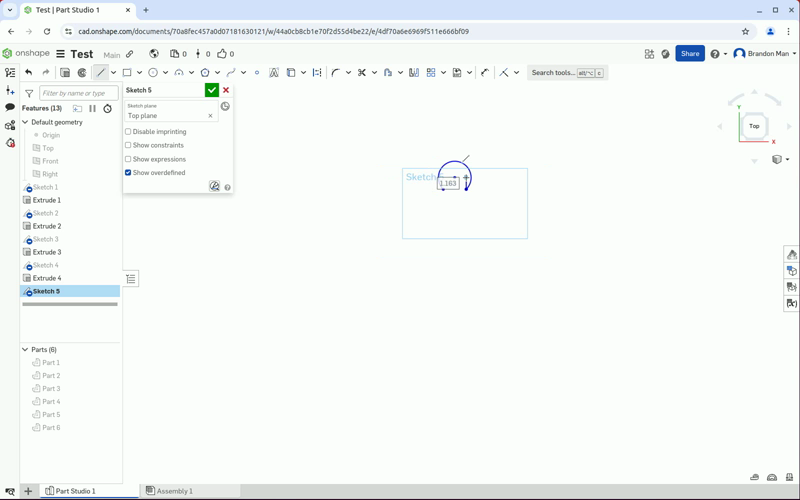
scroll(-6)
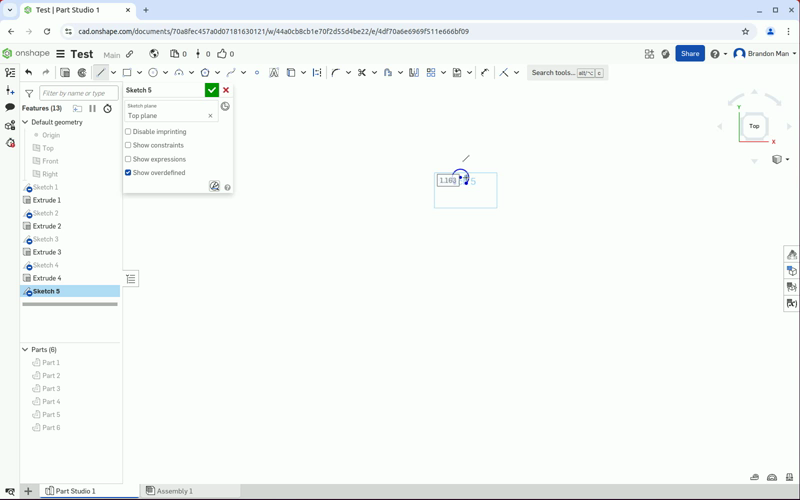
key_up(shift)
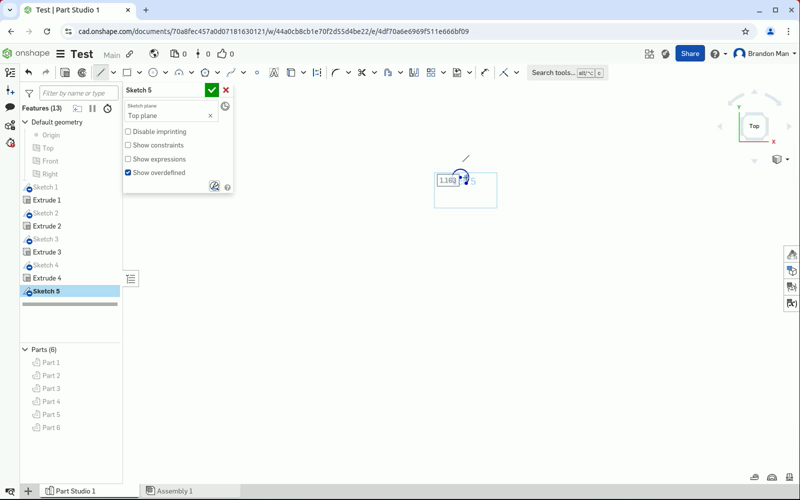
key(esc)
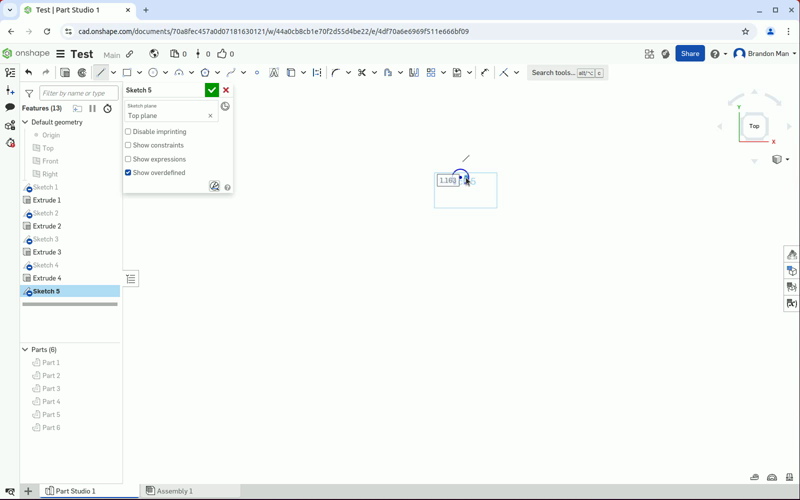
key(a)
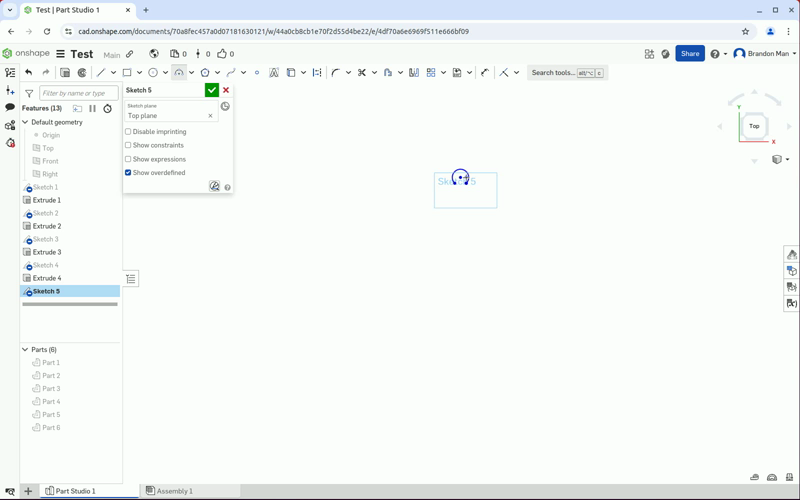
mouse_move(466, 177)
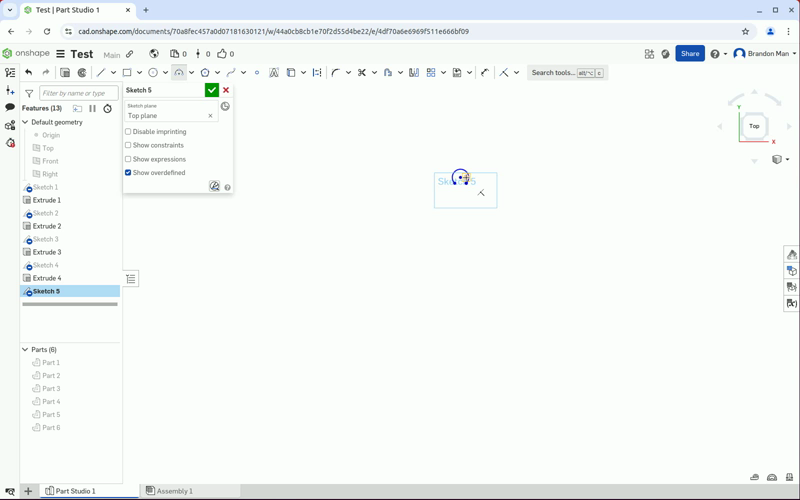
click(466, 177)
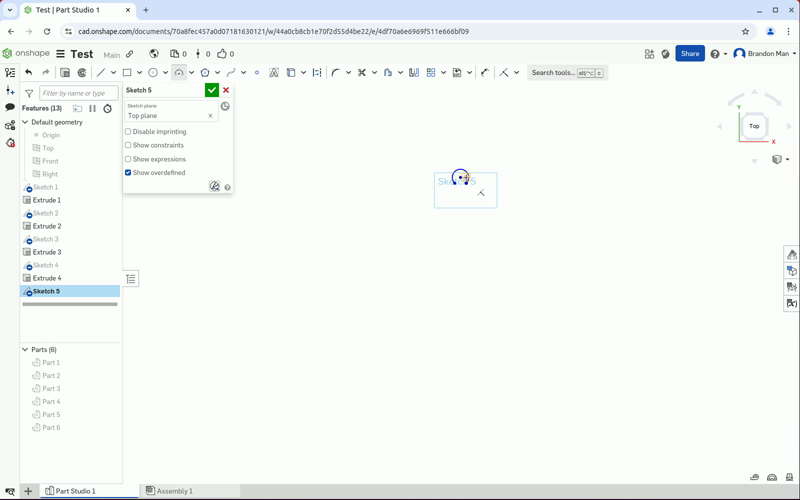
key_down(shift)
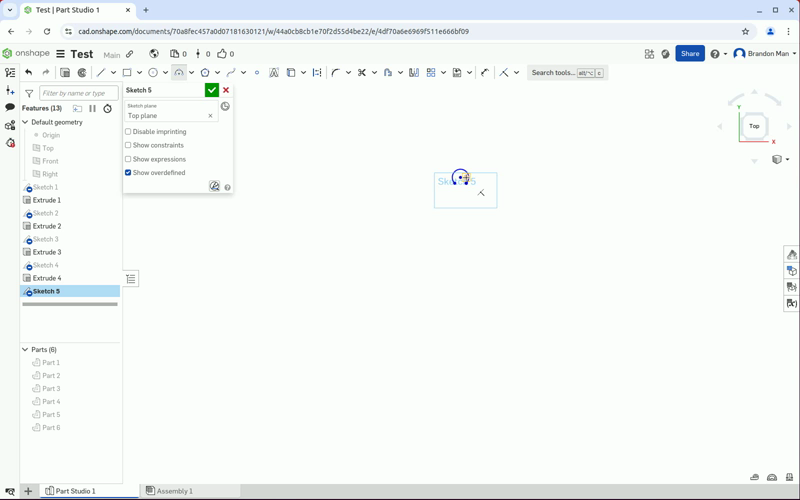
mouse_move(455, 177)
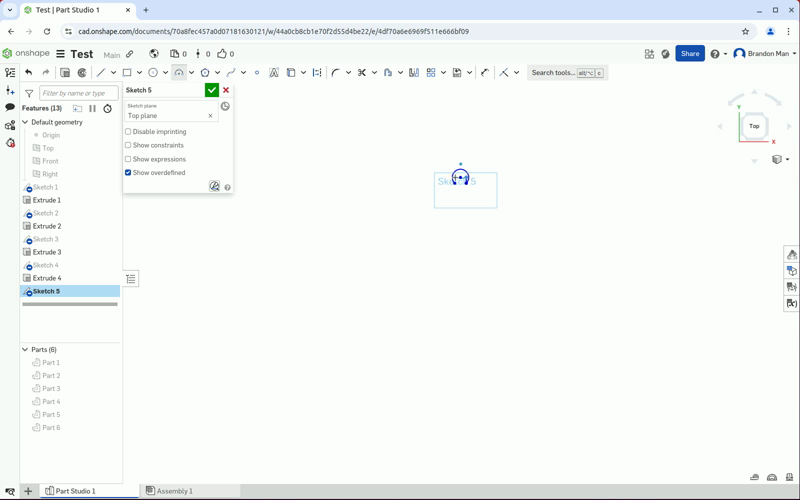
click(455, 177)
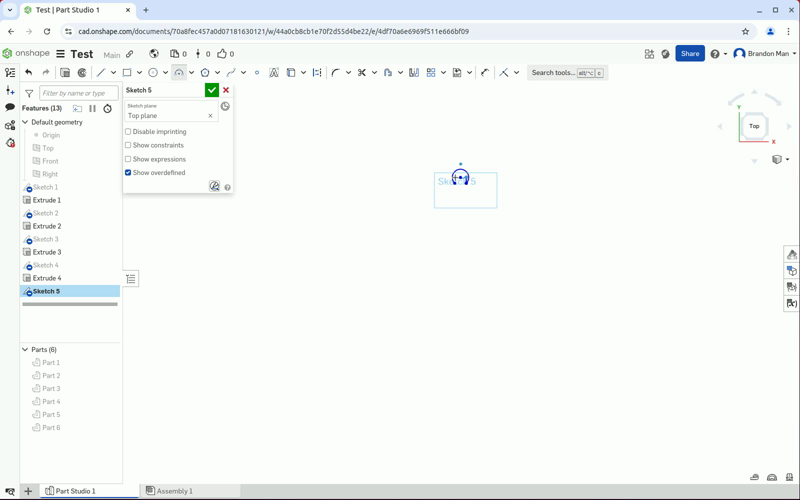
mouse_move(460, 171)
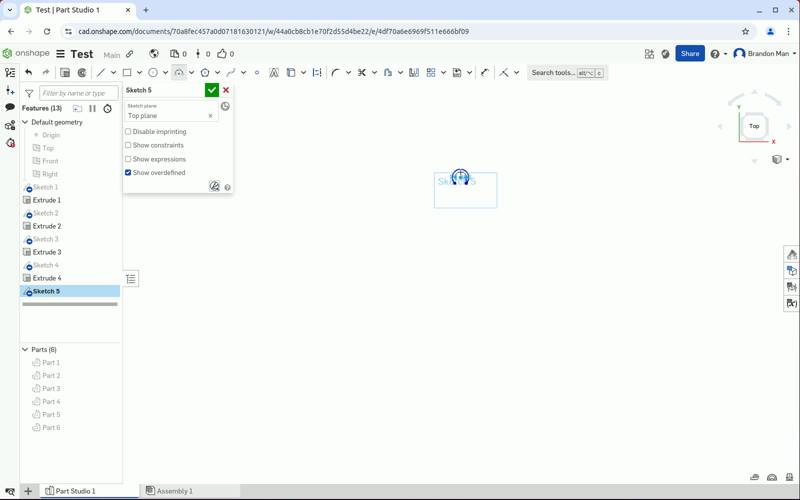
scroll(6)
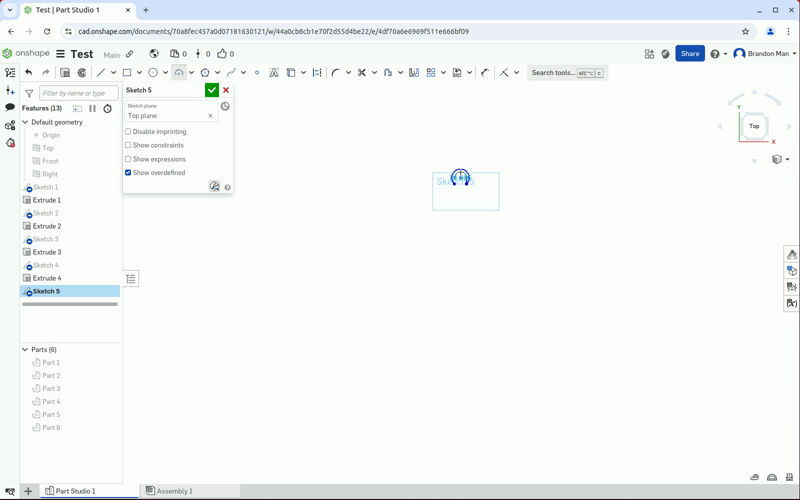
scroll(6)
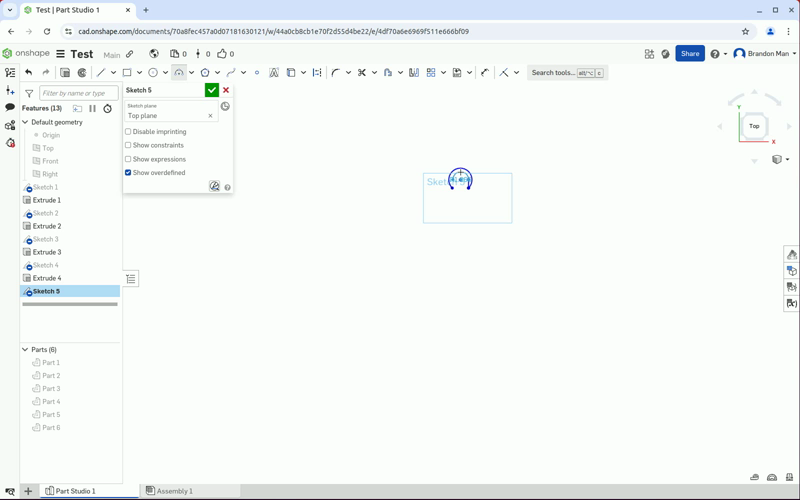
scroll(6)
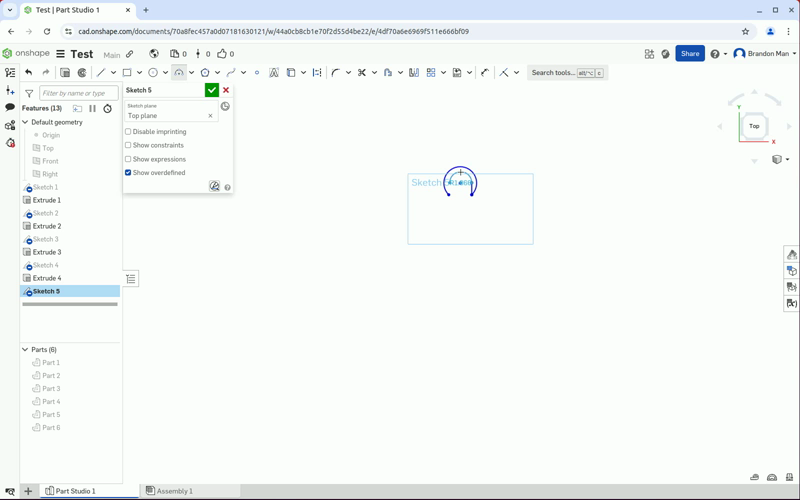
scroll(6)
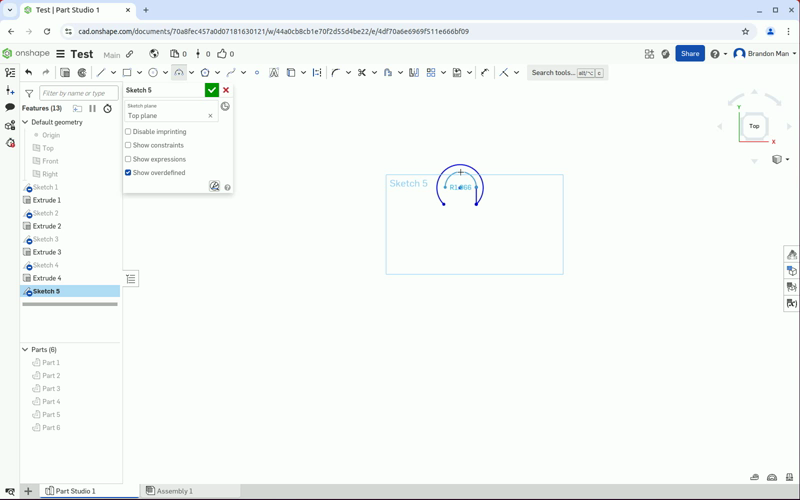
scroll(6)
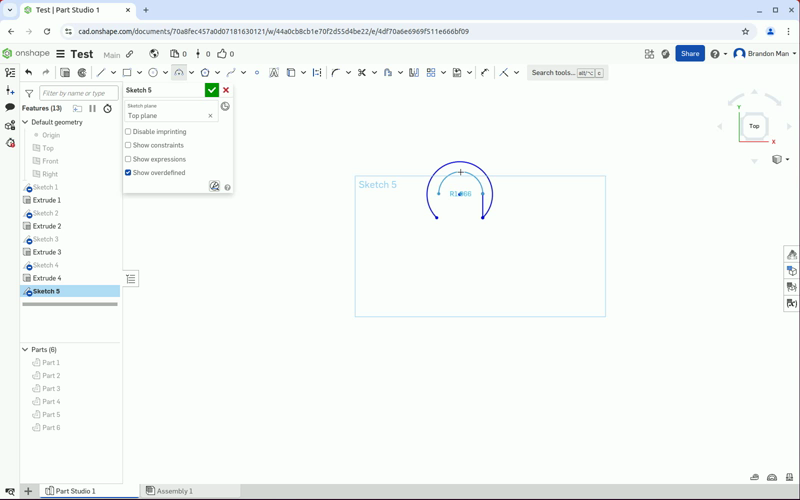
scroll(6)
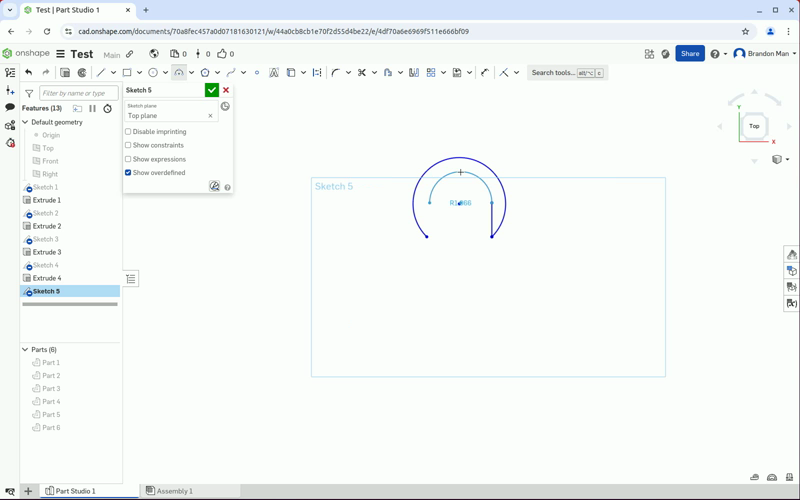
scroll(6)
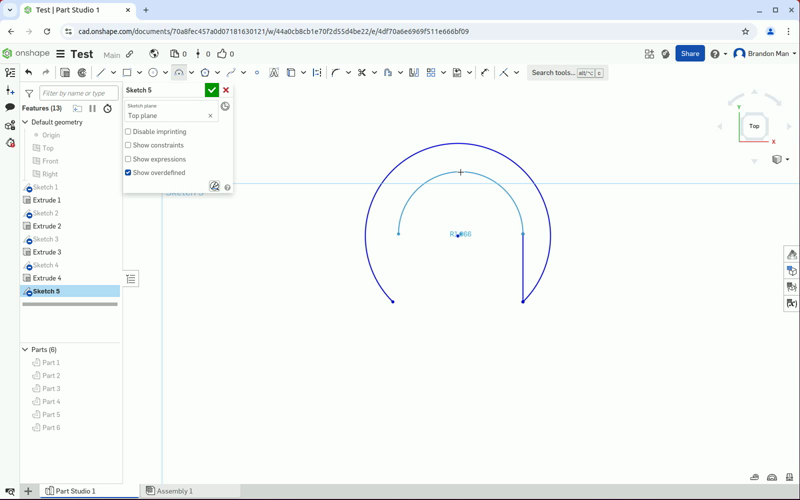
click(460, 171)
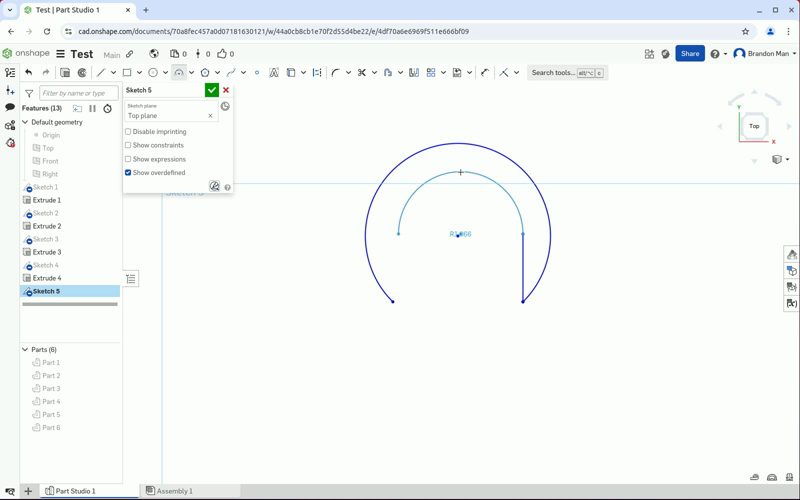
scroll(-6)
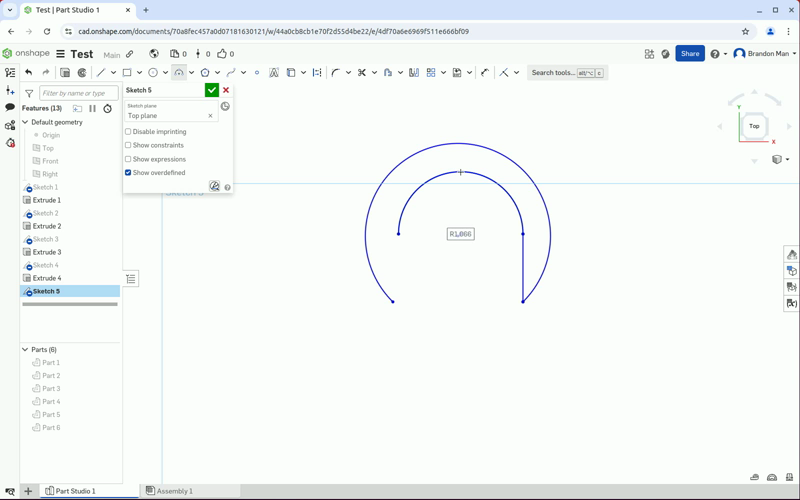
scroll(-6)
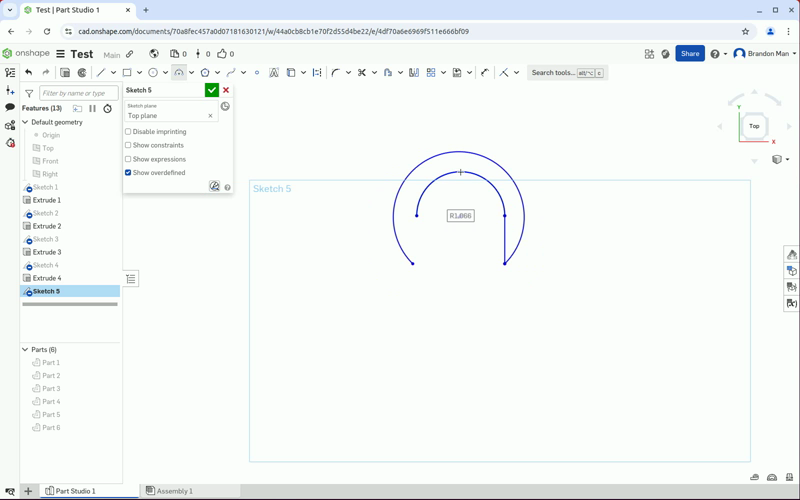
scroll(-6)
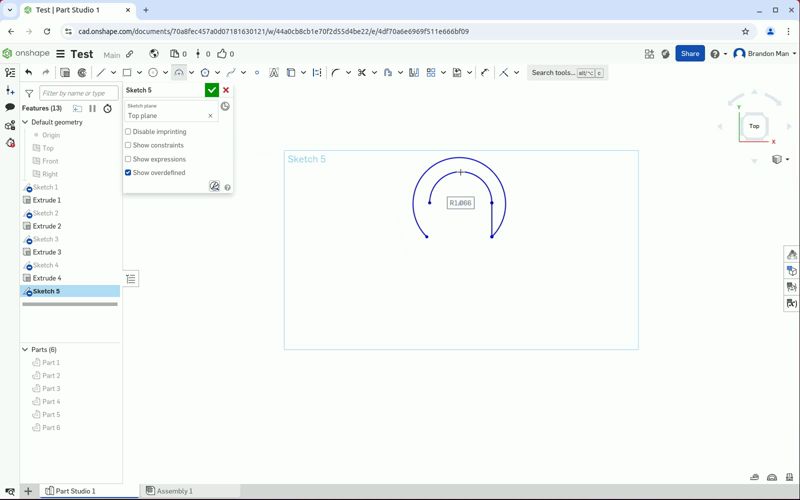
scroll(-6)
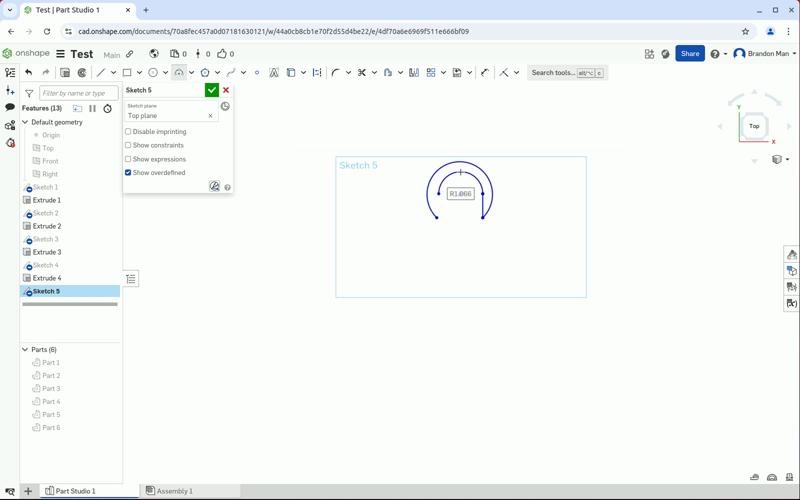
scroll(-6)
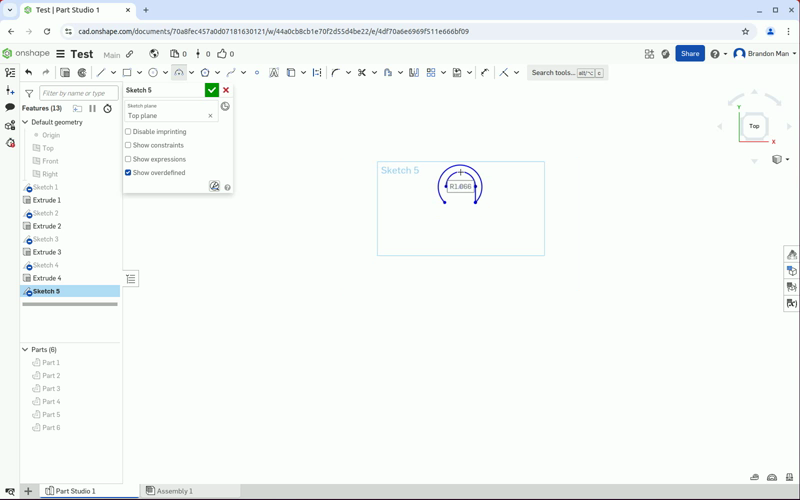
scroll(-6)
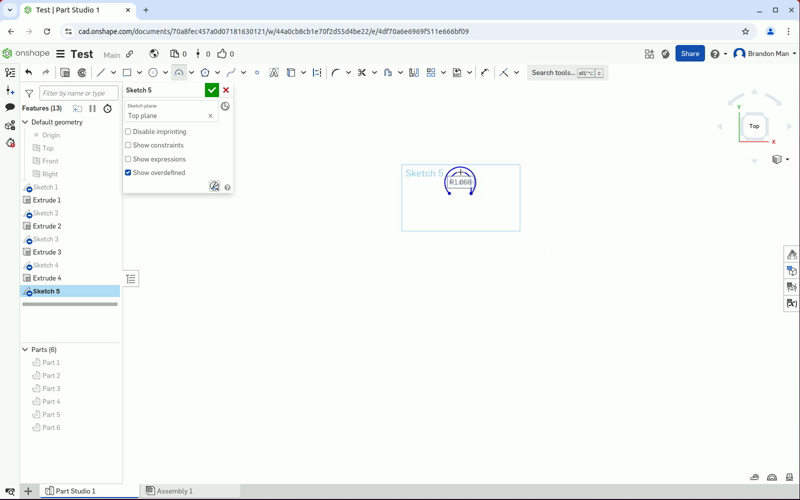
scroll(-6)
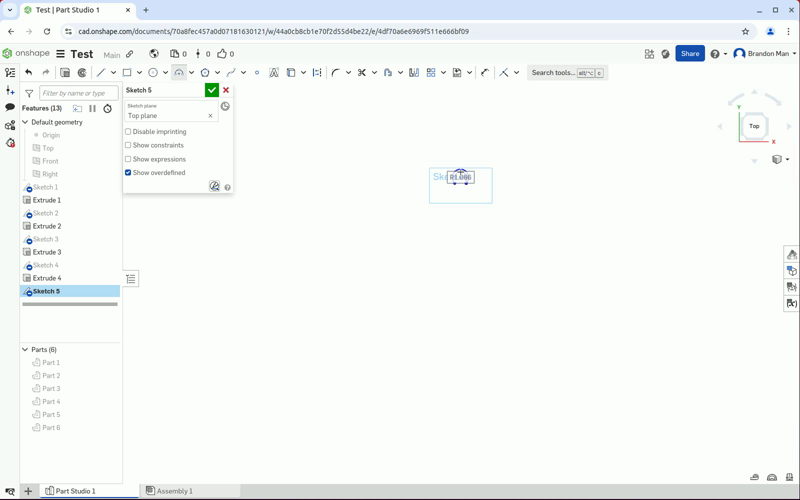
key_up(shift)
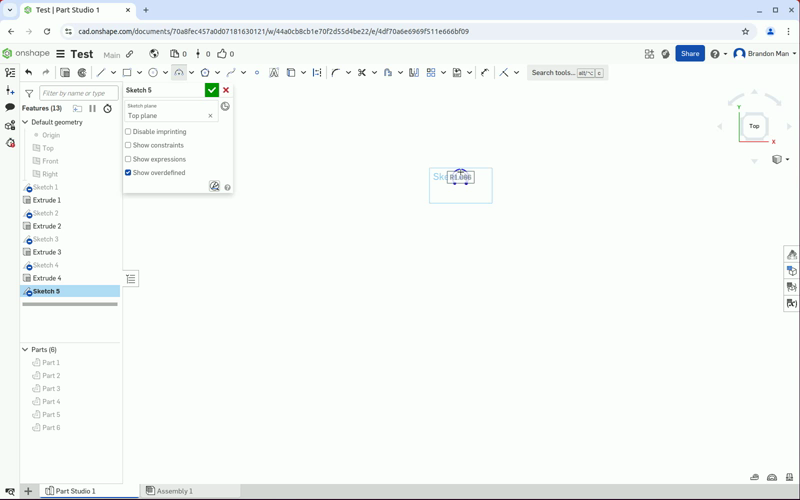
key(esc)
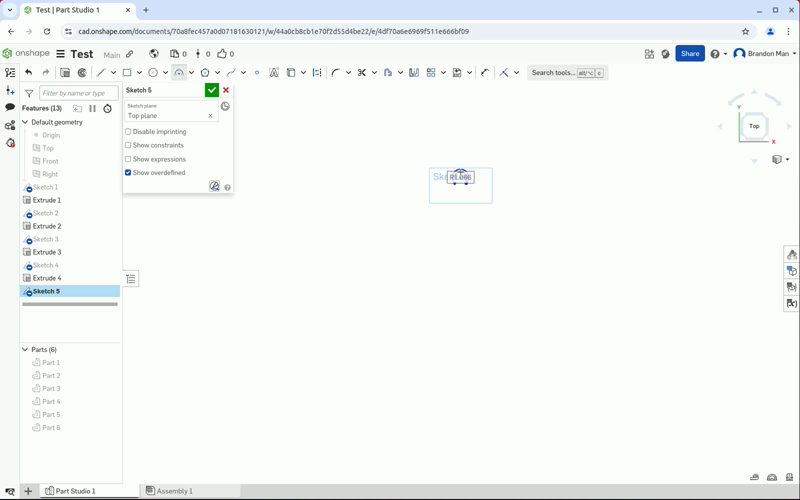
key(l)
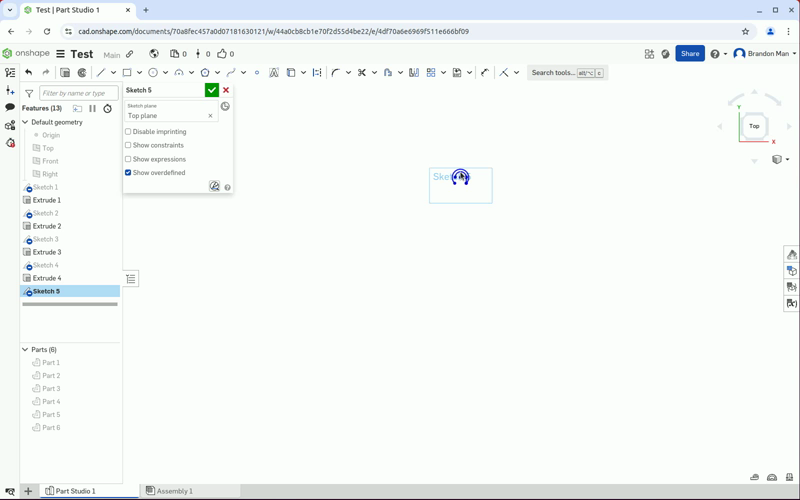
mouse_move(455, 177)
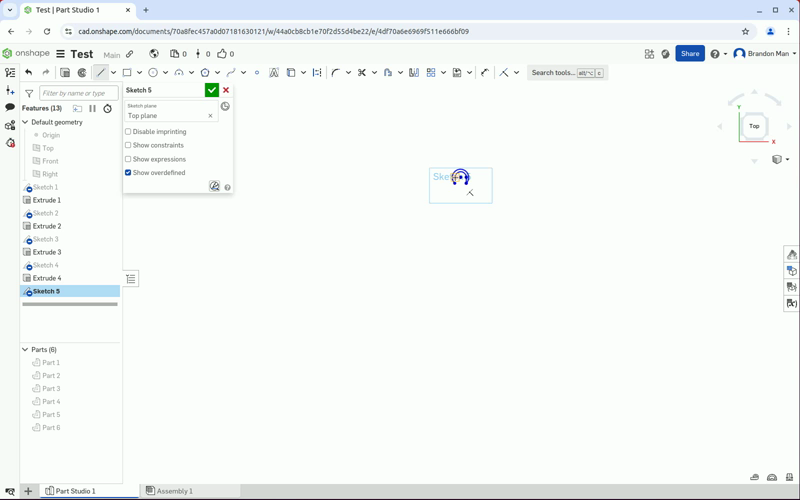
click(455, 177)
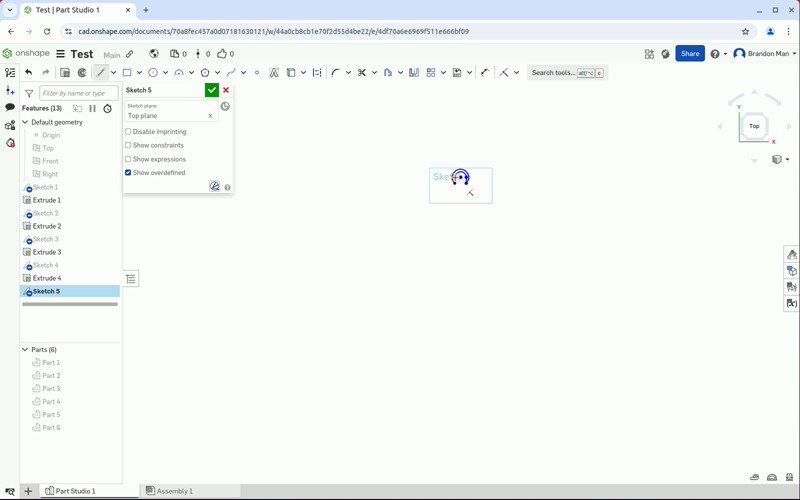
mouse_move(485, 177)
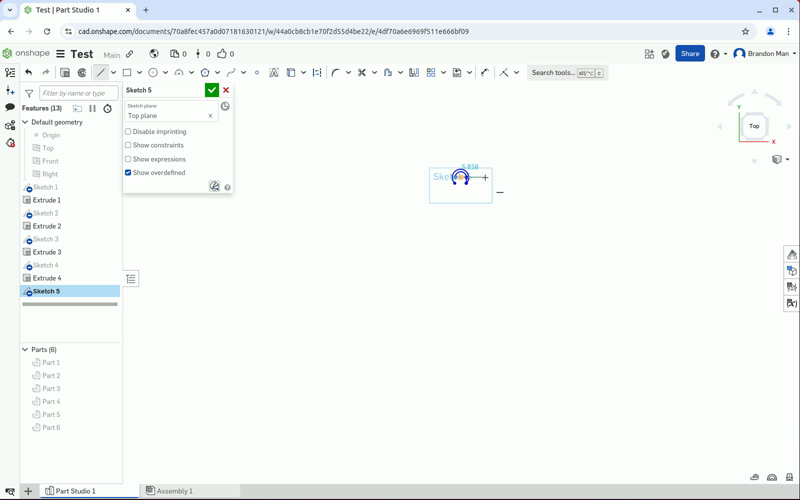
key_down(shift)
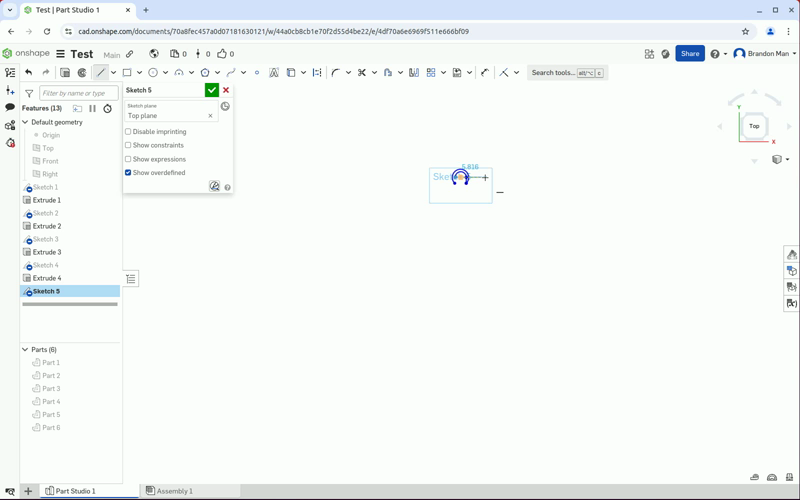
mouse_move(454, 183)
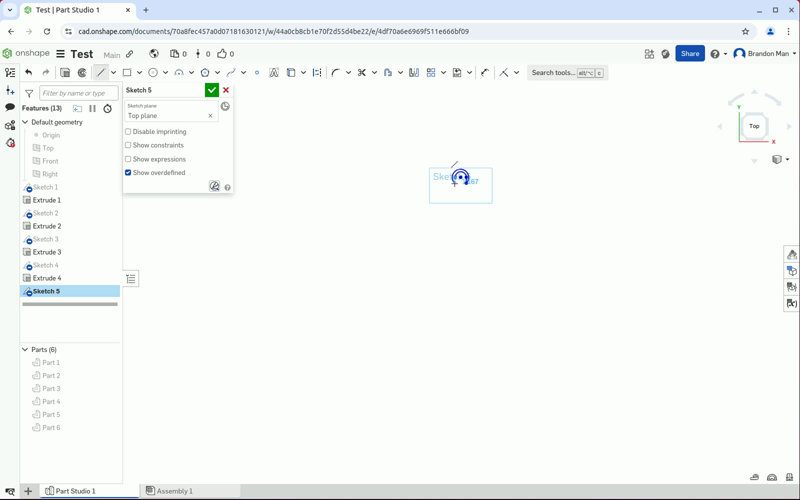
scroll(6)
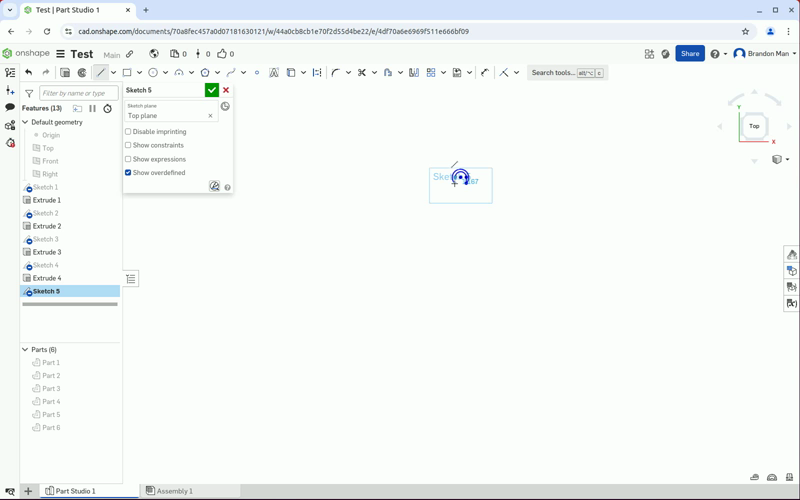
scroll(6)
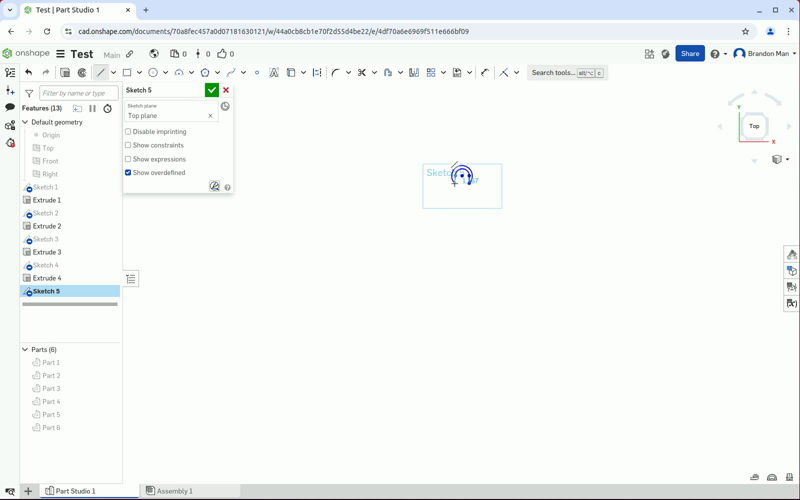
scroll(6)
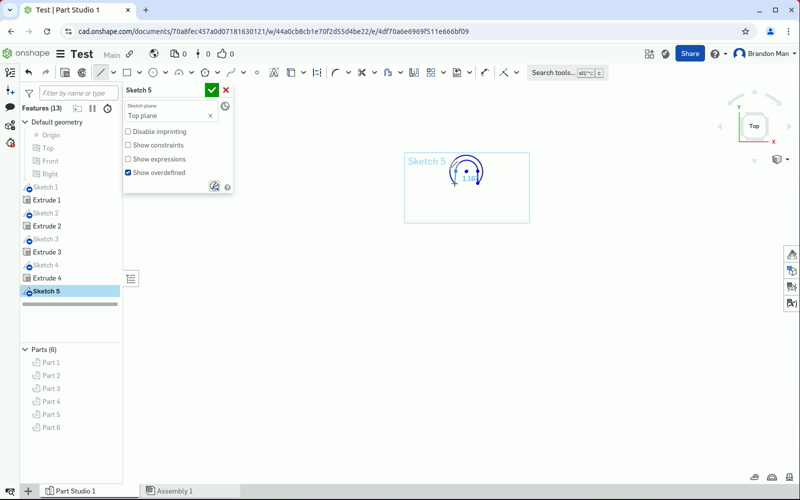
scroll(6)
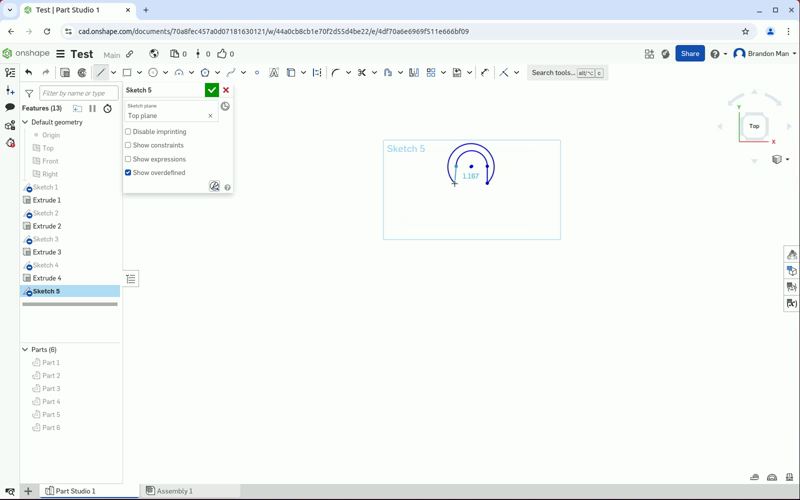
scroll(6)
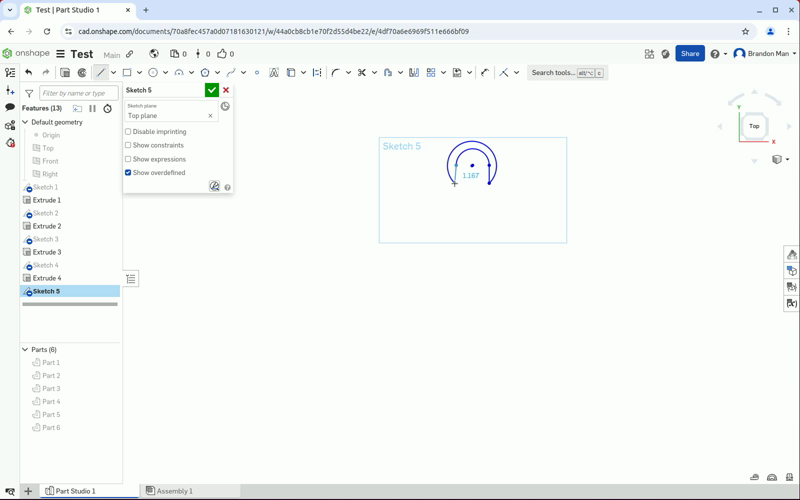
scroll(6)
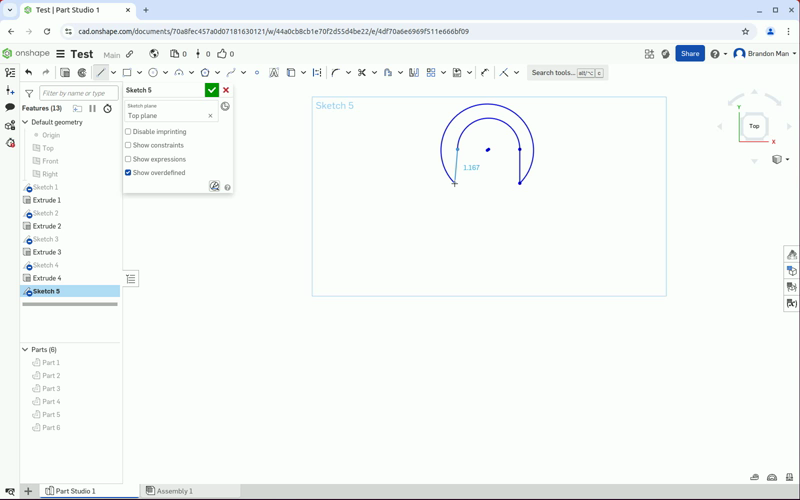
scroll(6)
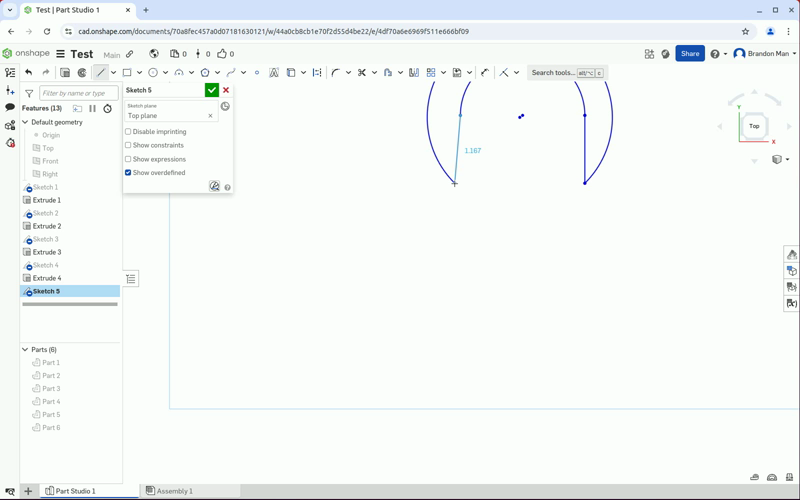
key_up(shift)
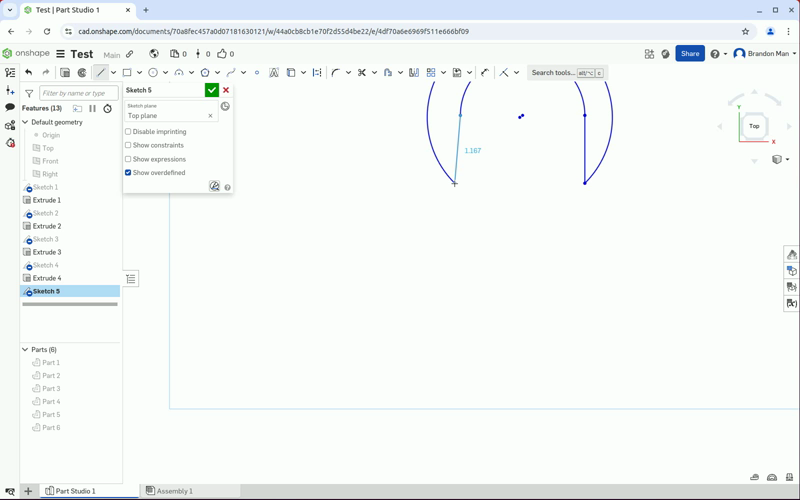
click(454, 183)
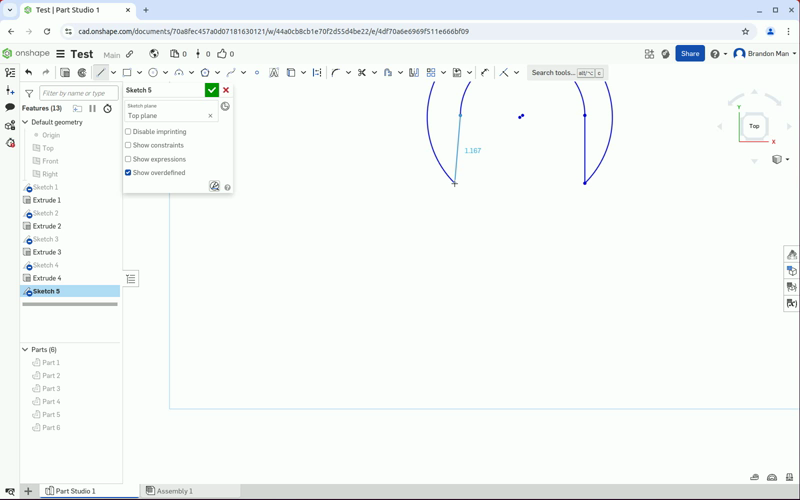
scroll(-6)
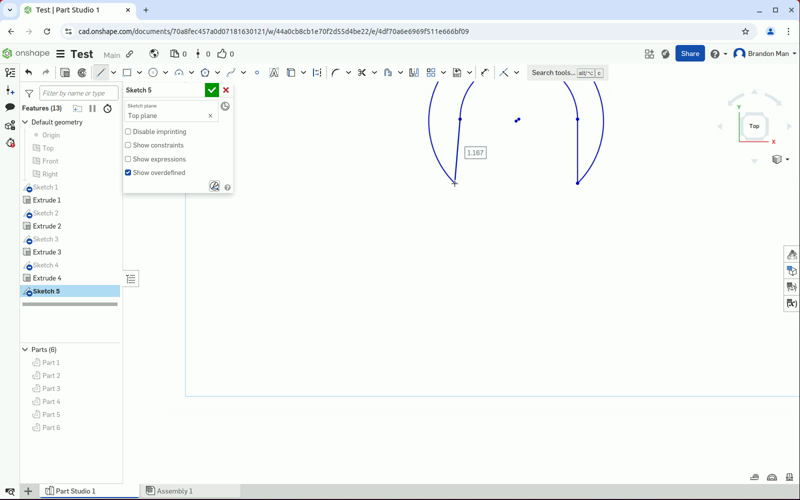
scroll(-6)
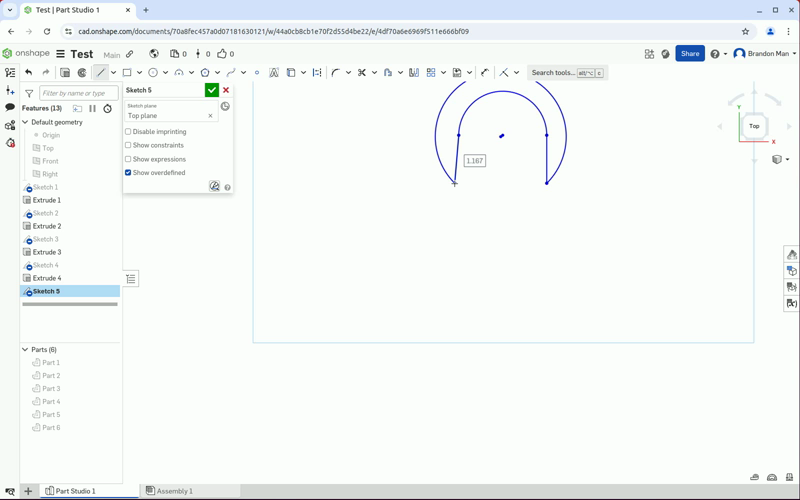
scroll(-6)
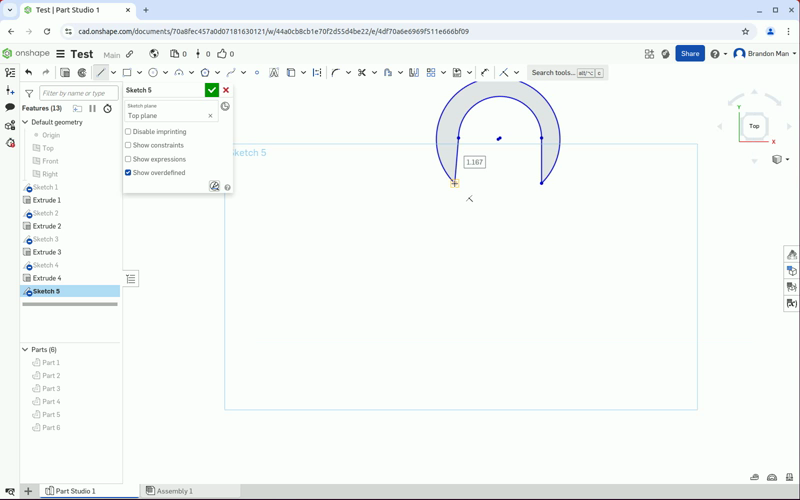
scroll(-6)
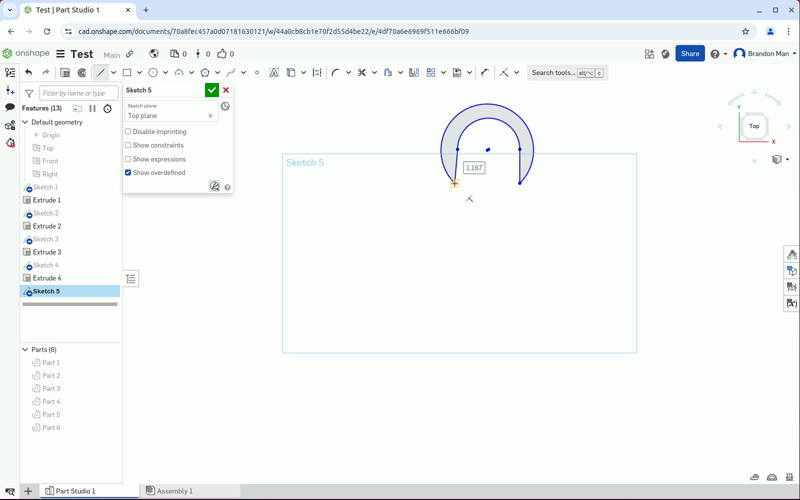
scroll(-6)
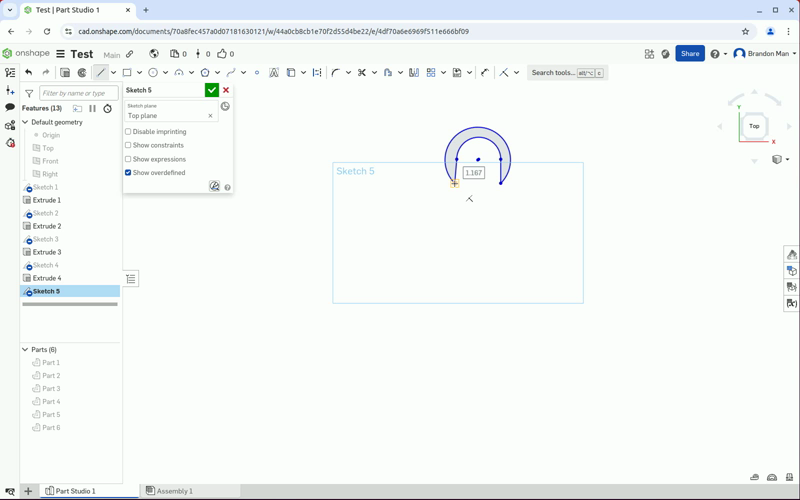
scroll(-6)
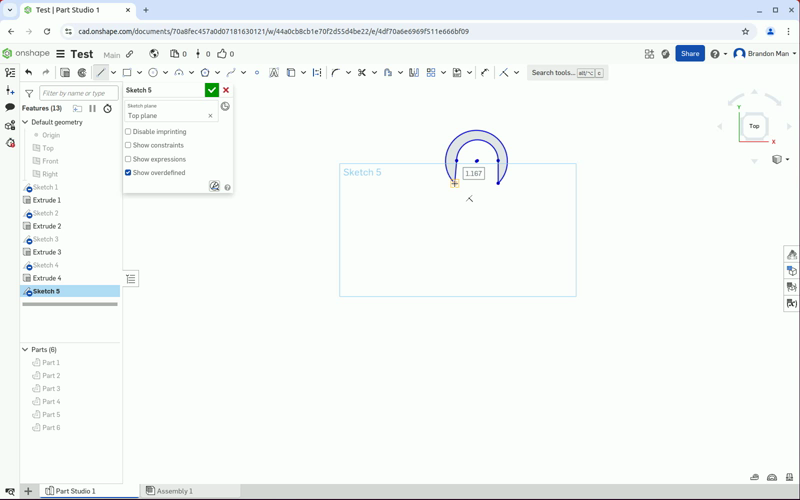
scroll(-6)
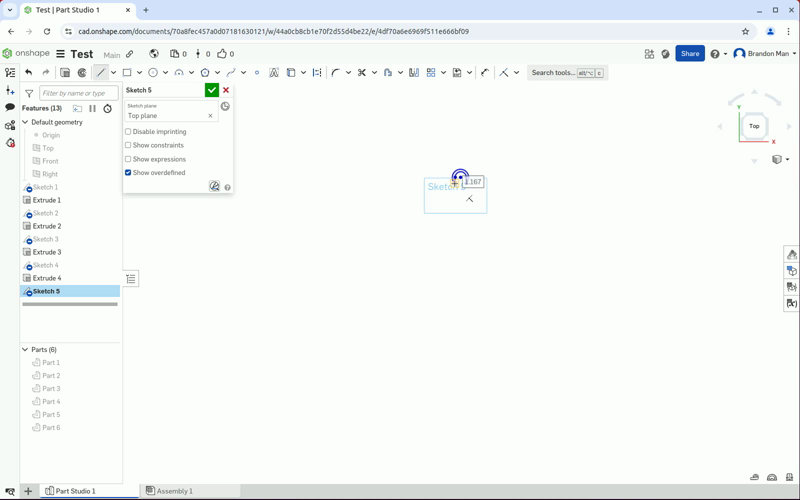
key(esc)
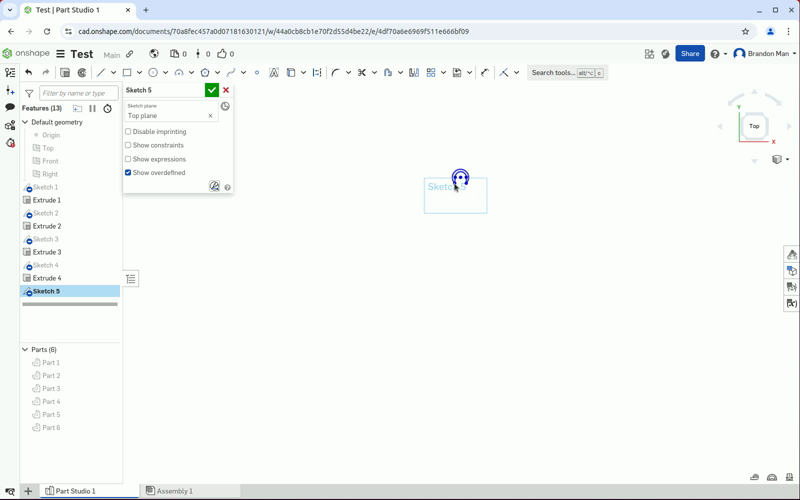
mouse_move(458, 170)
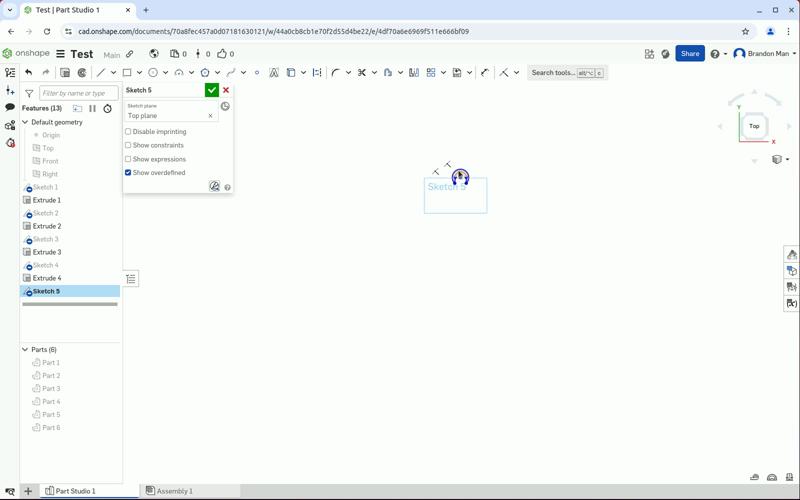
scroll(6)
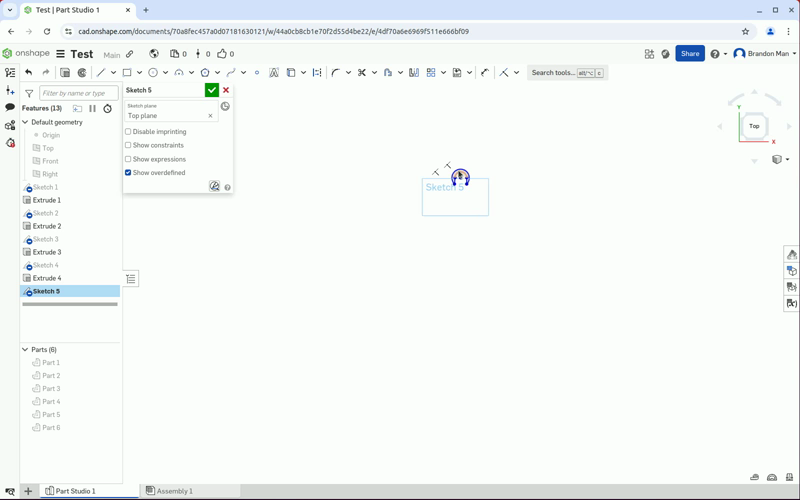
scroll(6)
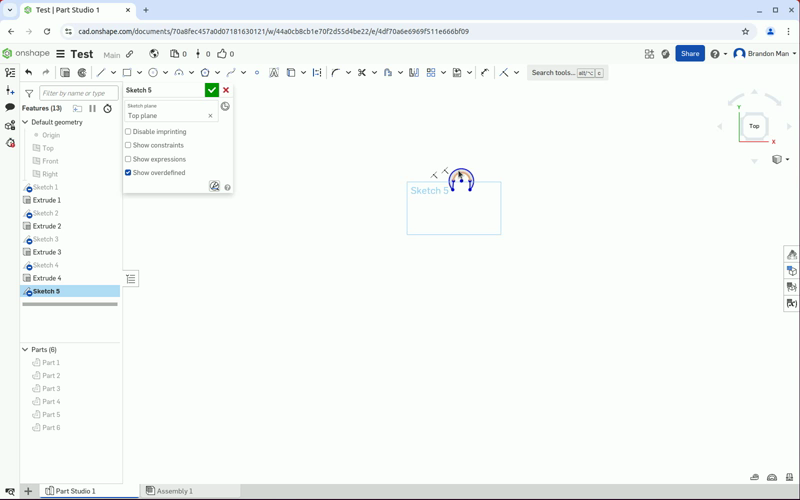
scroll(6)
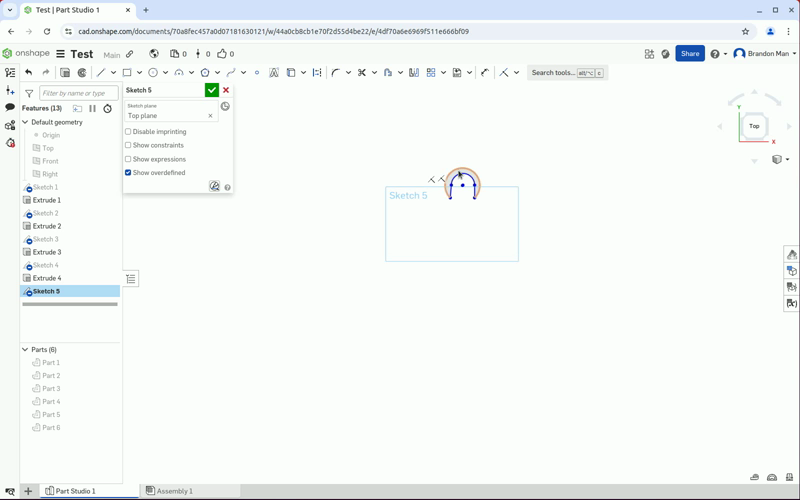
scroll(6)
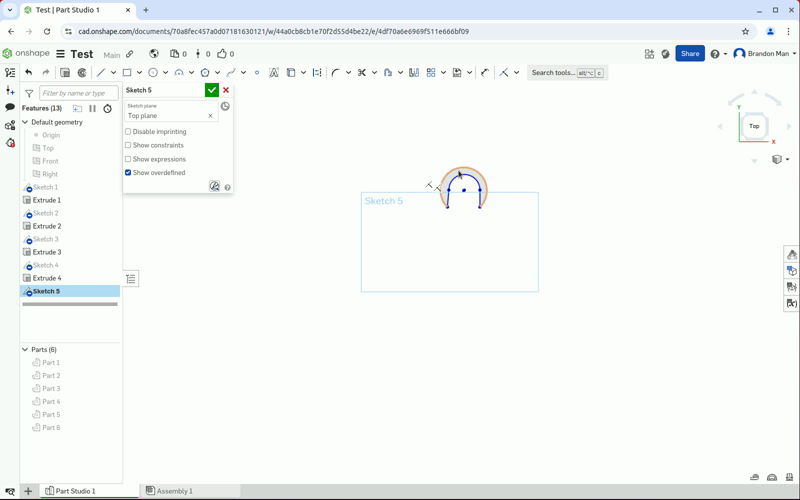
scroll(6)
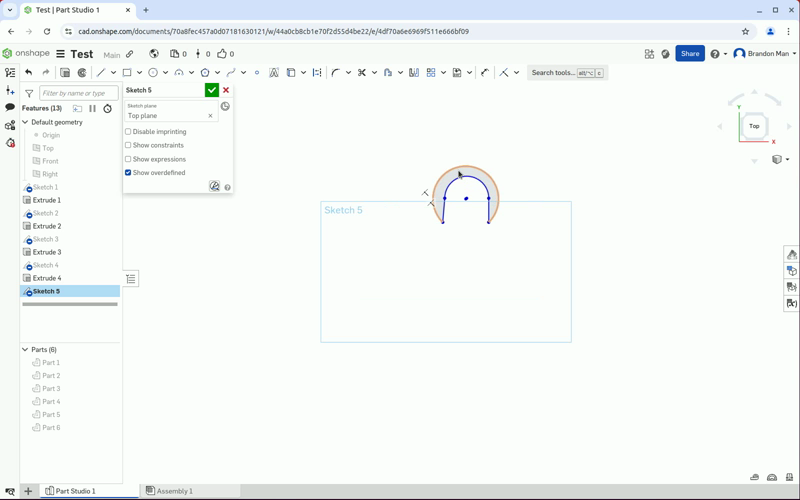
scroll(6)
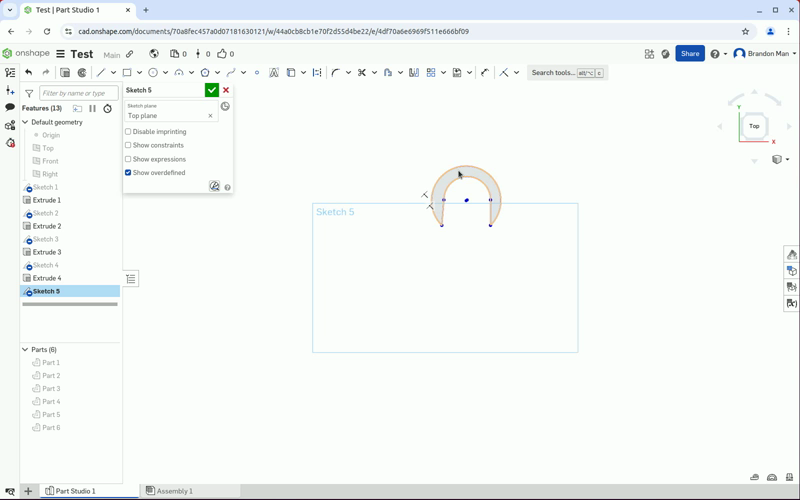
scroll(6)
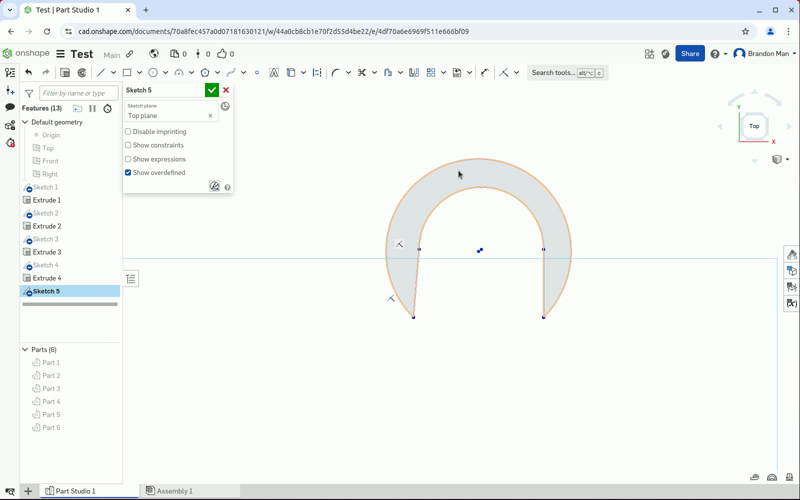
click(458, 170)
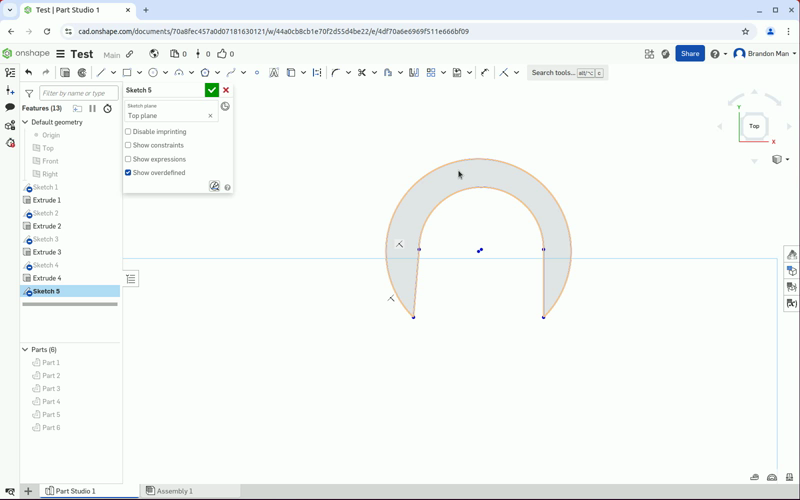
scroll(-6)
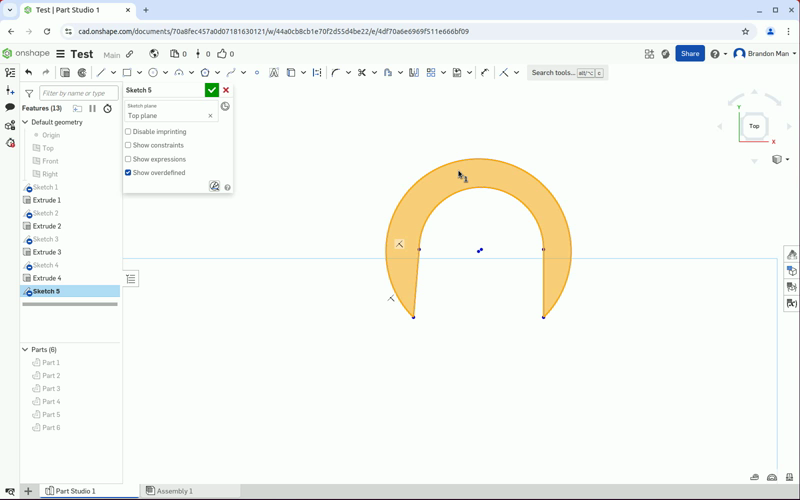
scroll(-6)
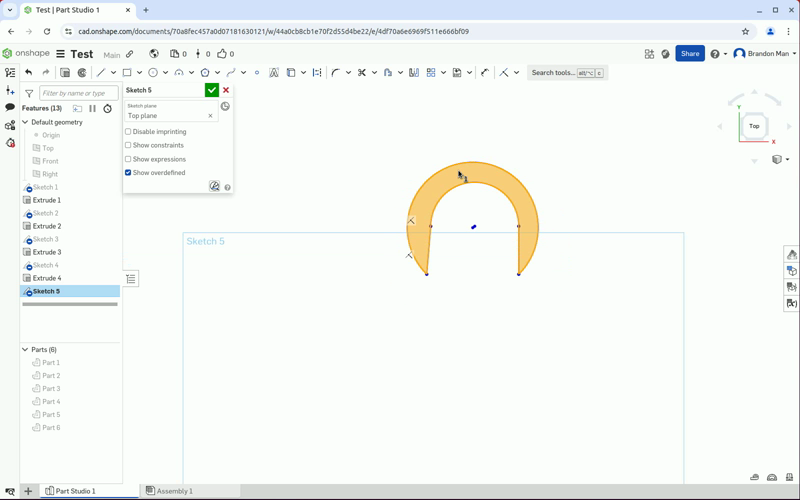
scroll(-6)
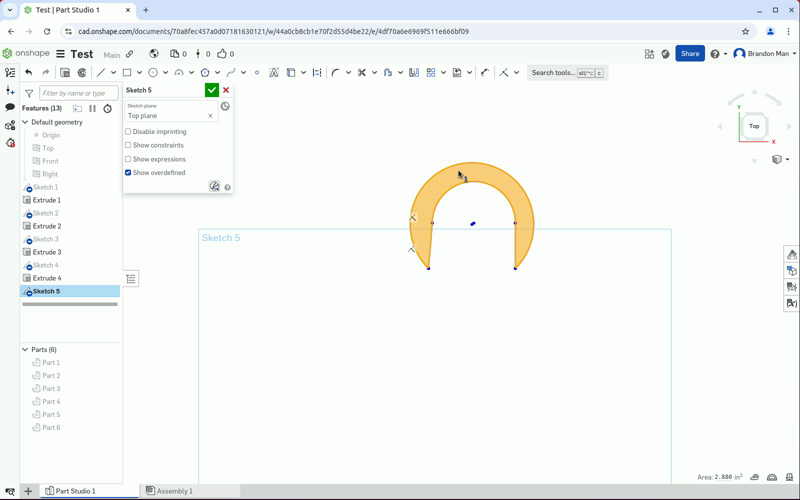
scroll(-6)
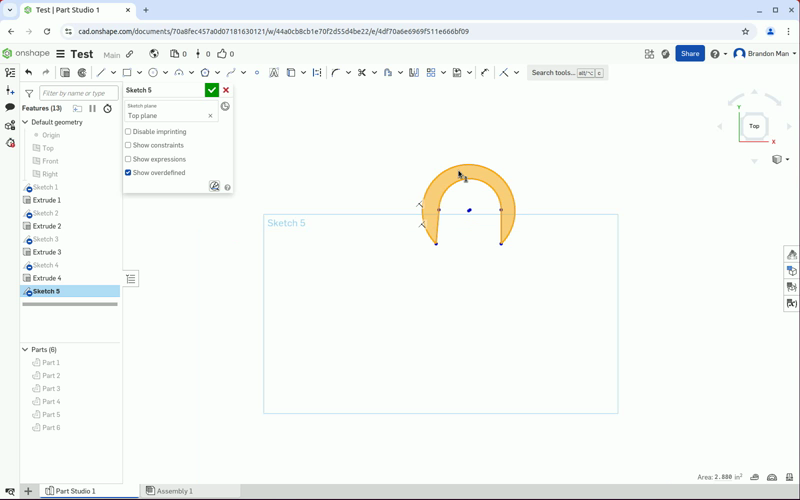
scroll(-6)
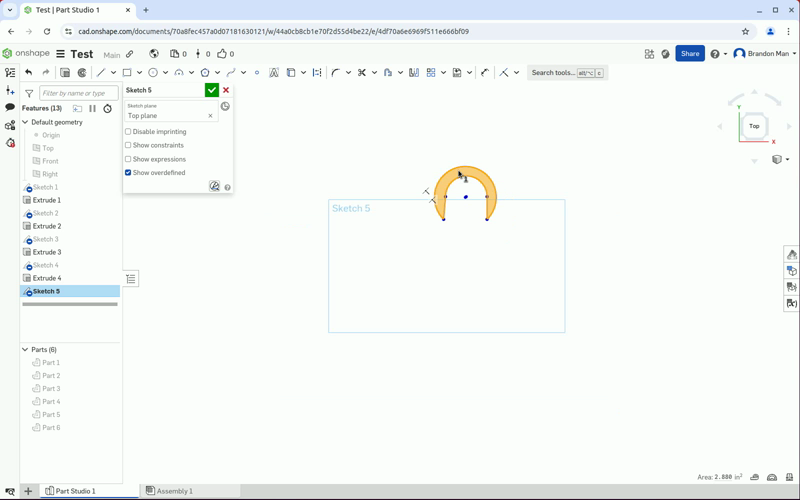
scroll(-6)
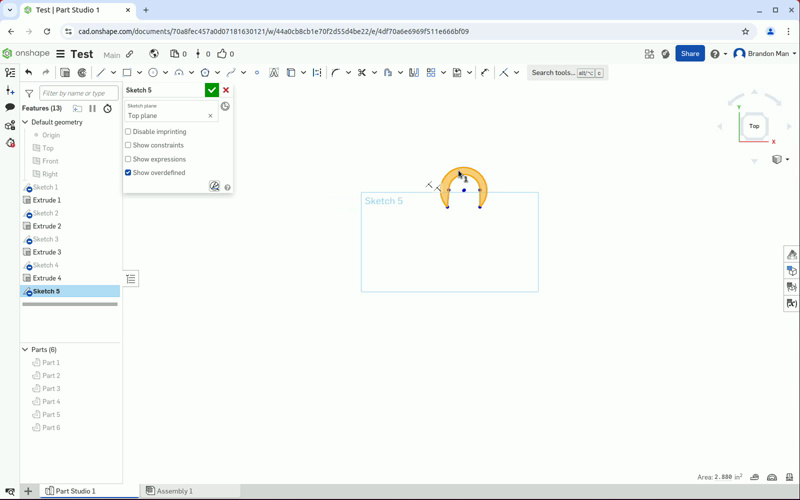
scroll(-6)
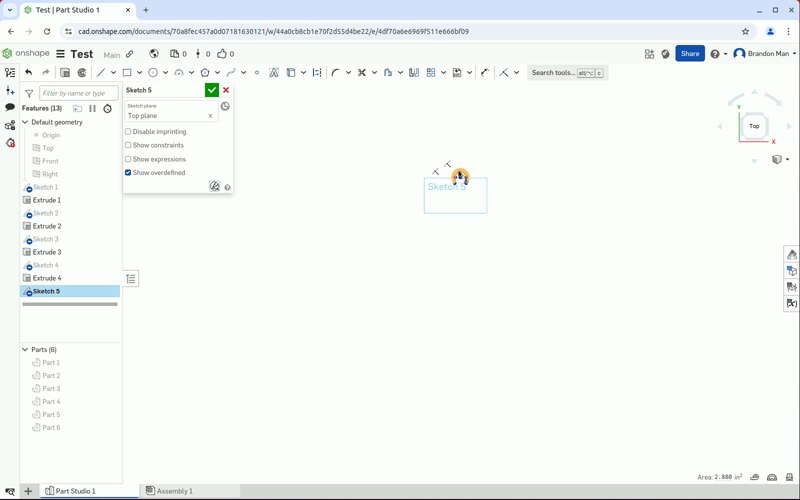
mouse_move(73, 352)
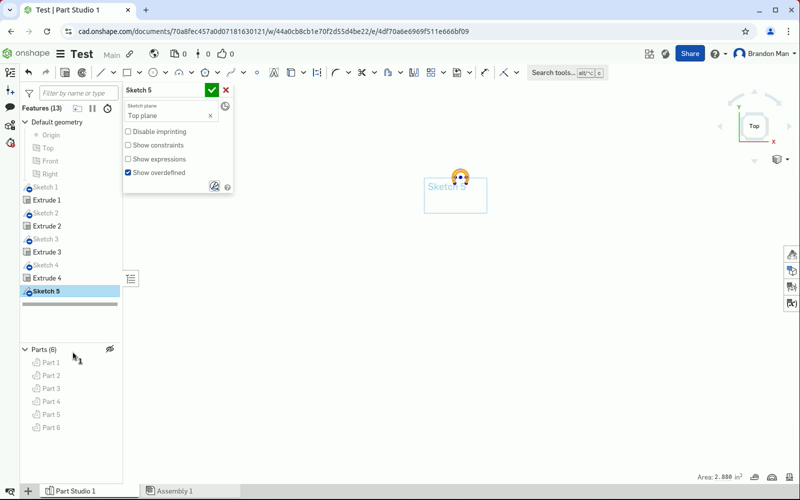
key(shift+y)
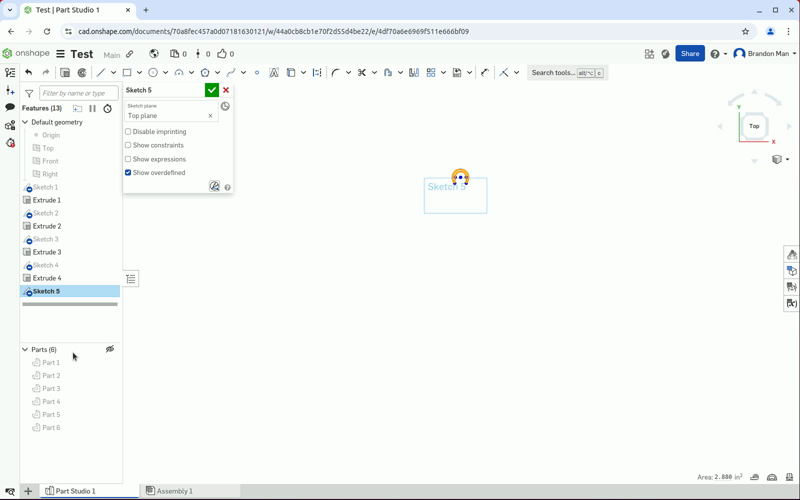
key(shift+e)
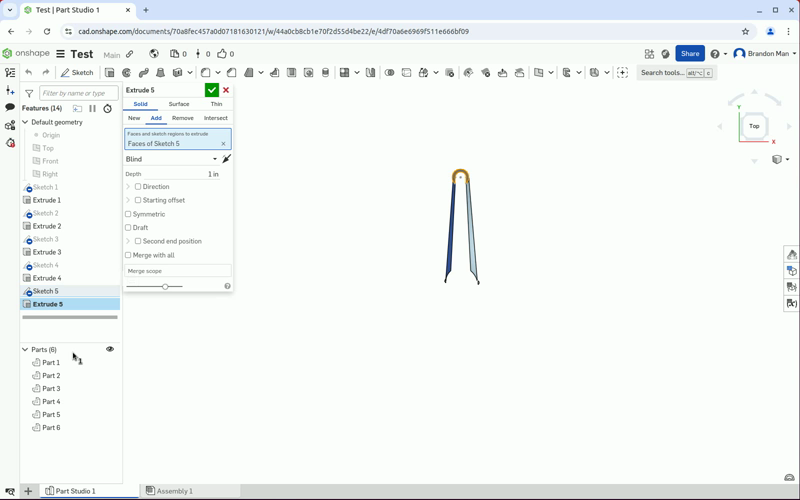
mouse_move(143, 106)
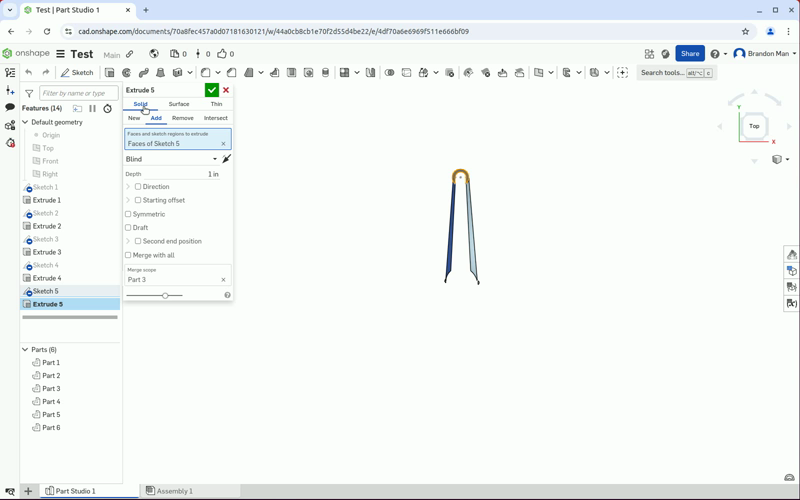
click(143, 106)
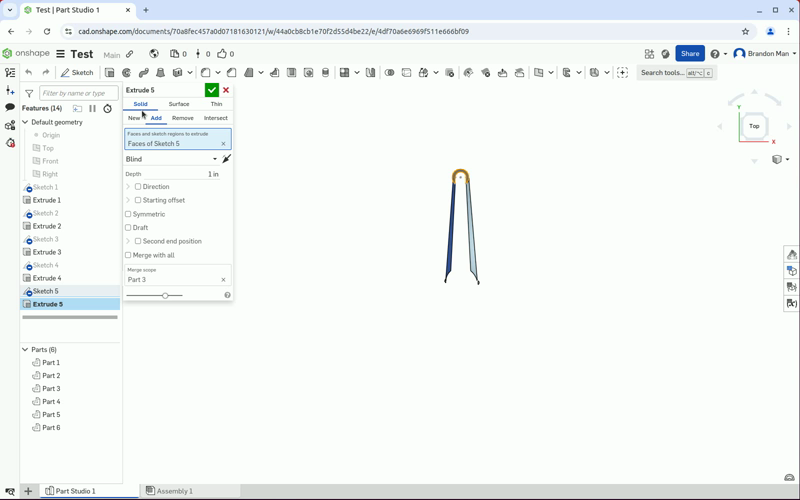
mouse_move(137, 120)
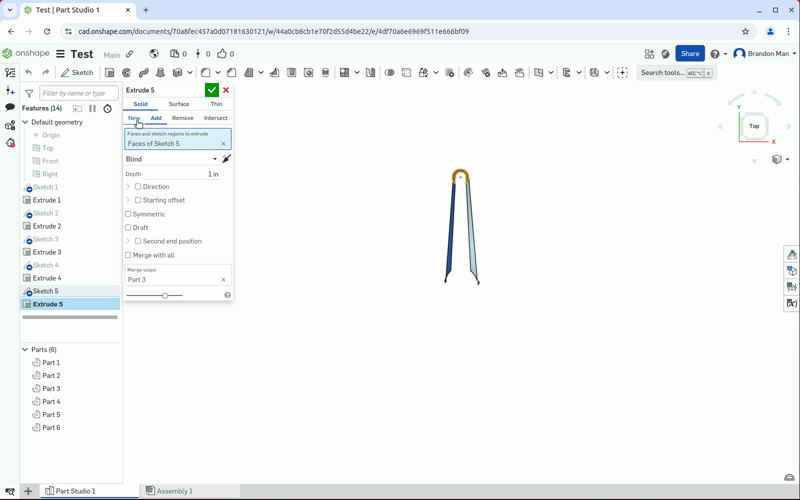
click(137, 120)
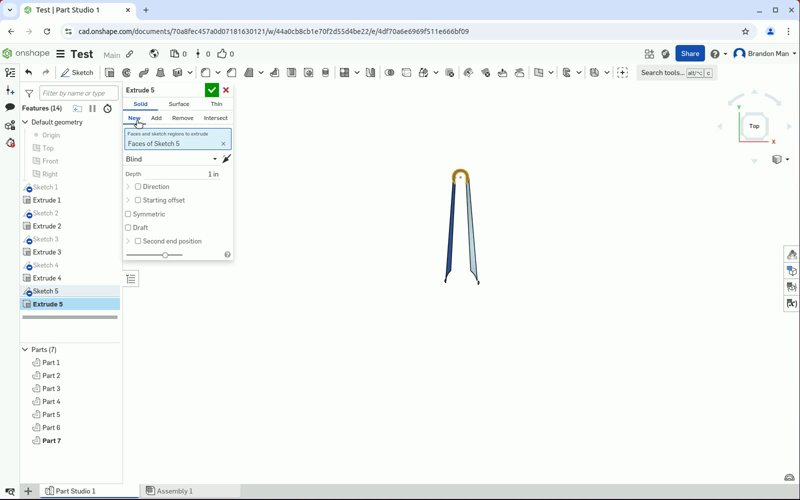
key(tab, 4)
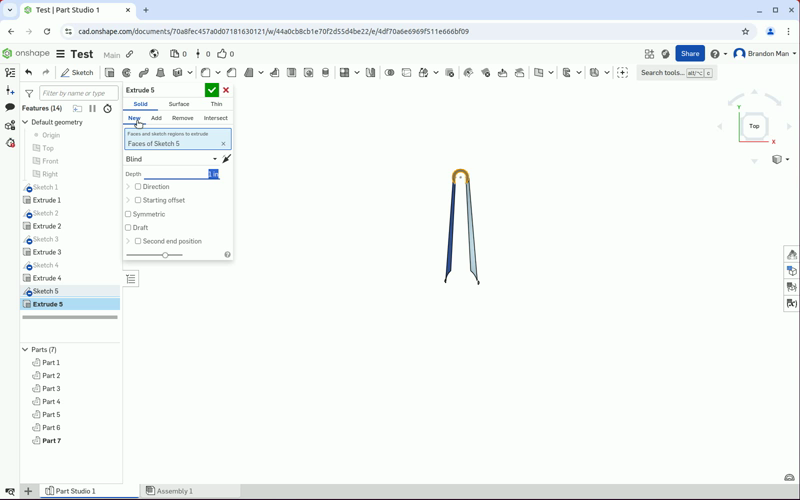
text(1.926)
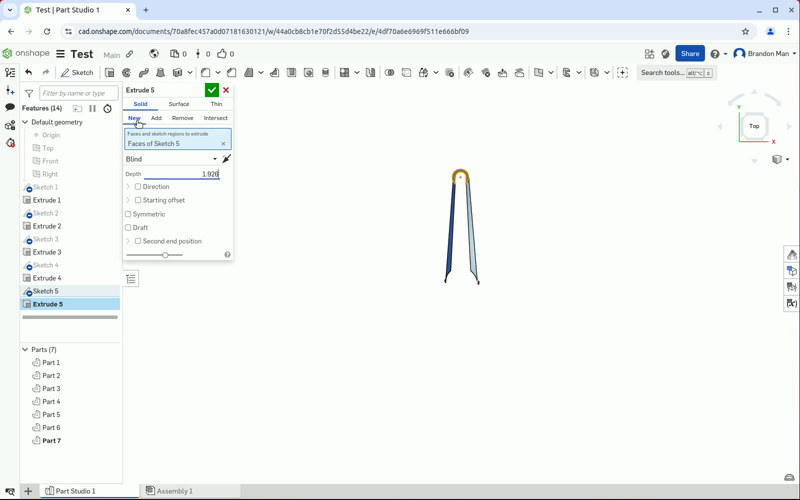
key(tab, 3)
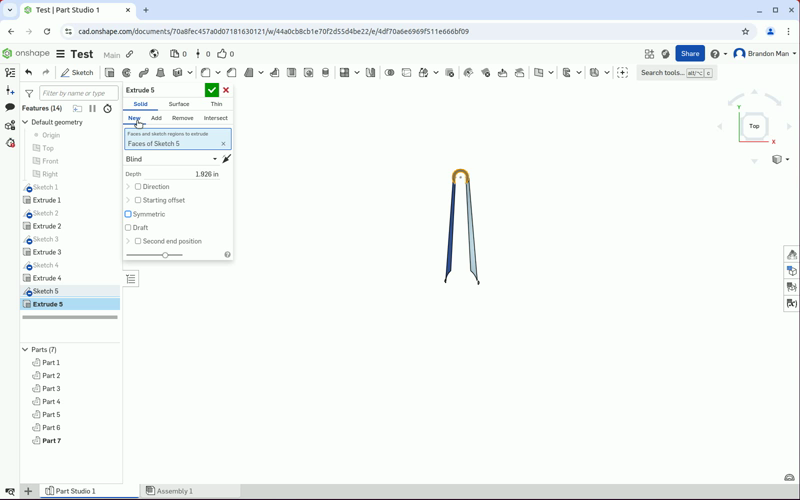
key(space)
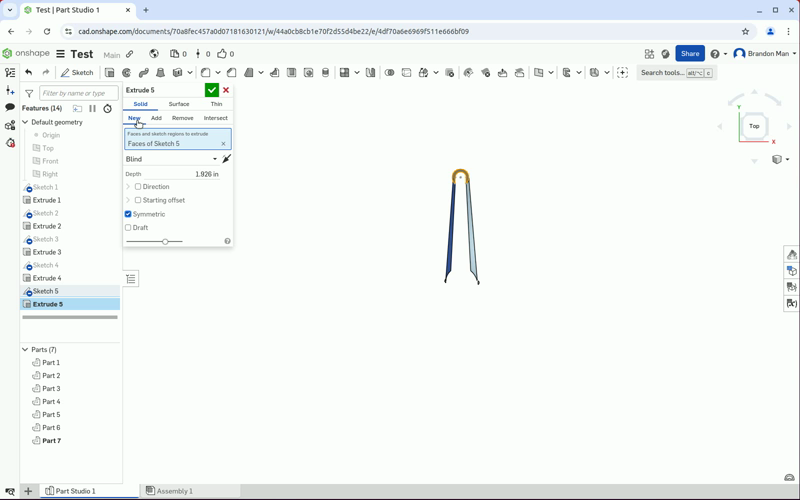
key(enter)
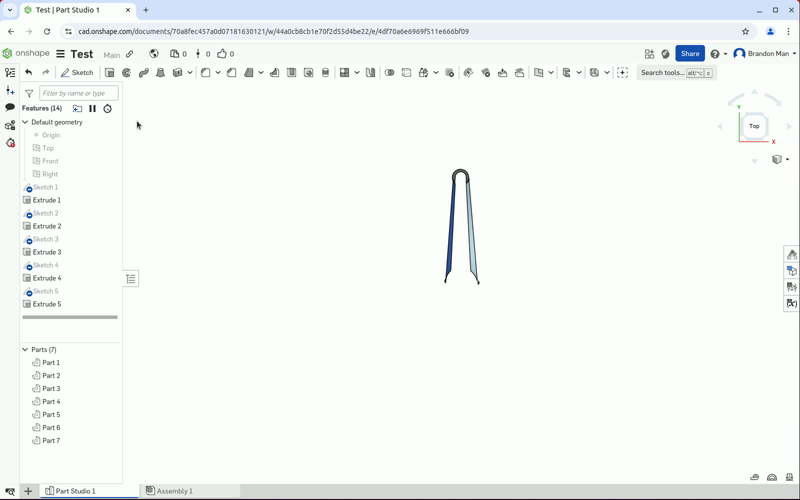
key(shift+h)
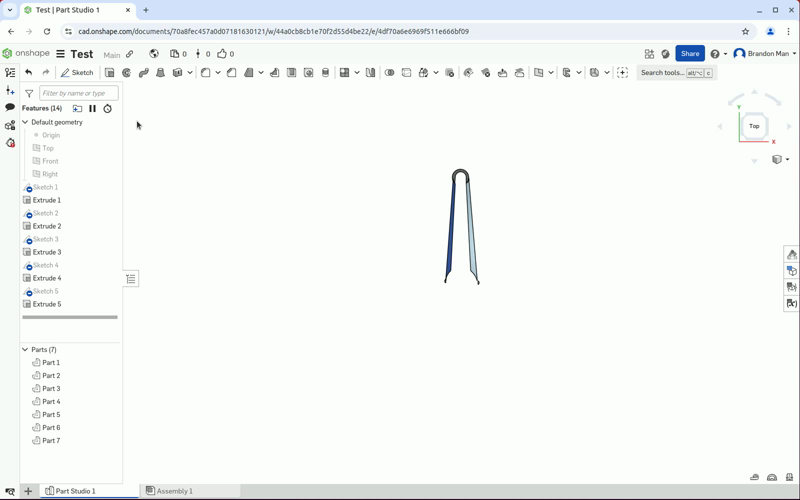
key(shift+h)
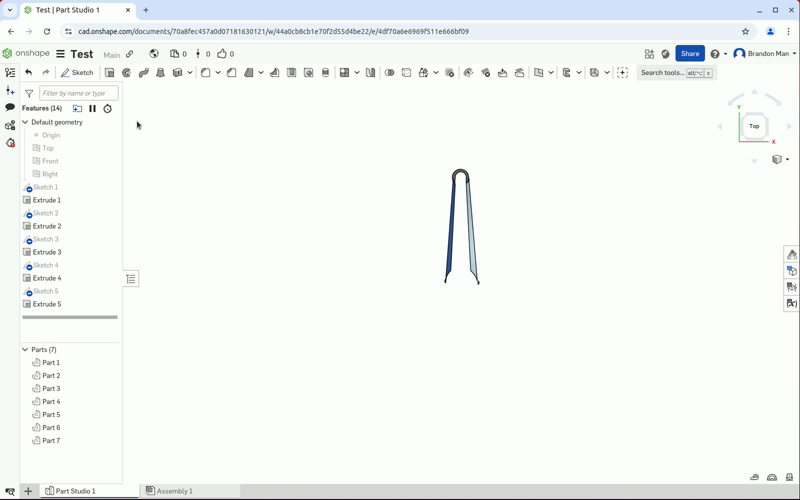
mouse_move(73, 189)
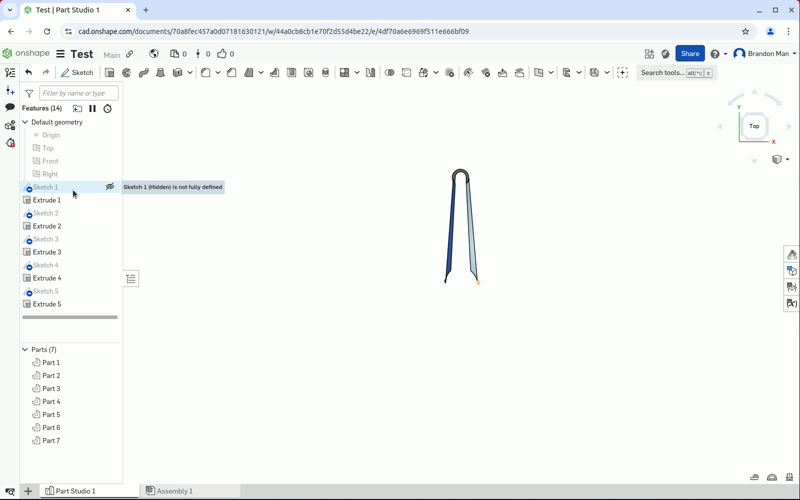
click(73, 189)
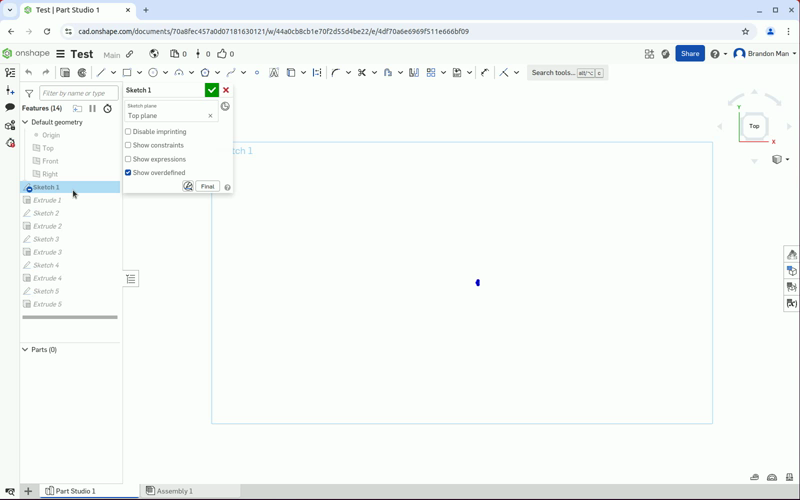
mouse_move(229, 92)
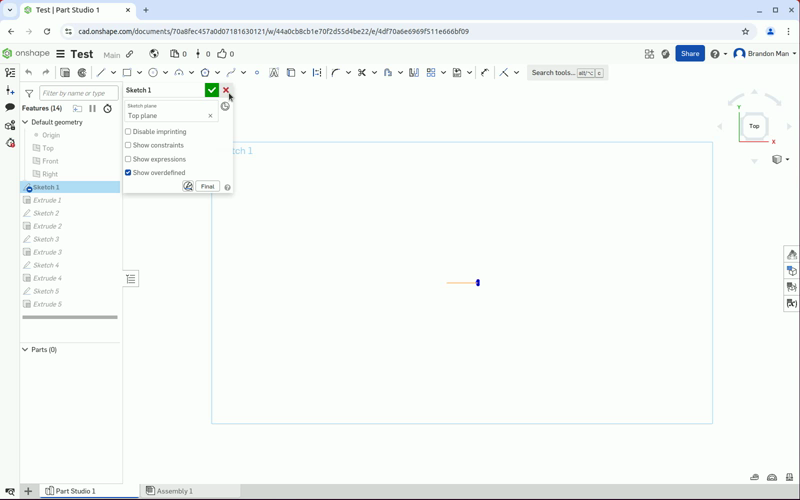
click(229, 92)
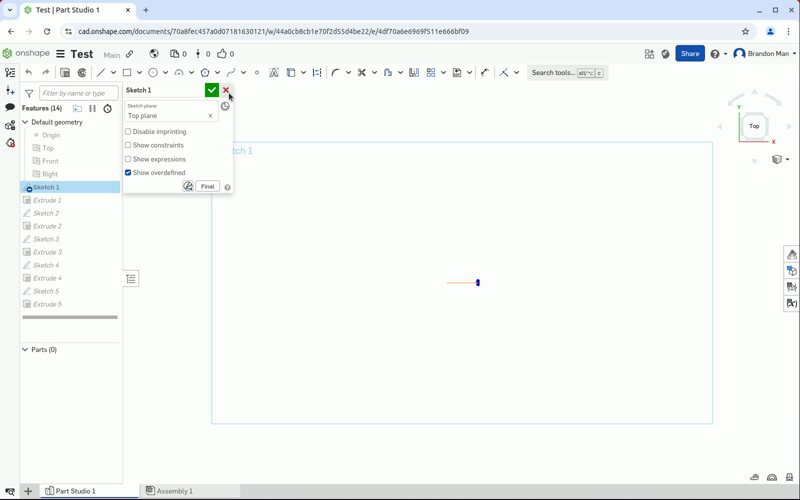
key(shift+s)
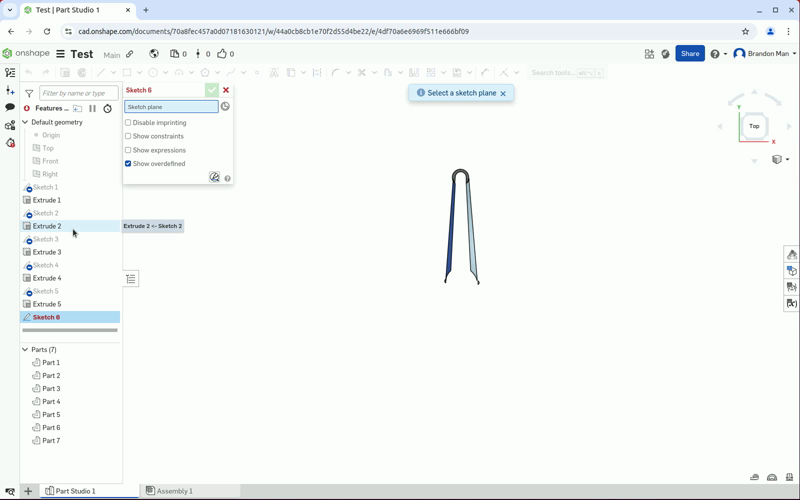
scroll(3)
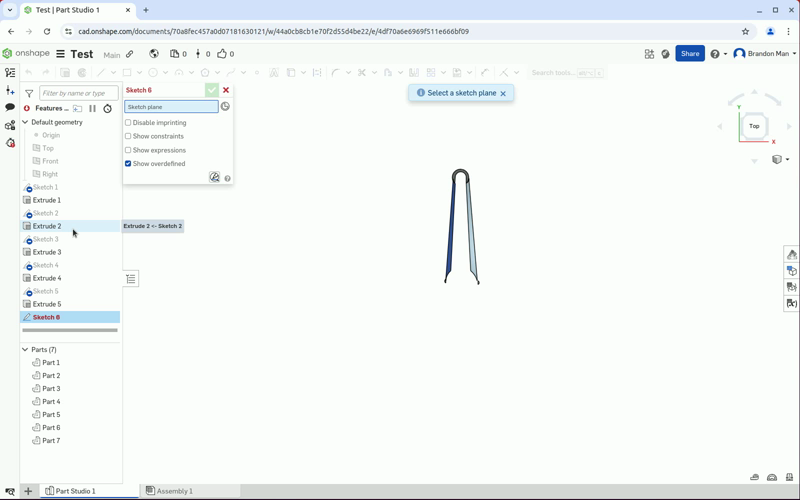
mouse_move(73, 150)
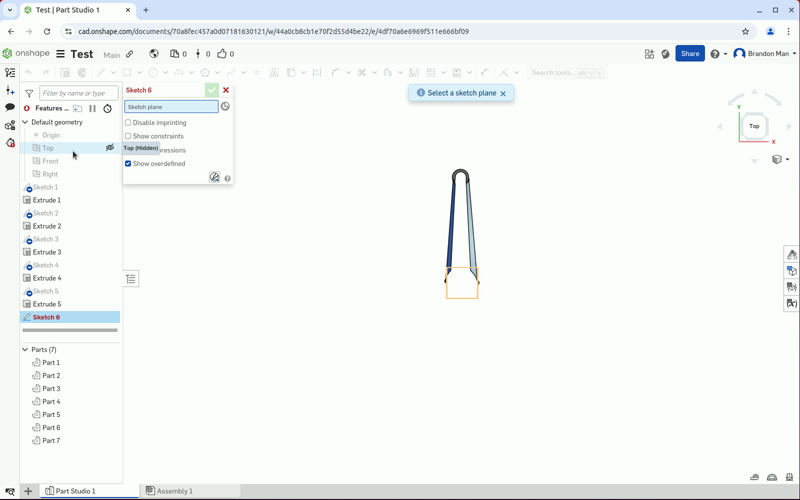
click(73, 150)
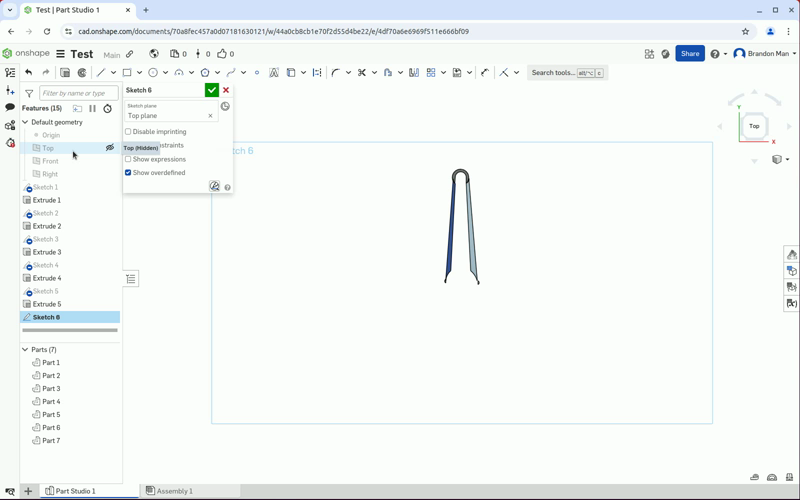
mouse_move(73, 352)
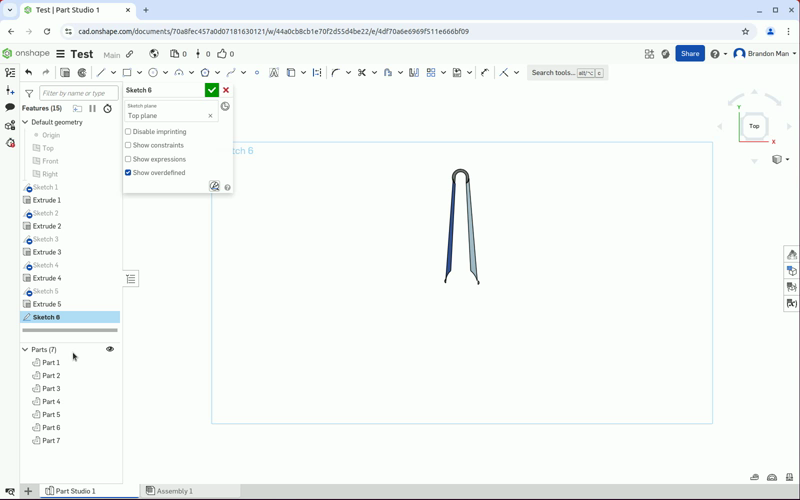
key(y)
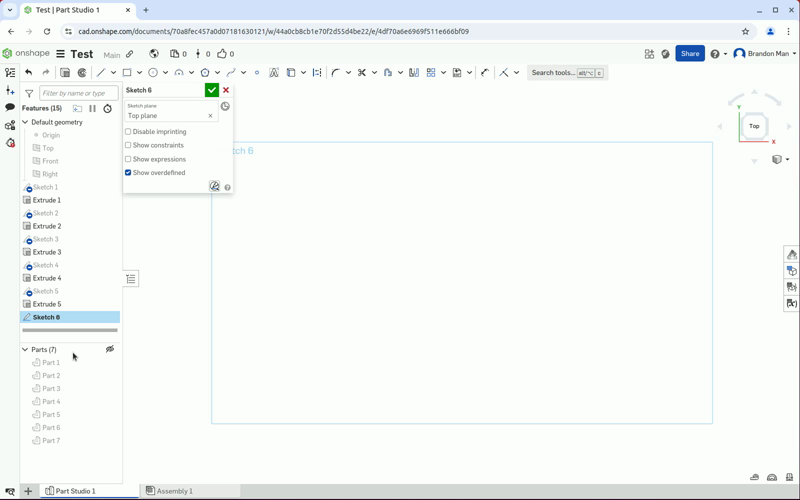
key(a)
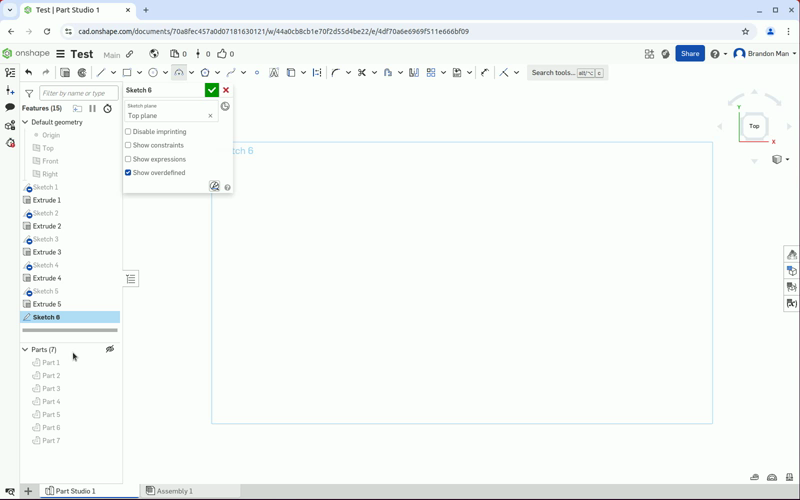
key_down(shift)
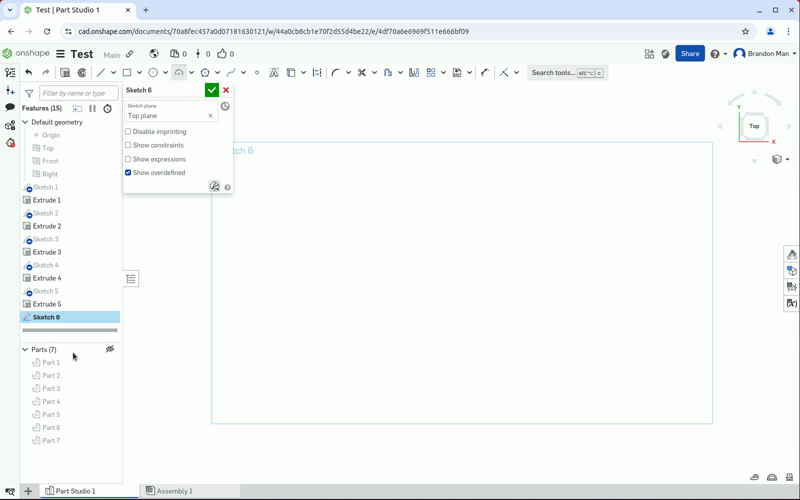
mouse_move(445, 282)
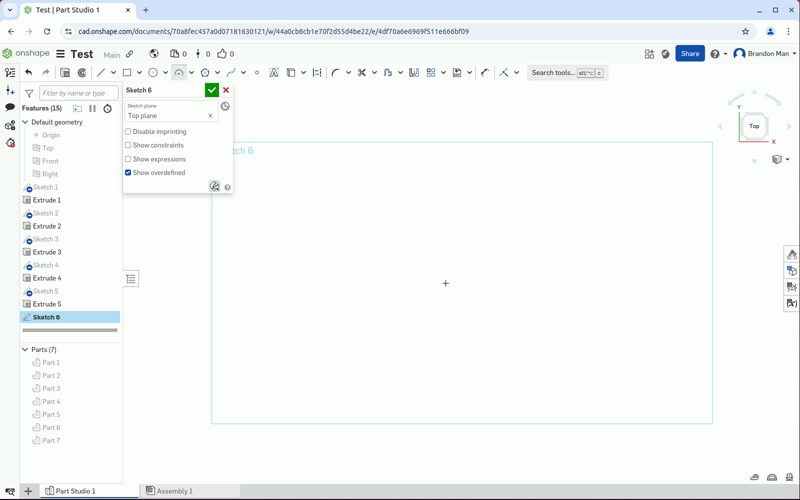
click(445, 282)
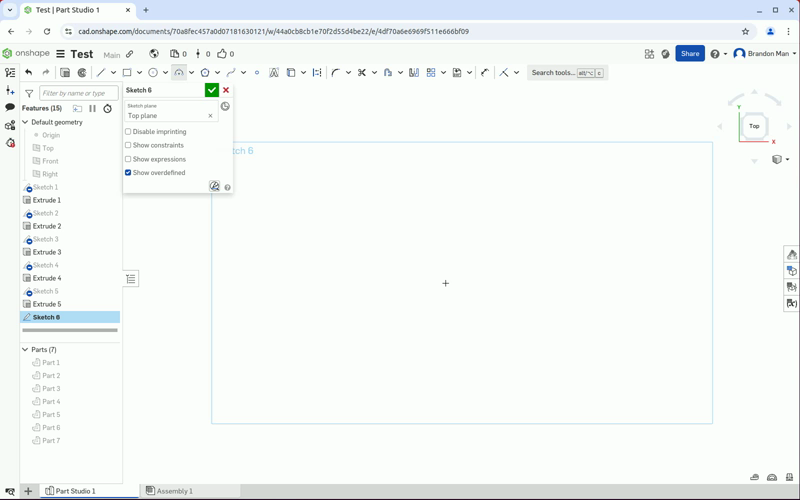
key_up(shift)
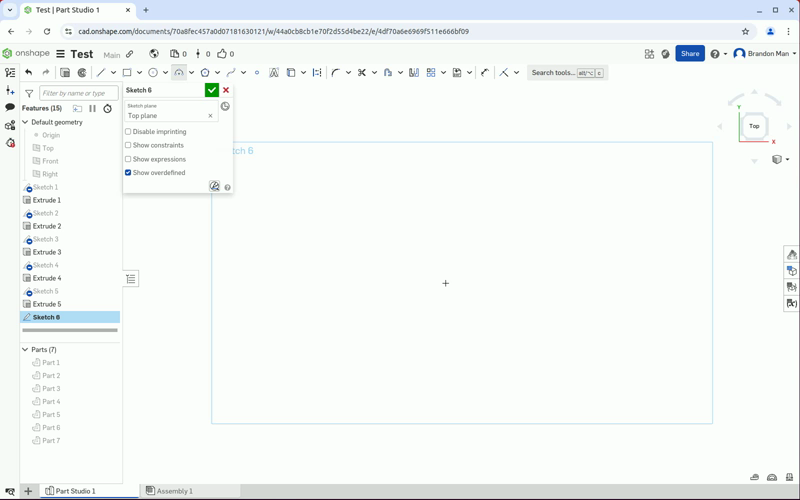
key_down(shift)
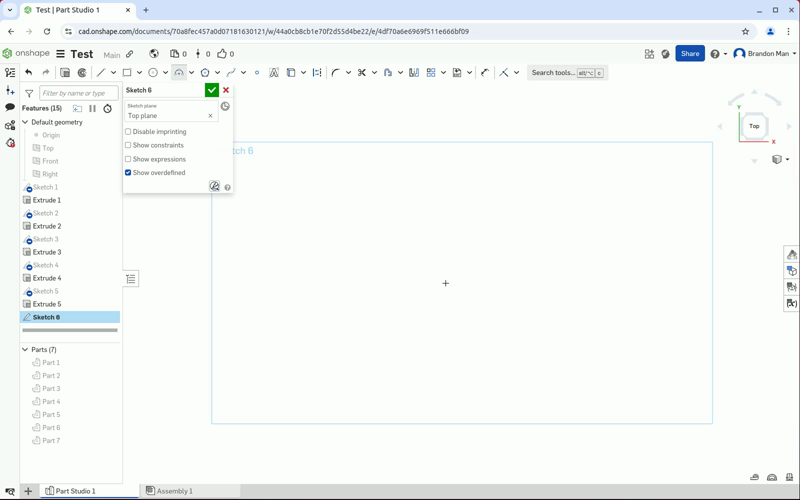
mouse_move(477, 282)
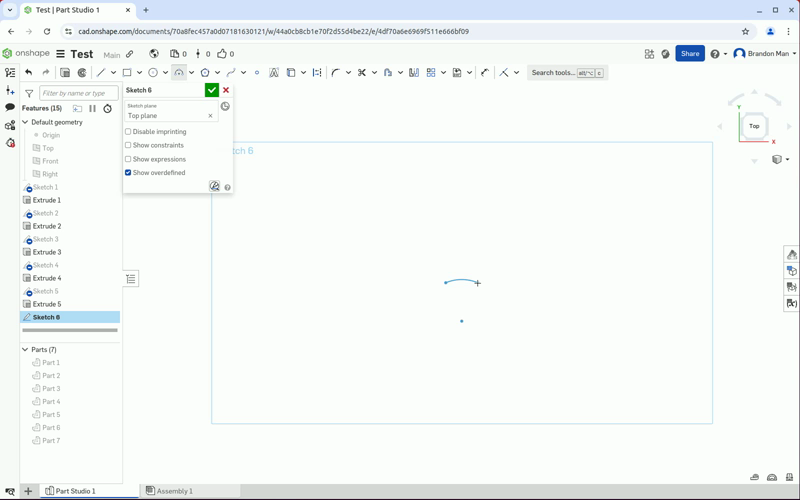
click(477, 282)
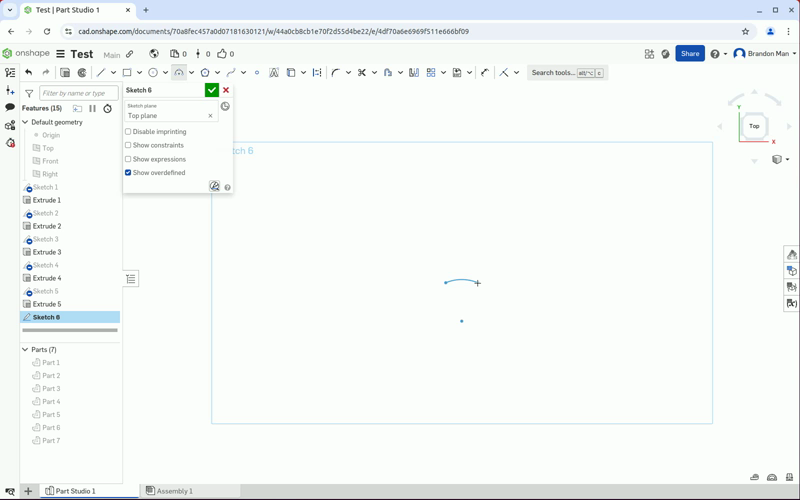
mouse_move(461, 299)
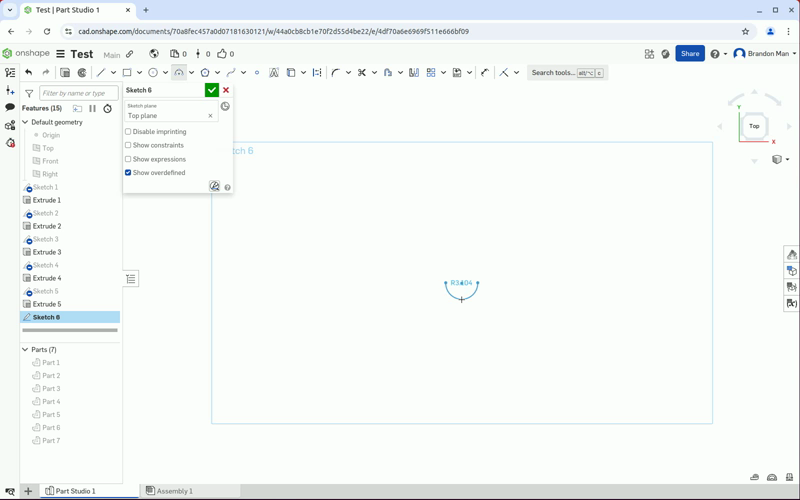
click(461, 299)
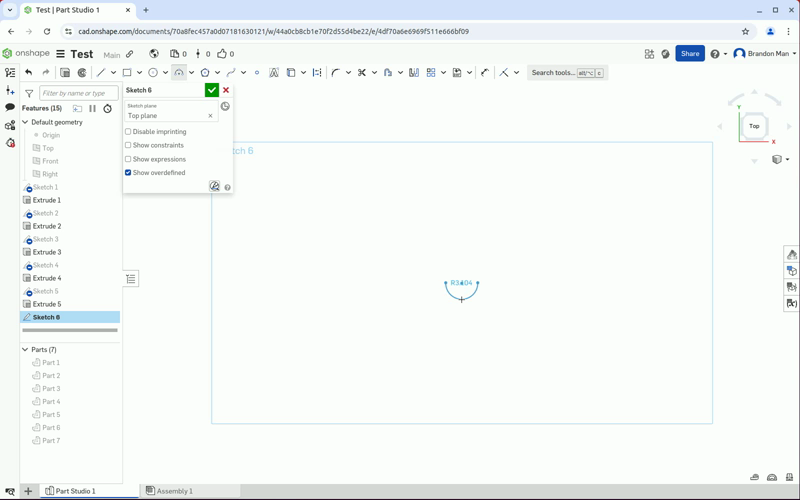
key_up(shift)
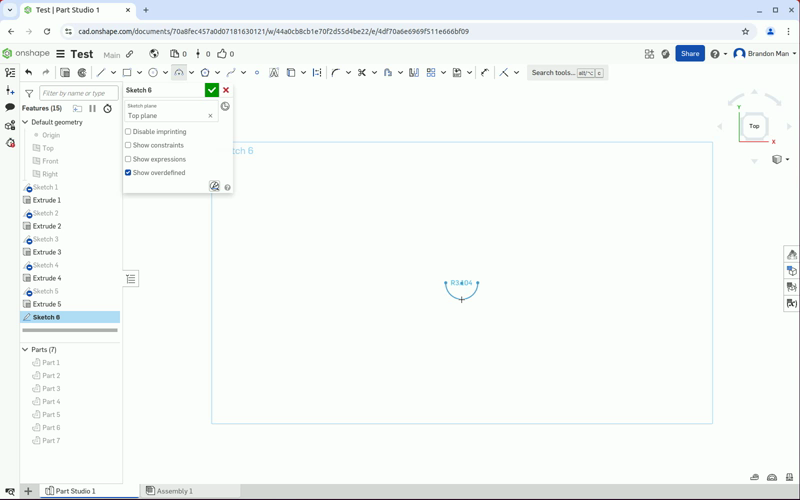
key(esc)
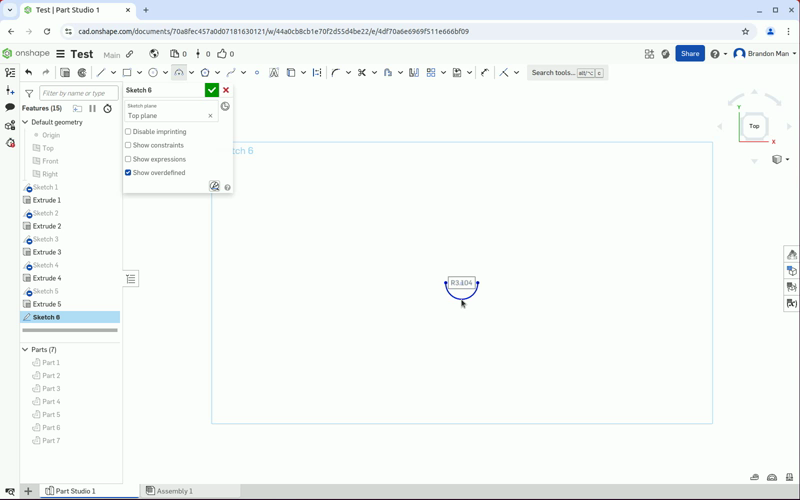
key(l)
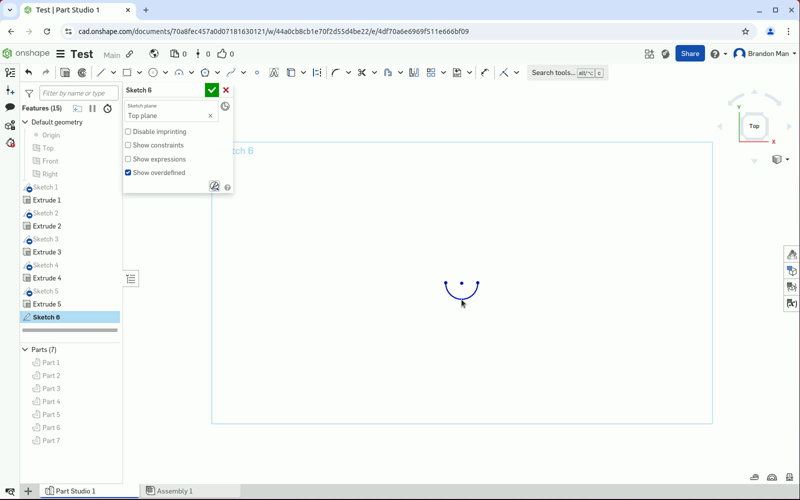
mouse_move(477, 282)
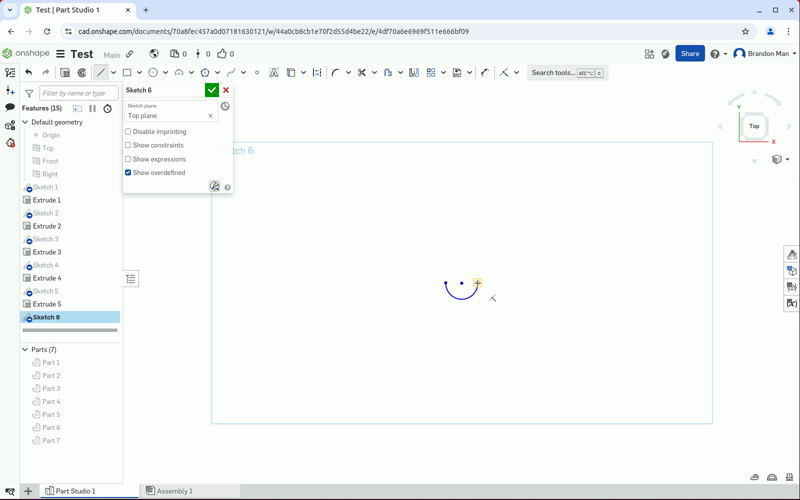
click(477, 282)
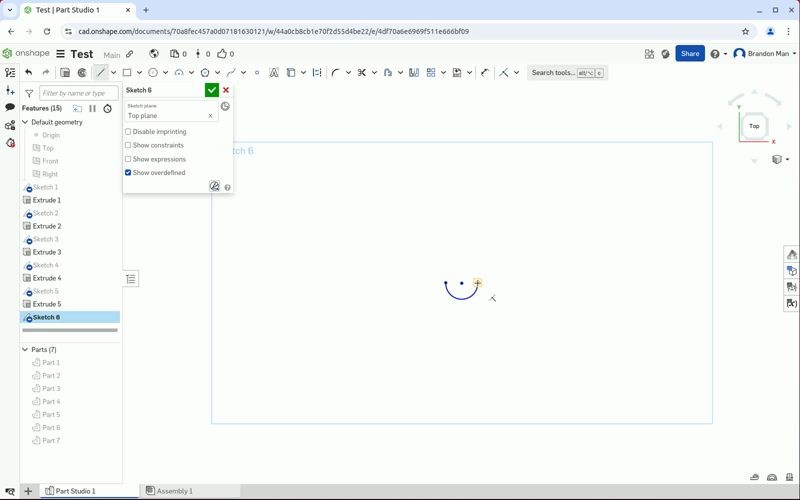
key_down(shift)
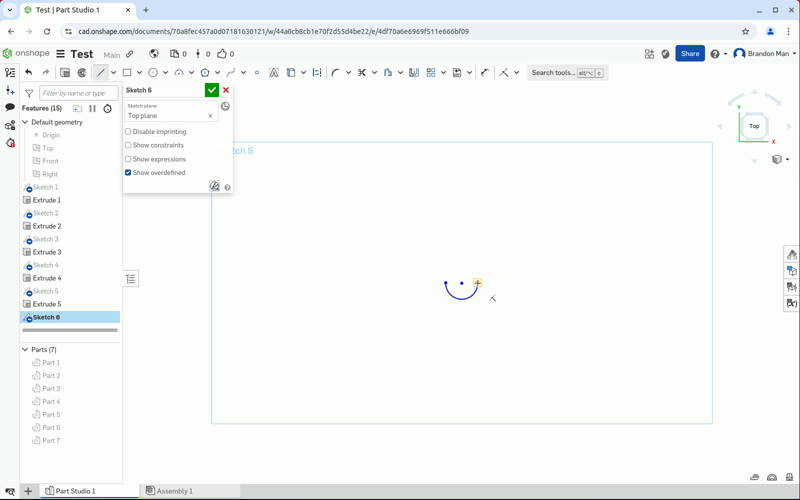
mouse_move(507, 282)
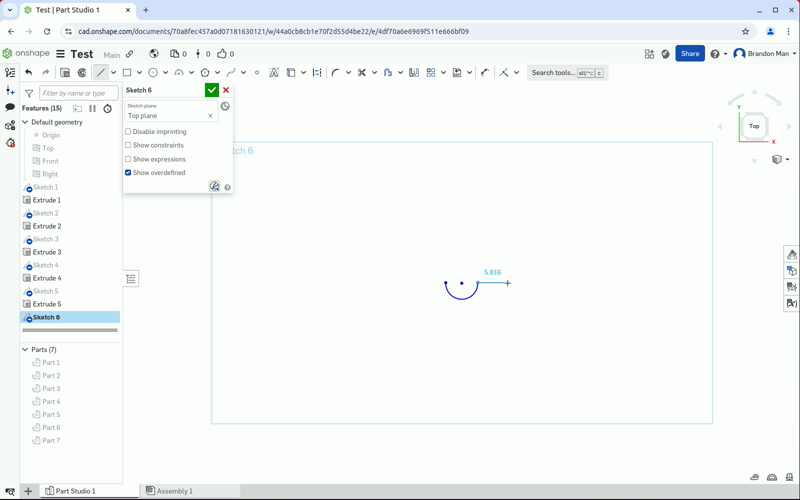
mouse_move(477, 280)
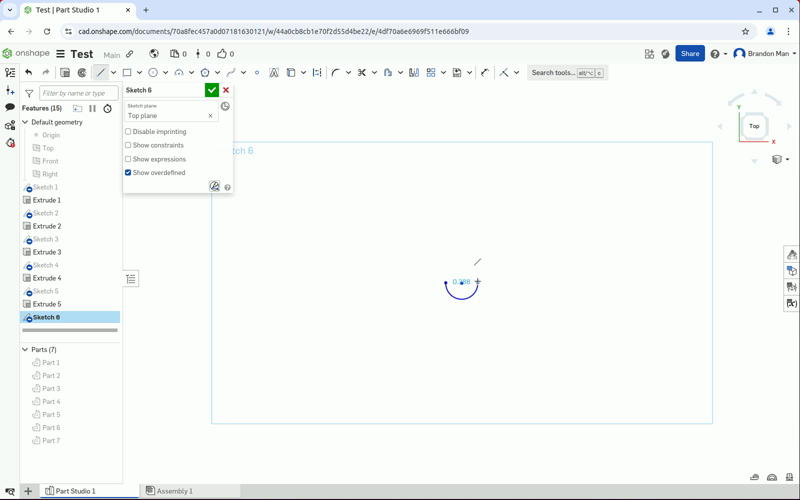
scroll(6)
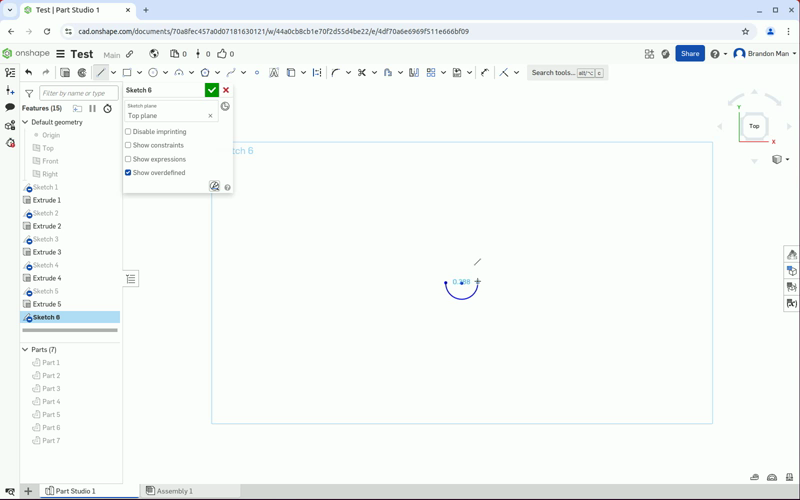
scroll(6)
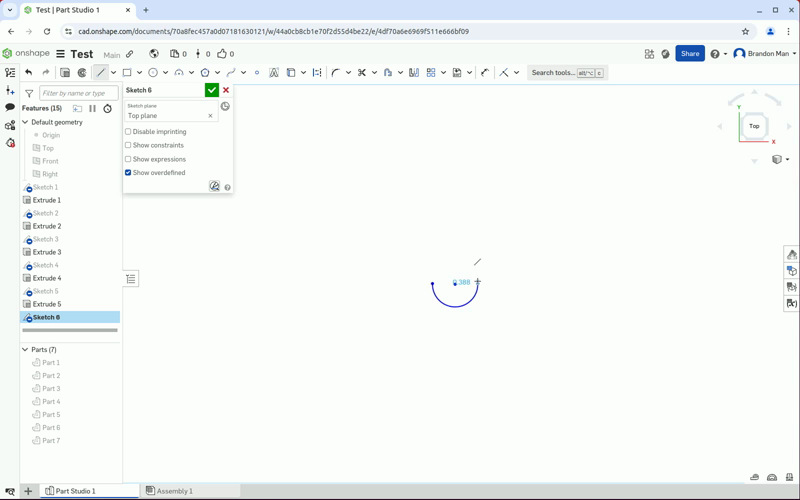
scroll(6)
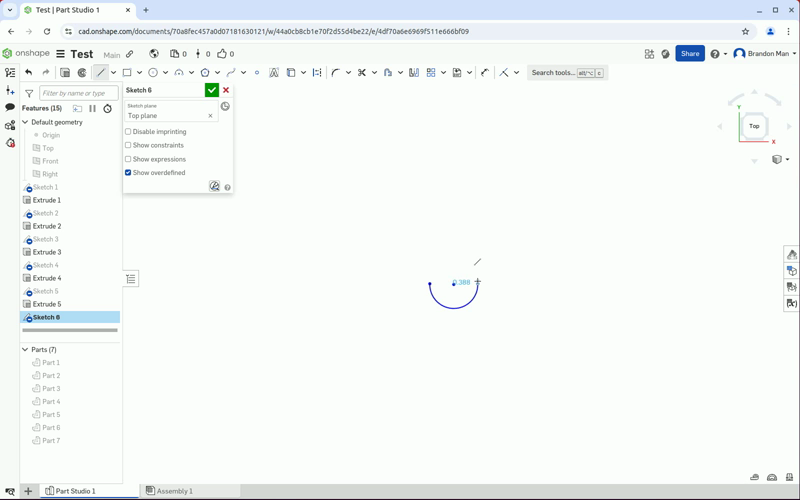
scroll(6)
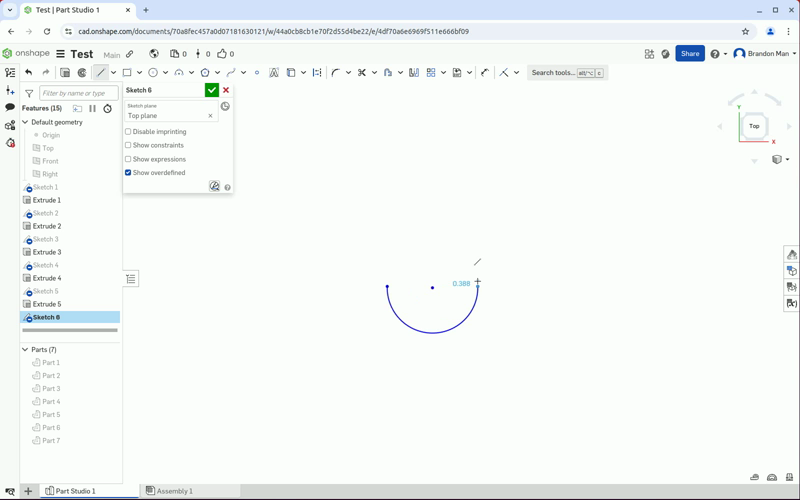
scroll(6)
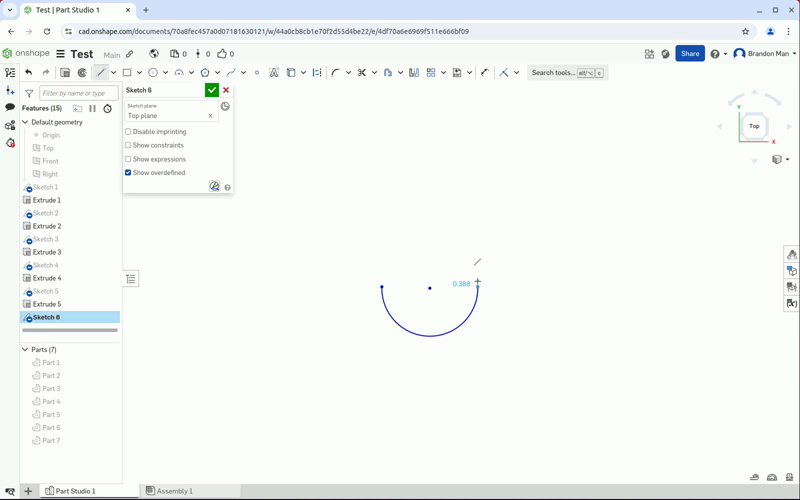
scroll(6)
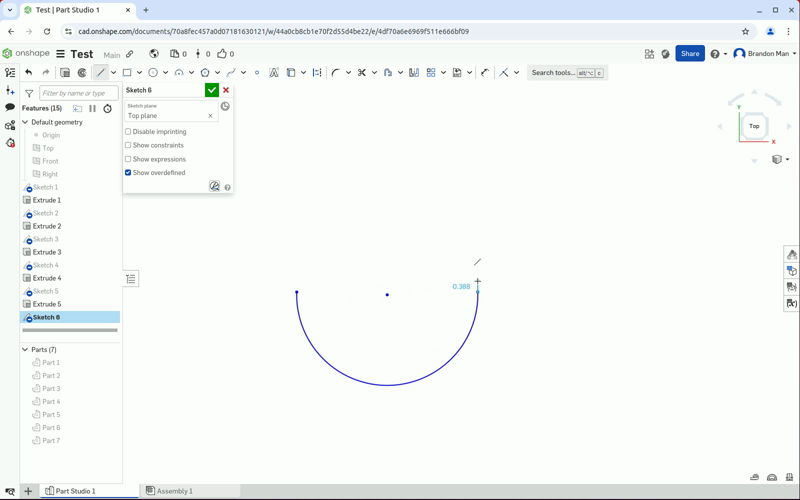
scroll(6)
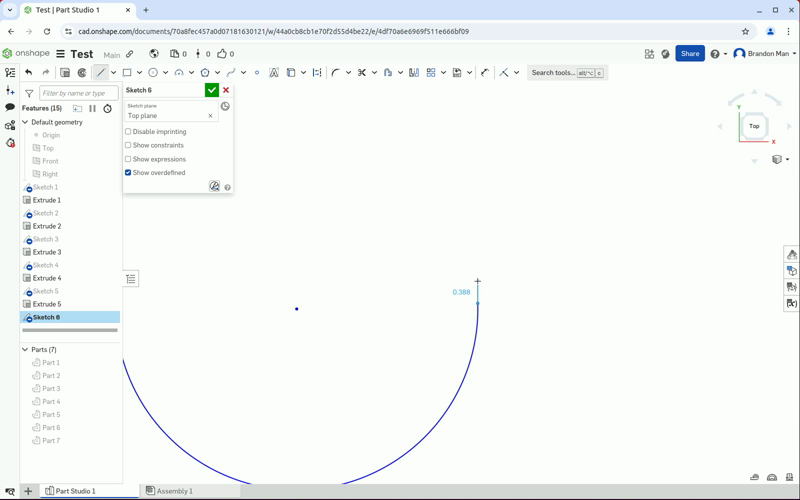
click(477, 280)
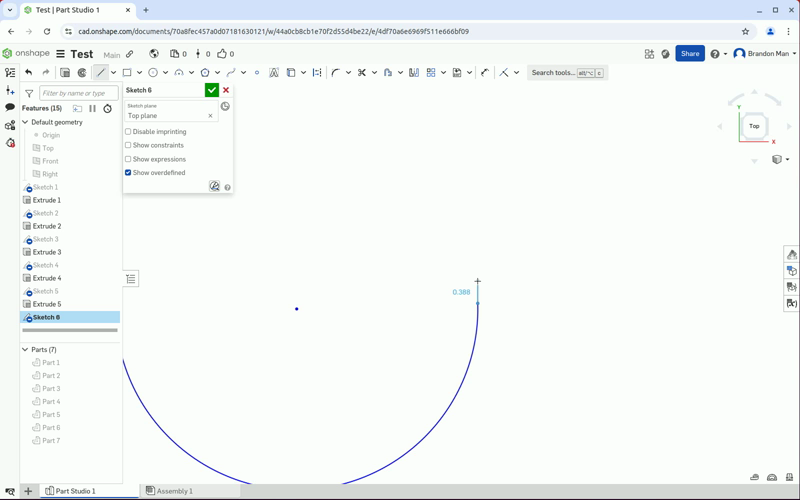
scroll(-6)
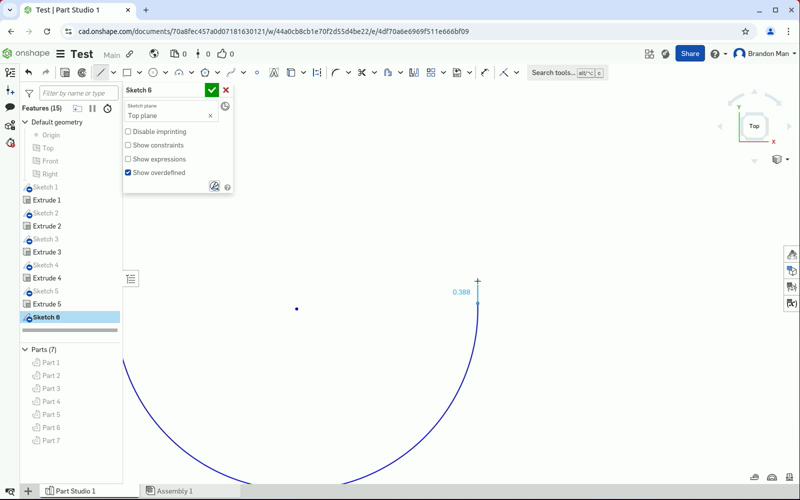
scroll(-6)
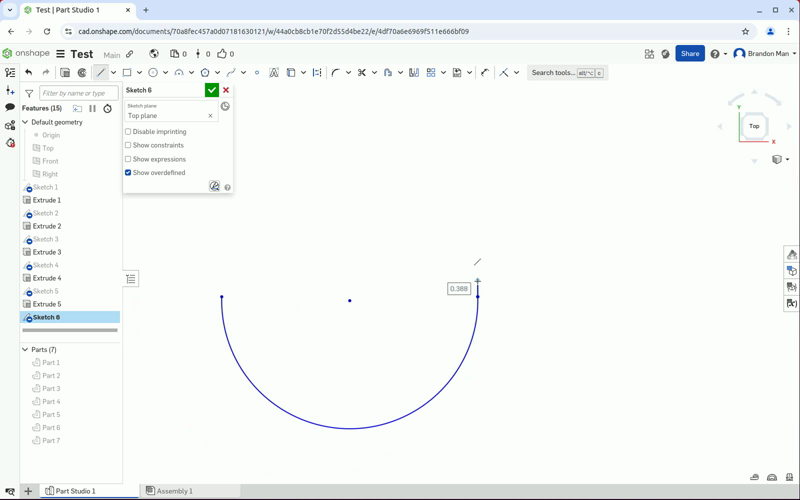
scroll(-6)
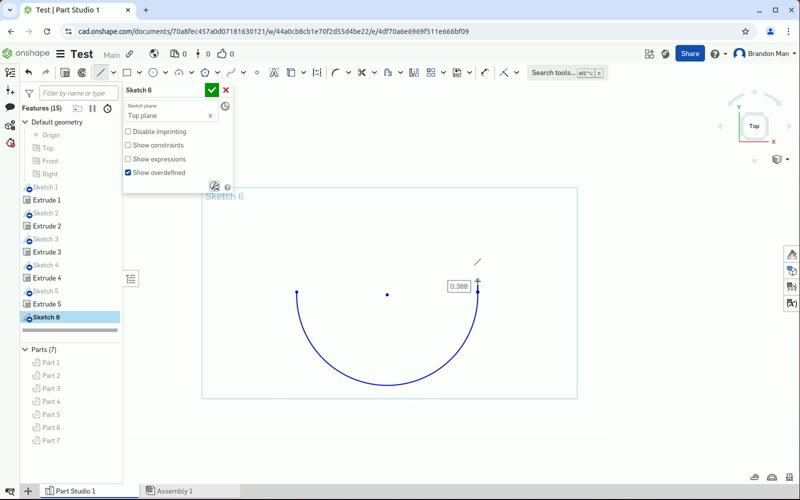
scroll(-6)
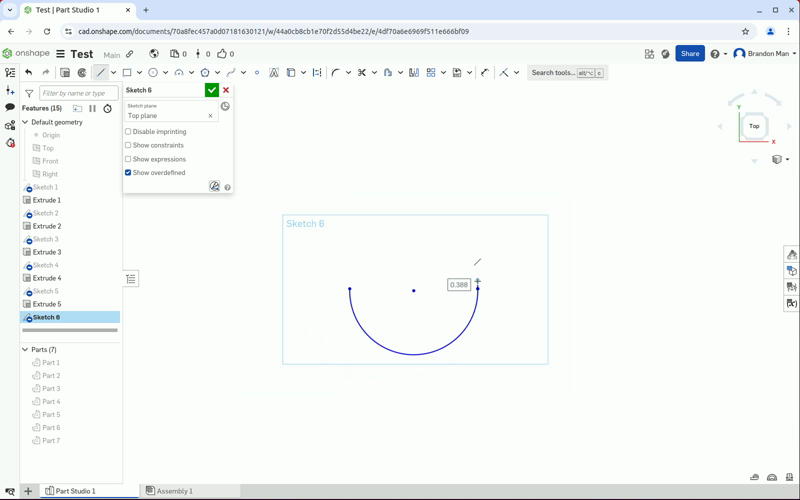
scroll(-6)
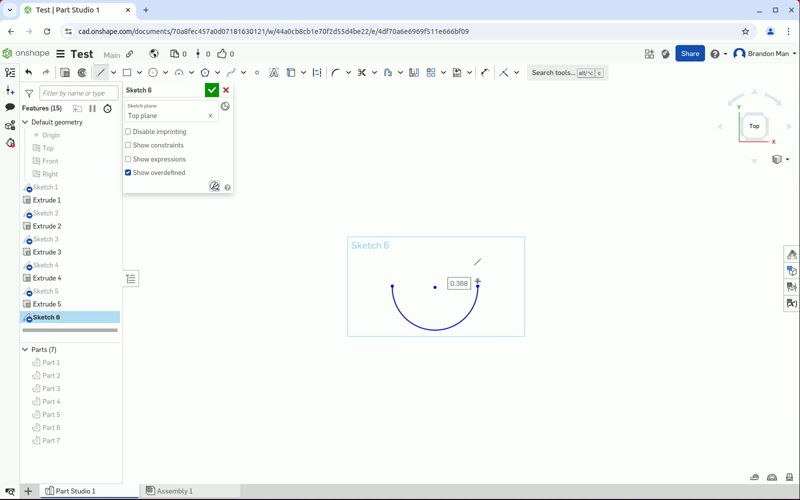
scroll(-6)
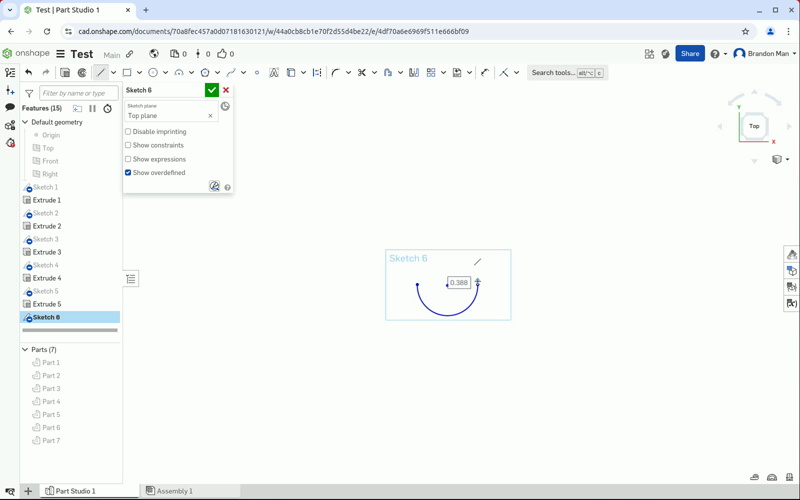
scroll(-6)
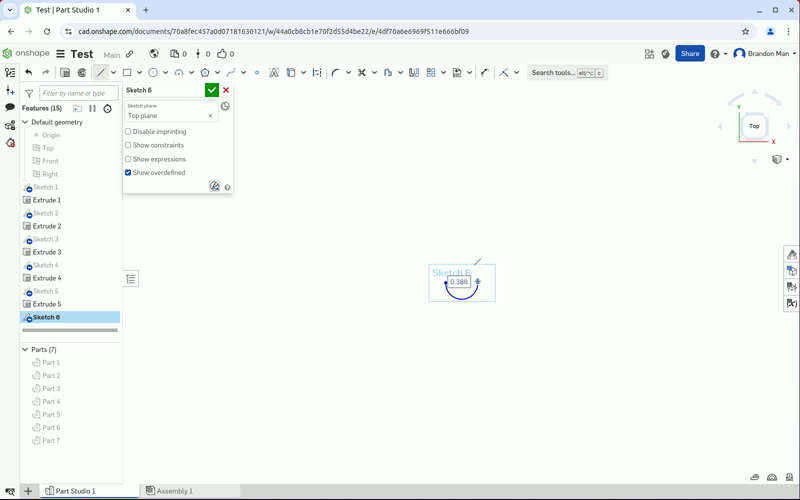
key_up(shift)
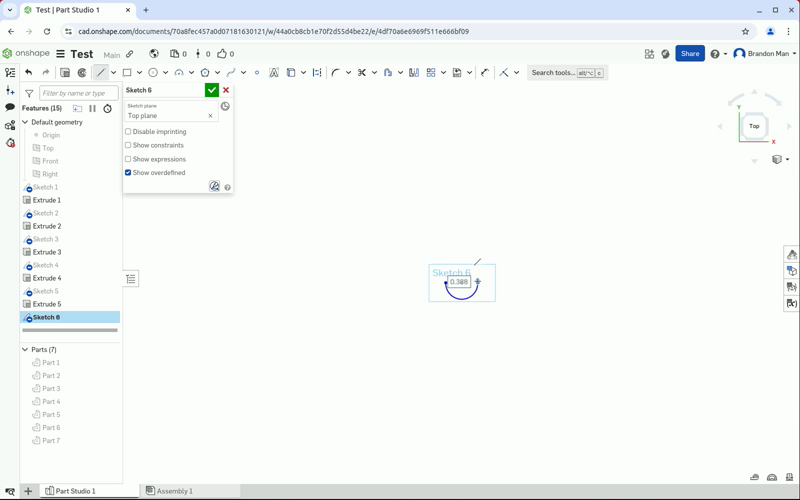
key(esc)
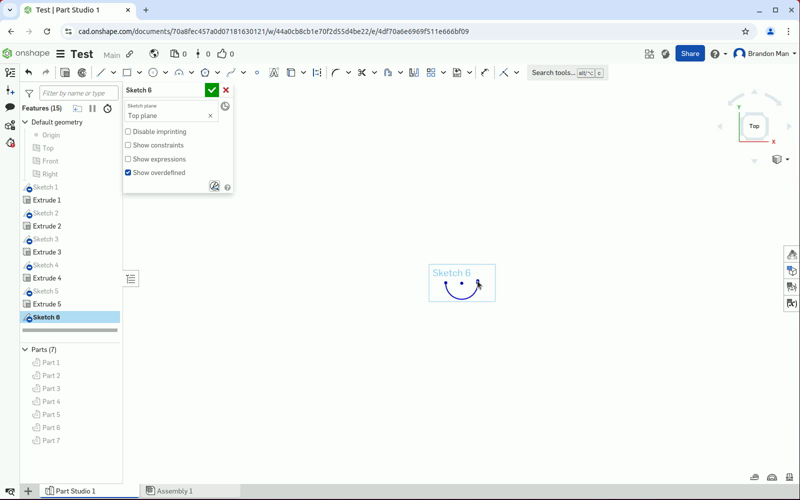
key(a)
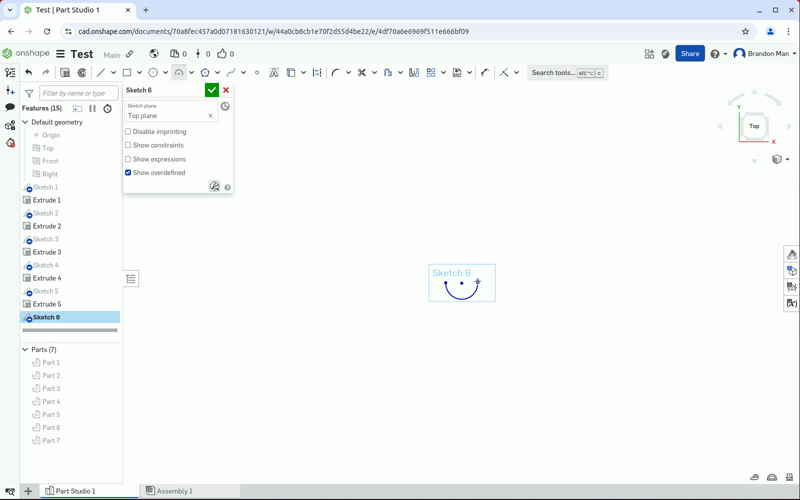
mouse_move(477, 280)
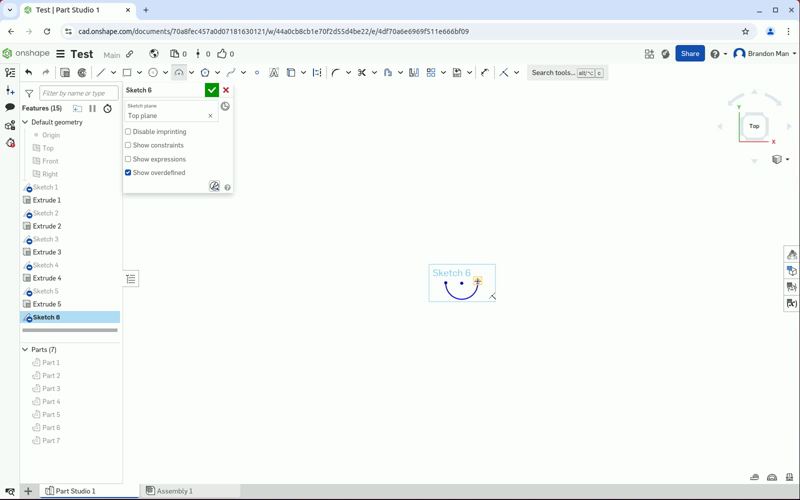
scroll(6)
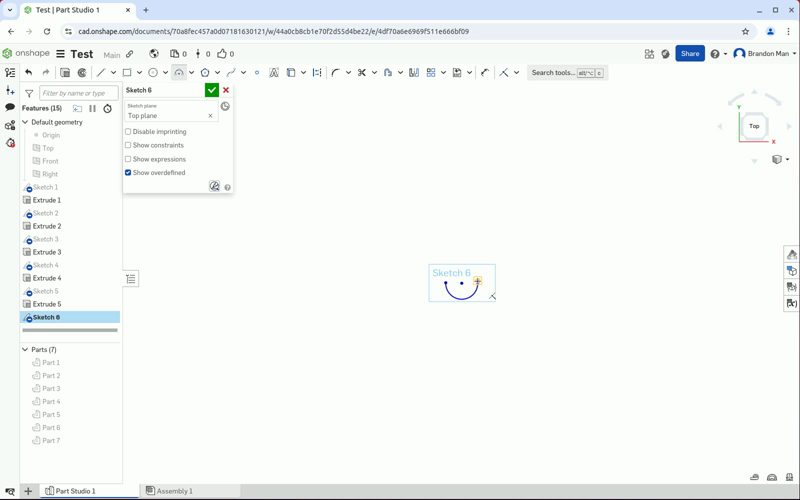
scroll(6)
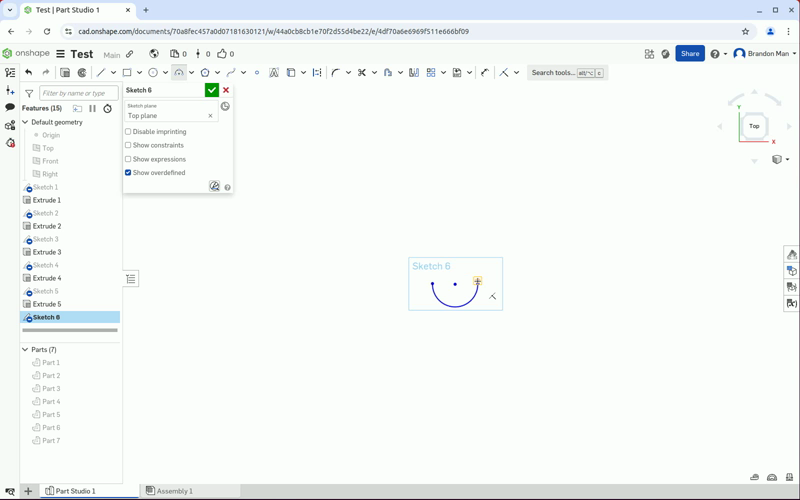
scroll(6)
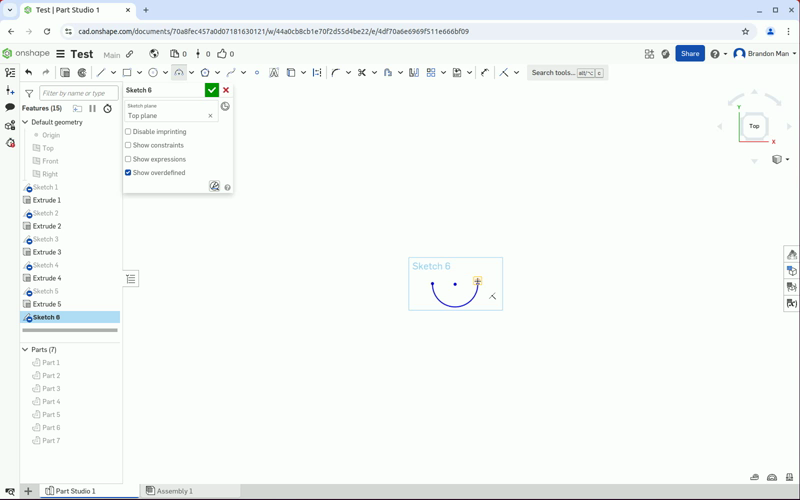
scroll(6)
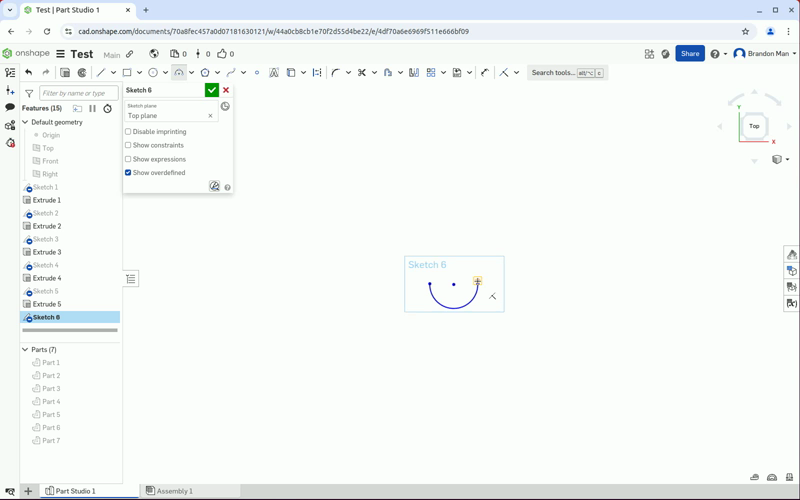
scroll(6)
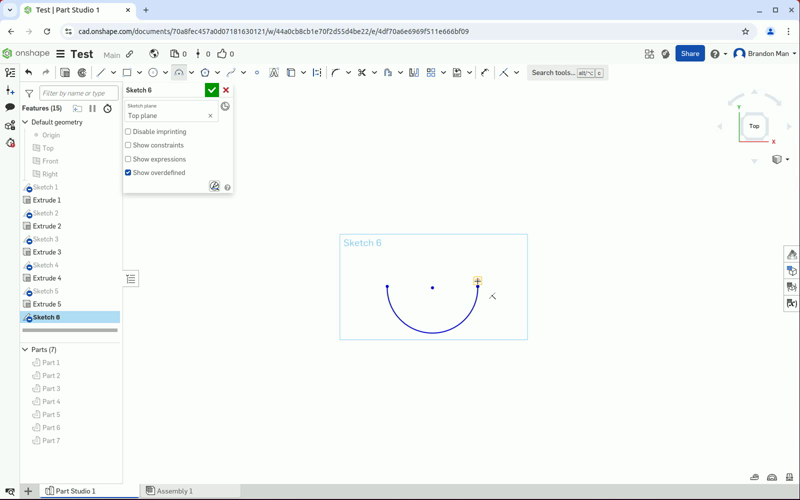
scroll(6)
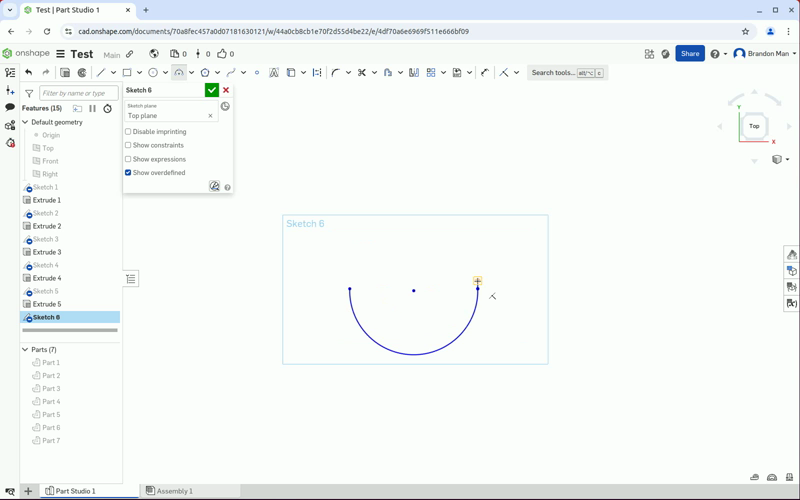
scroll(6)
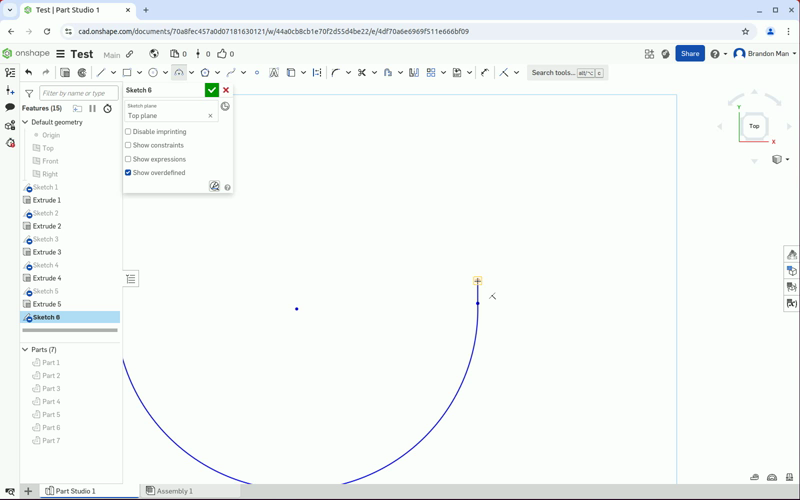
click(477, 280)
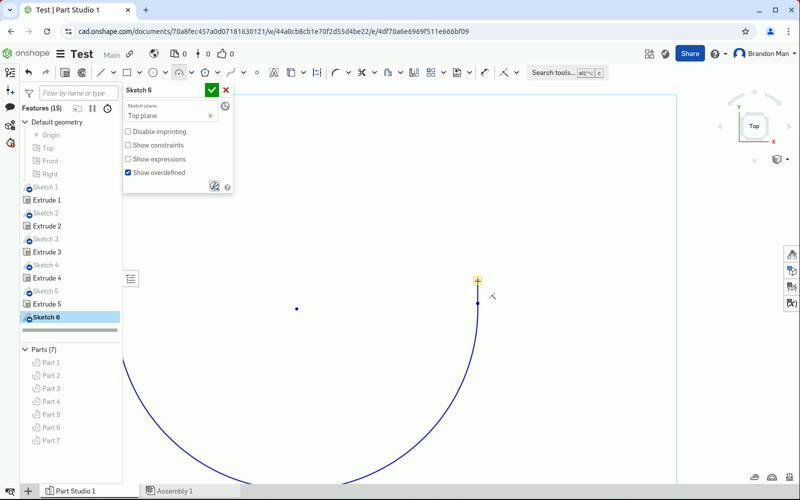
scroll(-6)
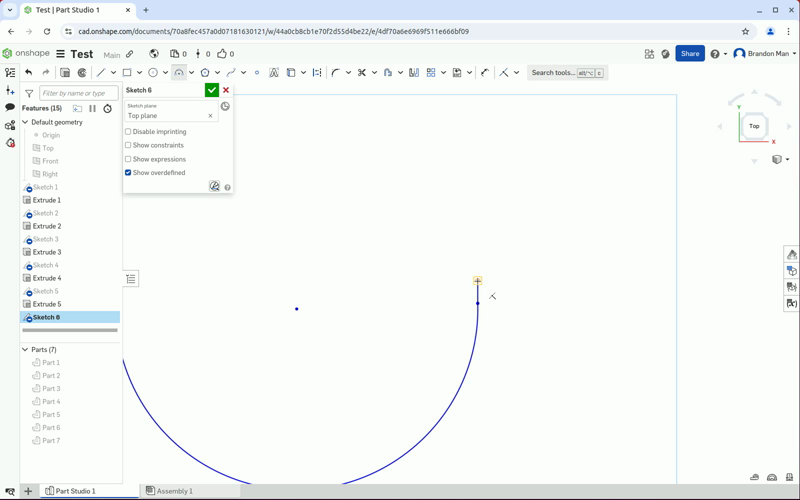
scroll(-6)
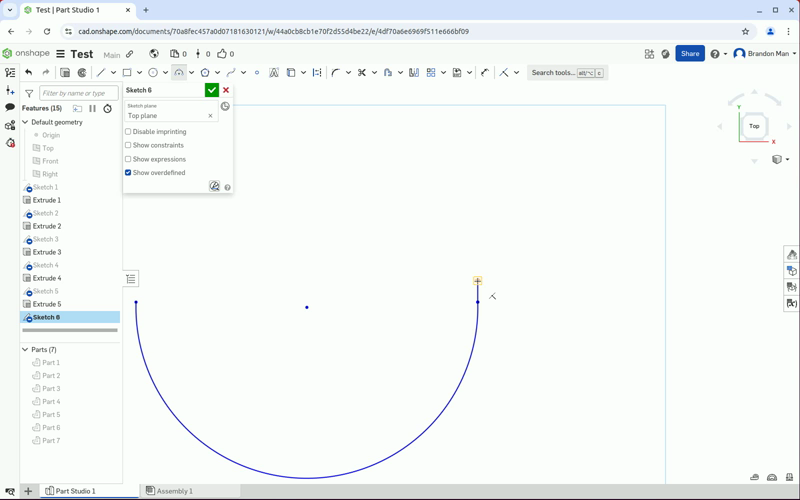
scroll(-6)
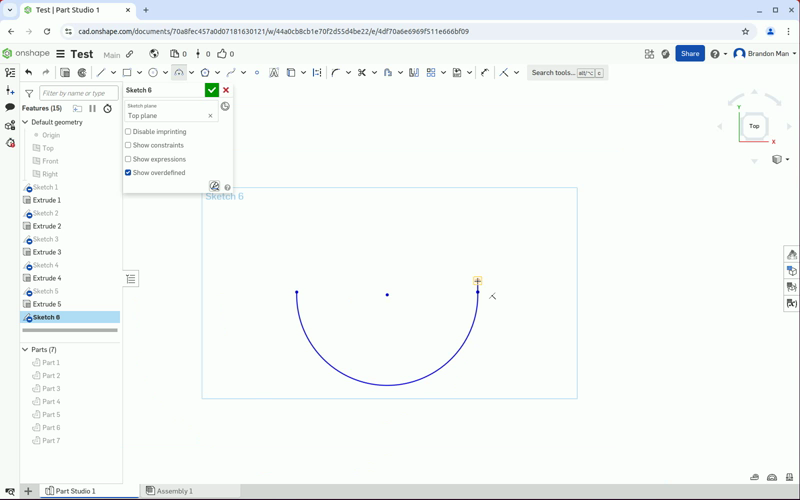
scroll(-6)
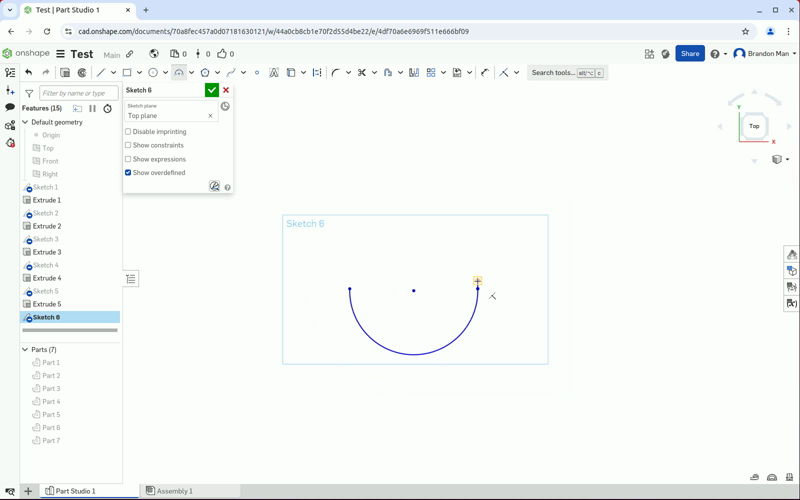
scroll(-6)
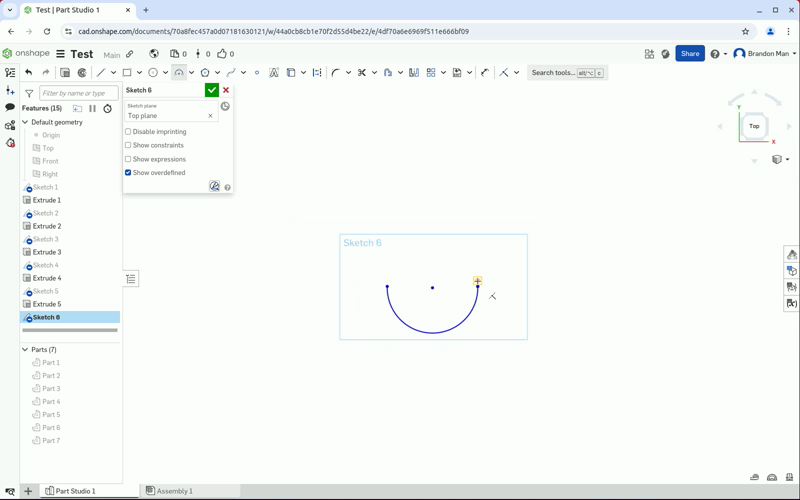
scroll(-6)
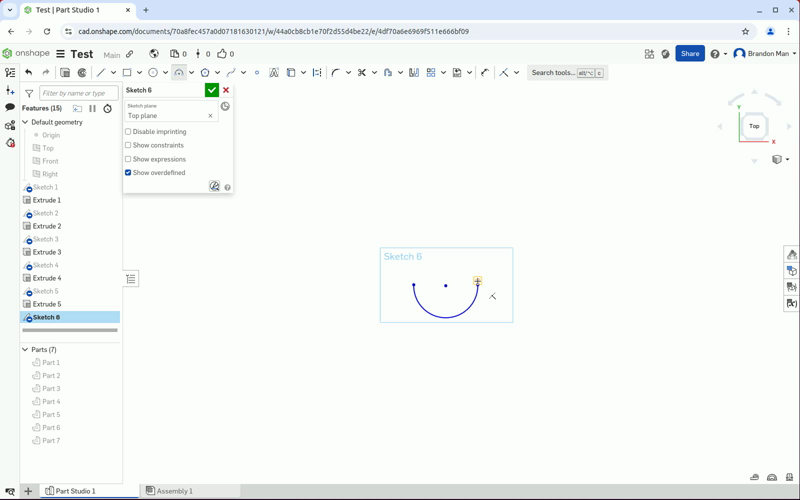
scroll(-6)
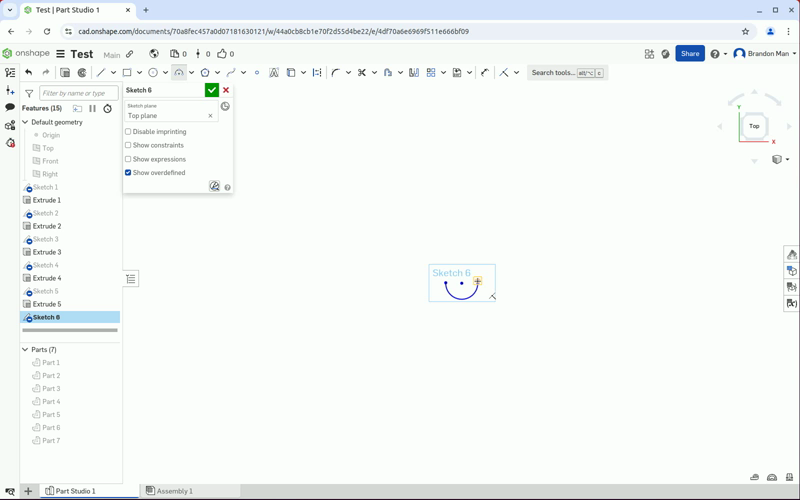
key_down(shift)
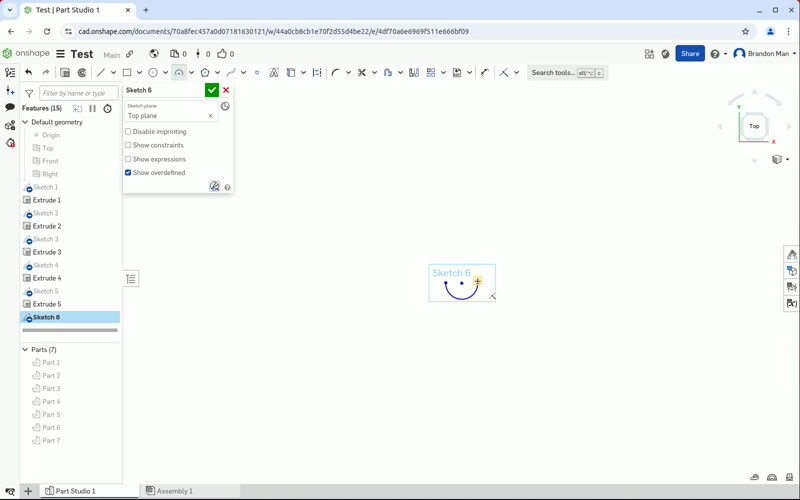
mouse_move(471, 270)
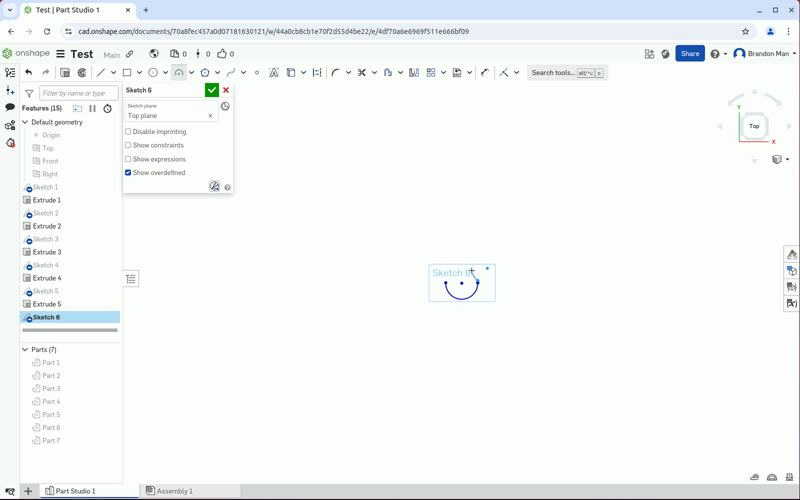
click(471, 270)
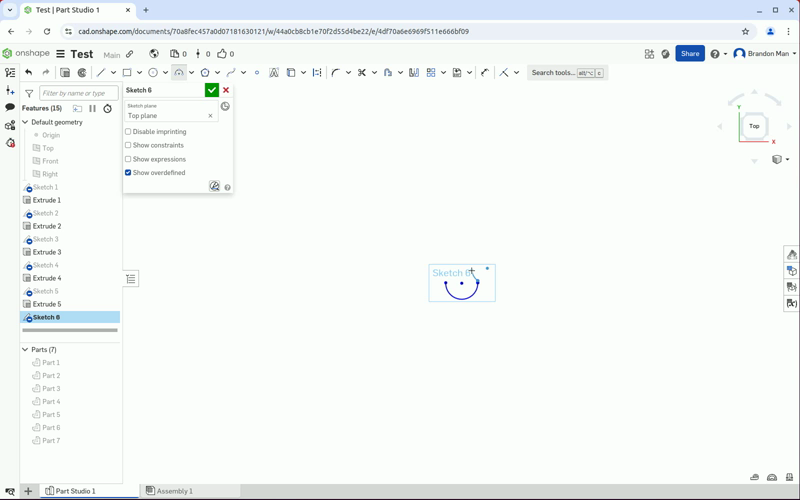
mouse_move(475, 274)
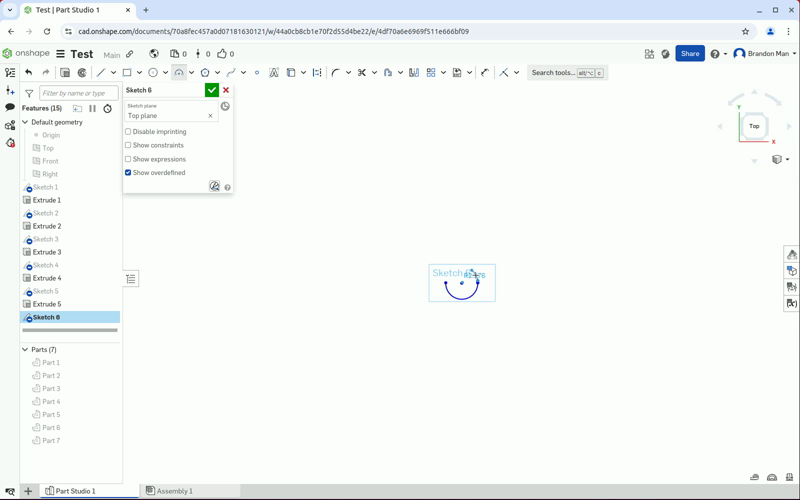
click(475, 274)
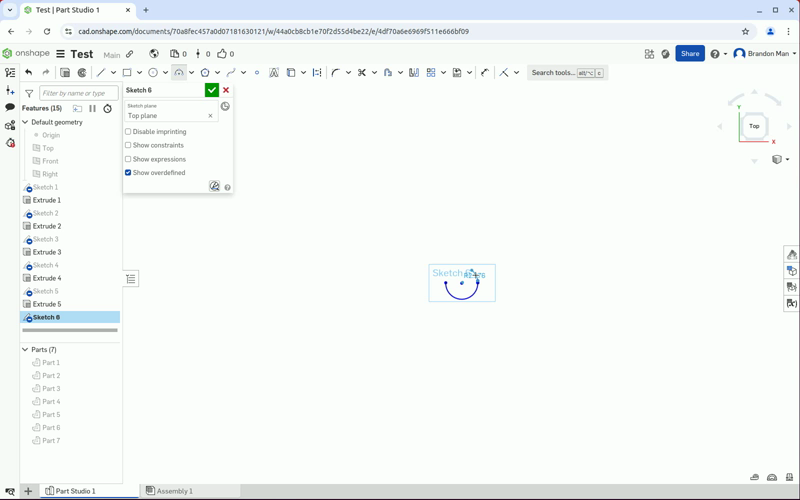
key_up(shift)
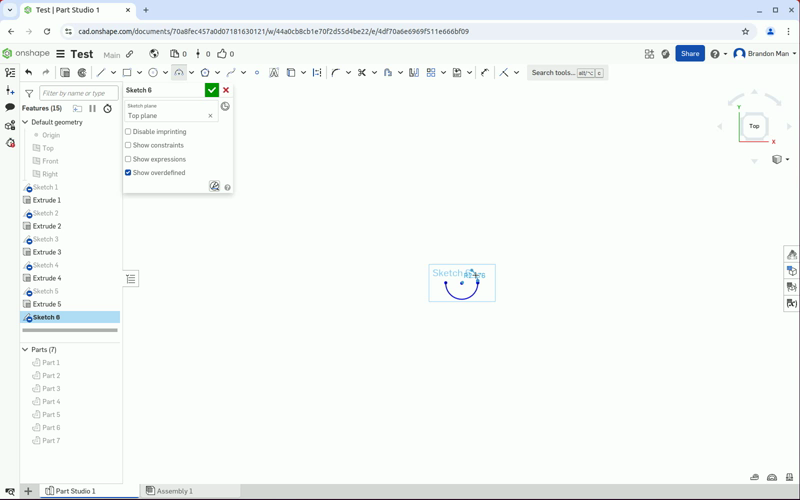
key(esc)
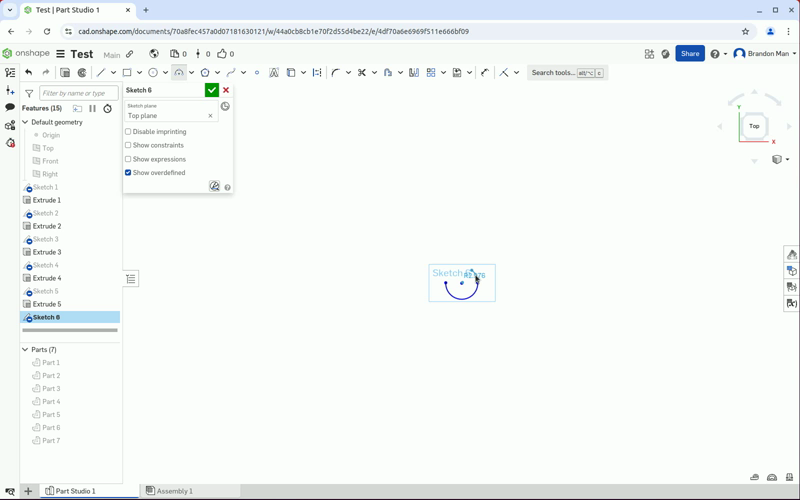
key(l)
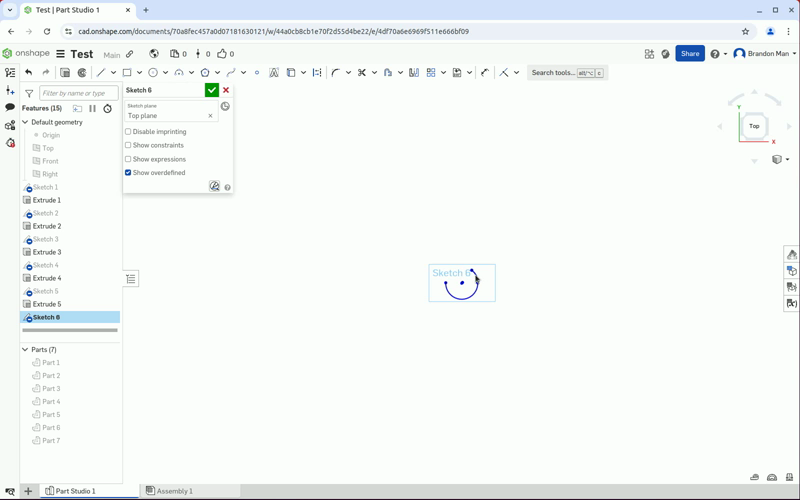
mouse_move(471, 270)
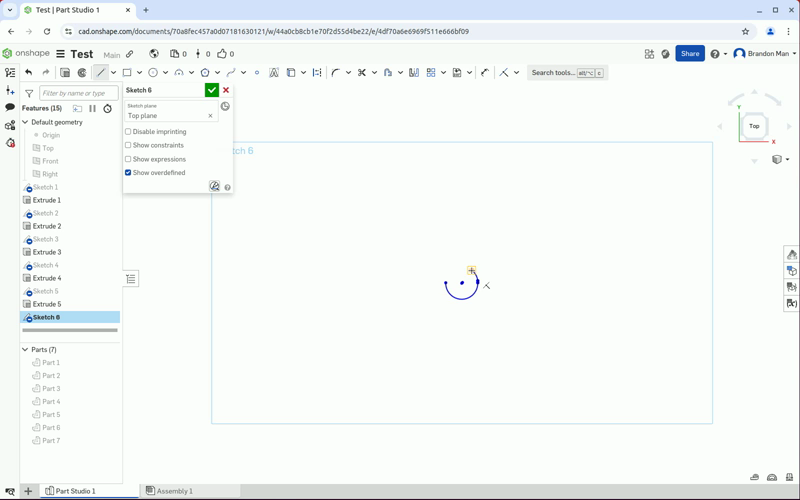
click(471, 270)
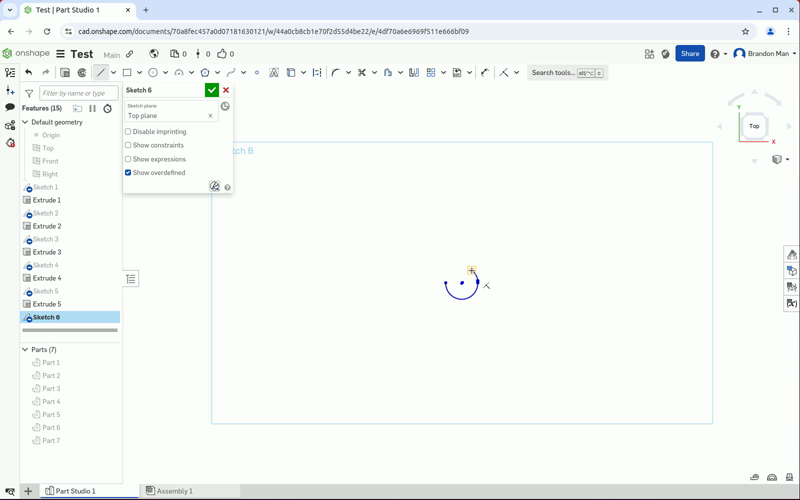
key_down(shift)
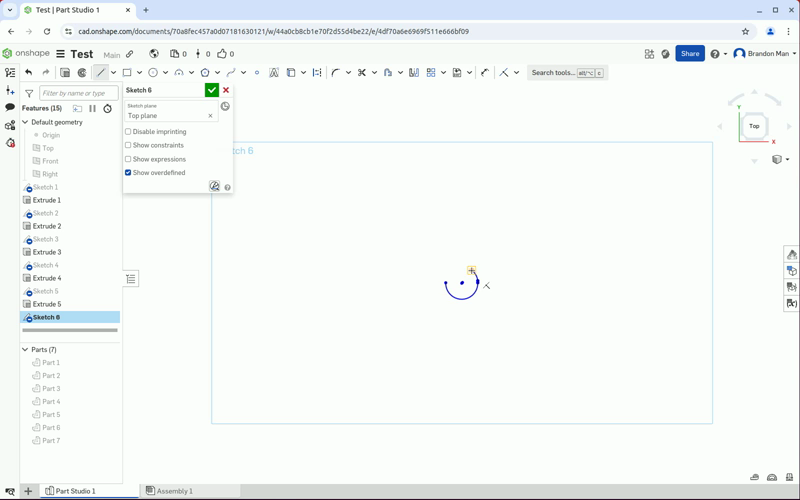
mouse_move(501, 270)
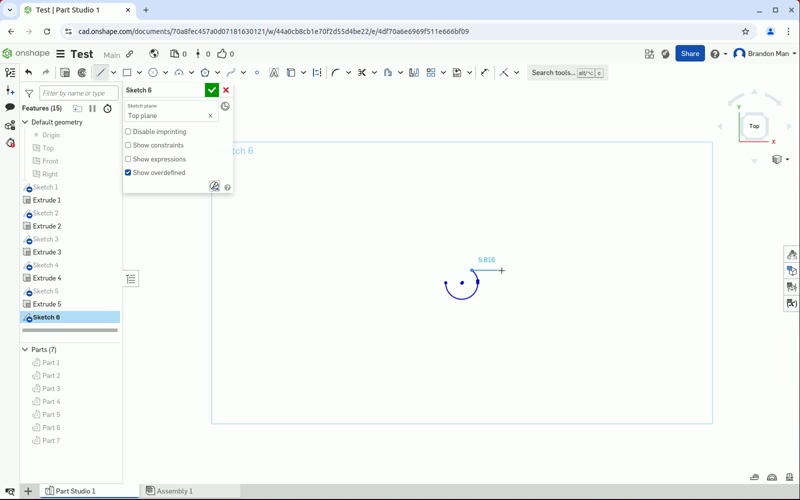
mouse_move(472, 282)
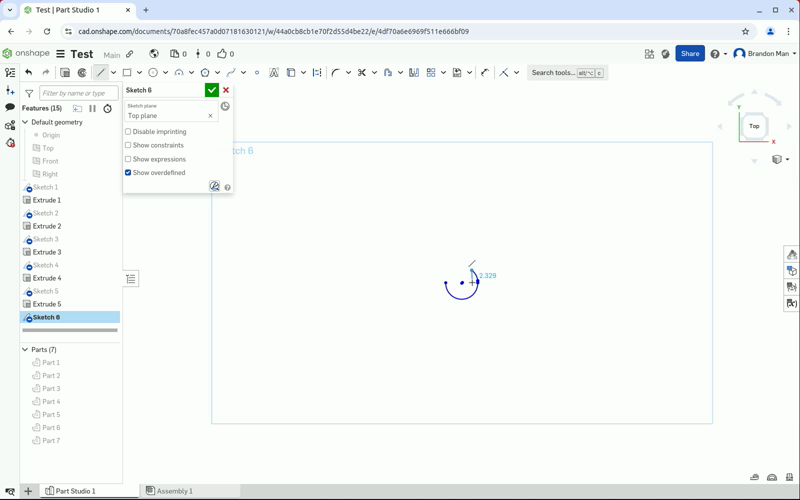
click(472, 282)
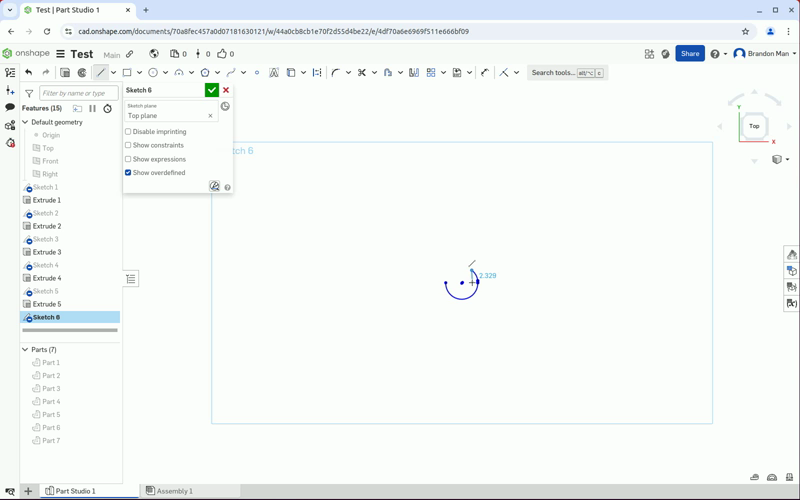
key_up(shift)
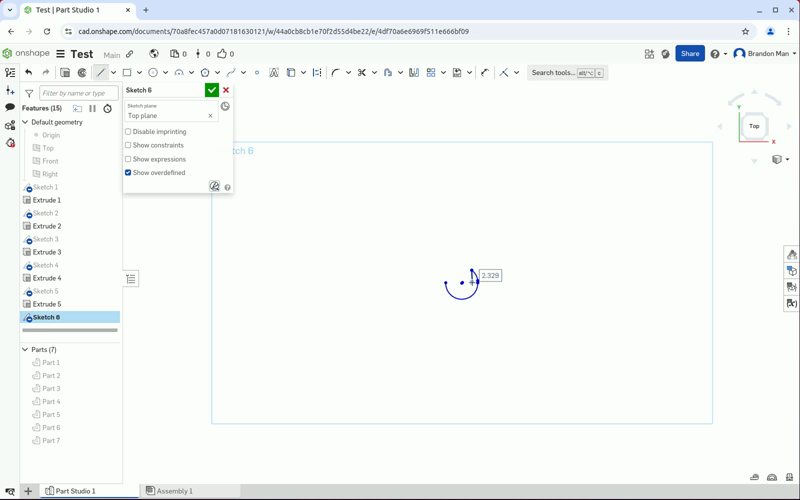
key(esc)
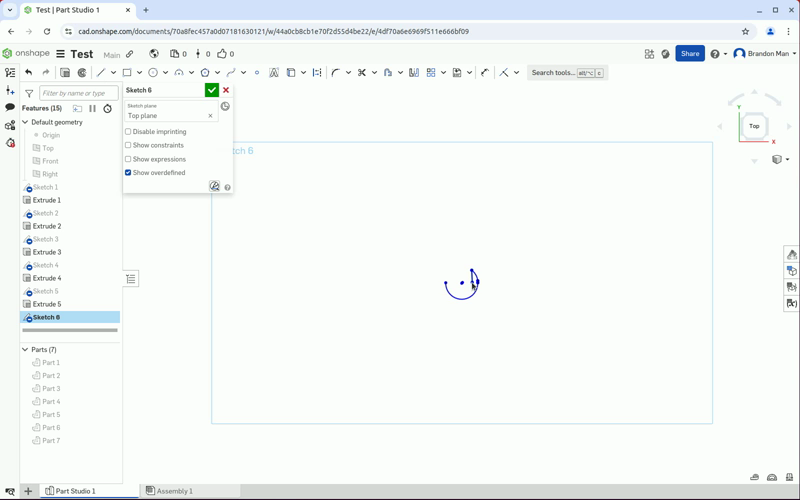
key(a)
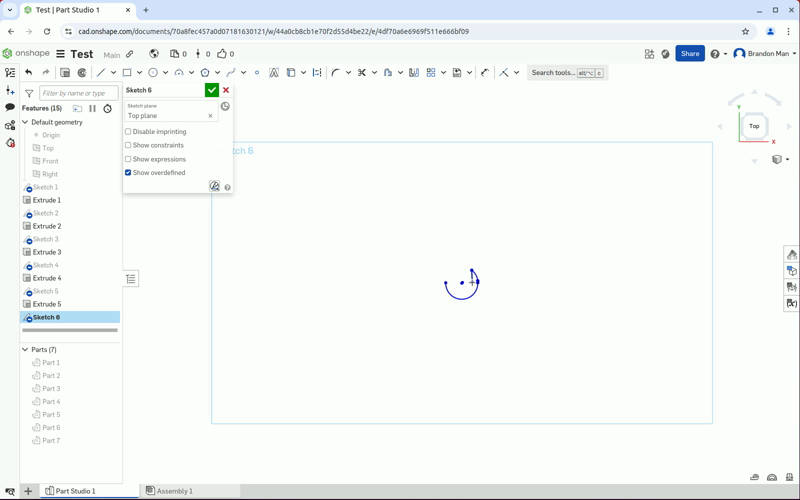
mouse_move(472, 282)
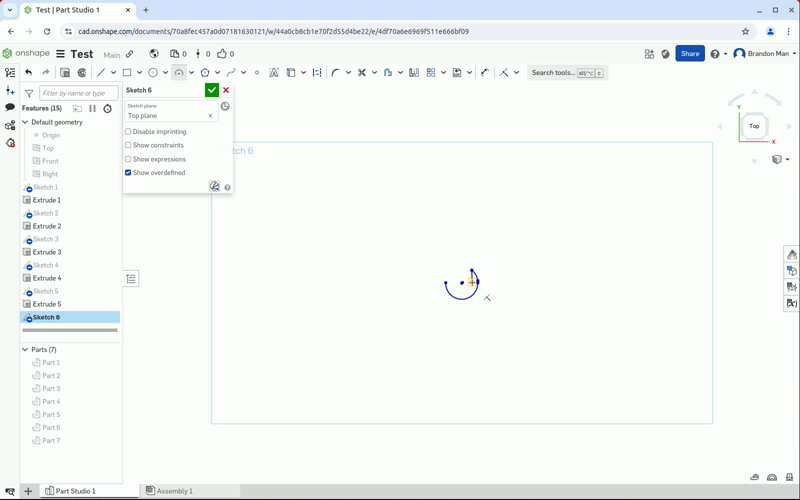
click(472, 282)
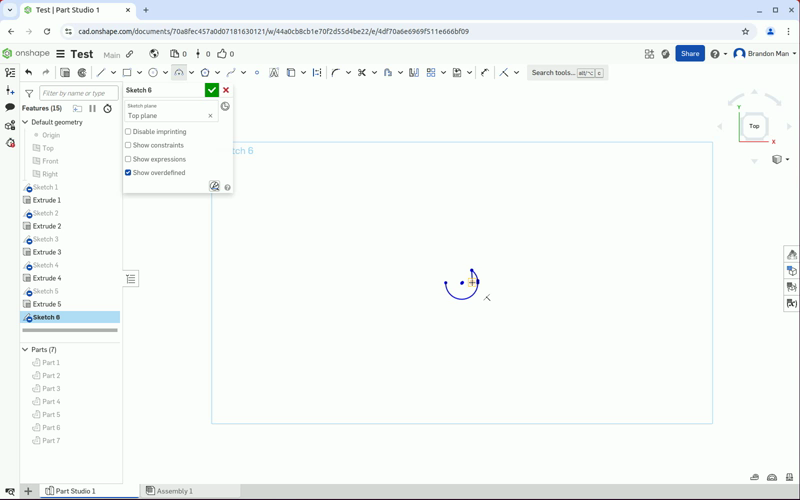
key_down(shift)
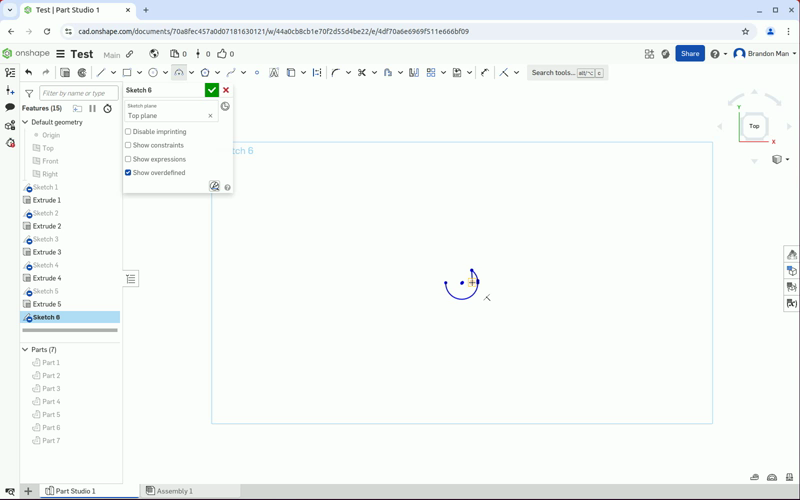
mouse_move(450, 282)
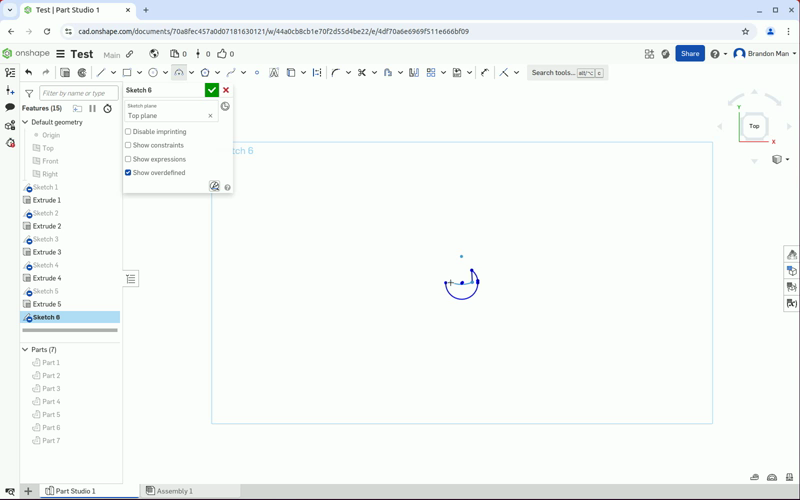
click(450, 282)
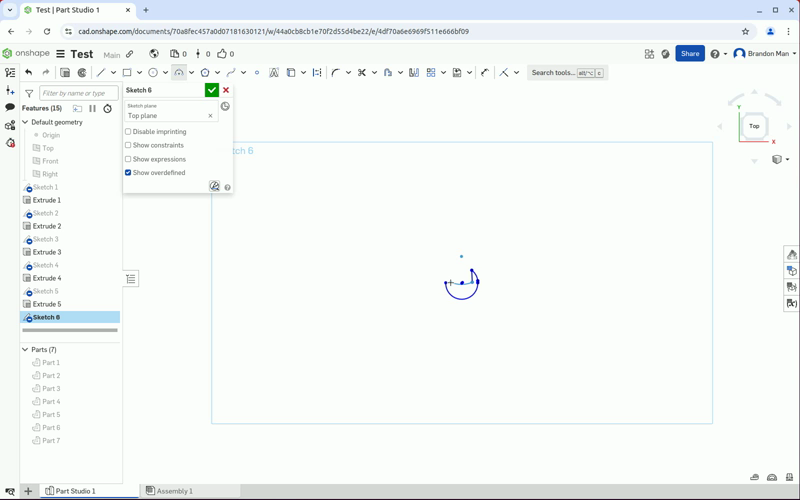
mouse_move(461, 293)
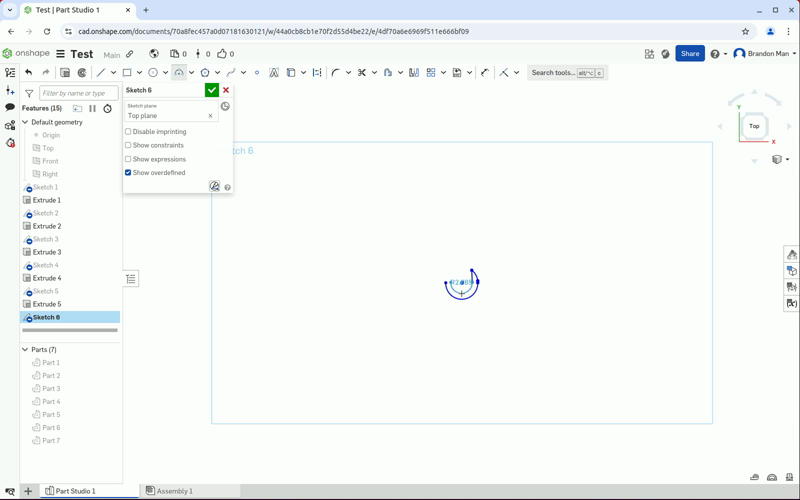
click(461, 293)
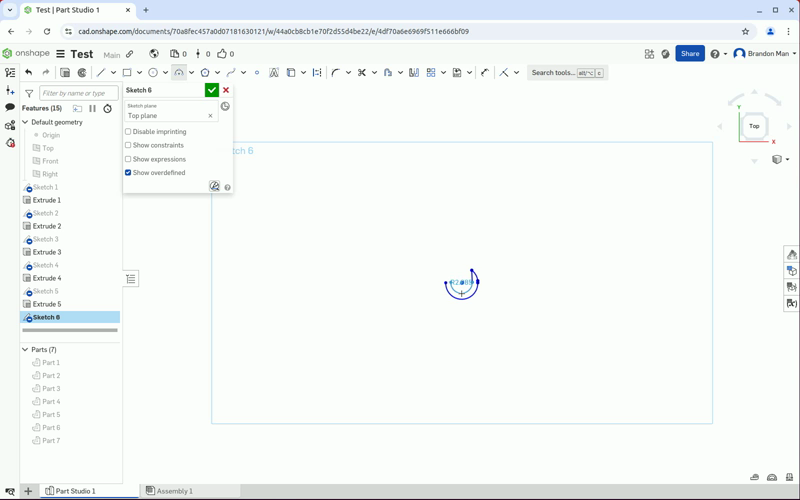
key_up(shift)
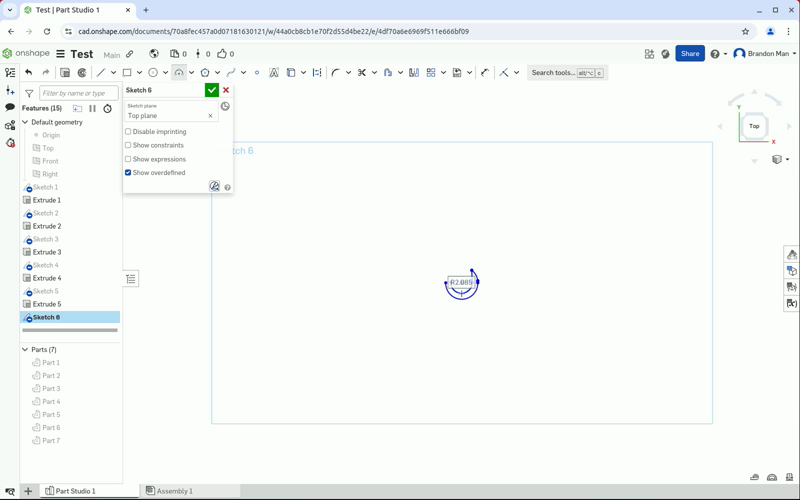
key(esc)
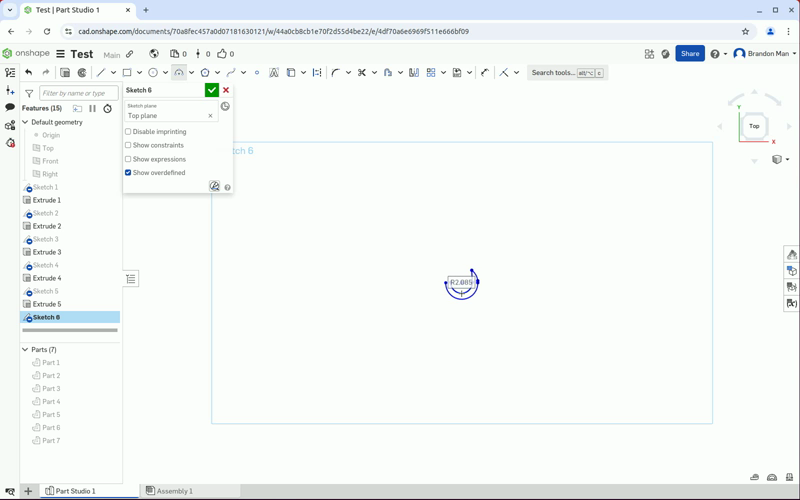
key(l)
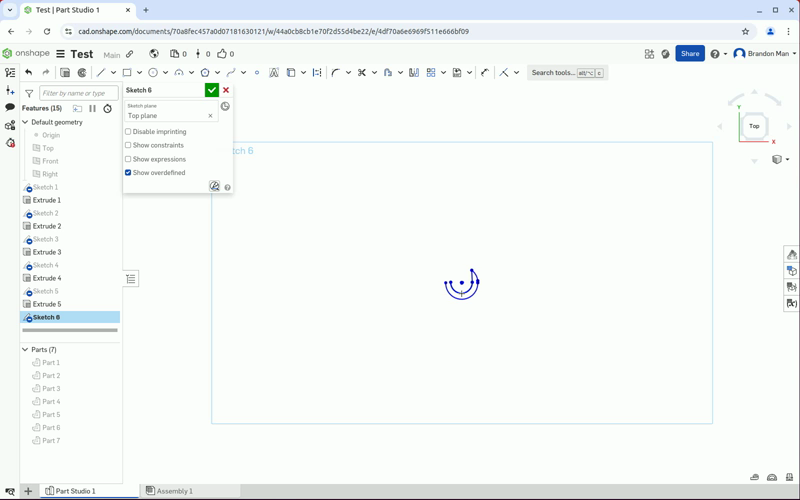
mouse_move(450, 282)
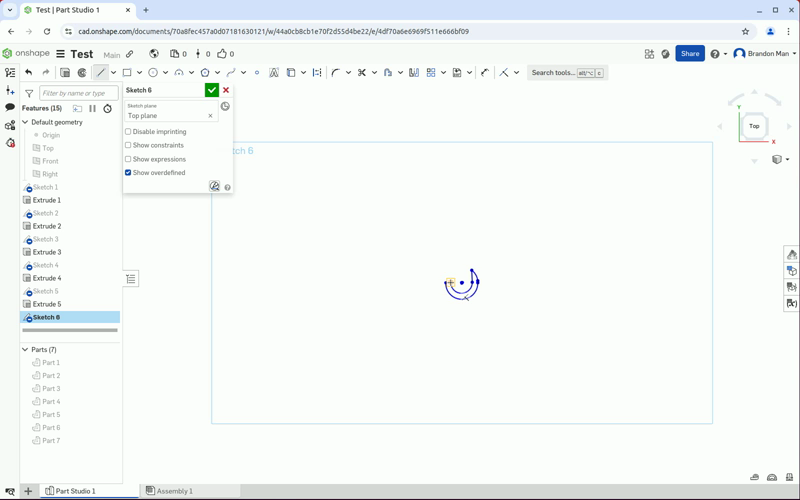
click(450, 282)
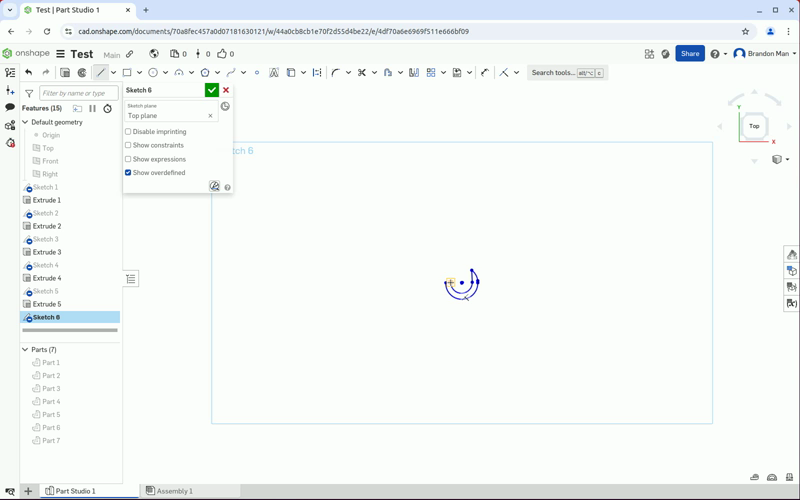
key_down(shift)
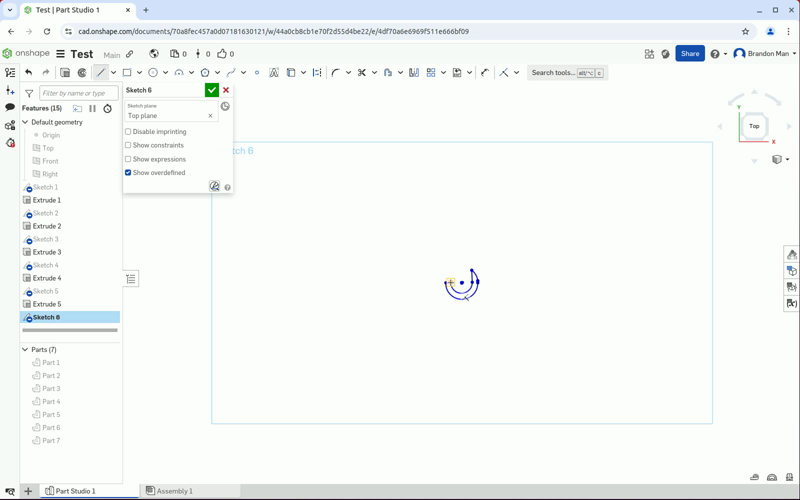
mouse_move(480, 282)
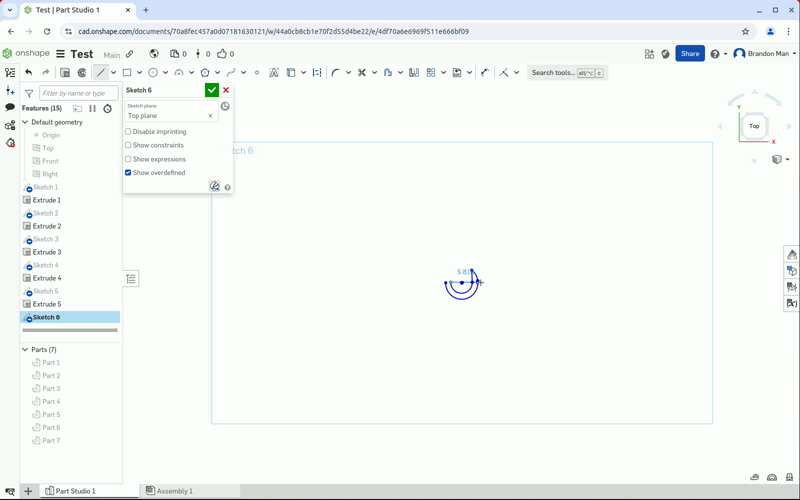
mouse_move(451, 270)
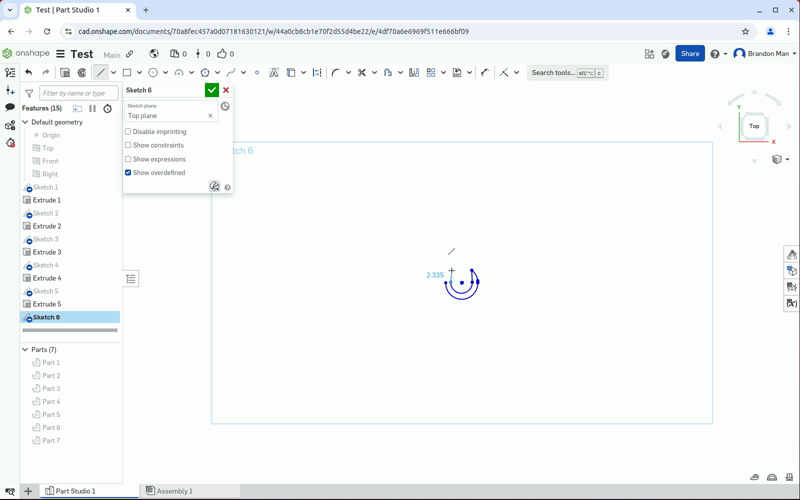
click(451, 270)
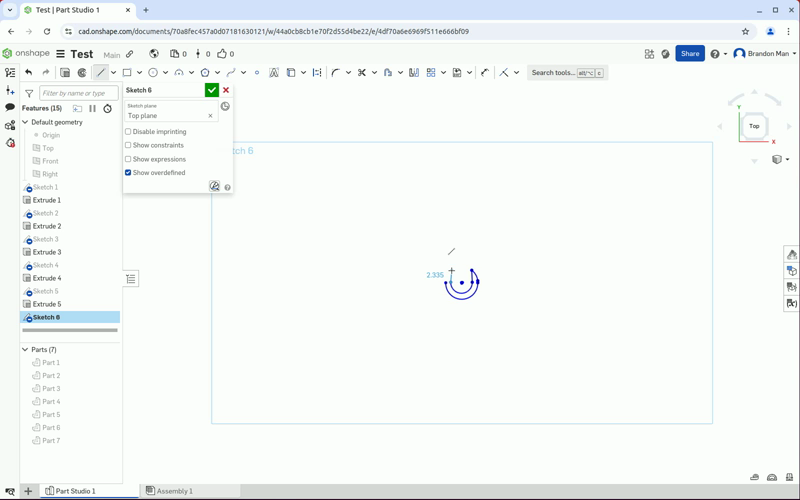
key_up(shift)
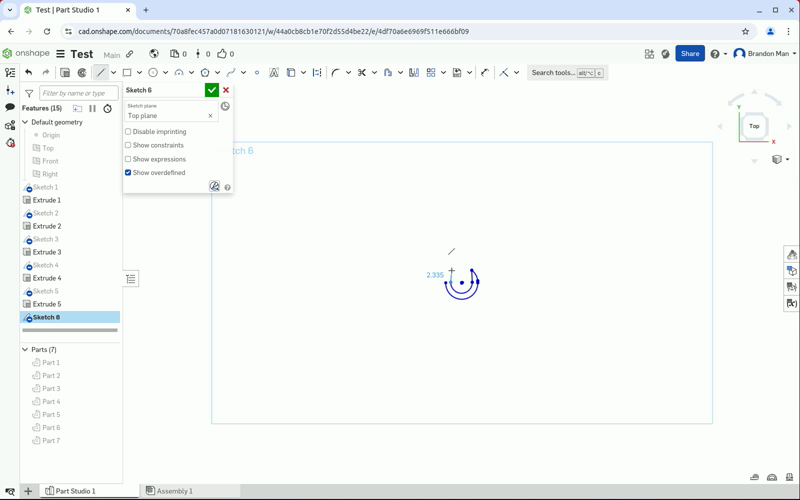
key(esc)
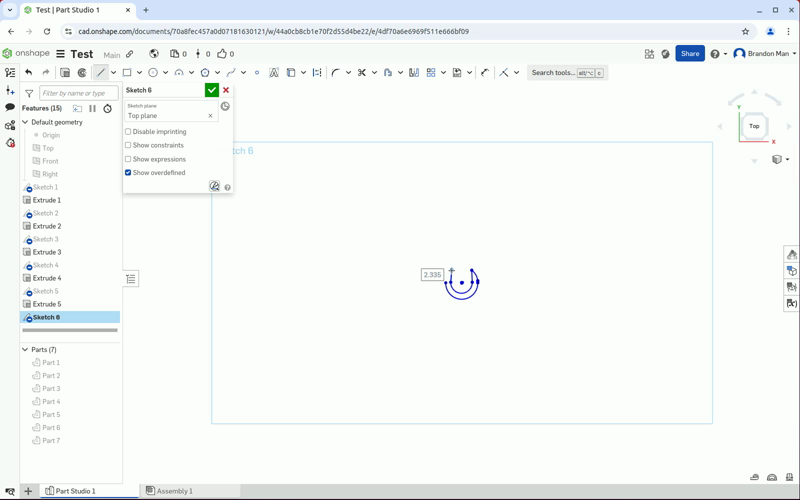
key(a)
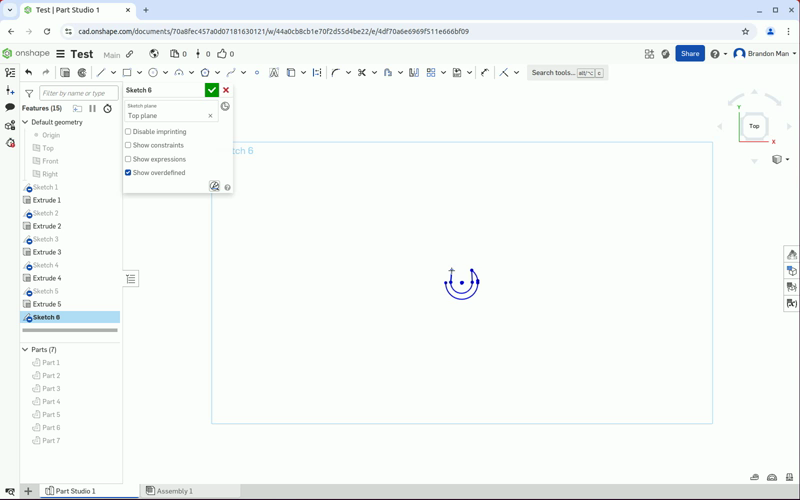
mouse_move(451, 270)
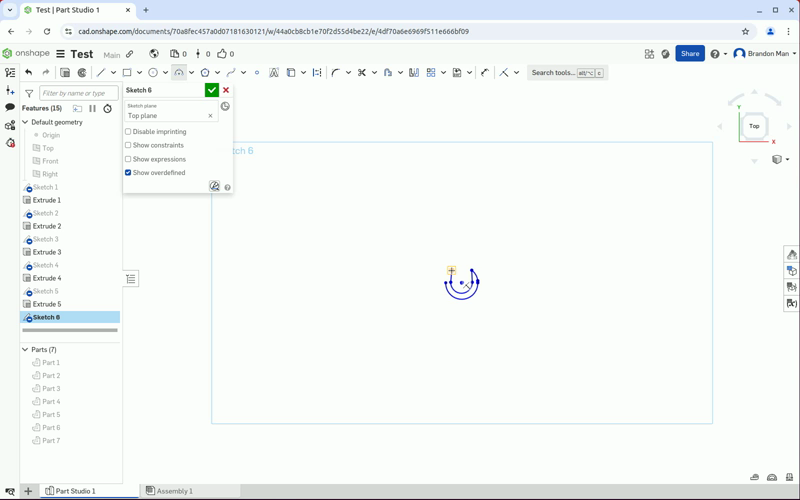
click(451, 270)
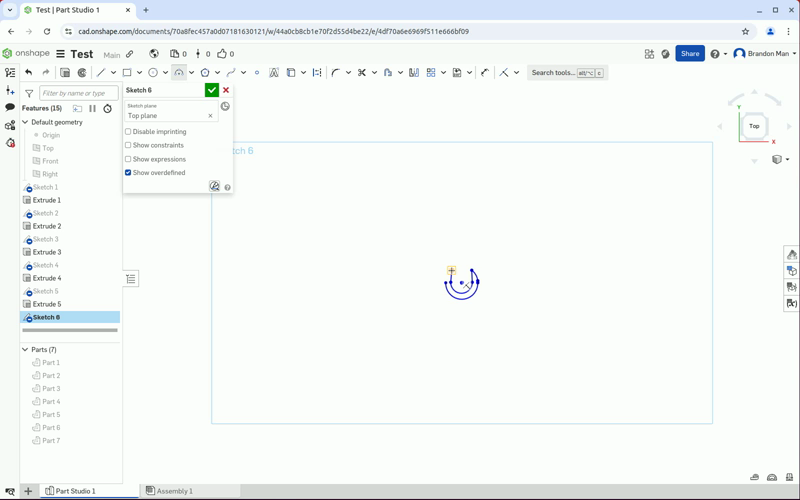
key_down(shift)
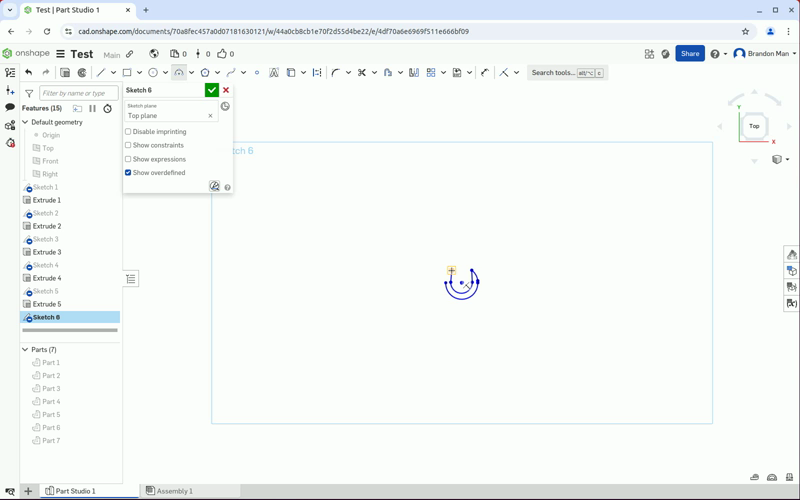
mouse_move(445, 280)
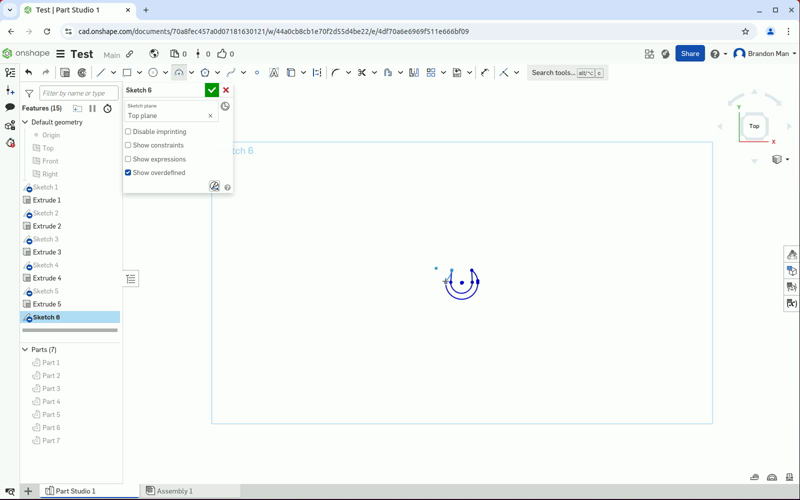
scroll(6)
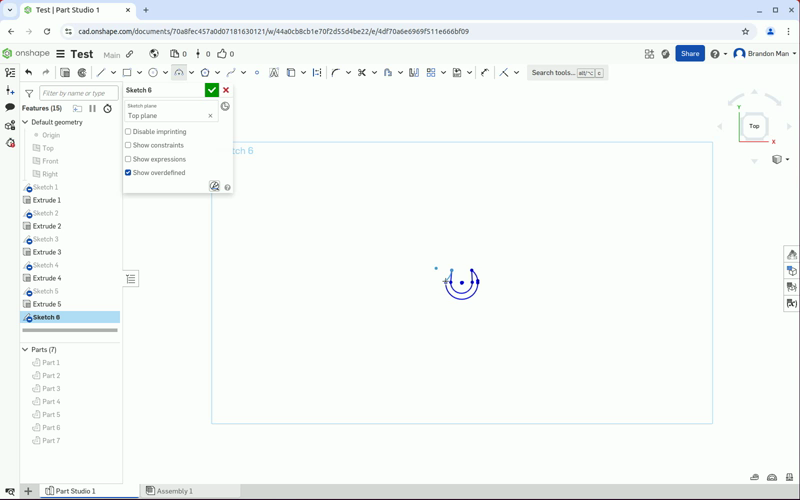
scroll(6)
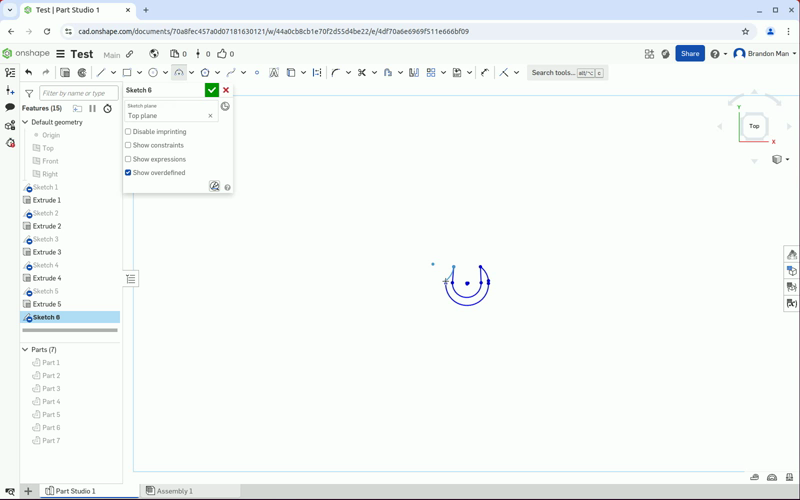
scroll(6)
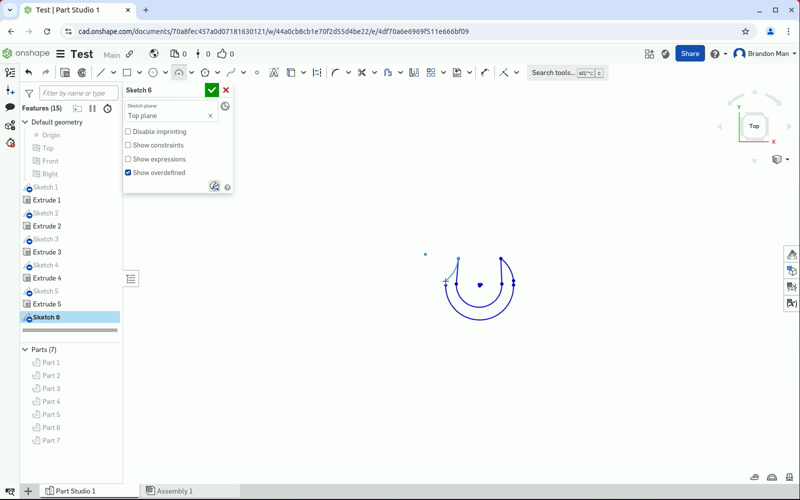
scroll(6)
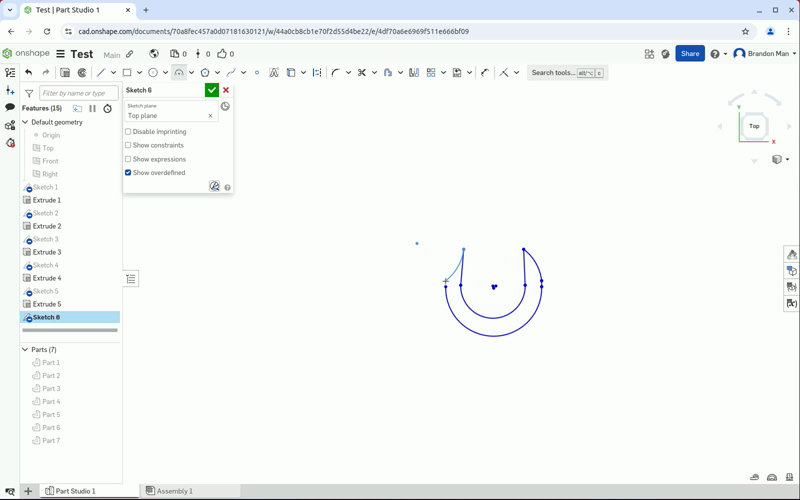
scroll(6)
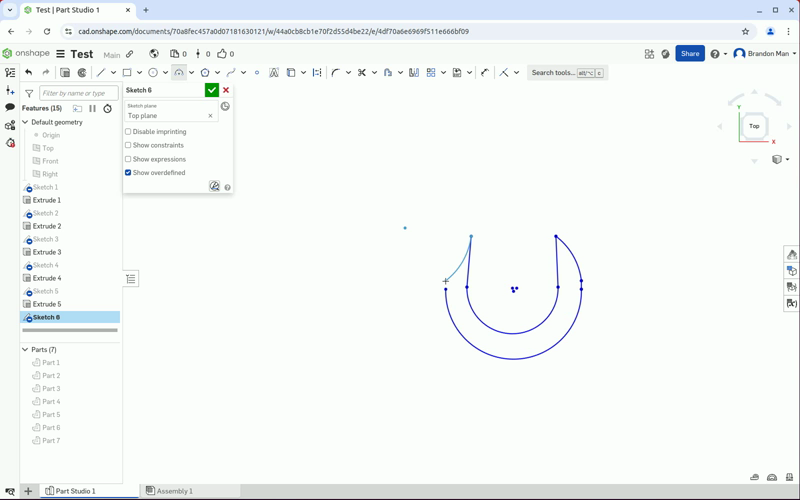
scroll(6)
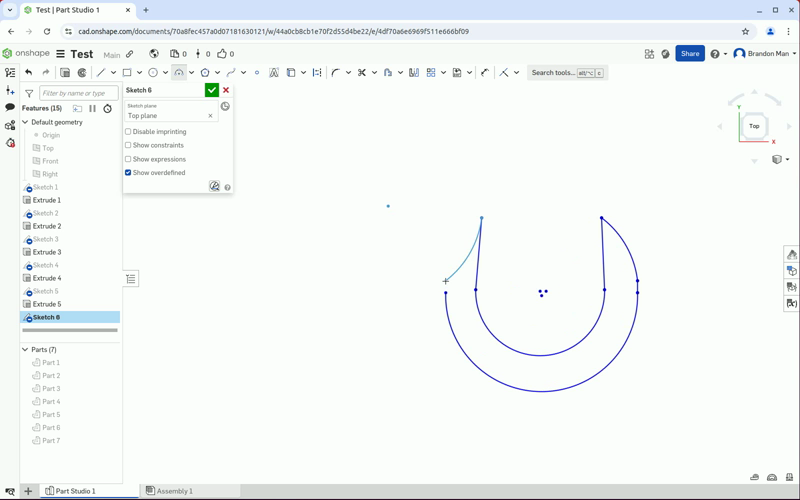
scroll(6)
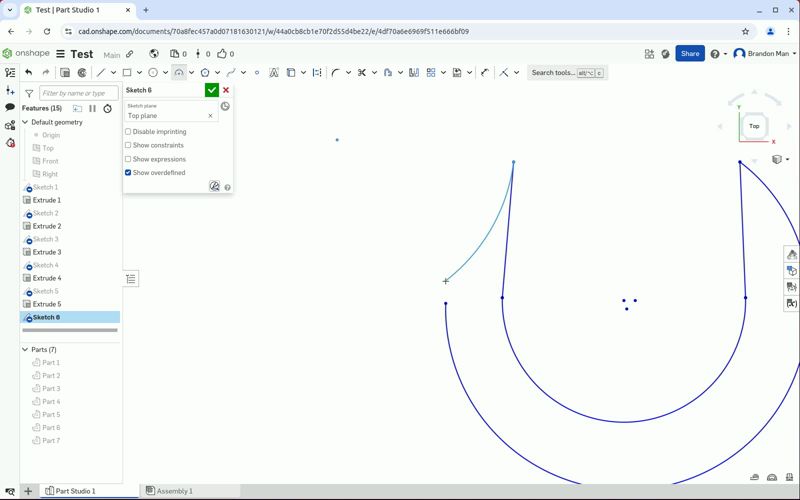
click(445, 280)
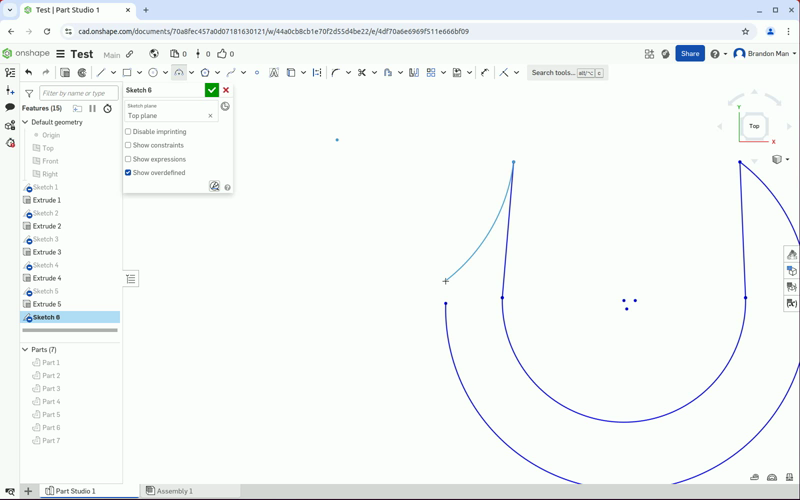
scroll(-6)
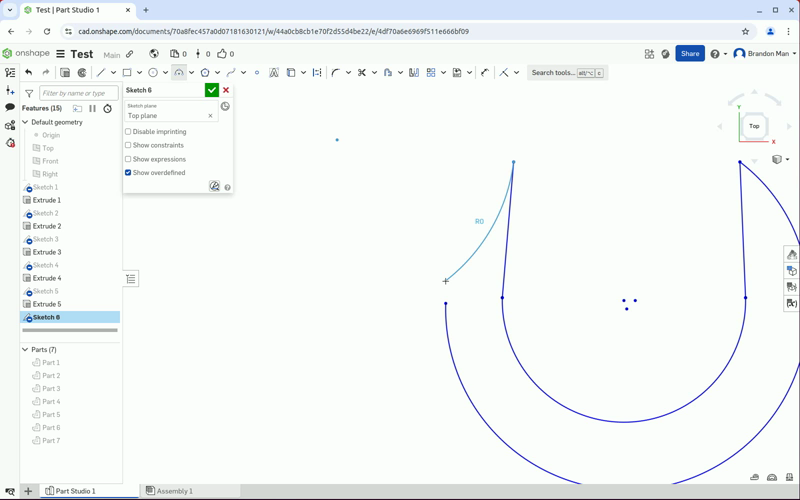
scroll(-6)
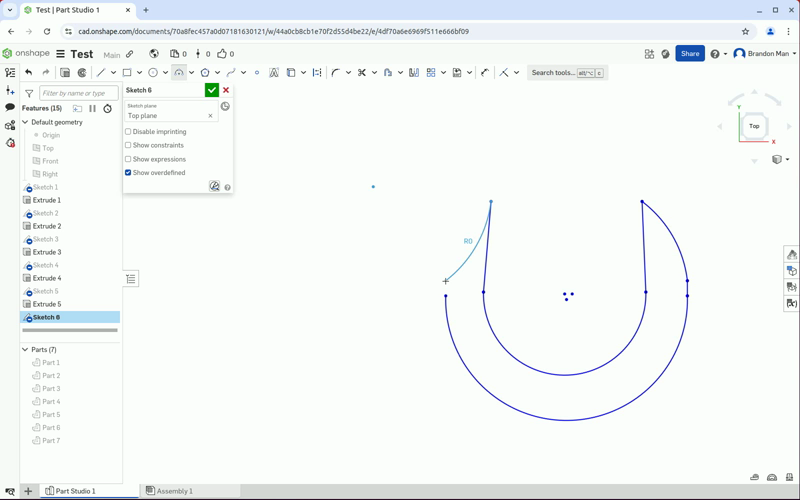
scroll(-6)
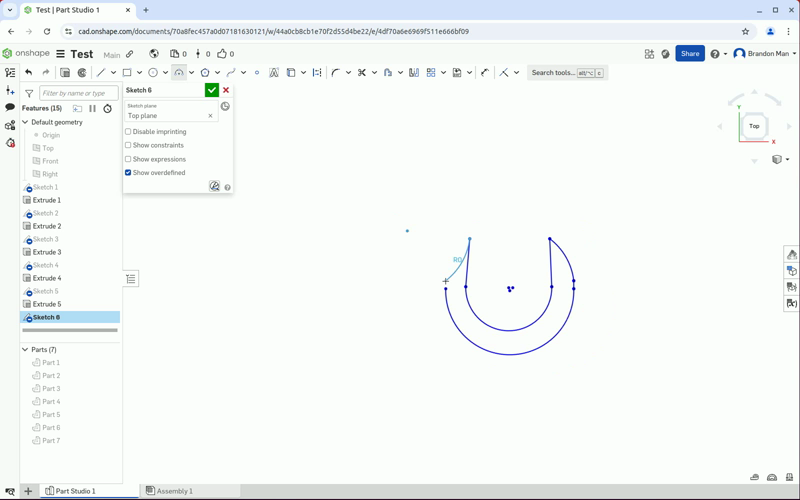
scroll(-6)
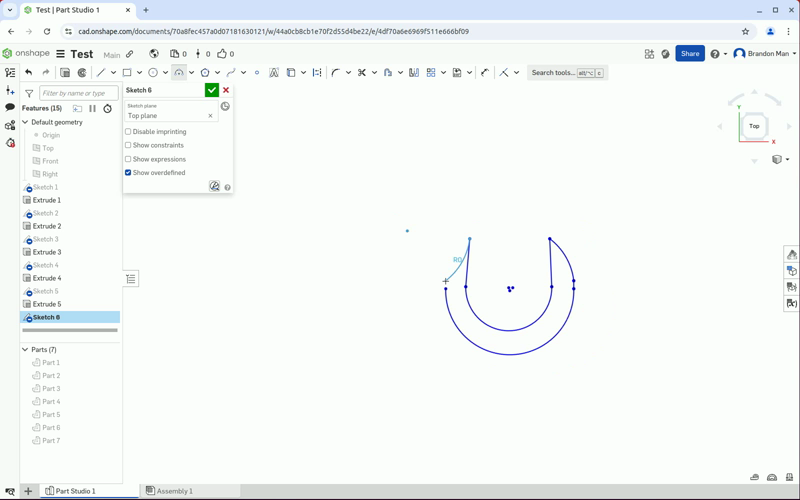
scroll(-6)
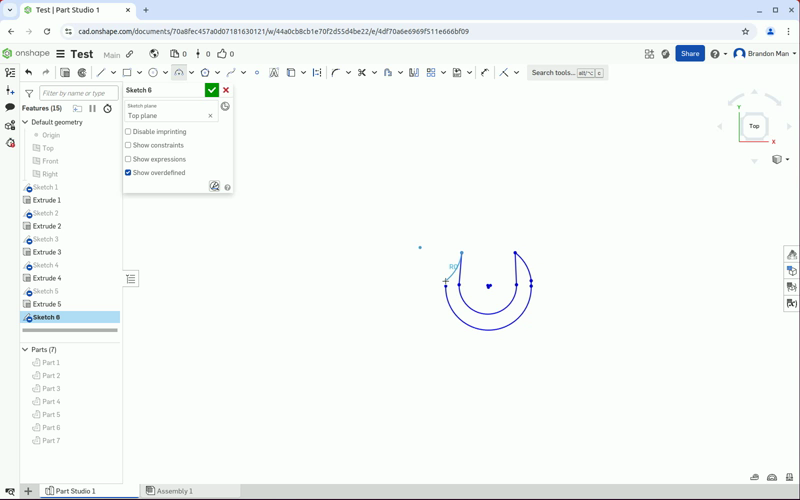
scroll(-6)
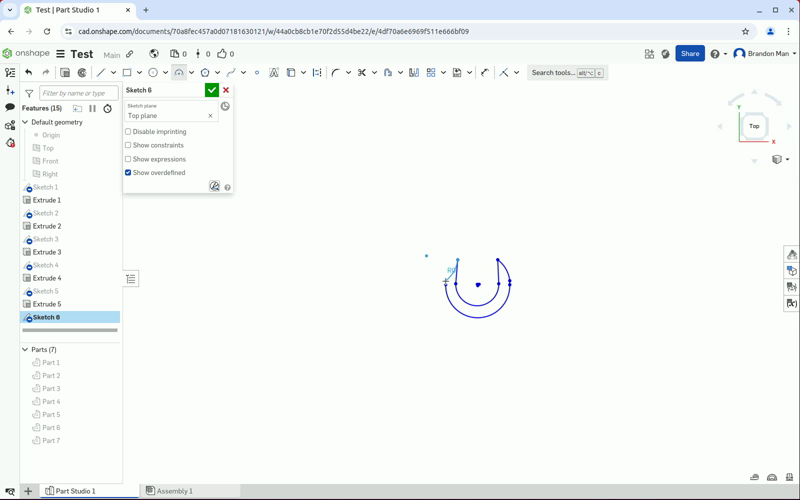
scroll(-6)
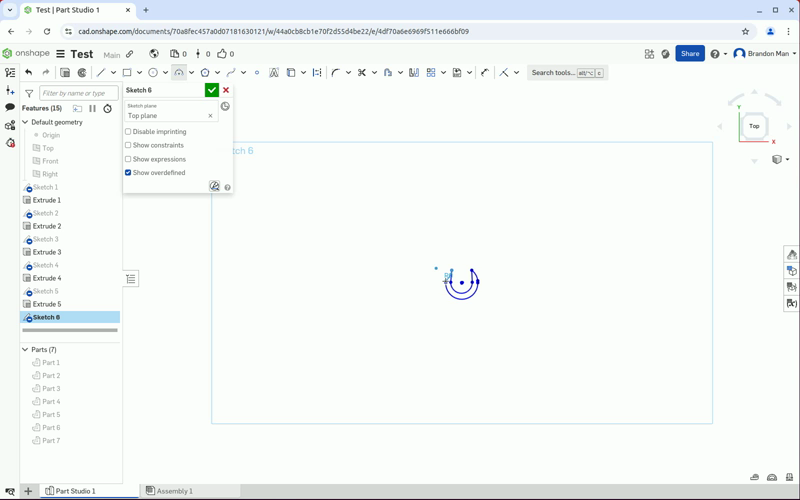
mouse_move(447, 274)
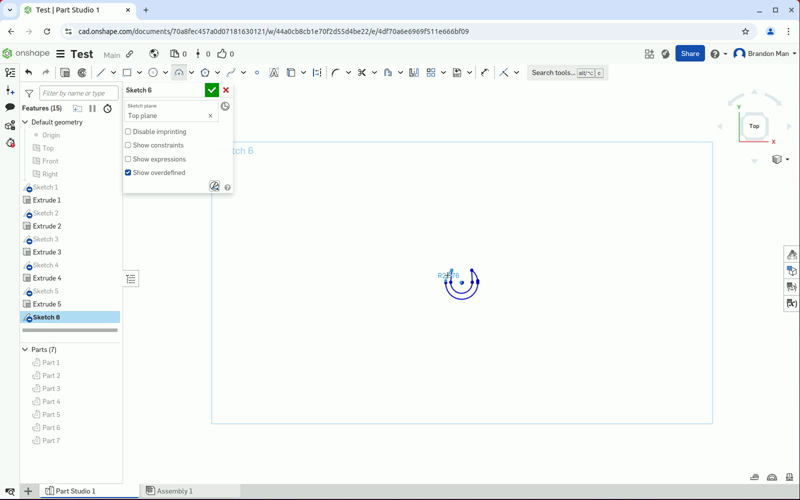
click(447, 274)
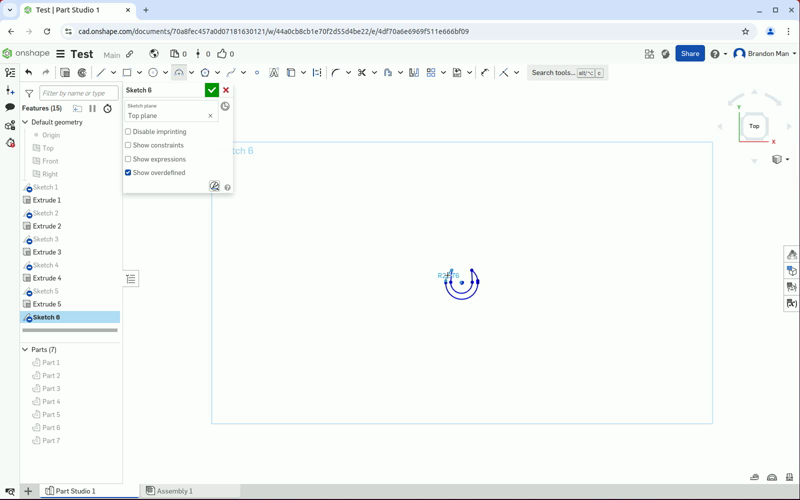
key_up(shift)
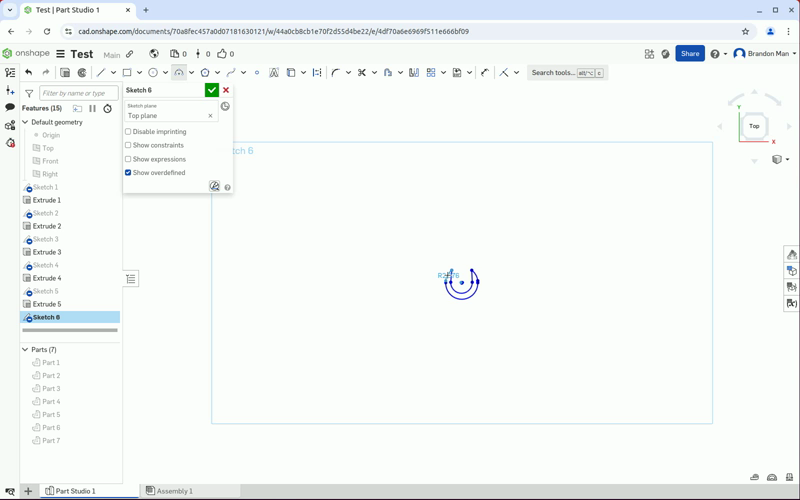
key(esc)
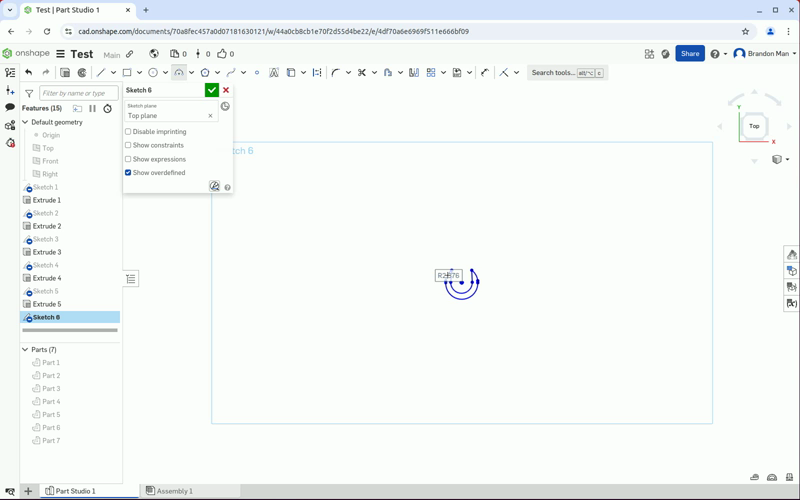
key(l)
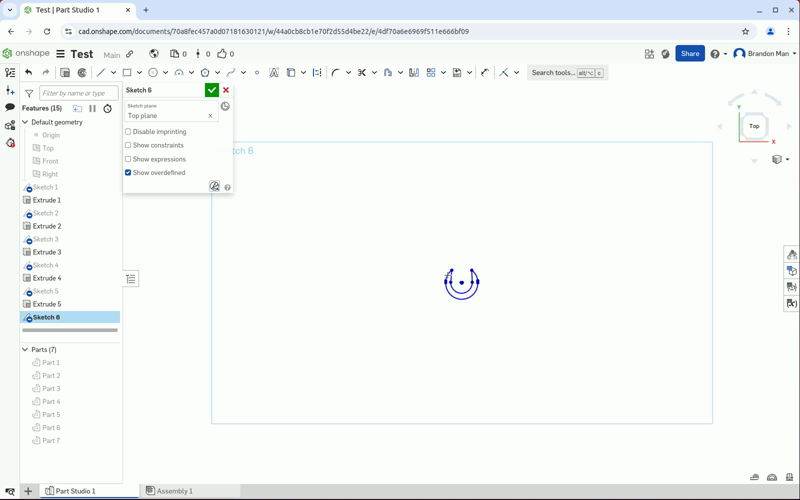
mouse_move(445, 280)
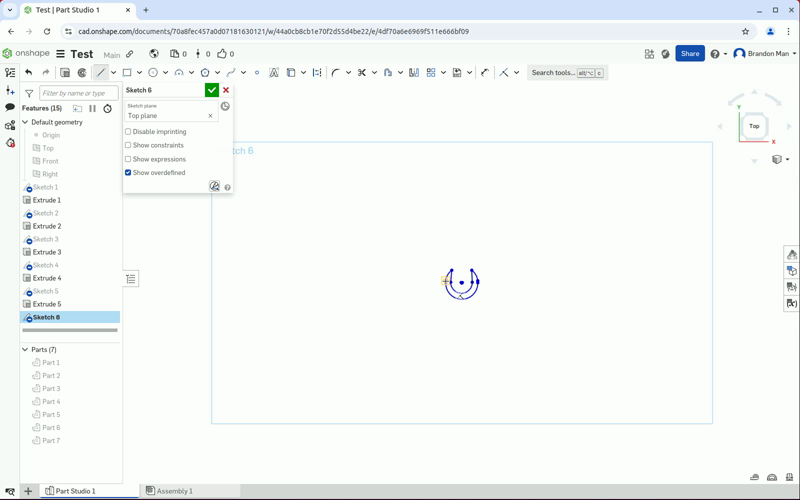
scroll(6)
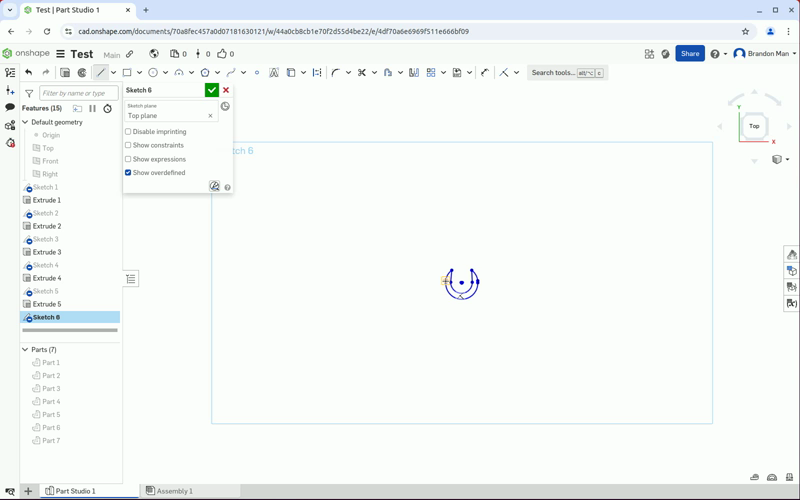
scroll(6)
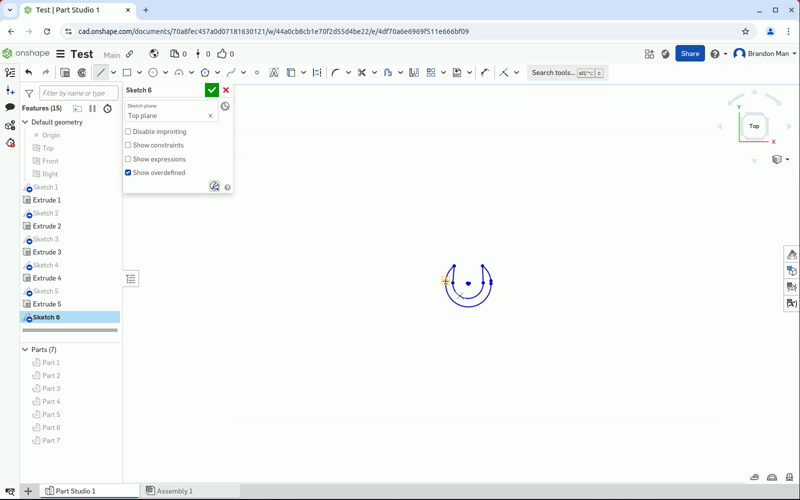
scroll(6)
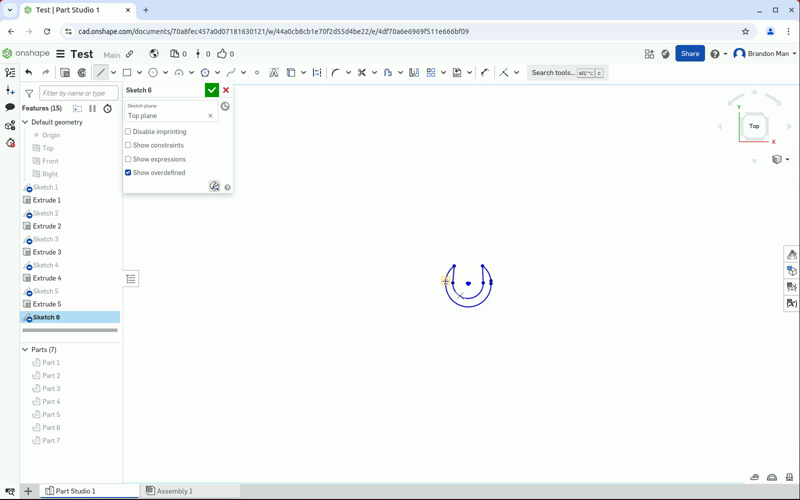
scroll(6)
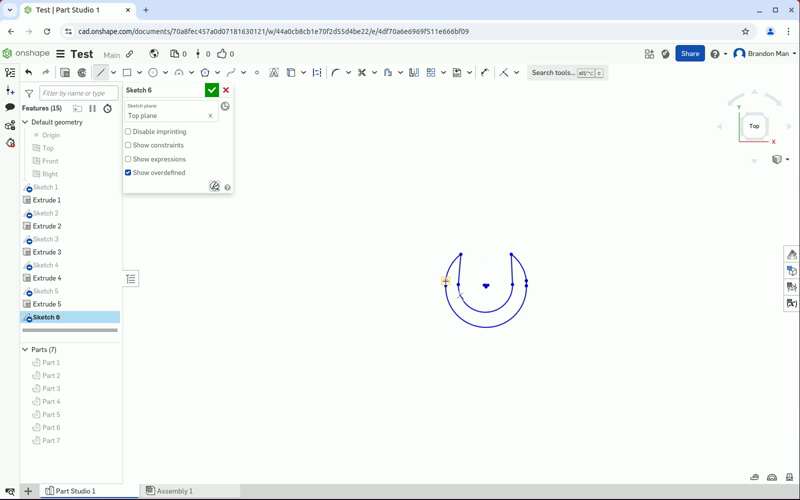
scroll(6)
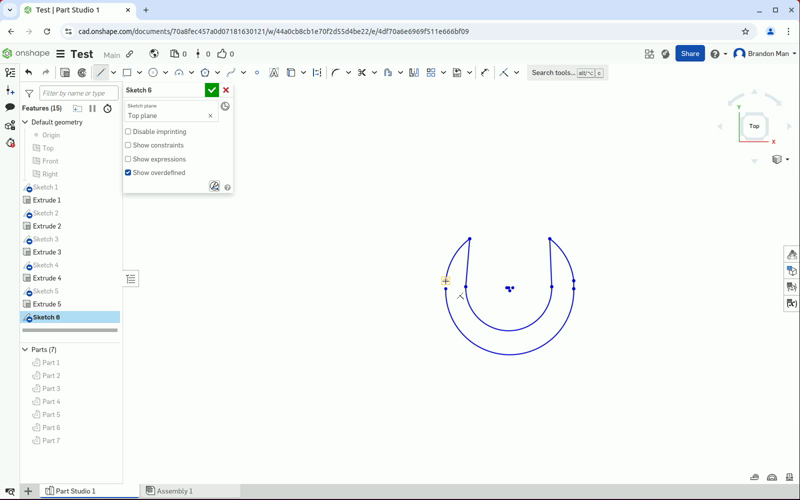
scroll(6)
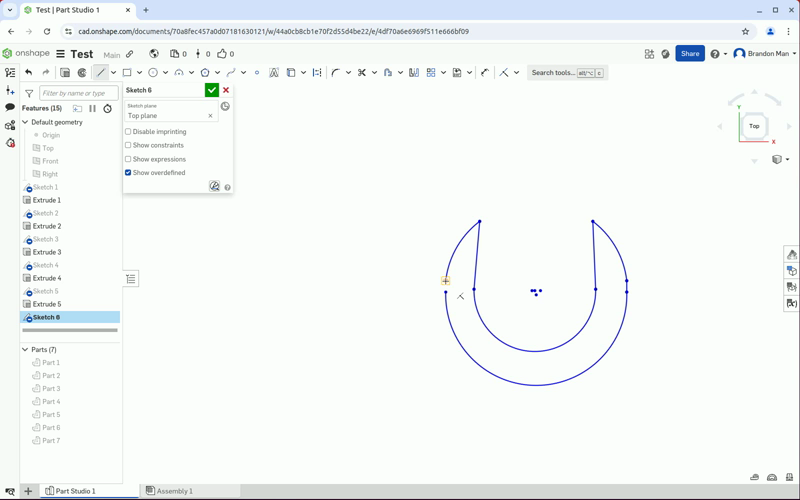
scroll(6)
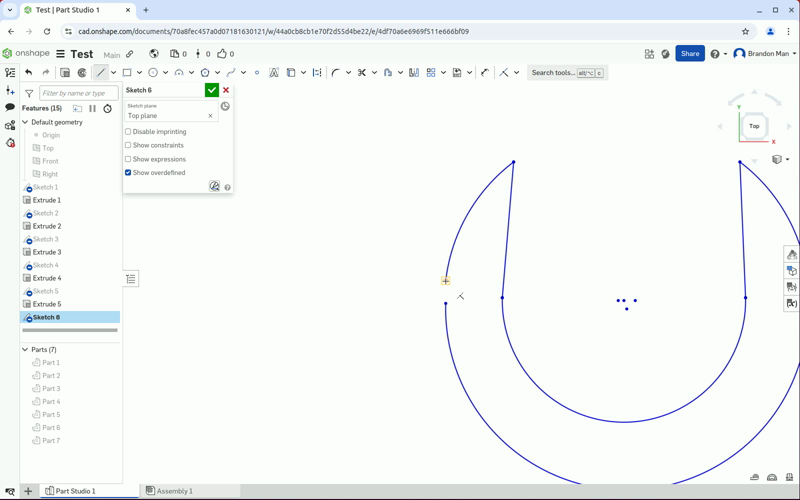
click(445, 280)
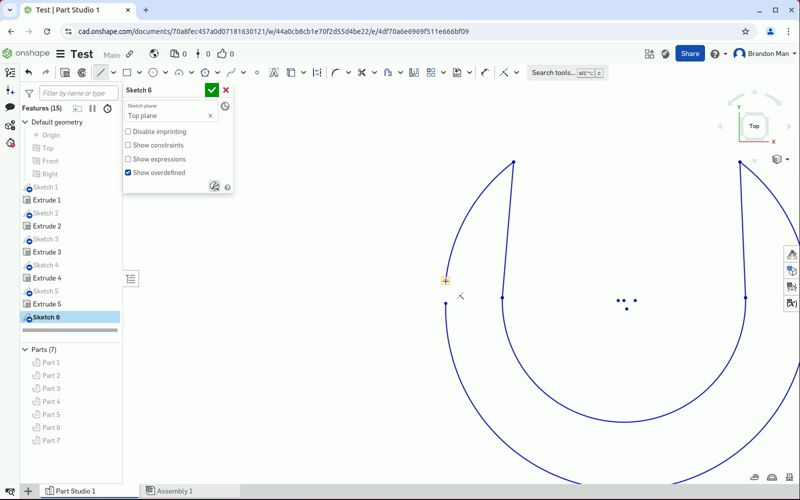
scroll(-6)
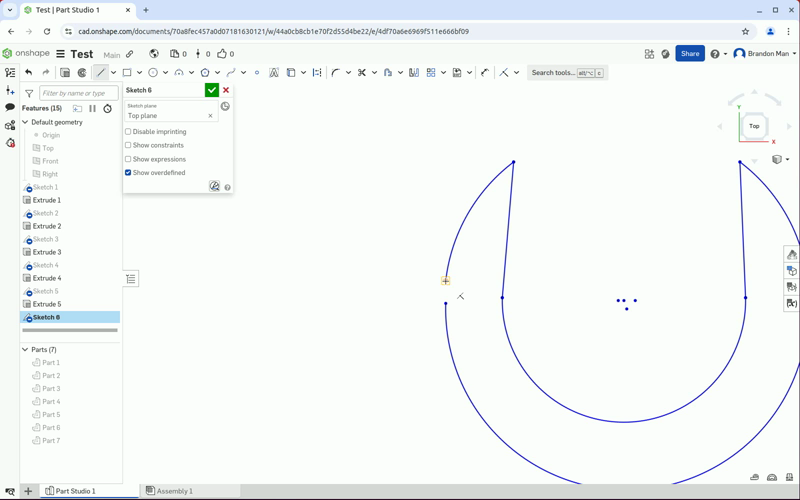
scroll(-6)
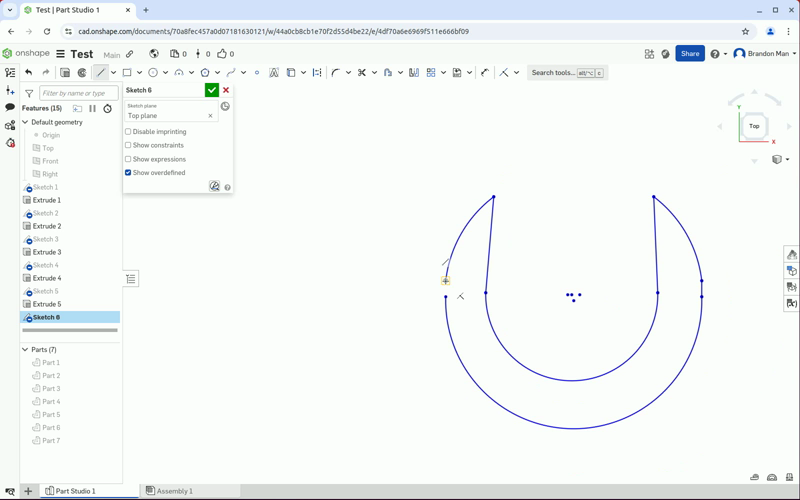
scroll(-6)
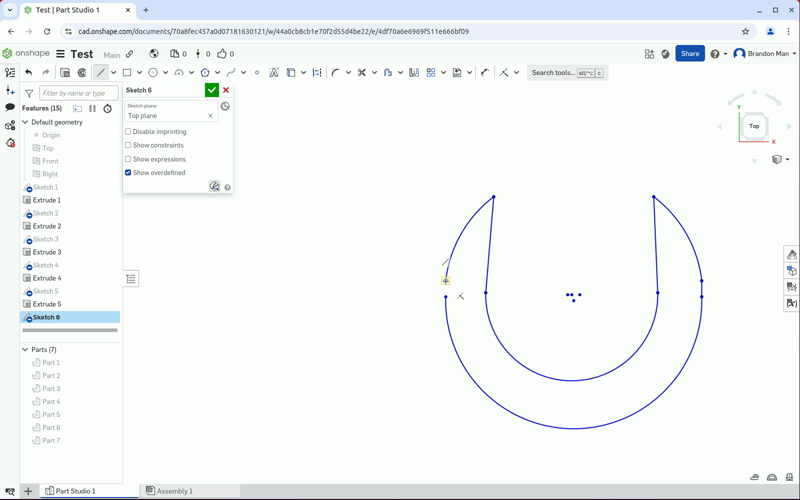
scroll(-6)
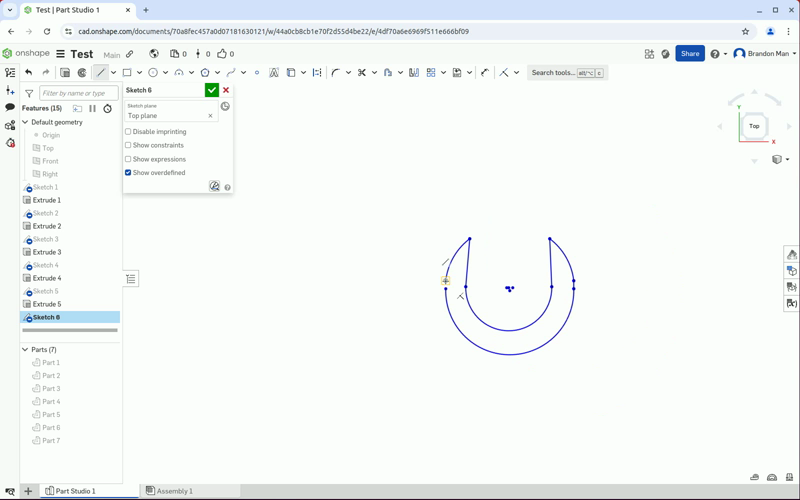
scroll(-6)
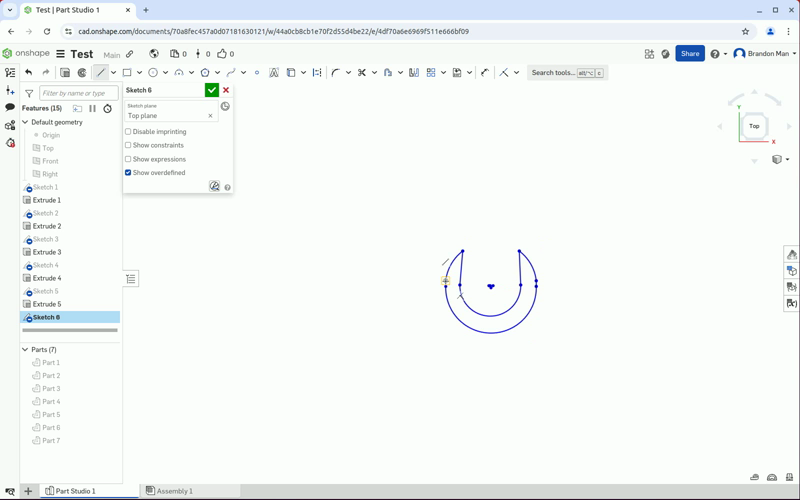
scroll(-6)
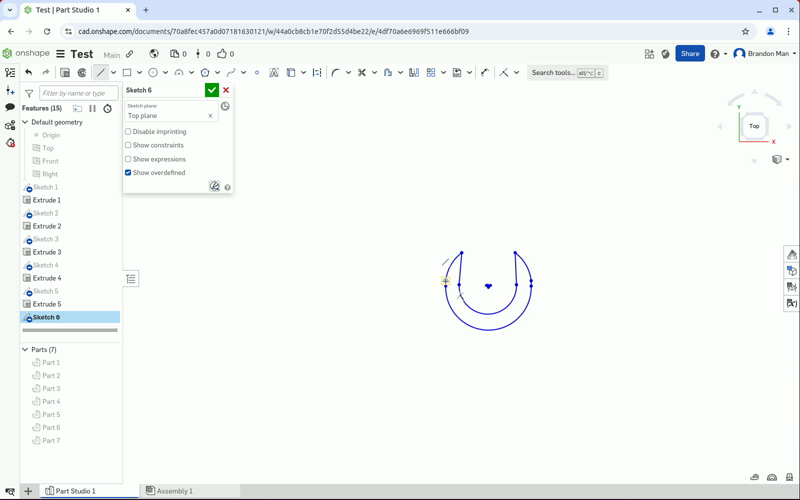
scroll(-6)
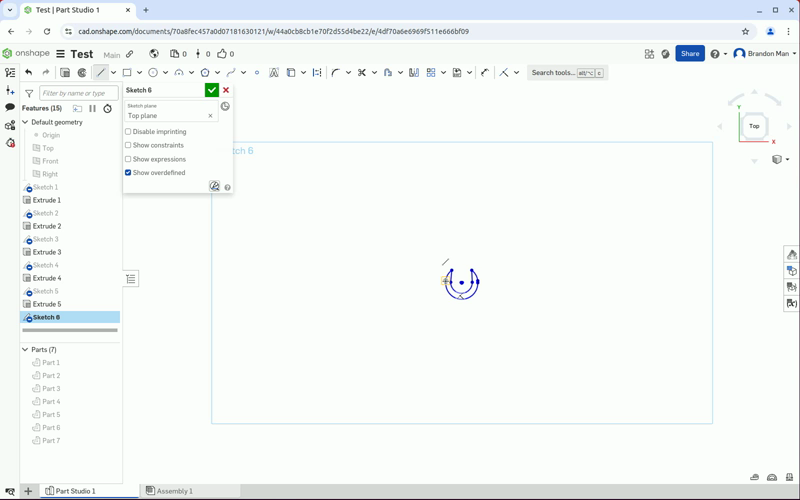
mouse_move(475, 280)
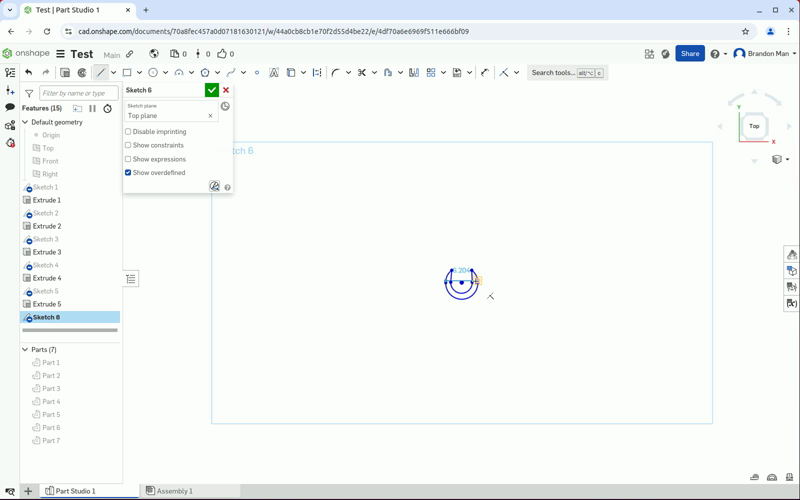
key_down(shift)
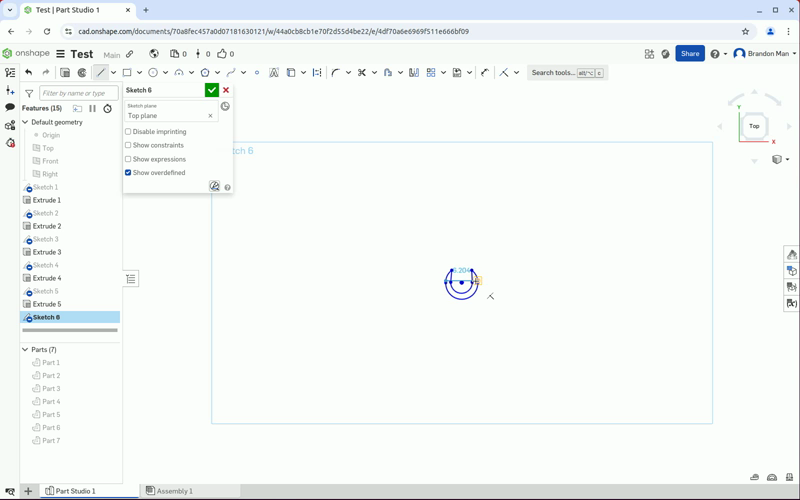
mouse_move(445, 282)
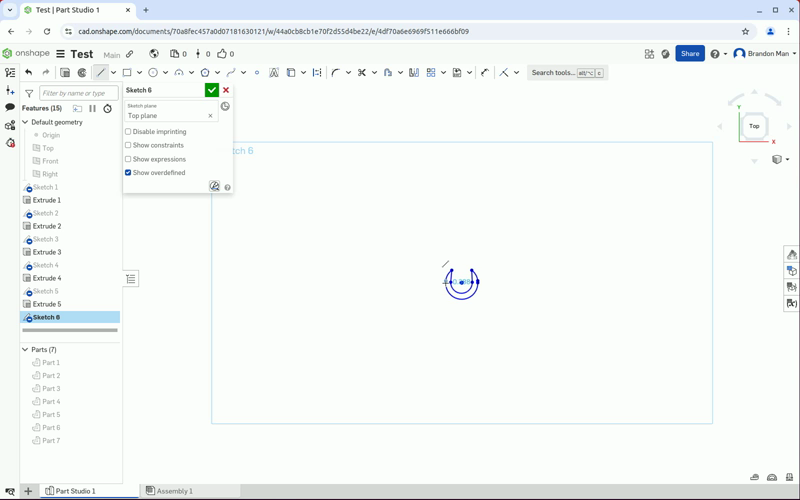
scroll(6)
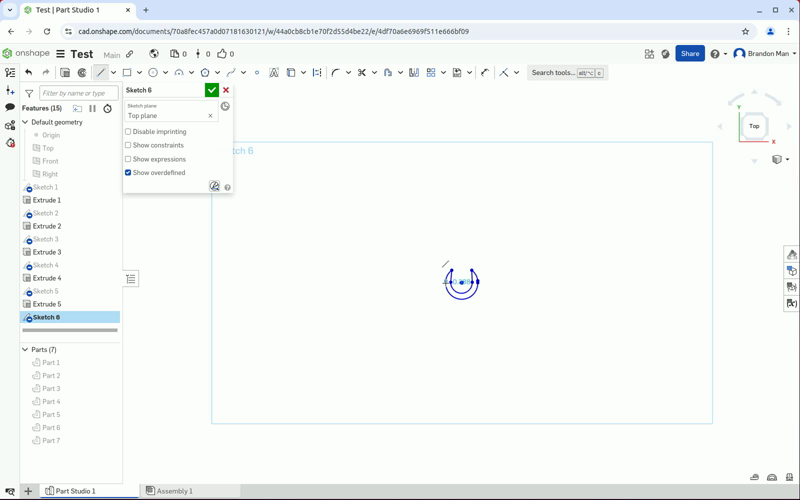
scroll(6)
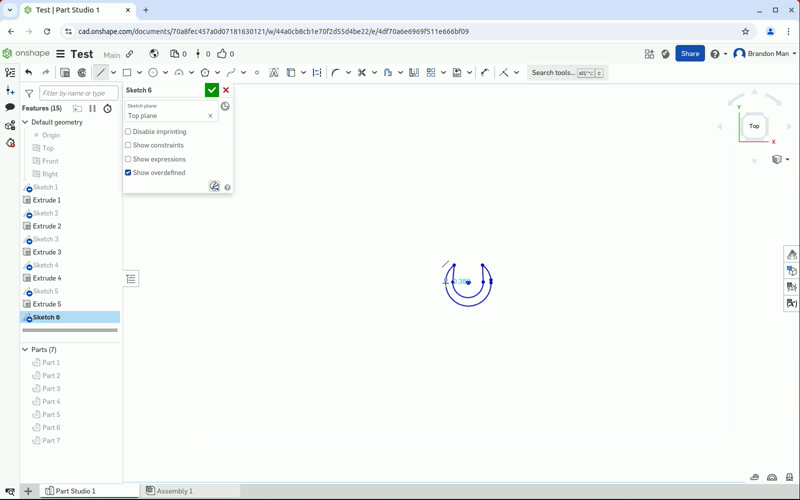
scroll(6)
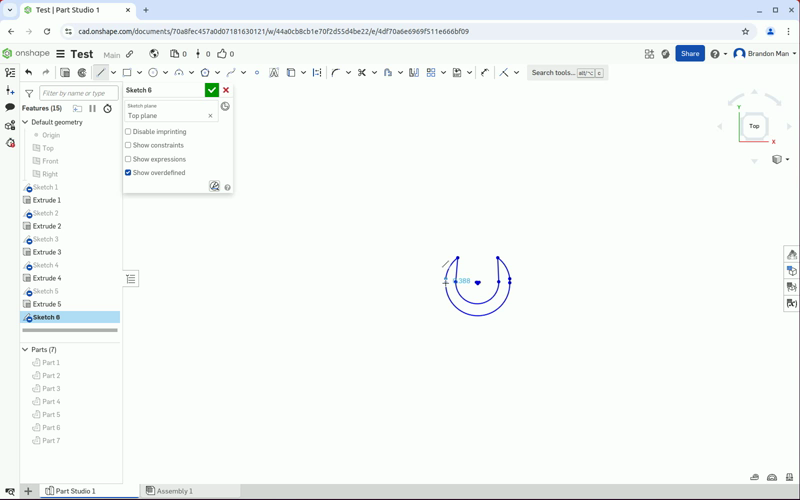
scroll(6)
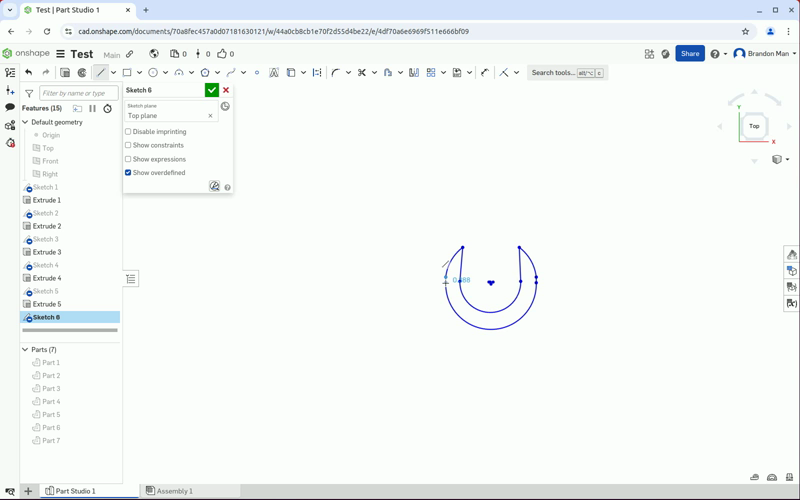
scroll(6)
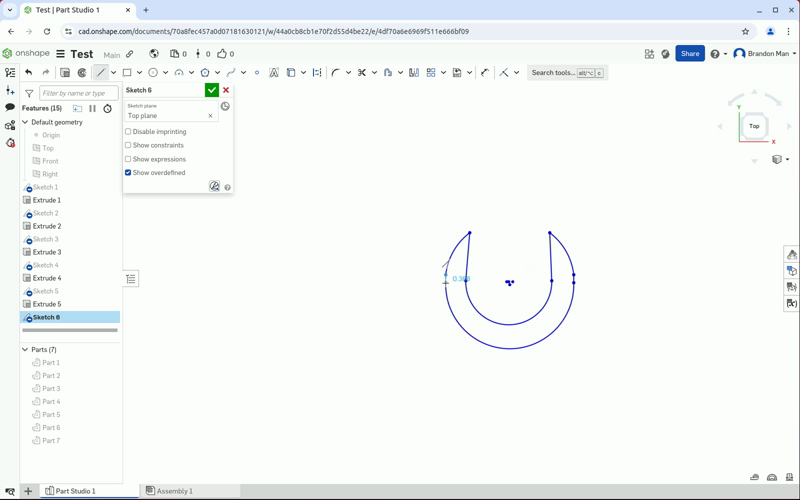
scroll(6)
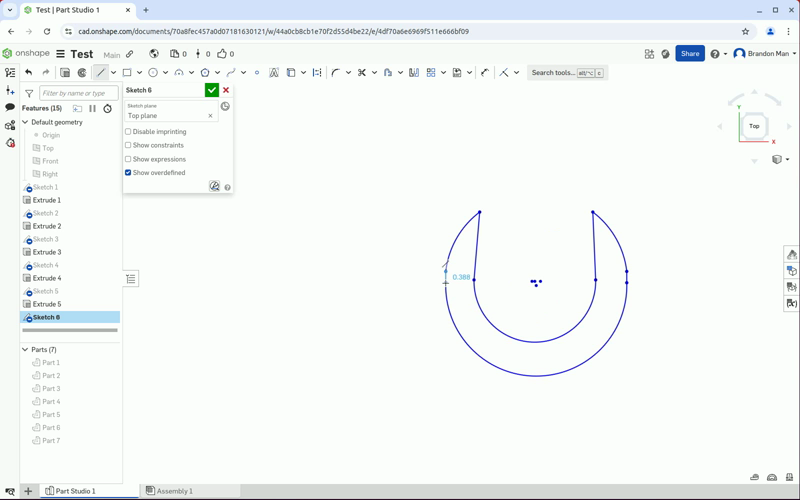
scroll(6)
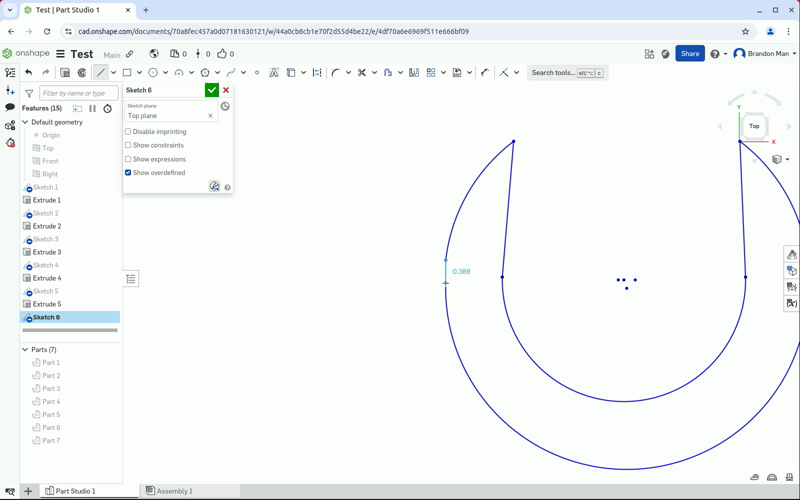
key_up(shift)
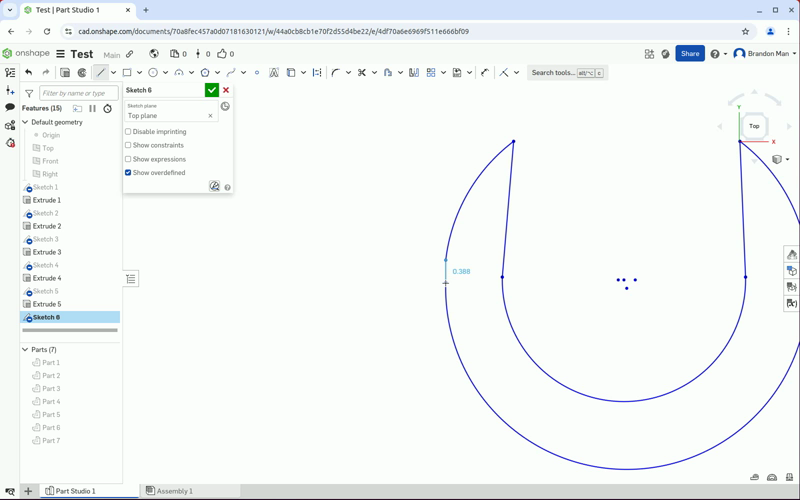
click(445, 282)
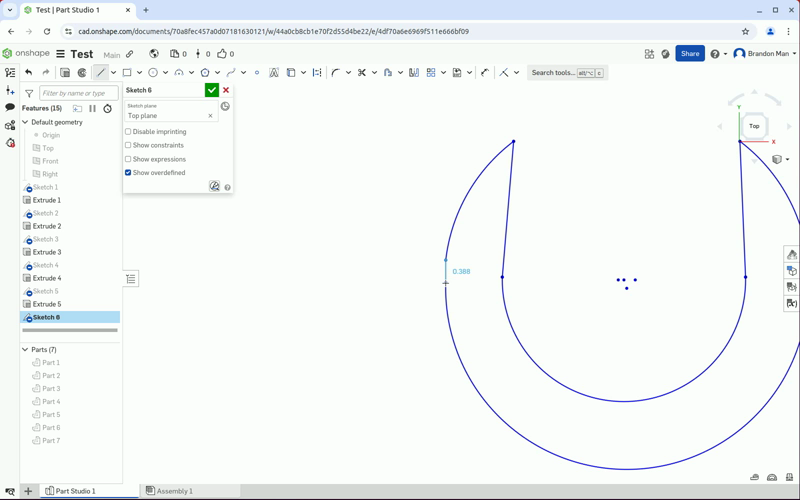
scroll(-6)
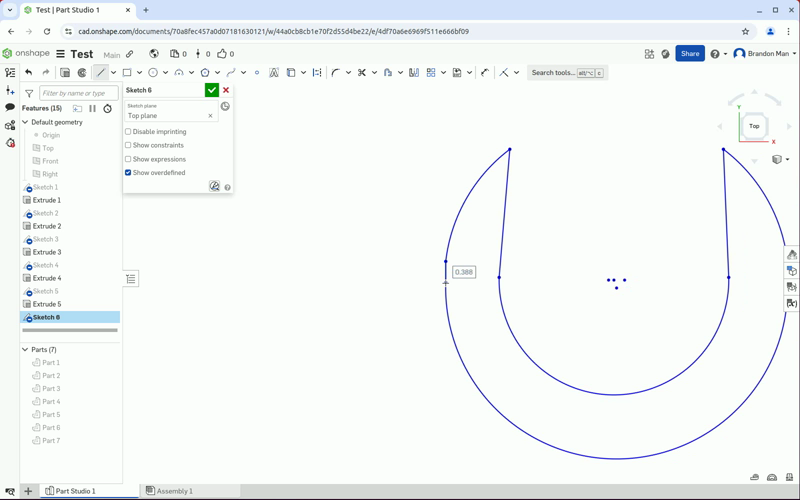
scroll(-6)
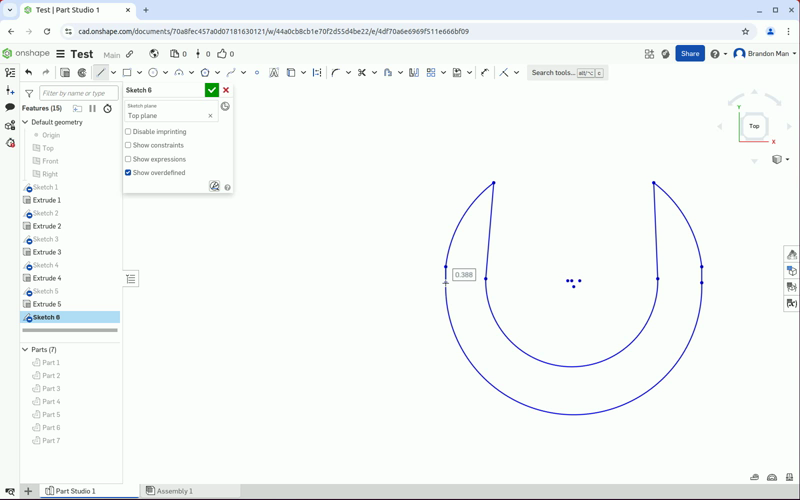
scroll(-6)
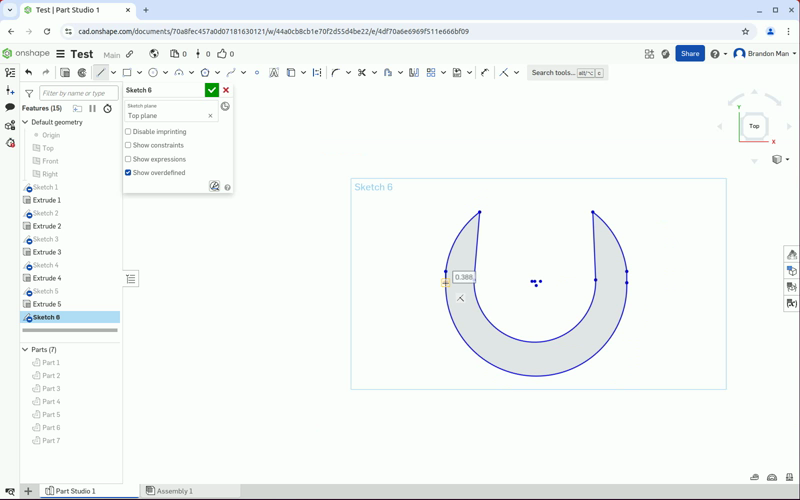
scroll(-6)
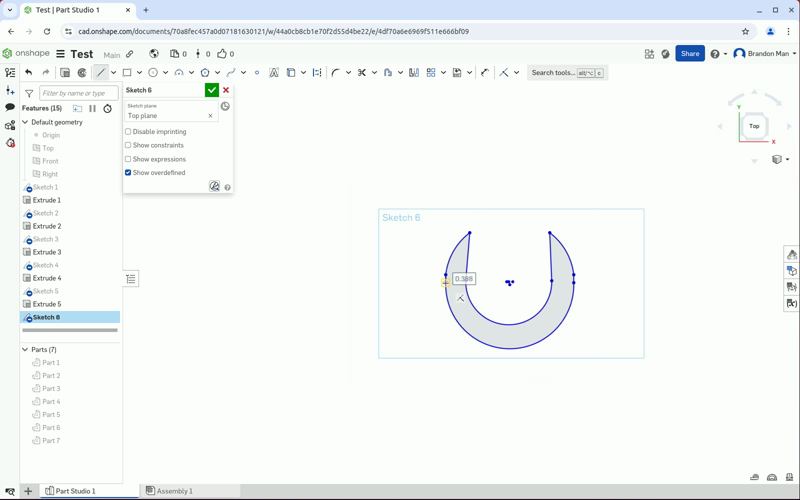
scroll(-6)
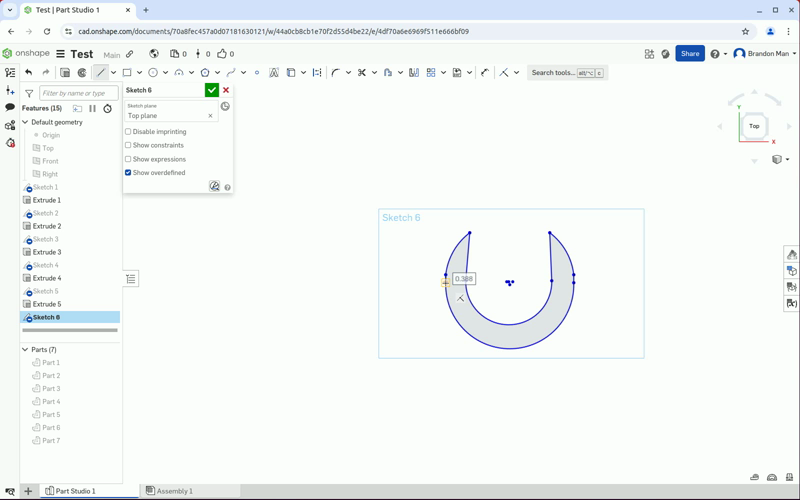
scroll(-6)
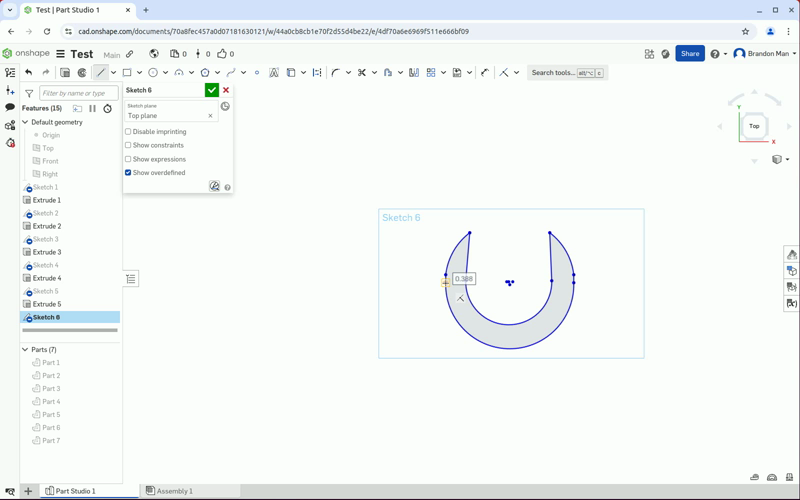
scroll(-6)
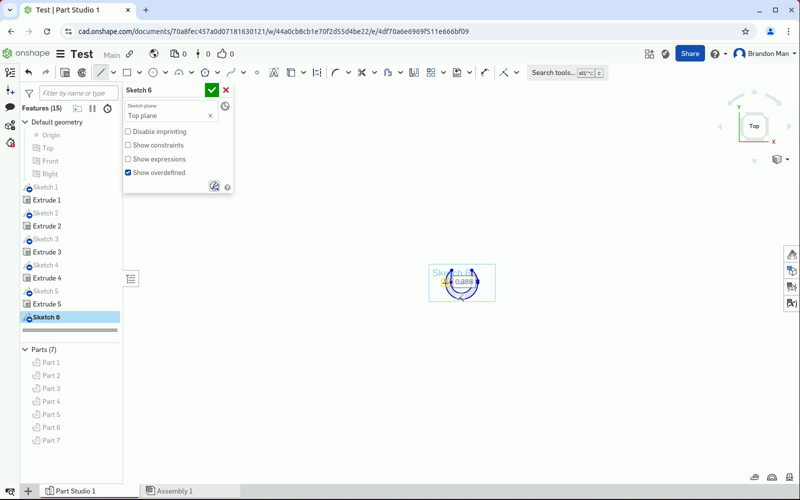
key(esc)
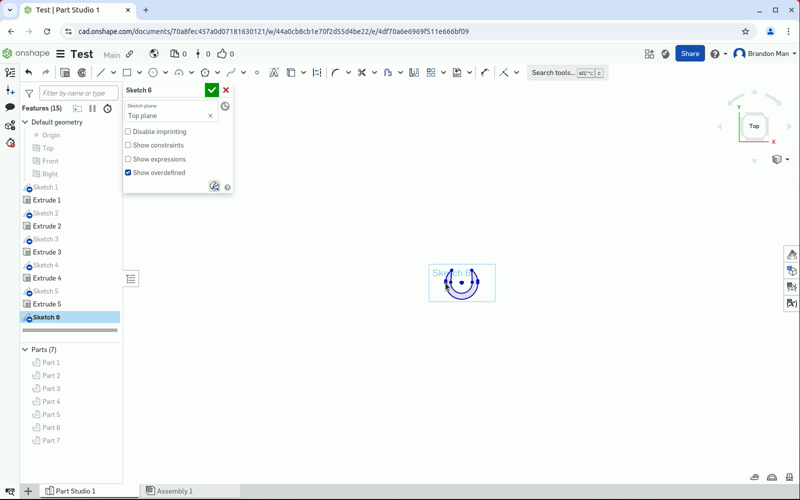
mouse_move(475, 283)
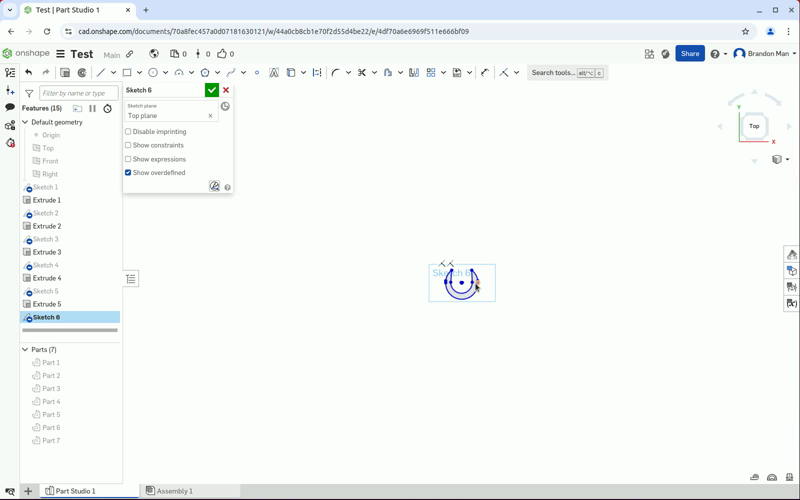
scroll(6)
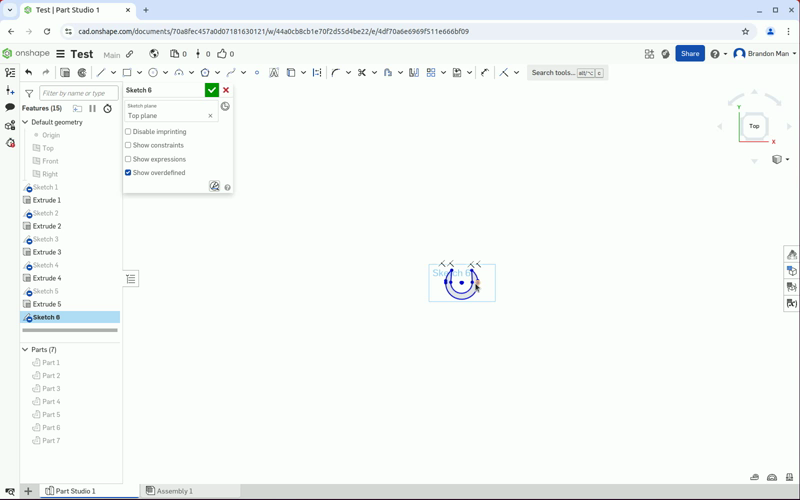
scroll(6)
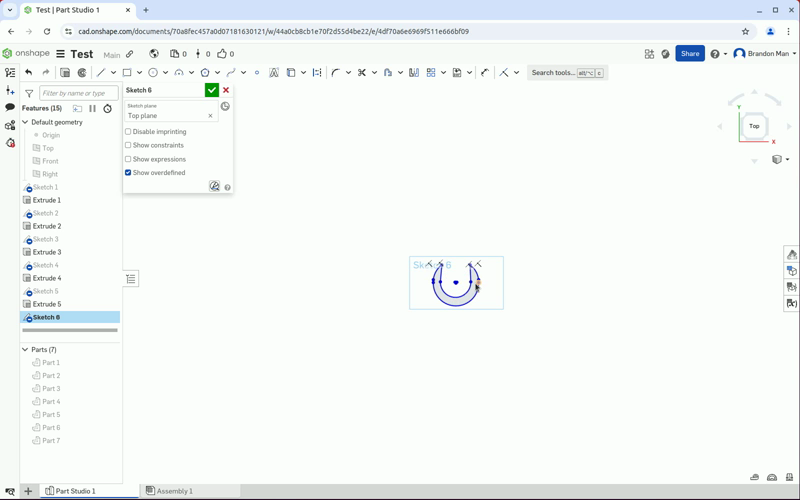
scroll(6)
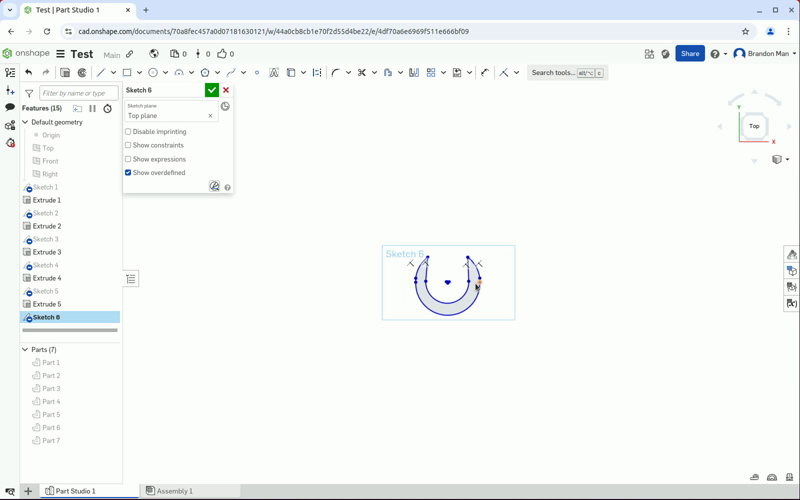
scroll(6)
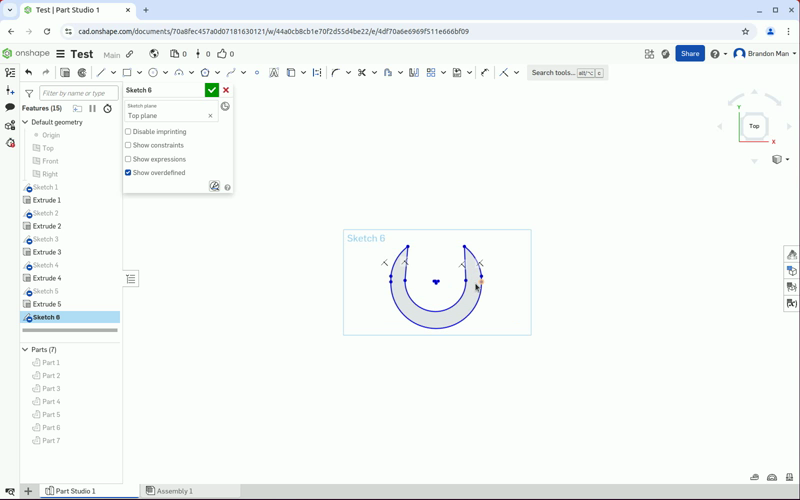
scroll(6)
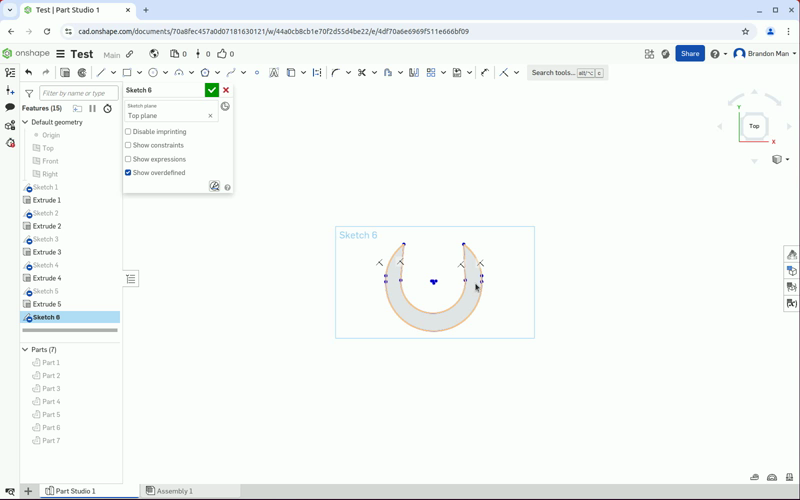
scroll(6)
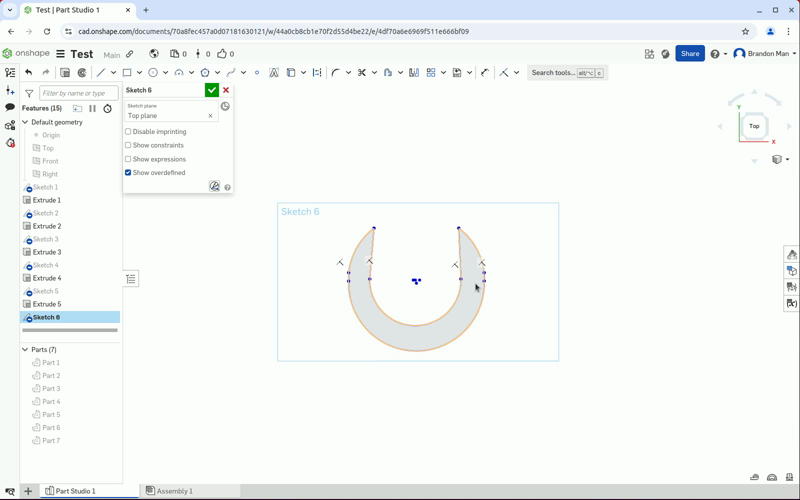
scroll(6)
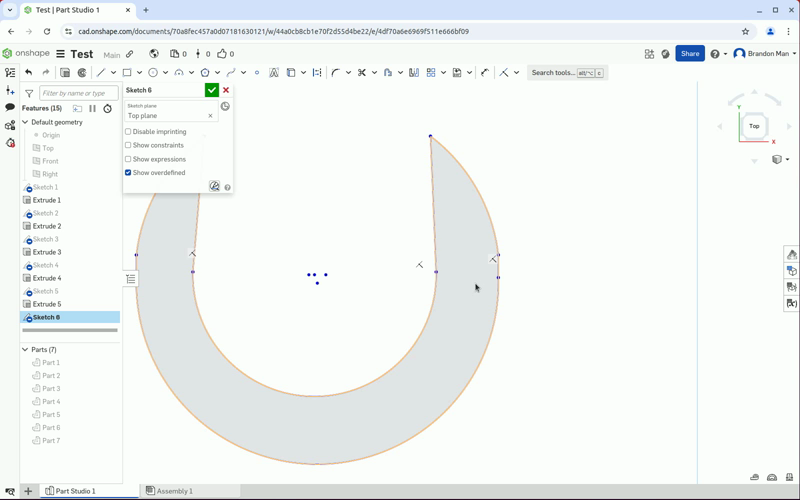
click(475, 283)
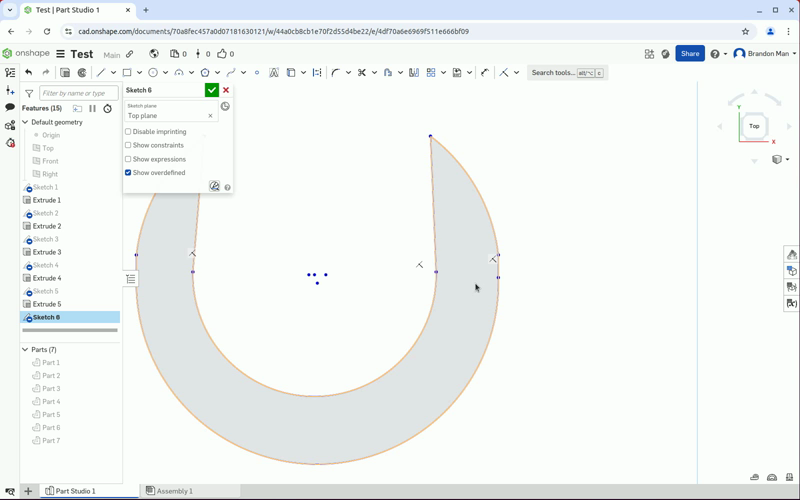
scroll(-6)
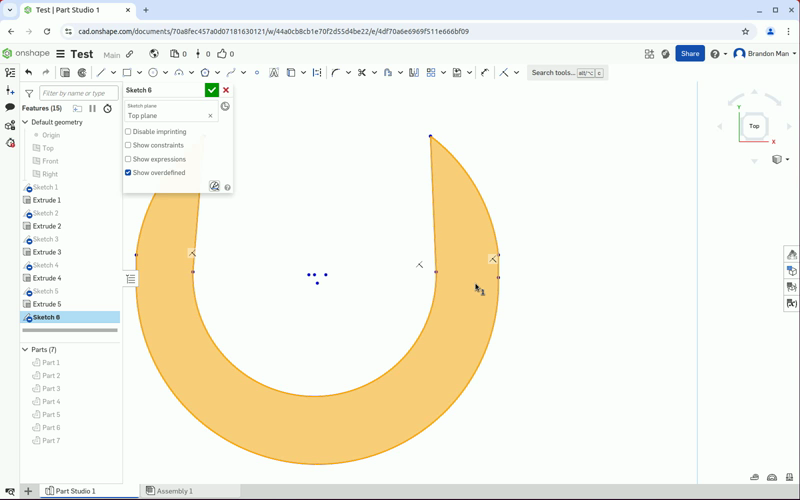
scroll(-6)
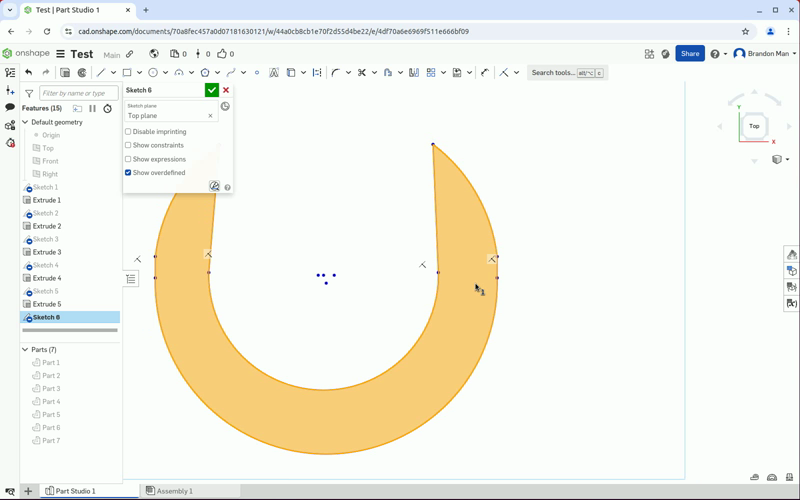
scroll(-6)
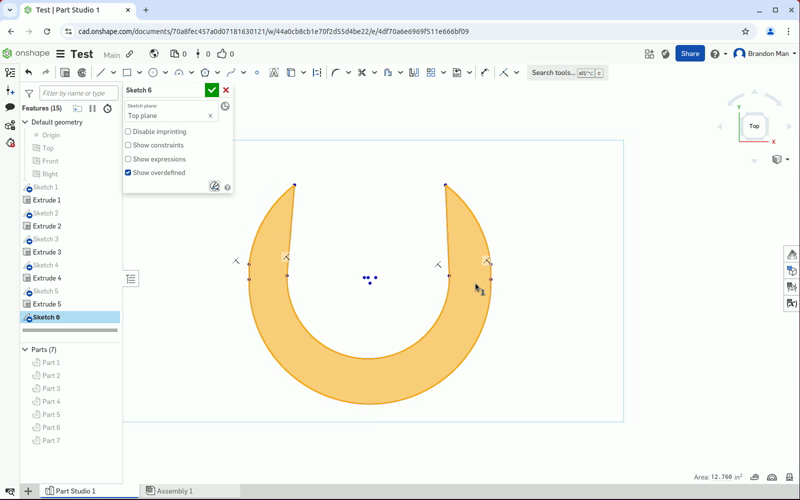
scroll(-6)
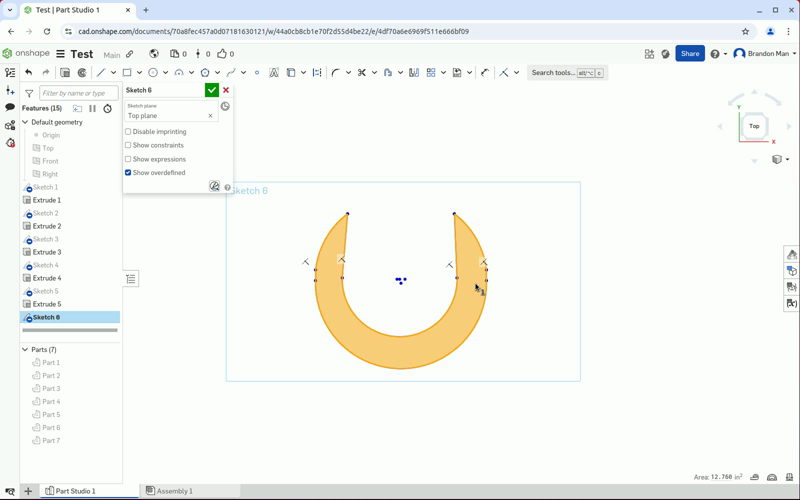
scroll(-6)
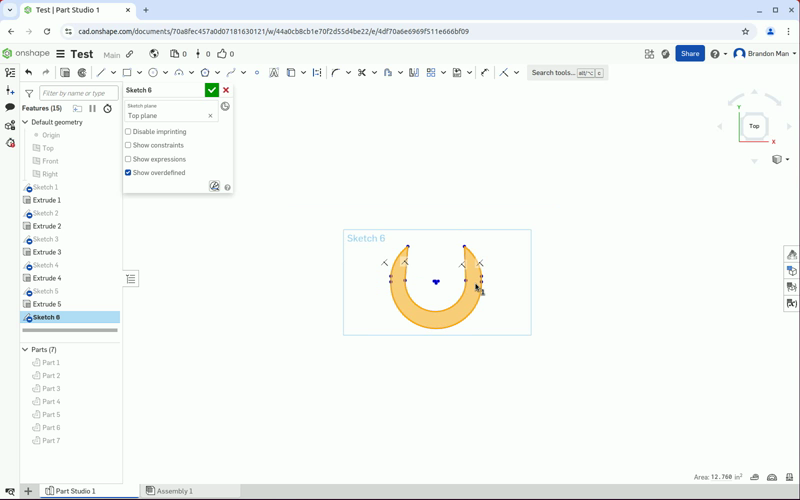
scroll(-6)
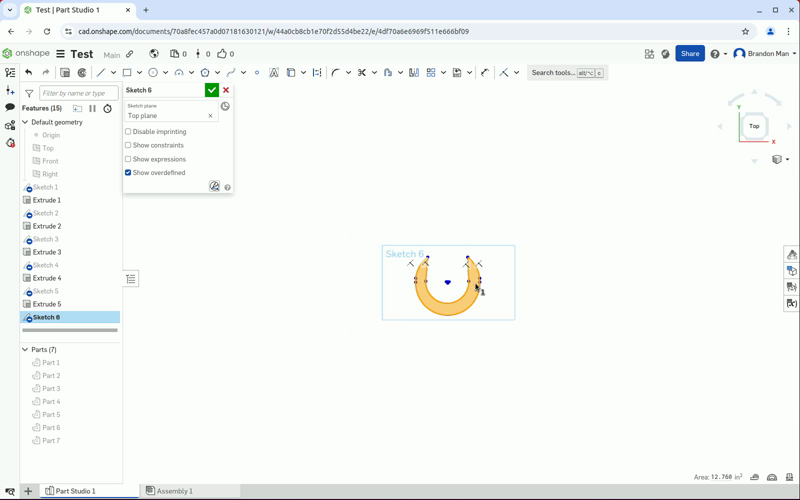
scroll(-6)
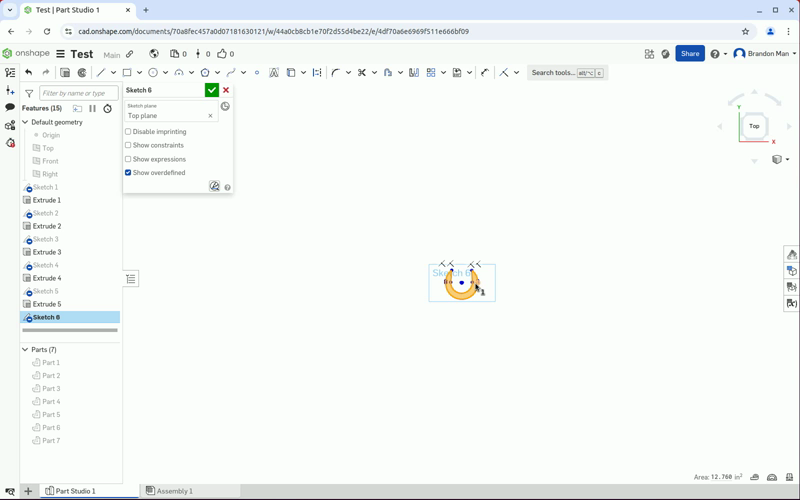
mouse_move(73, 352)
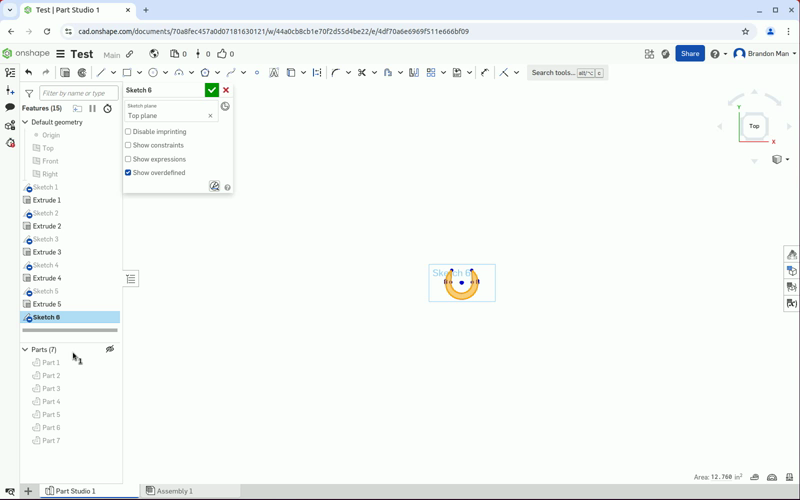
key(shift+y)
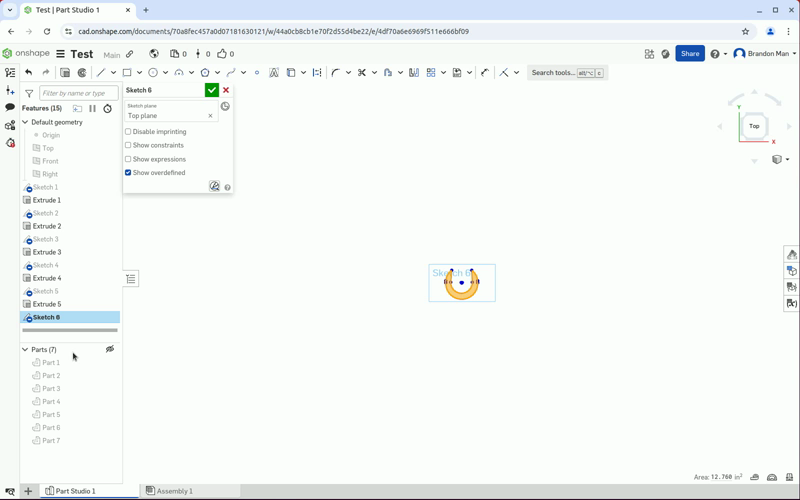
key(shift+e)
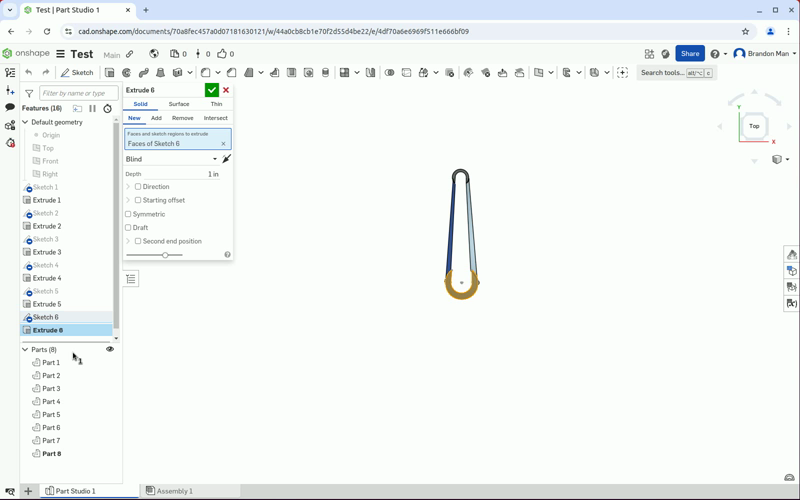
mouse_move(143, 106)
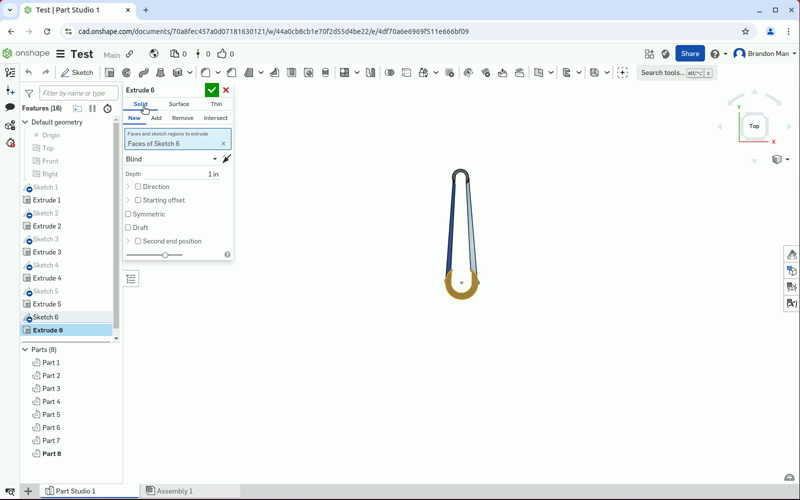
click(143, 106)
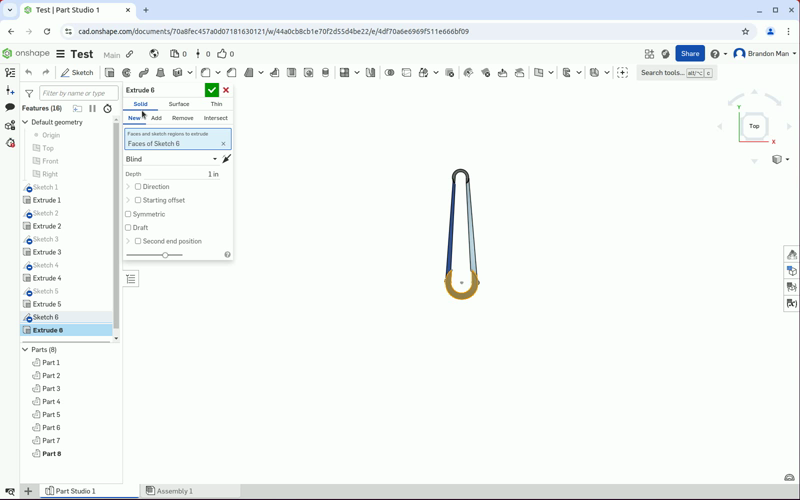
mouse_move(137, 120)
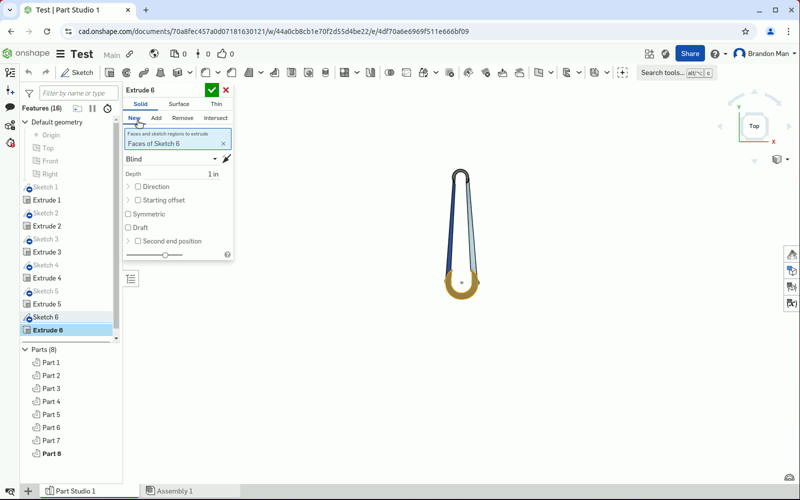
click(137, 120)
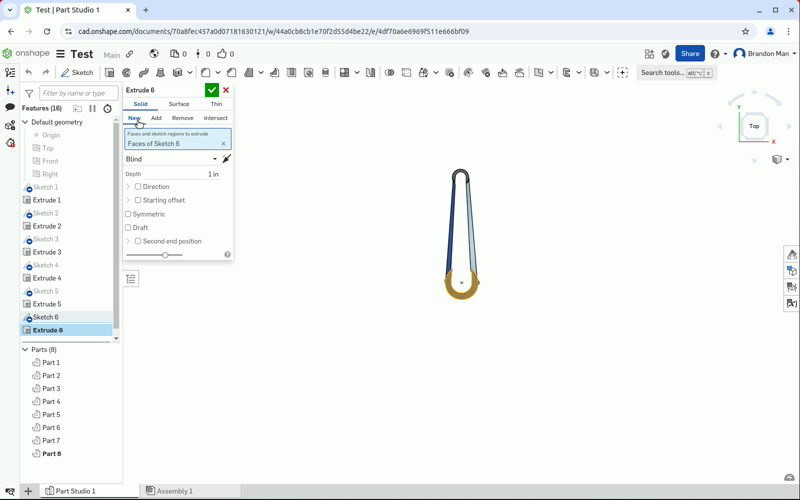
key(tab, 4)
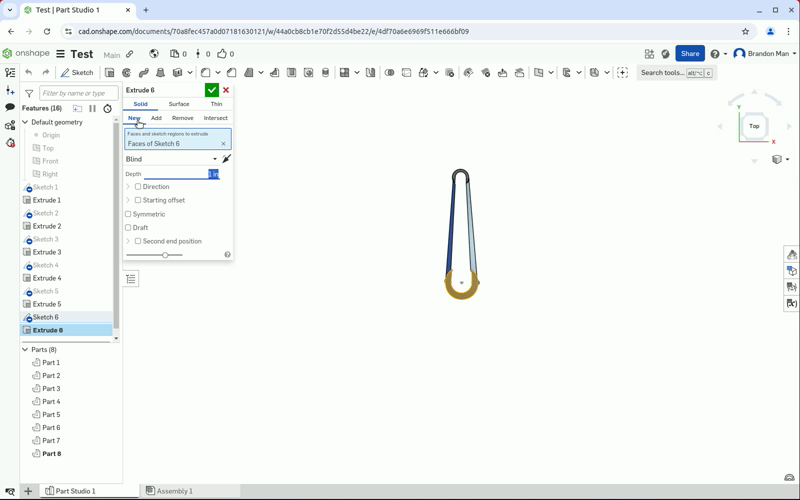
text(1.926)
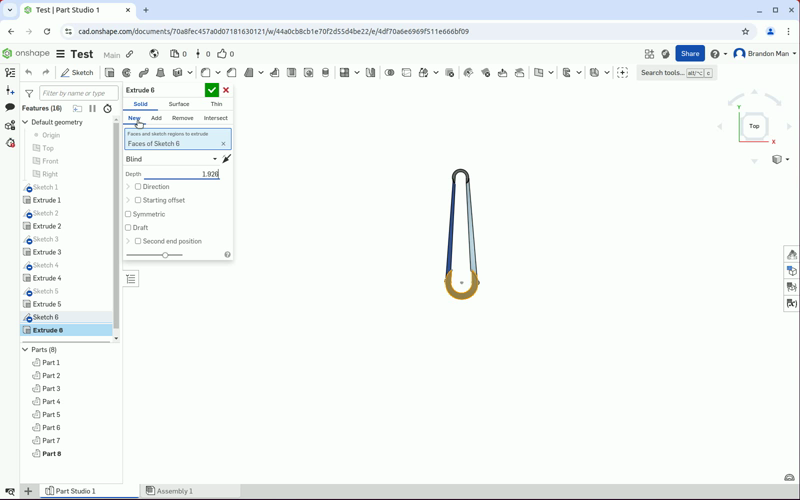
key(tab, 3)
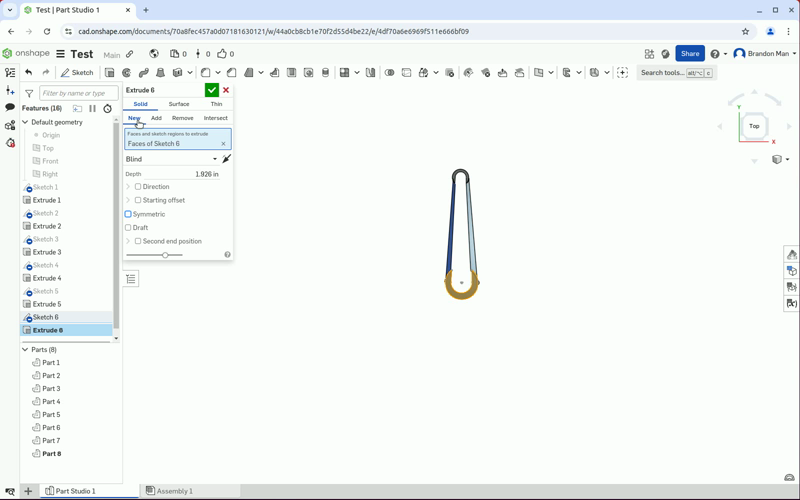
key(space)
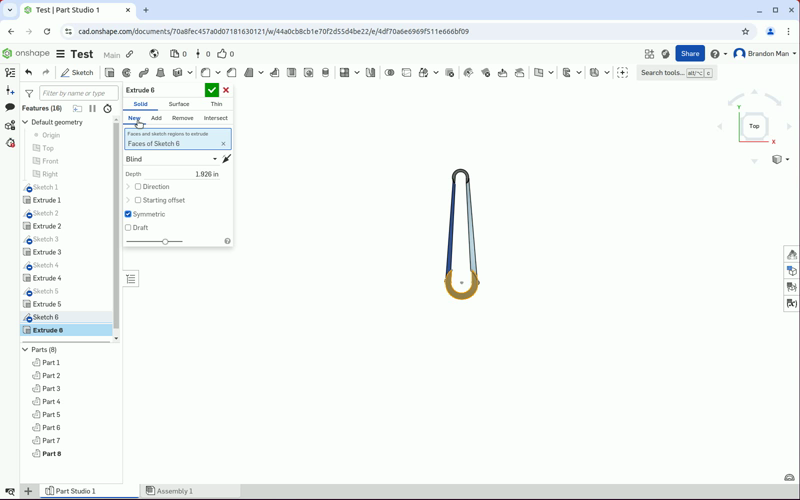
key(enter)
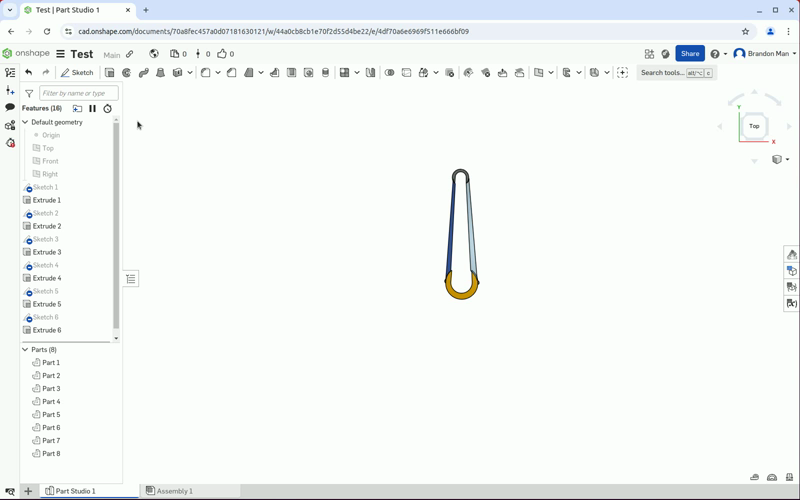
key(shift+h)
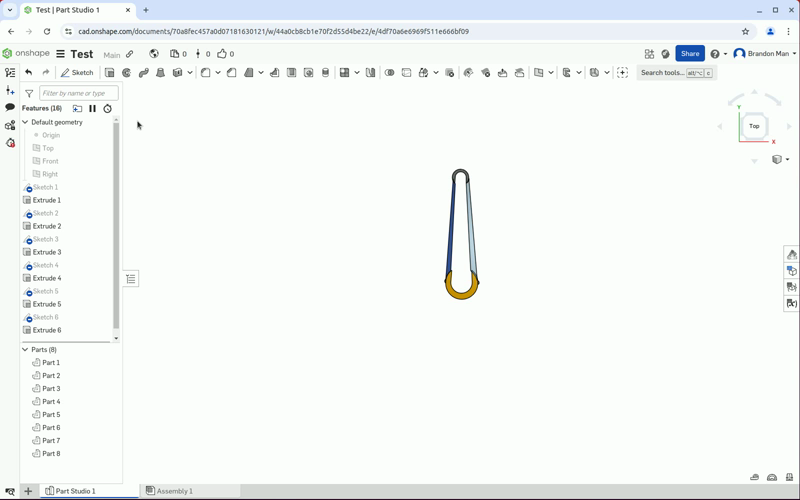
key(shift+h)
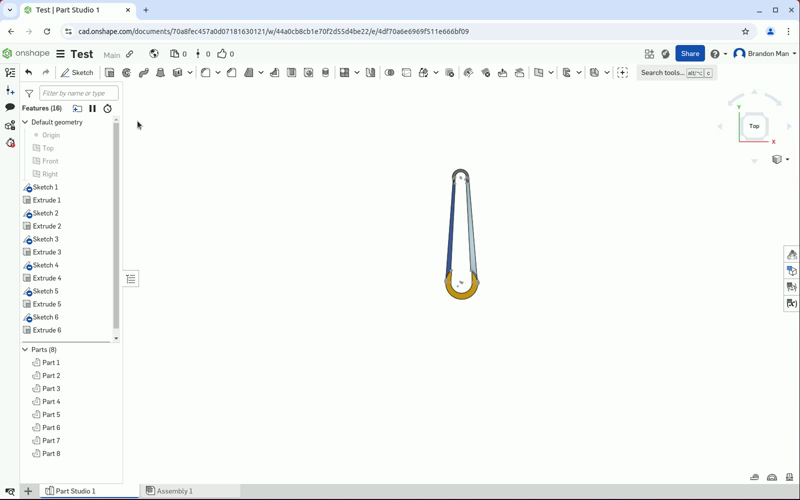
key(shift+7)
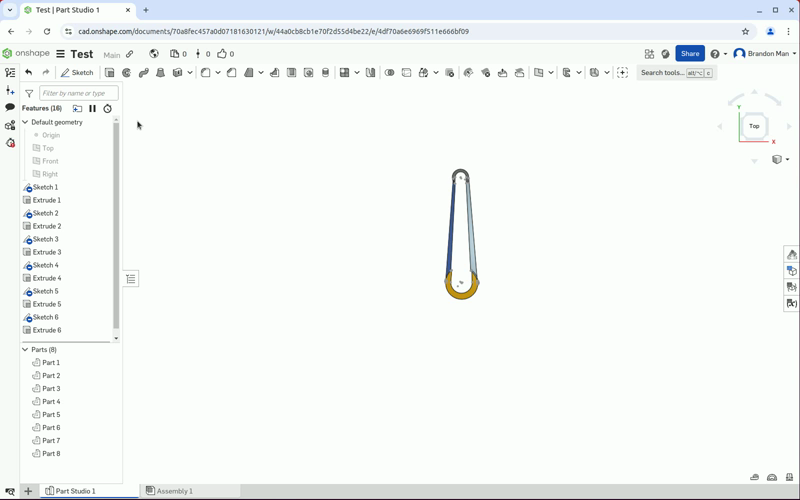
key(up, 3)
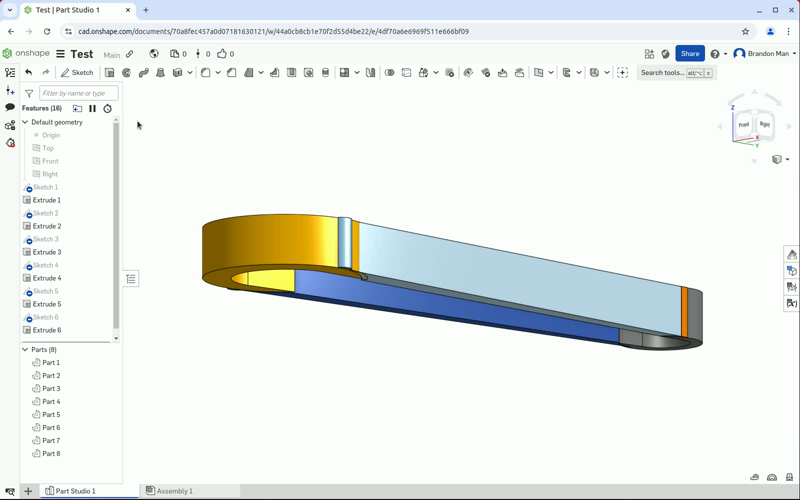
key(left, 3)
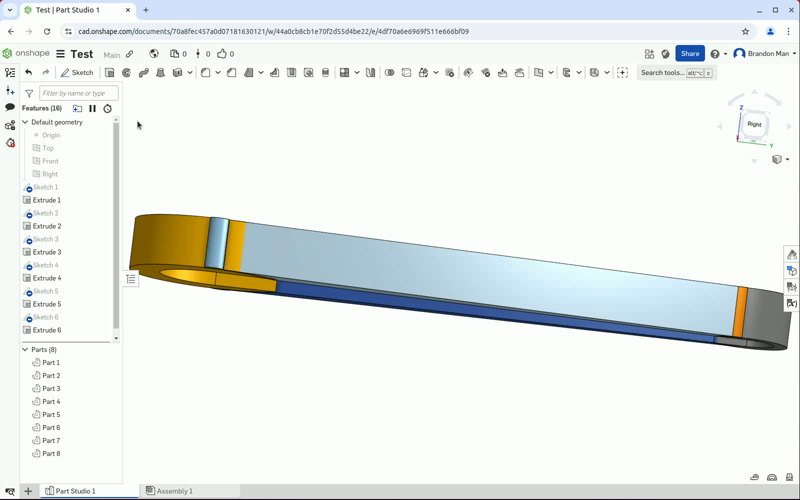
key(right, 3)
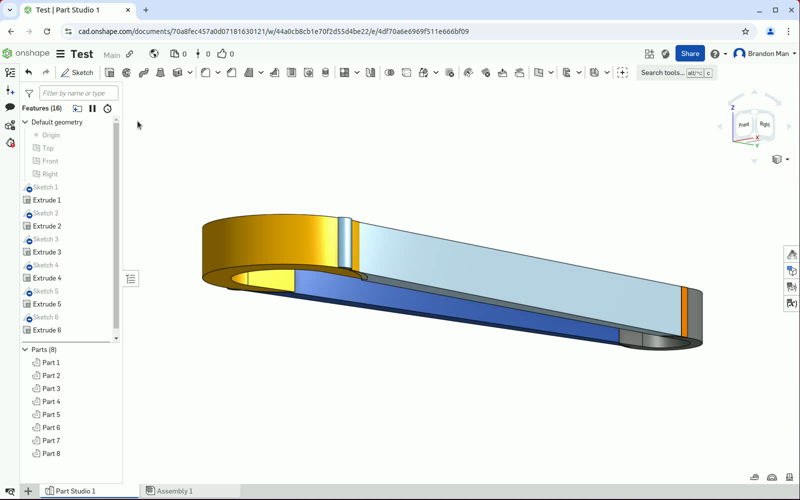
key(down, 3)
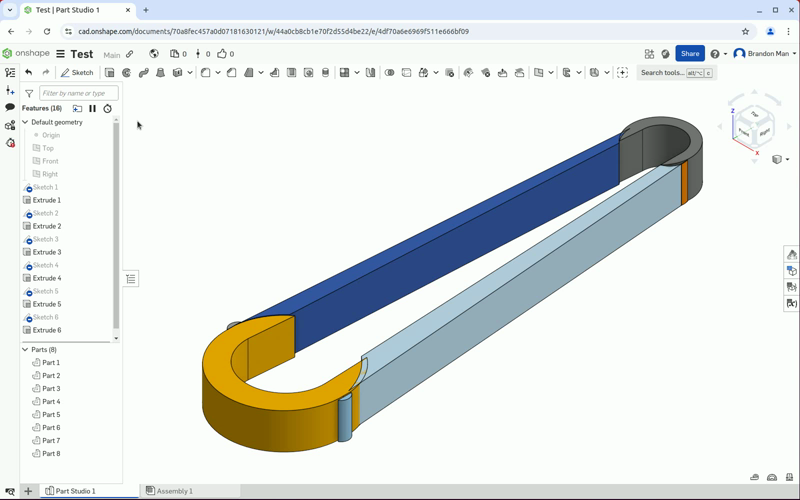
mouse_move(69, 189)
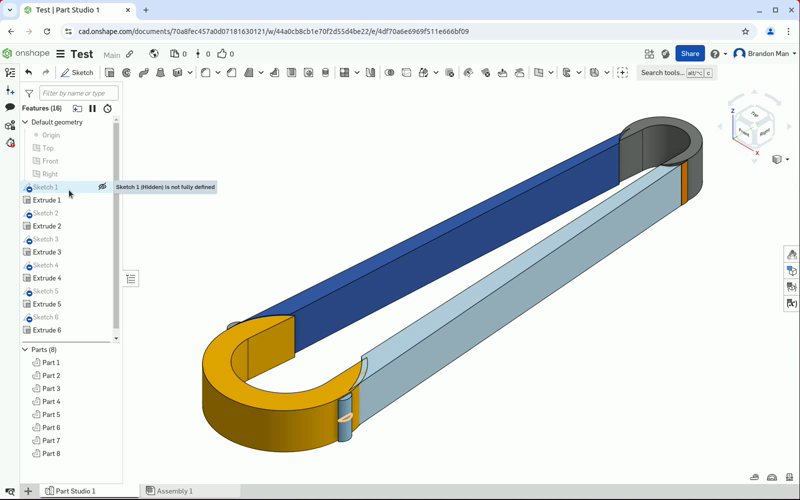
click(69, 189)